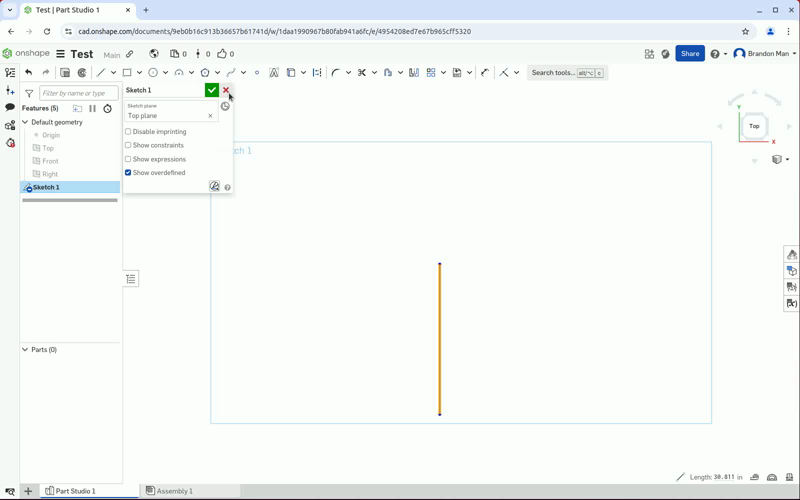
key(shift+h)
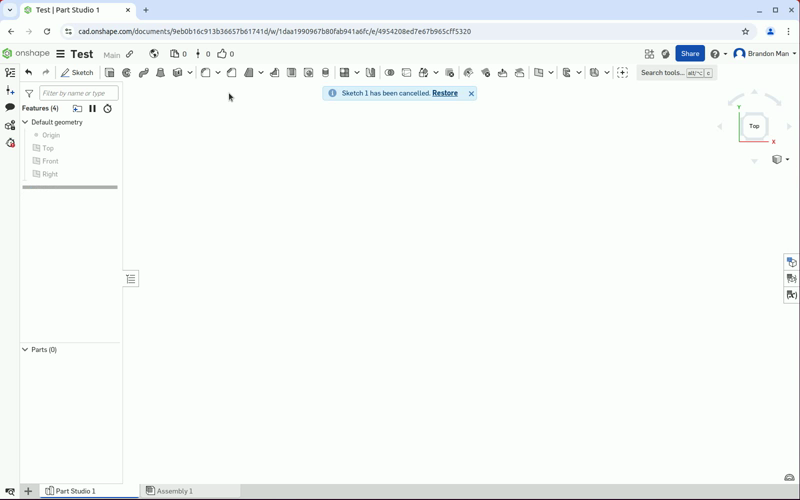
mouse_move(73, 352)
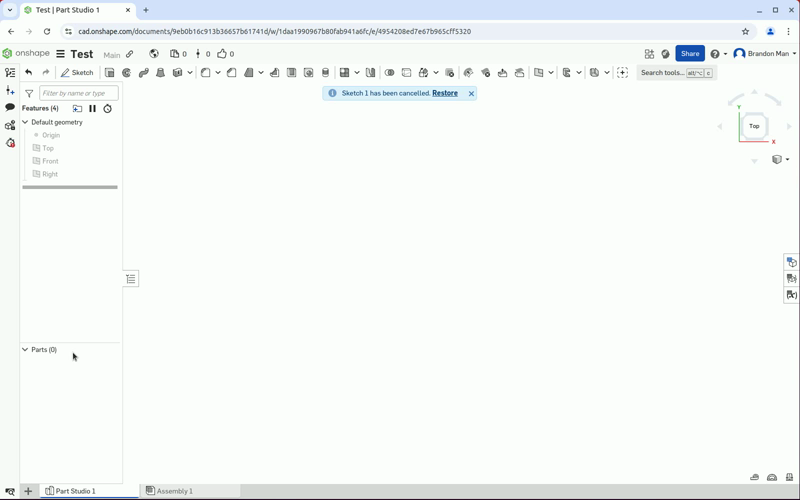
key(y)
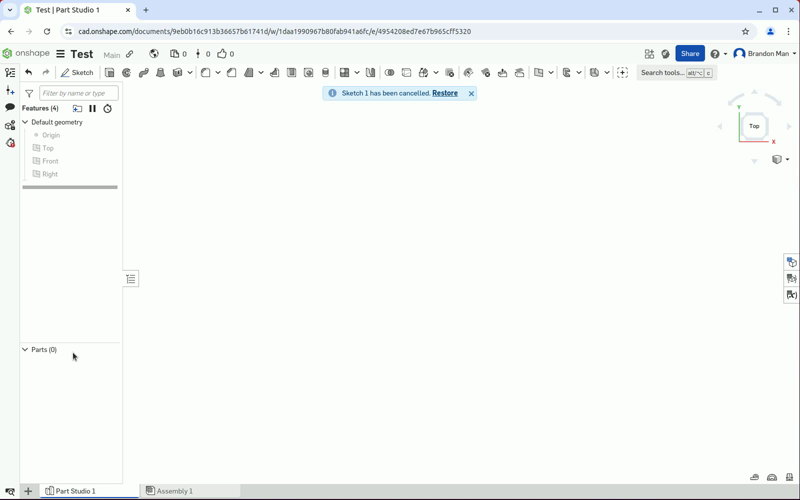
key(shift+p)
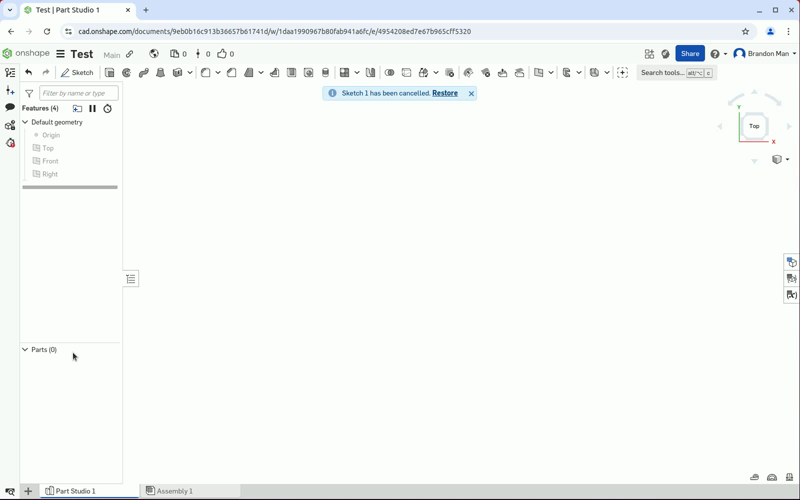
key(space)
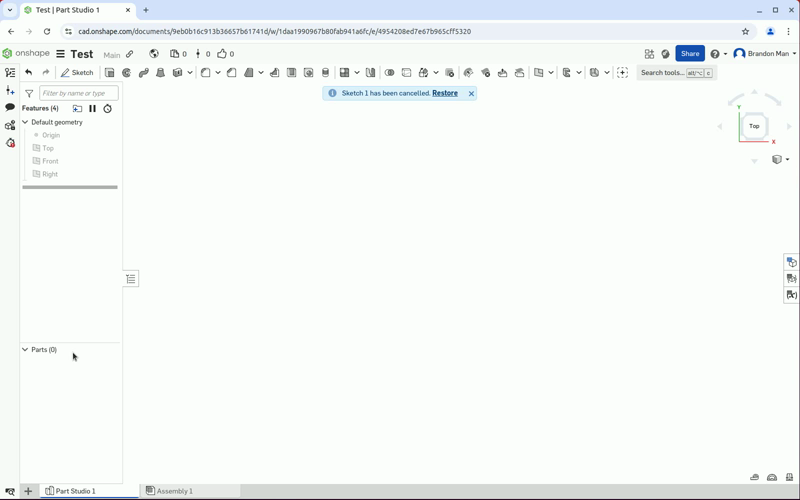
key_down(shift)
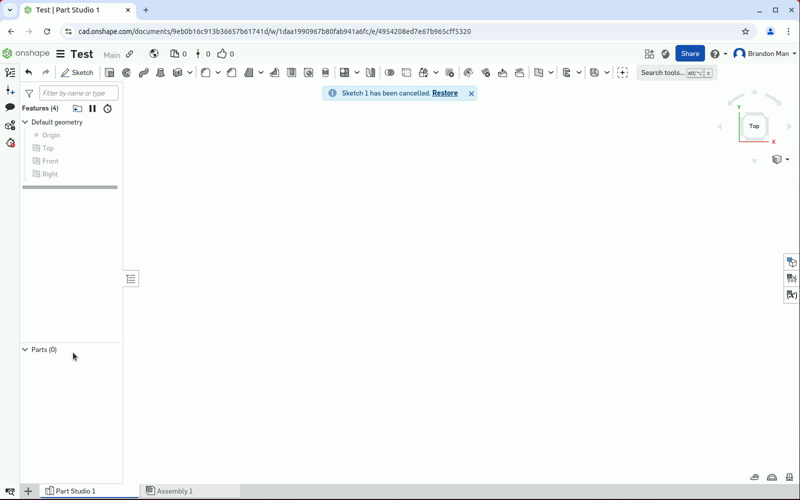
key(up)
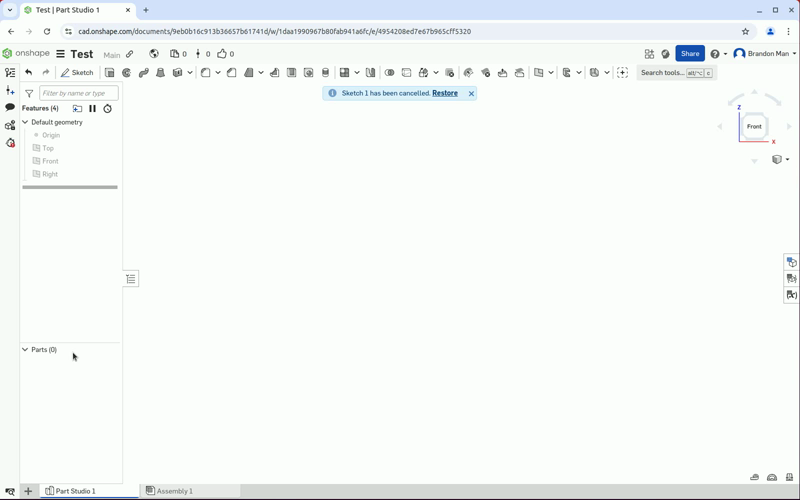
key_up(shift)
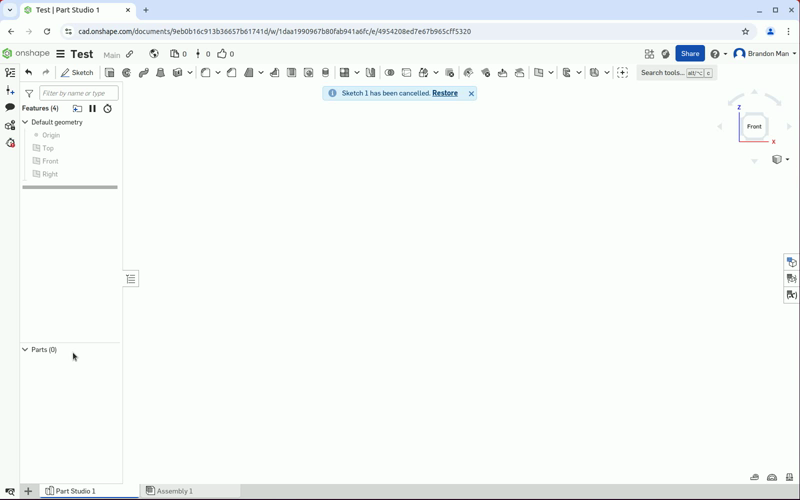
key(space)
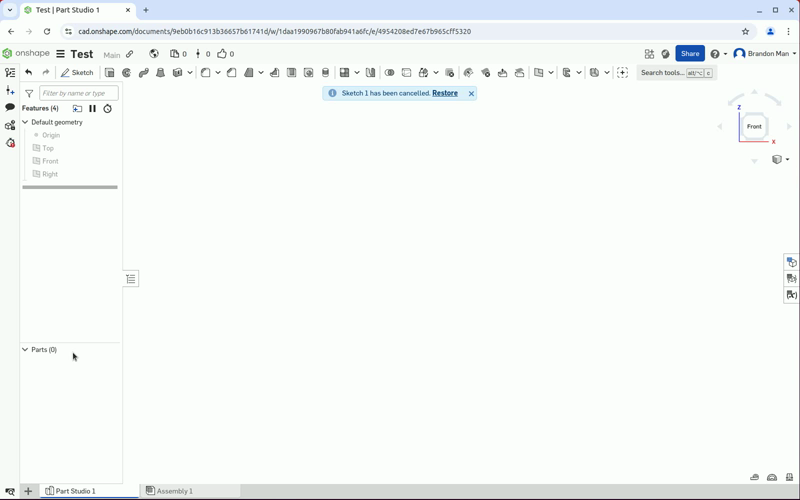
key_down(shift)
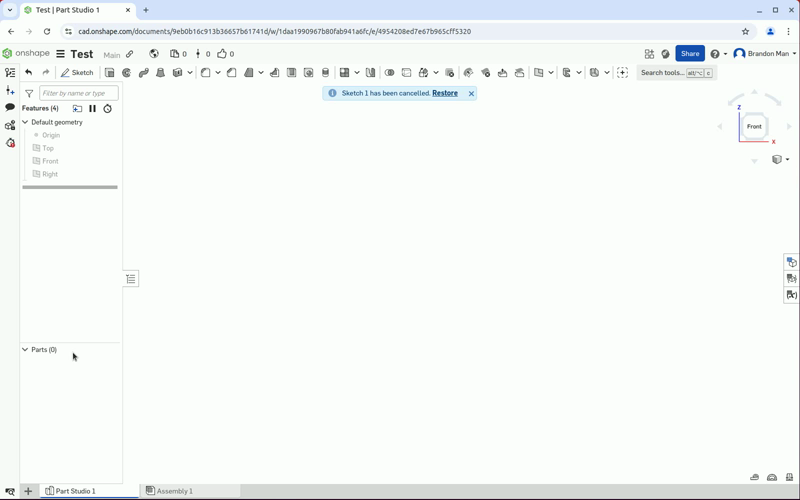
key(left)
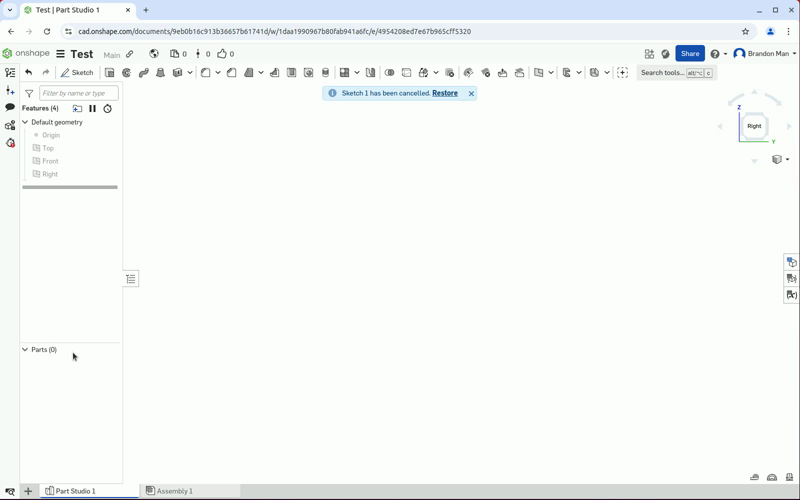
key_up(shift)
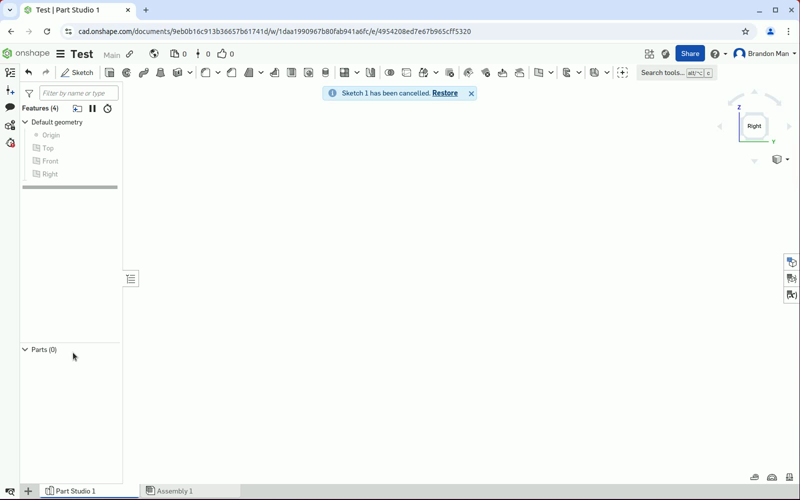
mouse_move(73, 352)
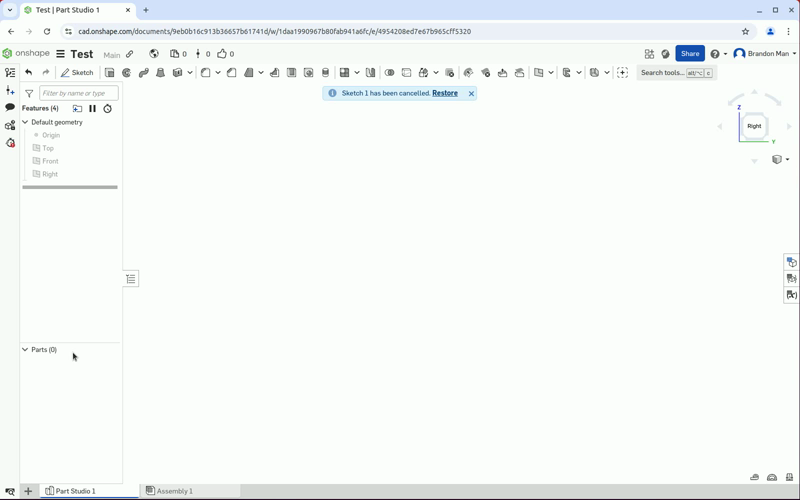
key(shift+y)
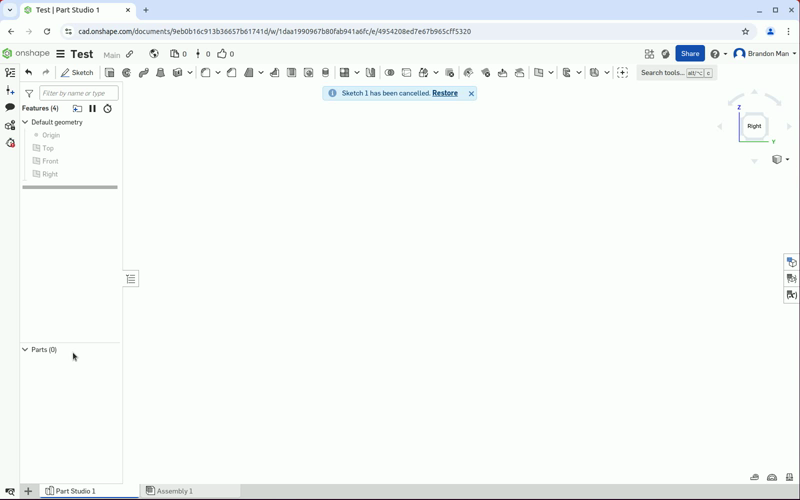
key(shift+s)
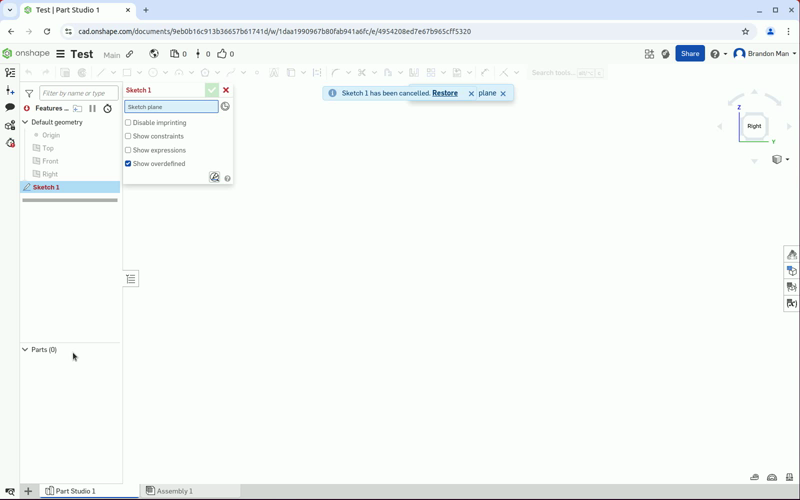
mouse_move(73, 176)
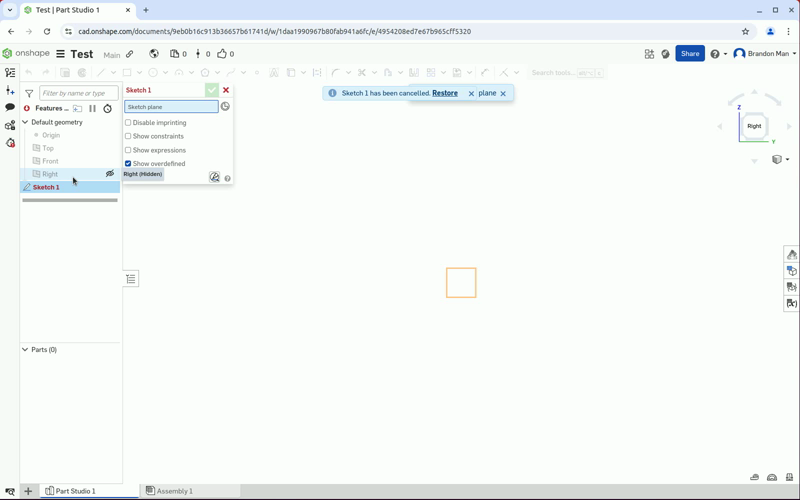
click(73, 176)
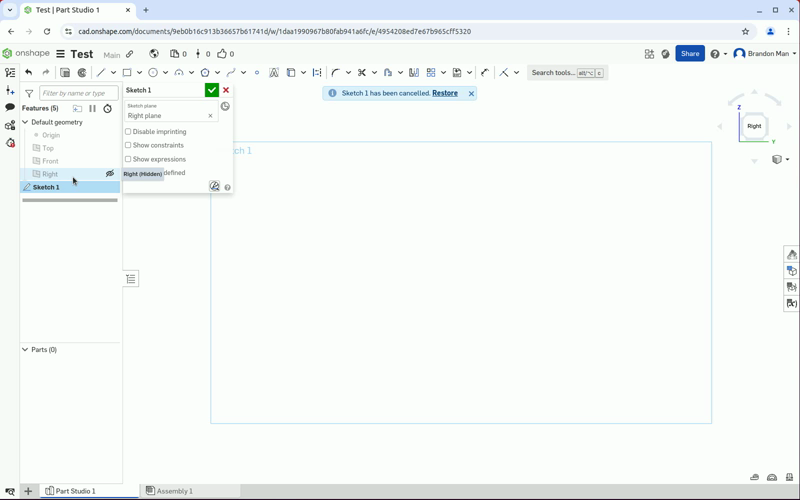
mouse_move(73, 352)
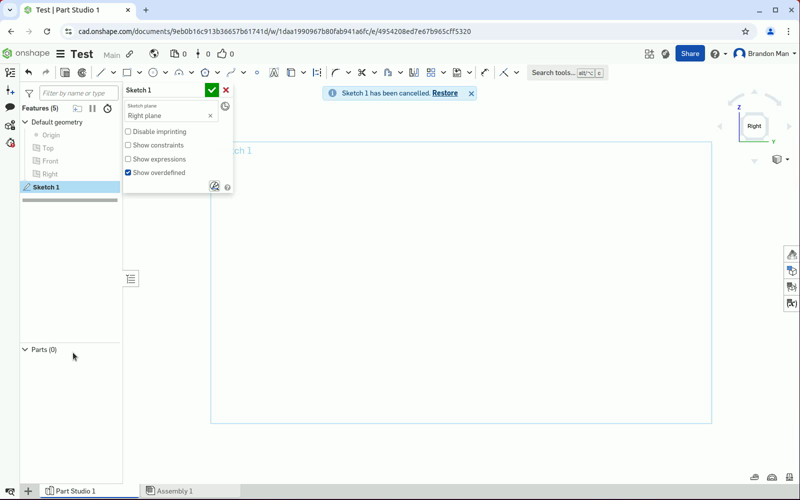
key(y)
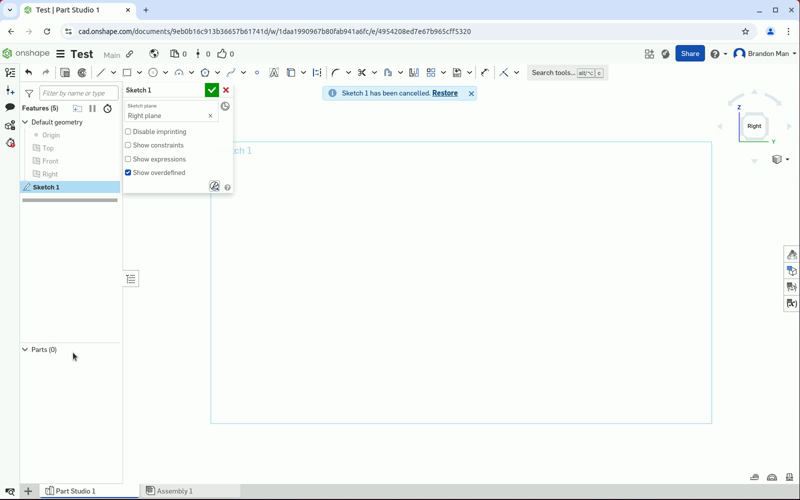
key(l)
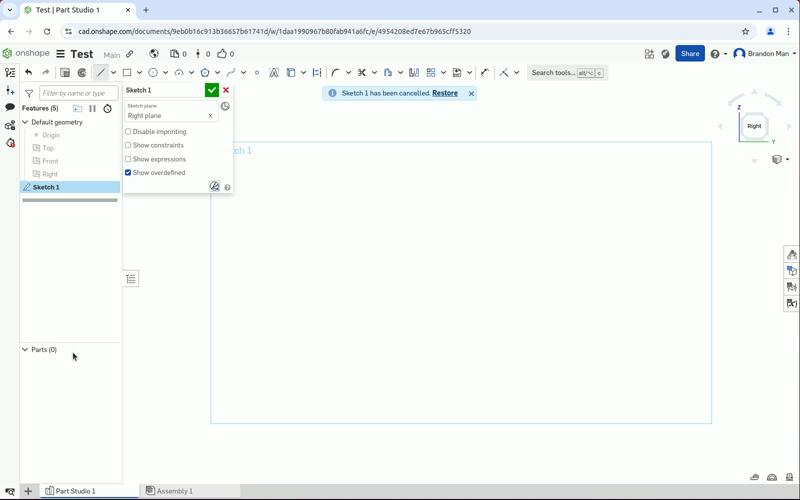
key_down(shift)
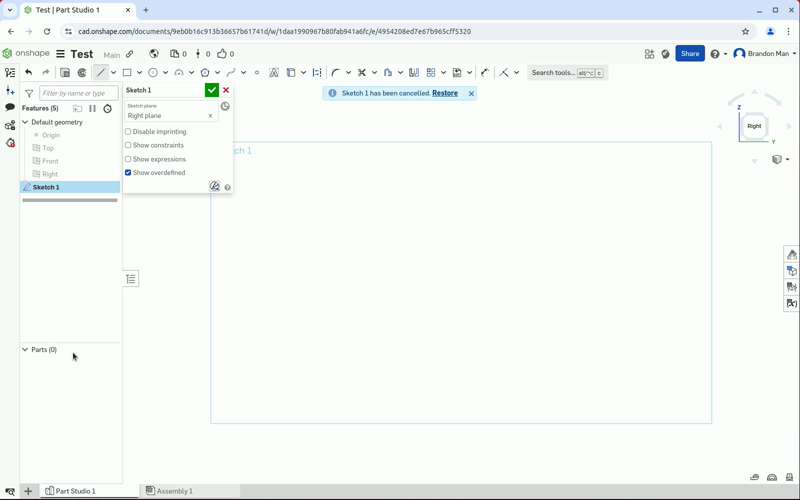
mouse_move(538, 388)
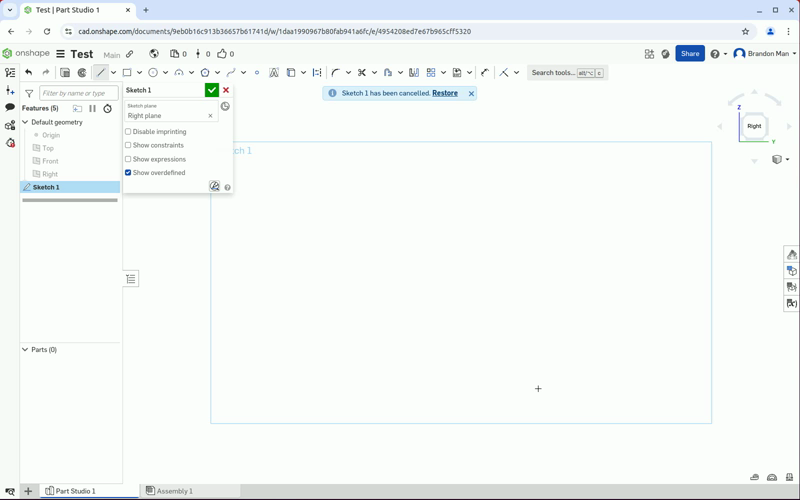
click(538, 388)
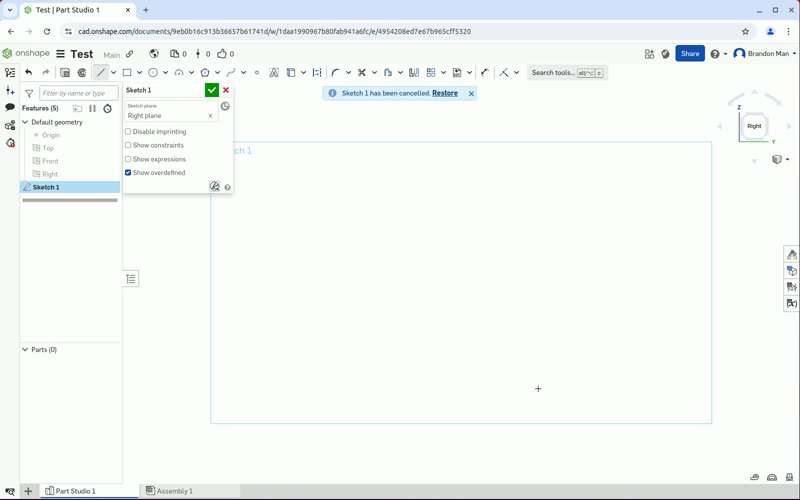
key_up(shift)
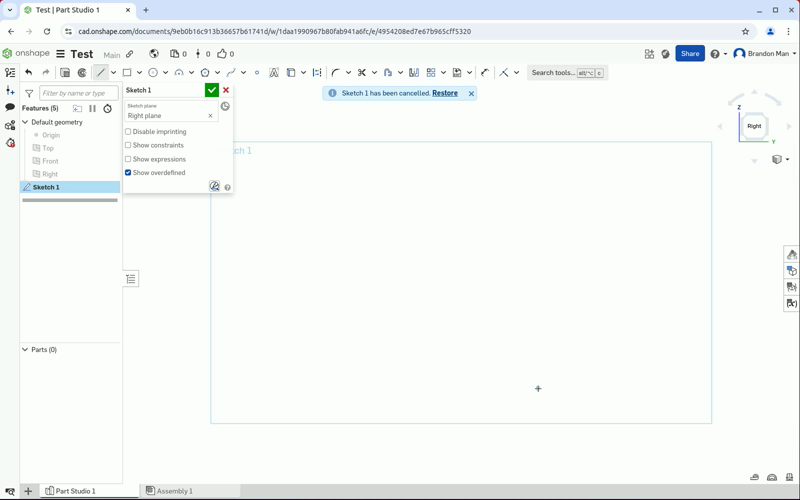
key_down(shift)
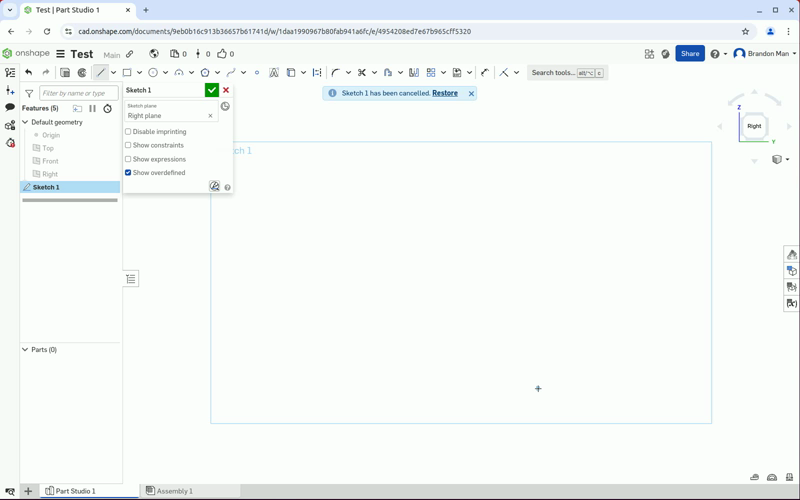
mouse_move(568, 388)
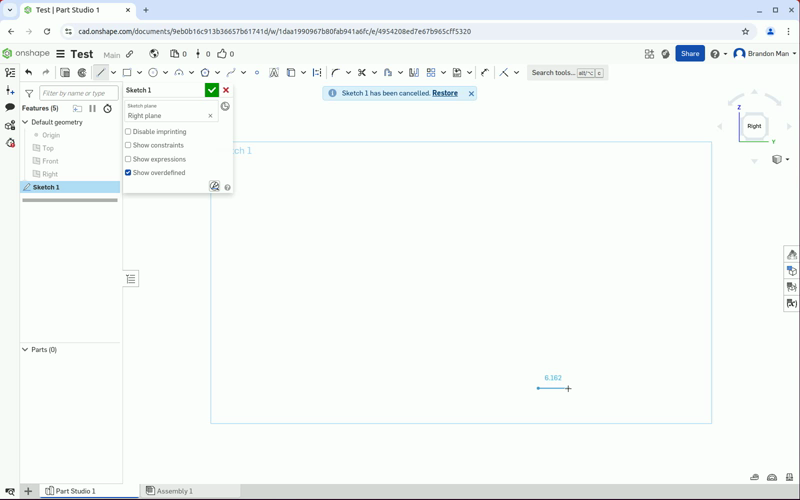
mouse_move(542, 388)
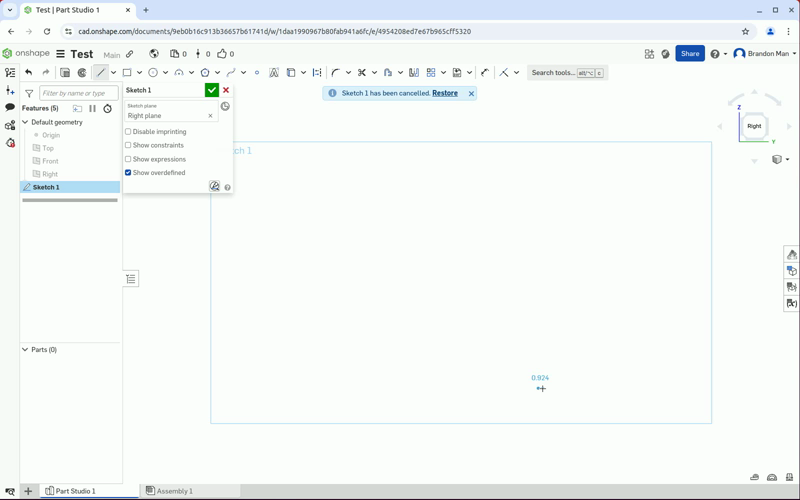
scroll(6)
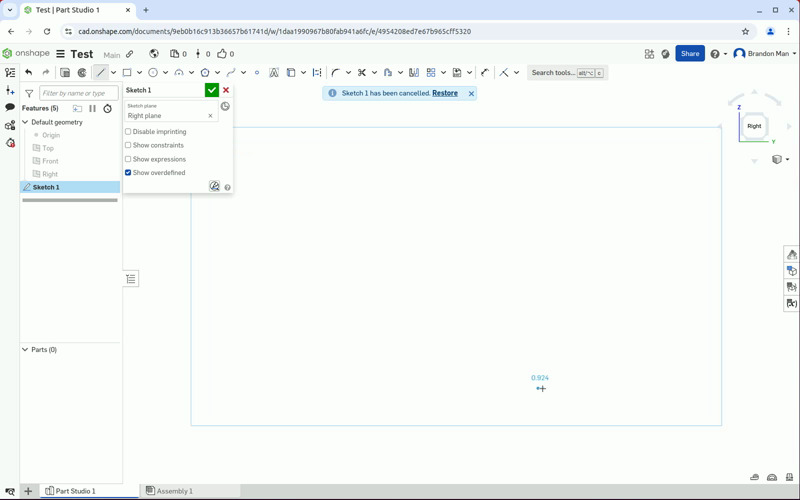
scroll(6)
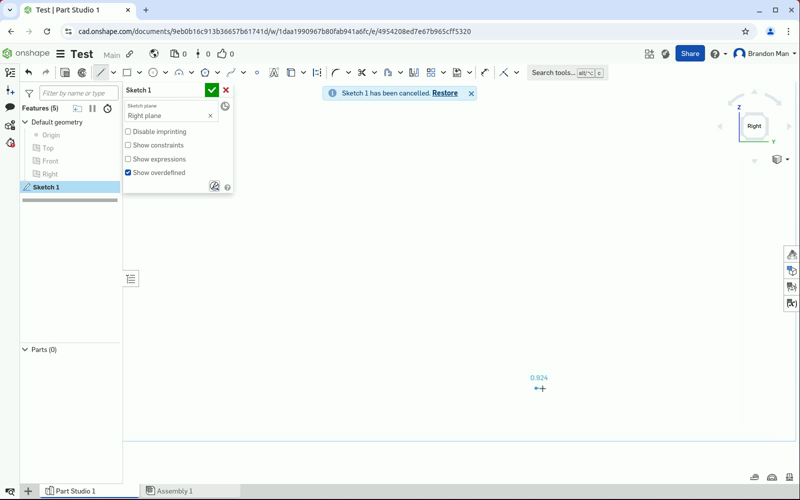
scroll(6)
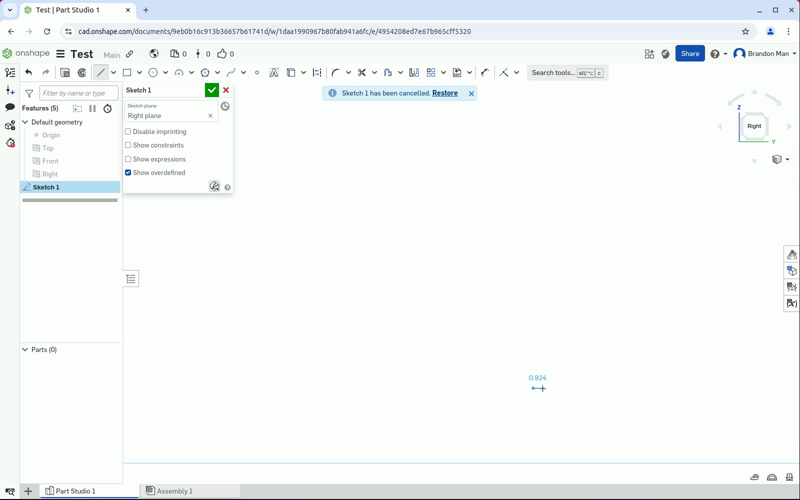
scroll(6)
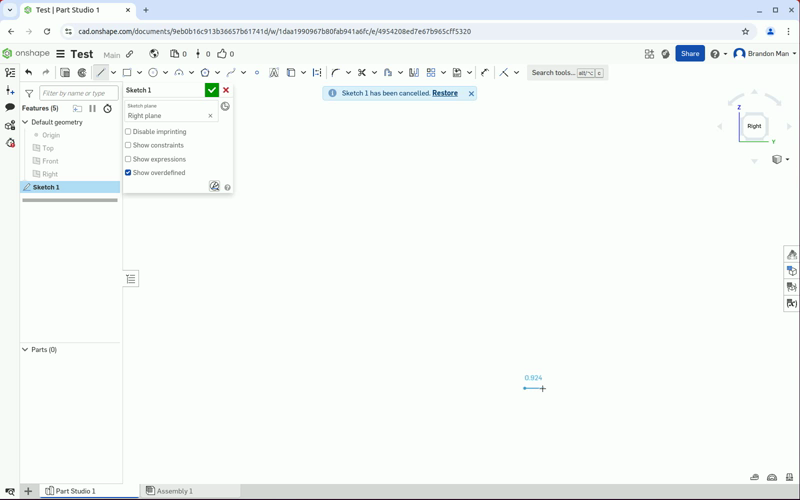
scroll(6)
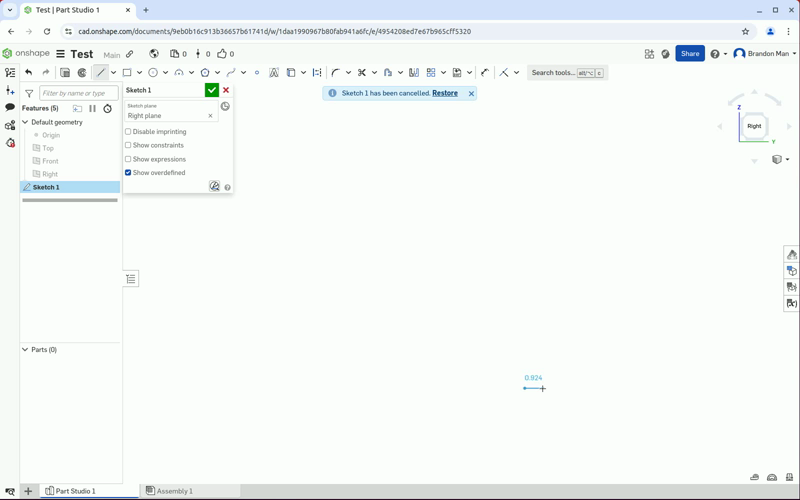
scroll(6)
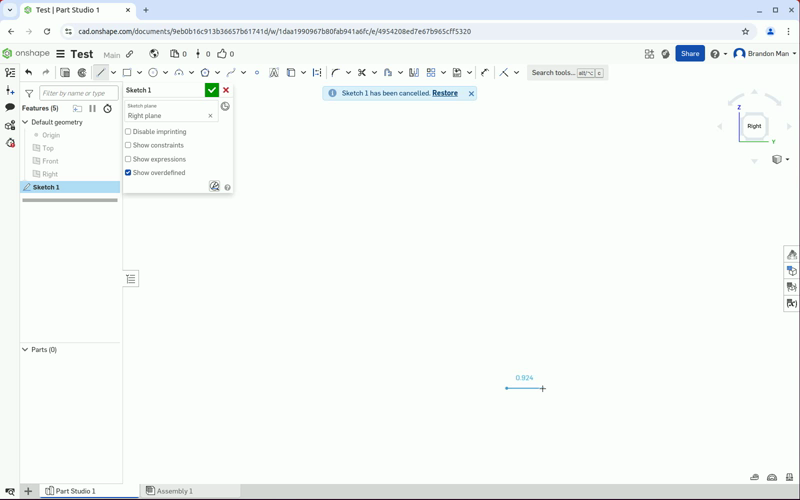
scroll(6)
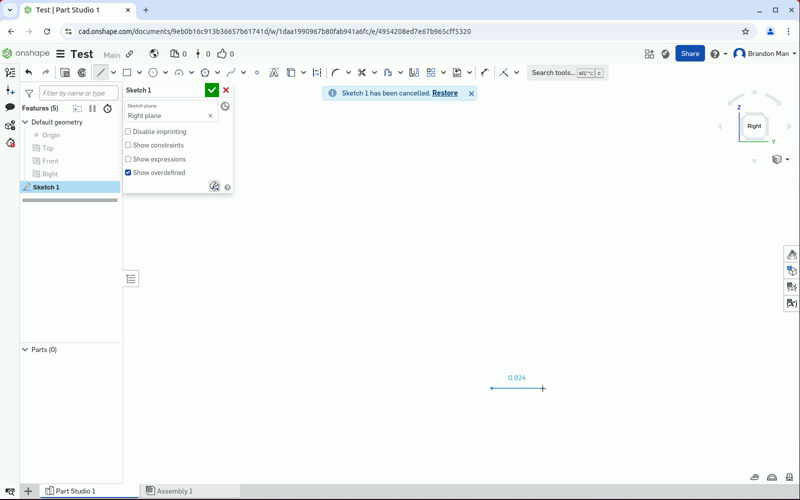
click(542, 388)
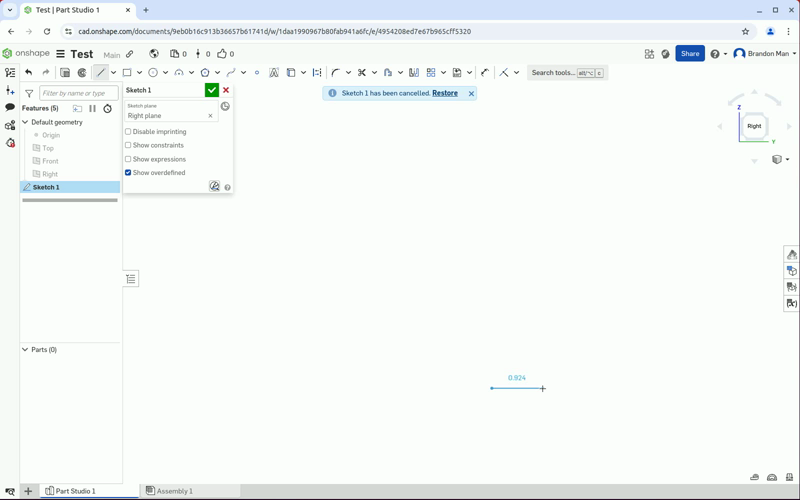
scroll(-6)
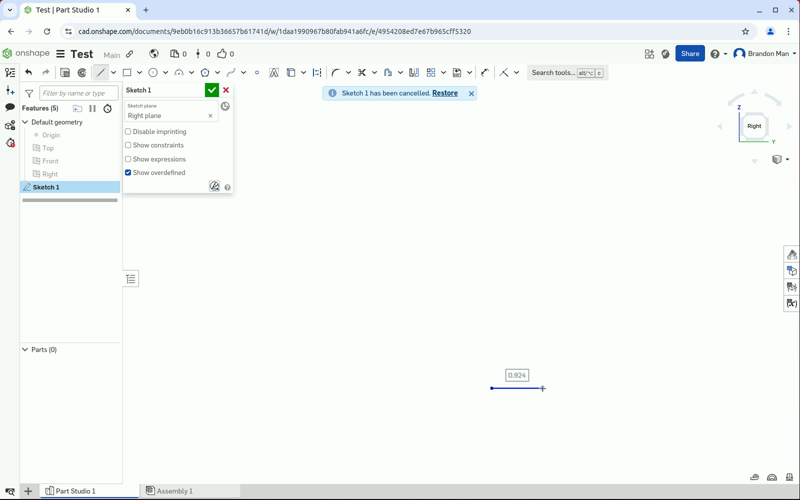
scroll(-6)
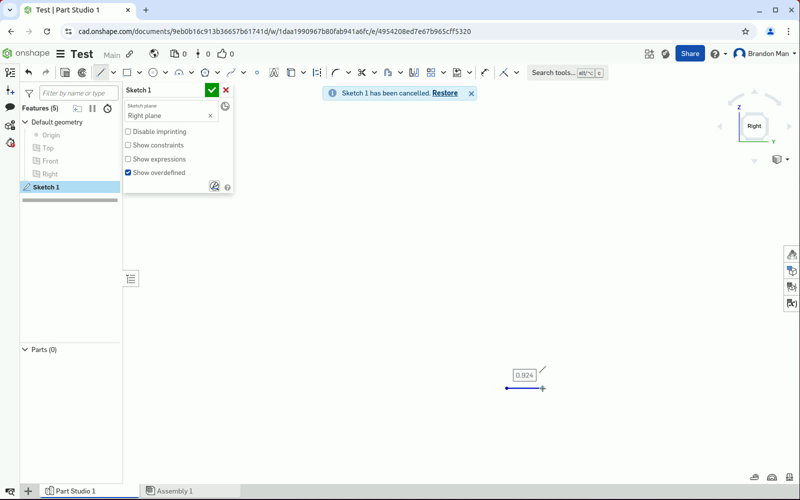
scroll(-6)
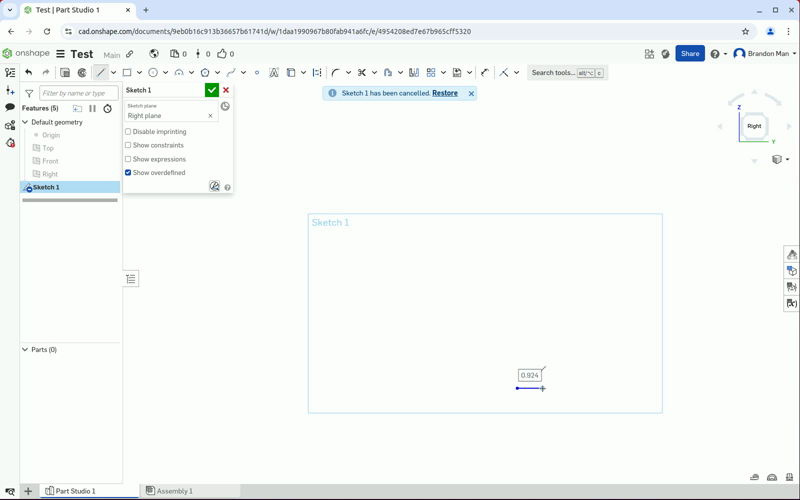
scroll(-6)
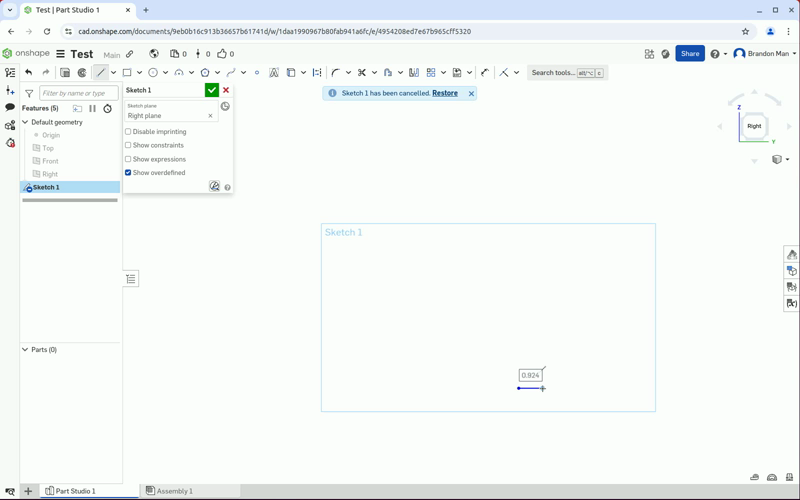
scroll(-6)
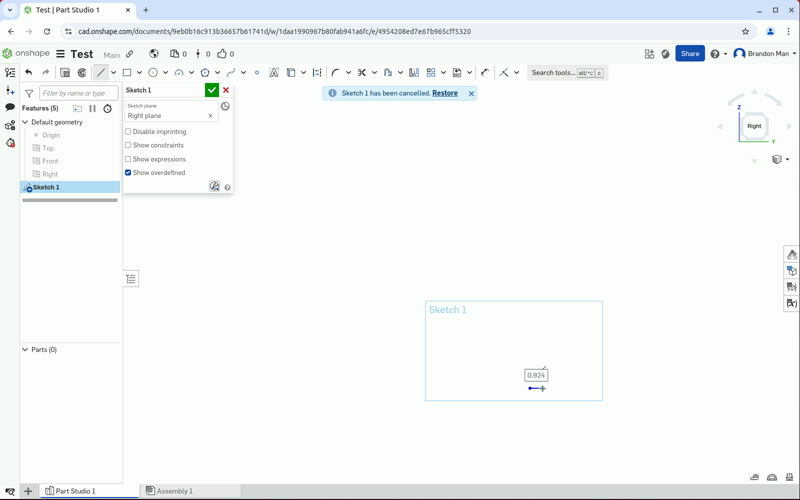
scroll(-6)
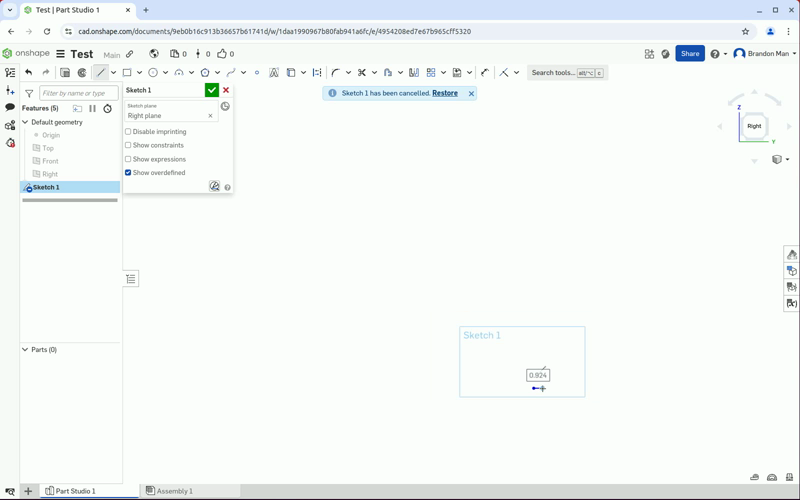
scroll(-6)
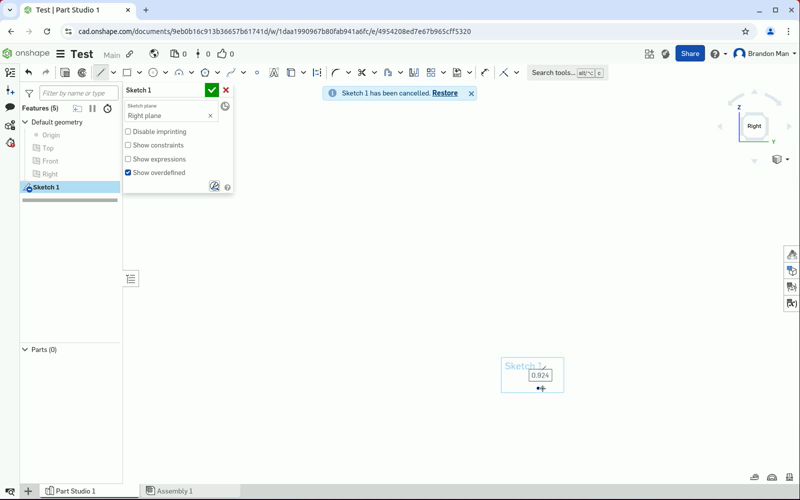
key_up(shift)
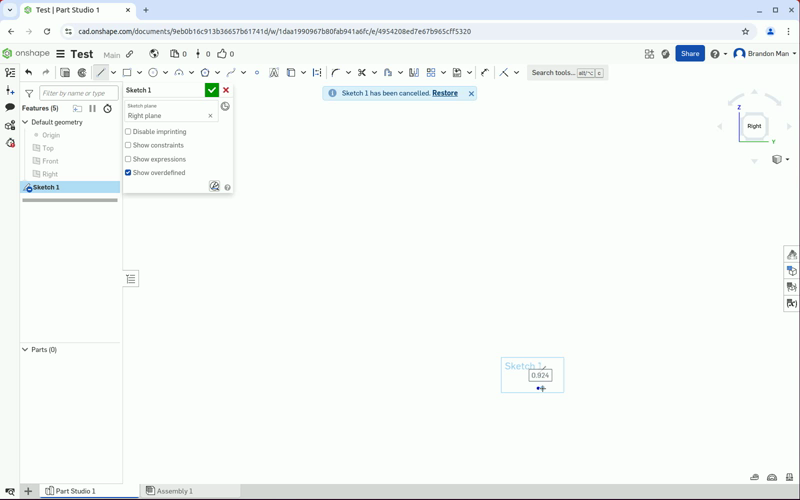
key_down(shift)
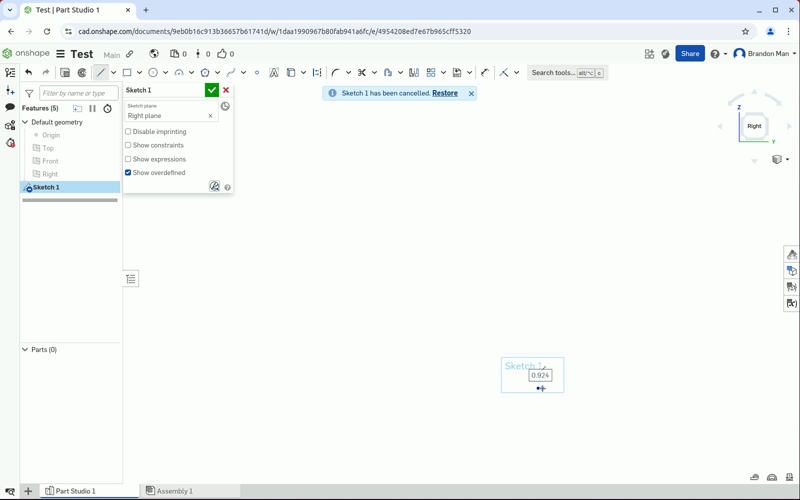
mouse_move(542, 176)
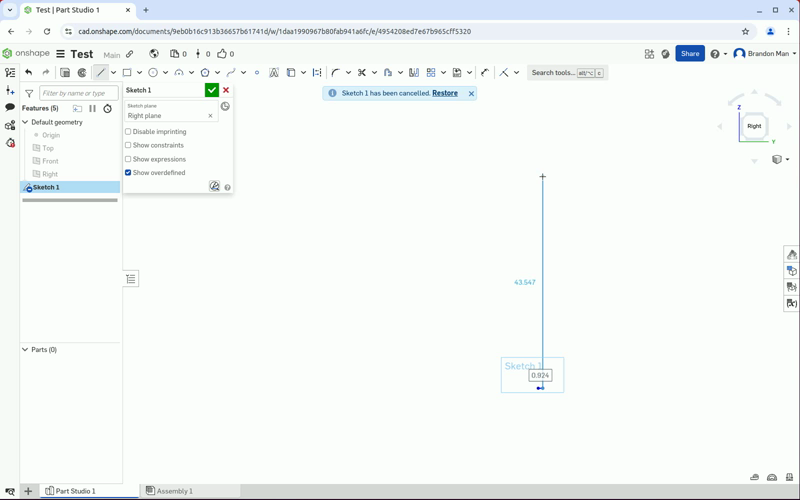
click(542, 176)
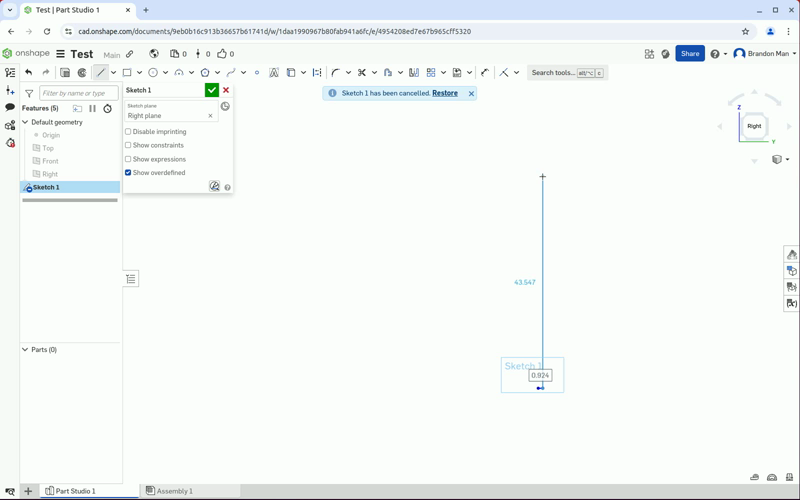
key_up(shift)
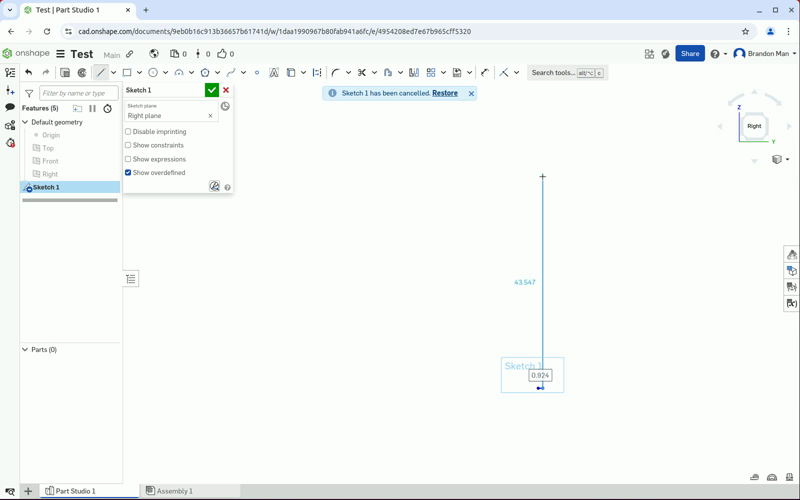
key_down(shift)
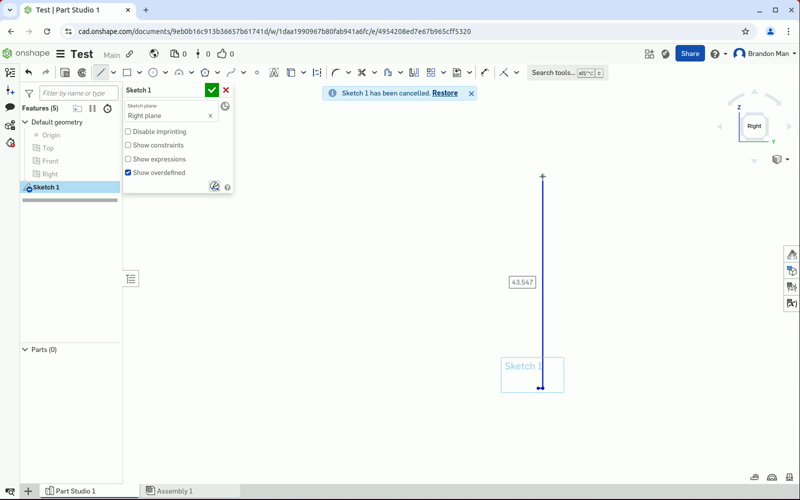
mouse_move(572, 176)
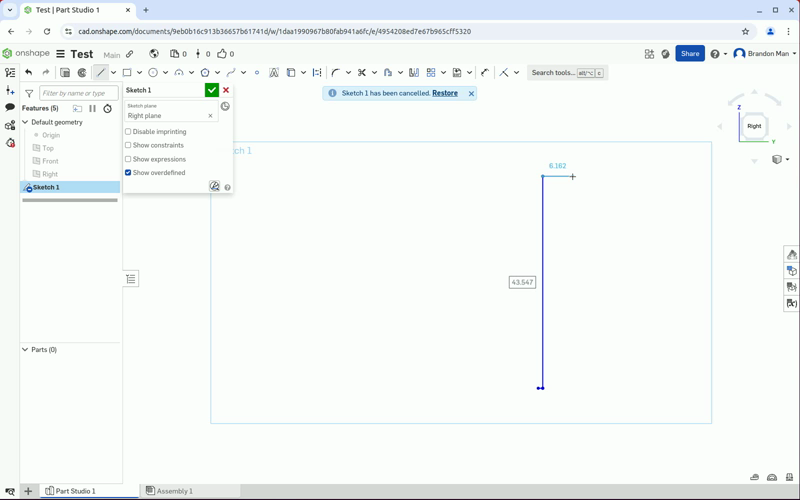
mouse_move(538, 176)
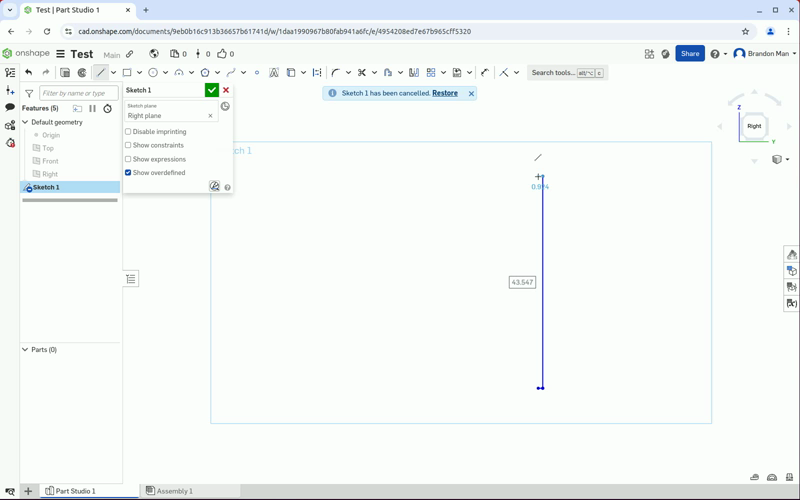
scroll(6)
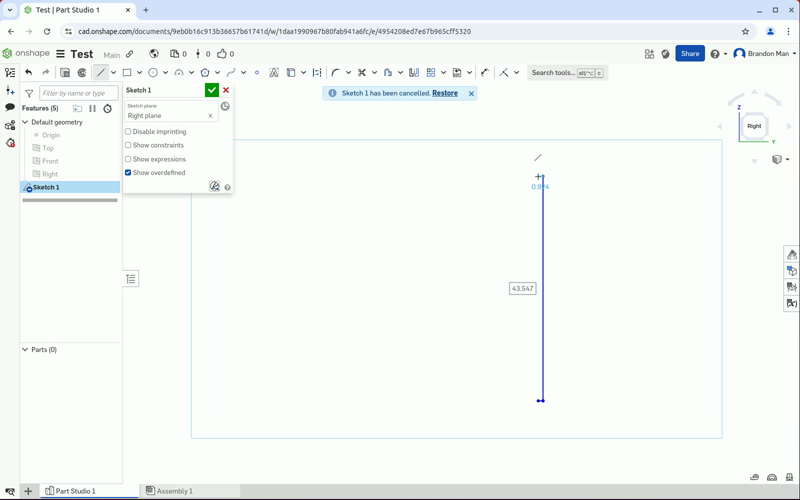
scroll(6)
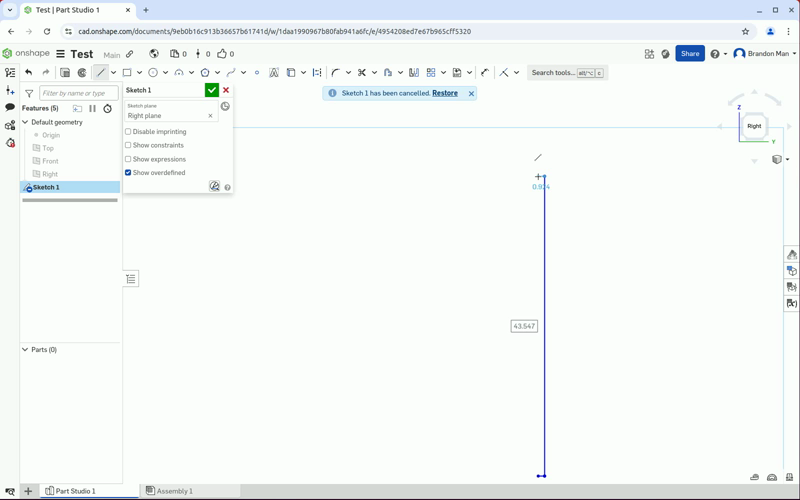
scroll(6)
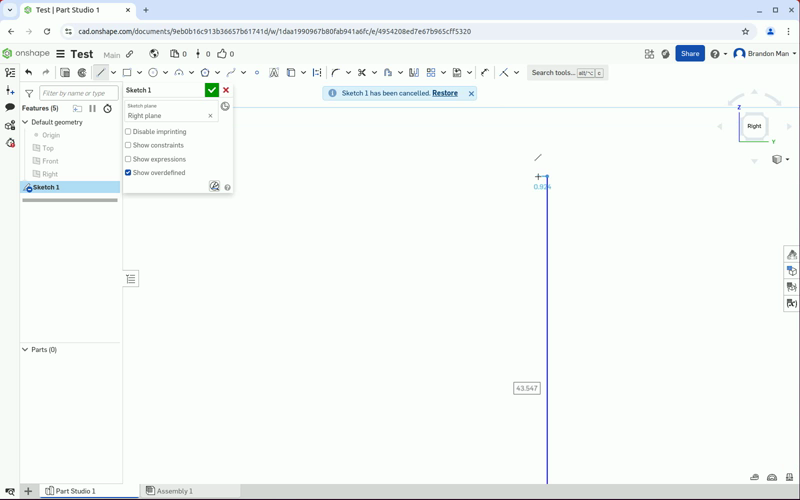
scroll(6)
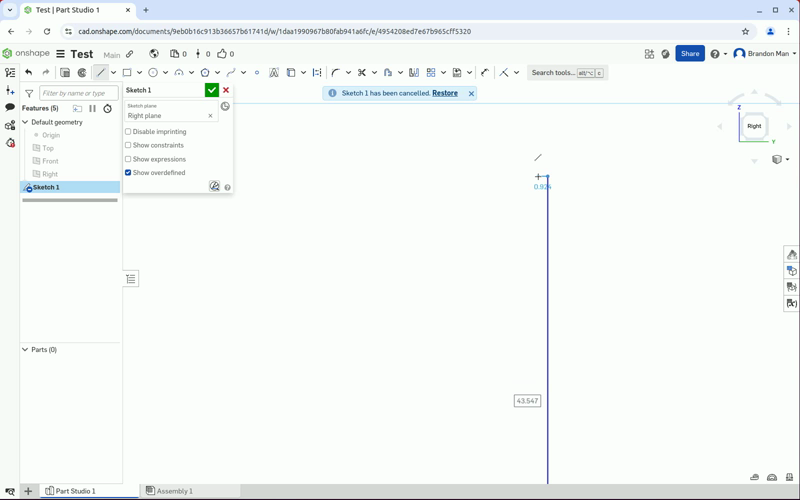
scroll(6)
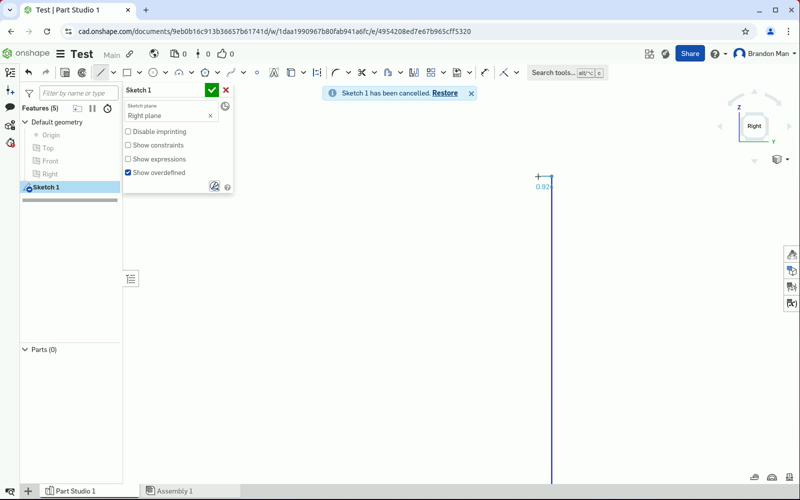
scroll(6)
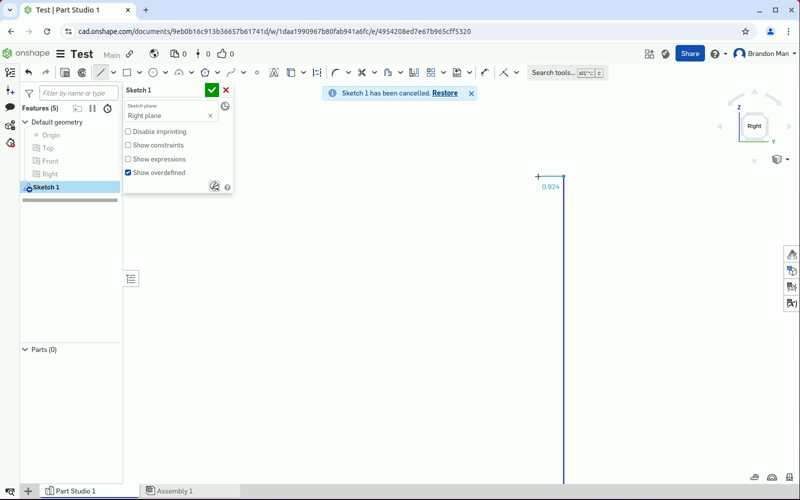
scroll(6)
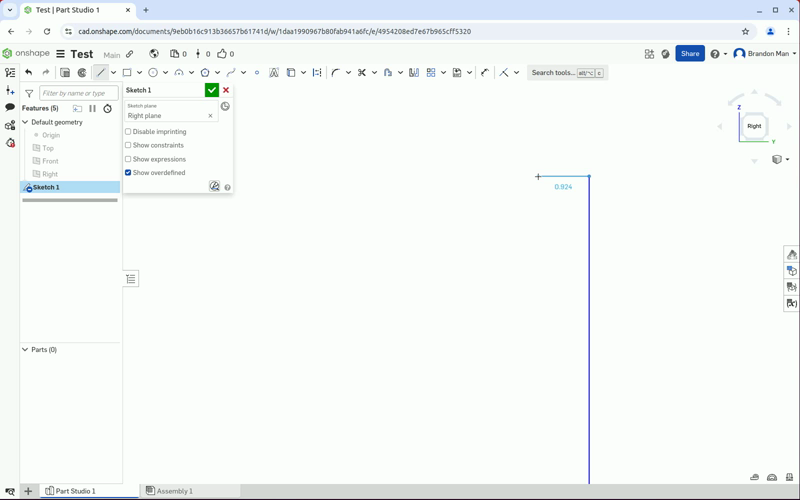
click(538, 176)
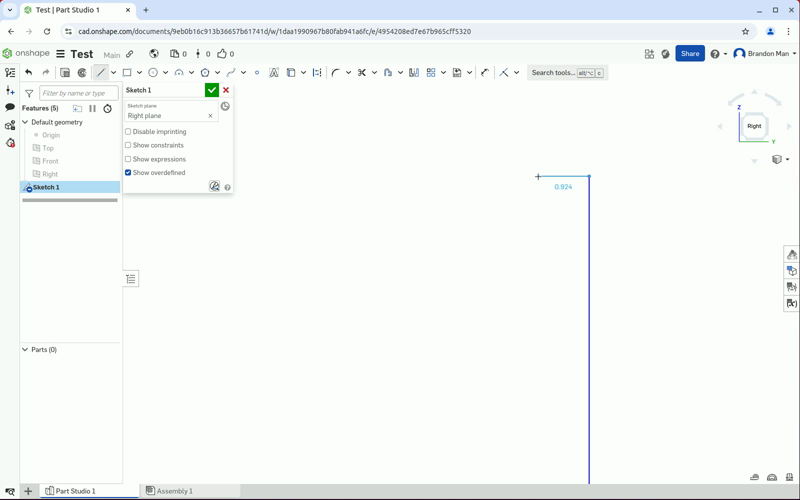
scroll(-6)
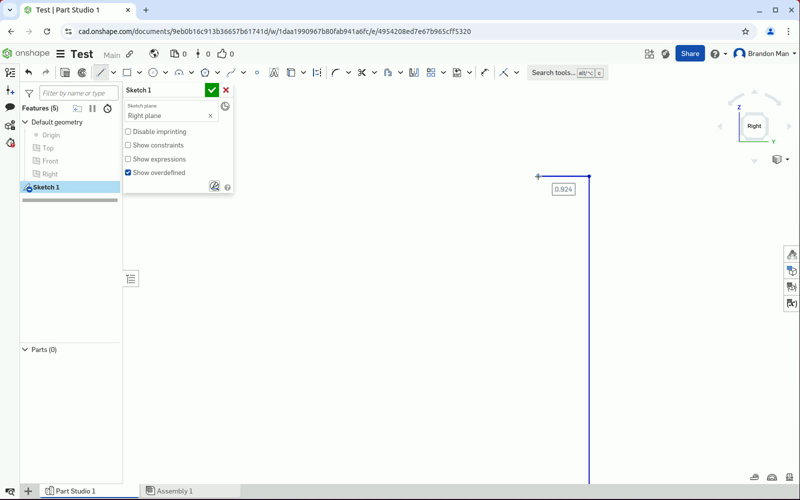
scroll(-6)
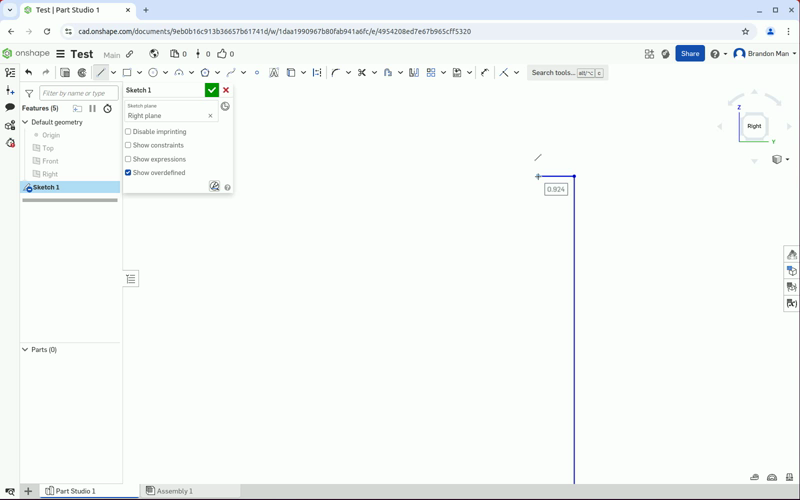
scroll(-6)
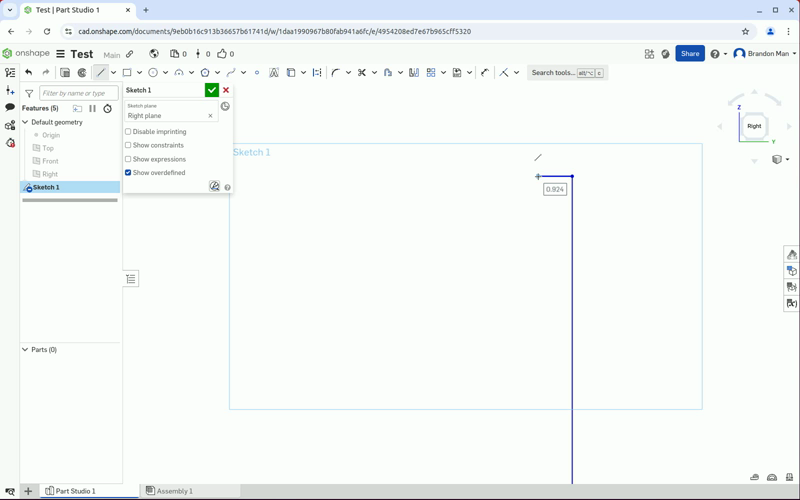
scroll(-6)
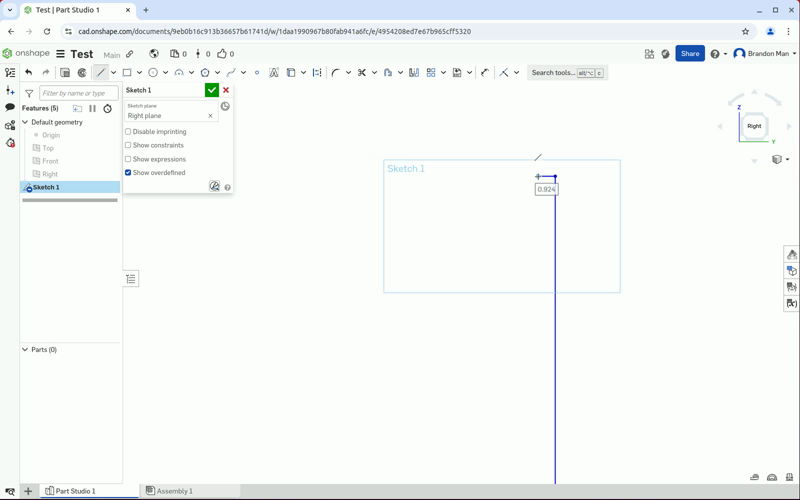
scroll(-6)
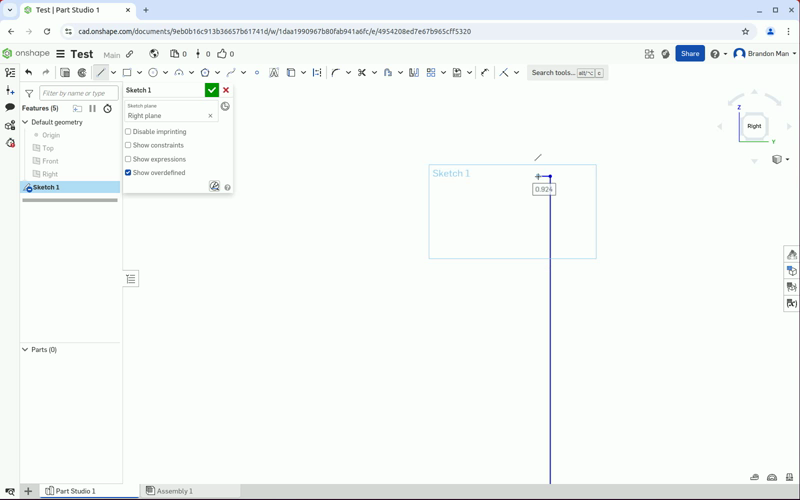
scroll(-6)
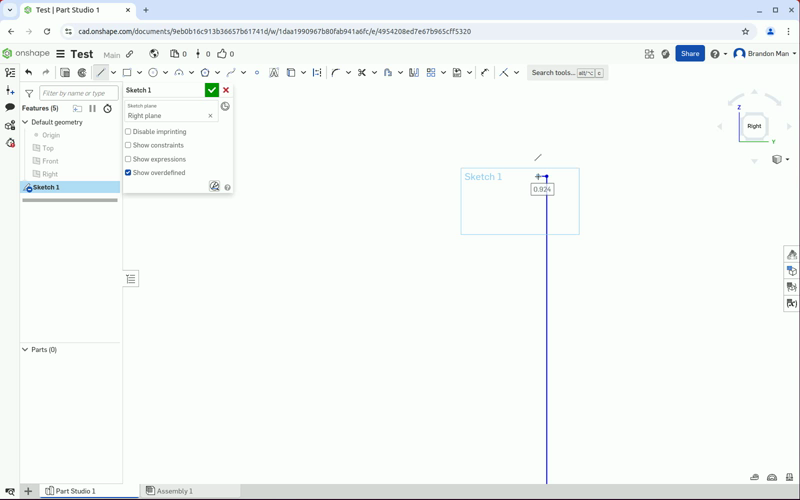
scroll(-6)
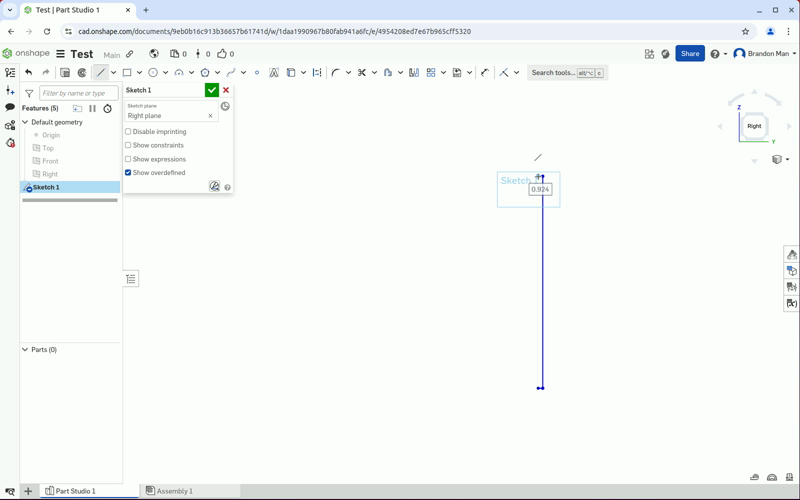
key_up(shift)
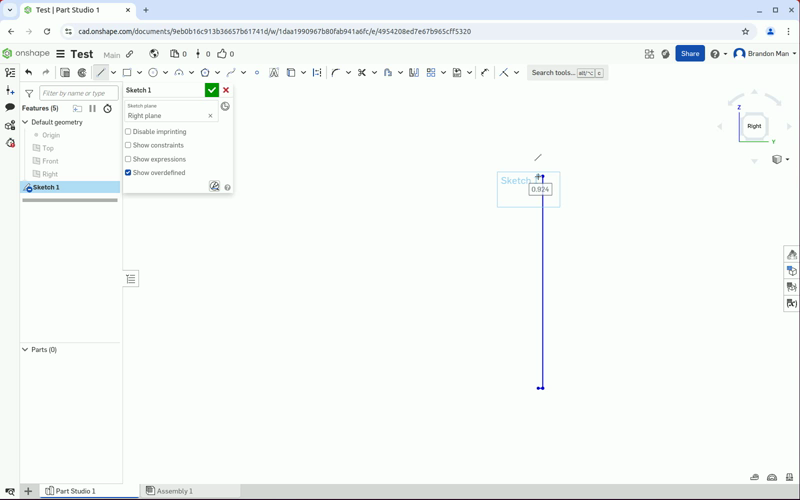
key_down(shift)
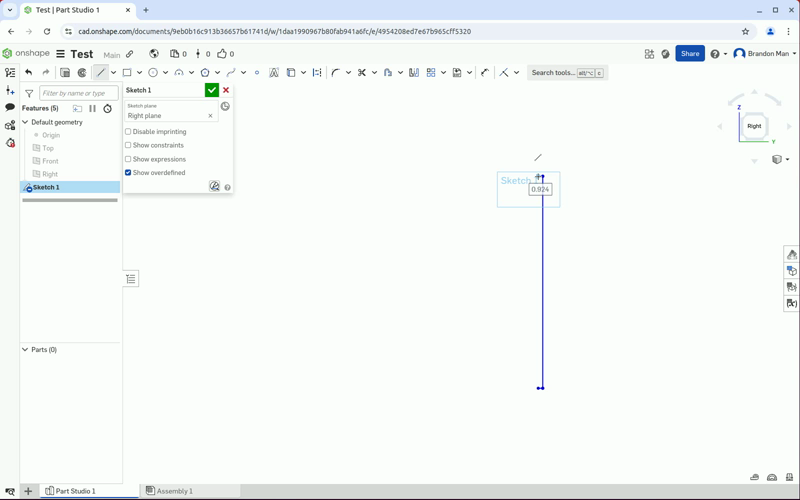
mouse_move(538, 388)
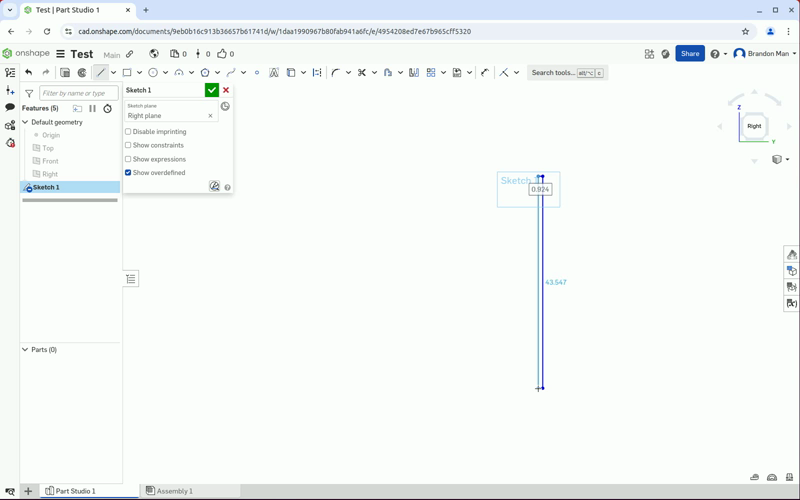
key_up(shift)
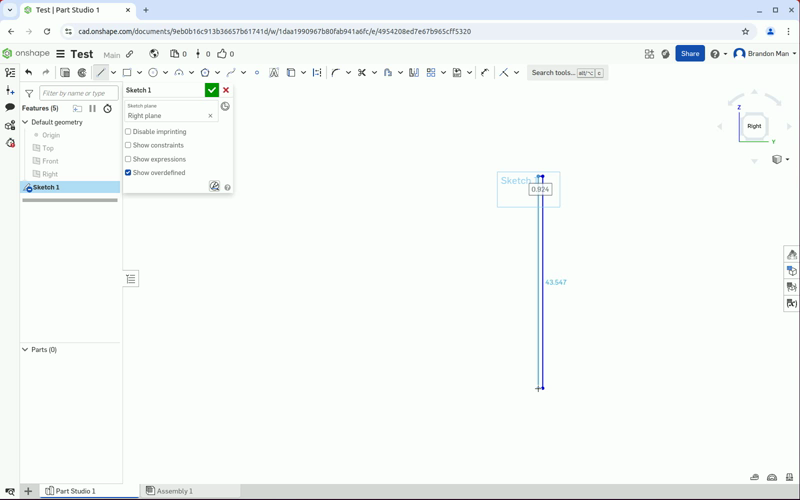
click(538, 388)
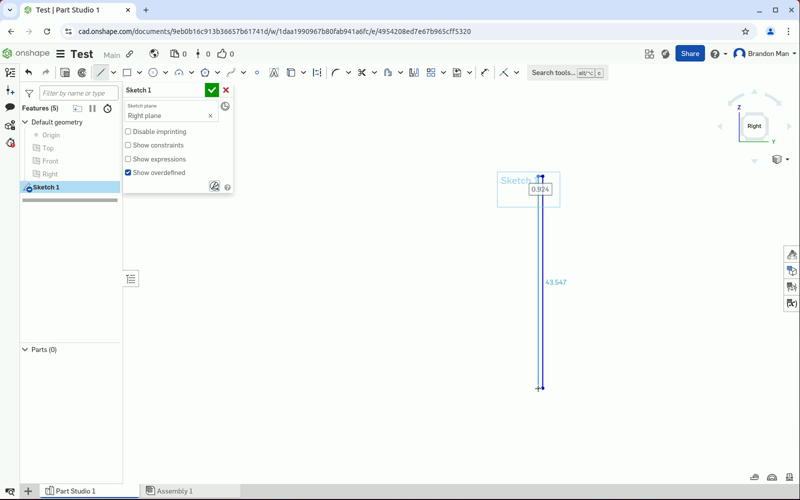
key(esc)
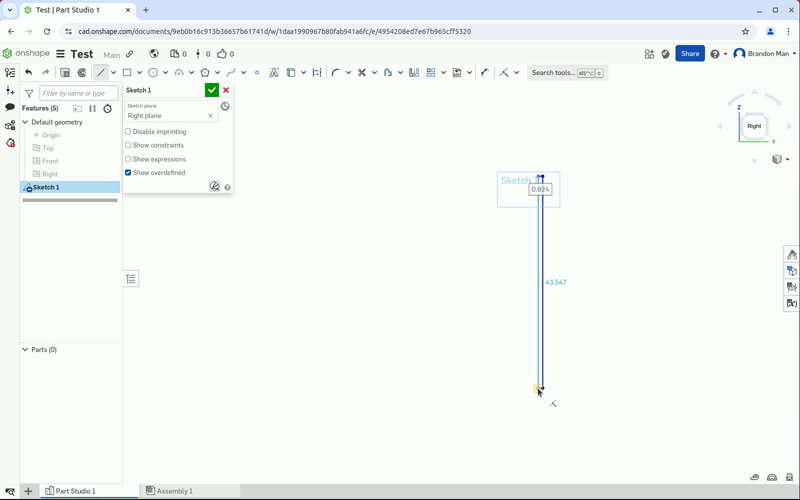
mouse_move(541, 242)
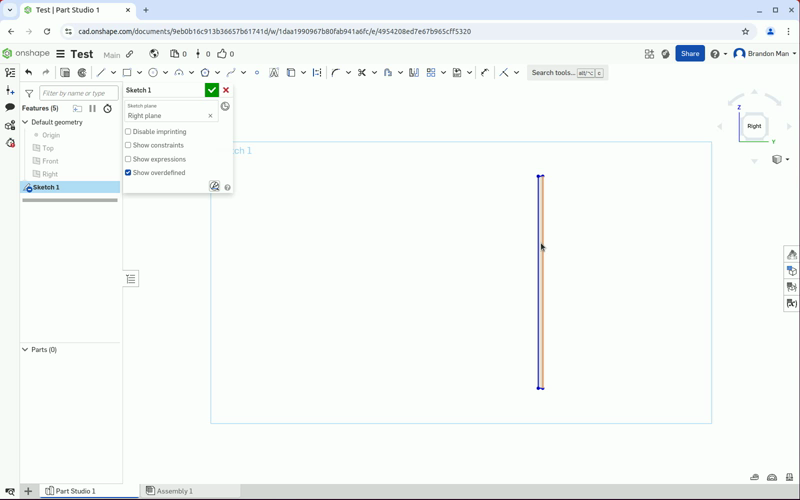
scroll(6)
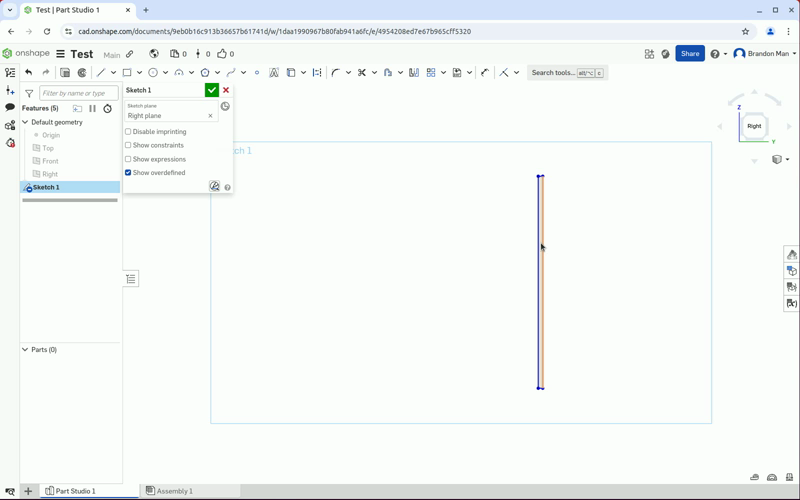
scroll(6)
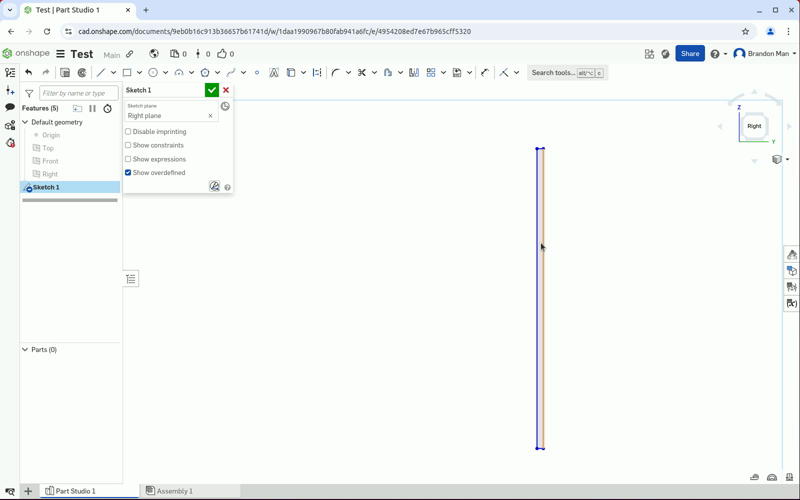
scroll(6)
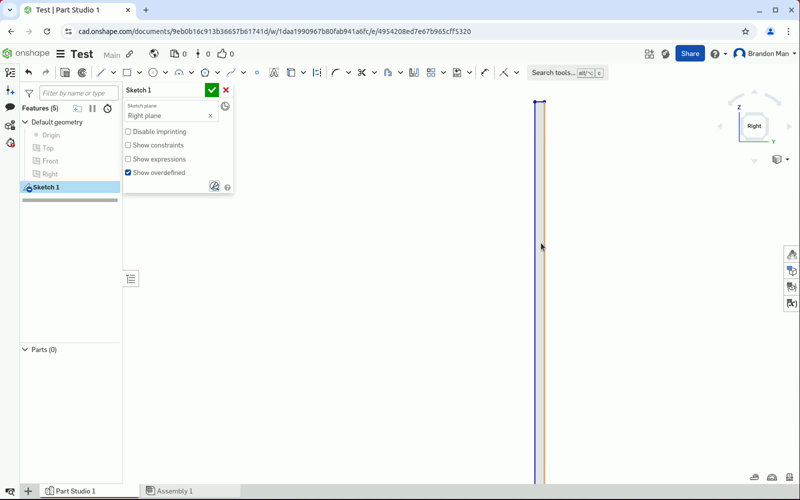
scroll(6)
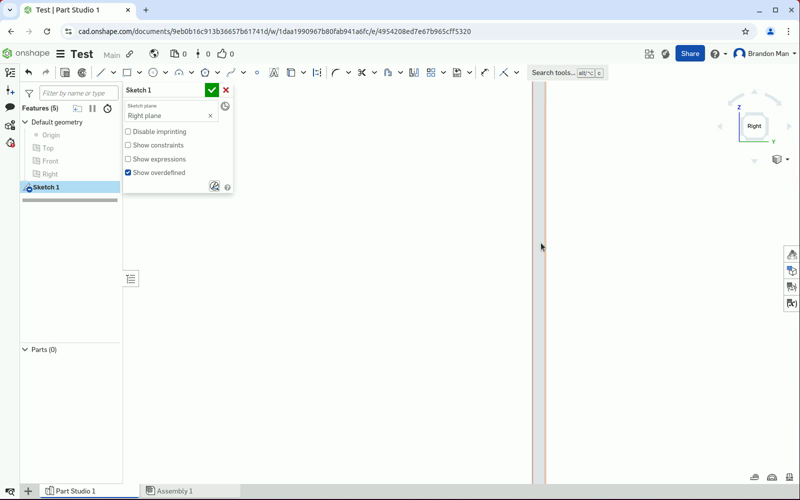
scroll(6)
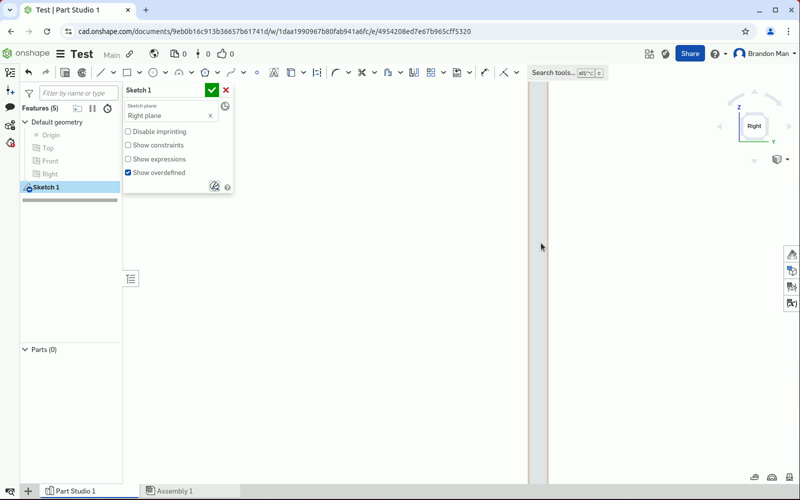
scroll(6)
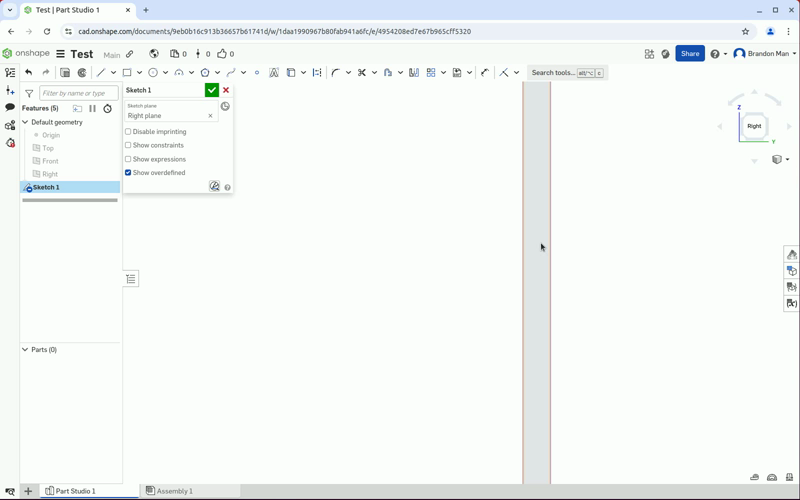
scroll(6)
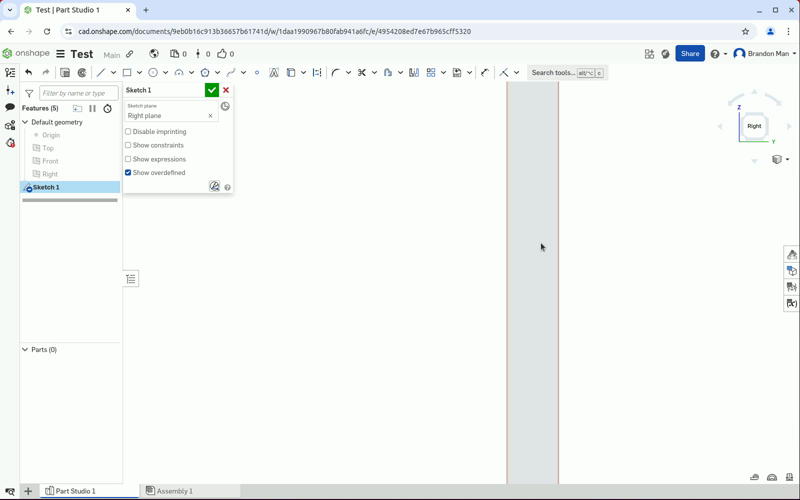
click(541, 242)
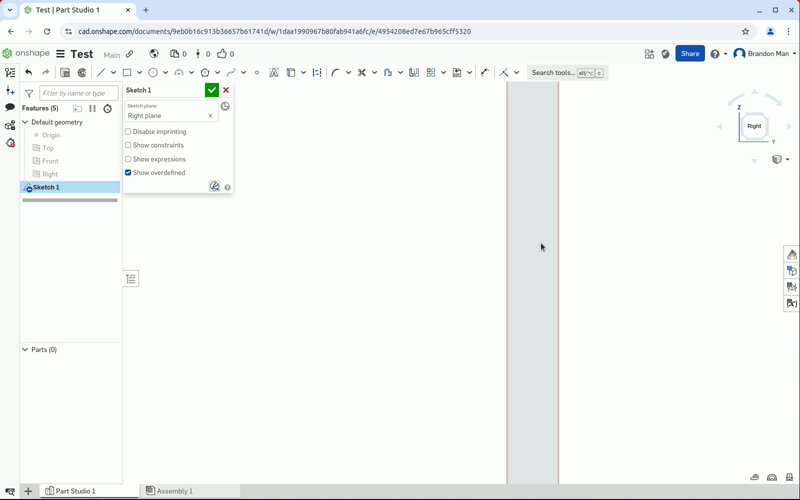
scroll(-6)
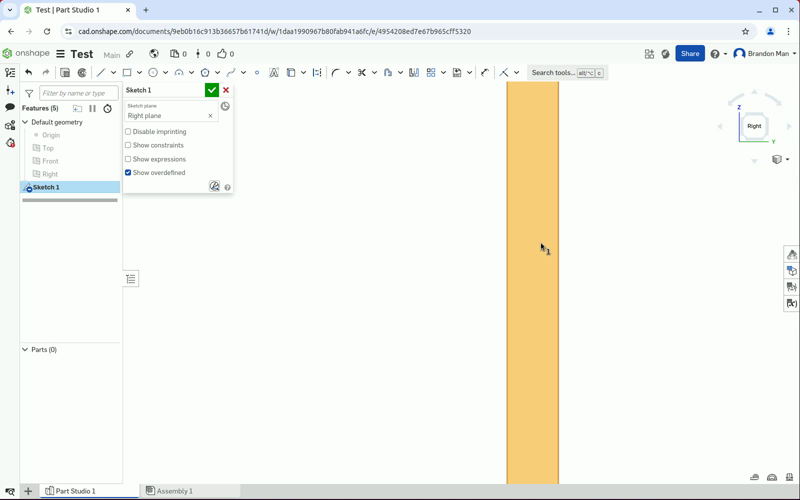
scroll(-6)
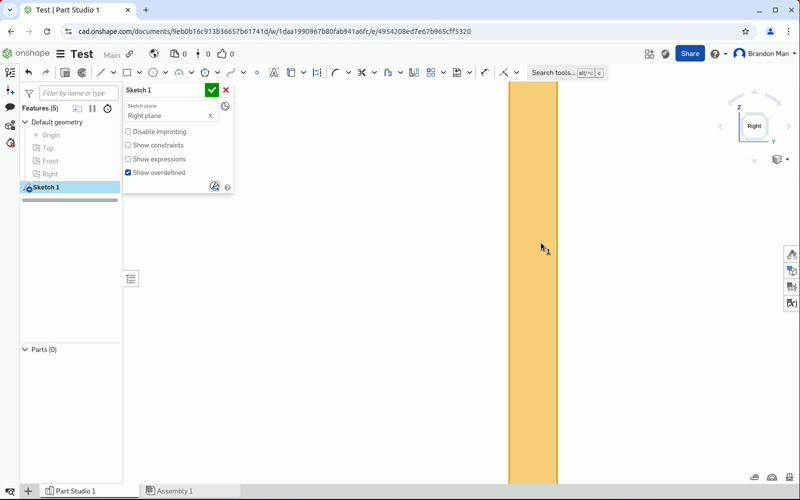
scroll(-6)
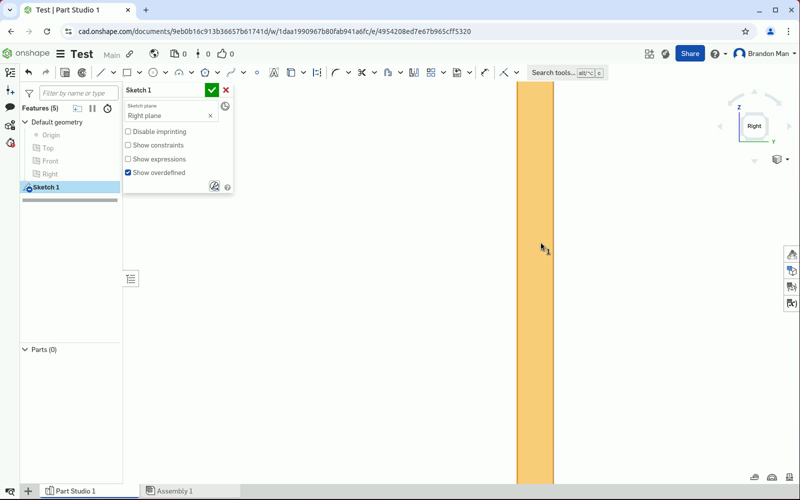
scroll(-6)
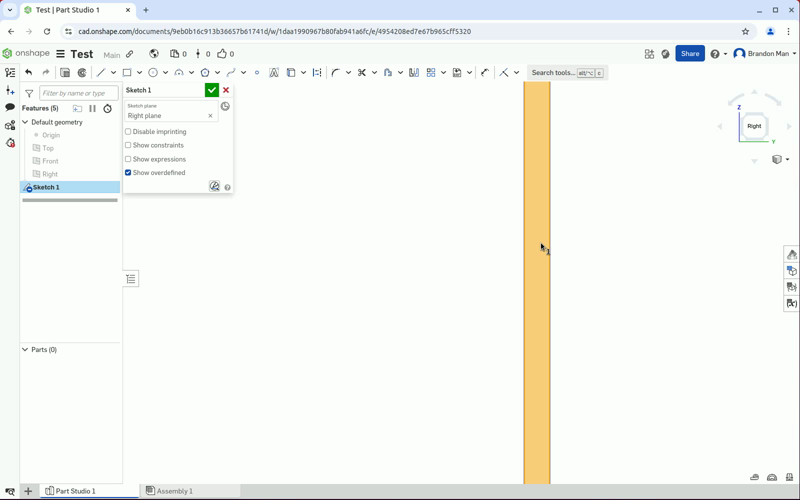
scroll(-6)
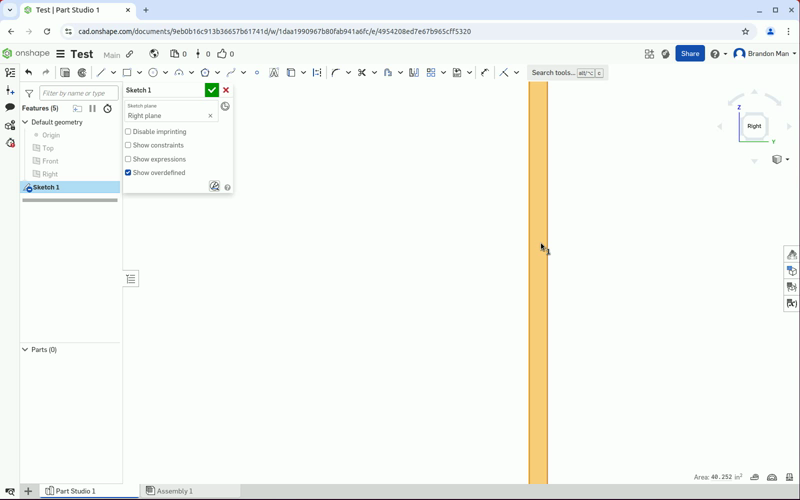
scroll(-6)
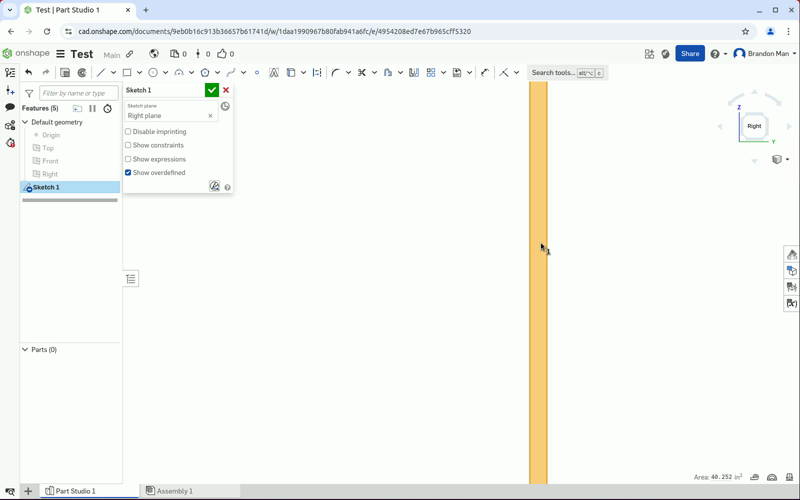
scroll(-6)
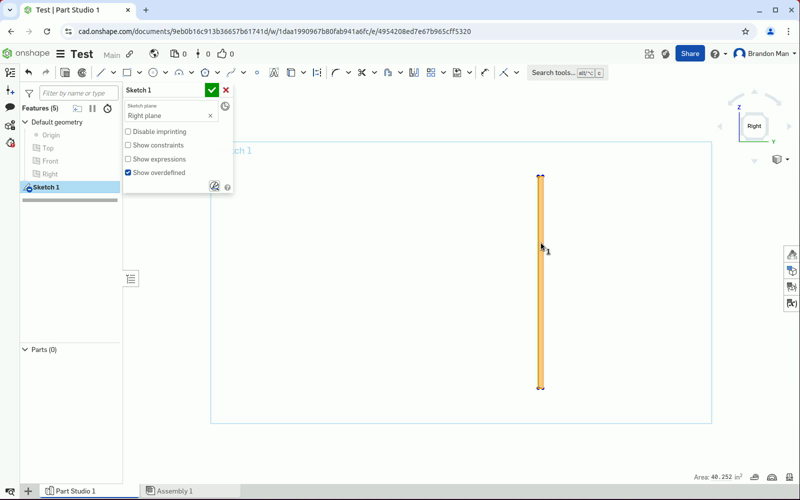
mouse_move(73, 352)
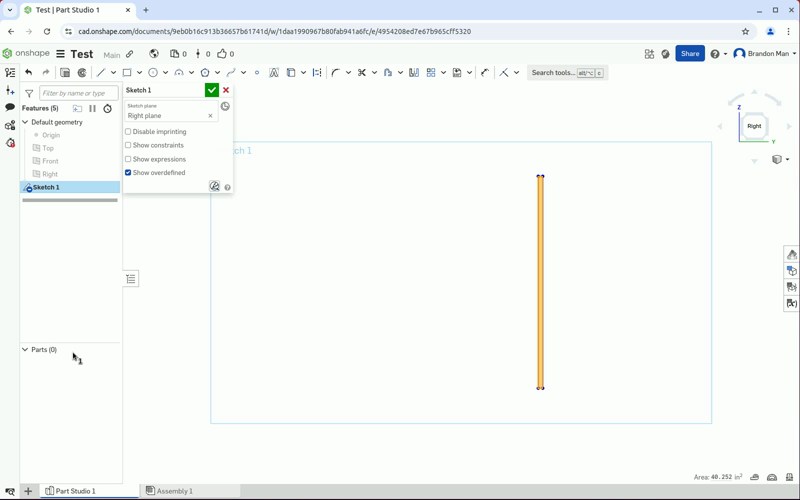
key(shift+y)
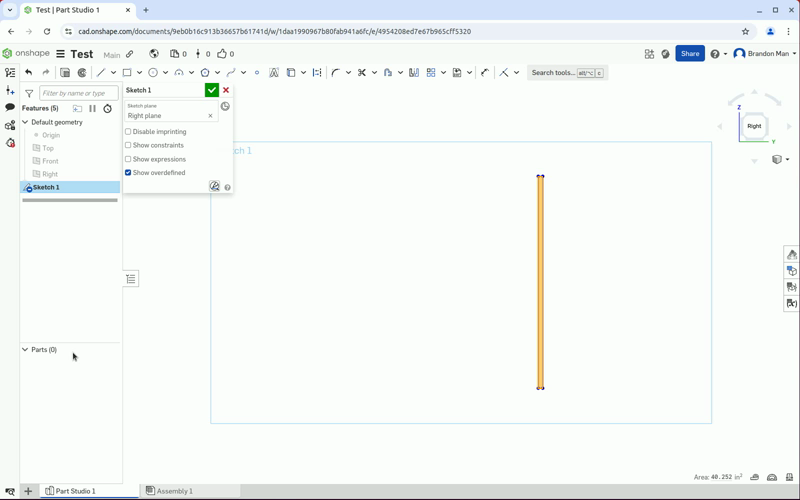
key(shift+e)
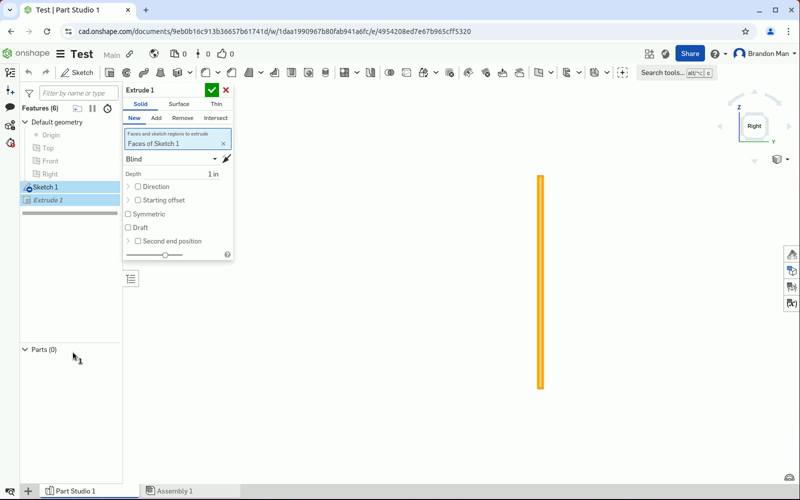
mouse_move(143, 106)
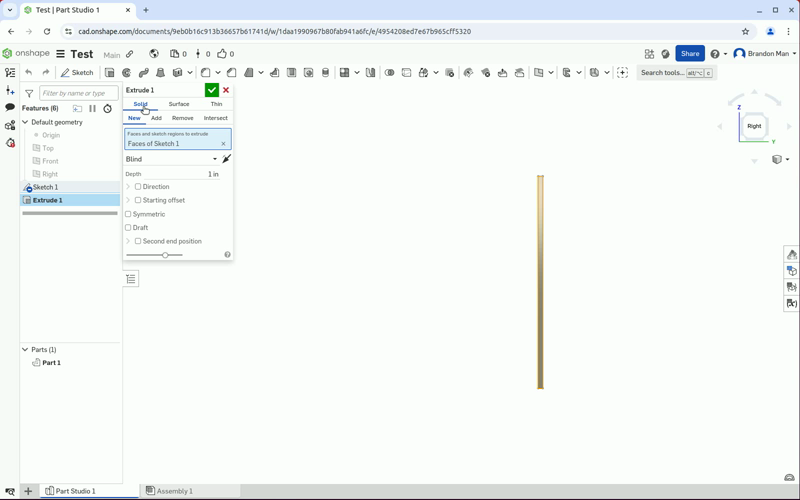
click(143, 106)
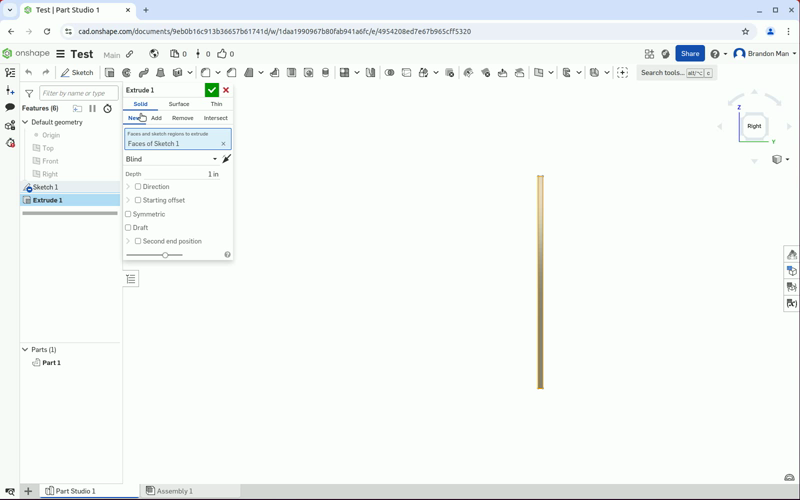
mouse_move(137, 120)
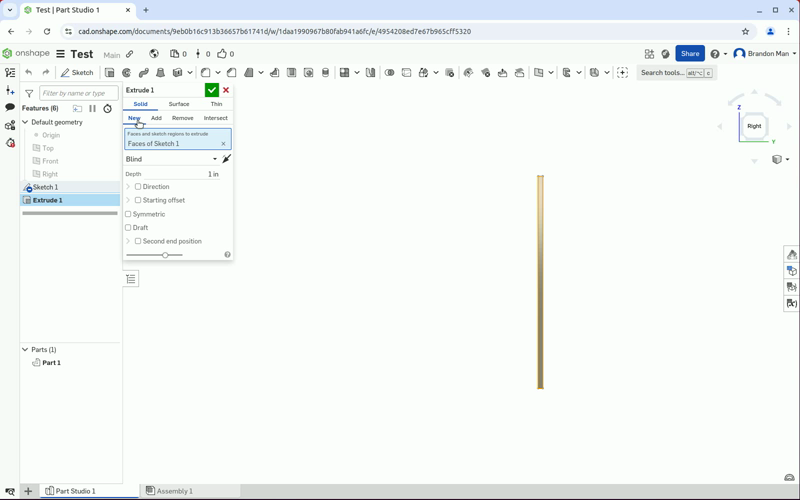
click(137, 120)
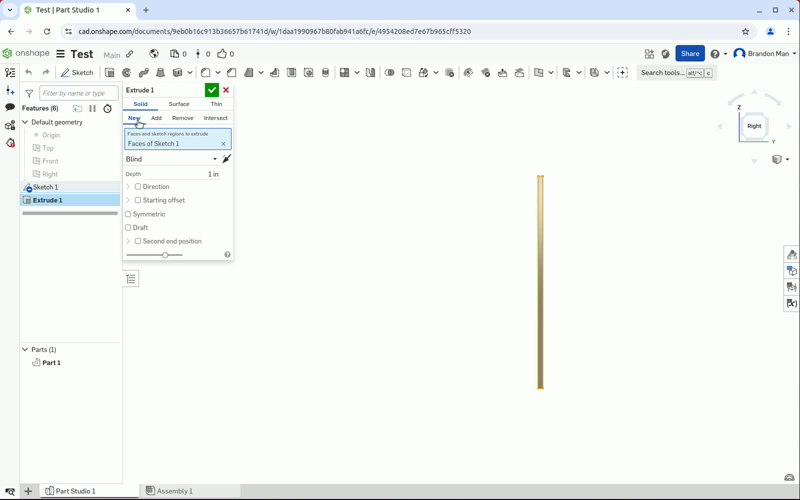
key(tab, 4)
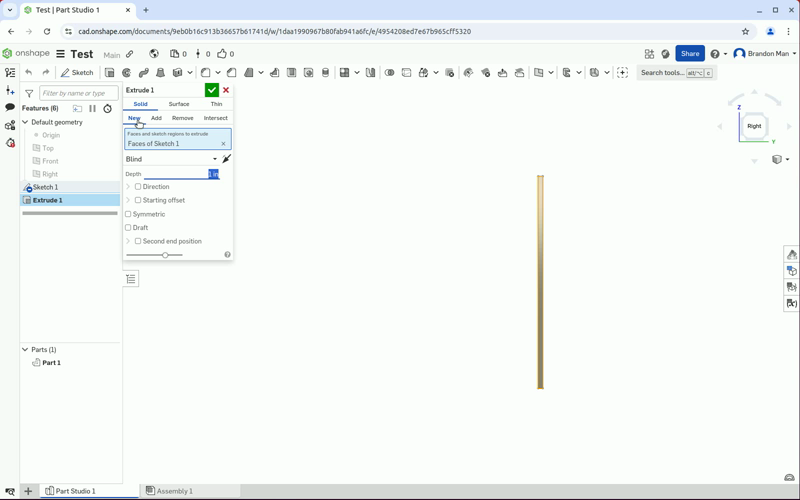
text(1.926)
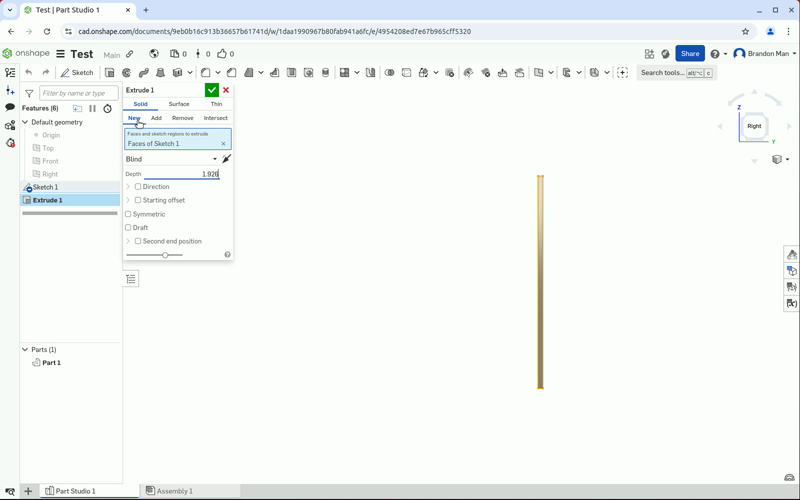
key(enter)
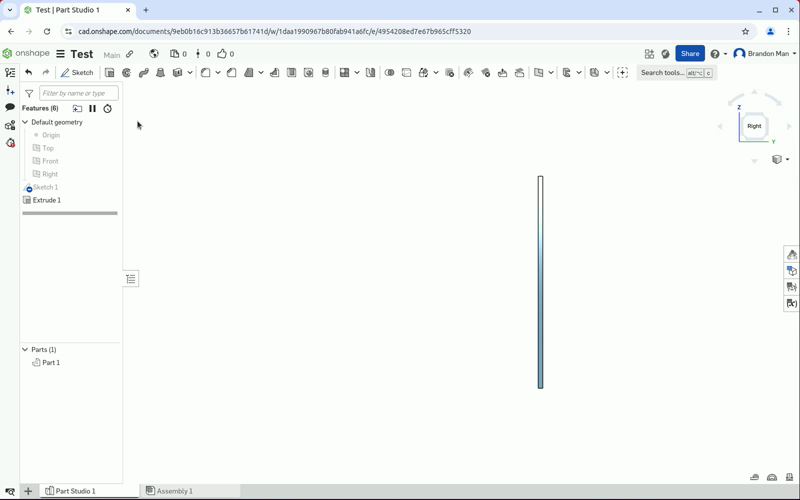
key(shift+h)
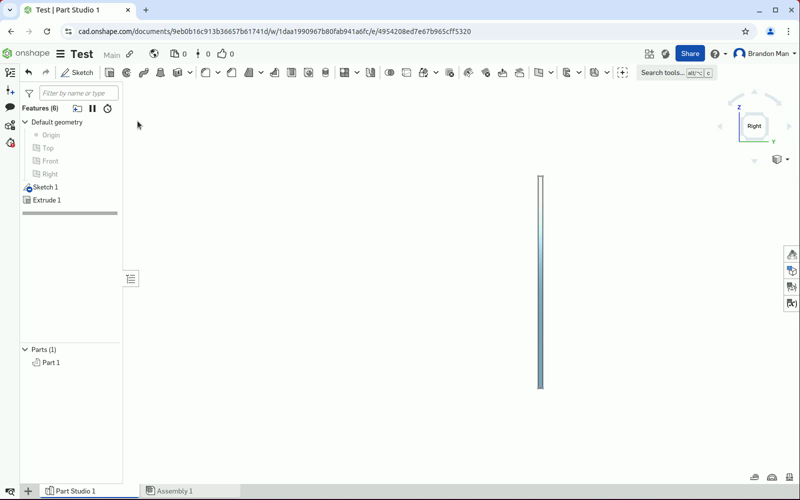
key(shift+h)
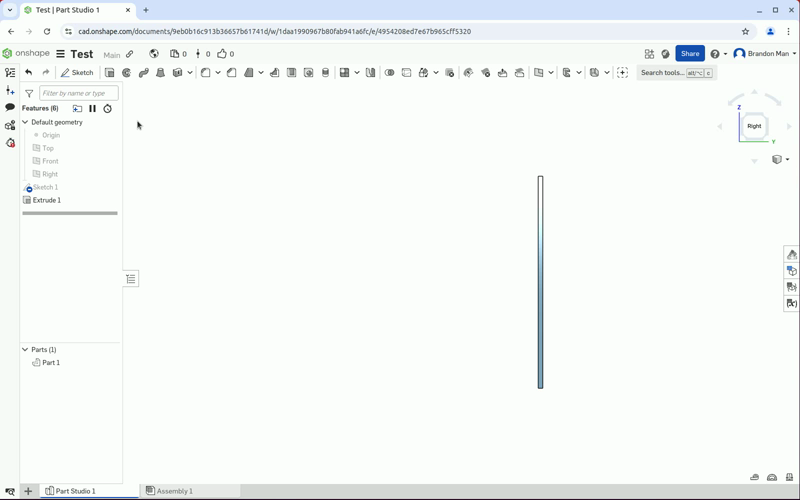
mouse_move(73, 189)
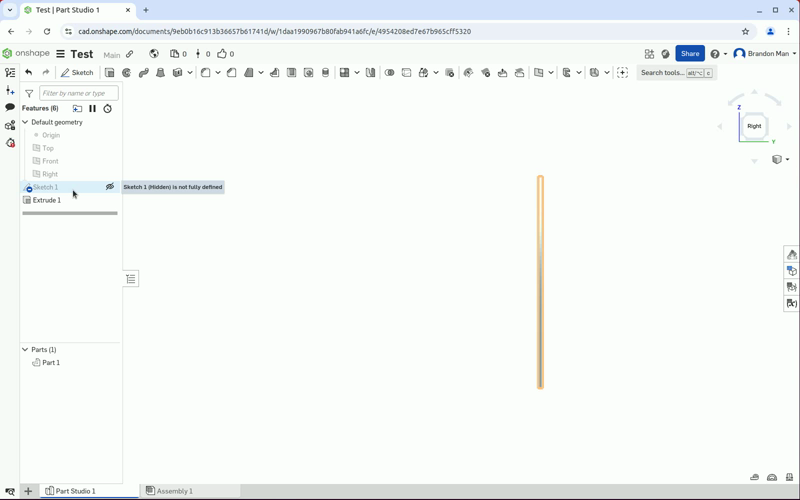
click(73, 189)
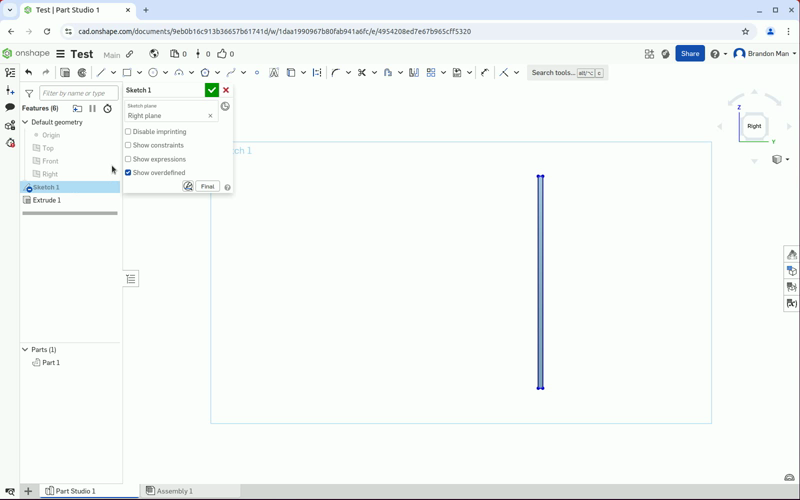
mouse_move(229, 92)
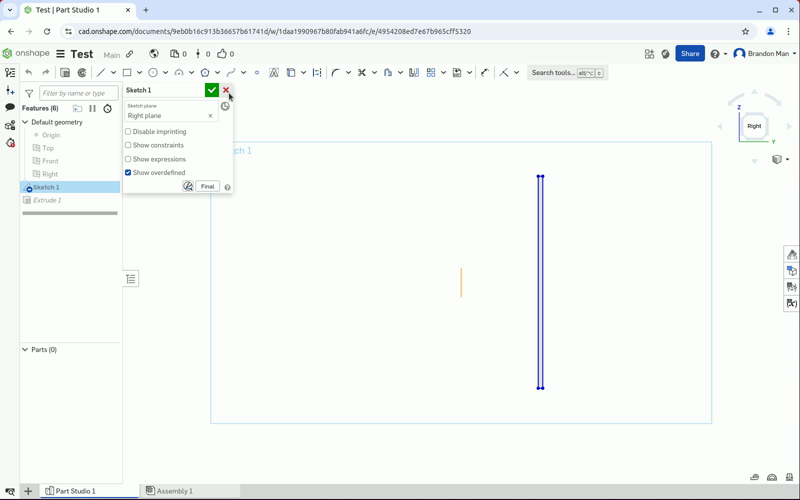
click(229, 92)
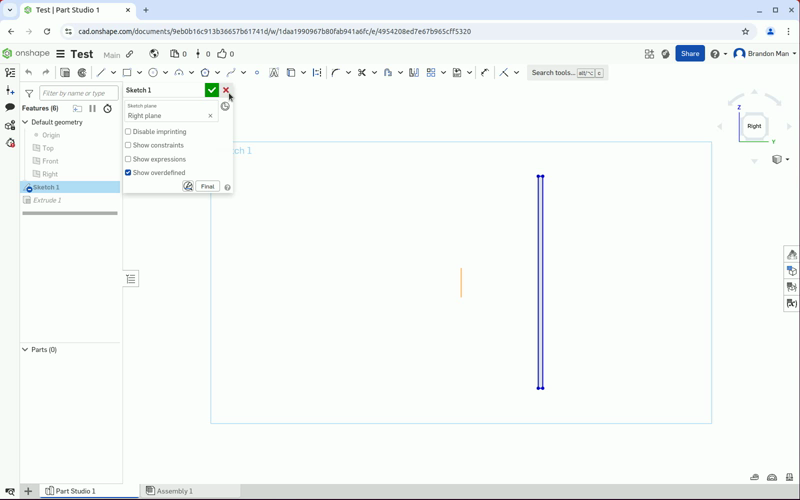
key(shift+s)
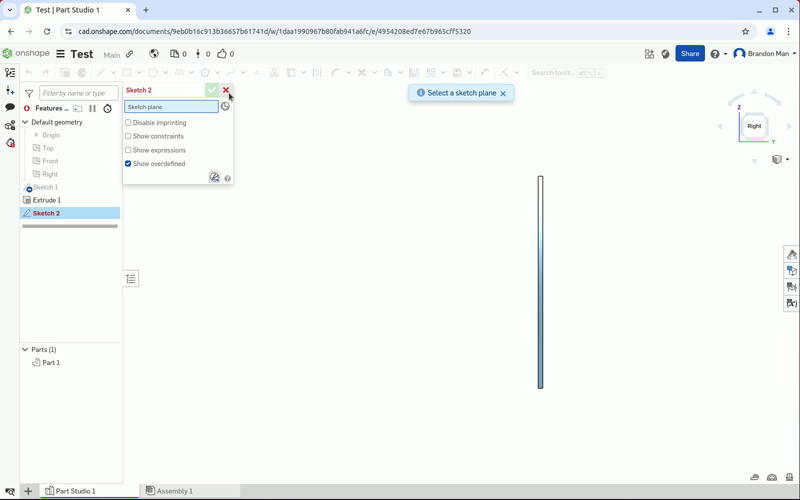
mouse_move(73, 176)
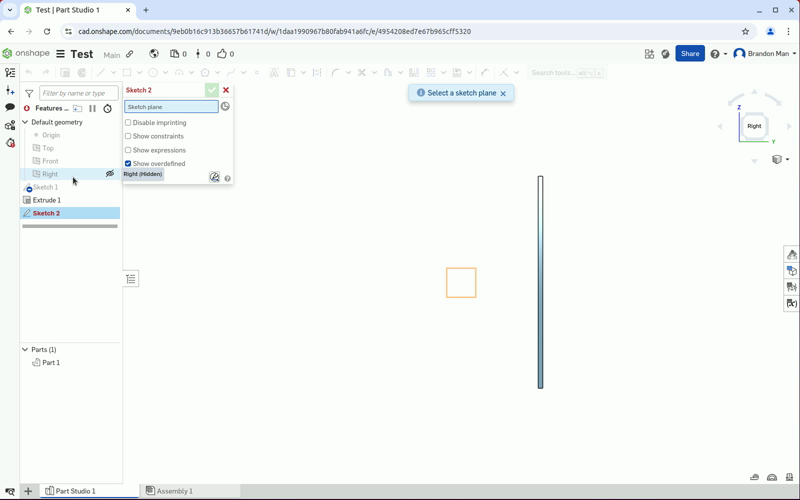
click(73, 176)
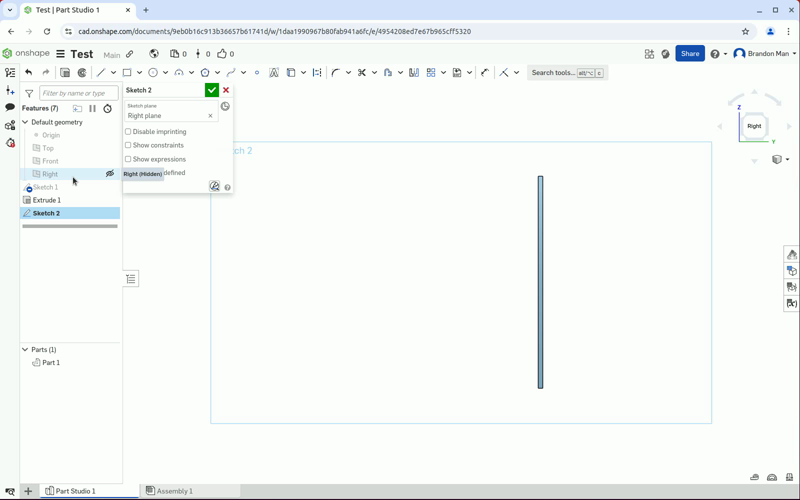
mouse_move(73, 352)
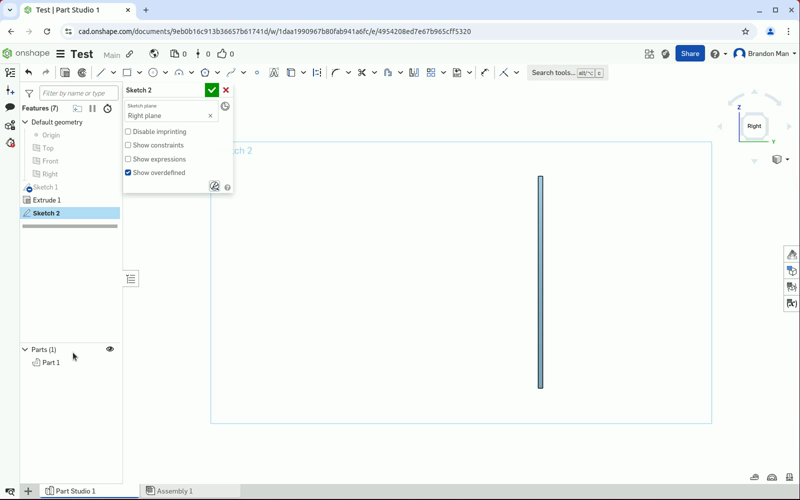
key(y)
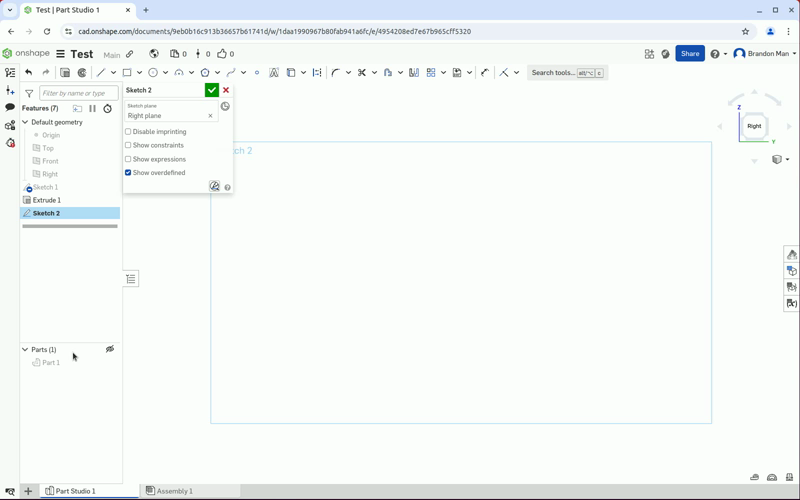
key(l)
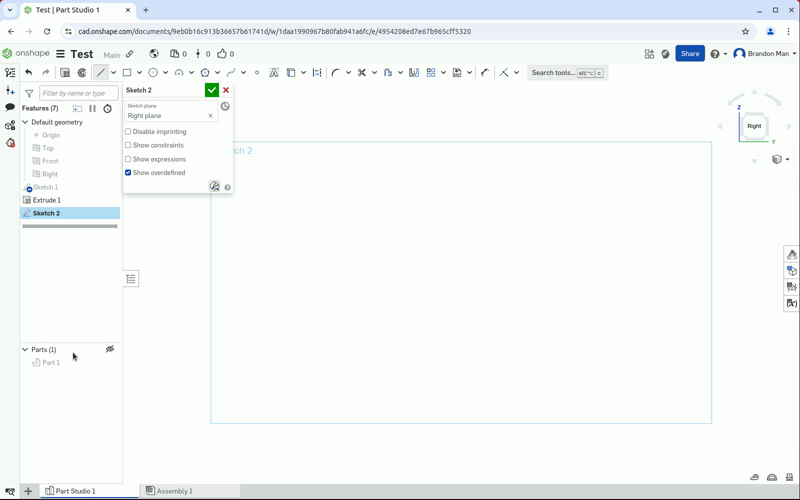
key_down(shift)
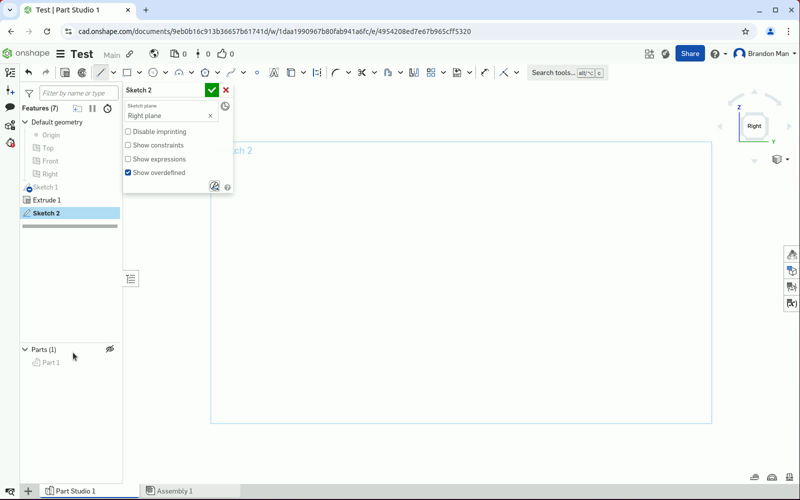
mouse_move(374, 388)
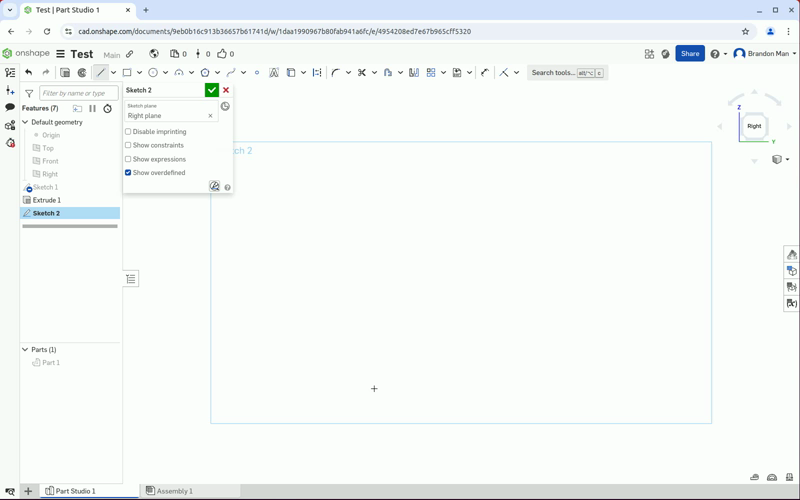
click(374, 388)
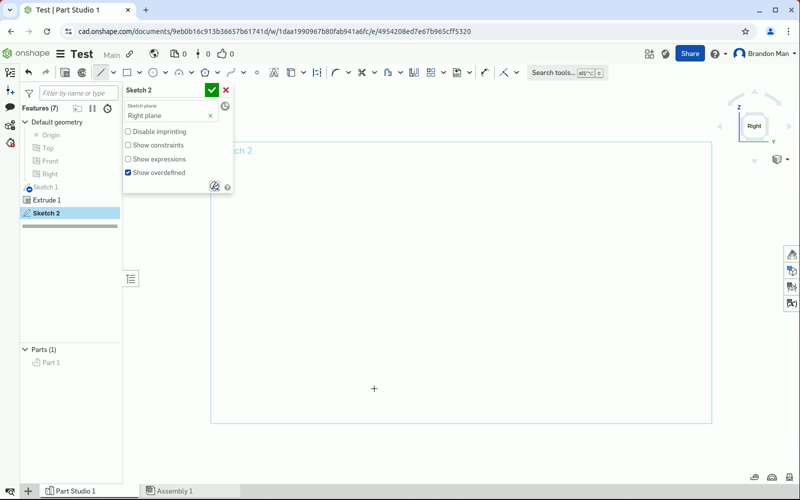
key_up(shift)
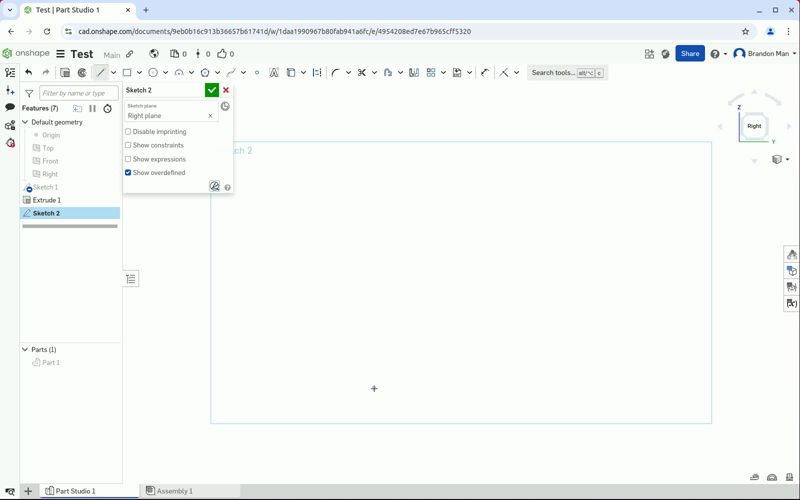
key_down(shift)
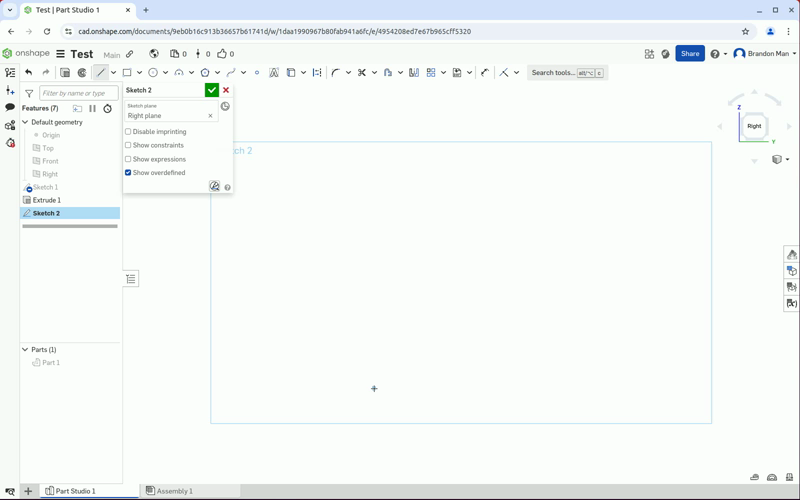
mouse_move(404, 388)
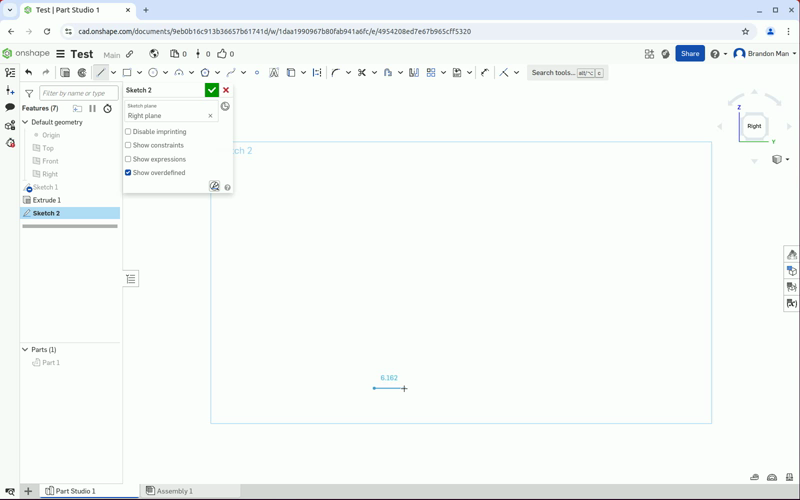
mouse_move(378, 388)
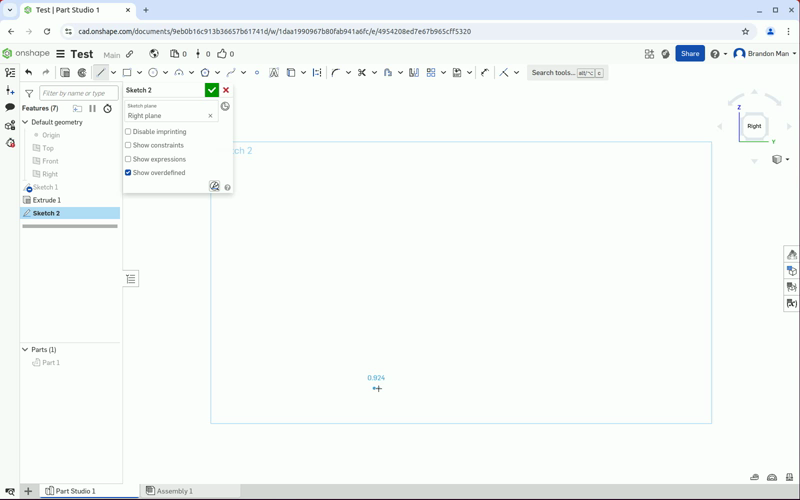
scroll(6)
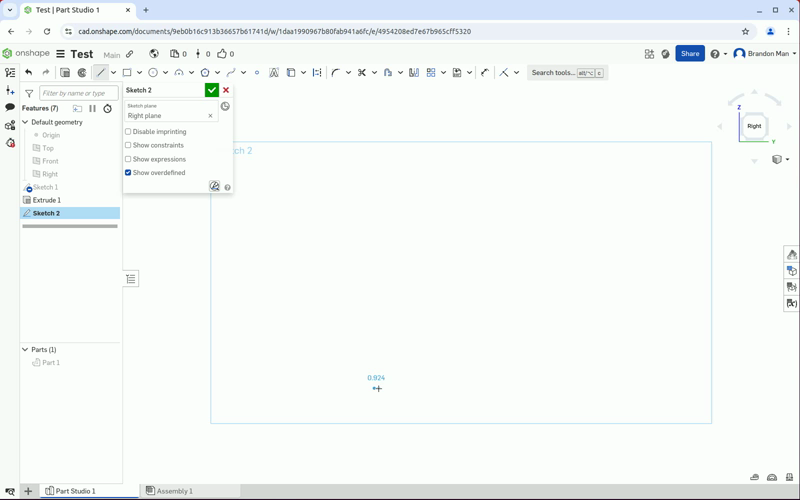
scroll(6)
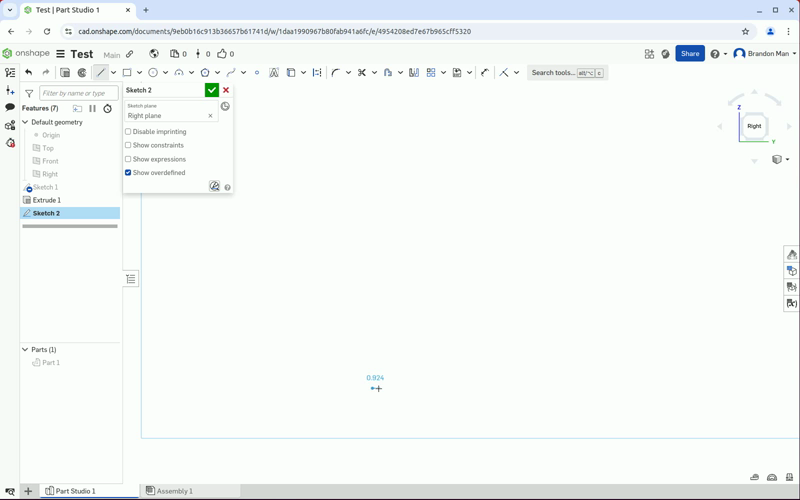
scroll(6)
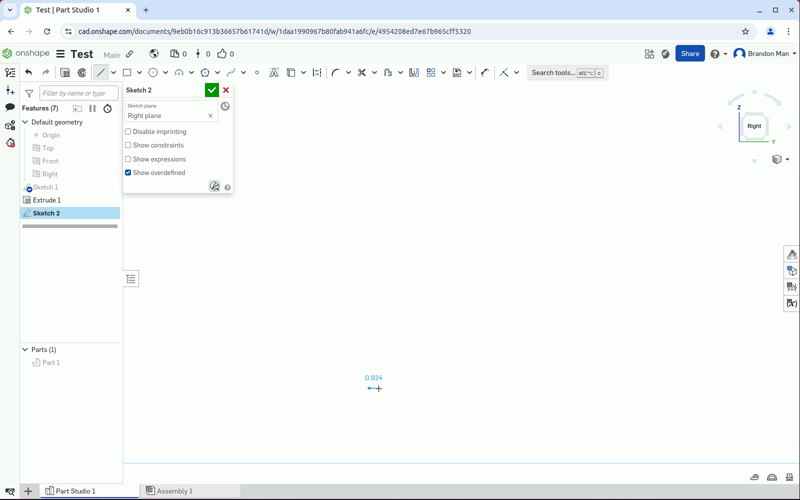
scroll(6)
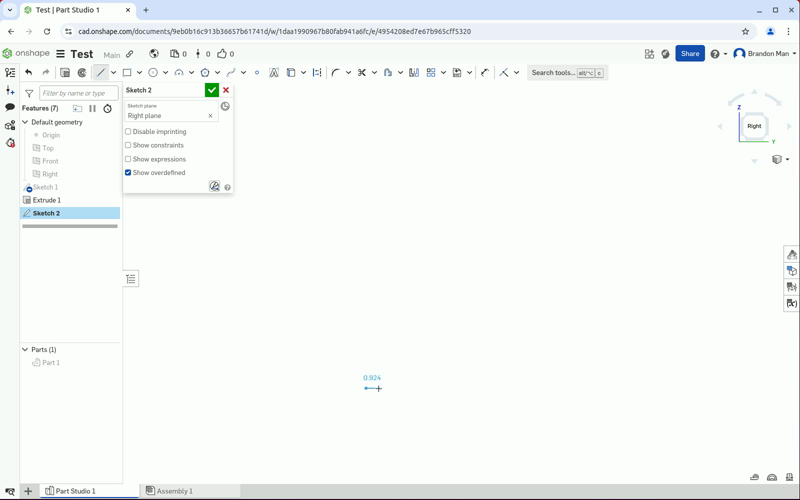
scroll(6)
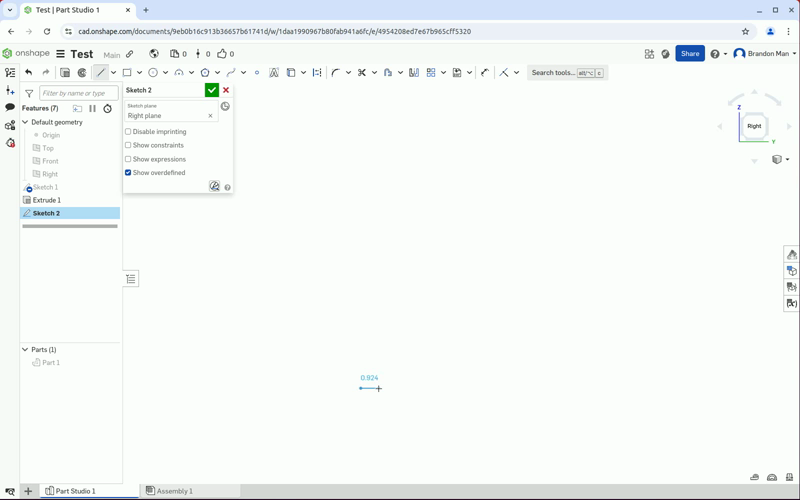
scroll(6)
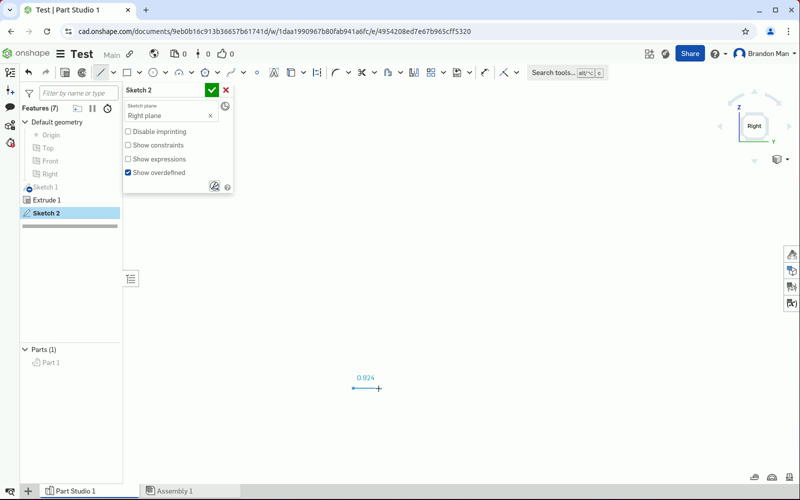
scroll(6)
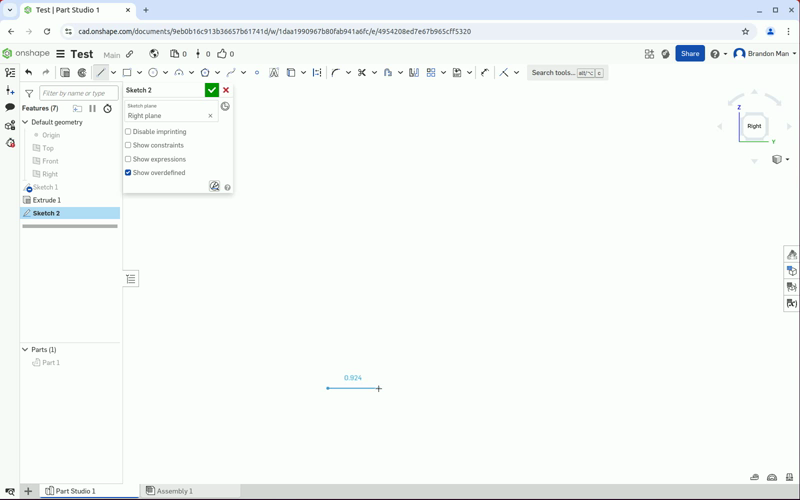
click(378, 388)
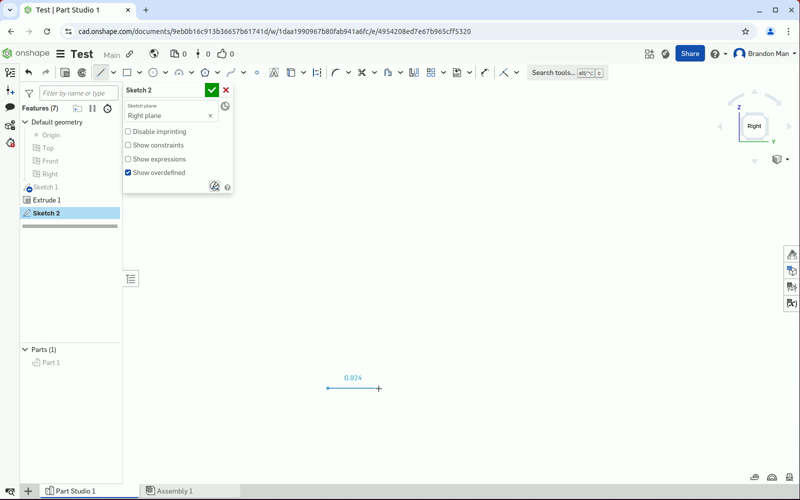
scroll(-6)
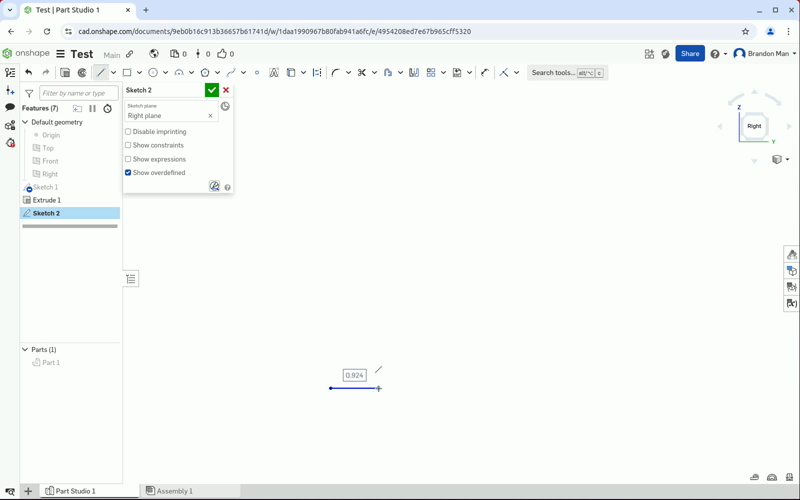
scroll(-6)
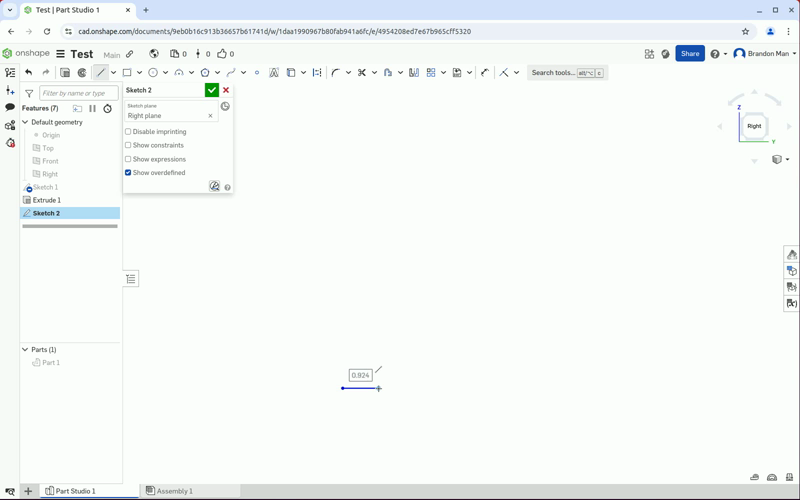
scroll(-6)
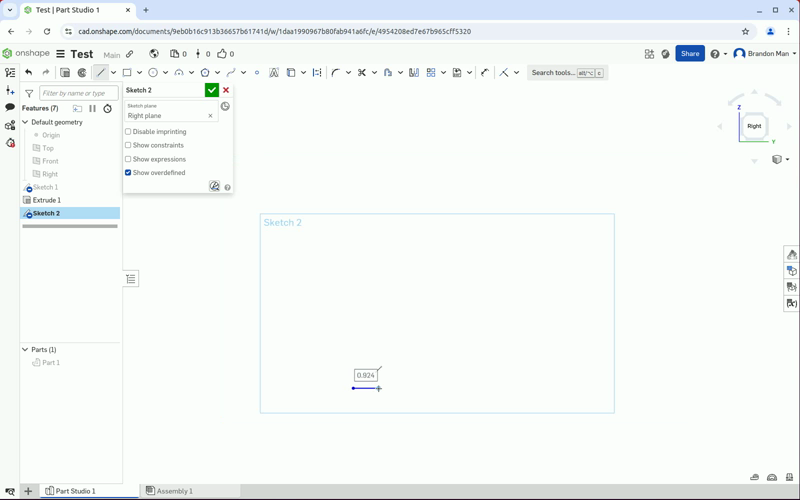
scroll(-6)
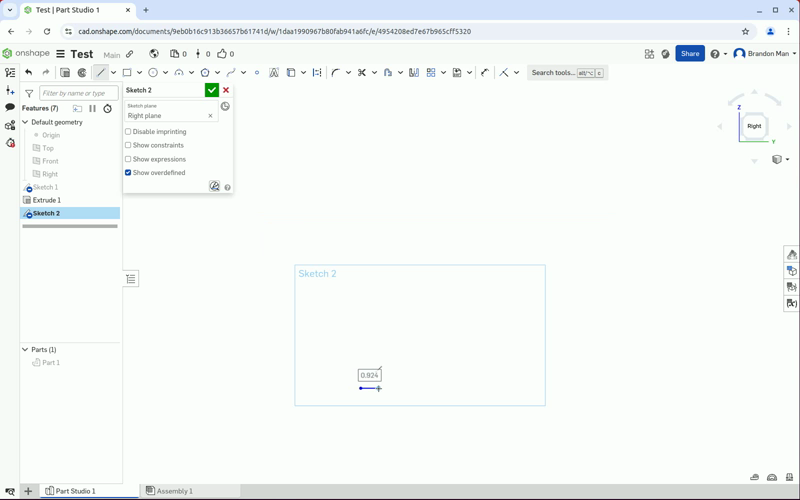
scroll(-6)
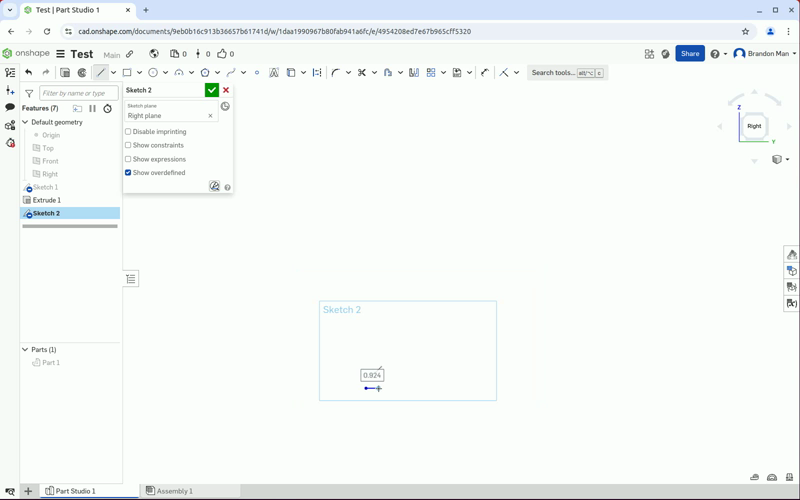
scroll(-6)
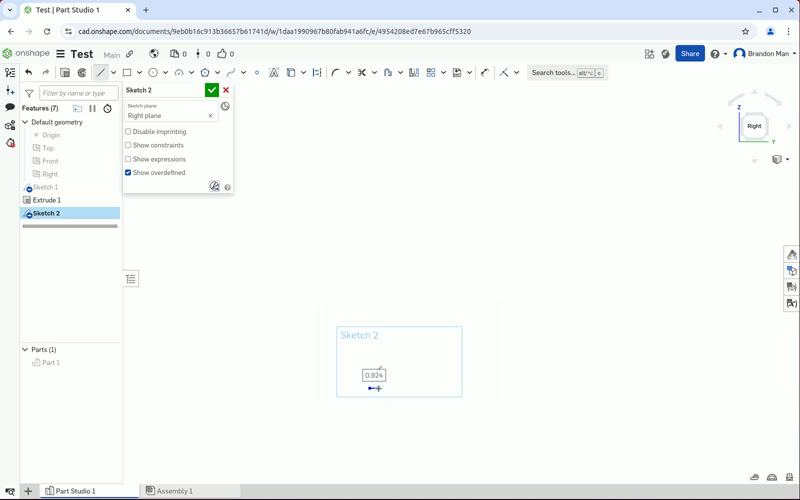
scroll(-6)
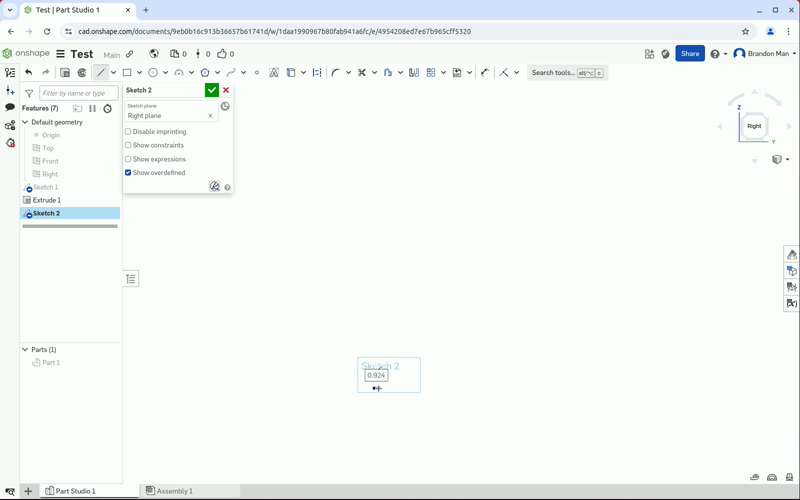
key_up(shift)
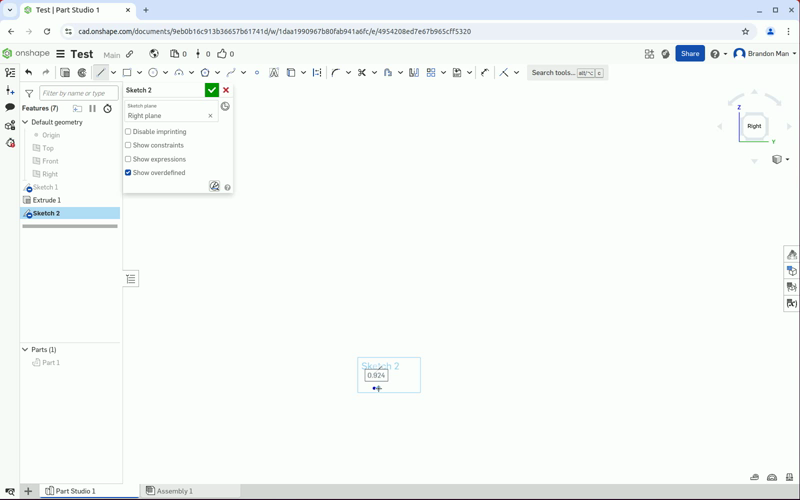
key_down(shift)
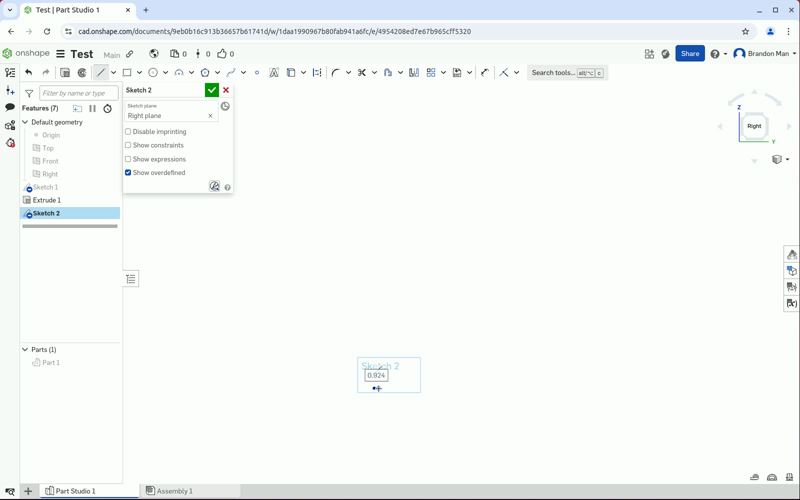
mouse_move(378, 176)
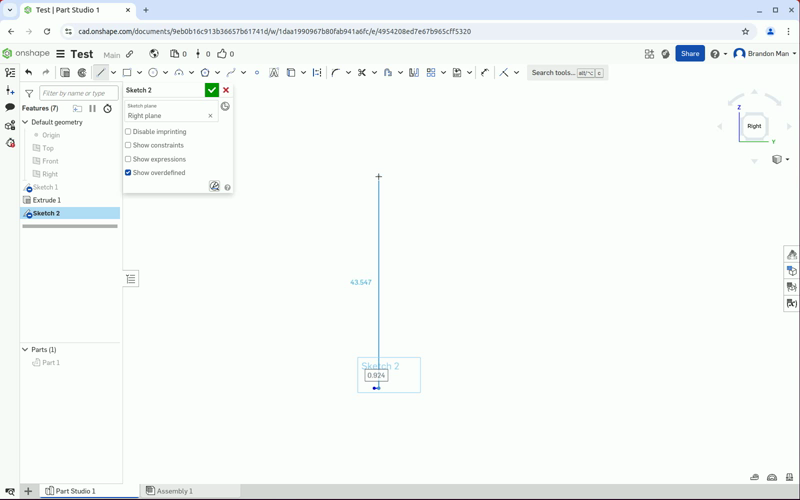
click(378, 176)
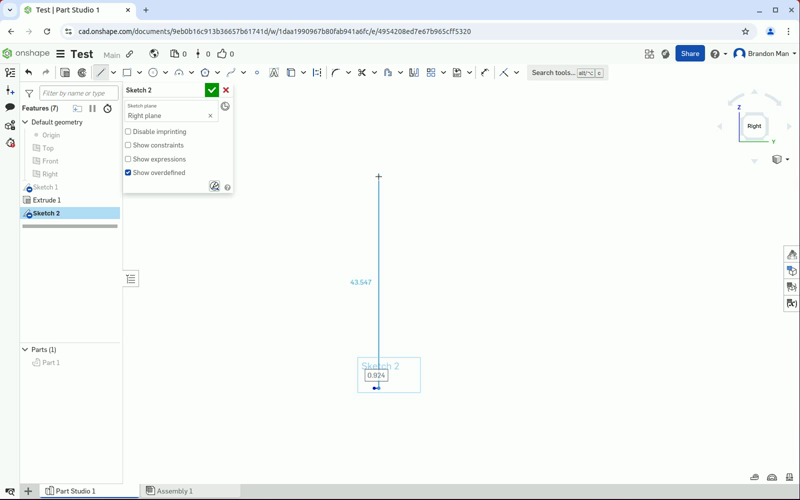
key_up(shift)
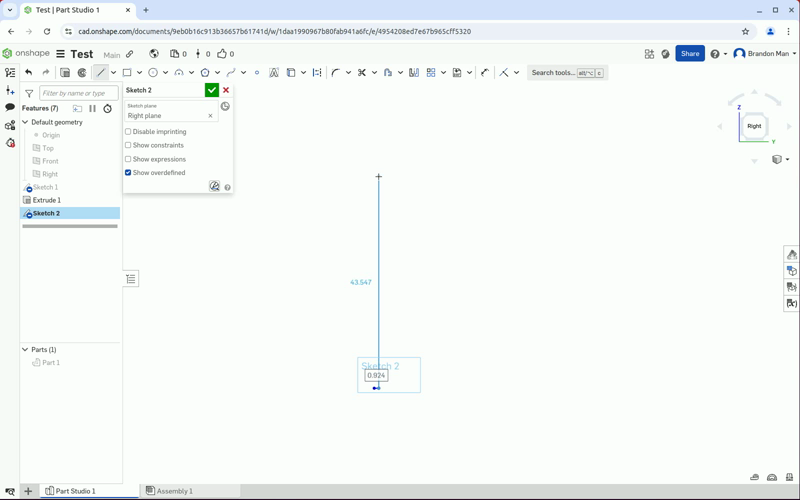
key_down(shift)
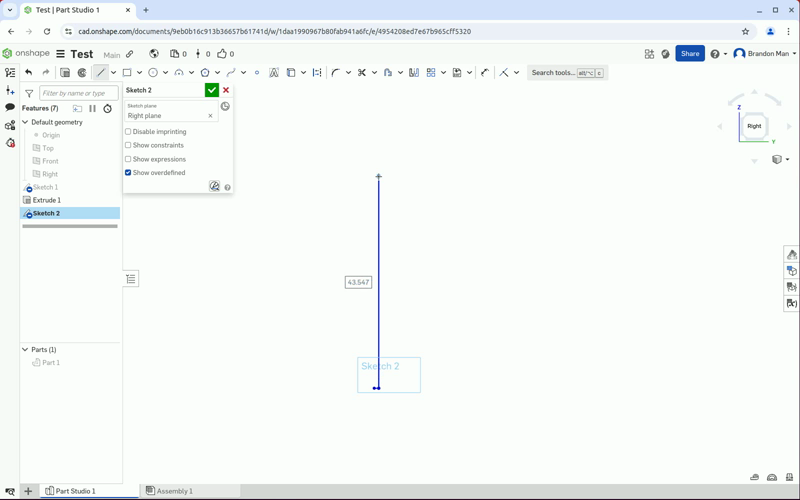
mouse_move(408, 176)
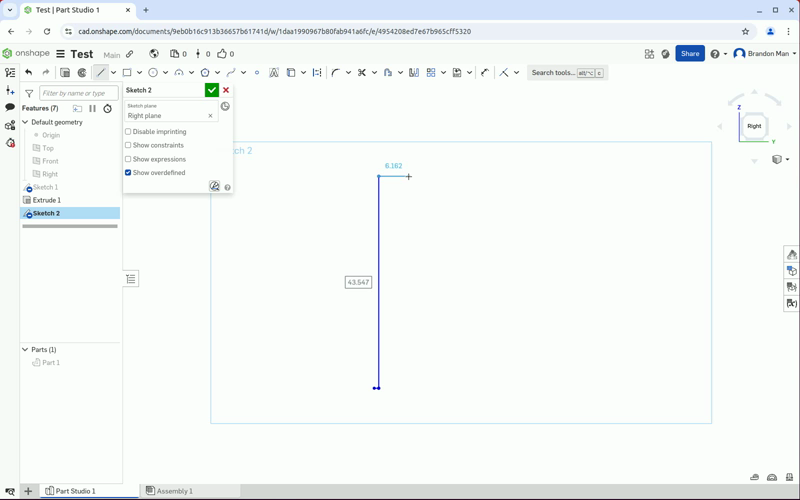
mouse_move(374, 176)
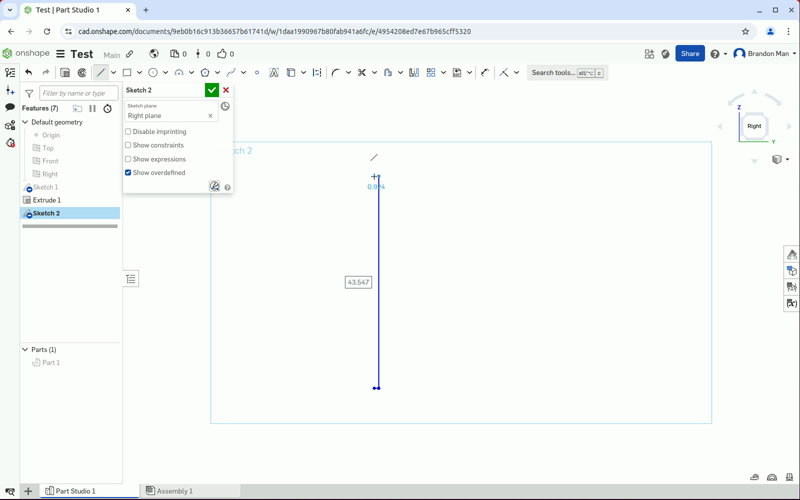
scroll(6)
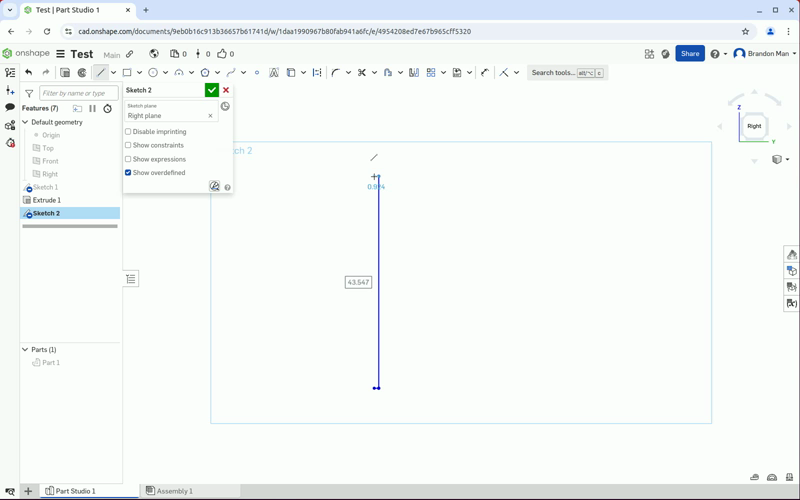
scroll(6)
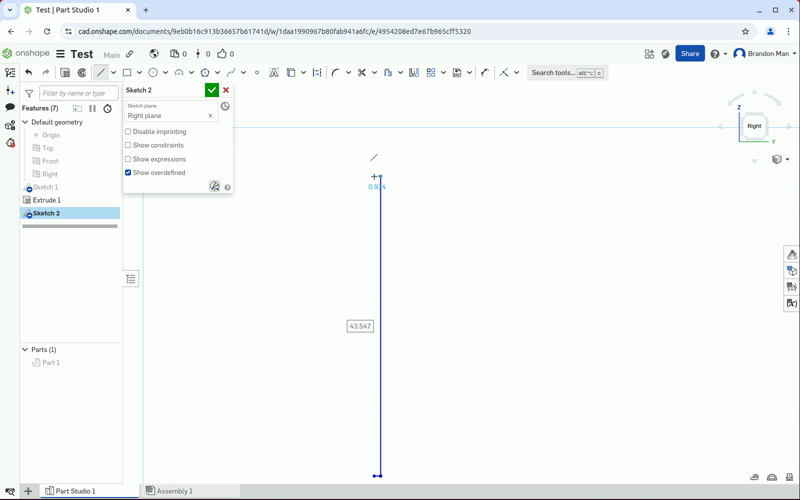
scroll(6)
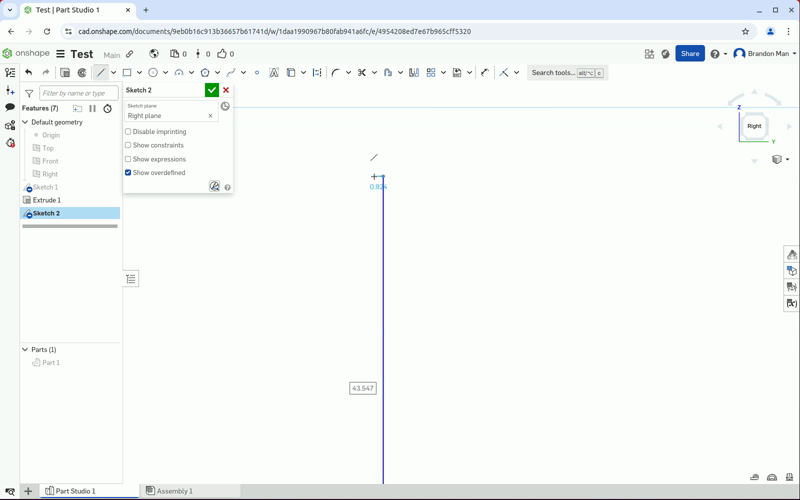
scroll(6)
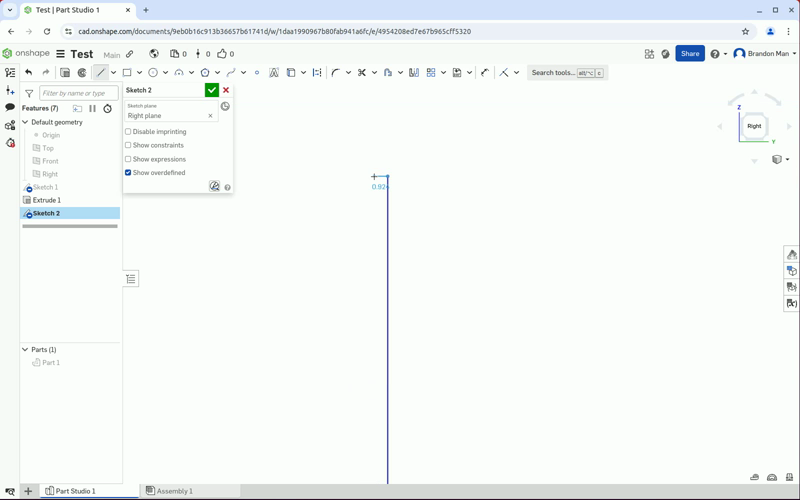
scroll(6)
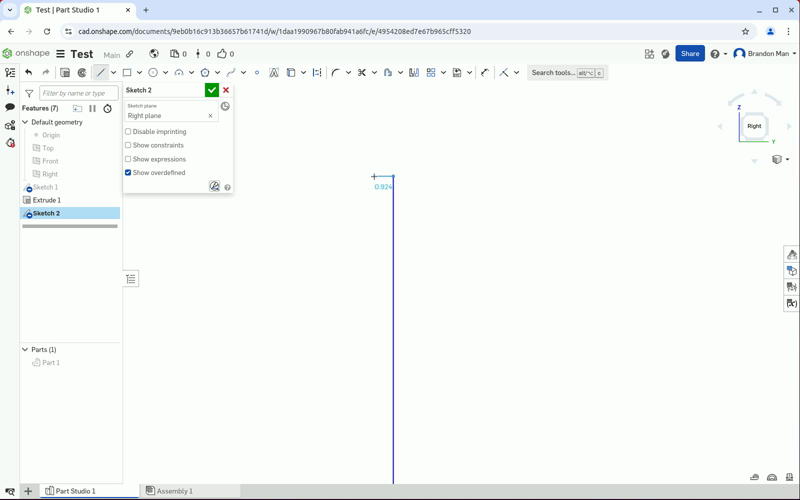
scroll(6)
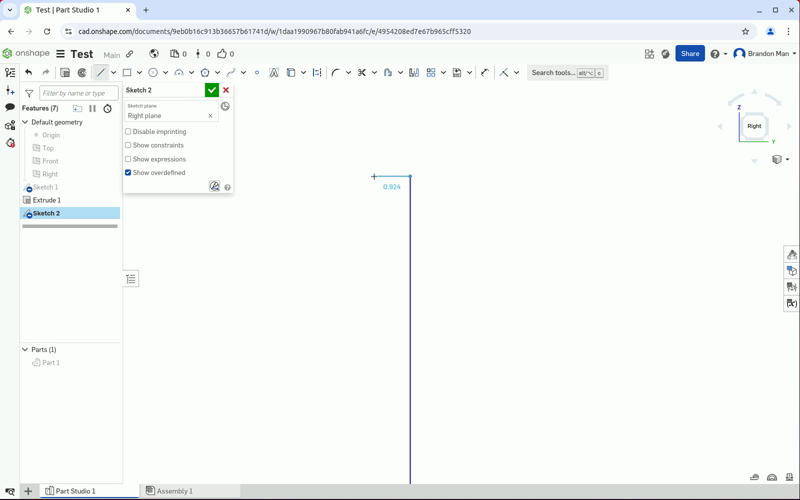
scroll(6)
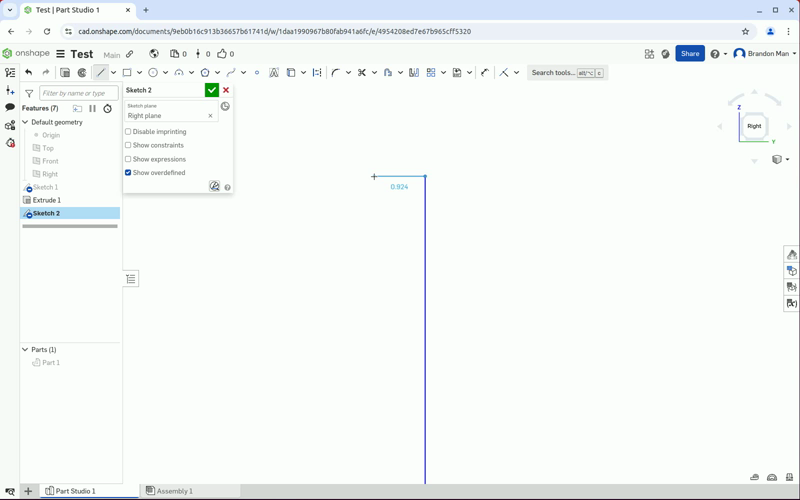
click(374, 176)
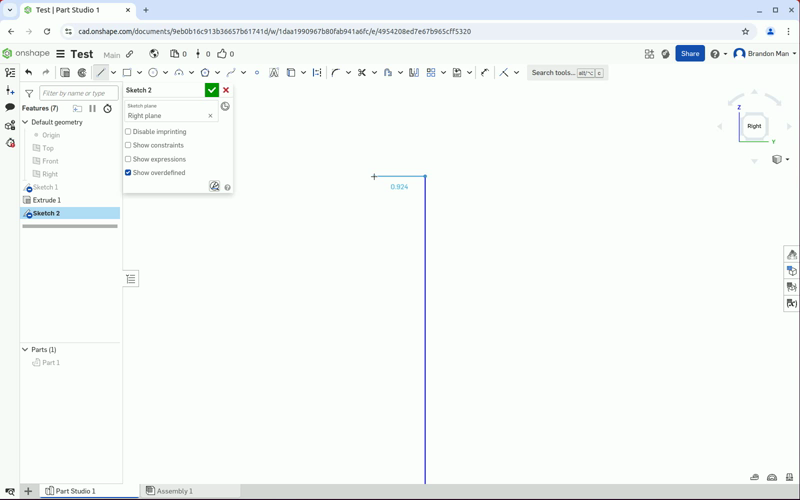
scroll(-6)
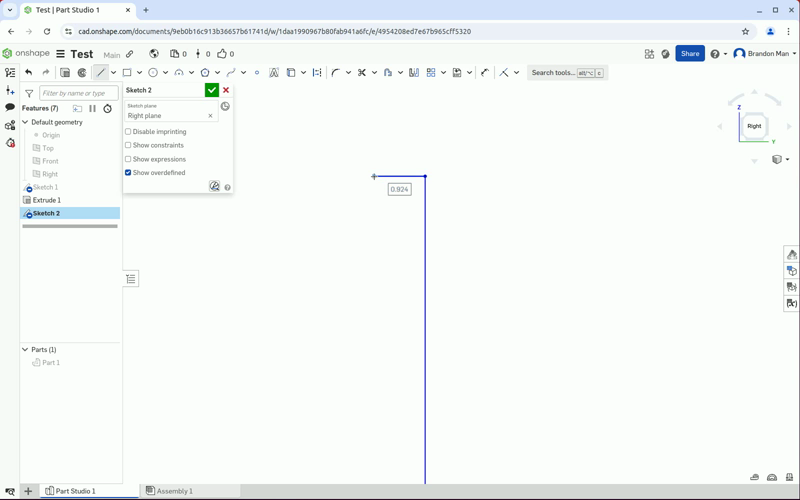
scroll(-6)
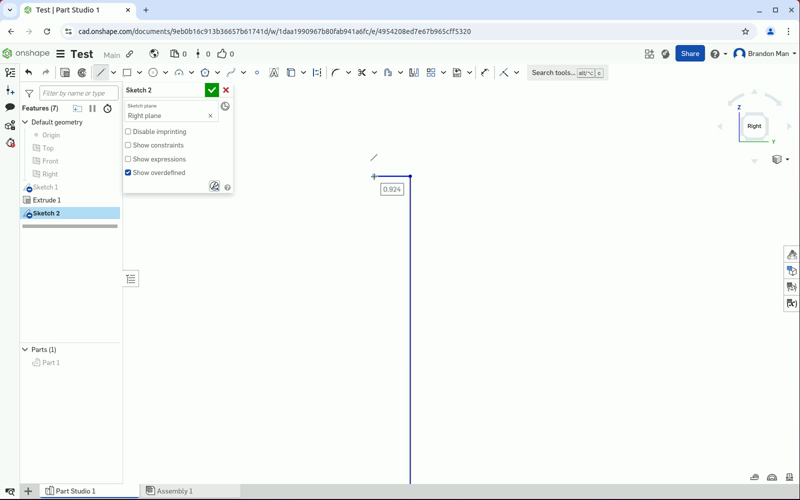
scroll(-6)
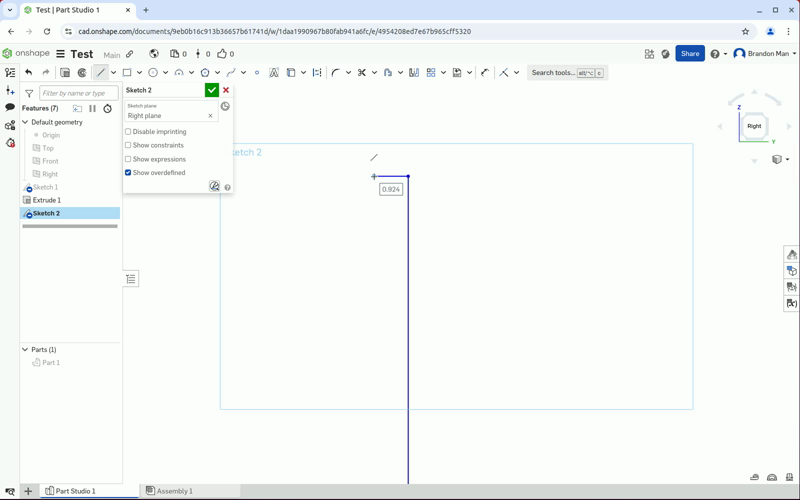
scroll(-6)
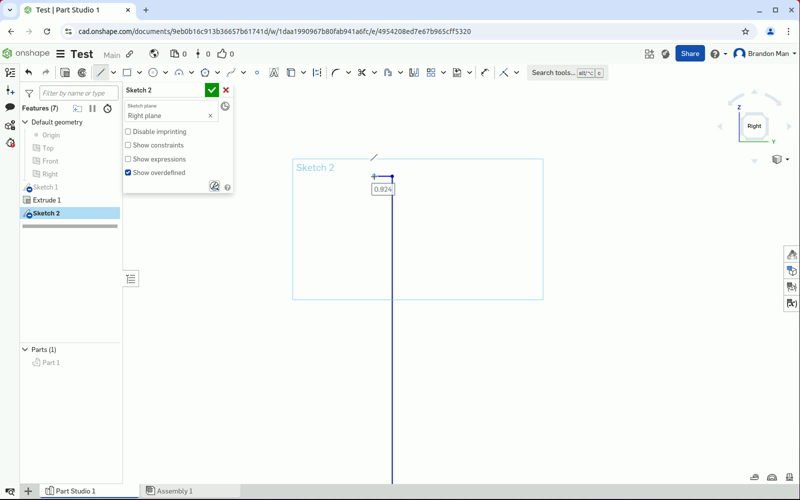
scroll(-6)
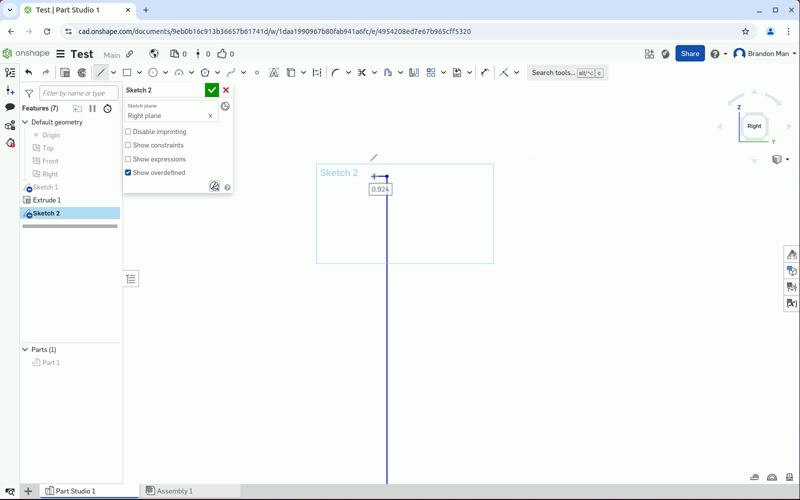
scroll(-6)
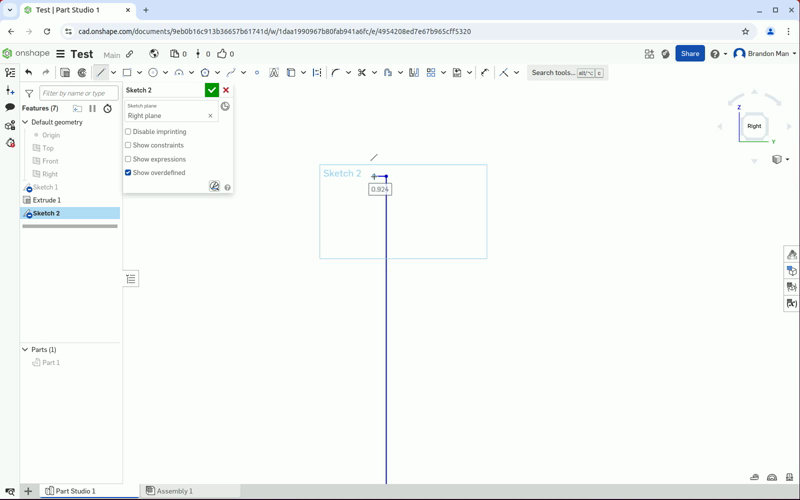
scroll(-6)
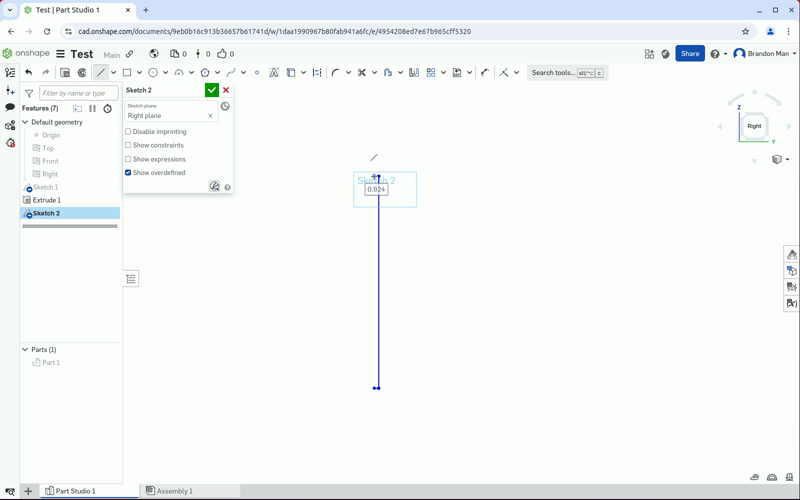
key_up(shift)
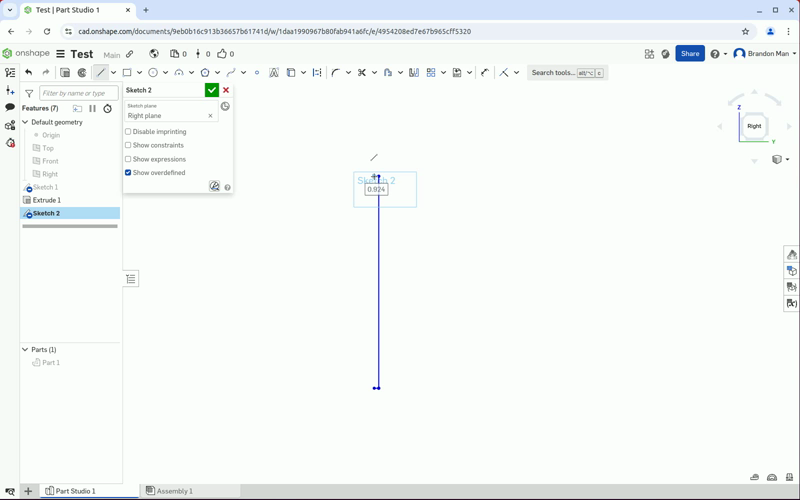
key_down(shift)
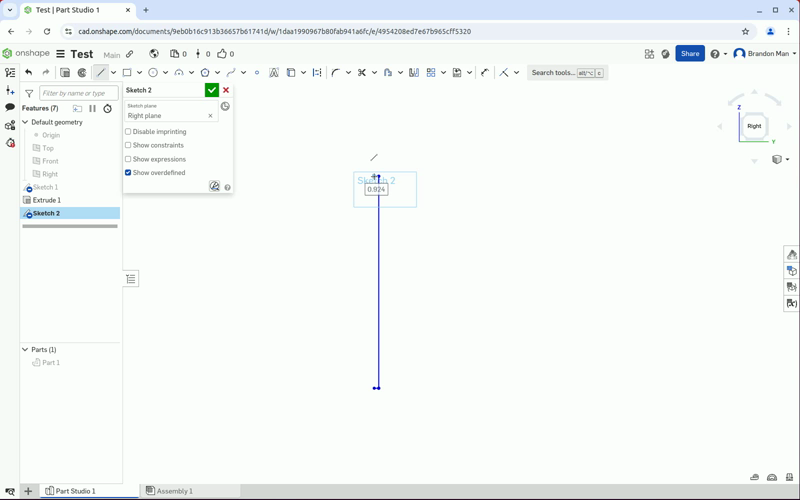
mouse_move(374, 388)
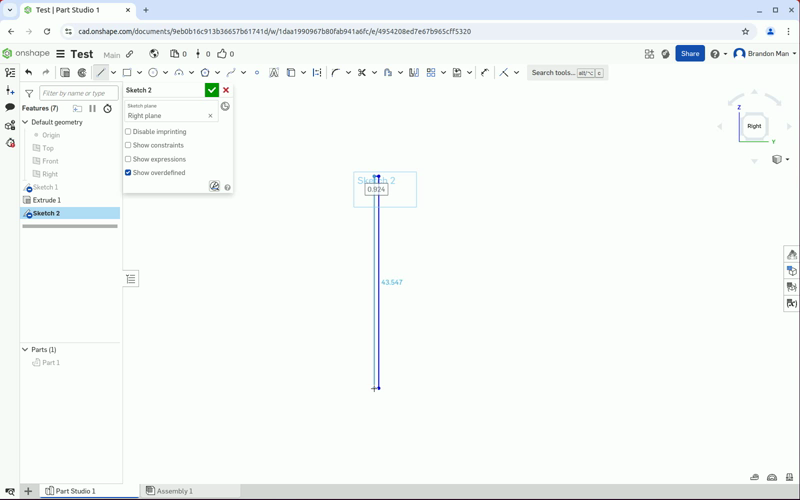
scroll(6)
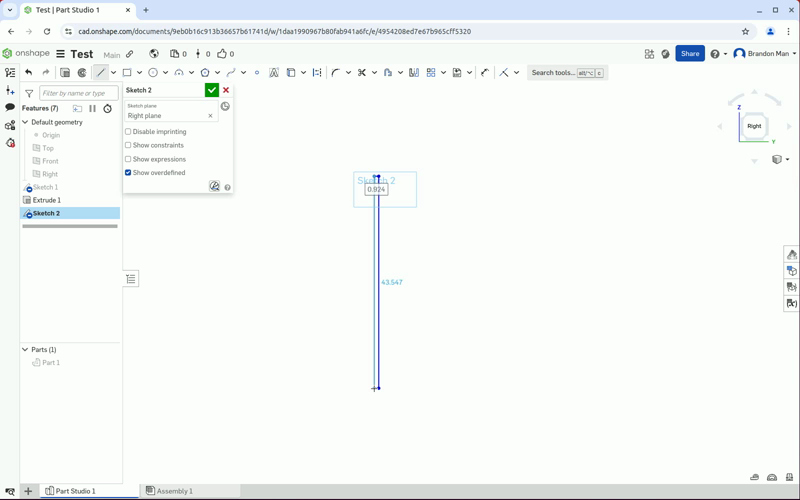
scroll(6)
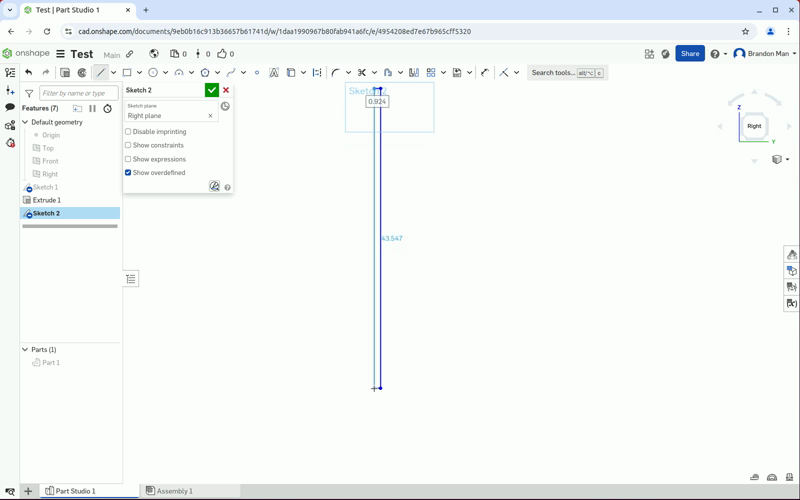
scroll(6)
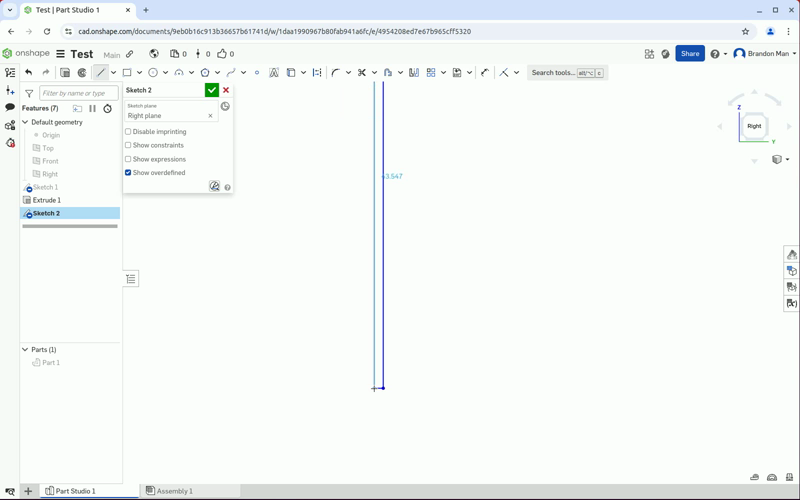
scroll(6)
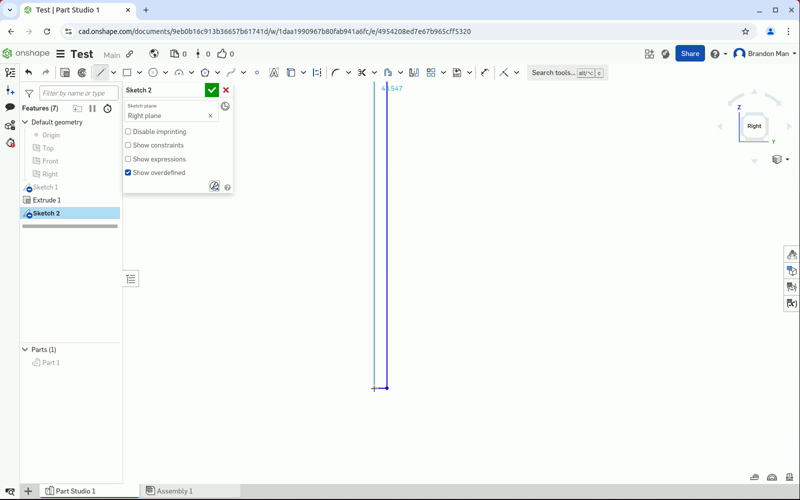
scroll(6)
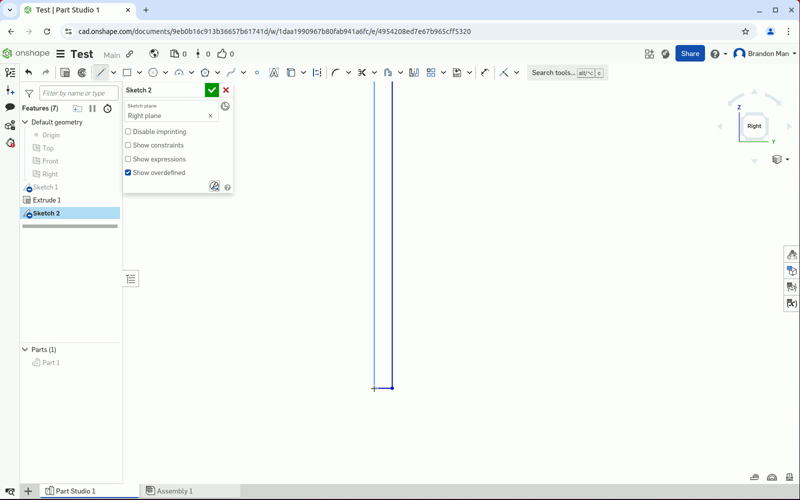
scroll(6)
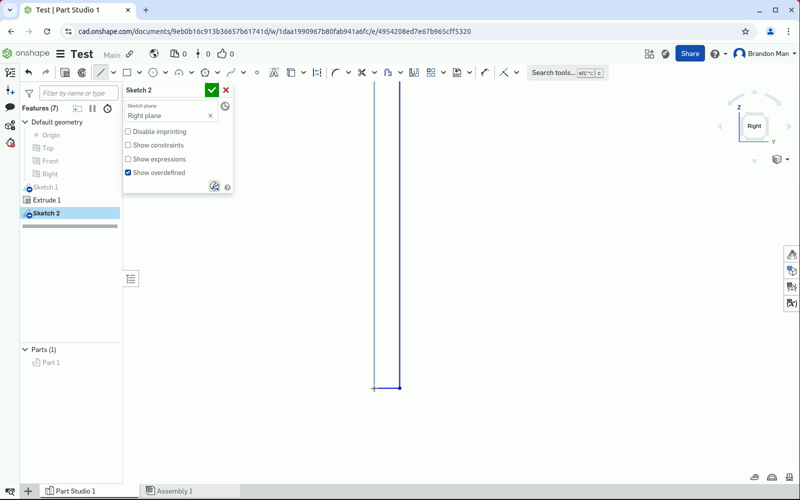
scroll(6)
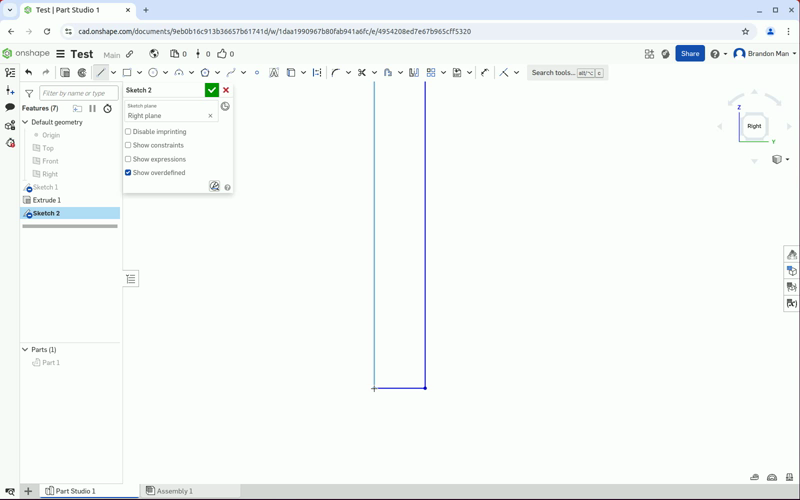
key_up(shift)
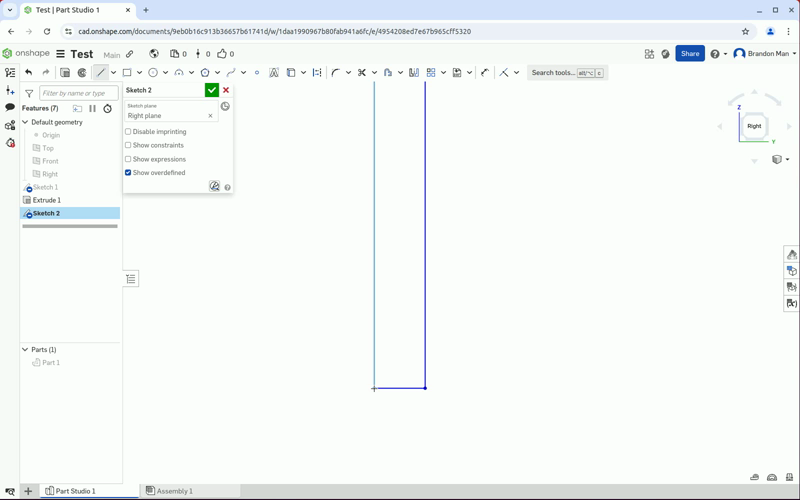
click(374, 388)
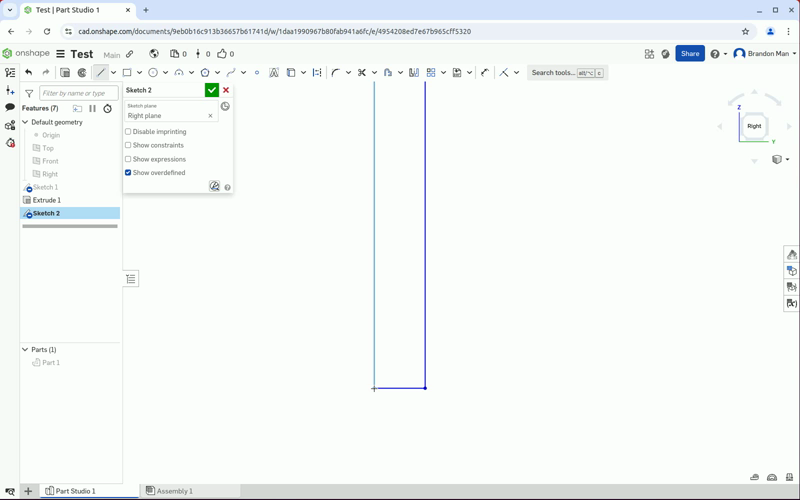
scroll(-6)
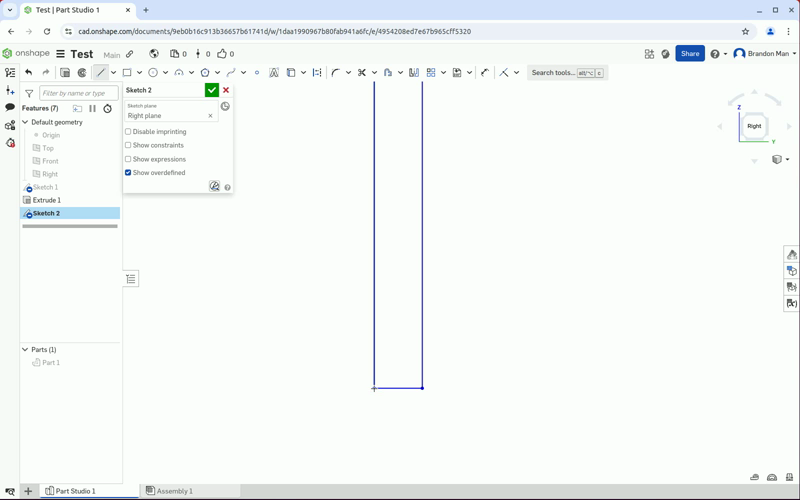
scroll(-6)
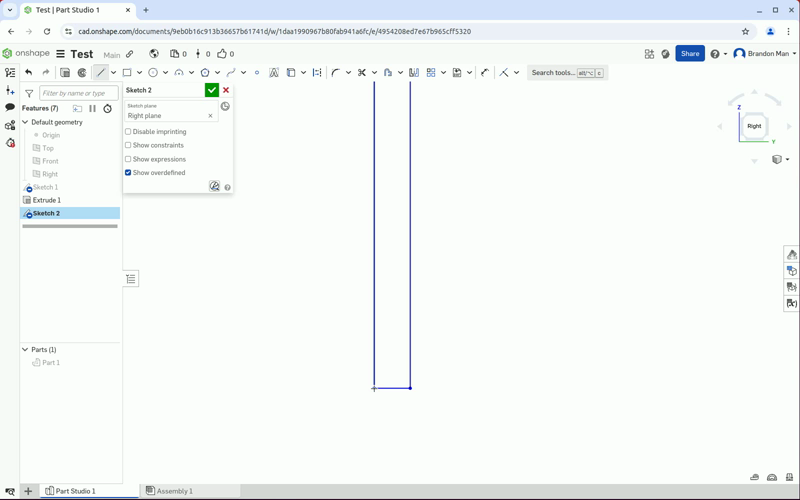
scroll(-6)
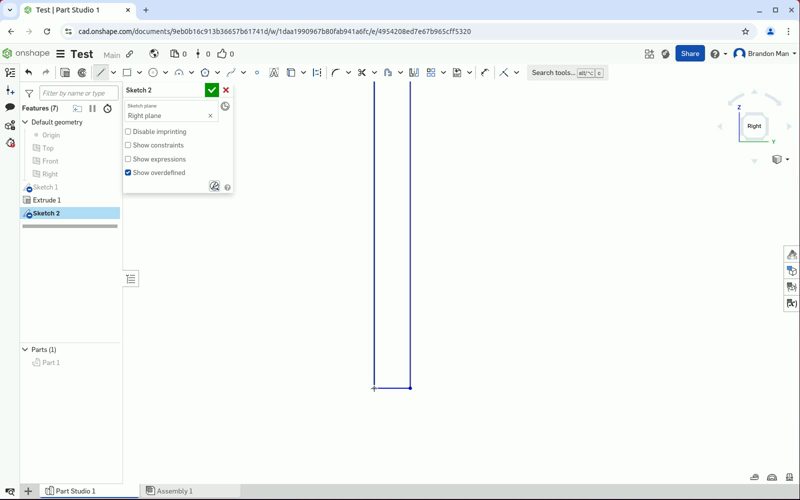
scroll(-6)
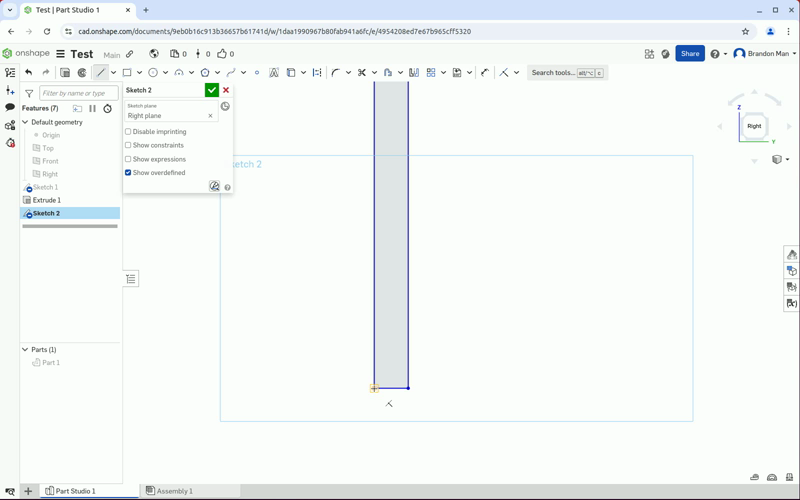
scroll(-6)
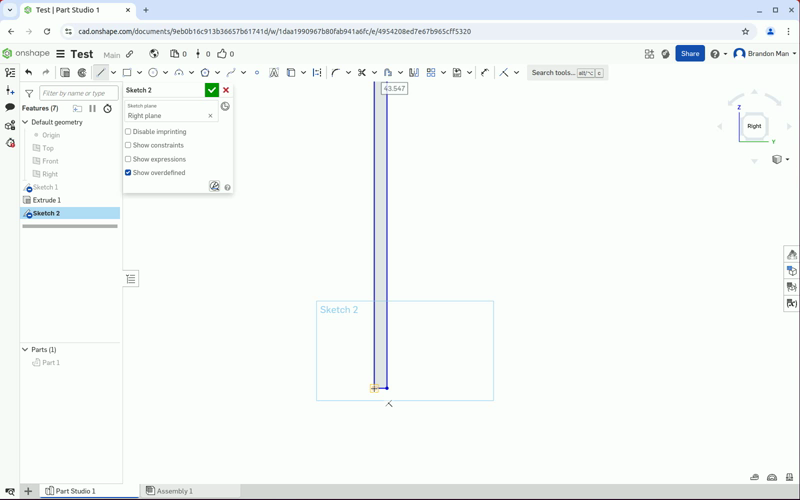
scroll(-6)
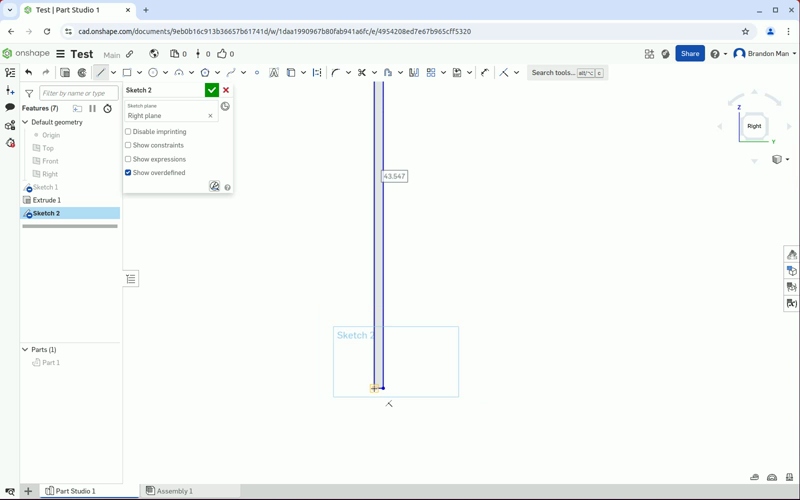
scroll(-6)
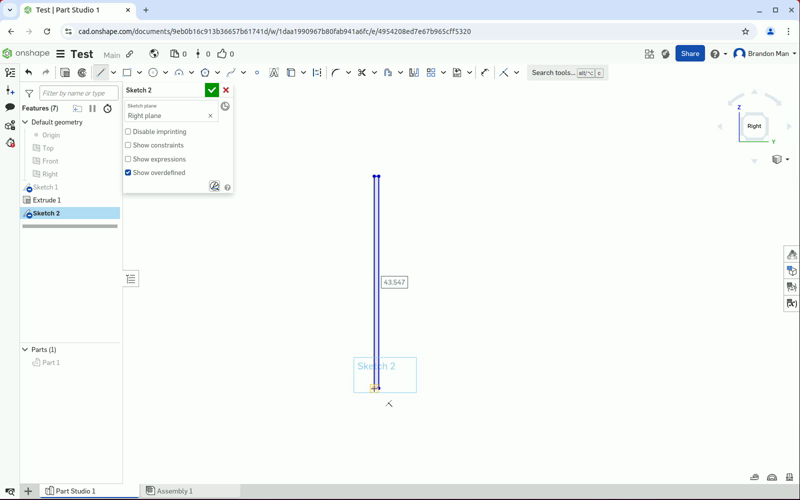
key(esc)
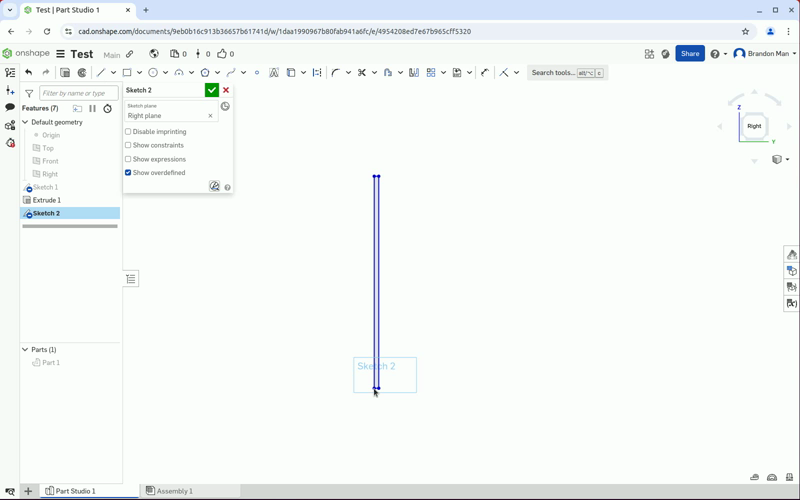
mouse_move(376, 224)
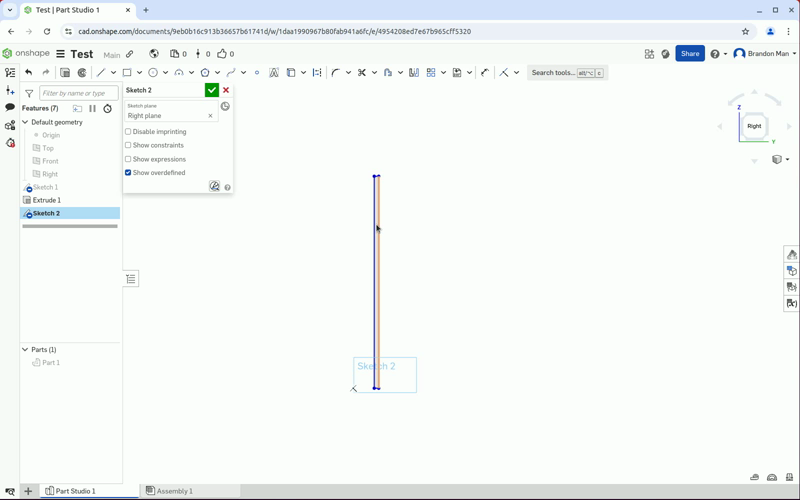
scroll(6)
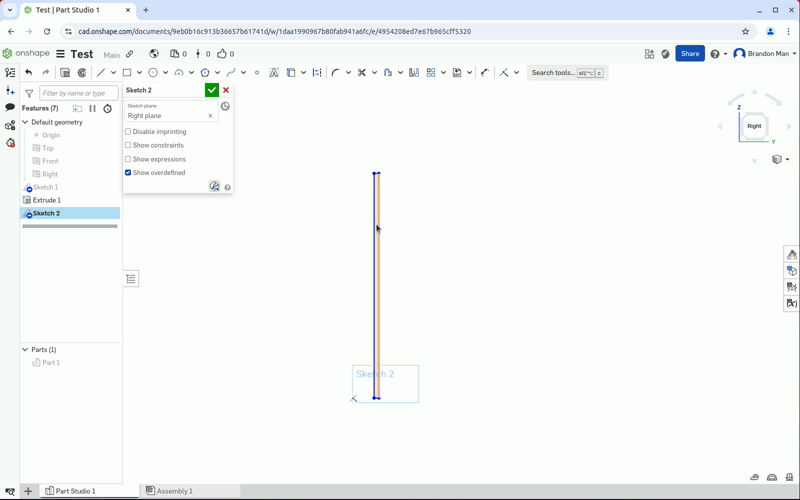
scroll(6)
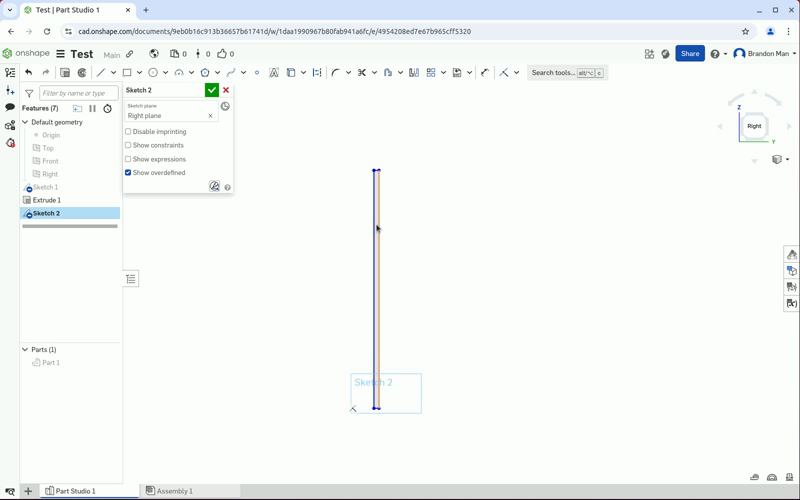
scroll(6)
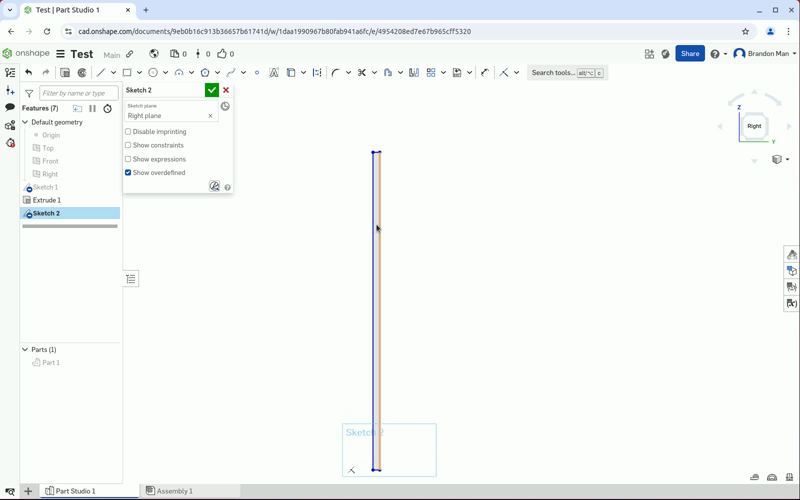
scroll(6)
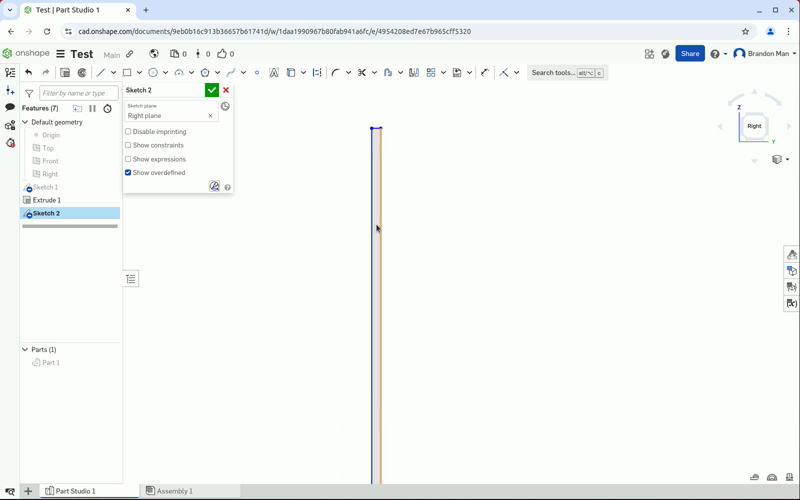
scroll(6)
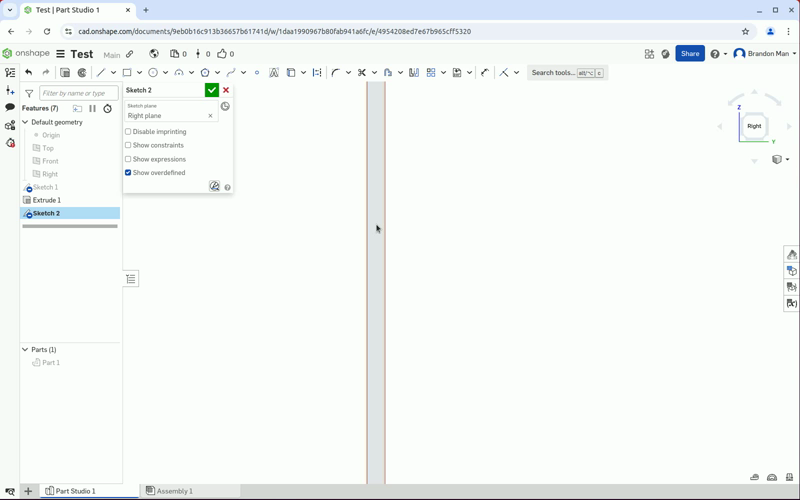
scroll(6)
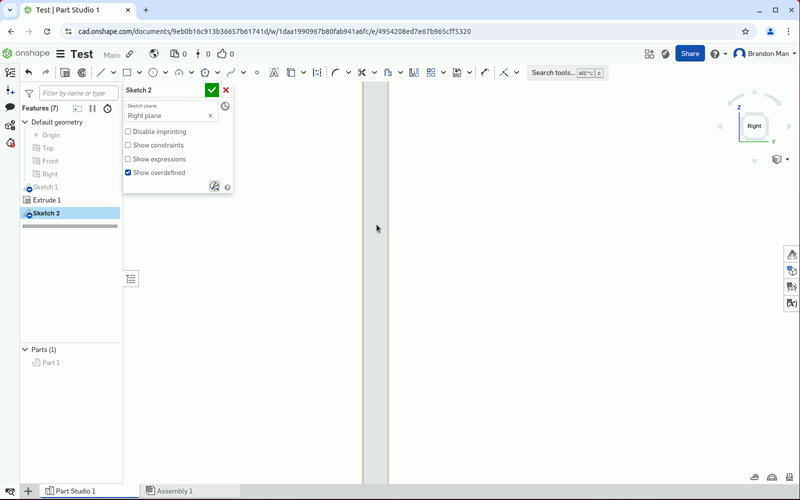
scroll(6)
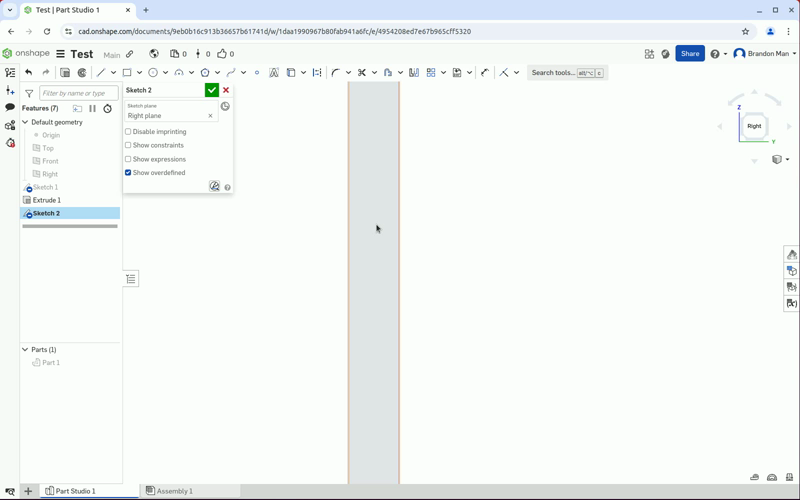
click(376, 224)
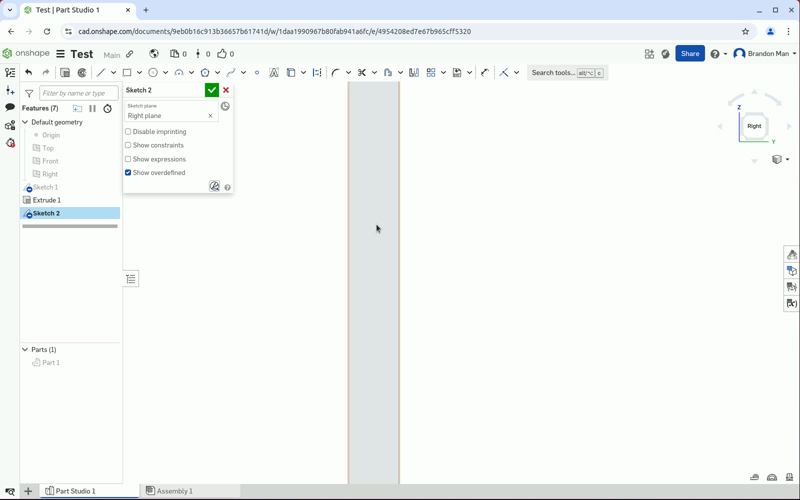
scroll(-6)
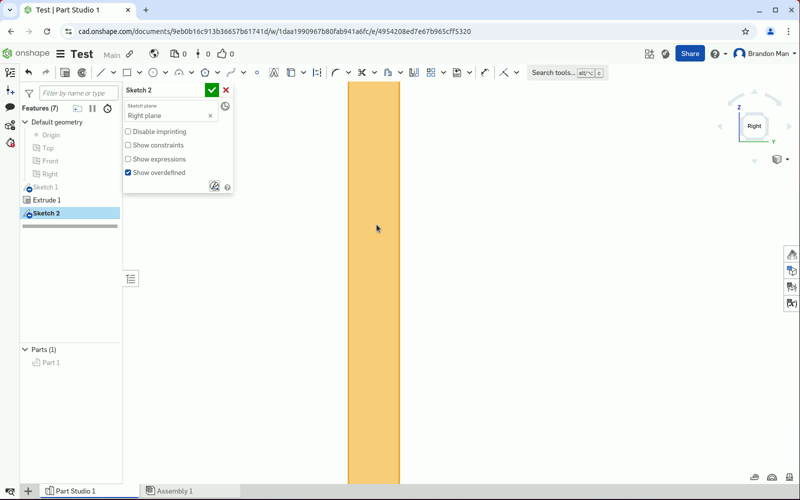
scroll(-6)
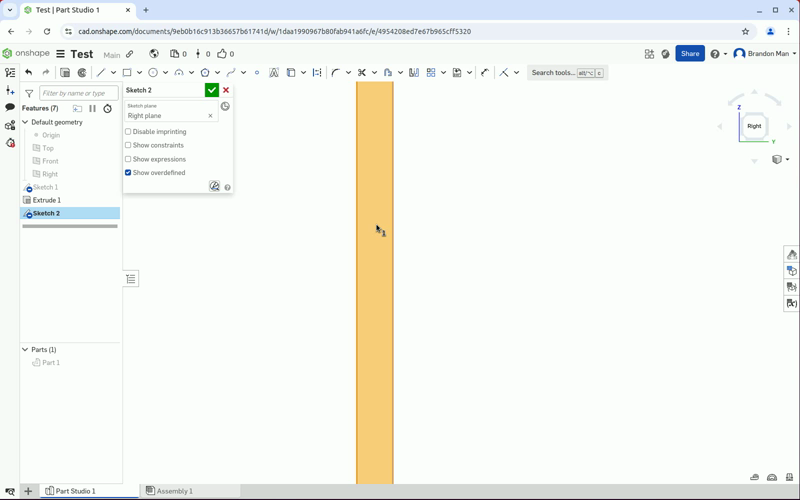
scroll(-6)
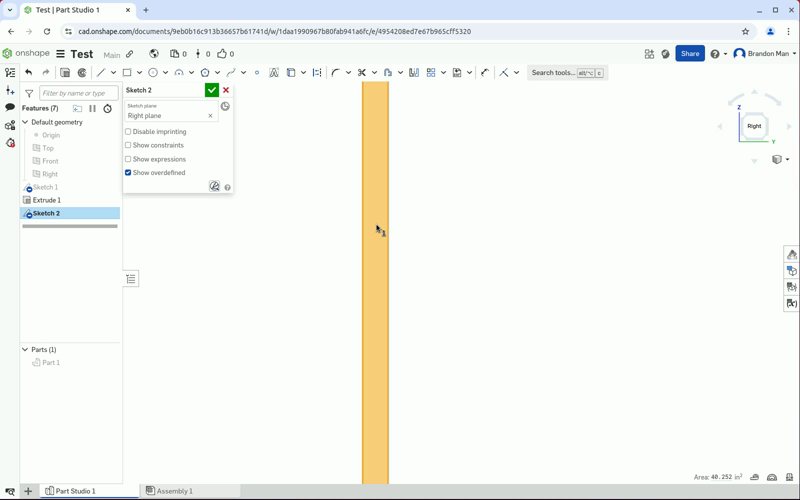
scroll(-6)
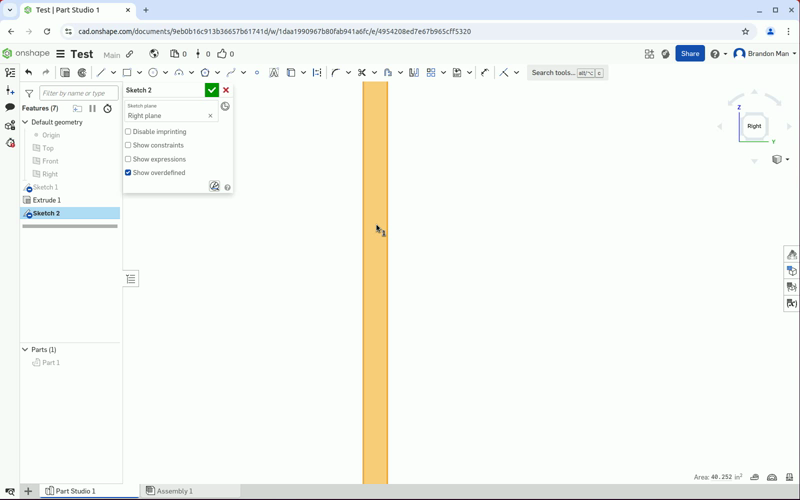
scroll(-6)
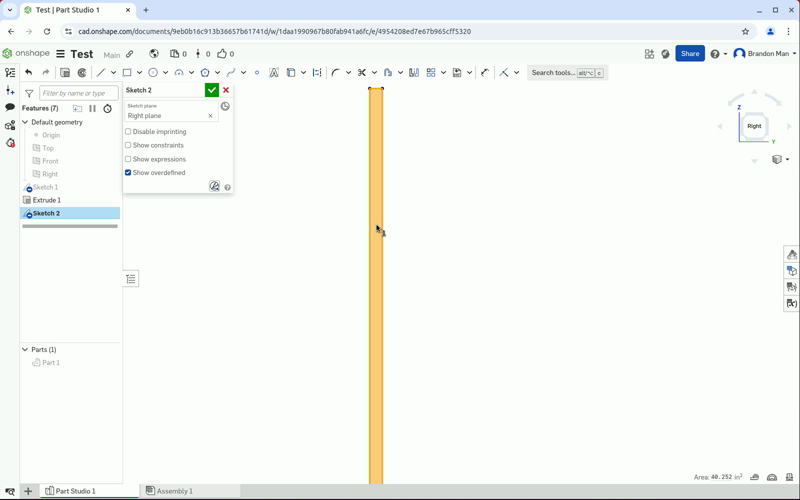
scroll(-6)
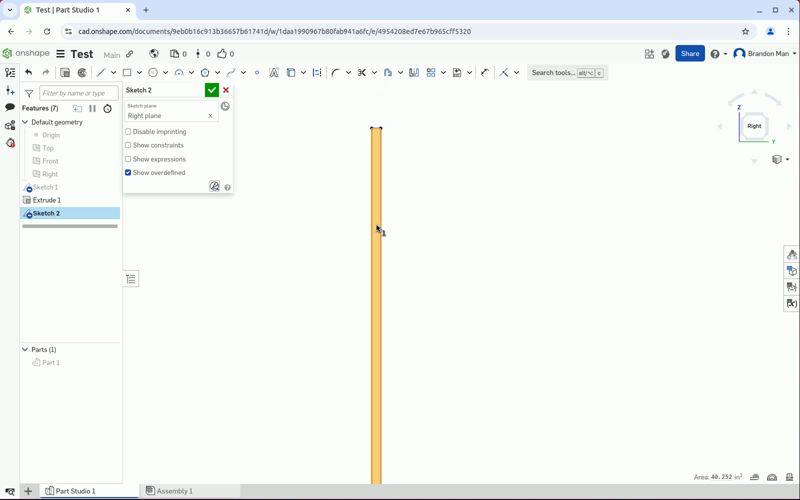
scroll(-6)
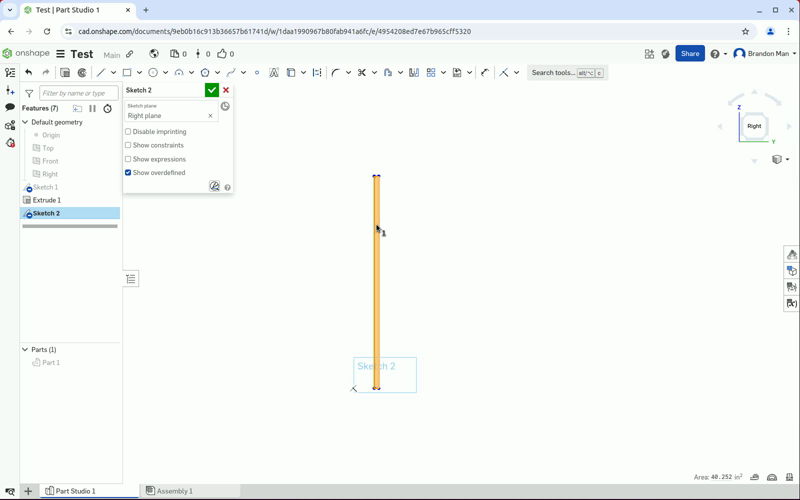
mouse_move(73, 352)
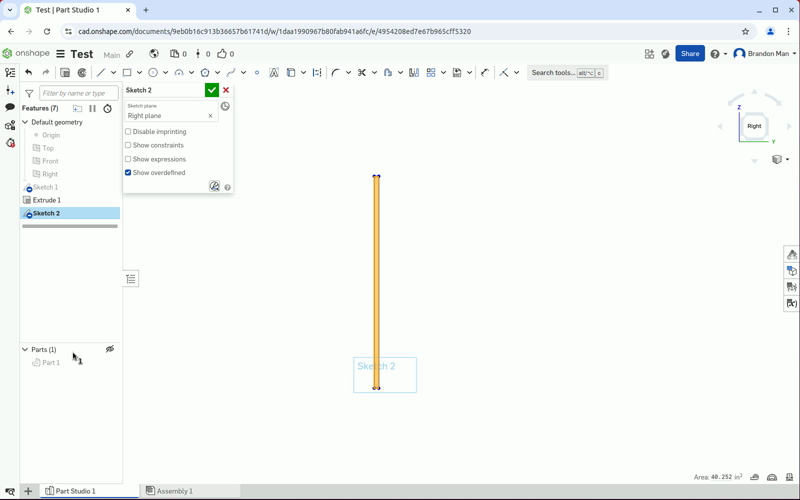
key(shift+y)
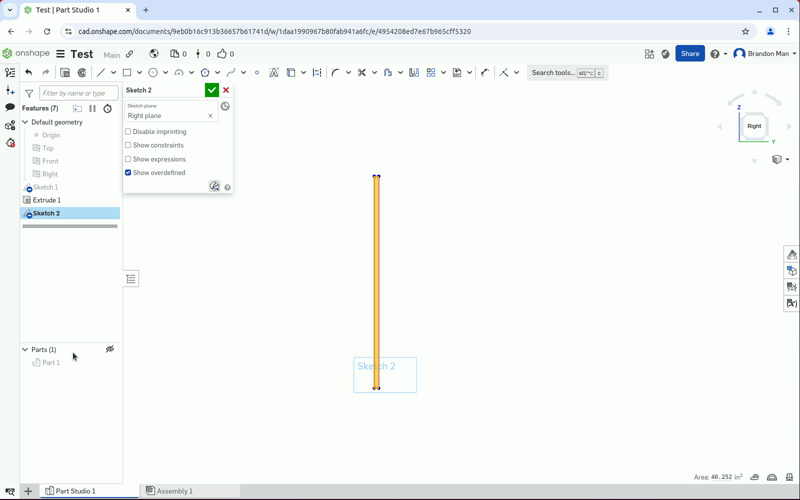
key(shift+e)
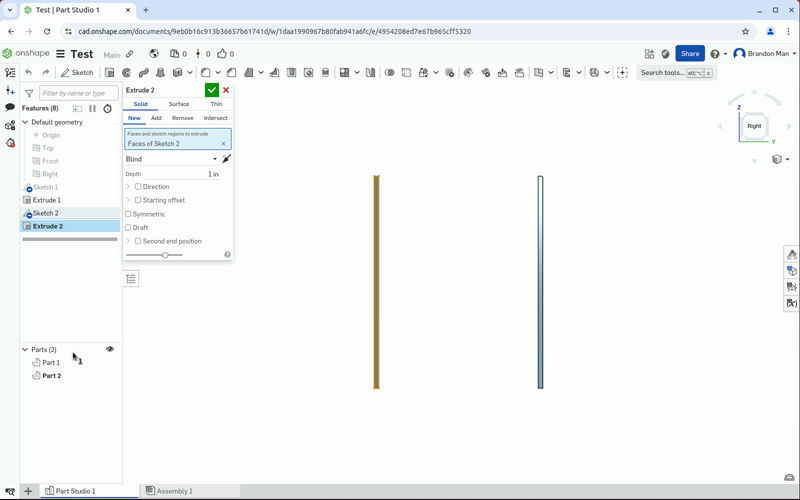
mouse_move(143, 106)
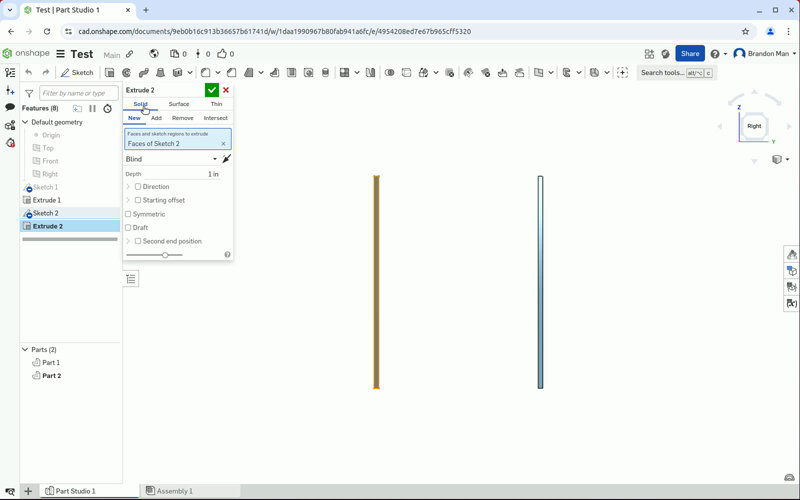
click(143, 106)
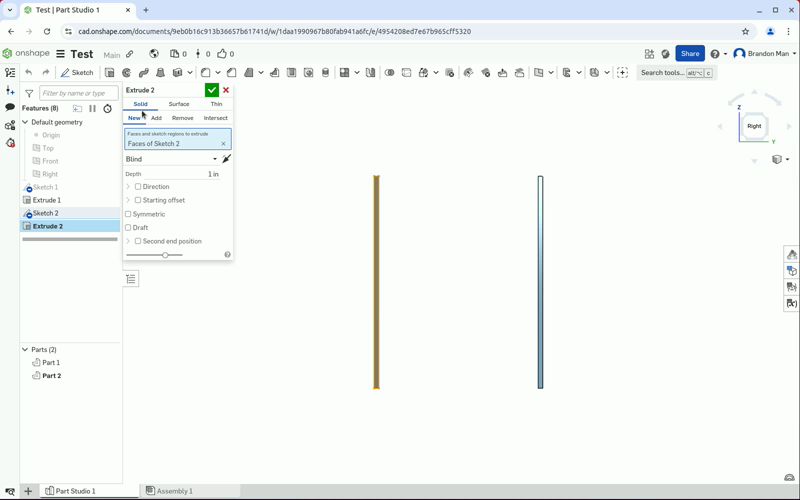
mouse_move(137, 120)
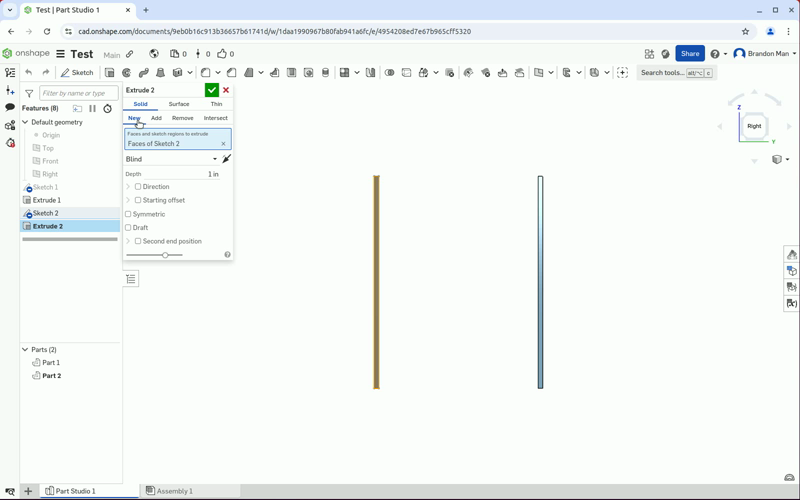
click(137, 120)
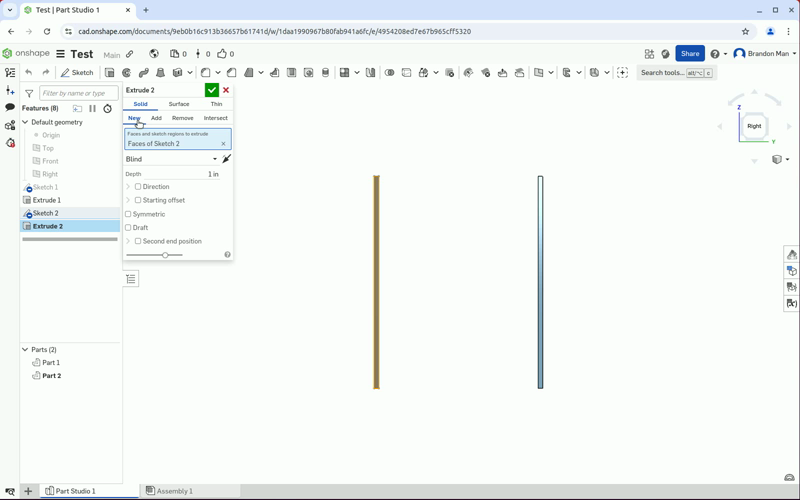
key(tab, 4)
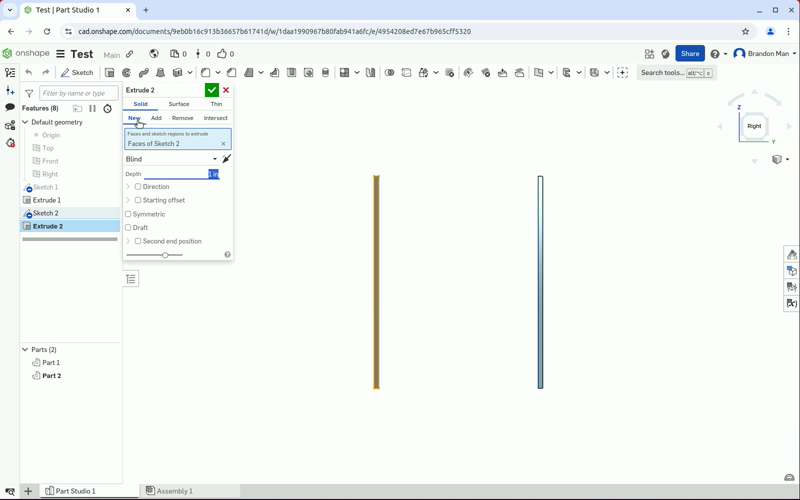
text(1.926)
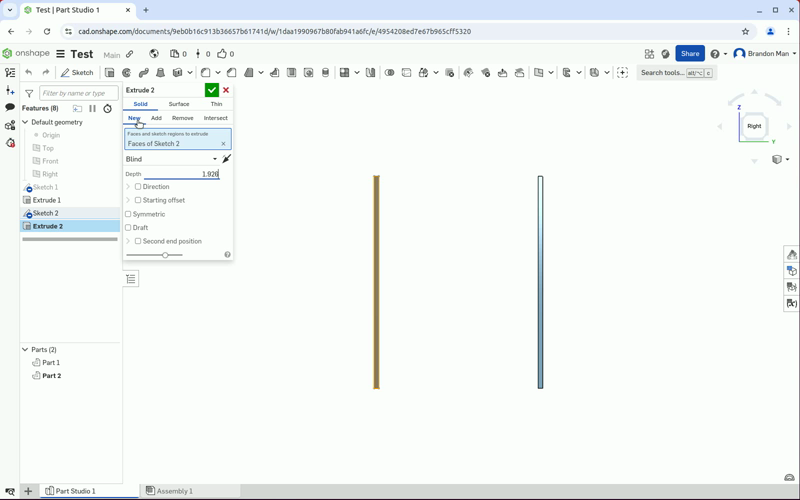
key(enter)
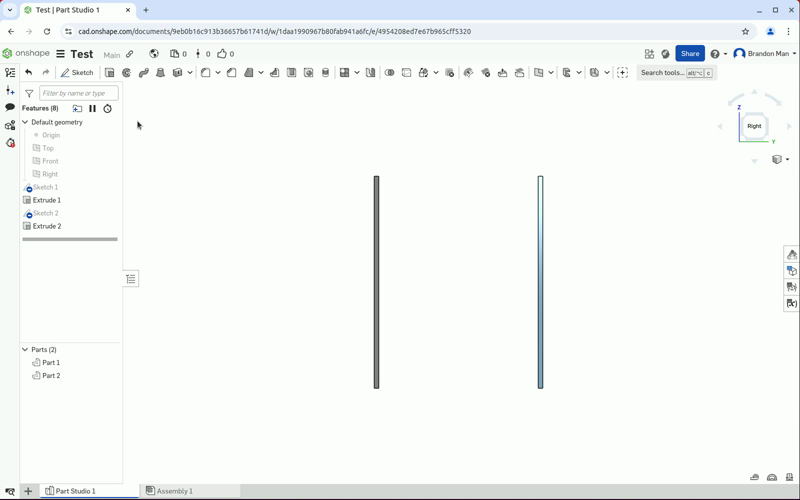
key(shift+h)
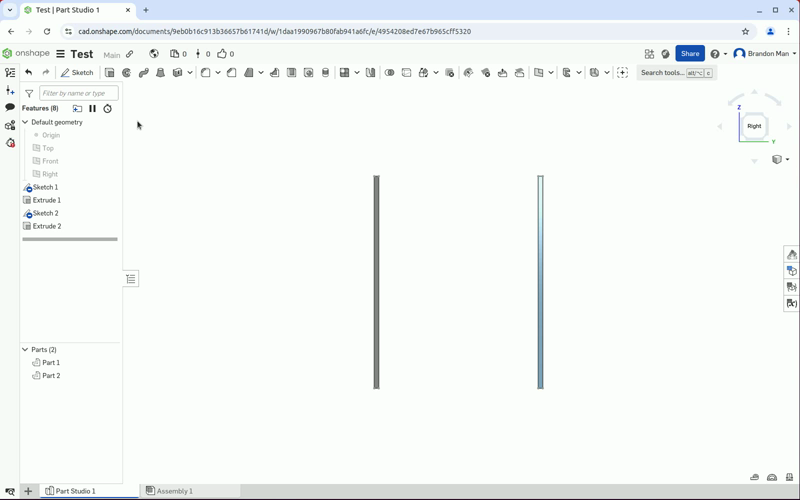
key(shift+h)
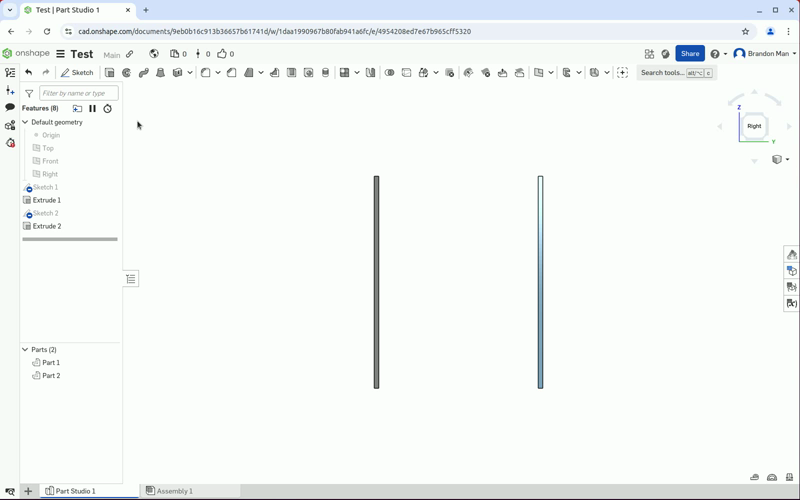
mouse_move(73, 189)
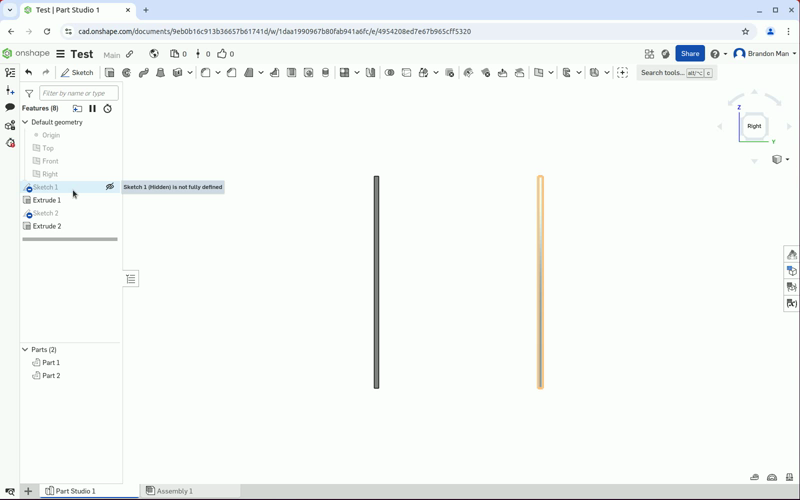
click(73, 189)
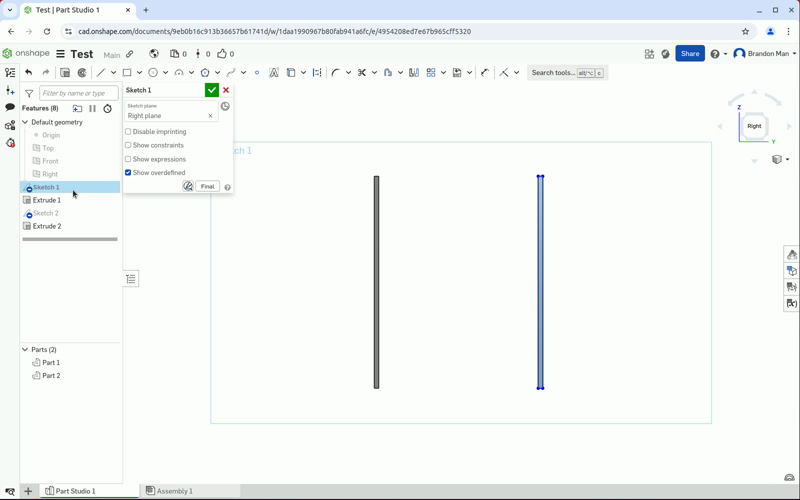
mouse_move(229, 92)
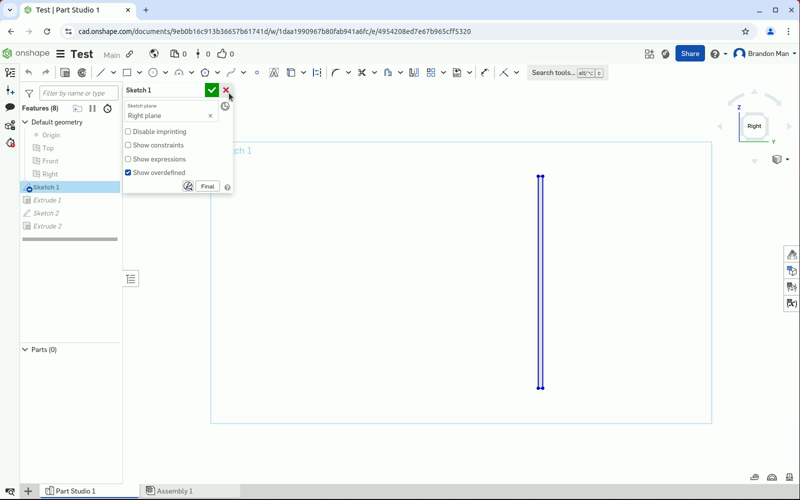
click(229, 92)
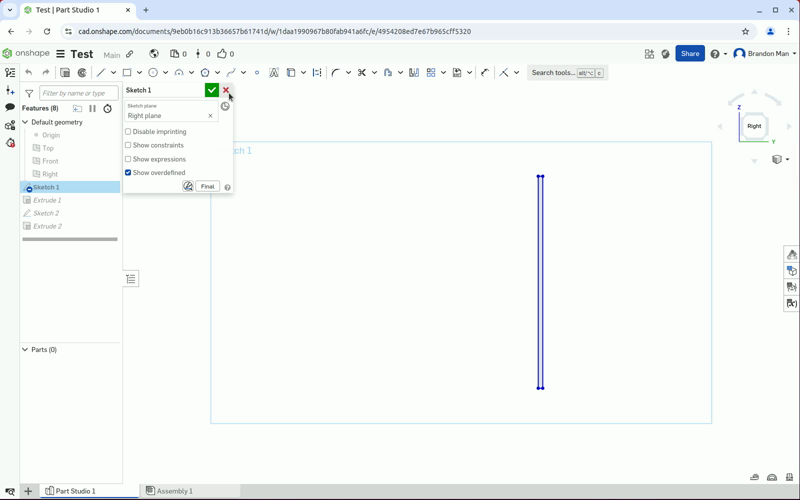
key(shift+s)
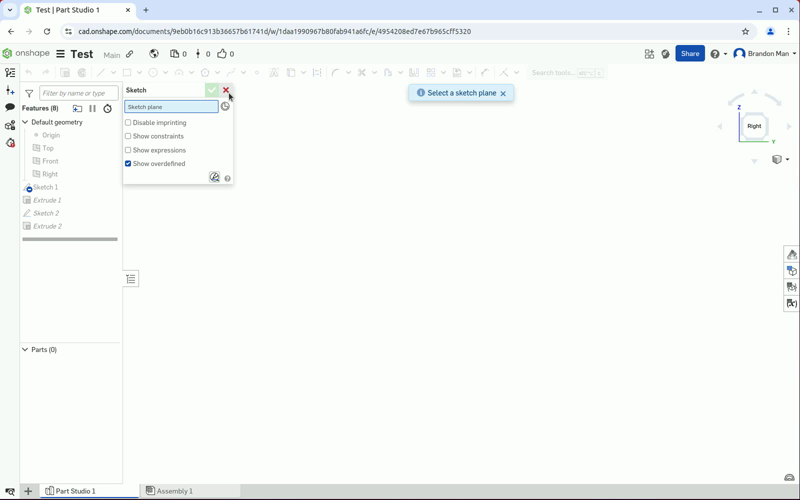
mouse_move(73, 176)
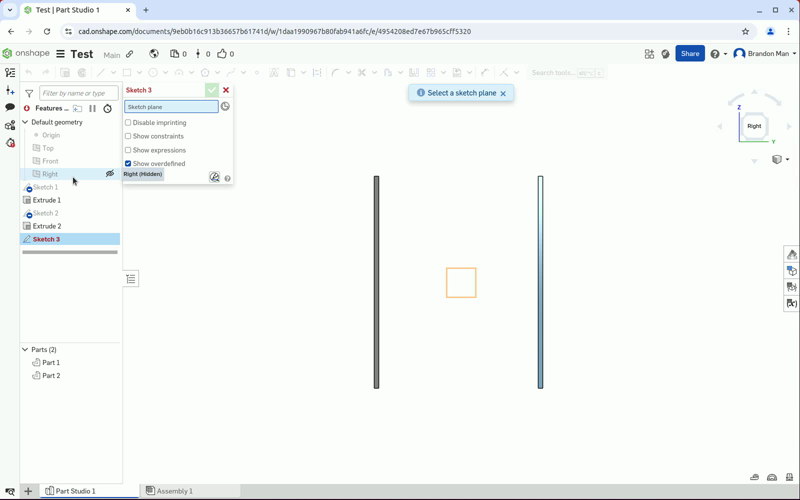
click(73, 176)
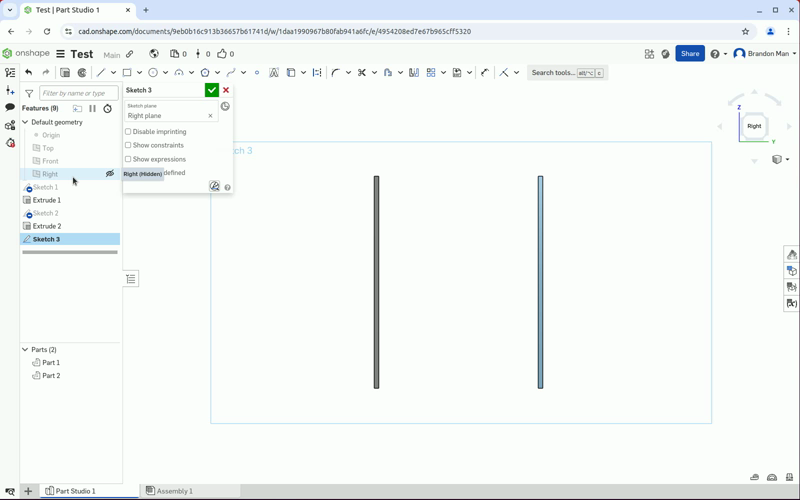
mouse_move(73, 352)
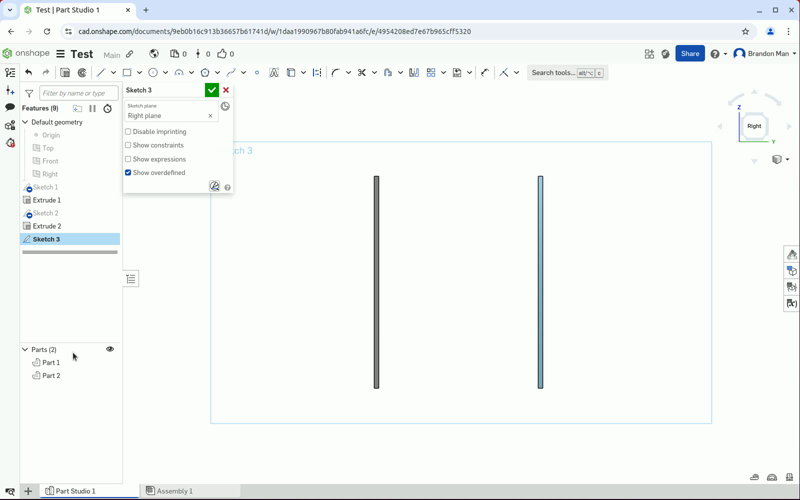
key(y)
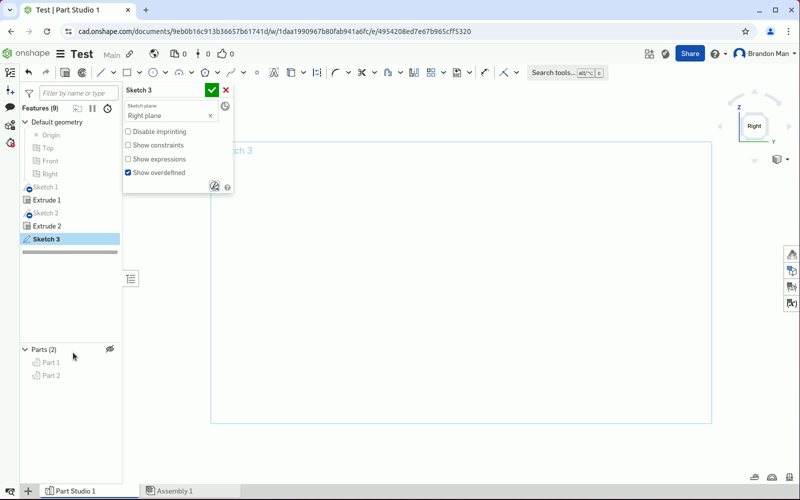
key(l)
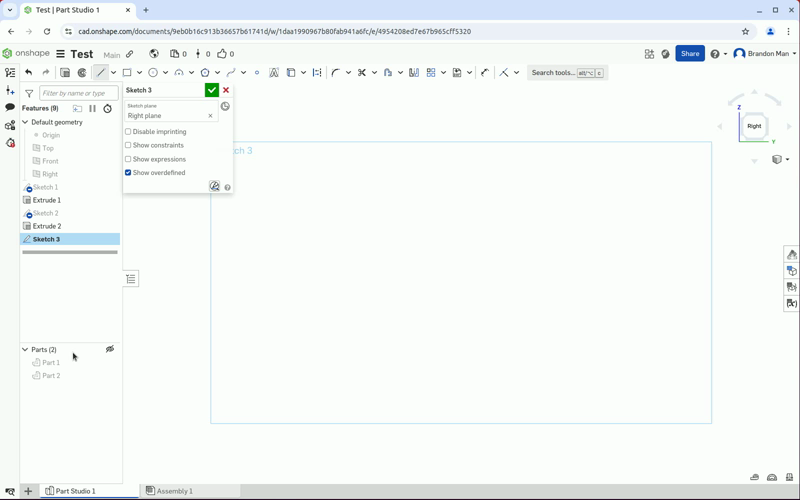
key_down(shift)
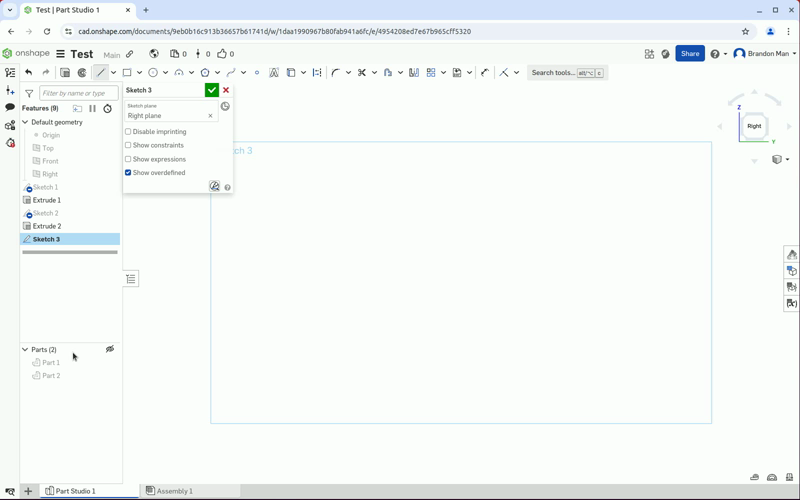
mouse_move(374, 391)
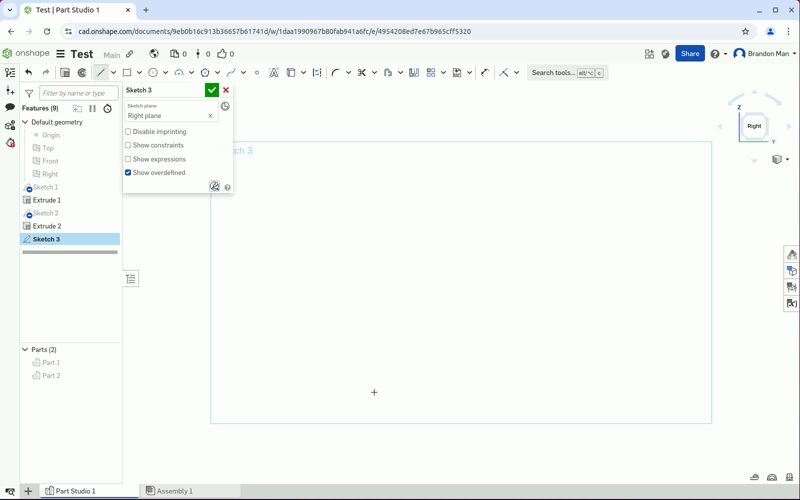
click(374, 391)
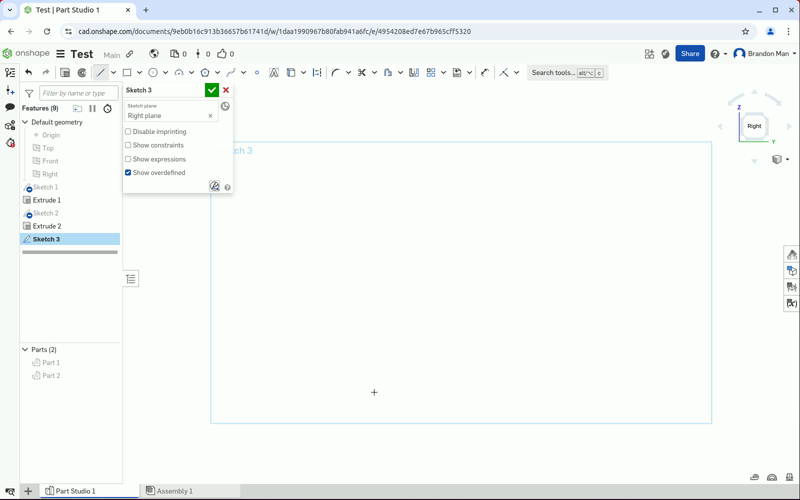
key_up(shift)
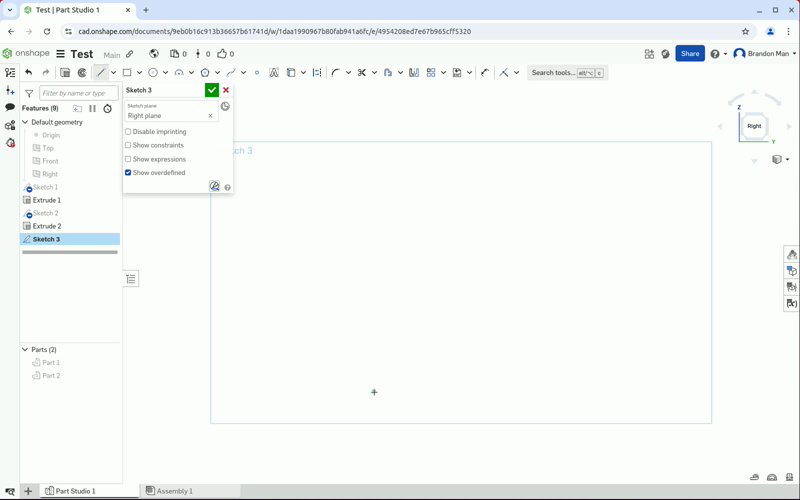
key_down(shift)
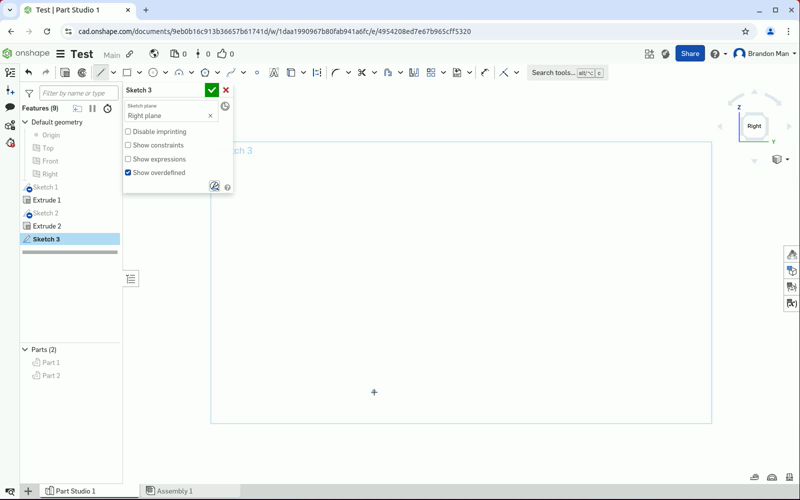
mouse_move(542, 392)
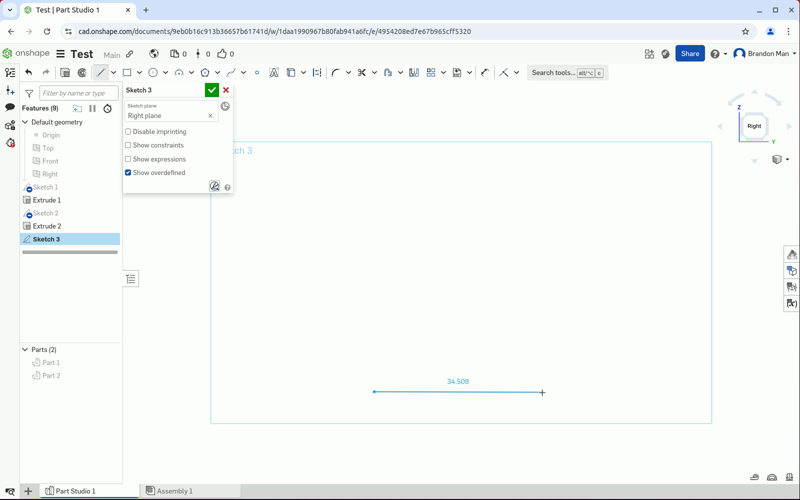
click(542, 392)
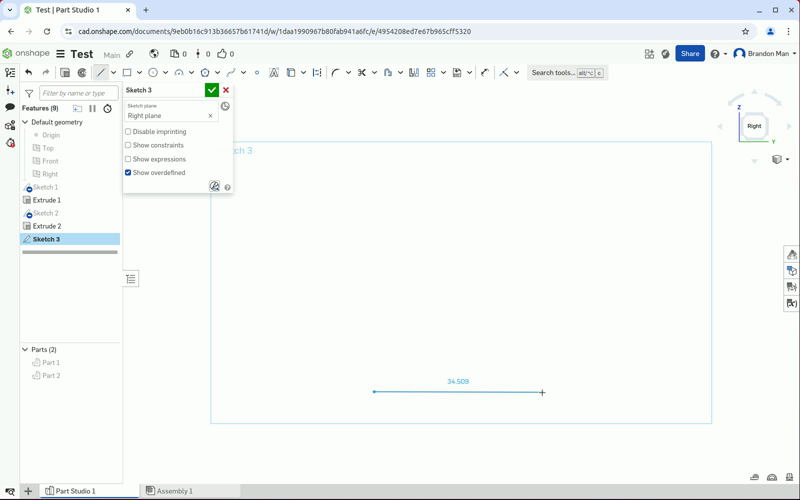
key_up(shift)
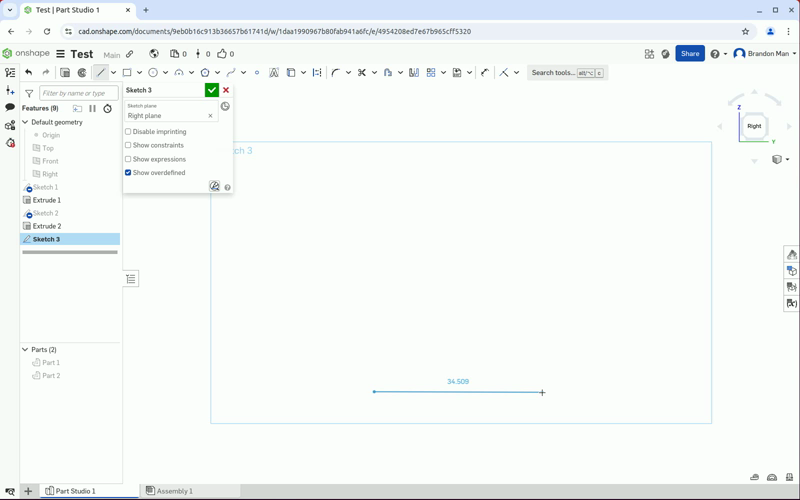
key_down(shift)
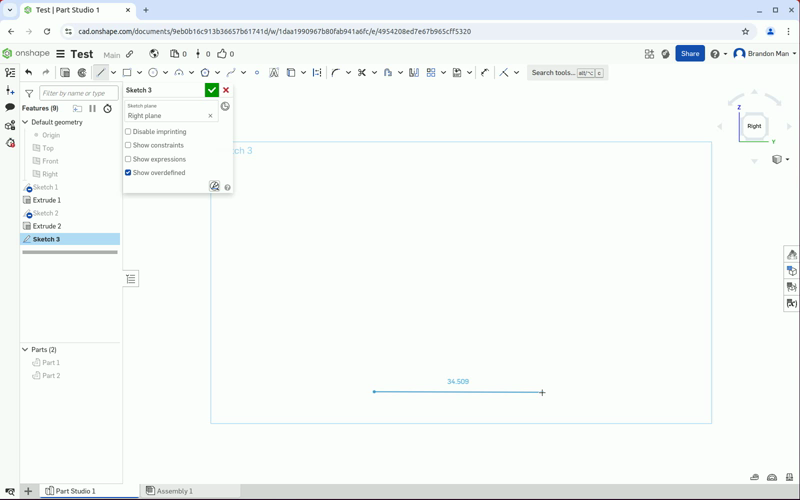
mouse_move(572, 392)
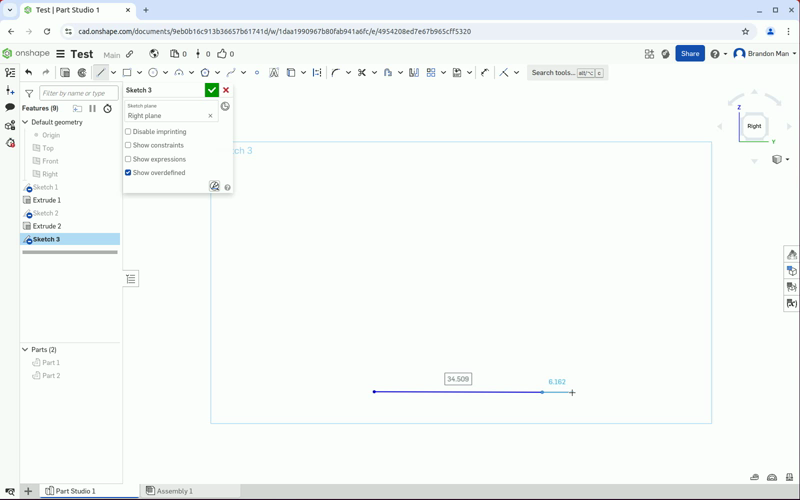
mouse_move(542, 388)
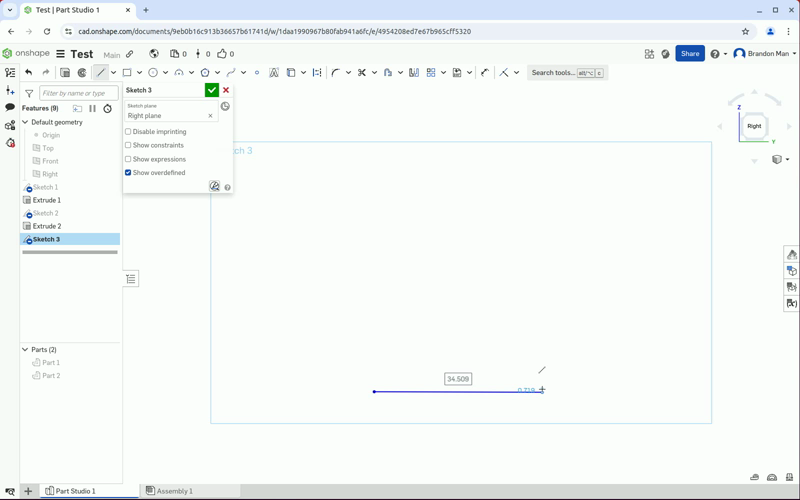
scroll(6)
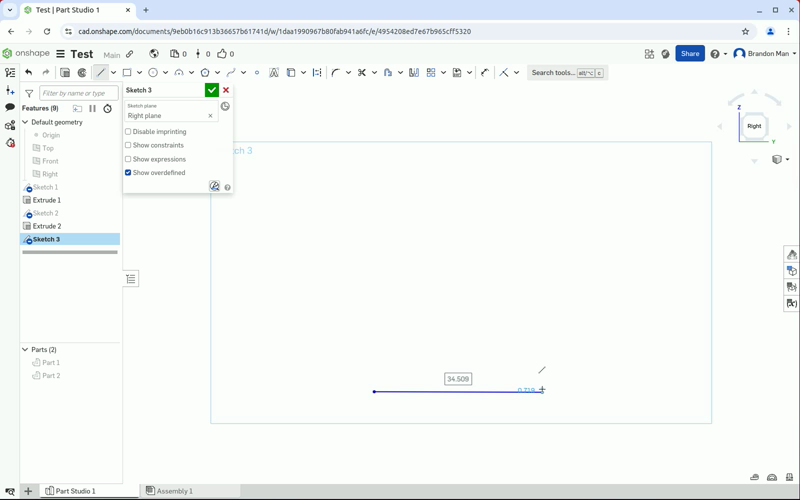
scroll(6)
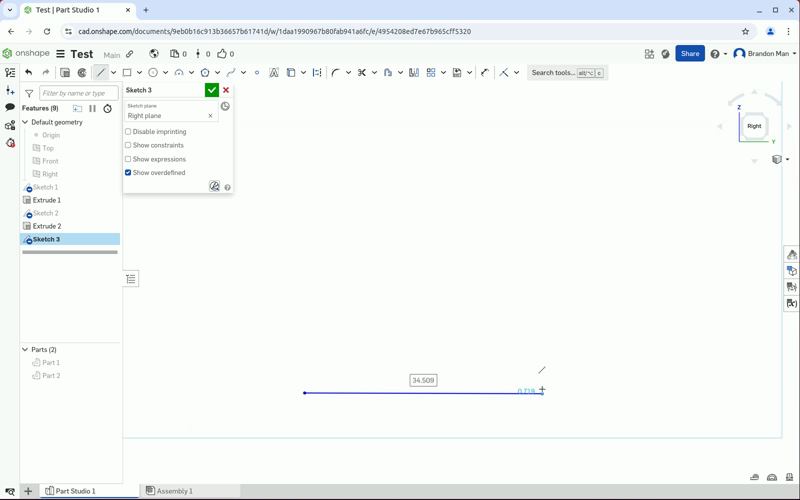
scroll(6)
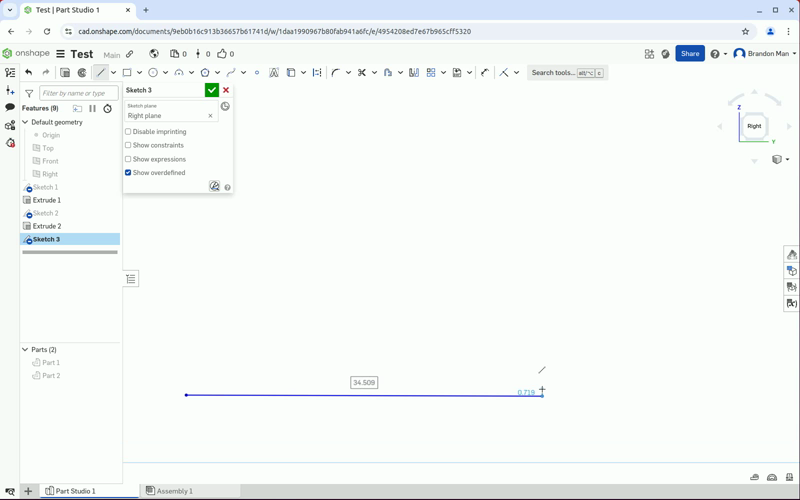
scroll(6)
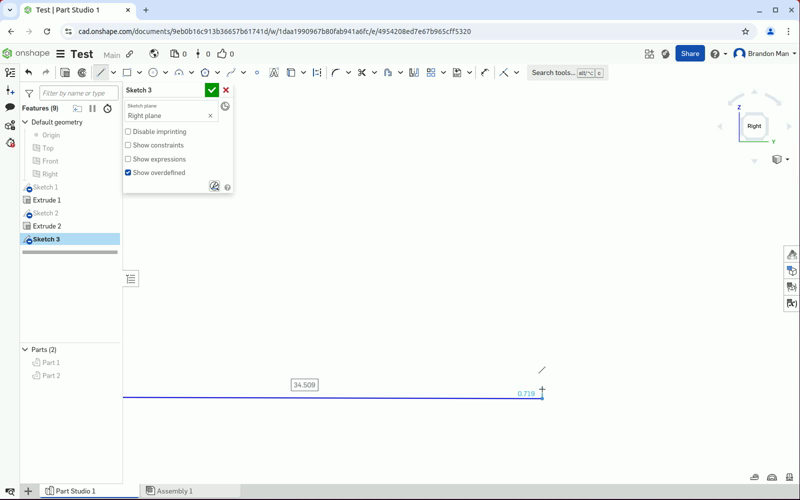
scroll(6)
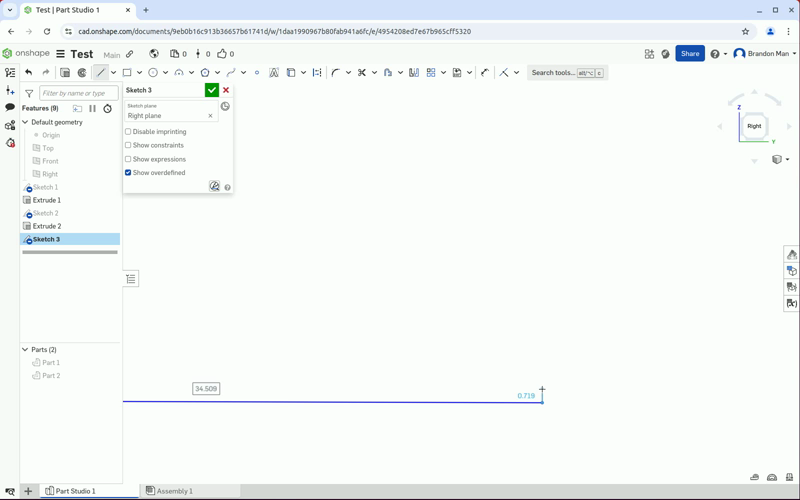
scroll(6)
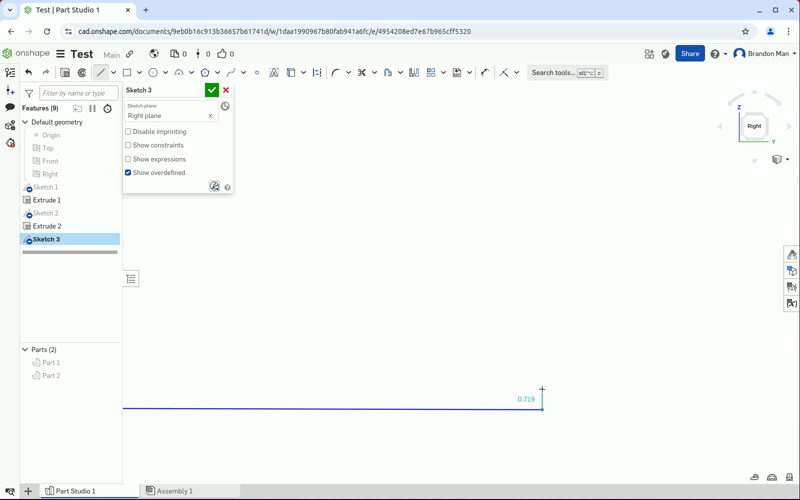
scroll(6)
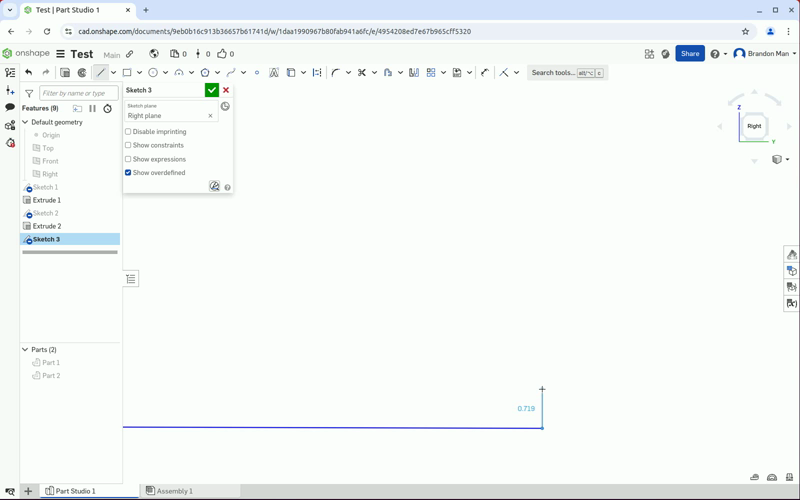
click(542, 388)
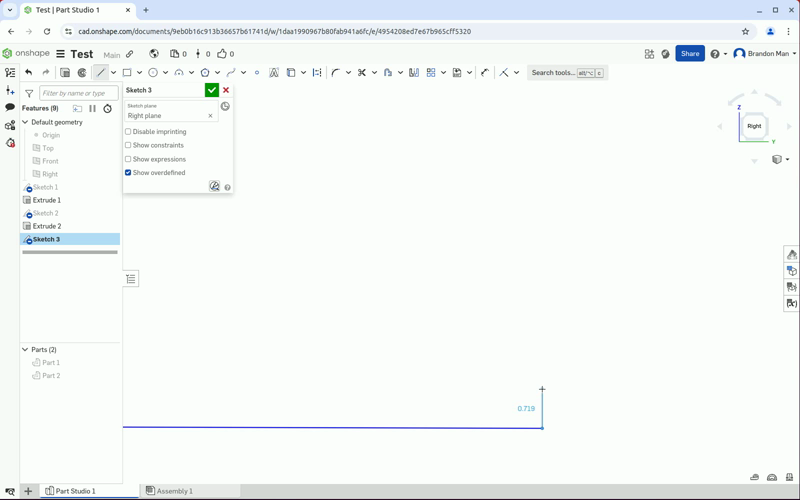
scroll(-6)
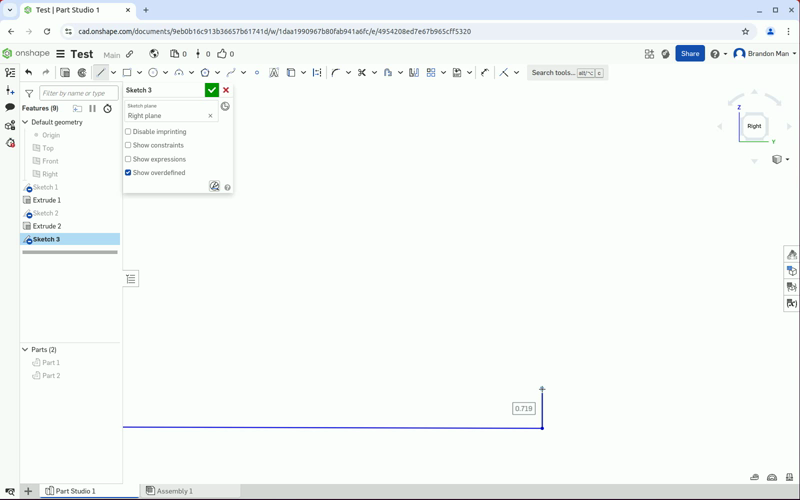
scroll(-6)
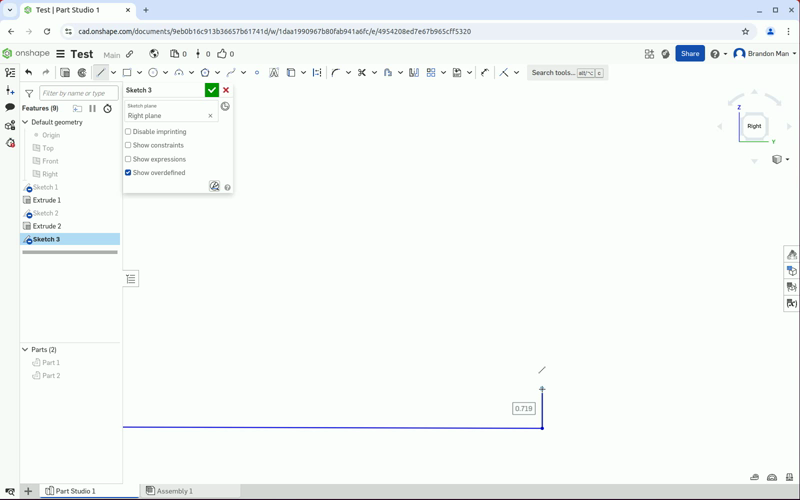
scroll(-6)
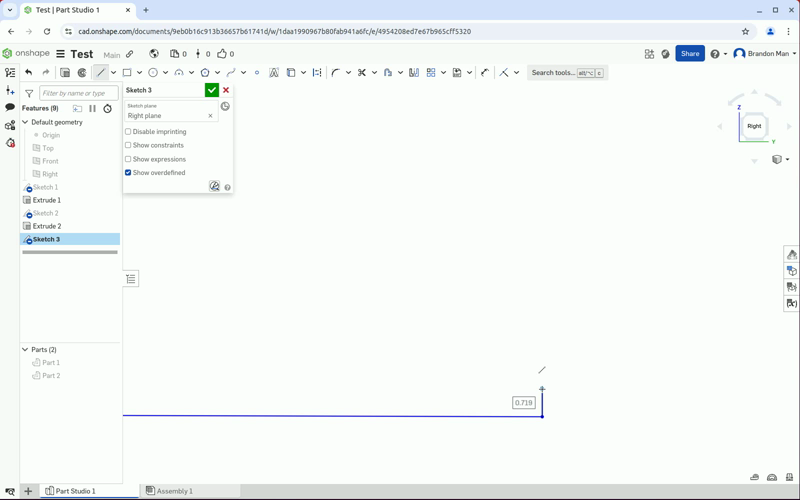
scroll(-6)
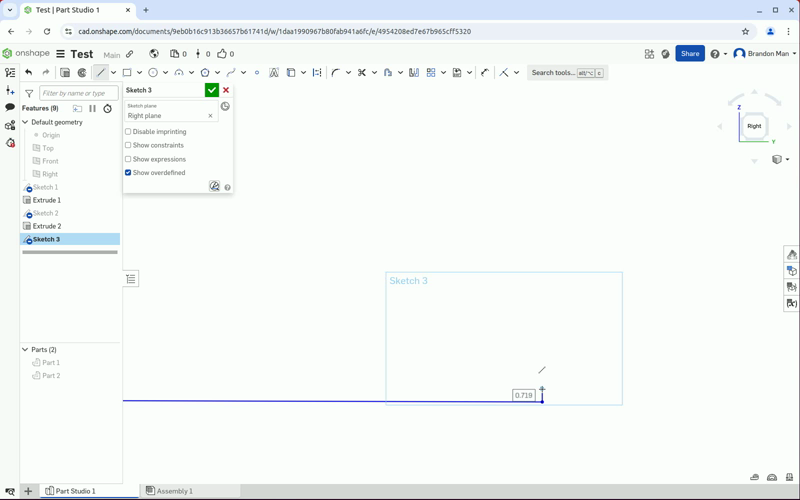
scroll(-6)
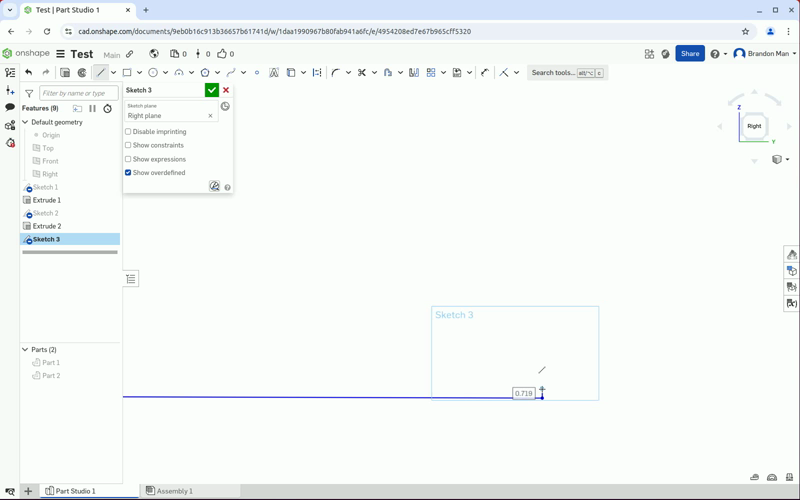
scroll(-6)
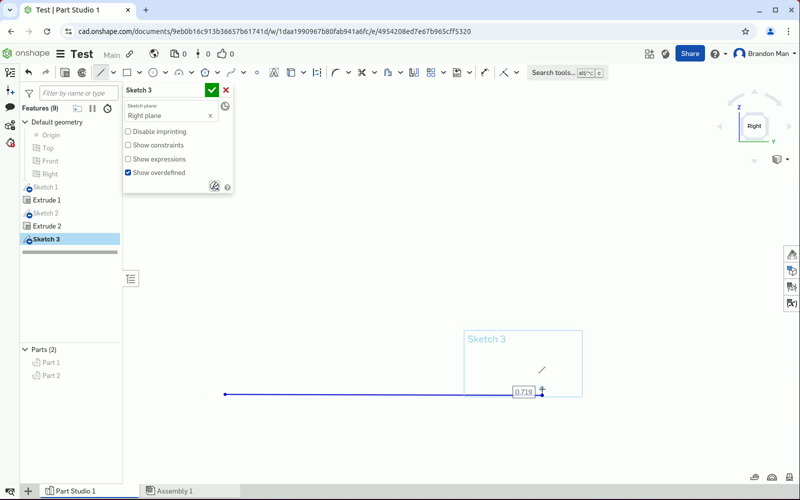
scroll(-6)
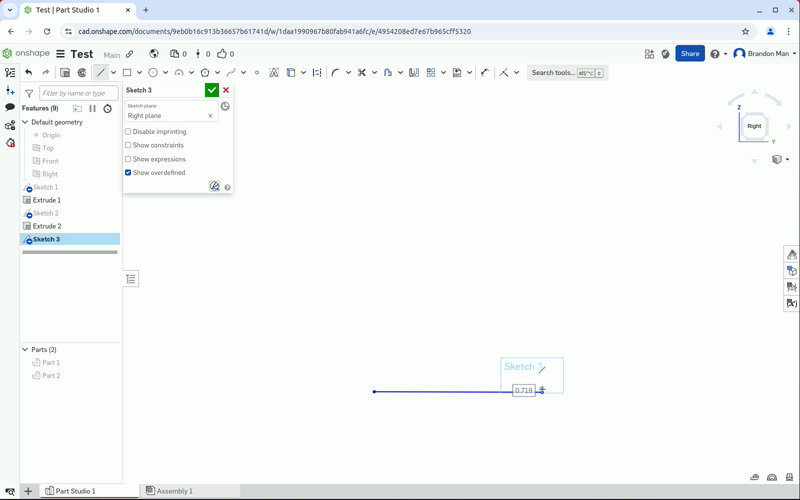
key_up(shift)
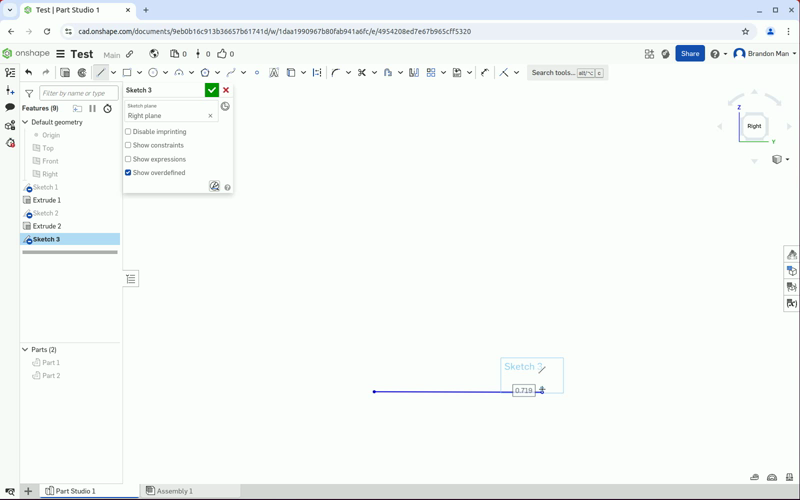
key_down(shift)
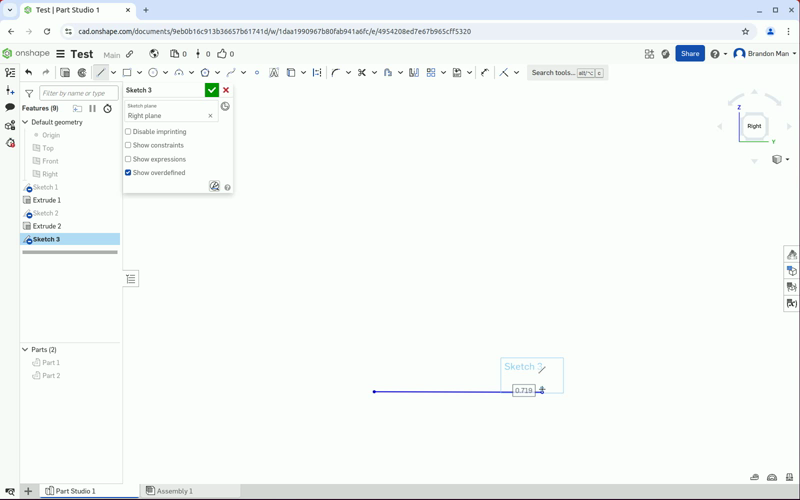
mouse_move(572, 388)
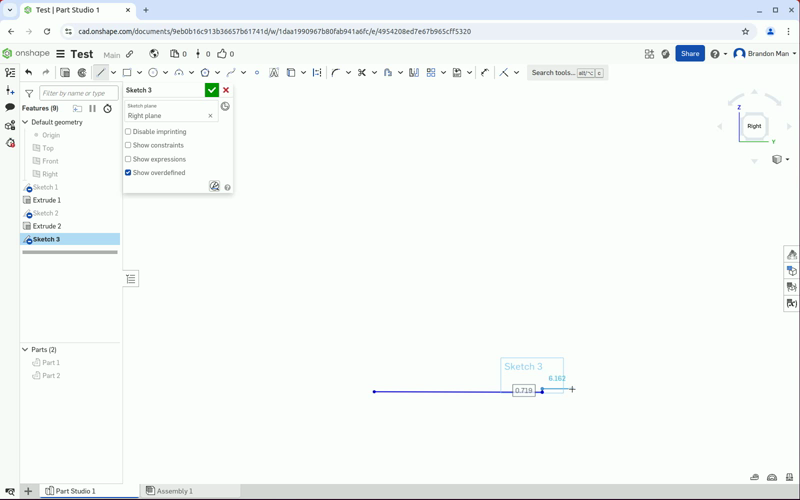
mouse_move(538, 388)
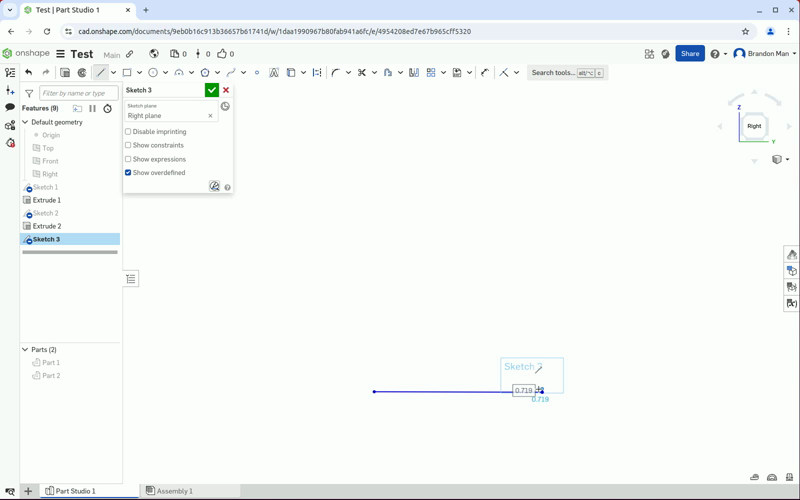
scroll(6)
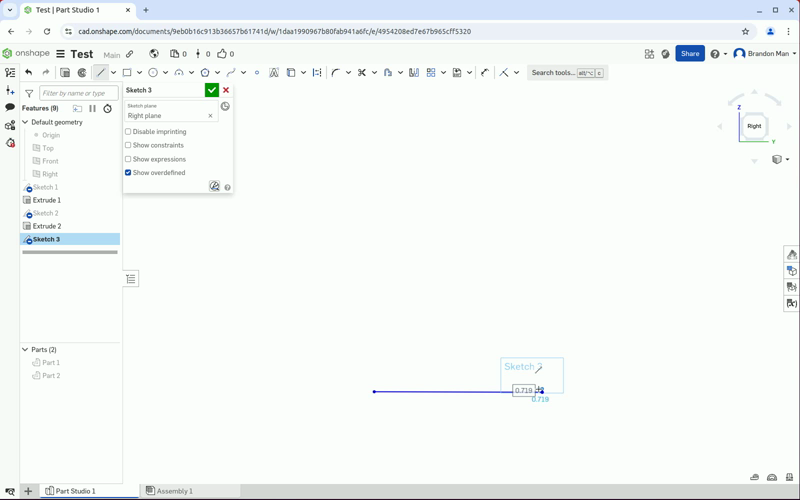
scroll(6)
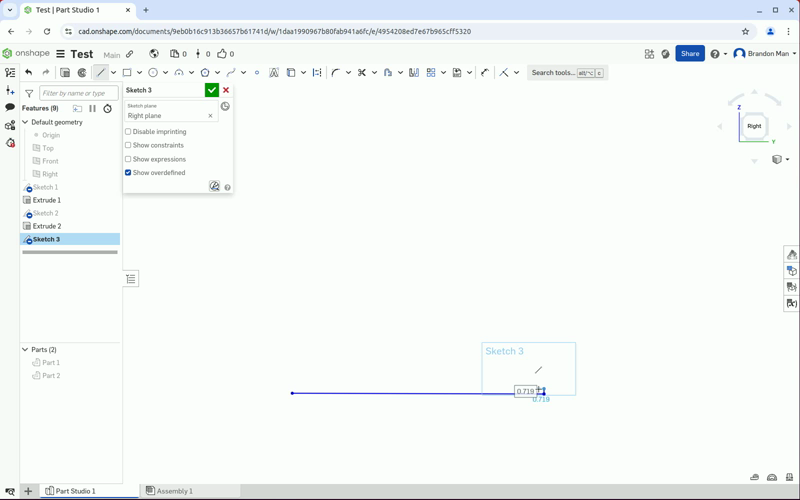
scroll(6)
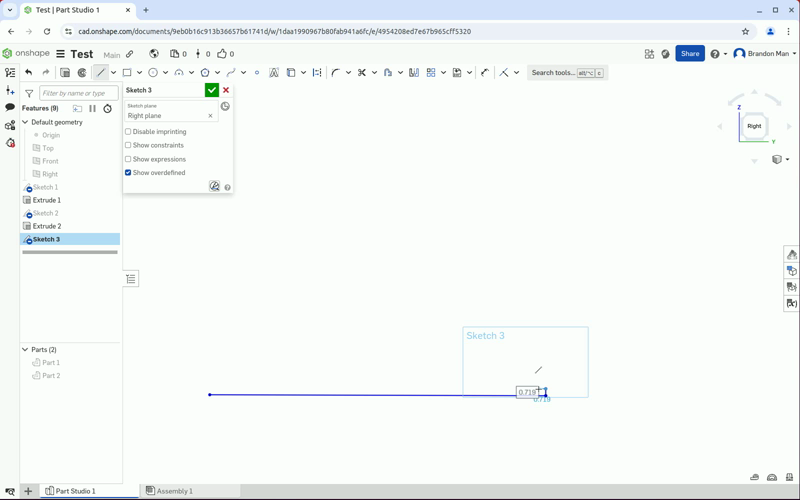
scroll(6)
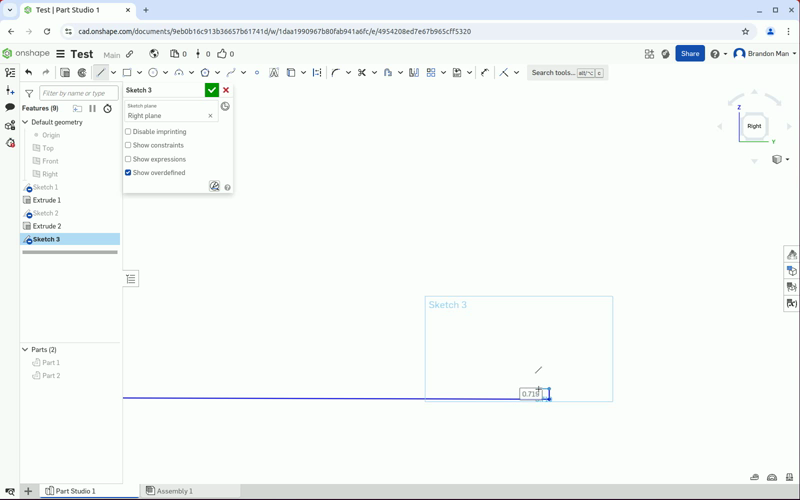
scroll(6)
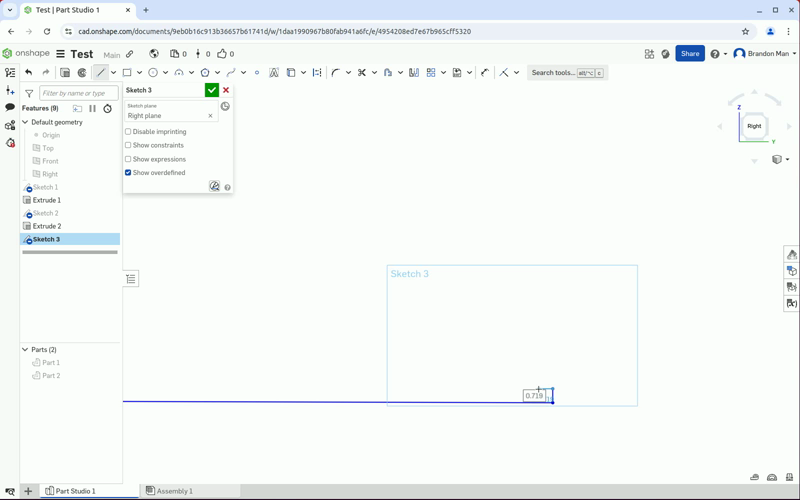
scroll(6)
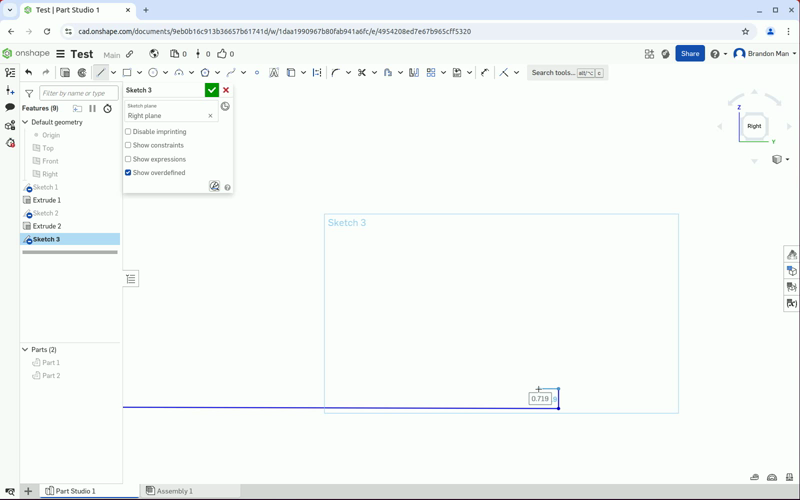
scroll(6)
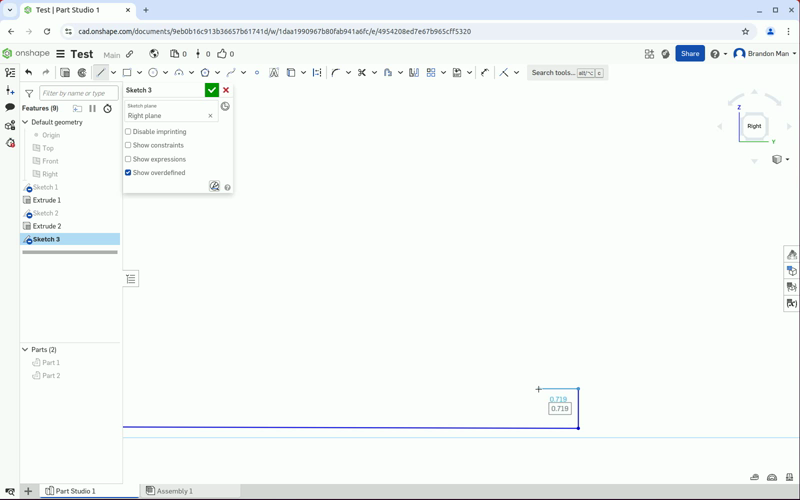
click(538, 388)
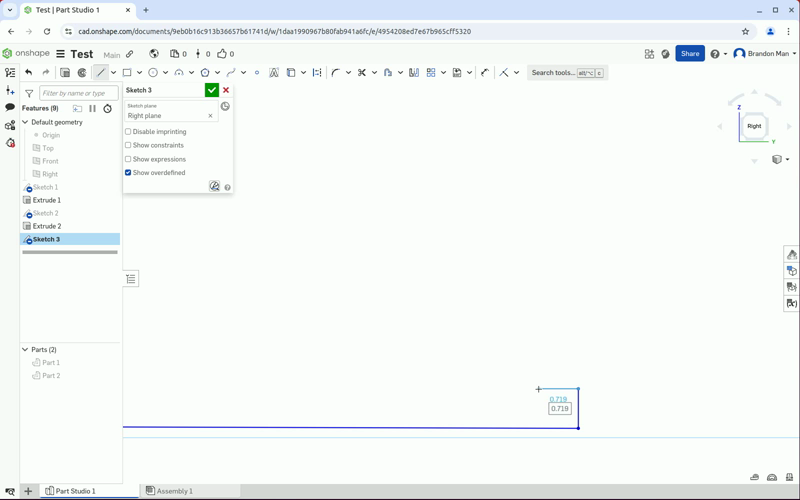
scroll(-6)
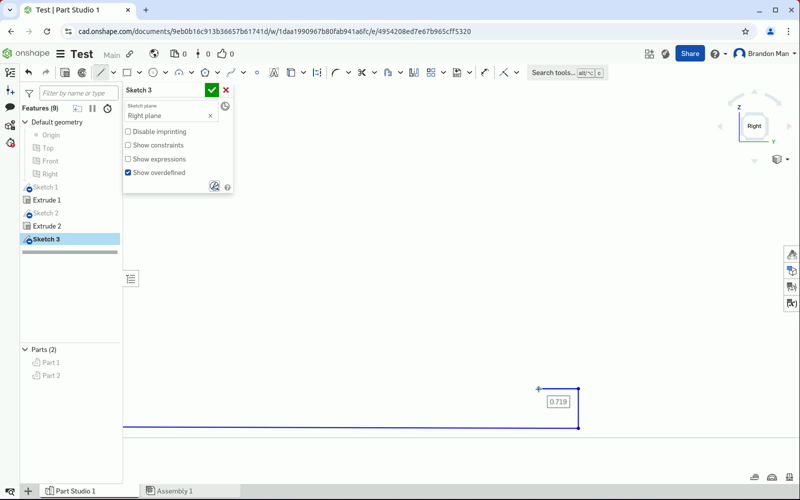
scroll(-6)
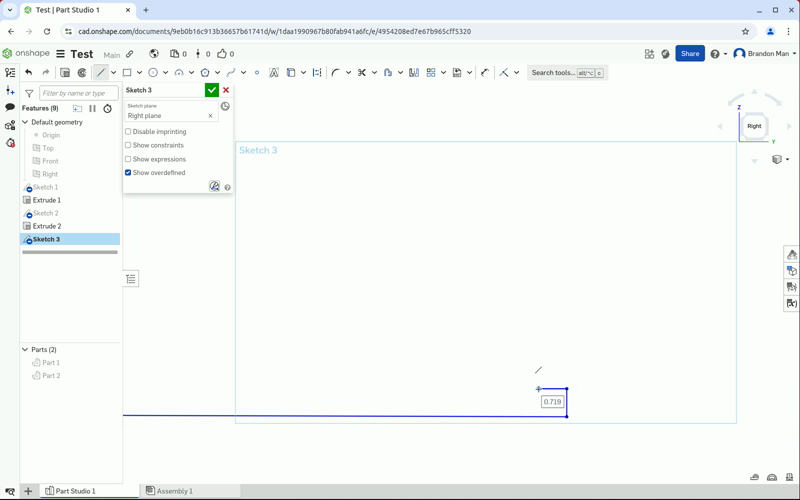
scroll(-6)
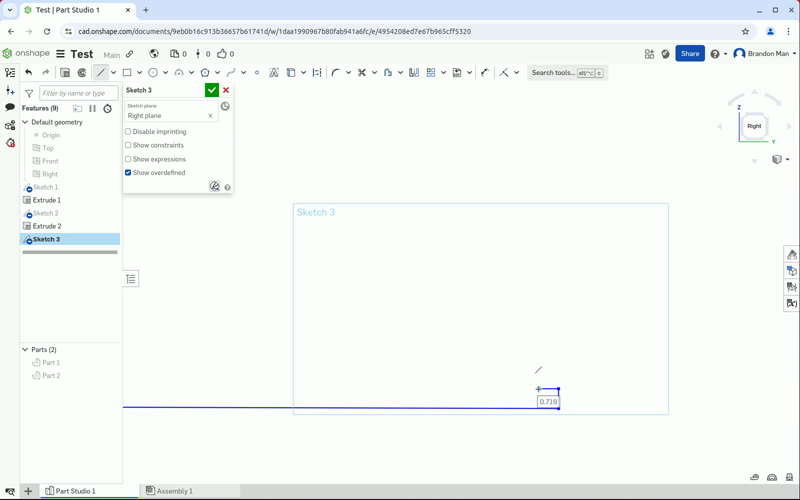
scroll(-6)
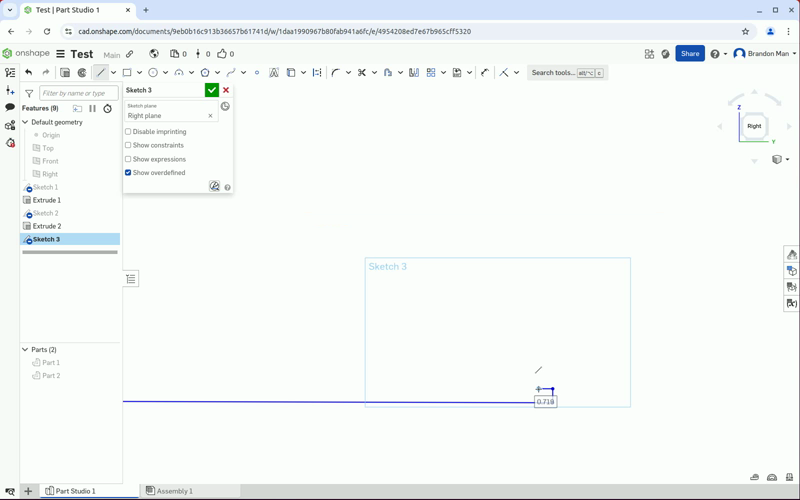
scroll(-6)
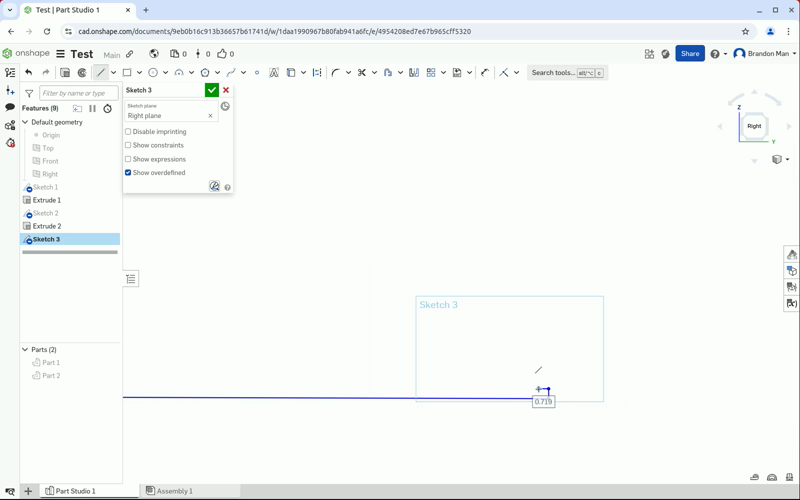
scroll(-6)
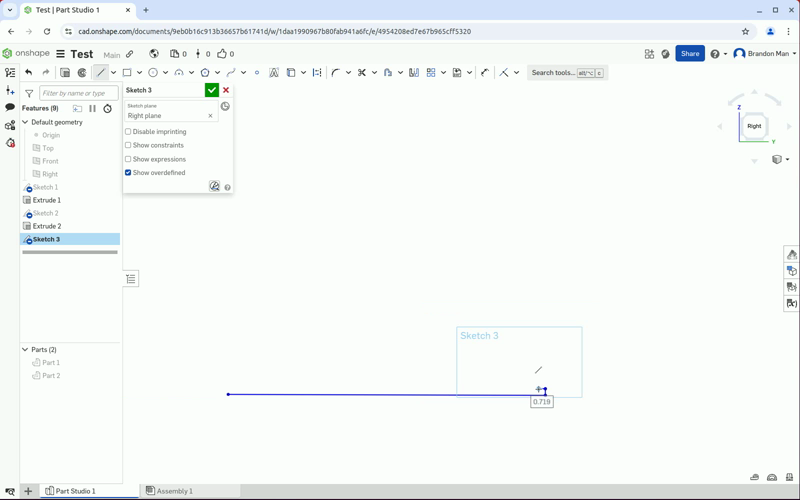
scroll(-6)
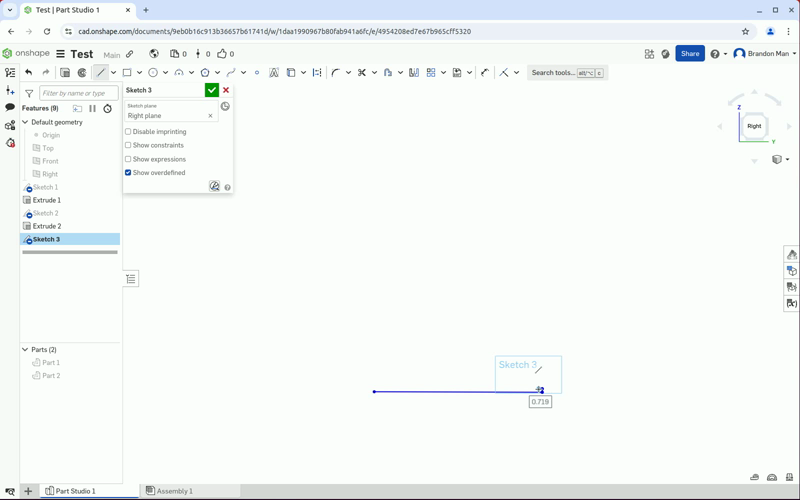
key_up(shift)
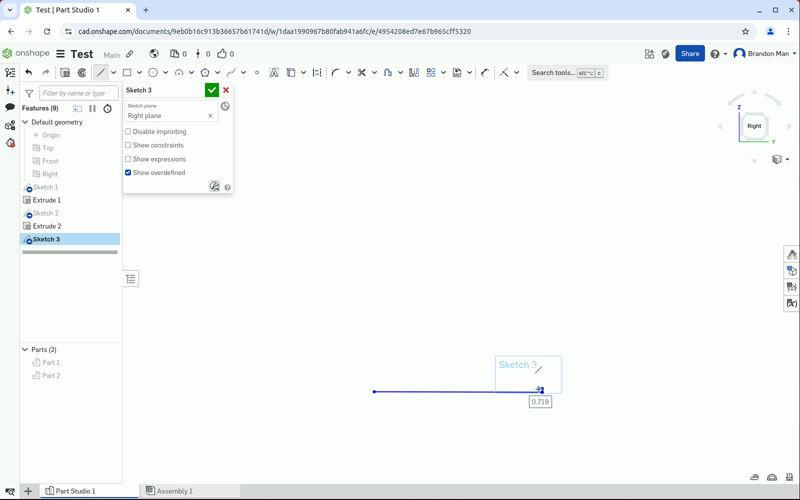
key_down(shift)
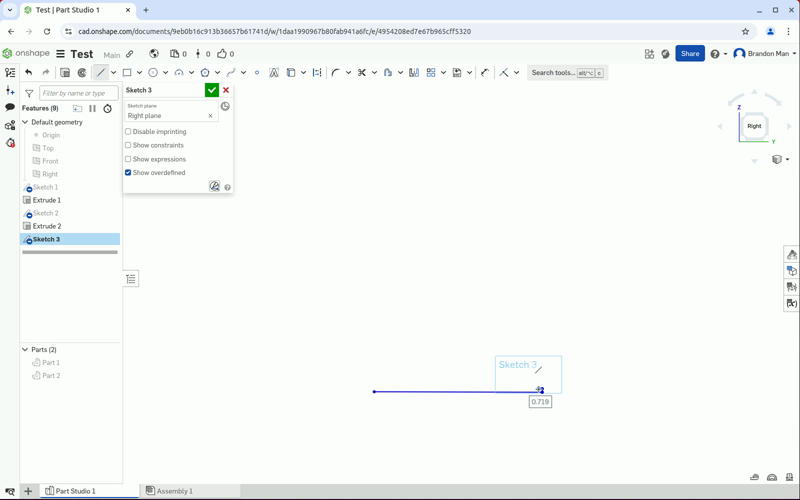
mouse_move(568, 388)
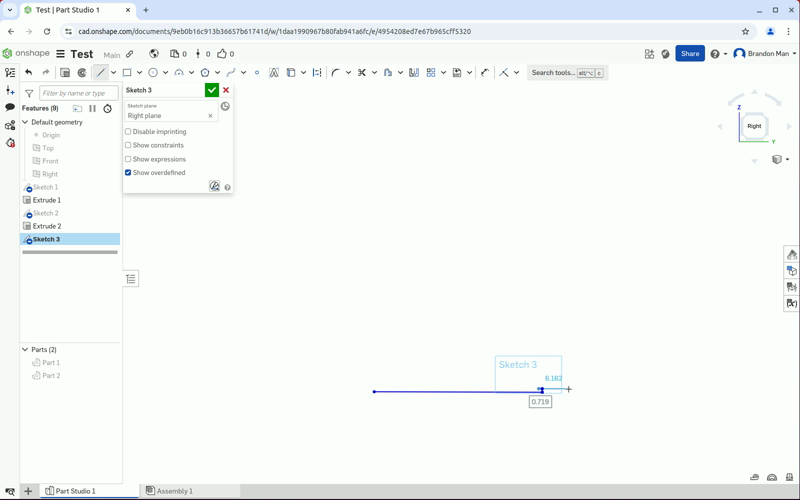
mouse_move(503, 388)
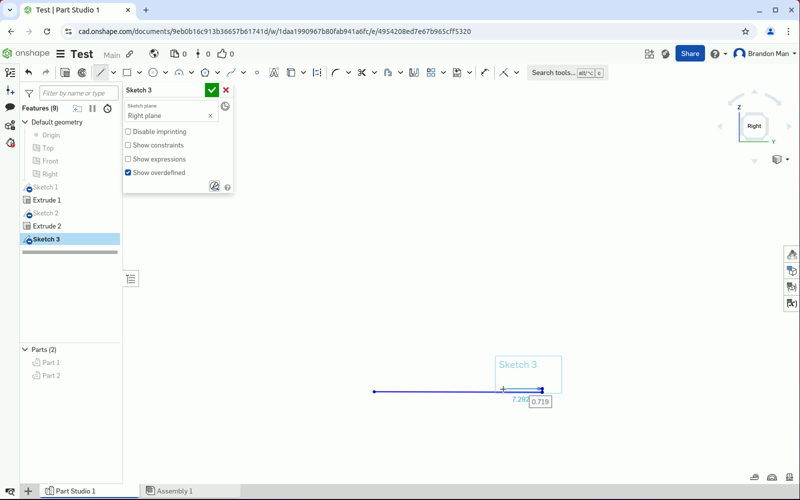
click(503, 388)
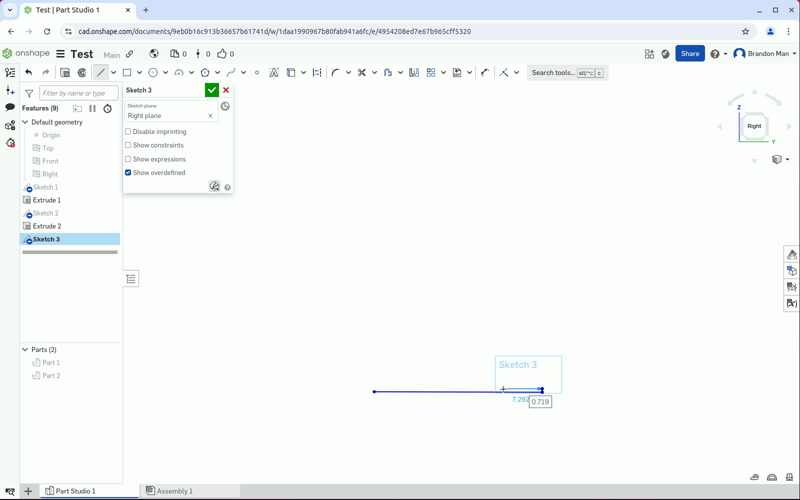
key_up(shift)
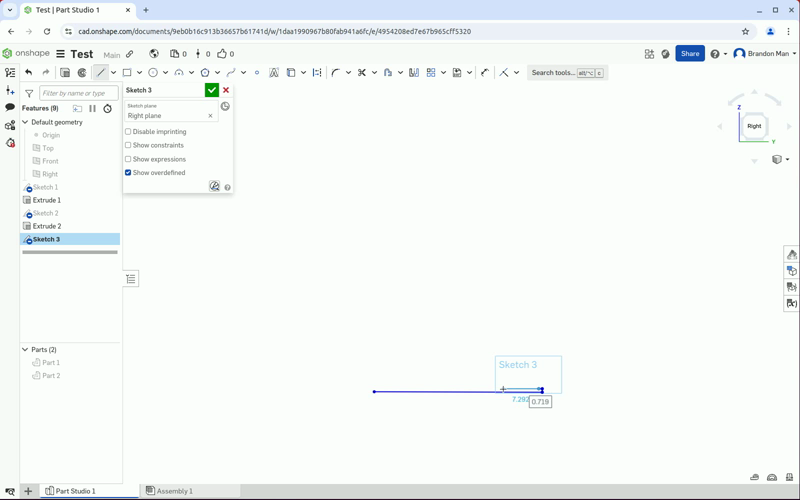
key_down(shift)
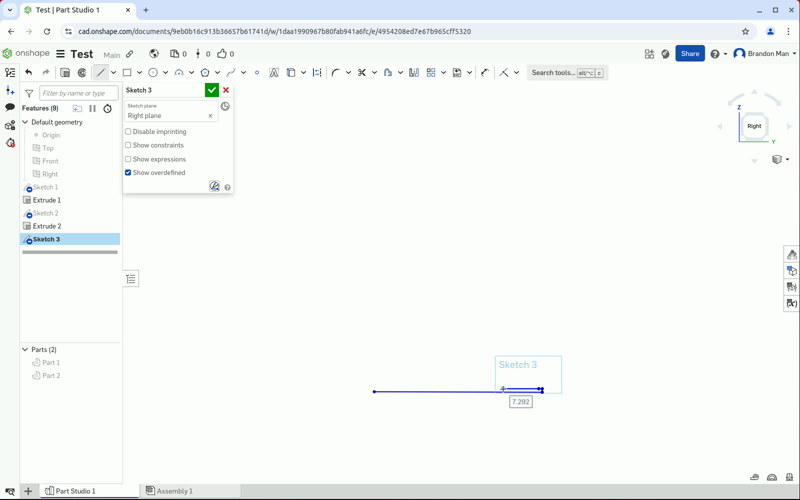
mouse_move(533, 388)
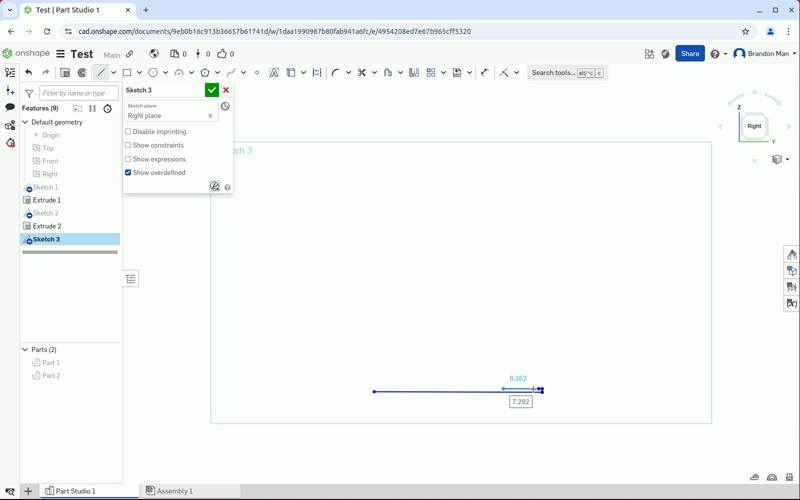
mouse_move(499, 388)
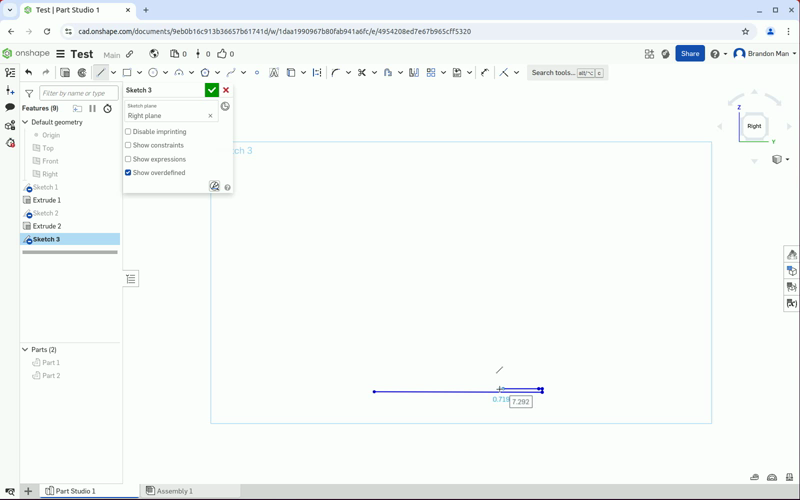
scroll(6)
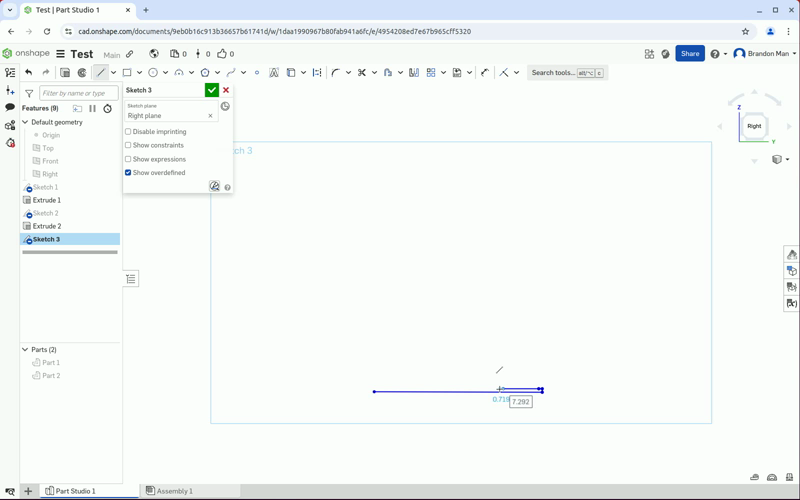
scroll(6)
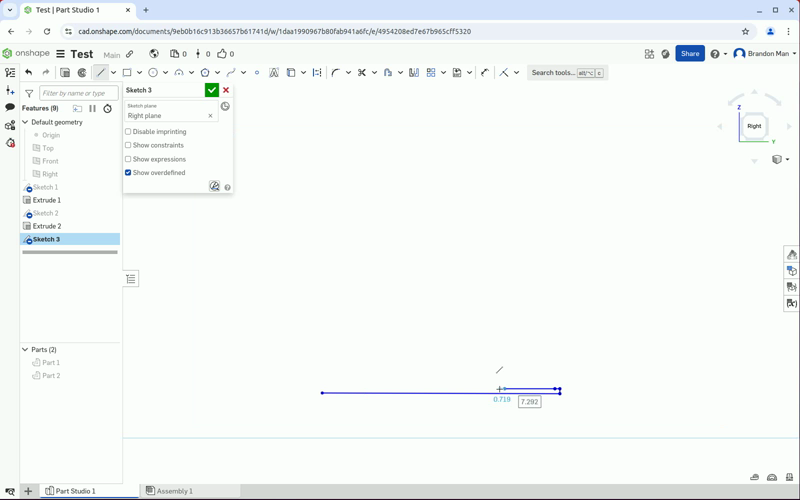
scroll(6)
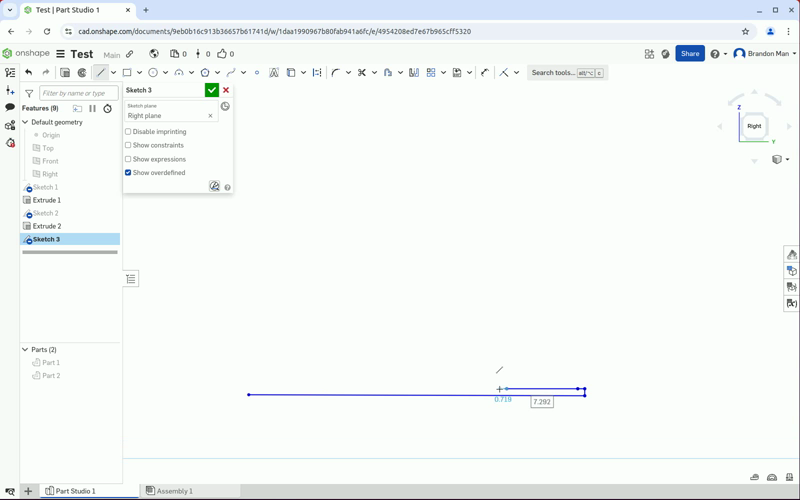
scroll(6)
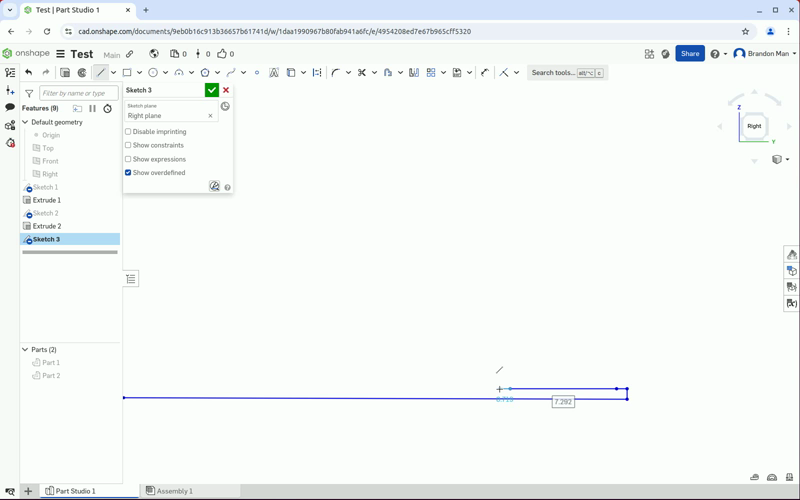
scroll(6)
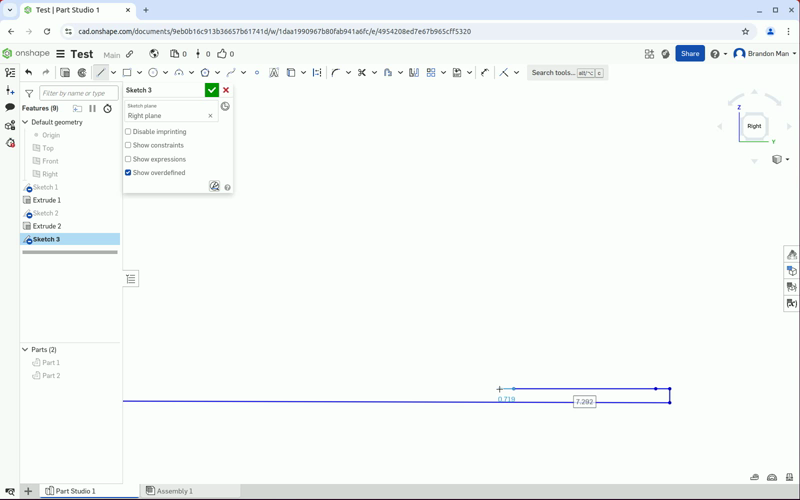
scroll(6)
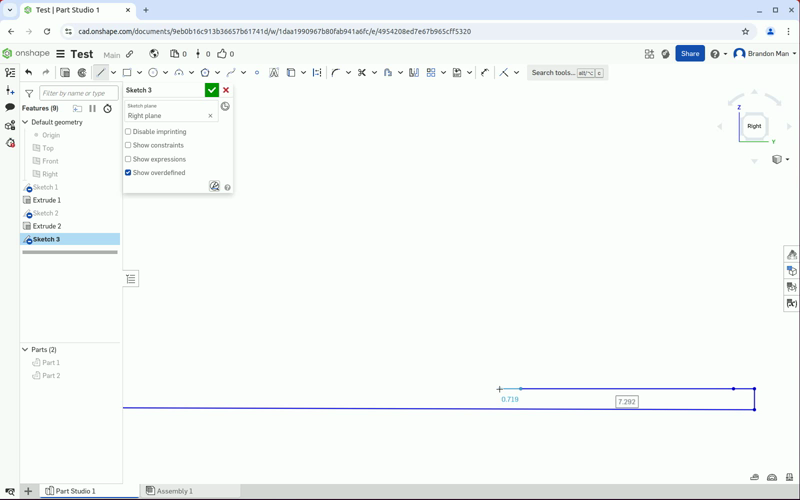
scroll(6)
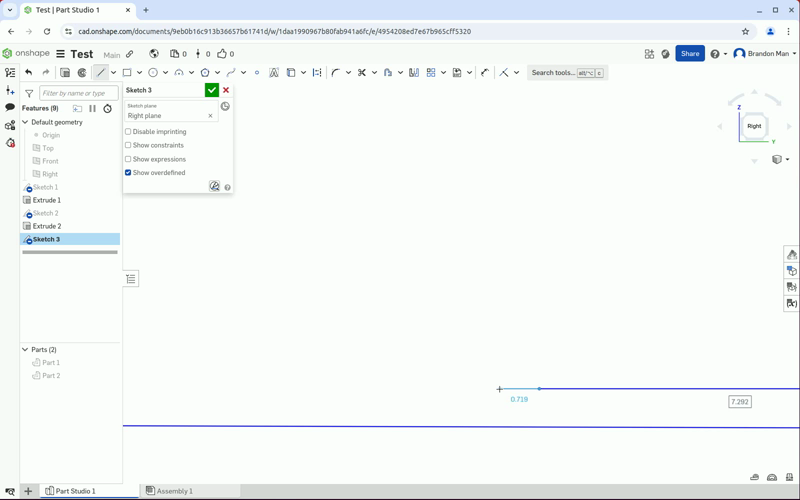
click(499, 388)
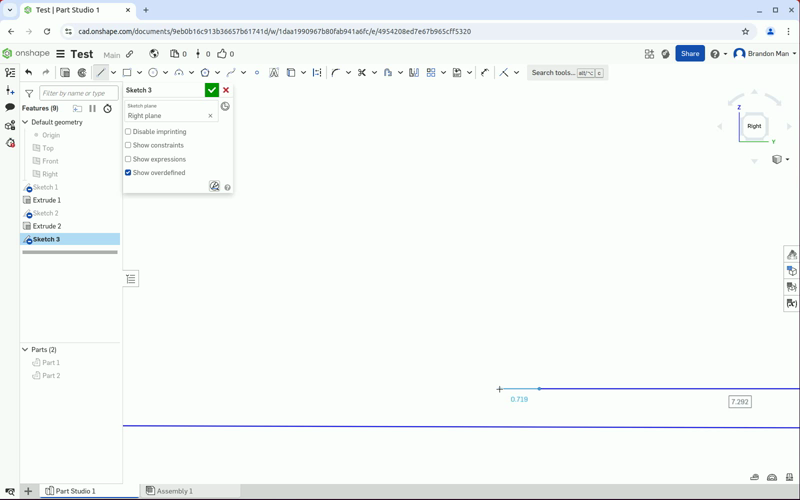
scroll(-6)
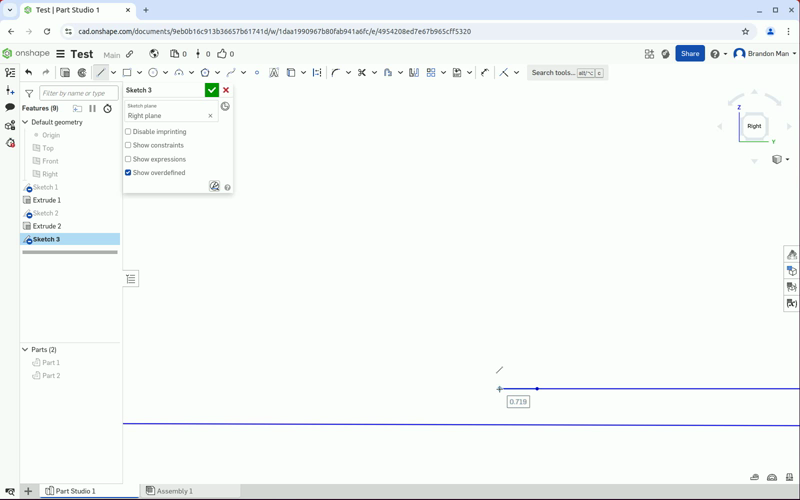
scroll(-6)
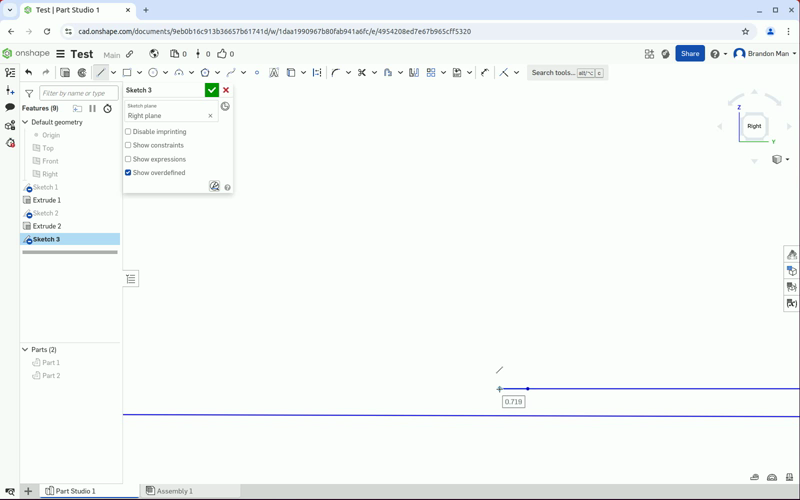
scroll(-6)
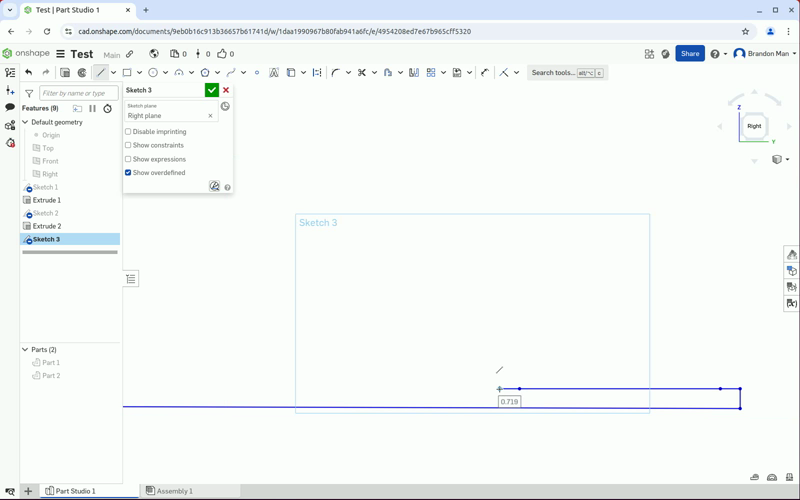
scroll(-6)
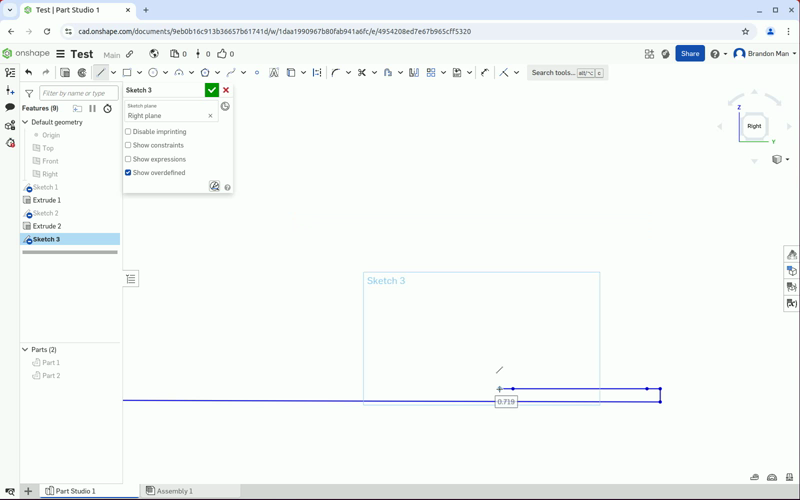
scroll(-6)
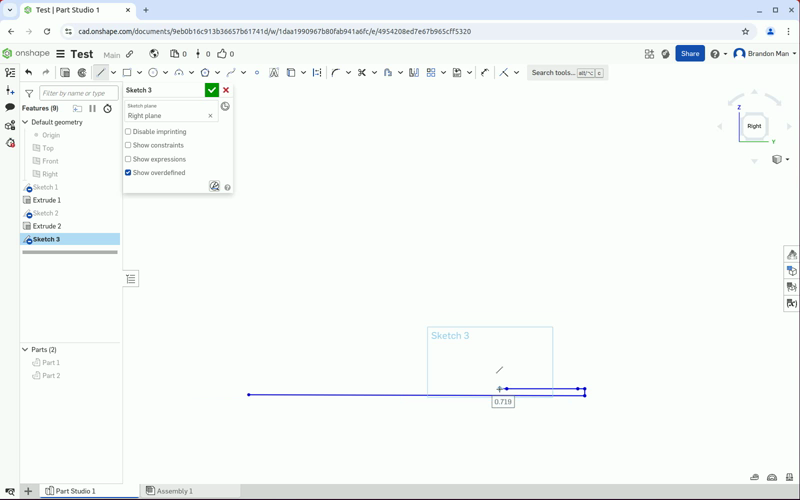
scroll(-6)
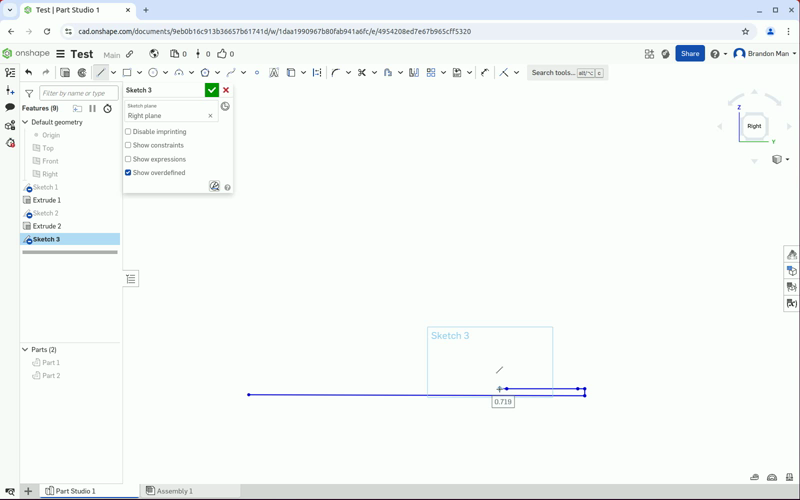
scroll(-6)
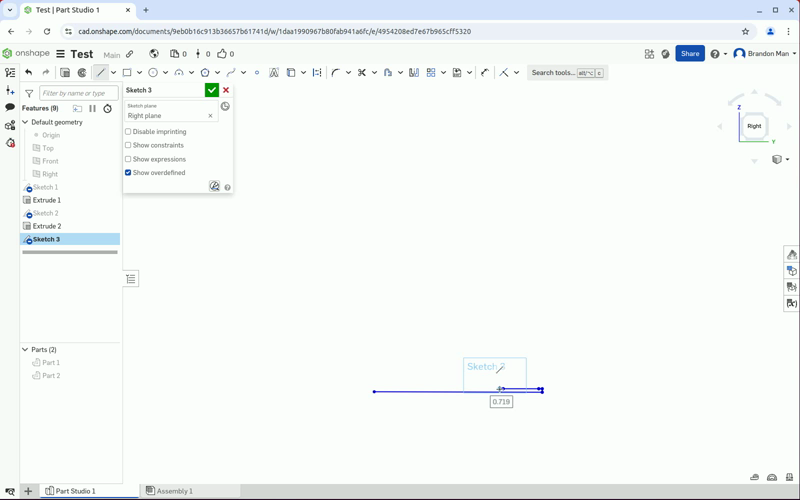
key_up(shift)
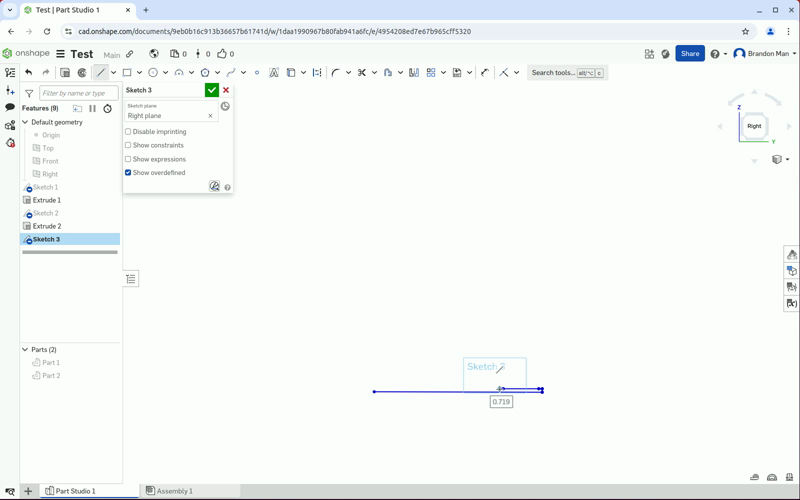
key_down(shift)
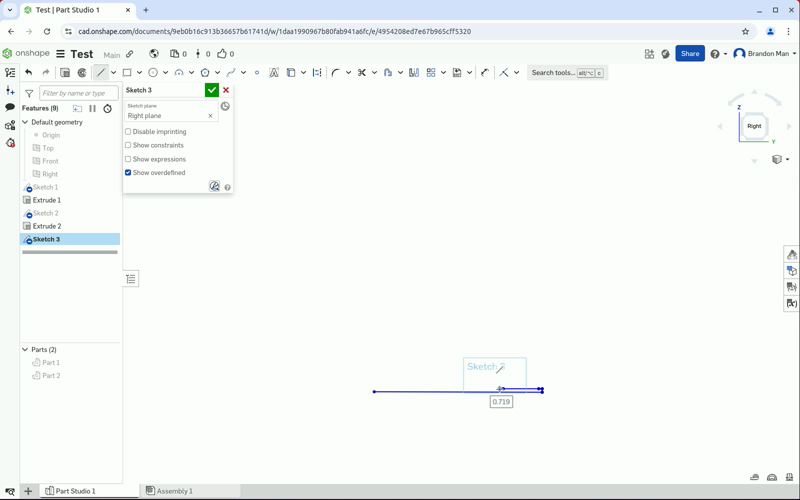
mouse_move(529, 388)
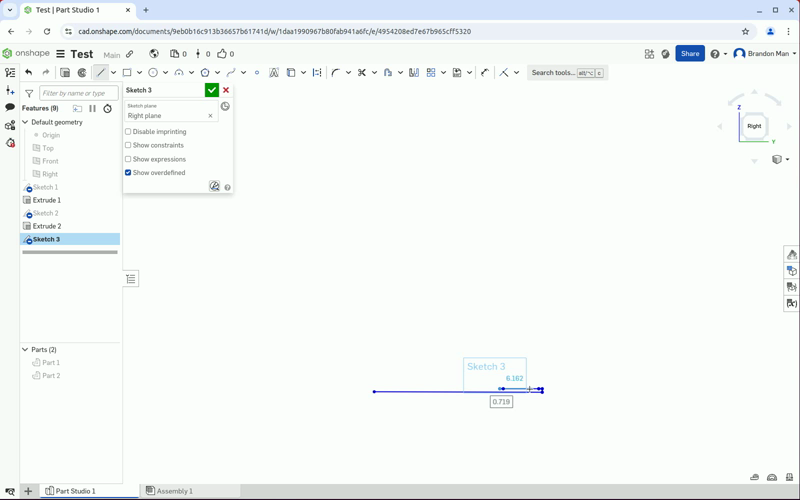
mouse_move(462, 388)
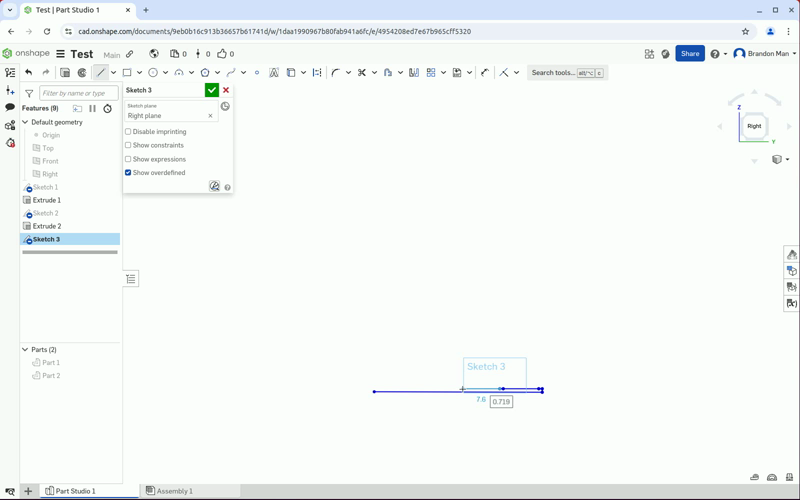
click(462, 388)
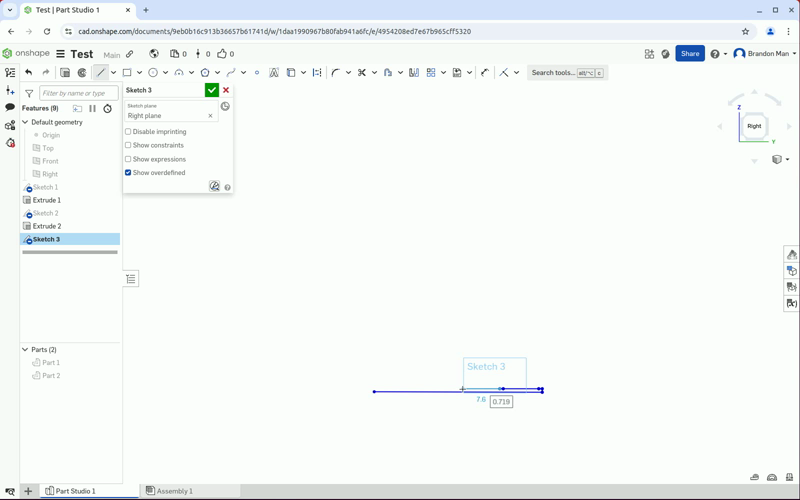
key_up(shift)
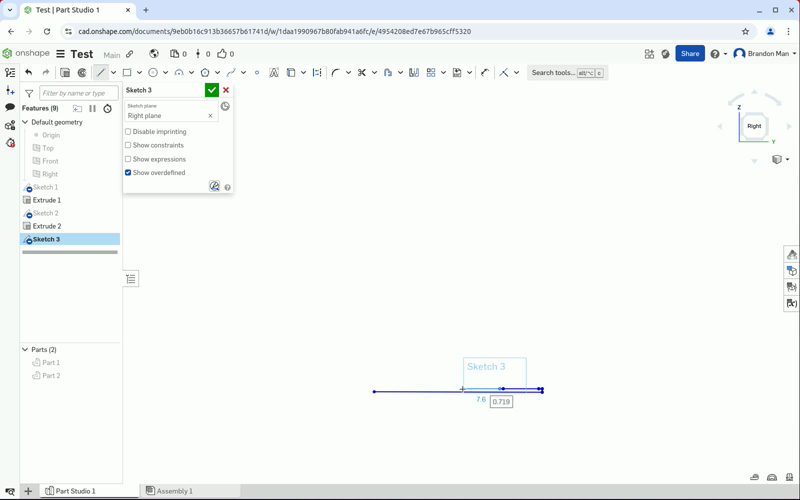
key_down(shift)
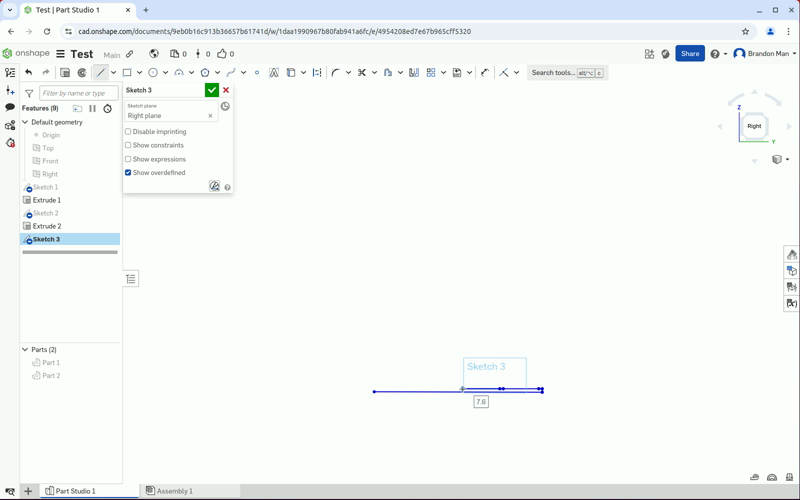
mouse_move(492, 388)
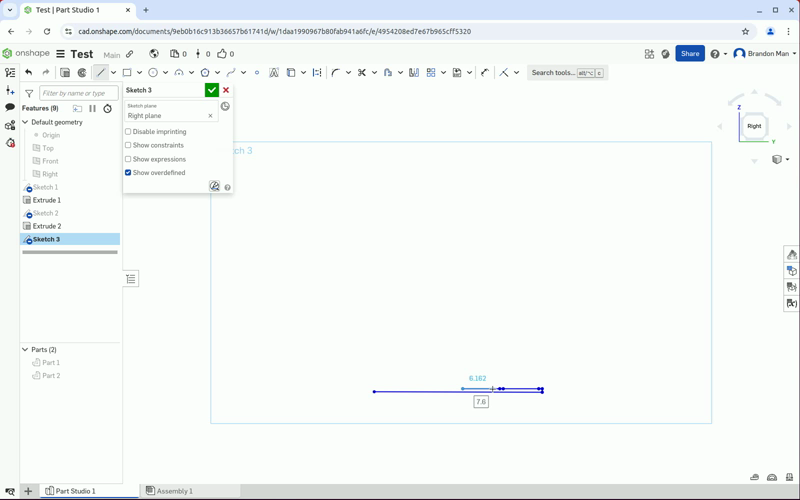
mouse_move(458, 388)
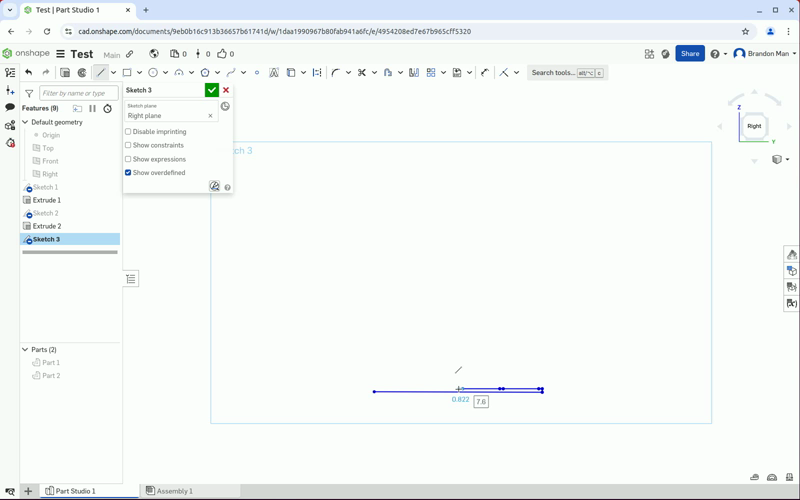
scroll(6)
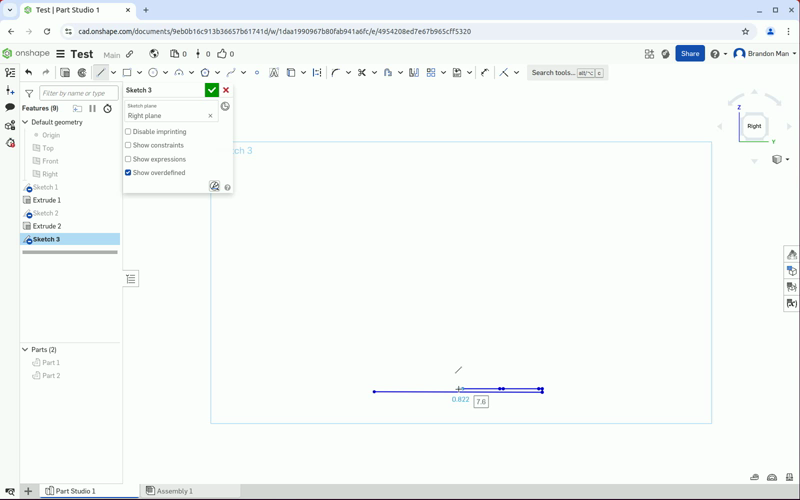
scroll(6)
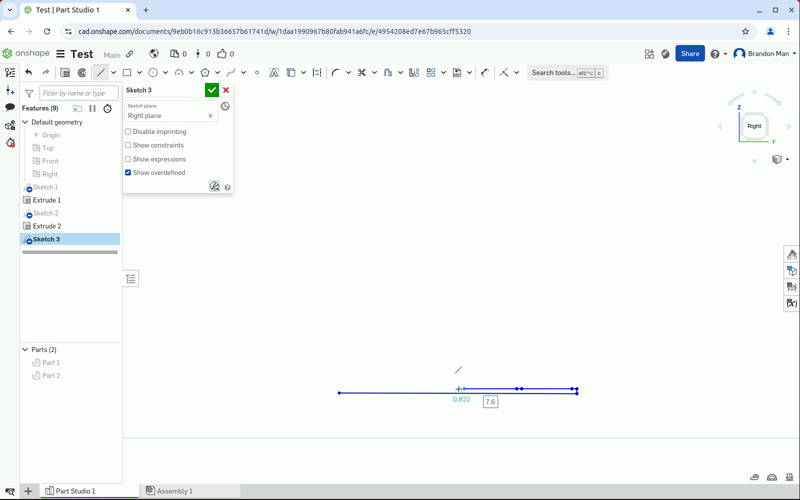
scroll(6)
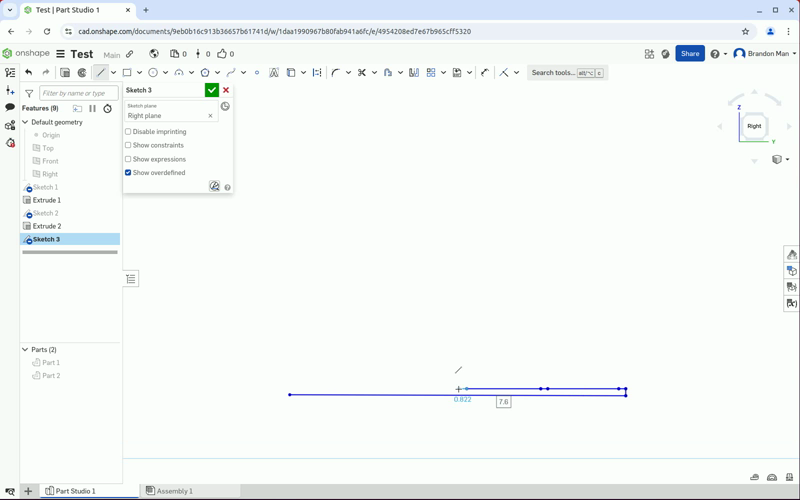
scroll(6)
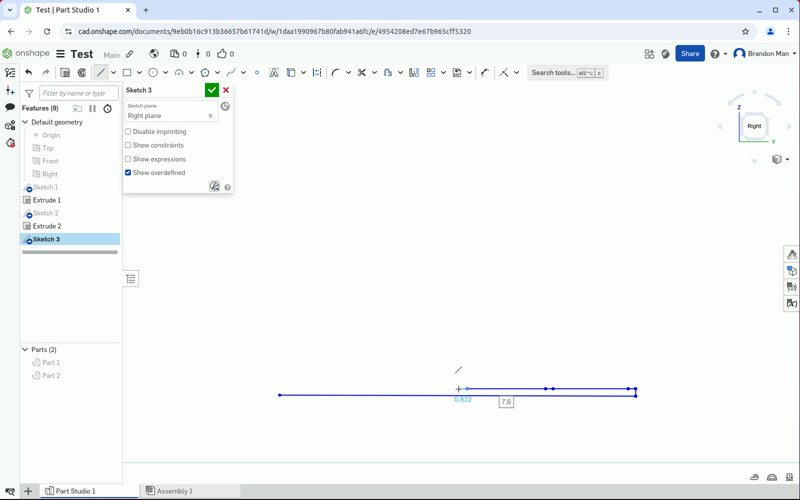
scroll(6)
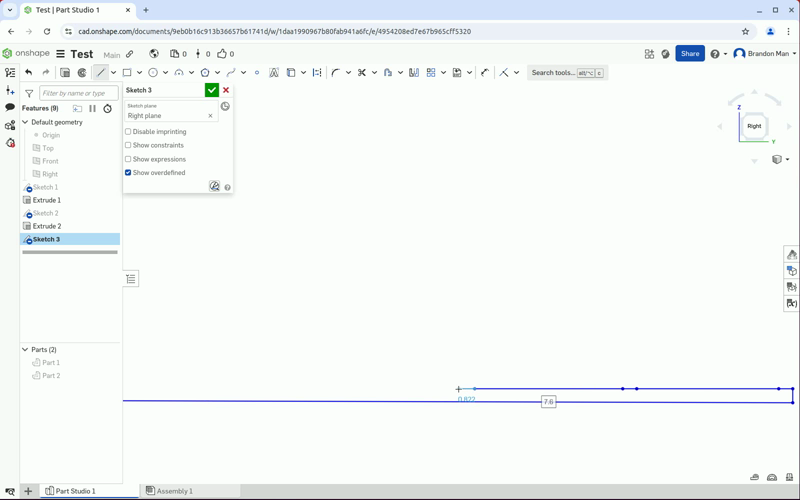
scroll(6)
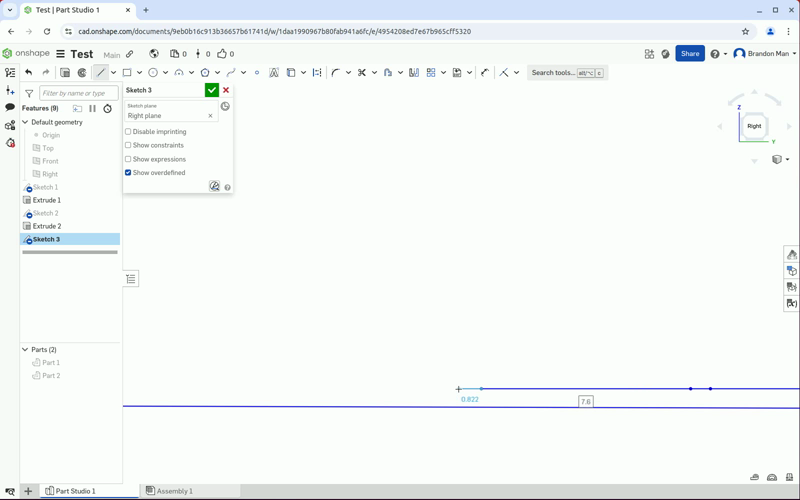
scroll(6)
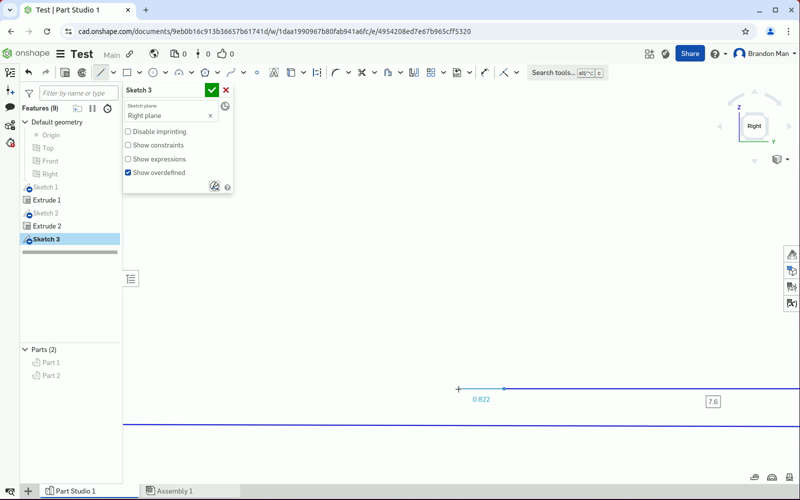
click(458, 388)
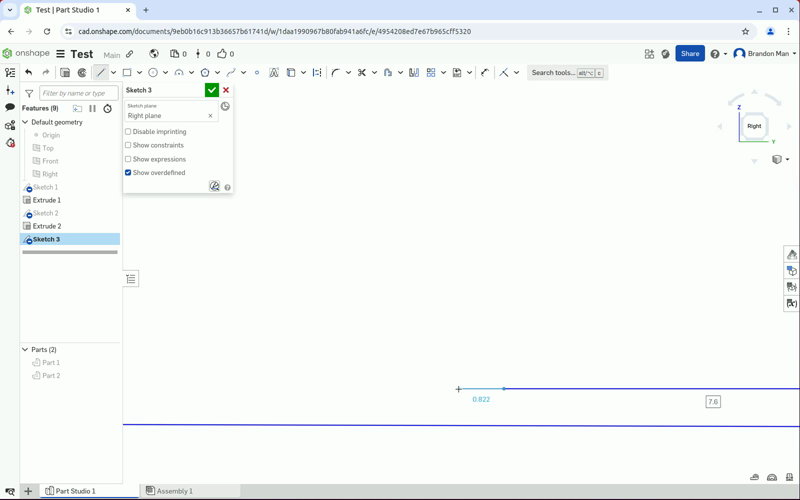
scroll(-6)
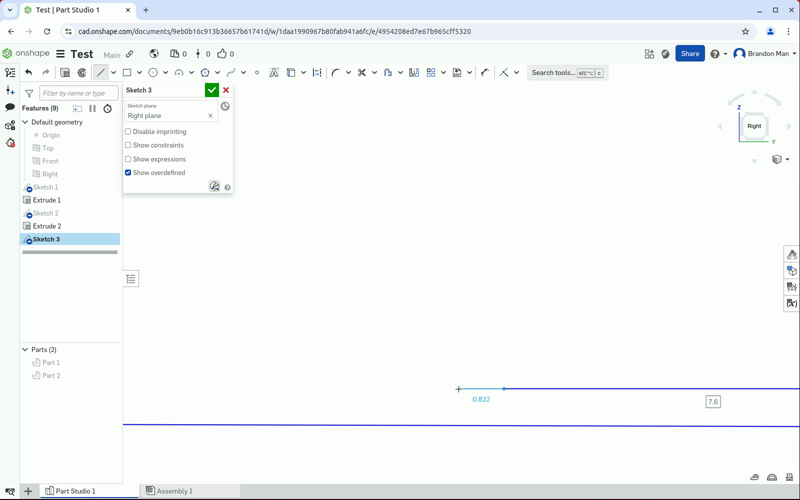
scroll(-6)
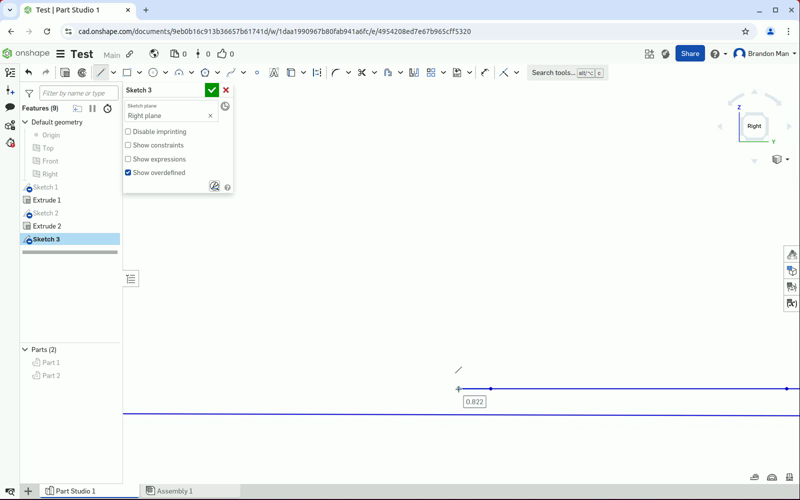
scroll(-6)
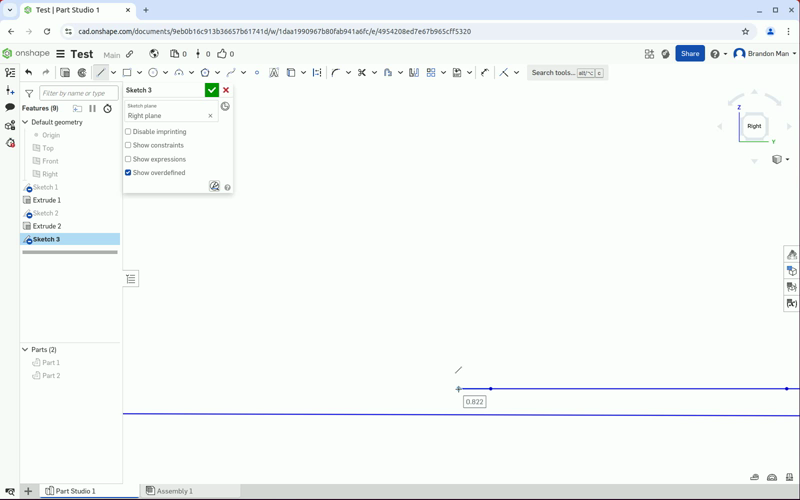
scroll(-6)
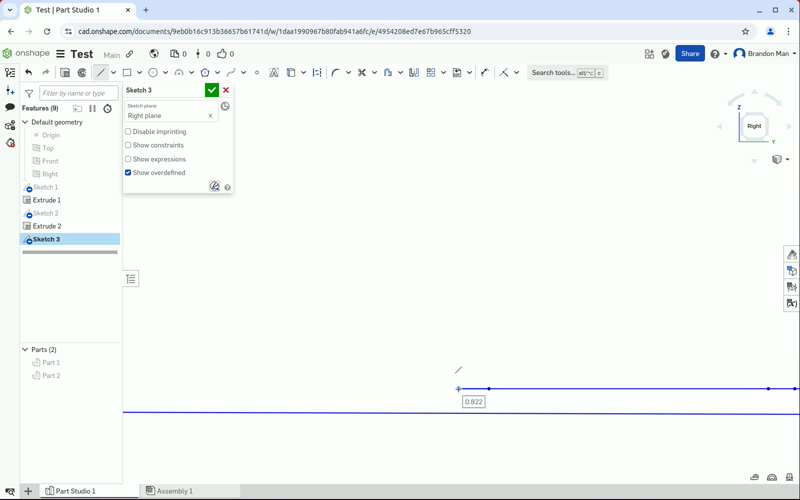
scroll(-6)
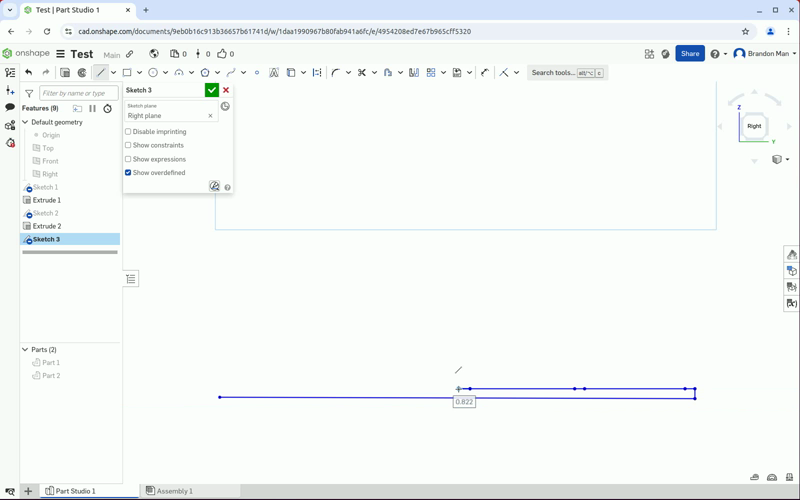
scroll(-6)
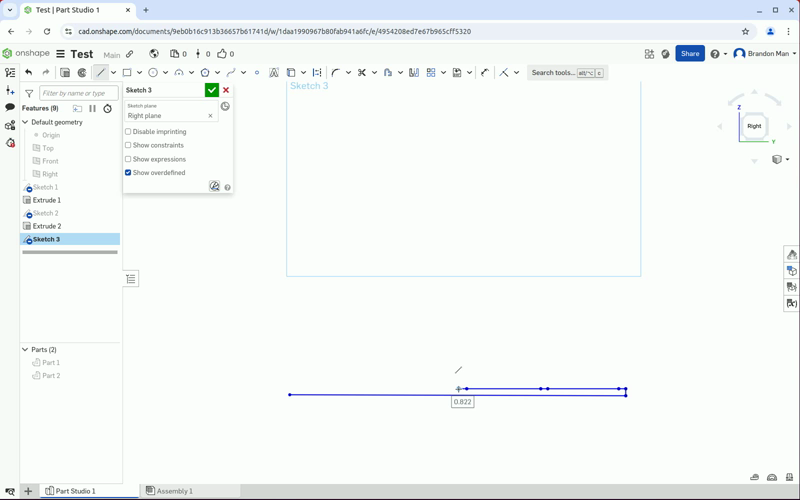
scroll(-6)
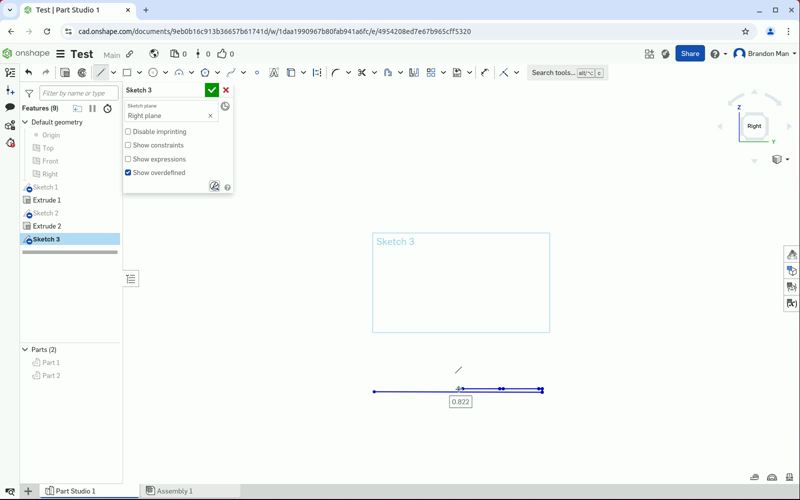
key_up(shift)
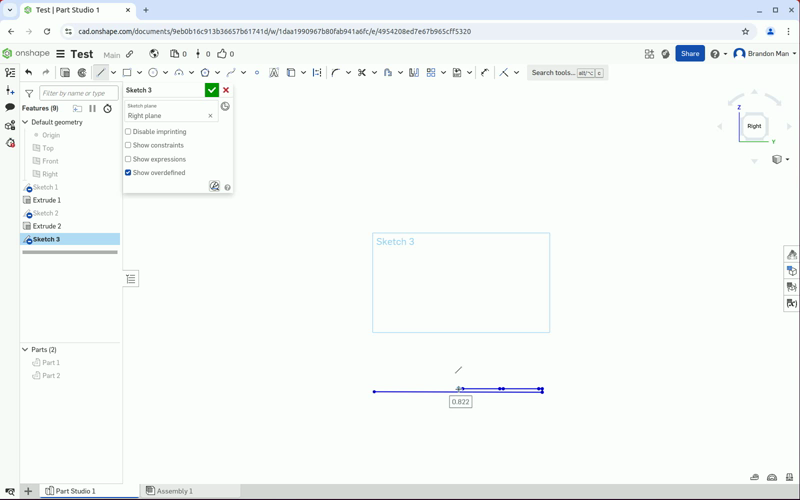
key_down(shift)
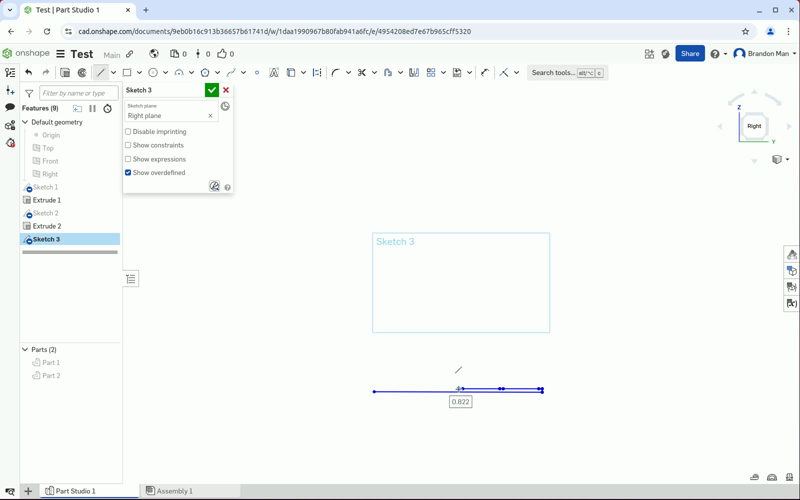
mouse_move(489, 388)
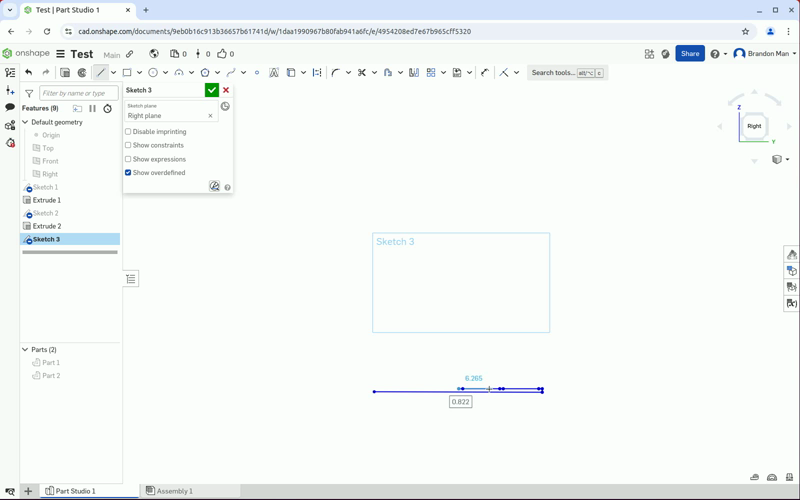
mouse_move(419, 388)
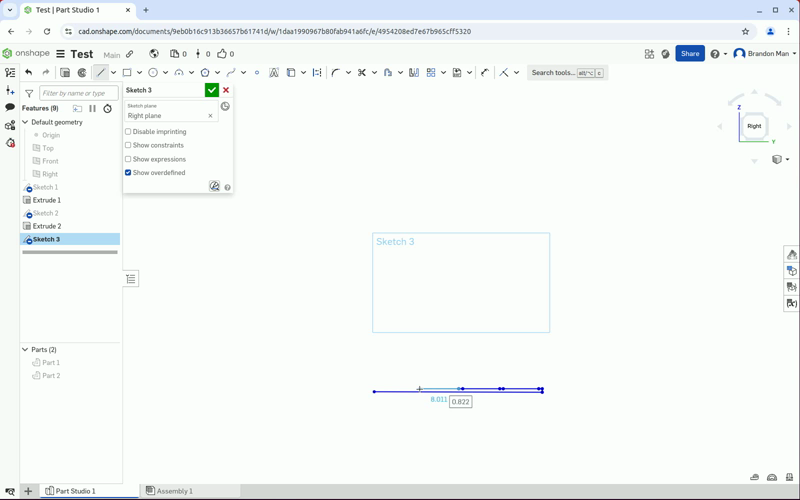
click(419, 388)
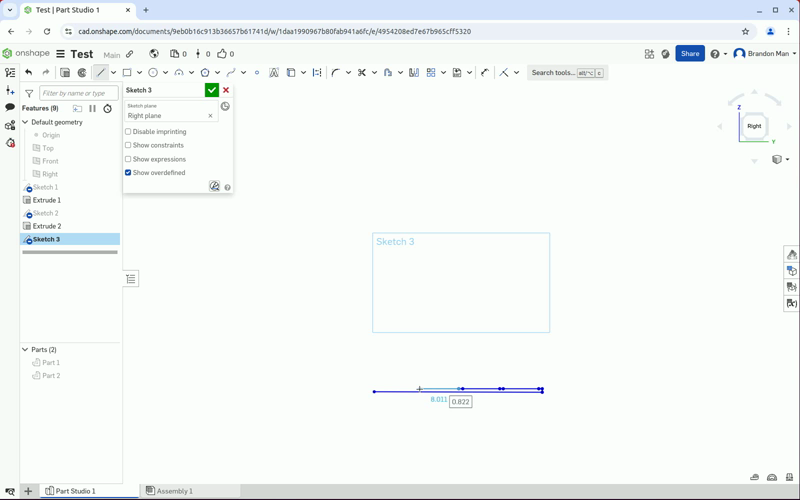
key_up(shift)
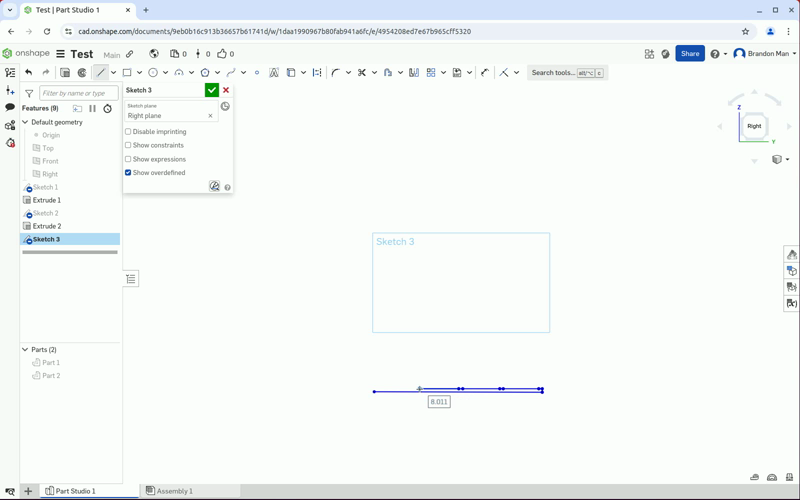
key_down(shift)
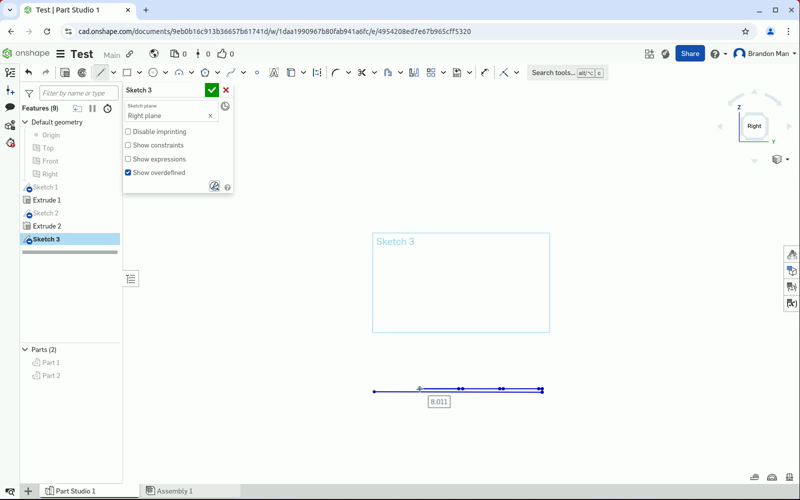
mouse_move(450, 388)
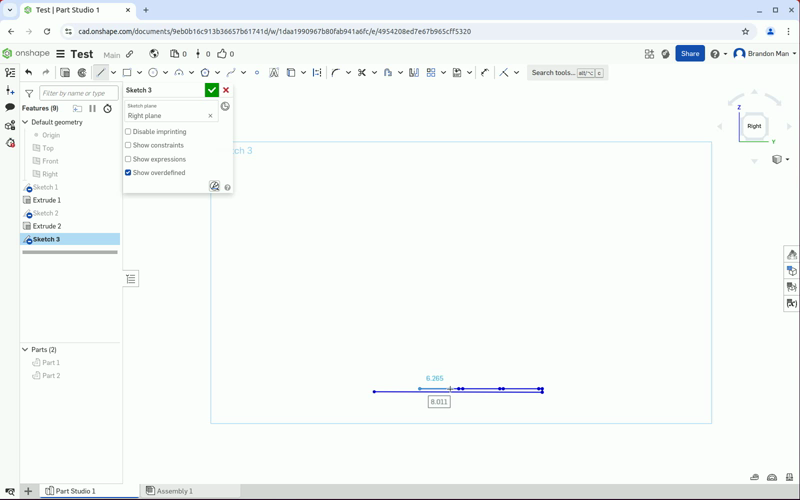
mouse_move(416, 388)
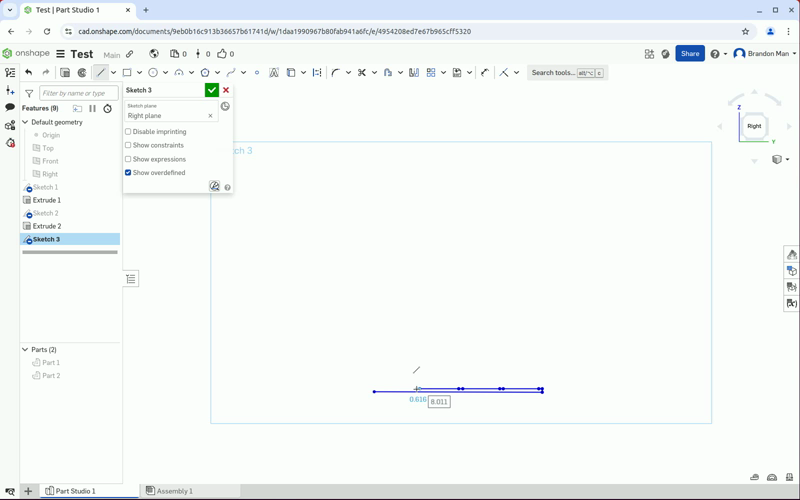
scroll(6)
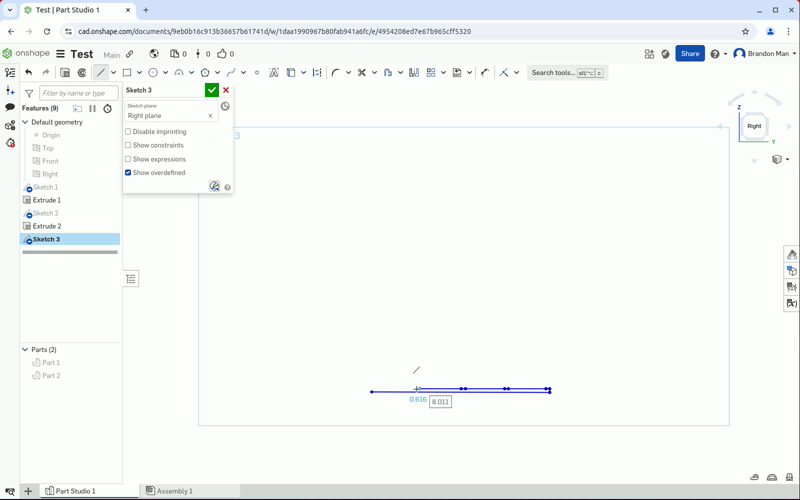
scroll(6)
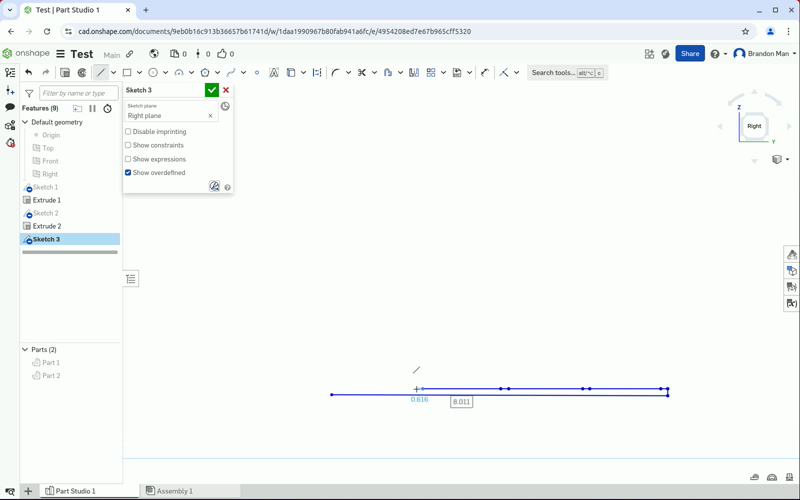
scroll(6)
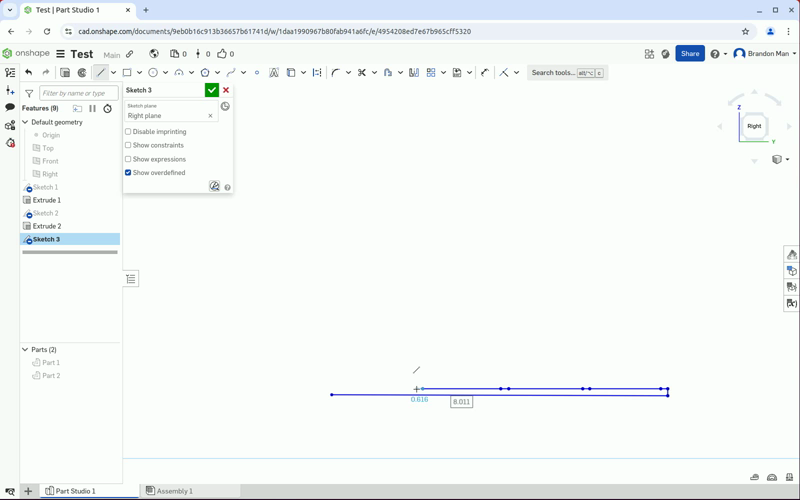
scroll(6)
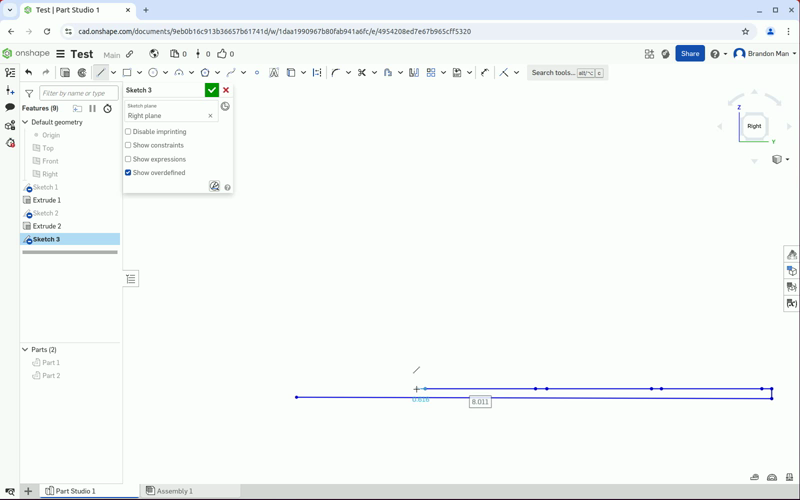
scroll(6)
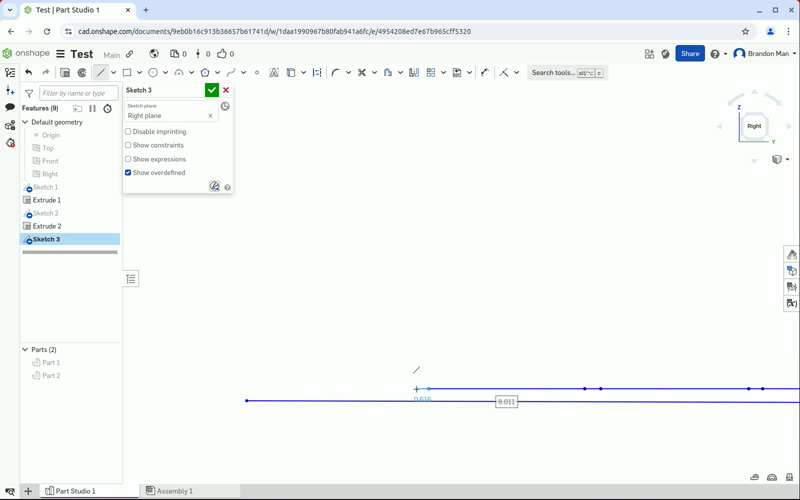
scroll(6)
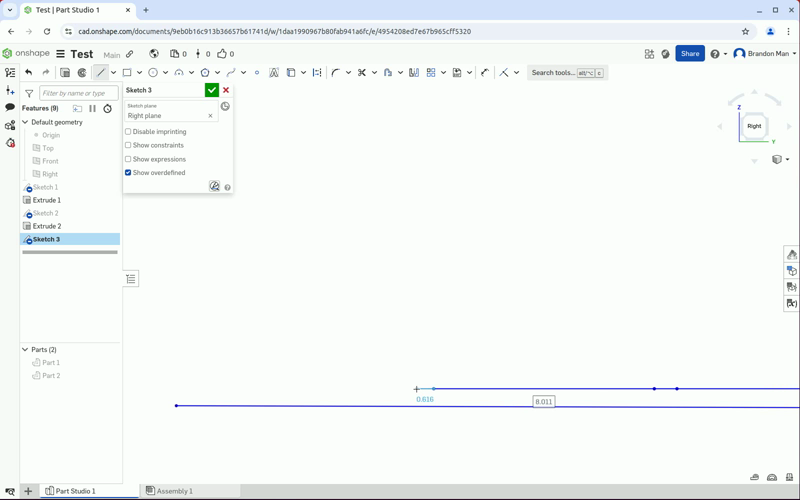
scroll(6)
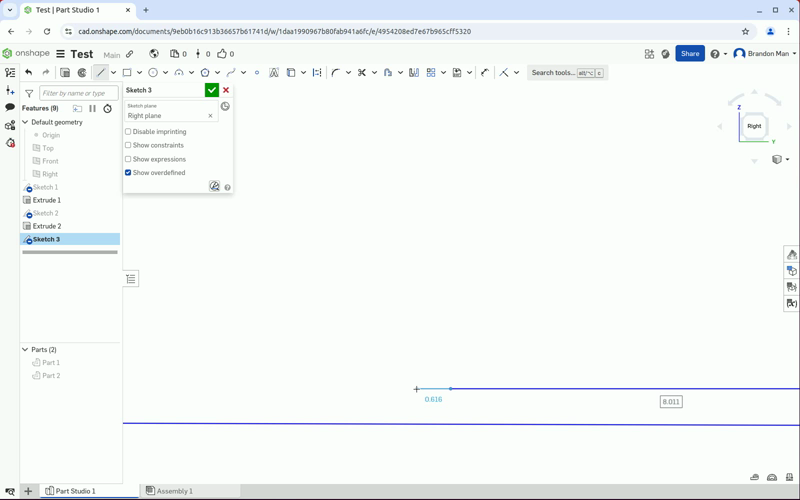
click(416, 388)
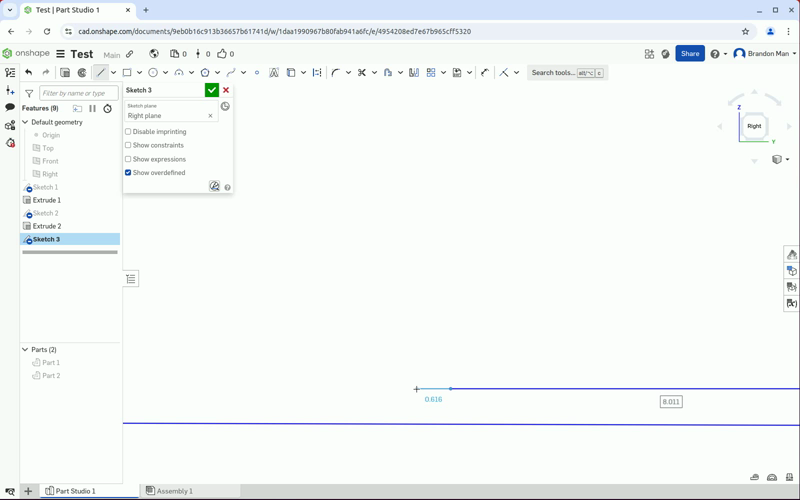
scroll(-6)
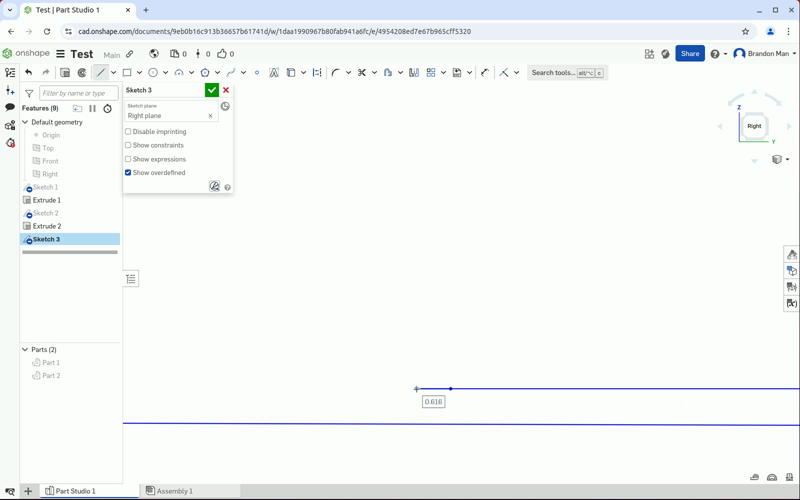
scroll(-6)
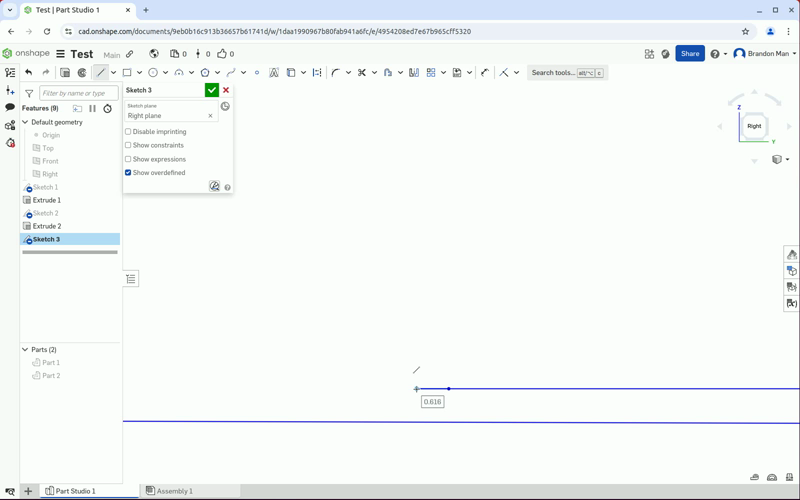
scroll(-6)
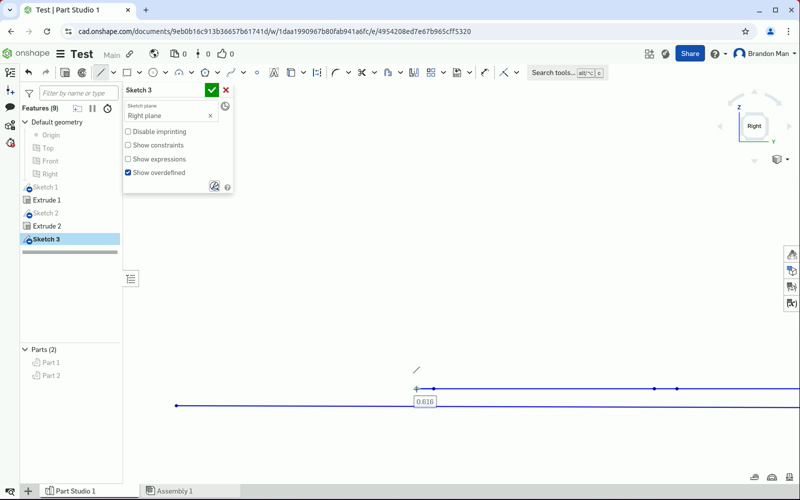
scroll(-6)
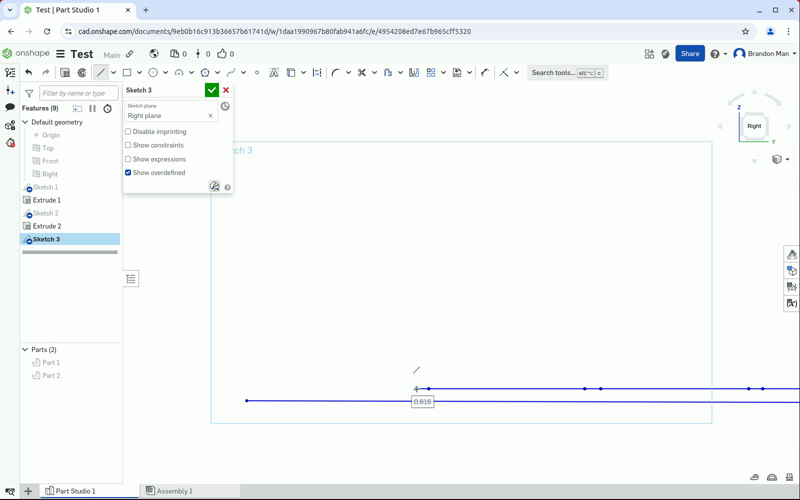
scroll(-6)
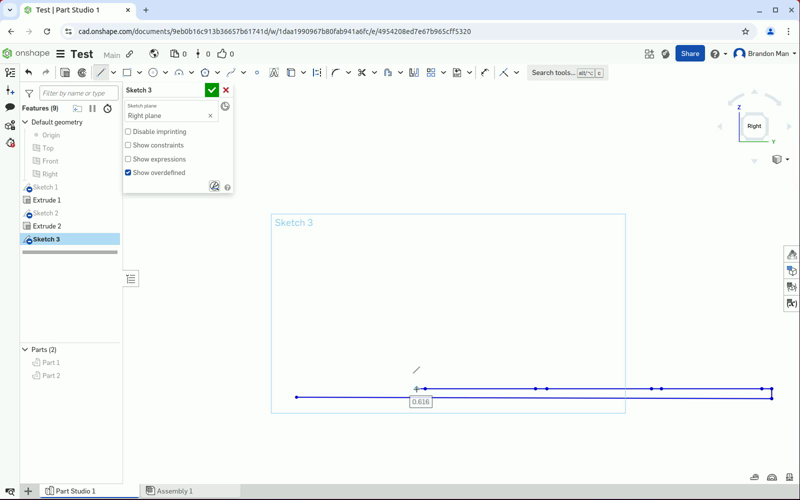
scroll(-6)
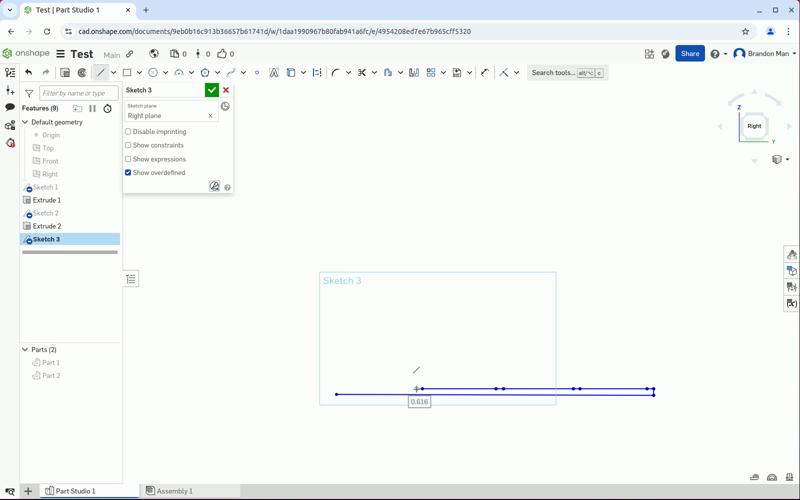
scroll(-6)
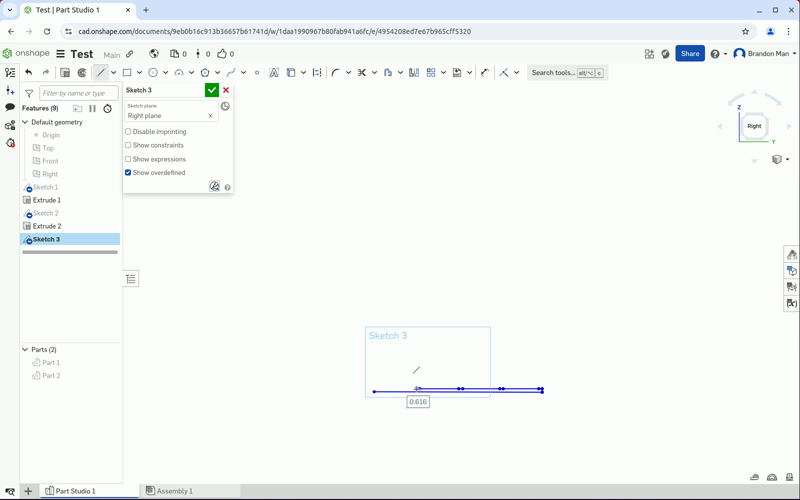
key_up(shift)
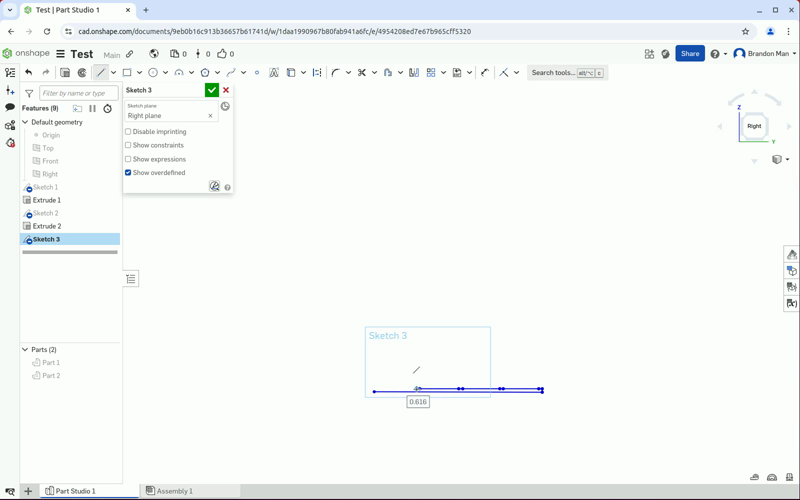
key_down(shift)
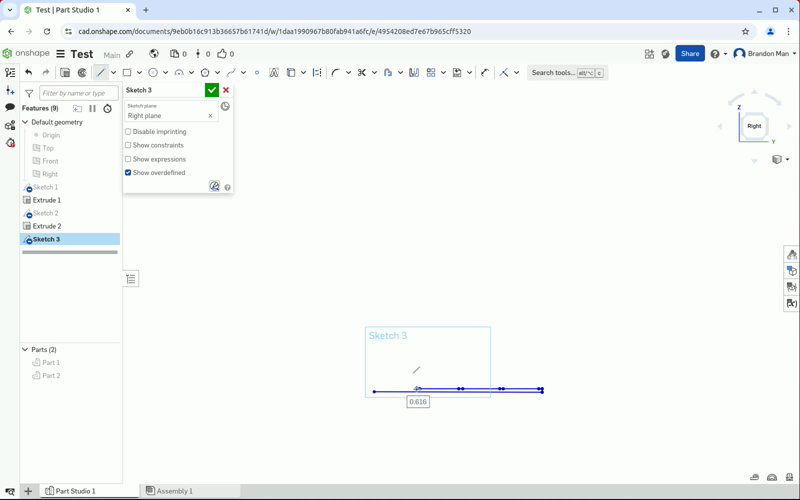
mouse_move(446, 388)
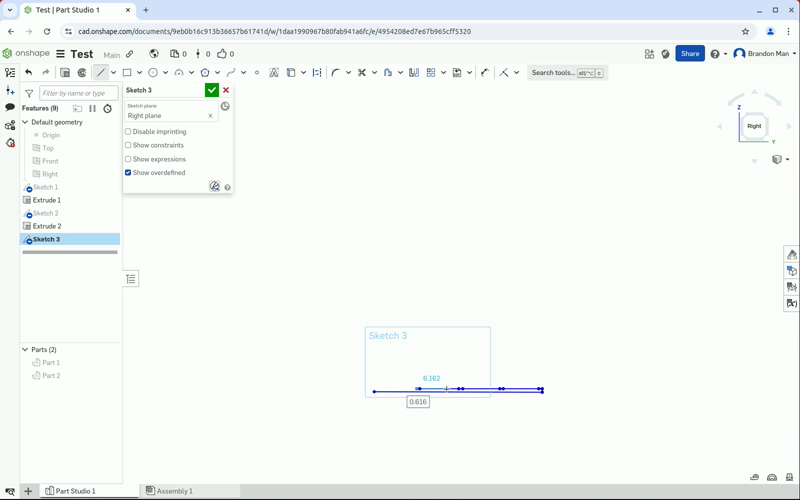
mouse_move(377, 388)
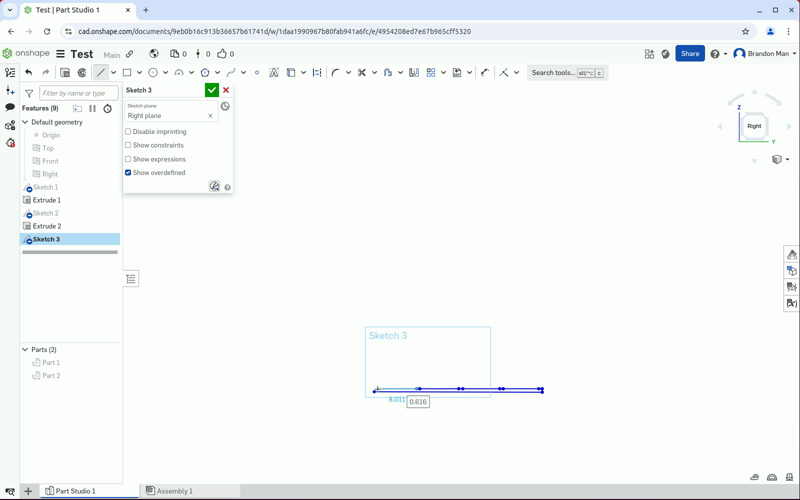
click(377, 388)
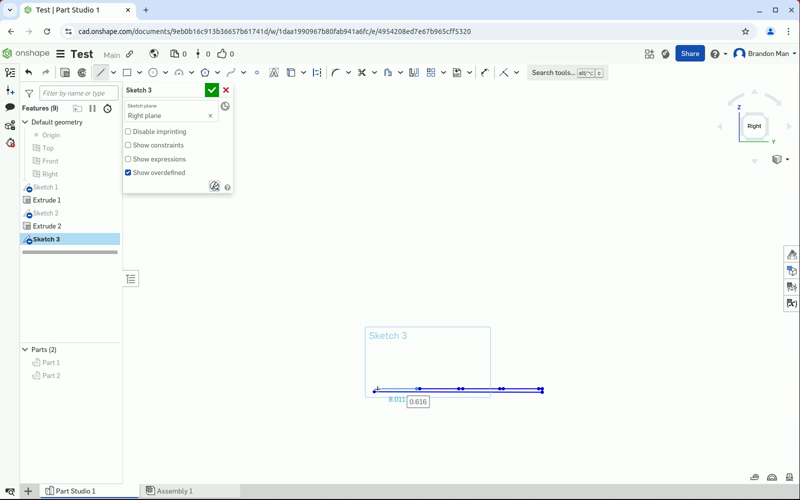
key_up(shift)
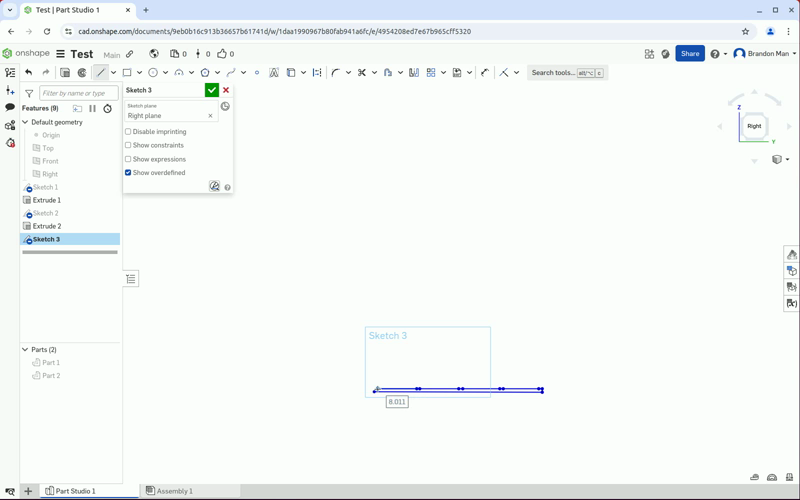
key_down(shift)
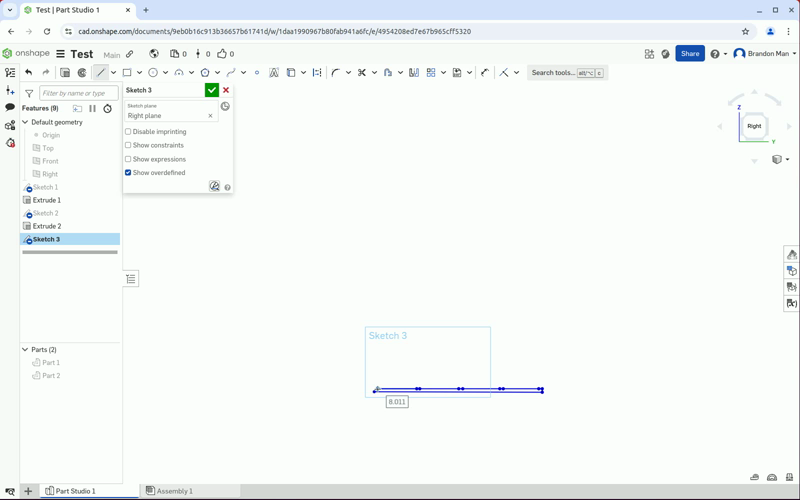
mouse_move(407, 388)
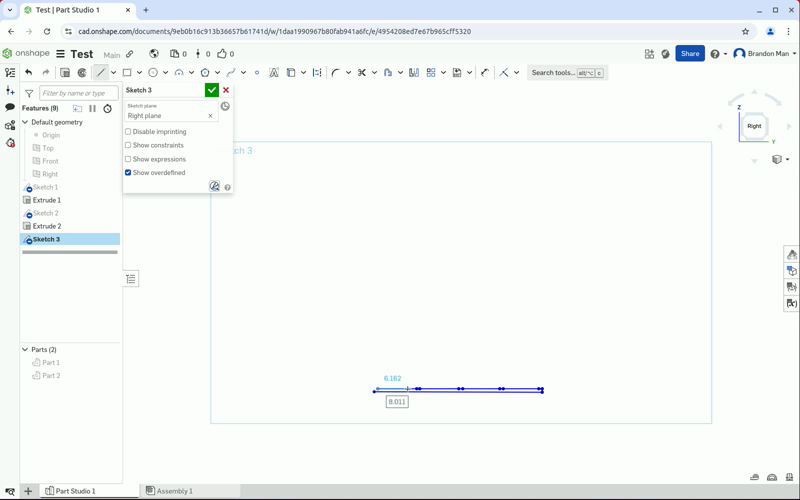
mouse_move(374, 388)
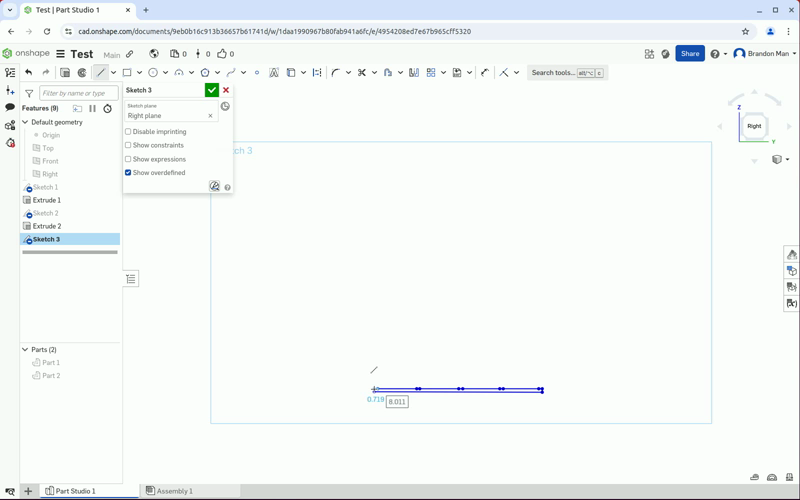
scroll(6)
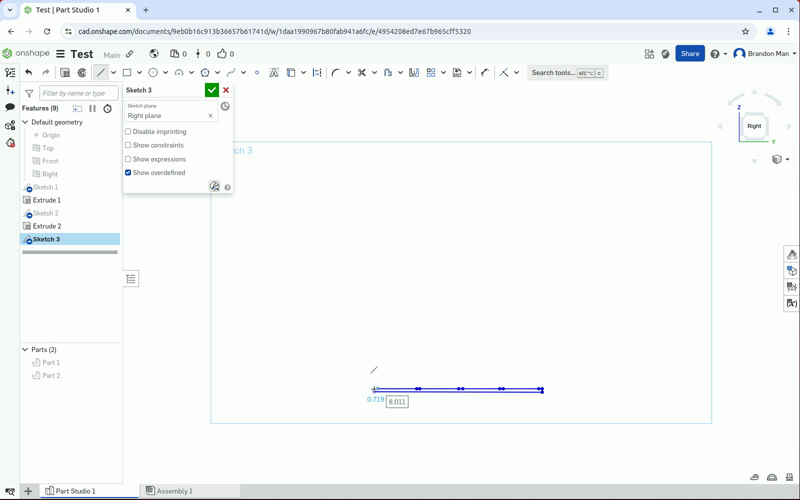
scroll(6)
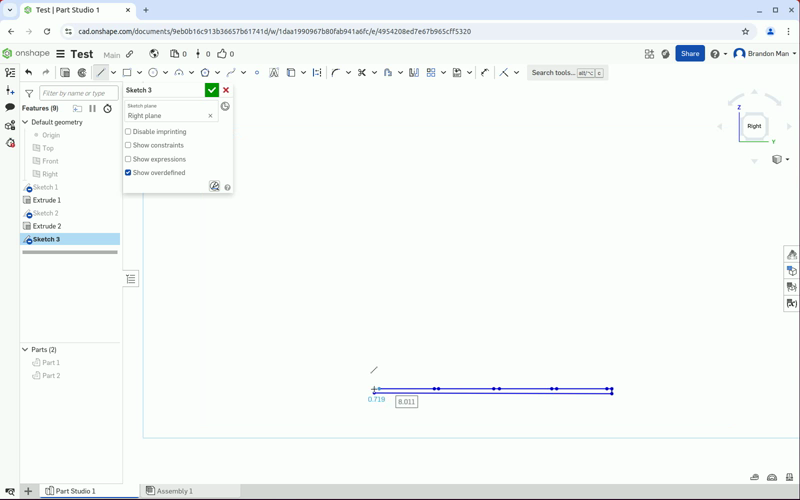
scroll(6)
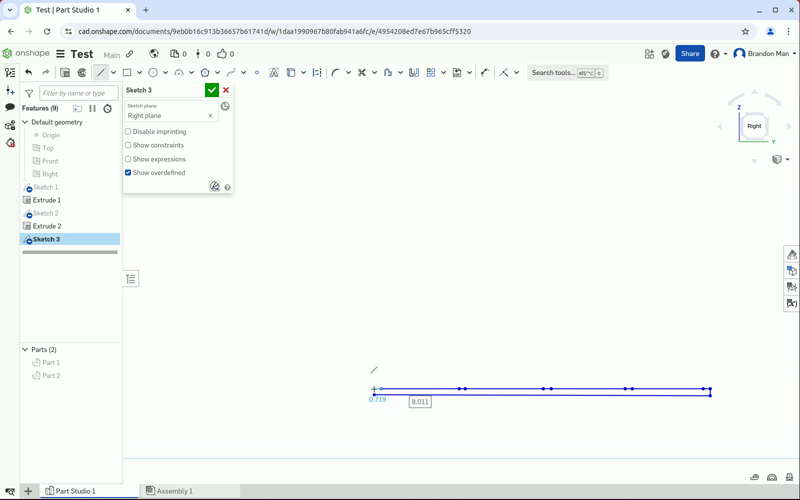
scroll(6)
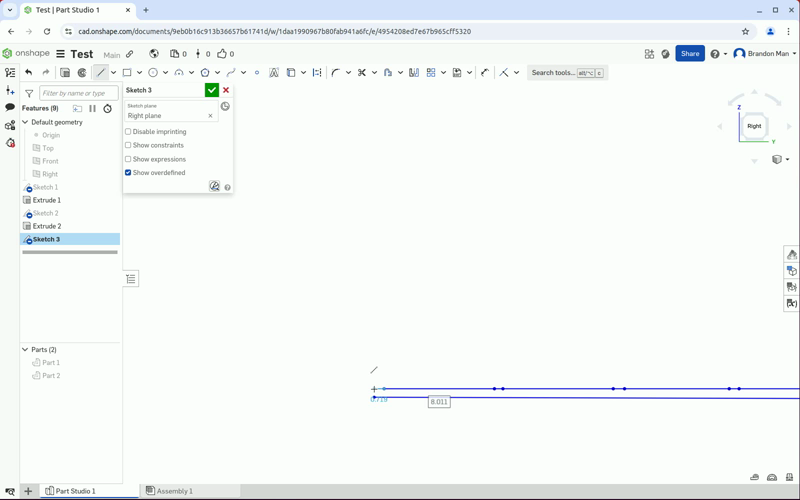
scroll(6)
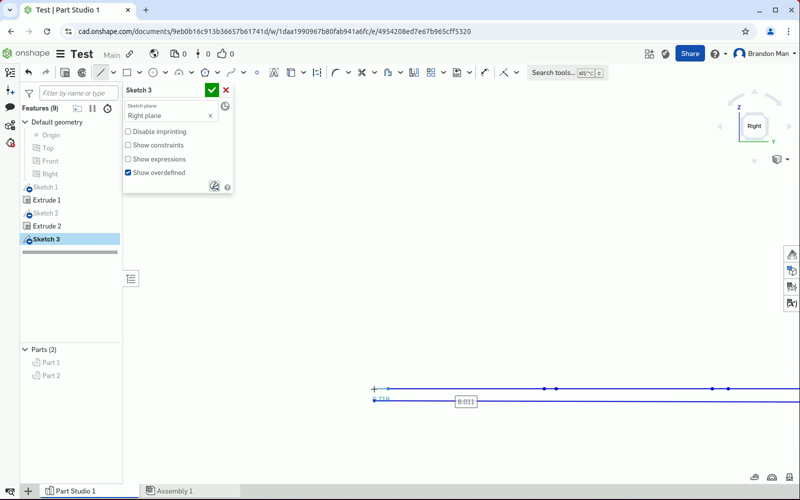
scroll(6)
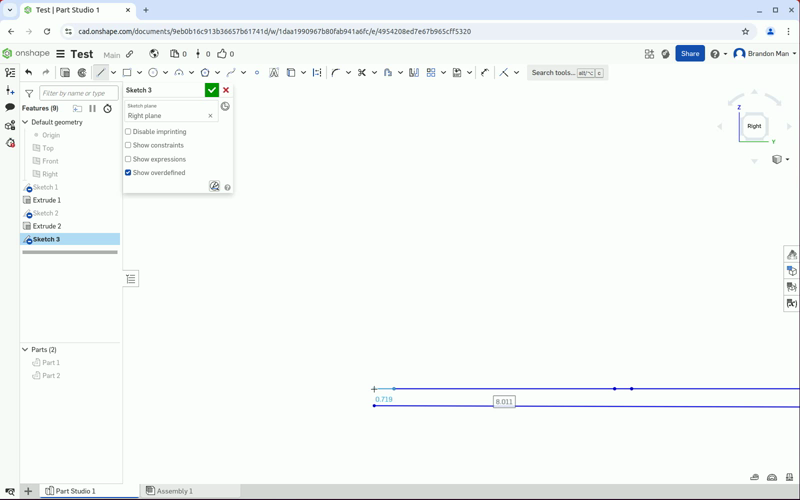
scroll(6)
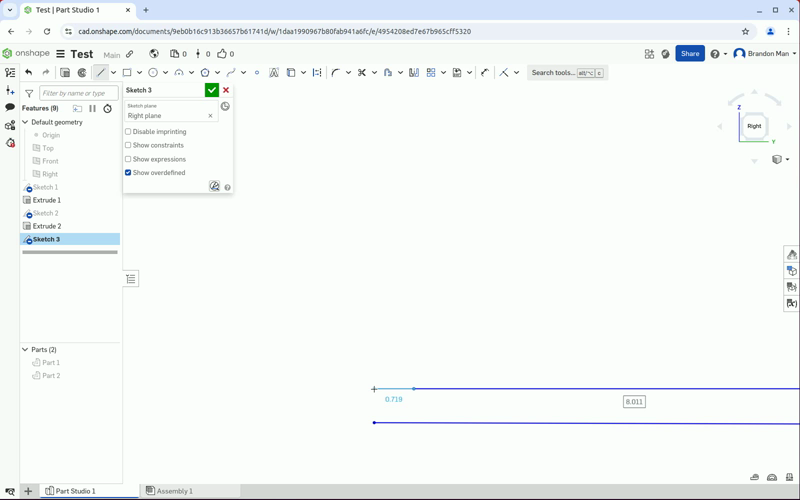
click(374, 388)
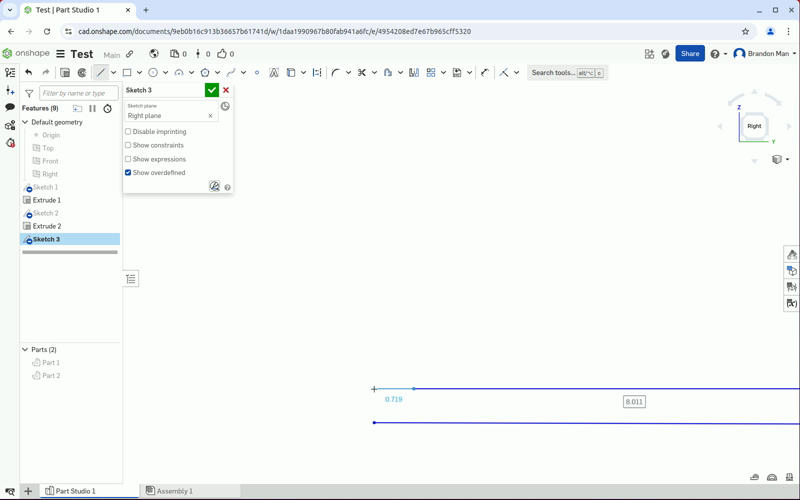
scroll(-6)
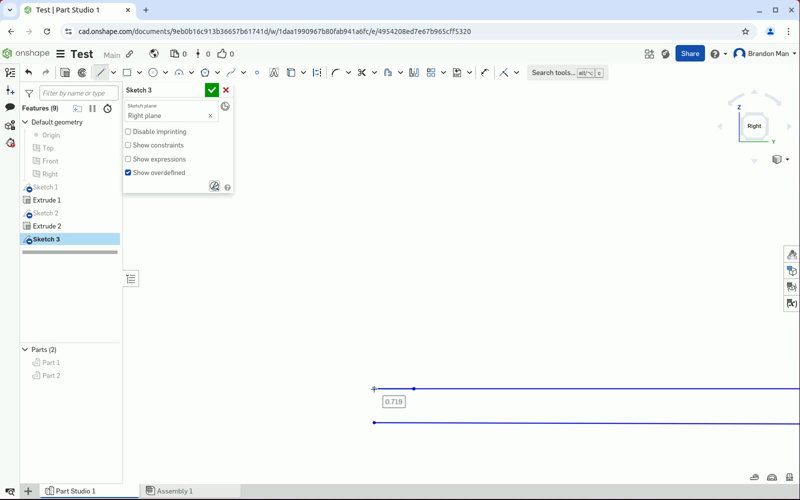
scroll(-6)
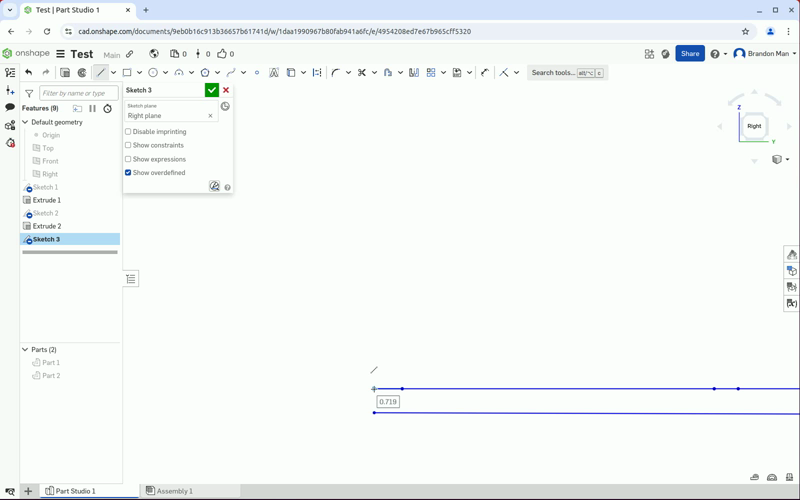
scroll(-6)
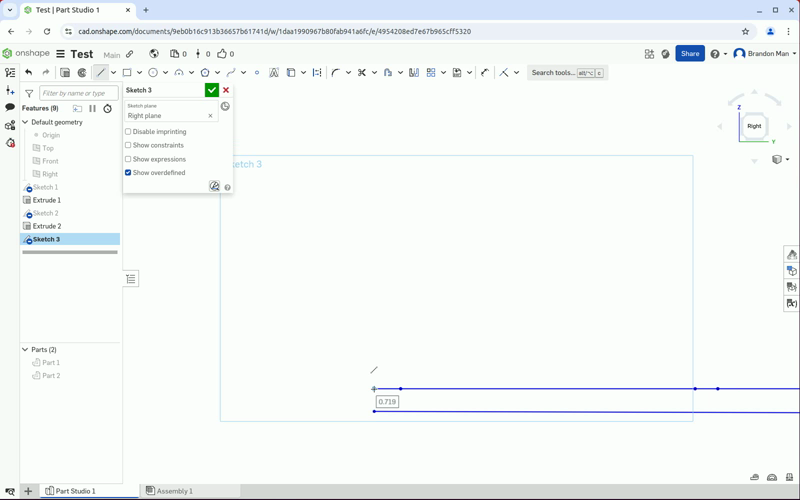
scroll(-6)
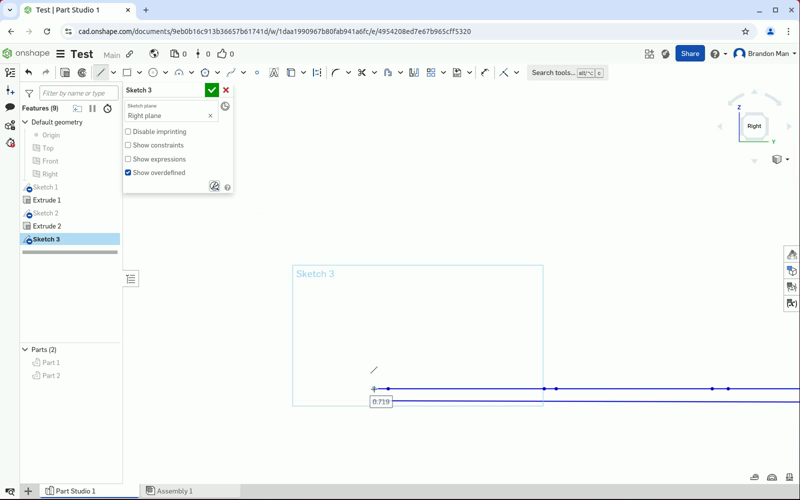
scroll(-6)
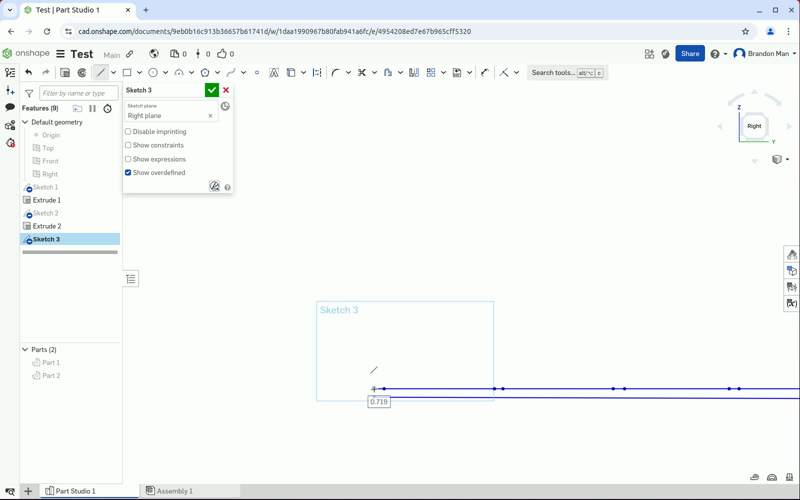
scroll(-6)
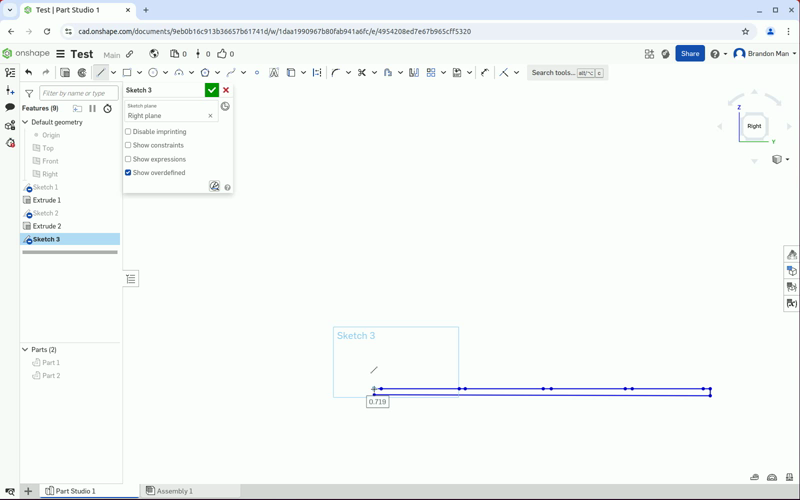
scroll(-6)
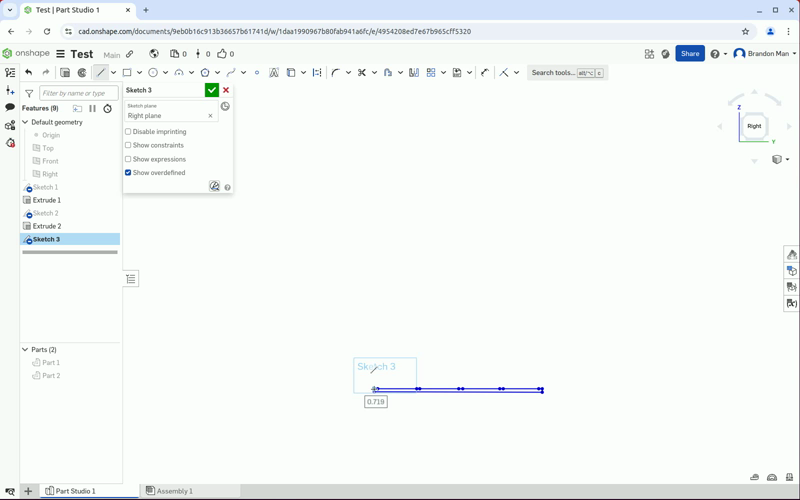
key_up(shift)
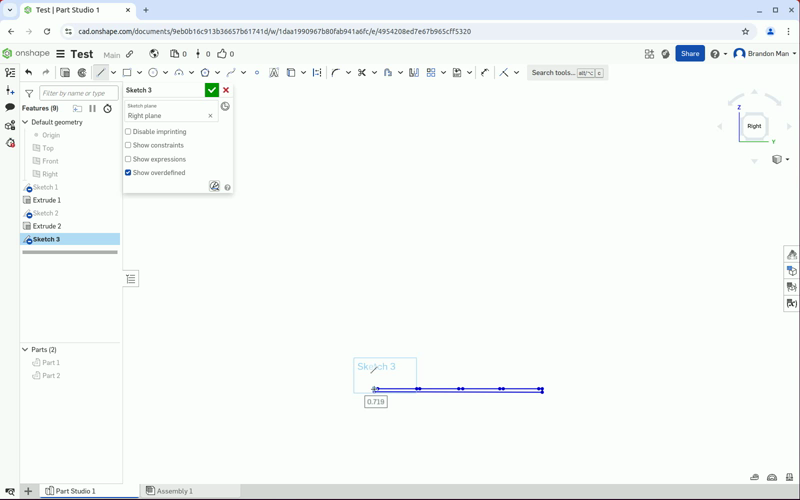
mouse_move(404, 388)
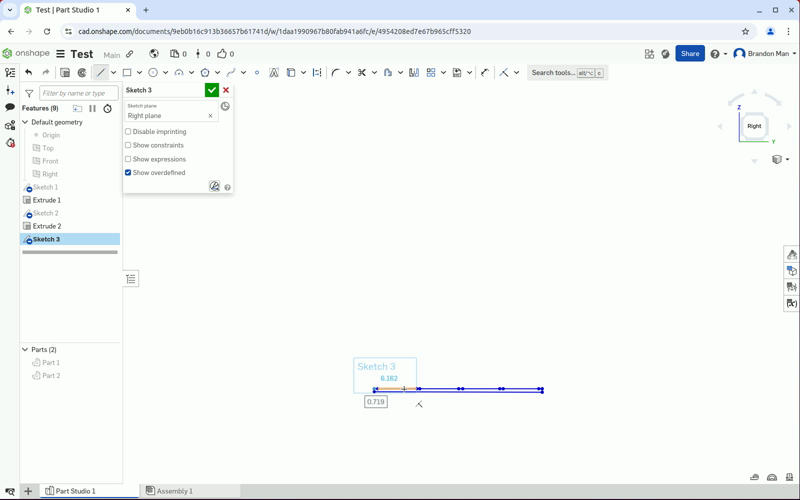
key_down(shift)
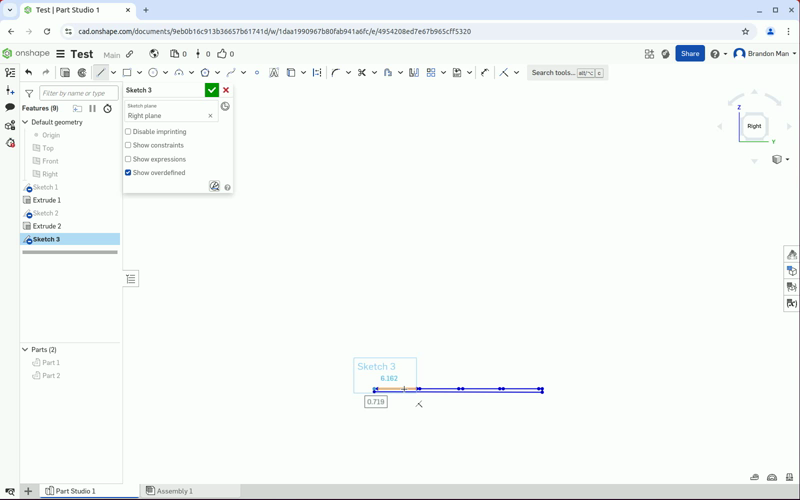
mouse_move(374, 391)
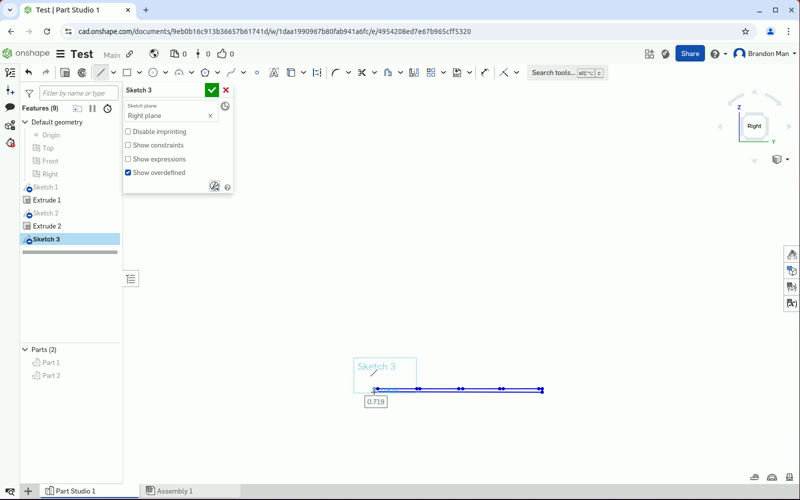
scroll(6)
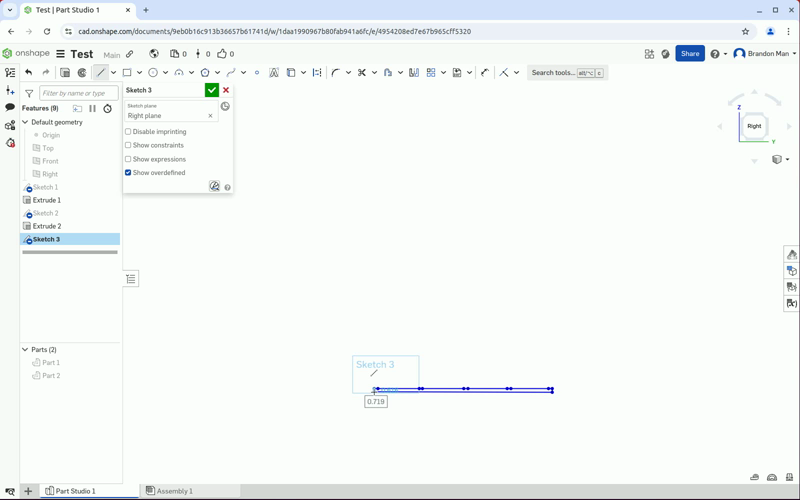
scroll(6)
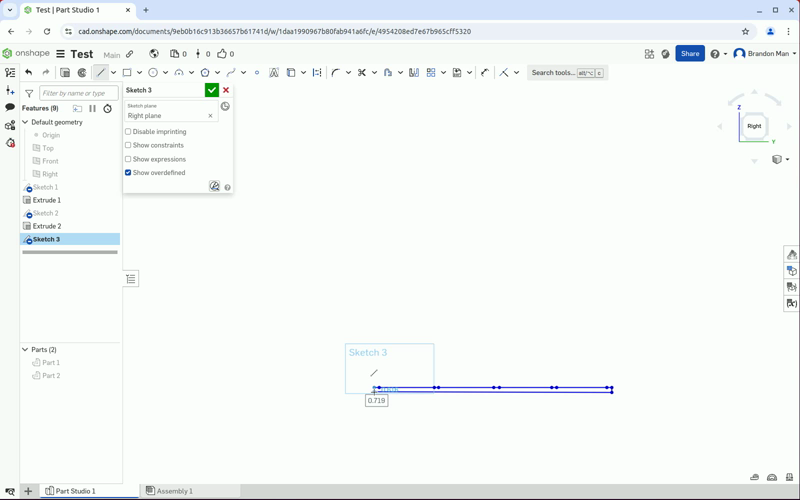
scroll(6)
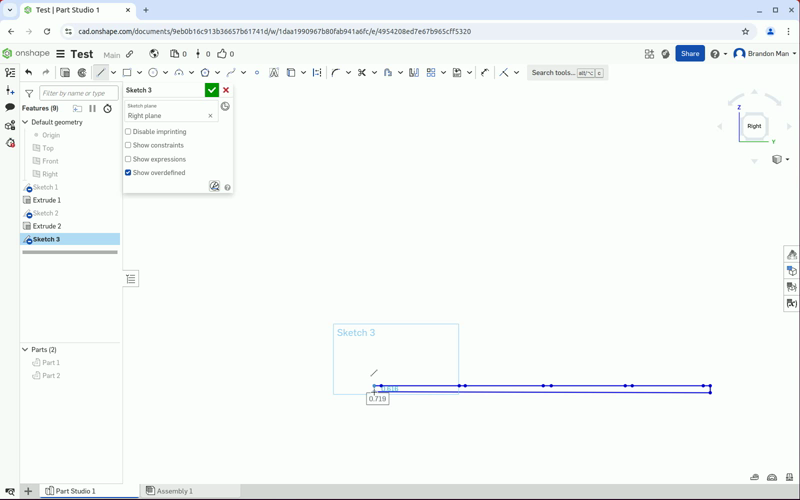
scroll(6)
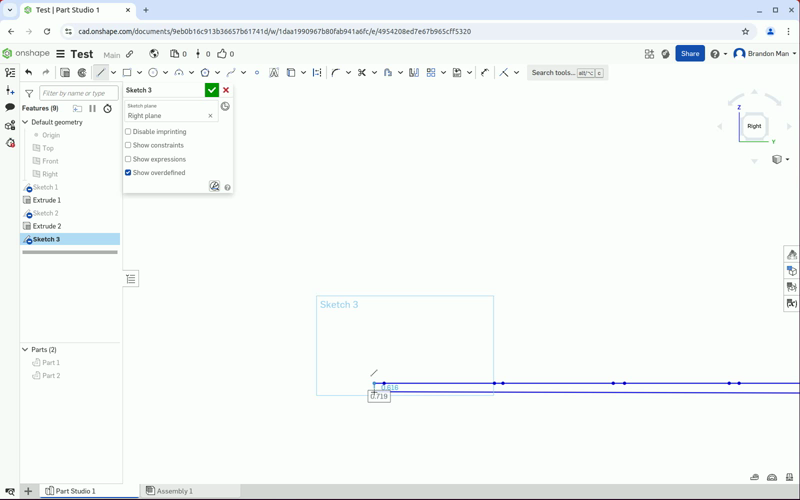
scroll(6)
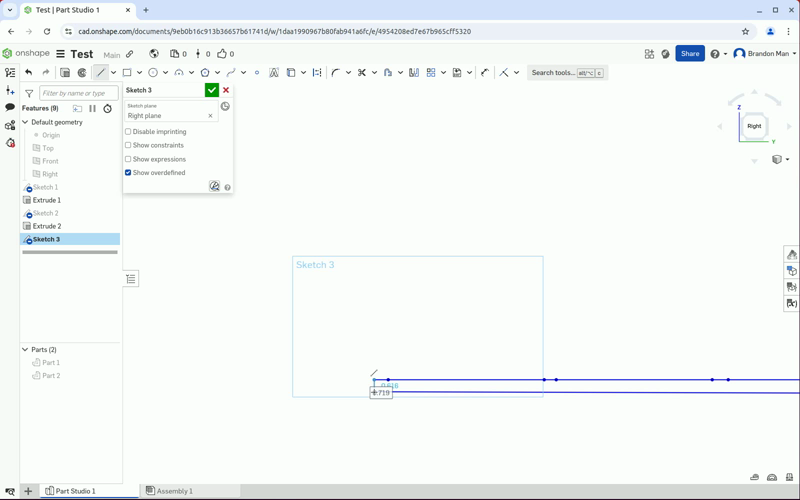
scroll(6)
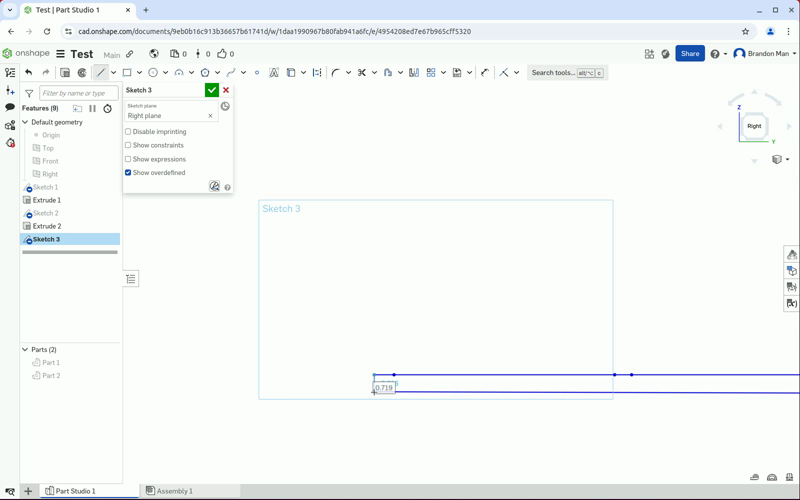
scroll(6)
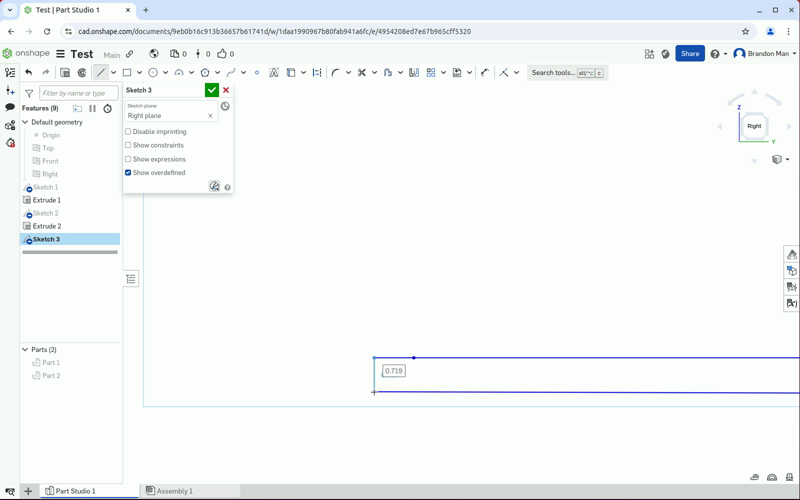
key_up(shift)
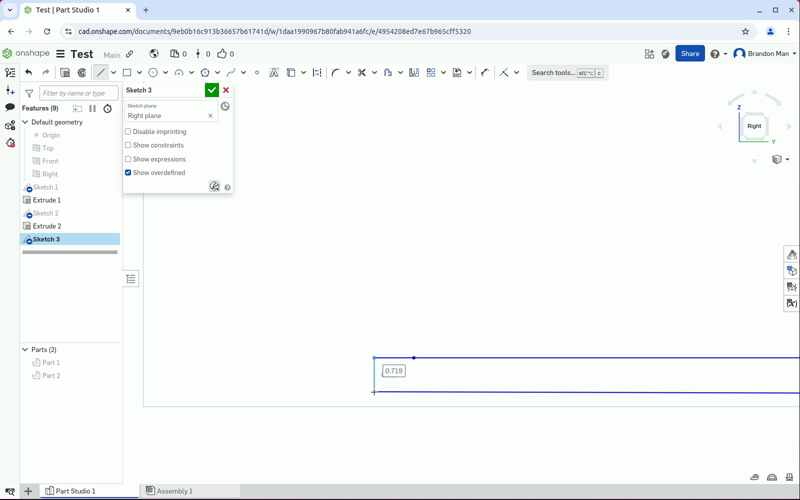
click(374, 391)
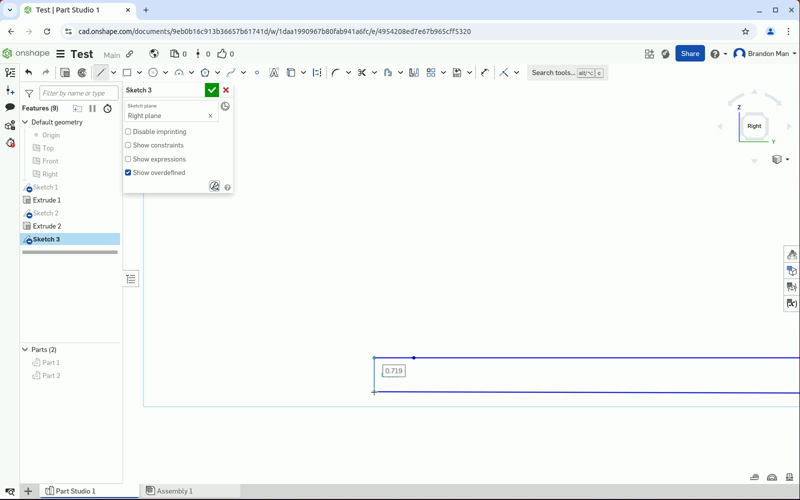
scroll(-6)
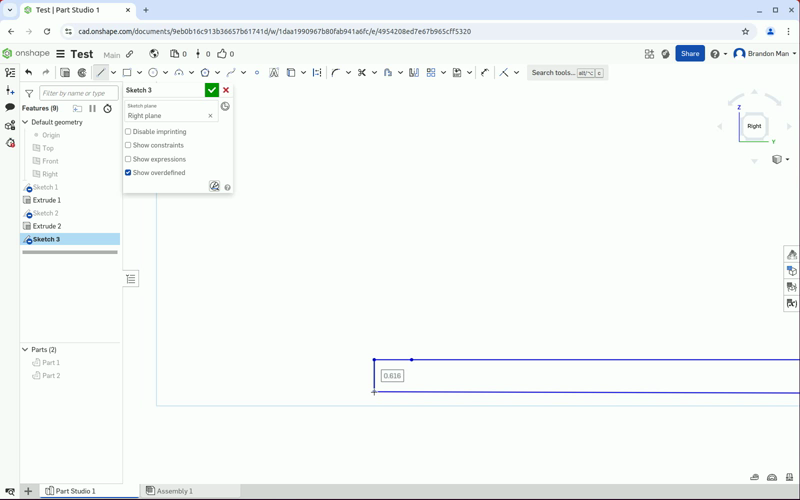
scroll(-6)
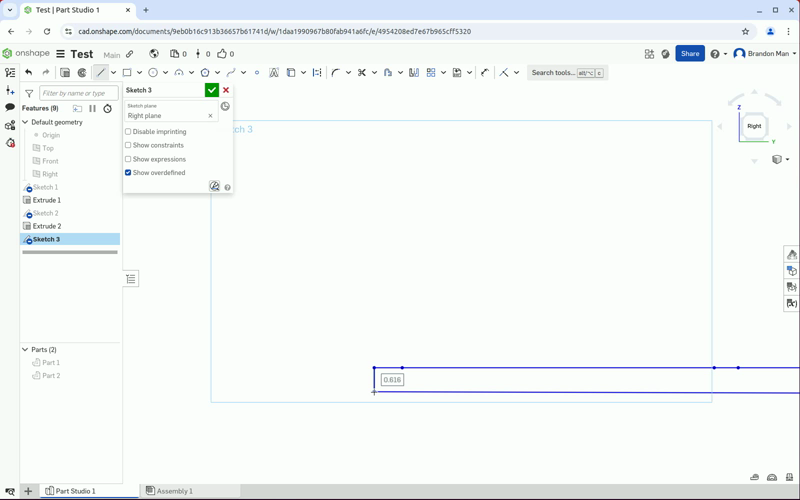
scroll(-6)
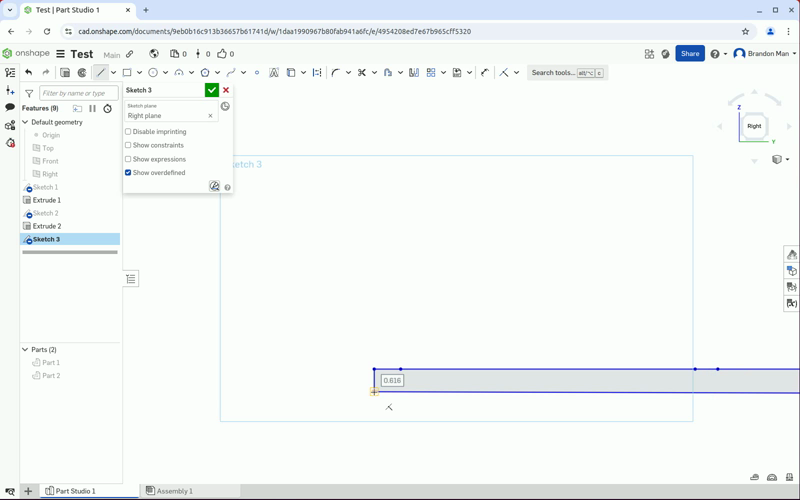
scroll(-6)
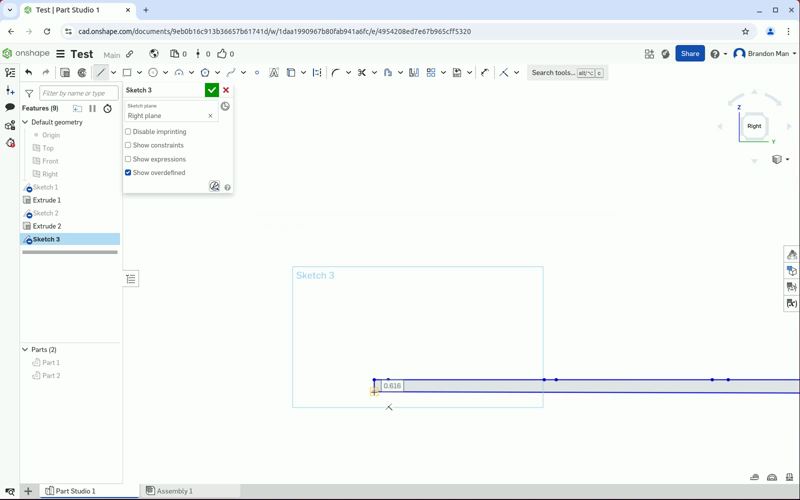
scroll(-6)
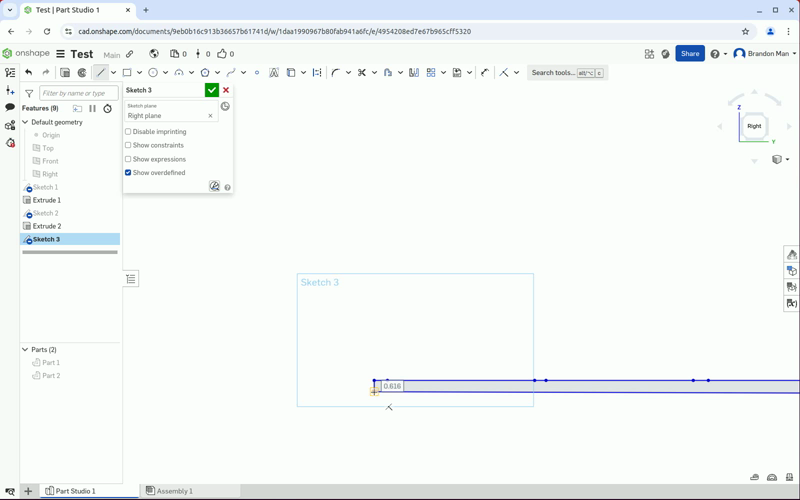
scroll(-6)
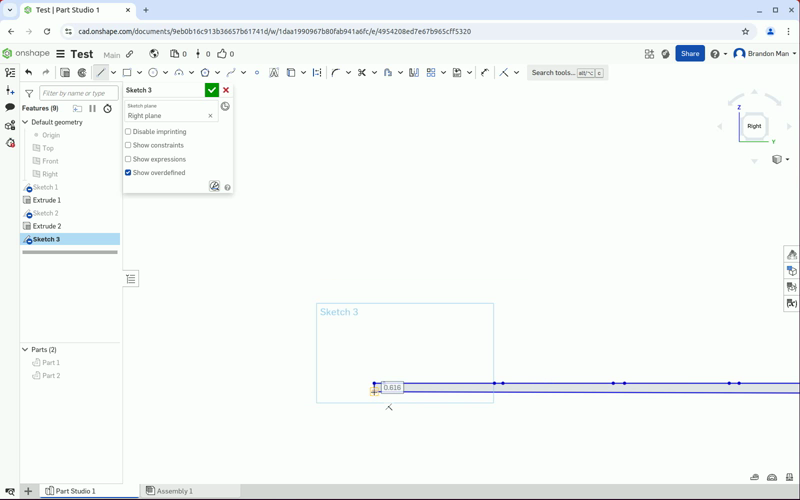
scroll(-6)
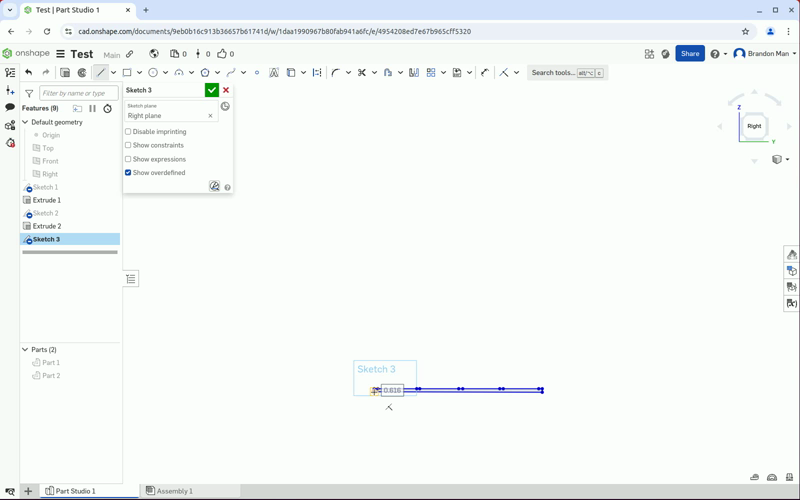
key(esc)
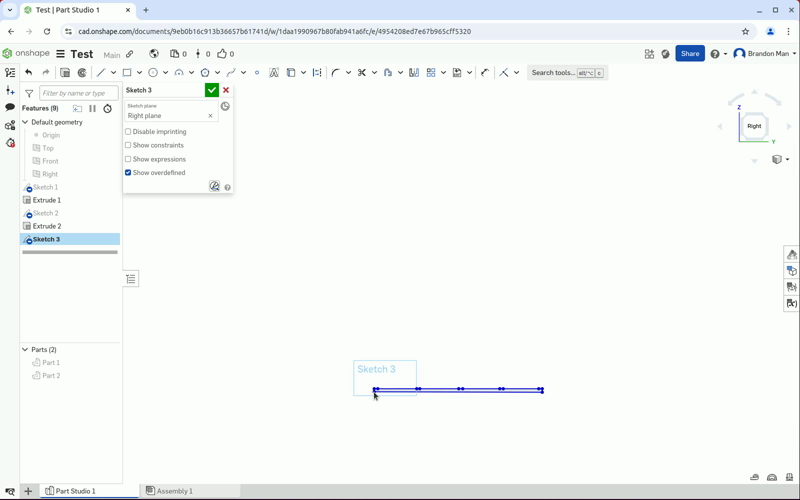
mouse_move(442, 390)
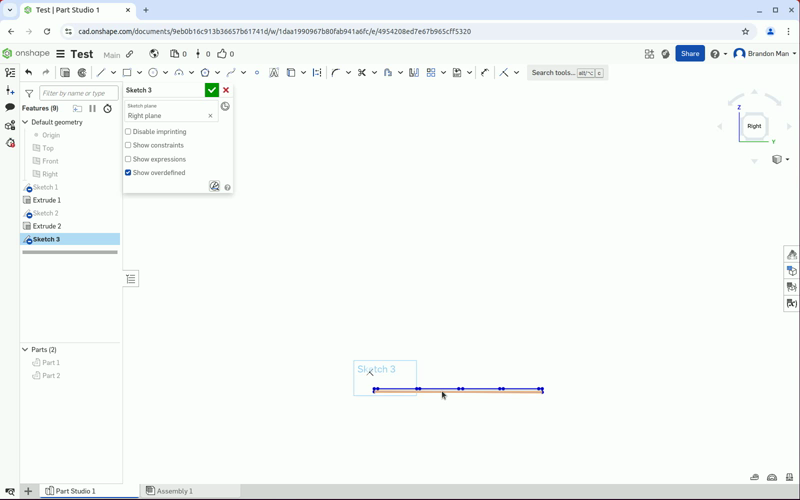
scroll(6)
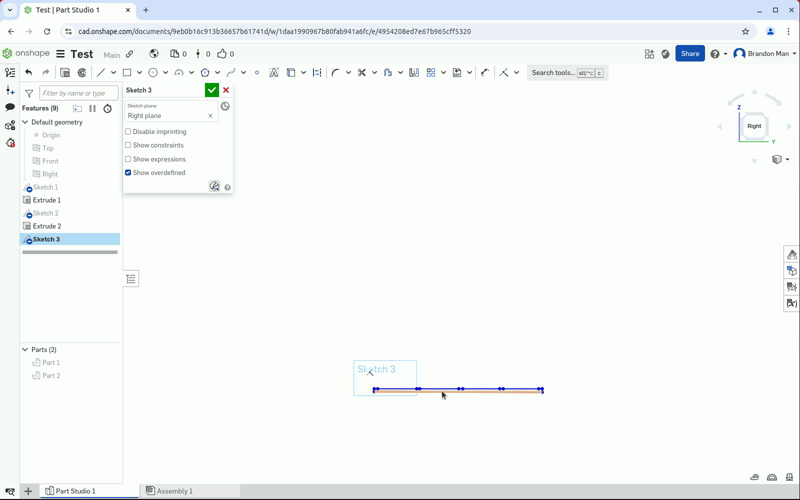
scroll(6)
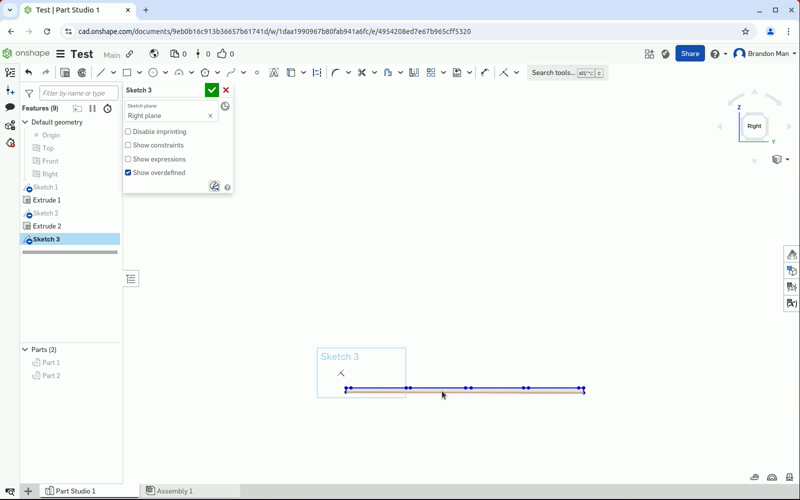
scroll(6)
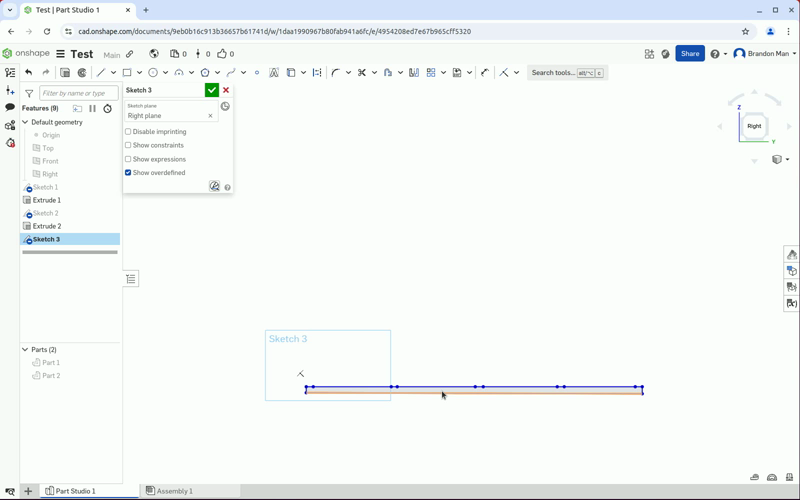
scroll(6)
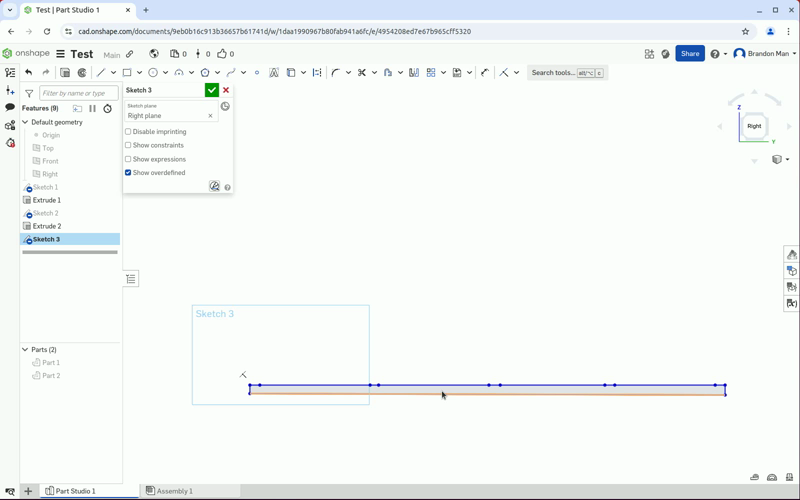
scroll(6)
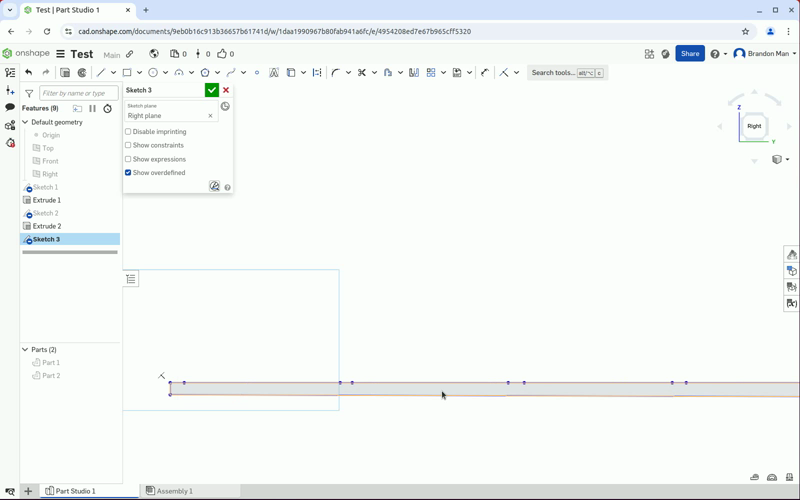
scroll(6)
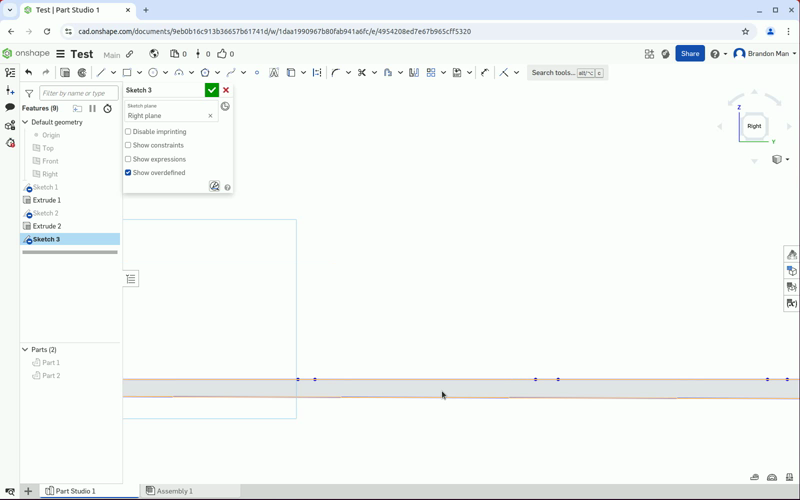
scroll(6)
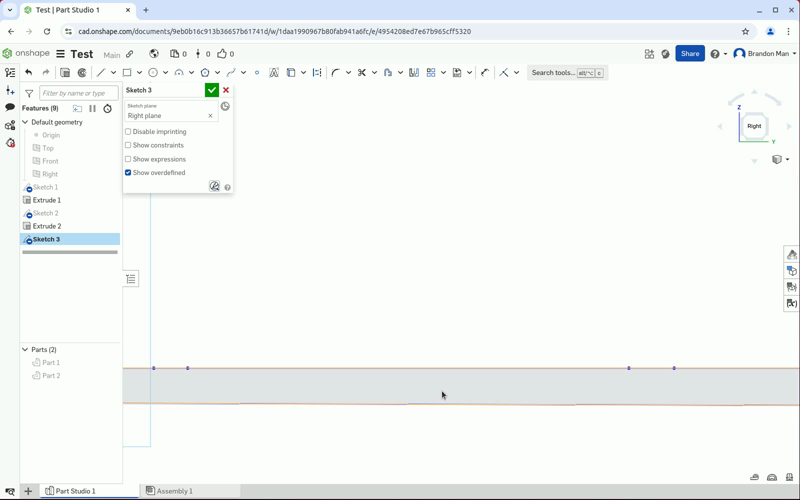
click(442, 390)
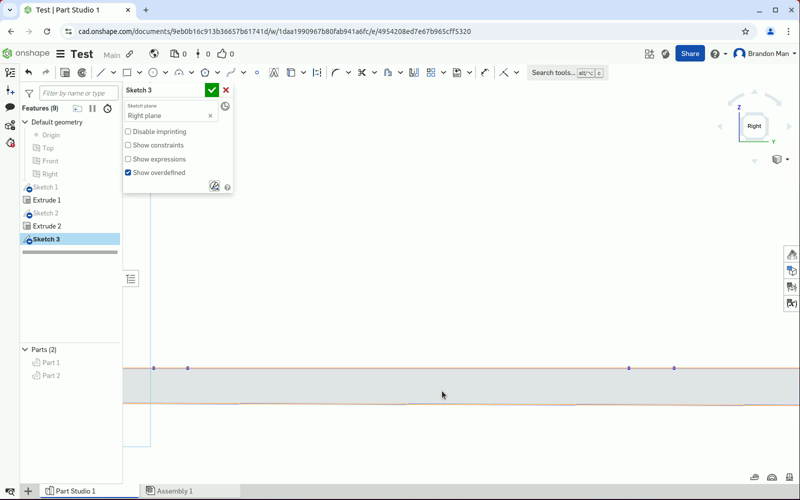
scroll(-6)
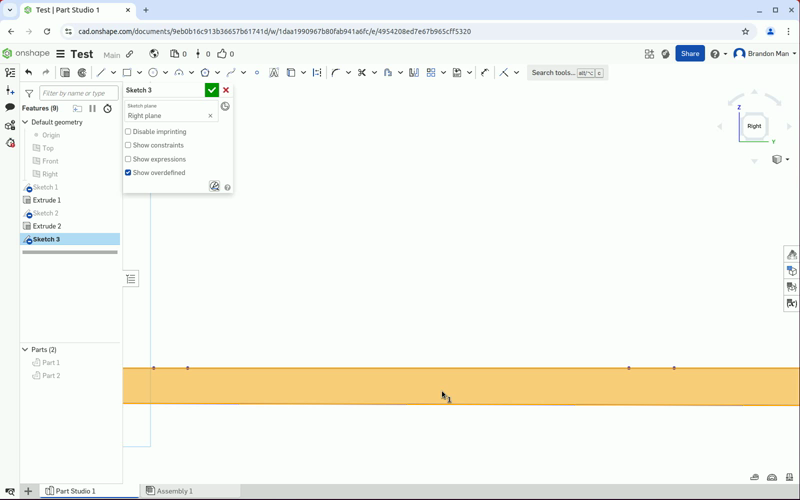
scroll(-6)
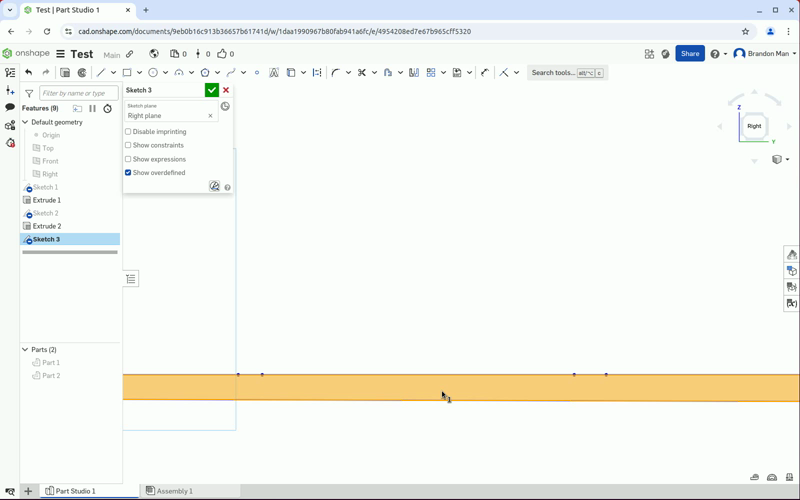
scroll(-6)
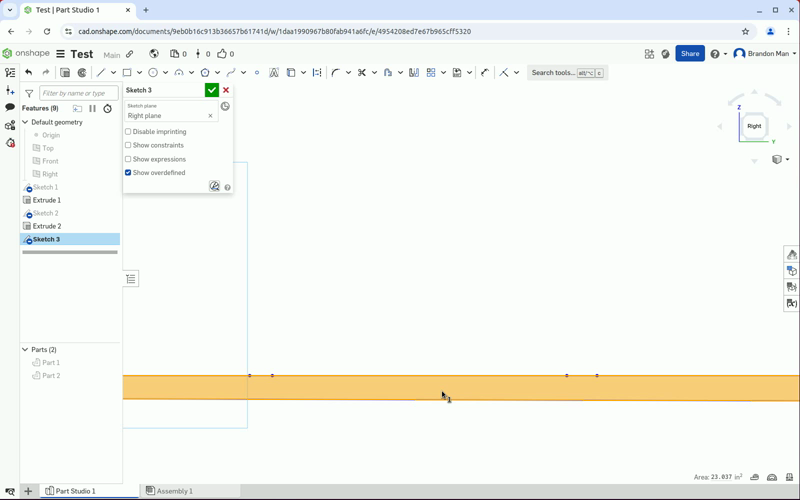
scroll(-6)
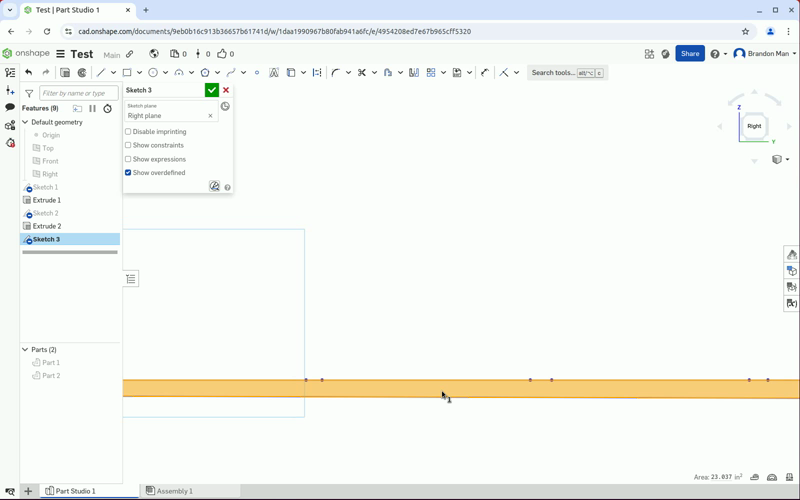
scroll(-6)
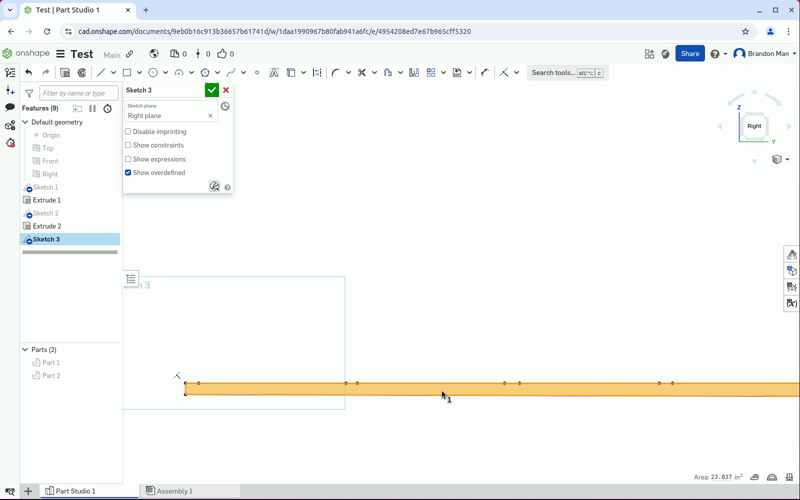
scroll(-6)
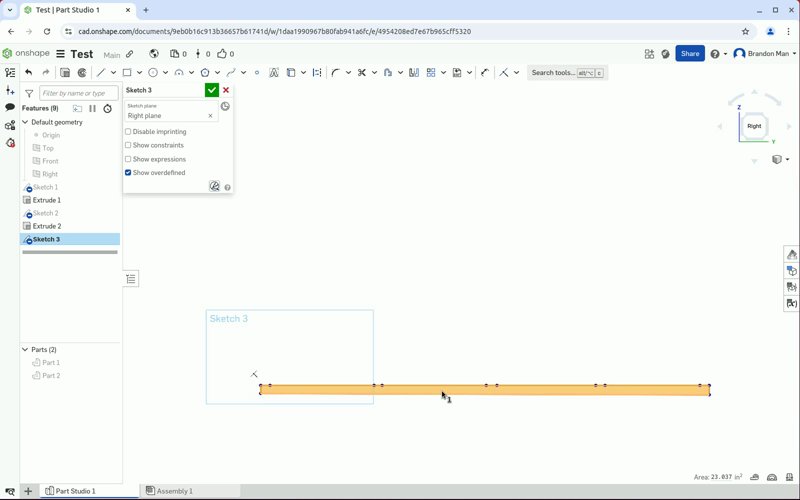
scroll(-6)
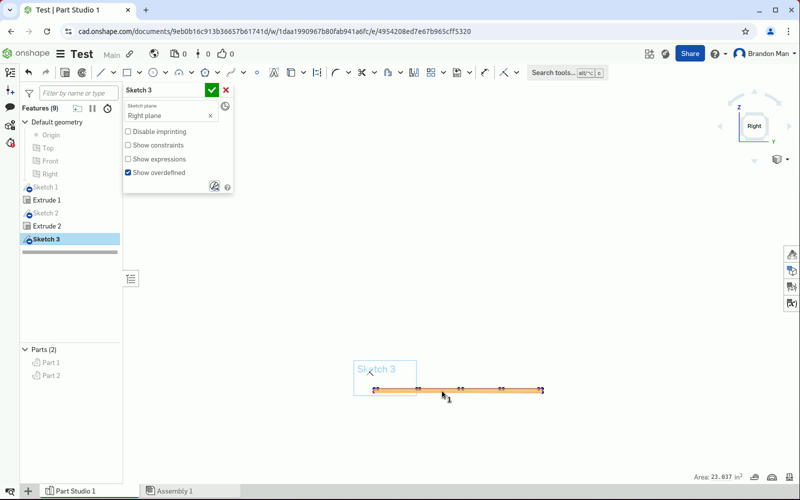
mouse_move(73, 352)
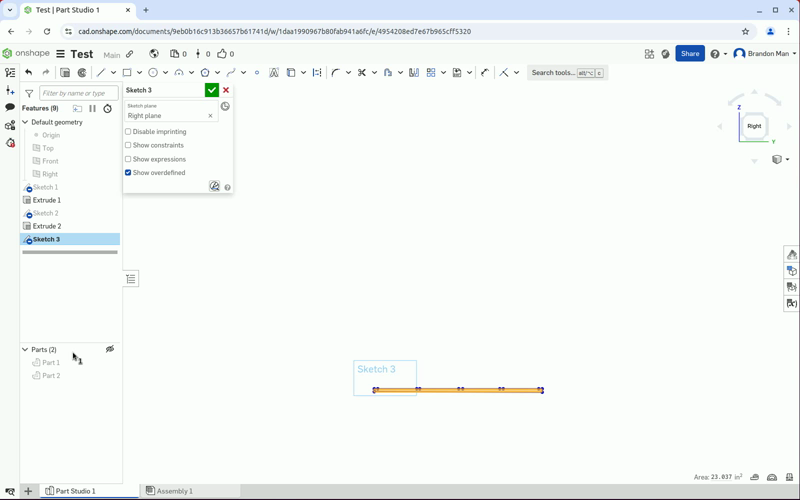
key(shift+y)
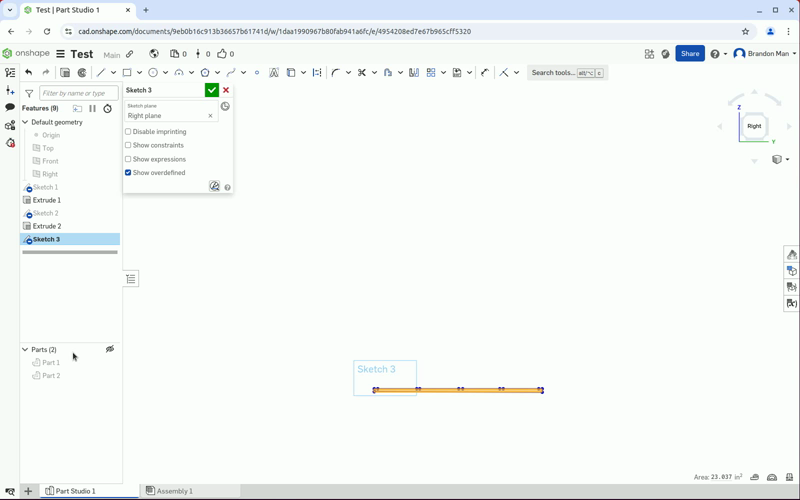
key(shift+e)
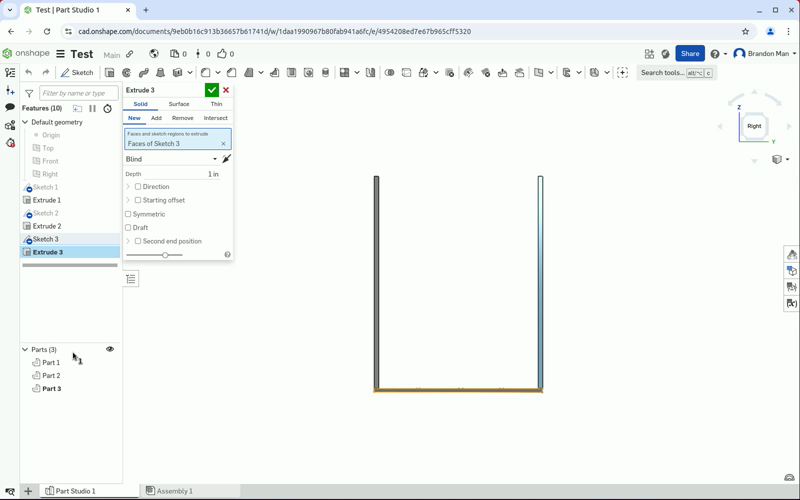
mouse_move(143, 106)
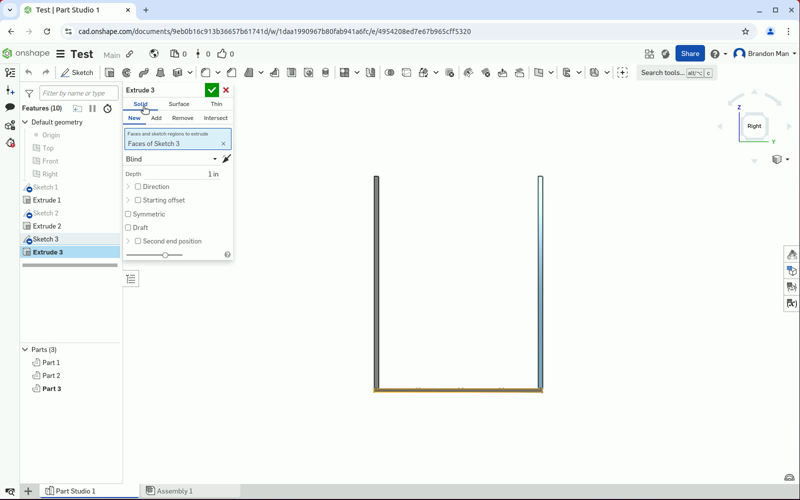
click(143, 106)
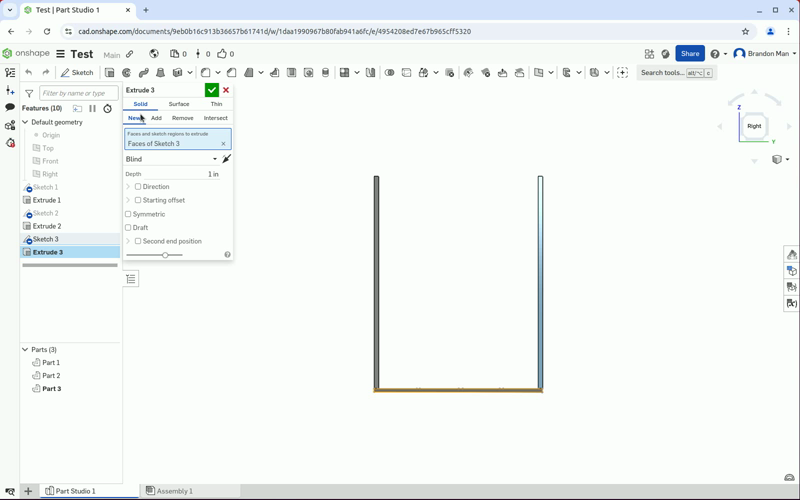
mouse_move(137, 120)
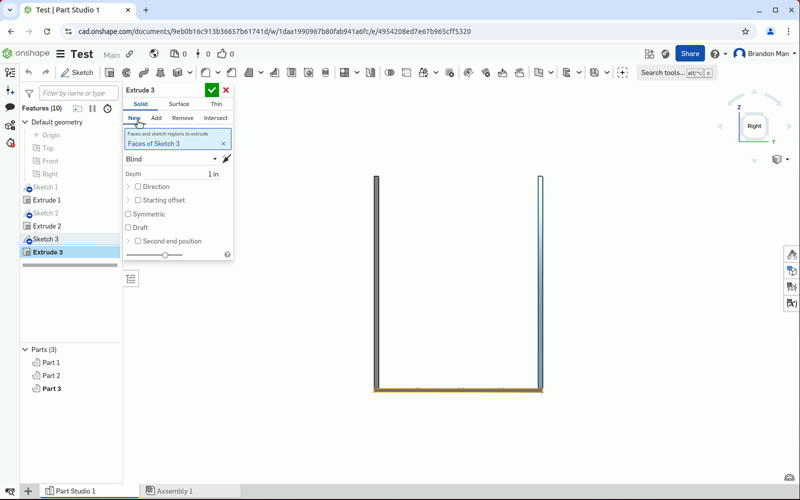
click(137, 120)
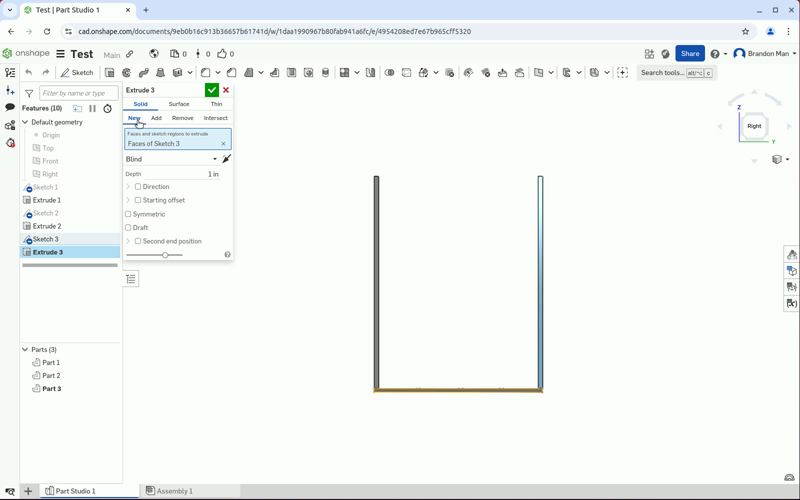
key(tab, 4)
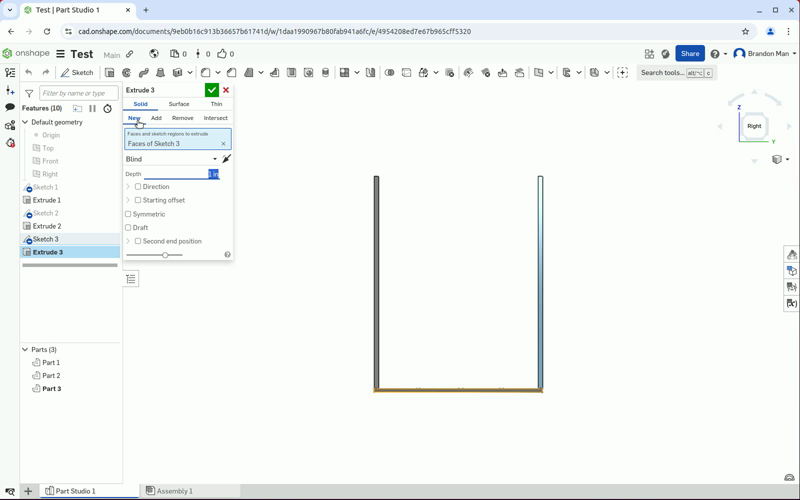
text(1.926)
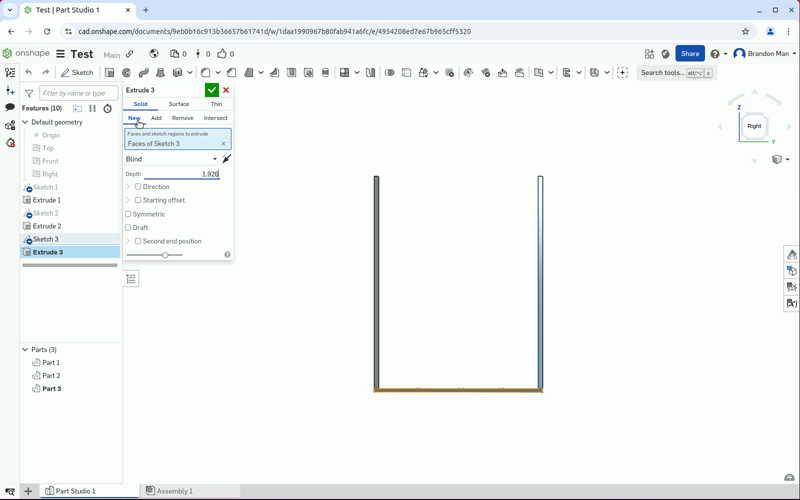
key(enter)
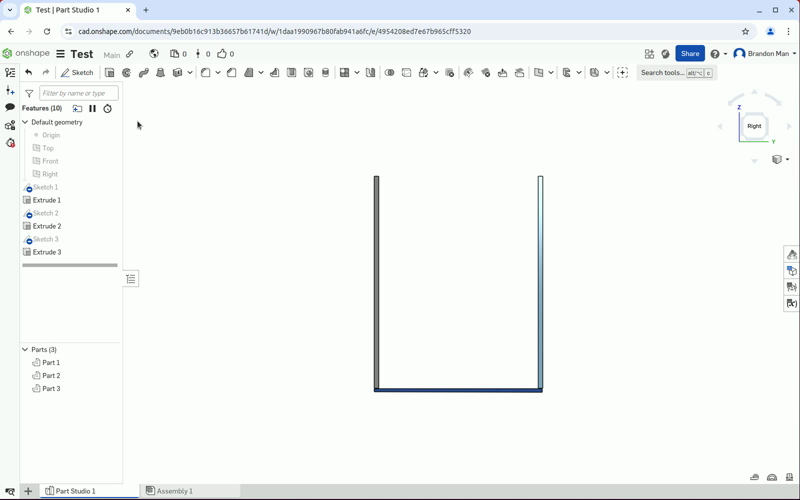
key(shift+h)
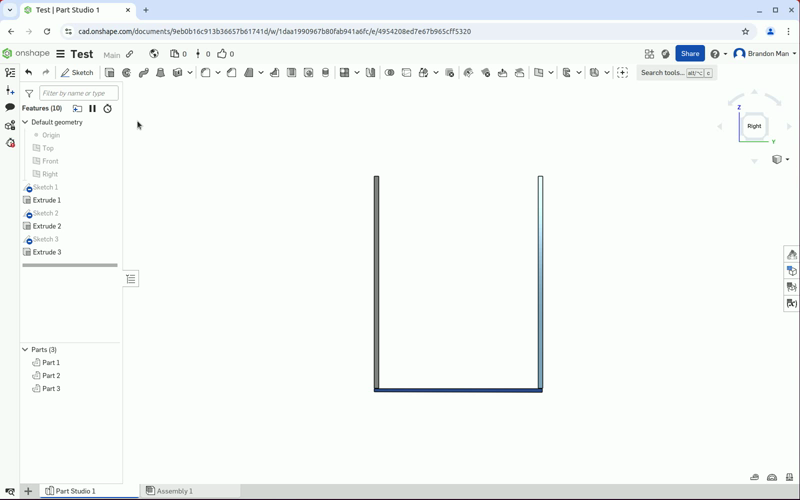
key(shift+h)
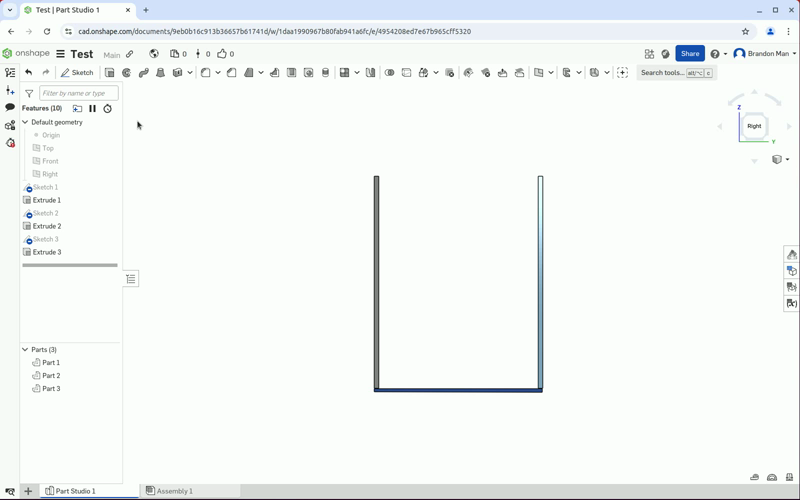
mouse_move(73, 189)
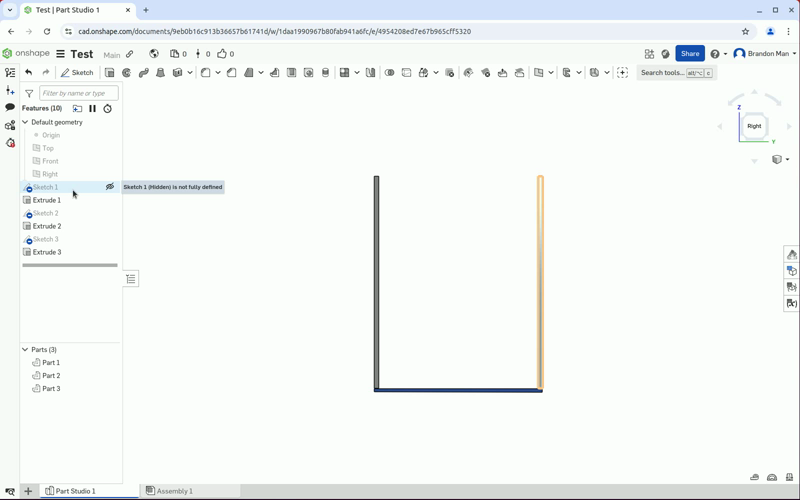
click(73, 189)
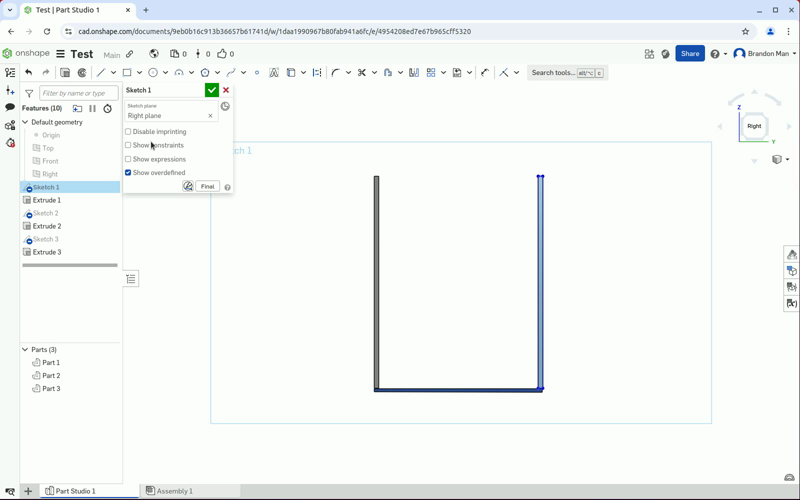
mouse_move(229, 92)
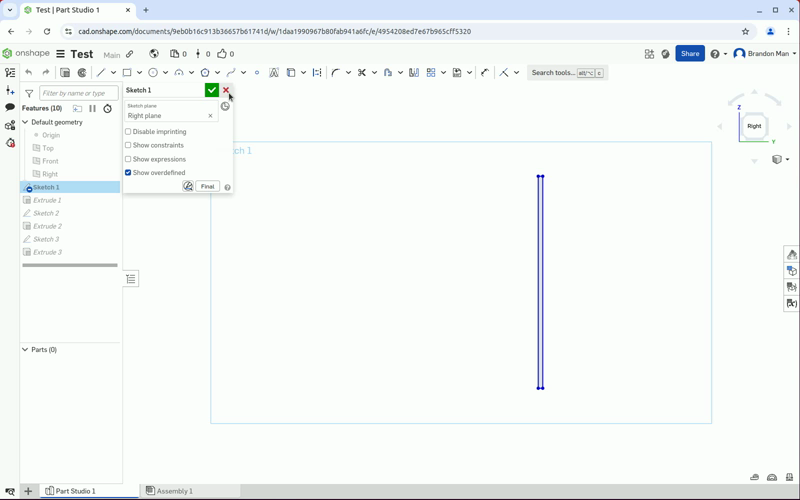
click(229, 92)
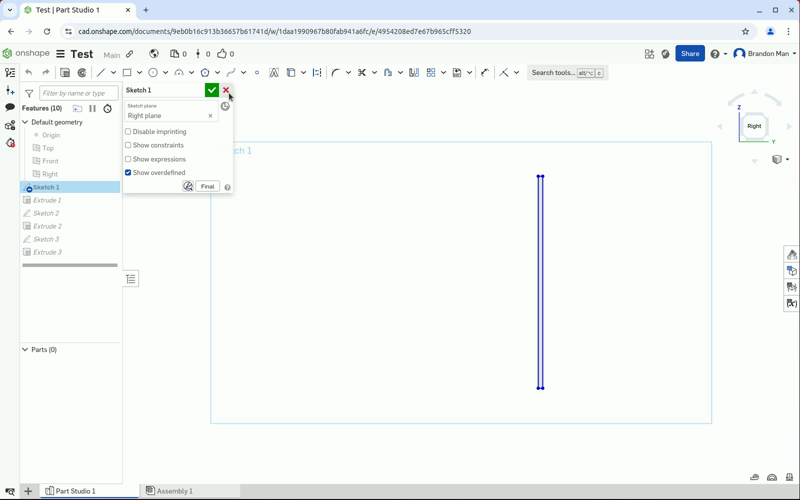
key(shift+s)
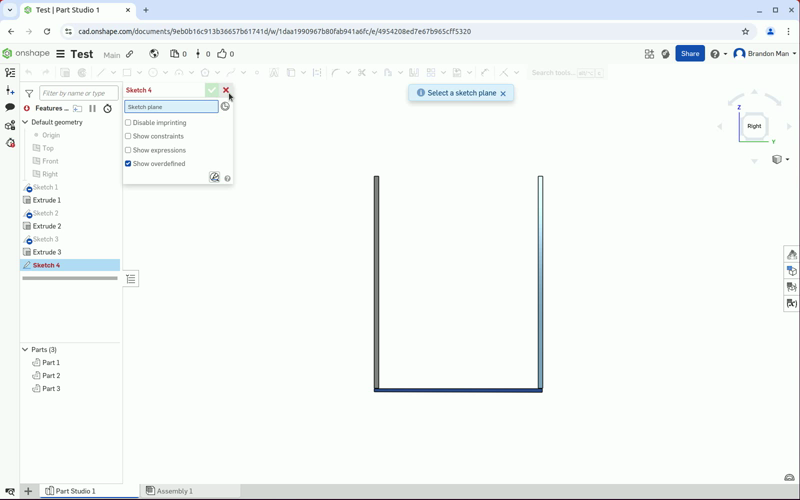
mouse_move(73, 176)
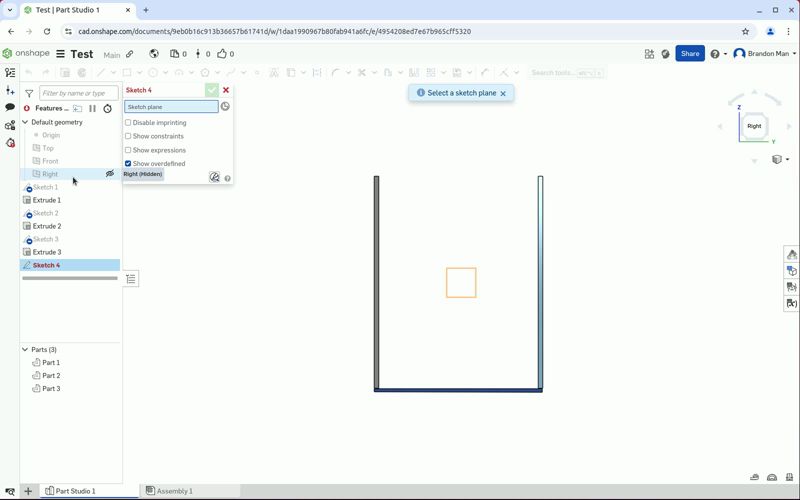
click(73, 176)
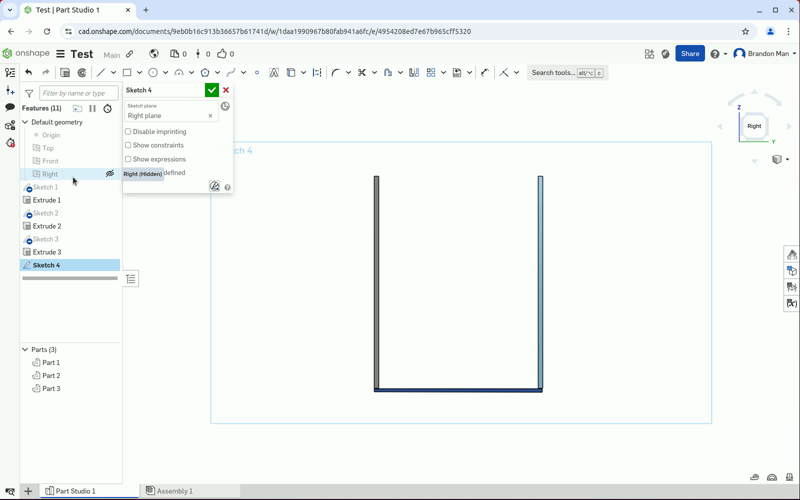
mouse_move(73, 352)
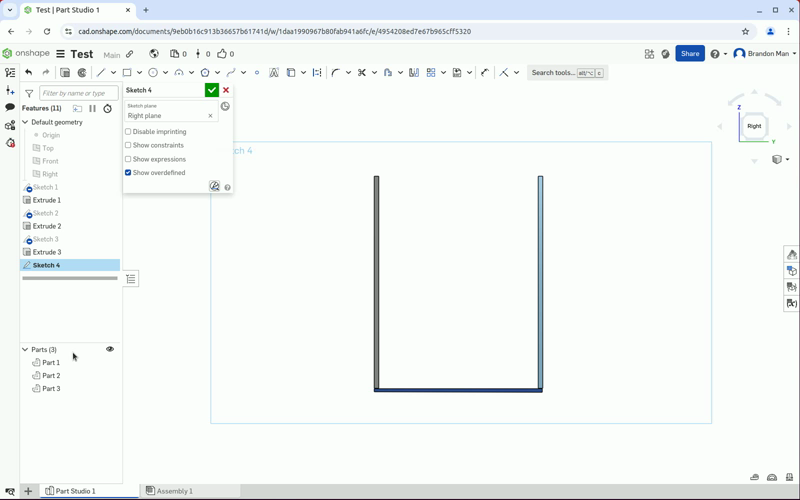
key(y)
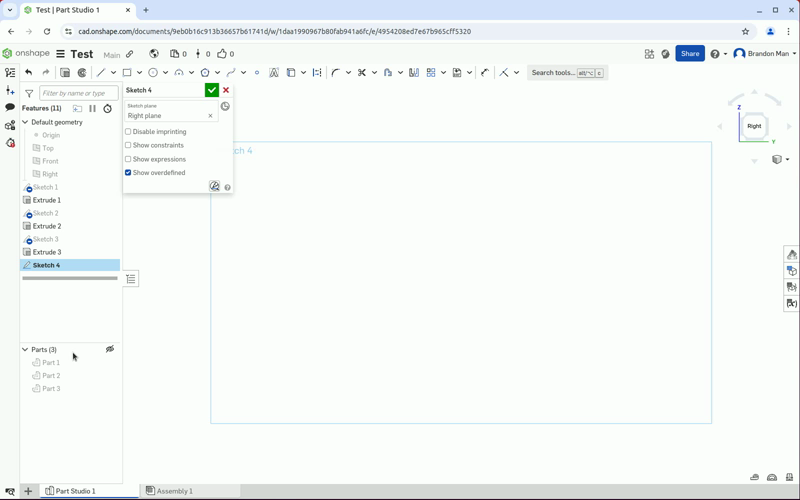
key(l)
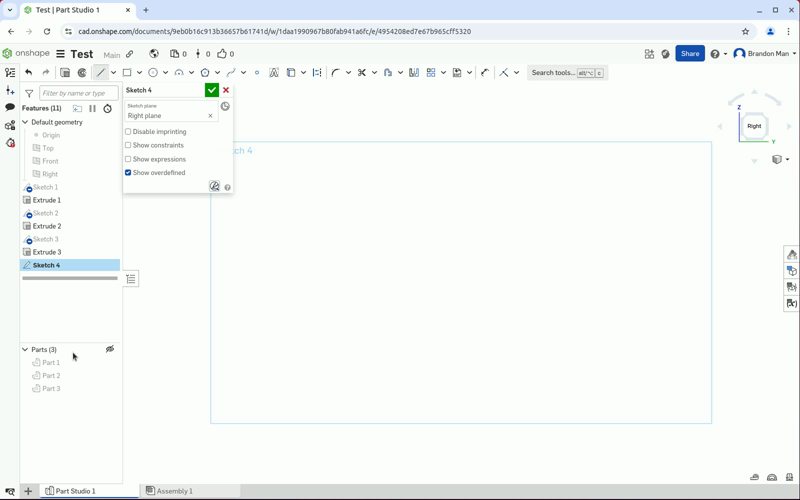
key_down(shift)
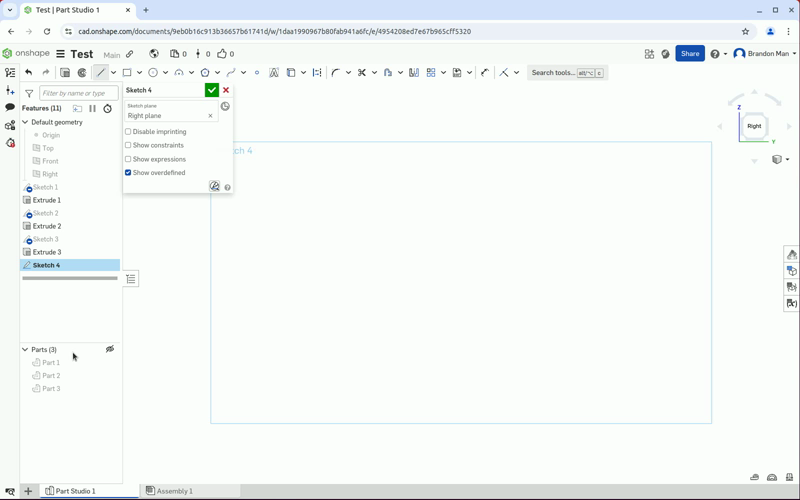
mouse_move(374, 174)
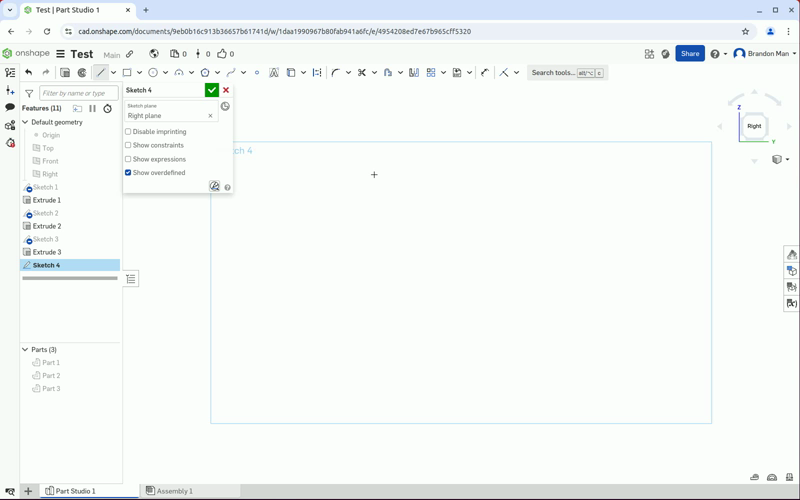
click(374, 174)
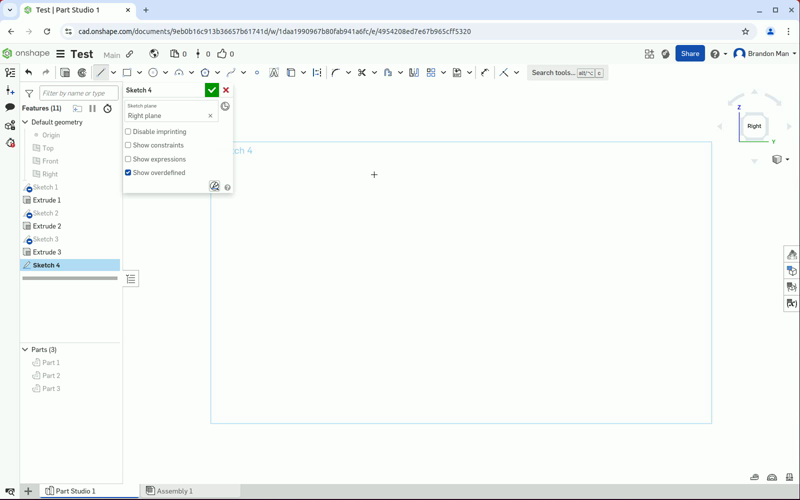
key_up(shift)
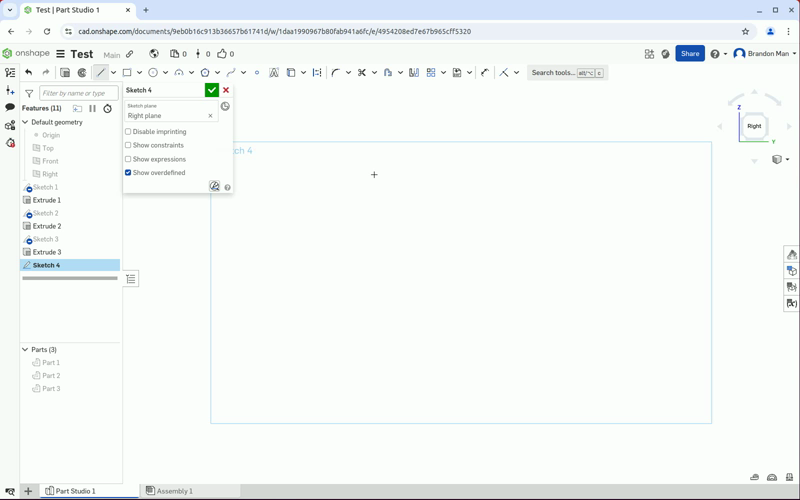
key_down(shift)
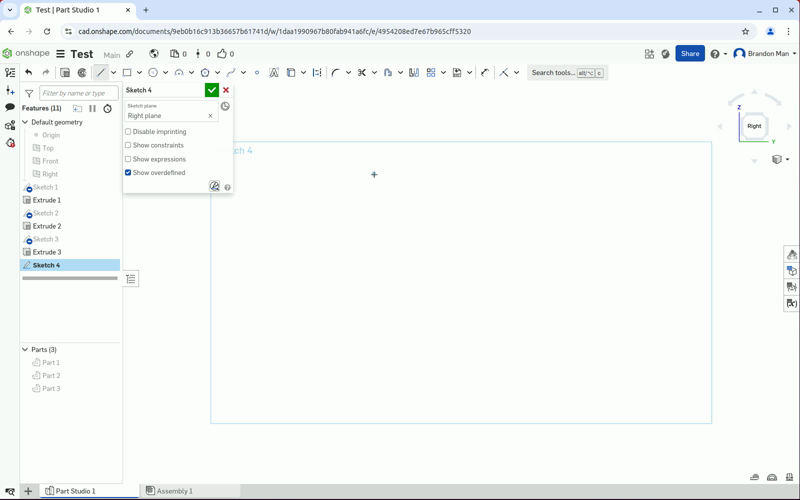
mouse_move(404, 174)
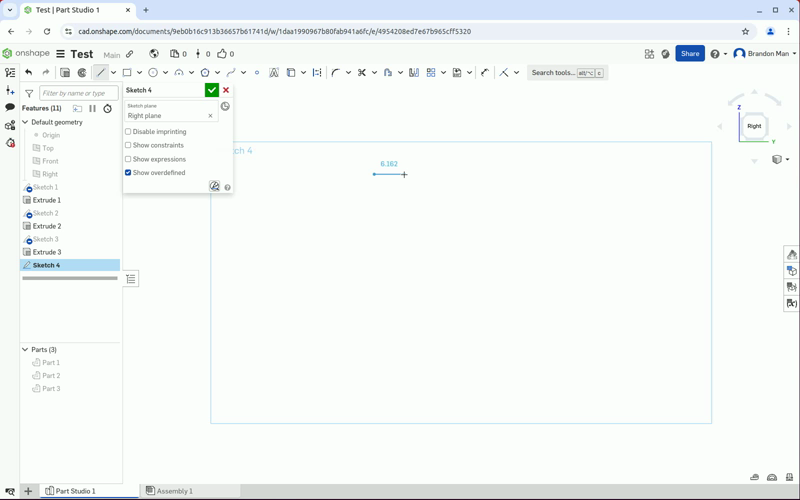
mouse_move(377, 174)
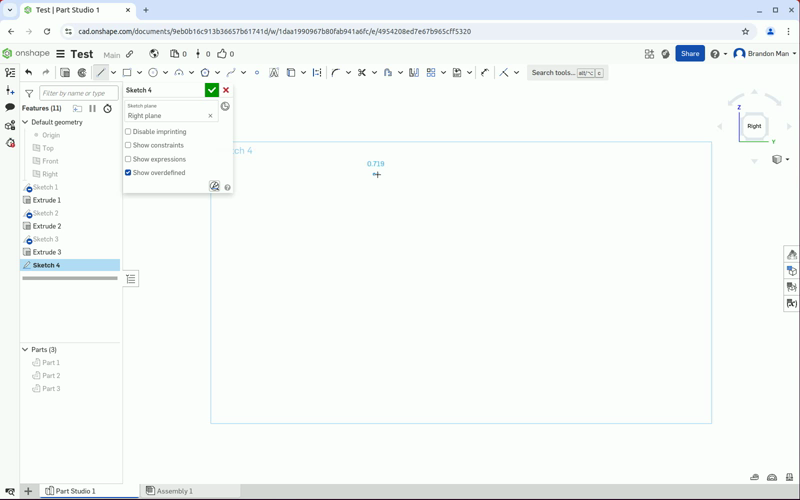
scroll(6)
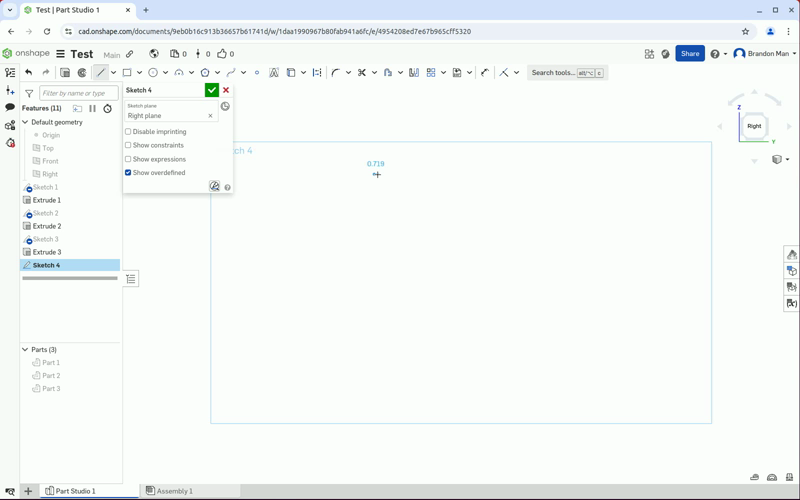
scroll(6)
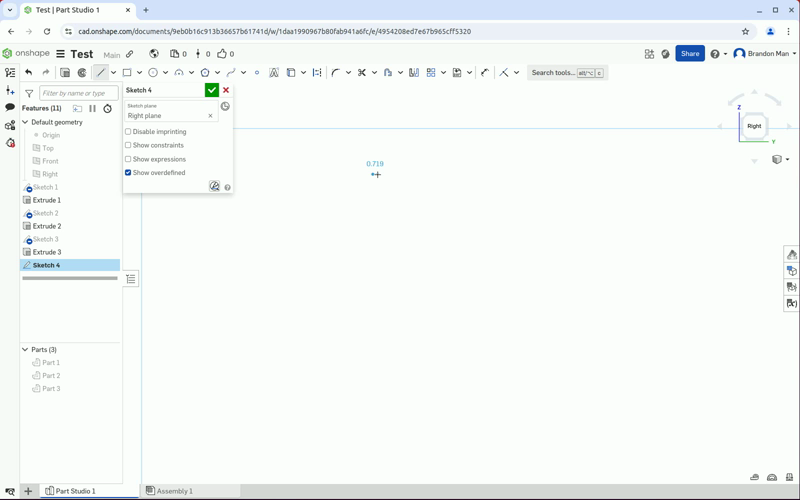
scroll(6)
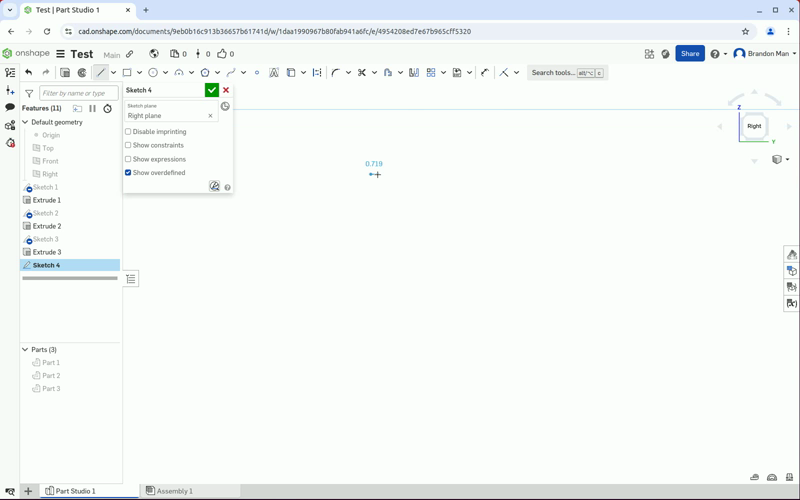
scroll(6)
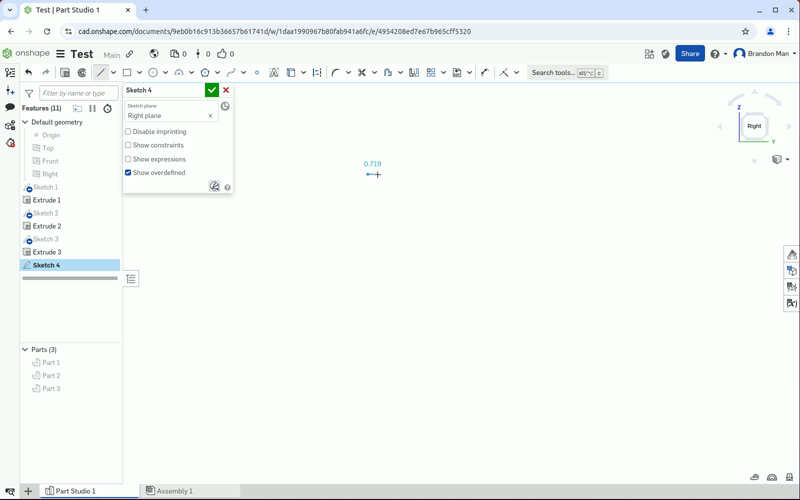
scroll(6)
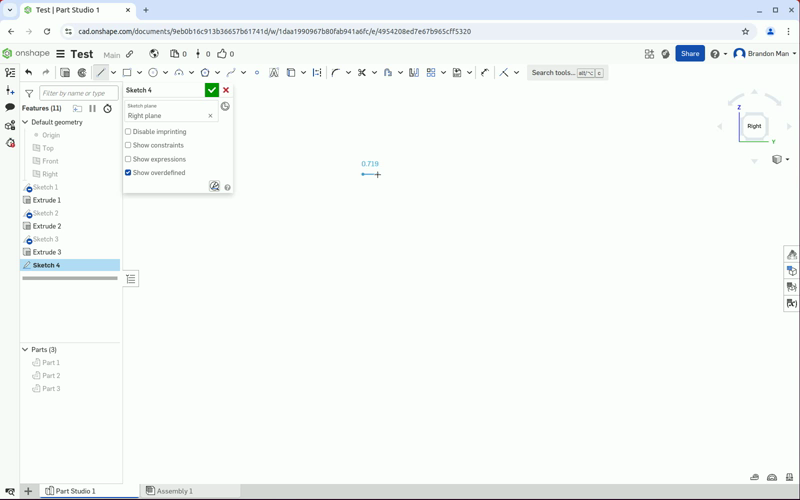
scroll(6)
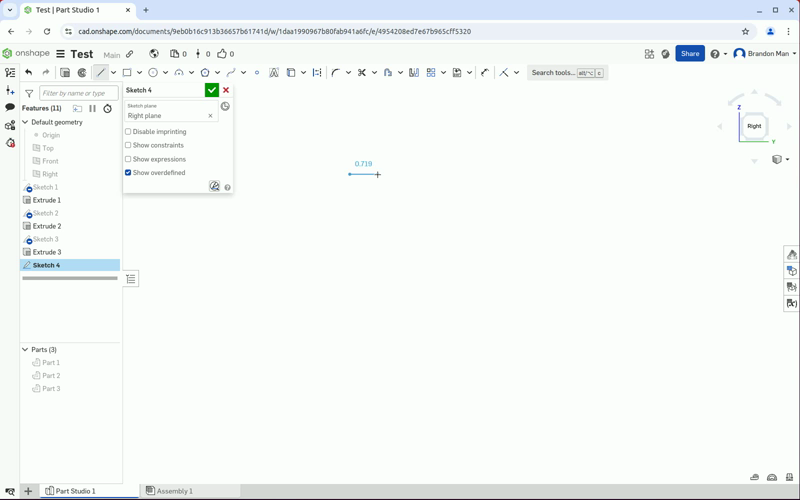
scroll(6)
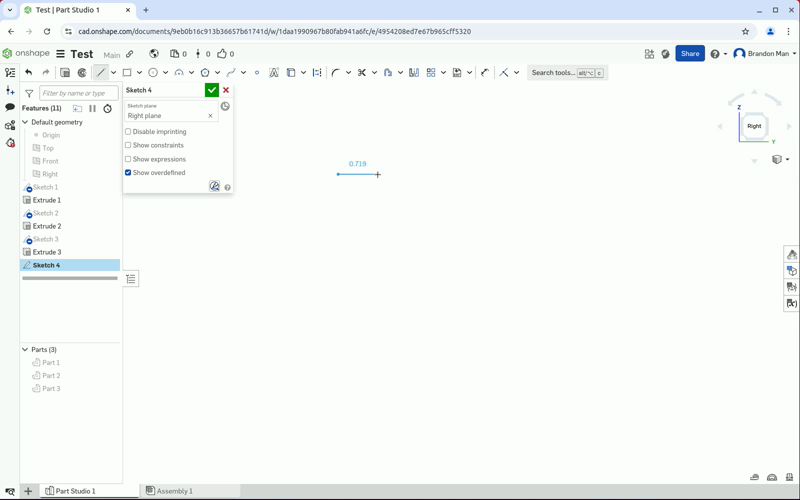
click(377, 174)
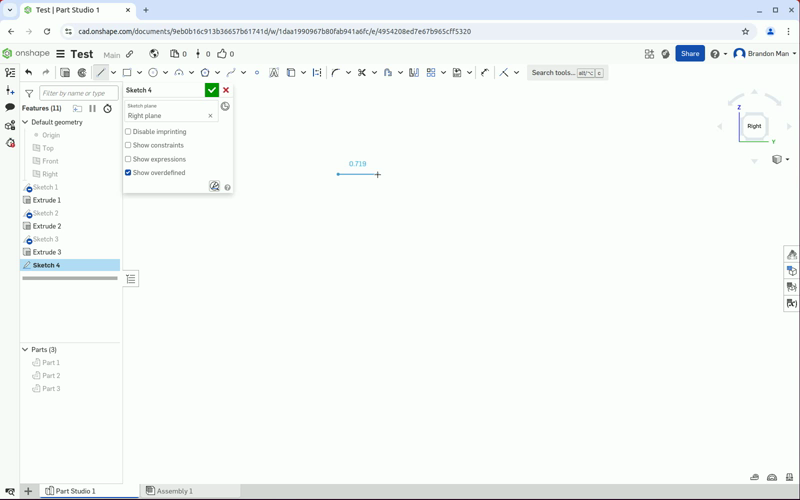
scroll(-6)
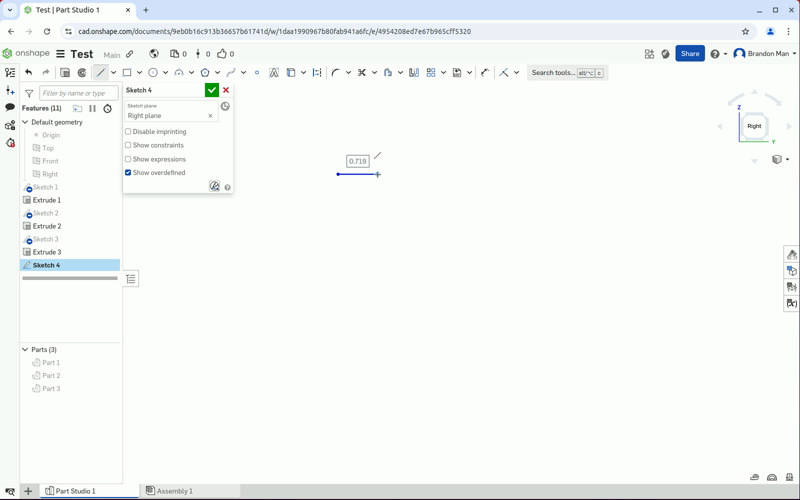
scroll(-6)
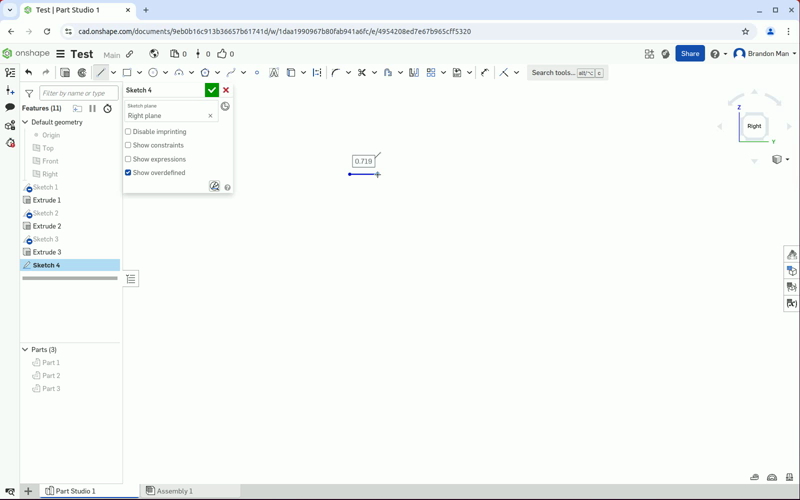
scroll(-6)
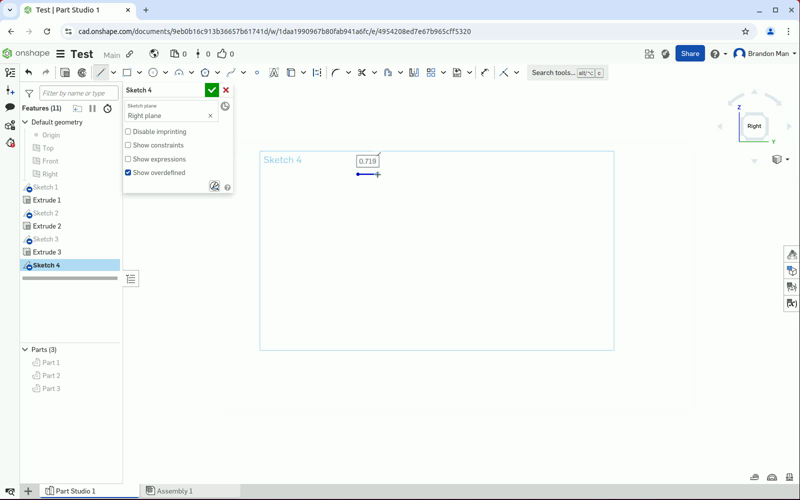
scroll(-6)
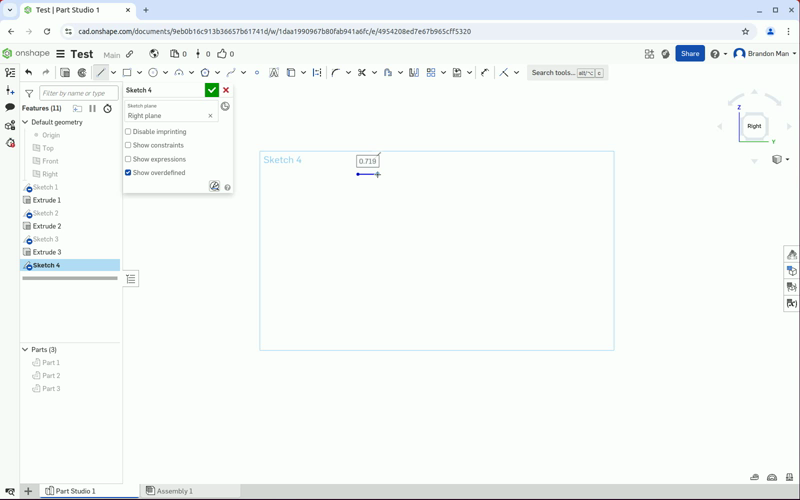
scroll(-6)
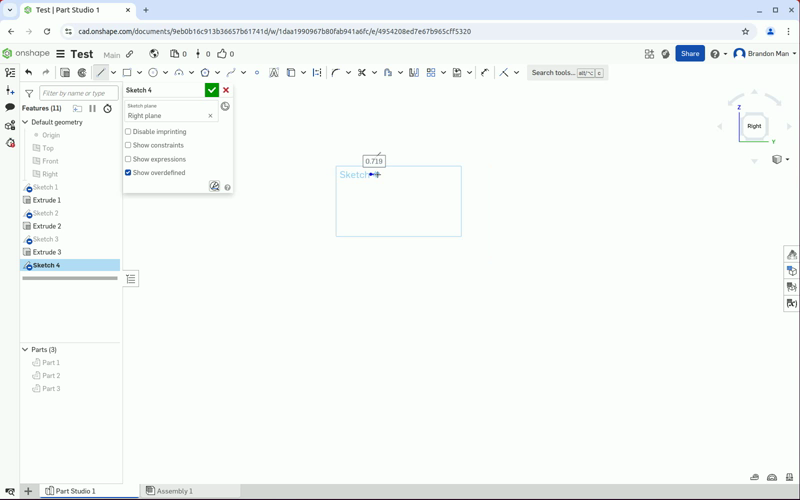
scroll(-6)
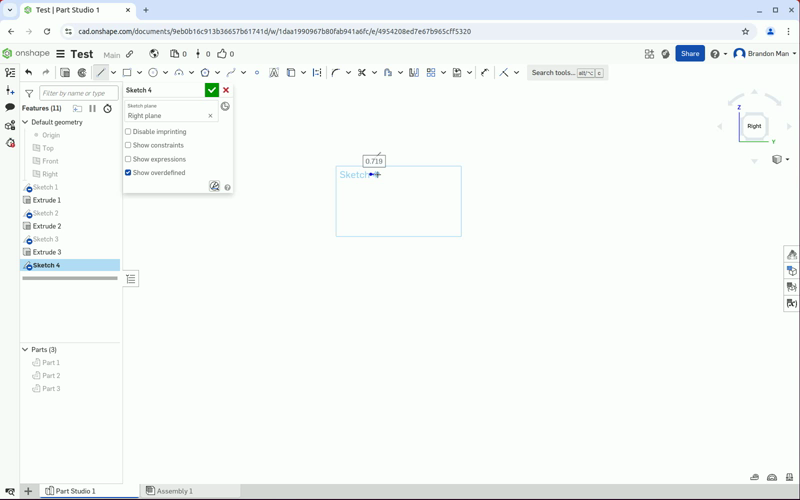
scroll(-6)
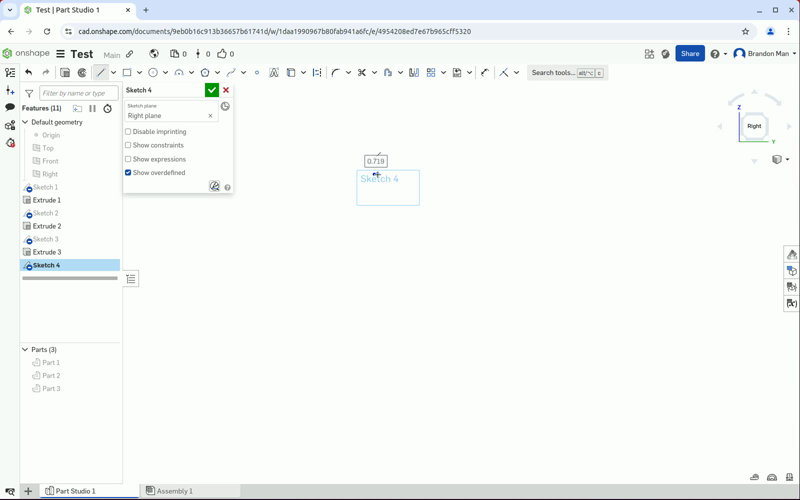
key_up(shift)
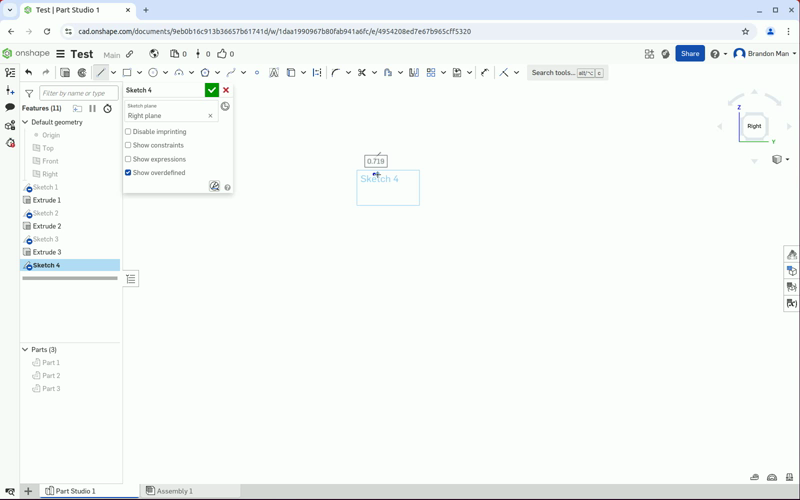
key_down(shift)
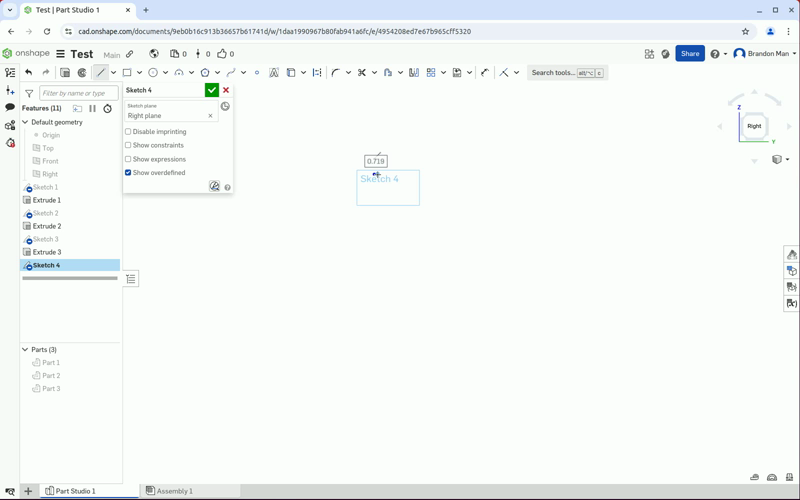
mouse_move(407, 174)
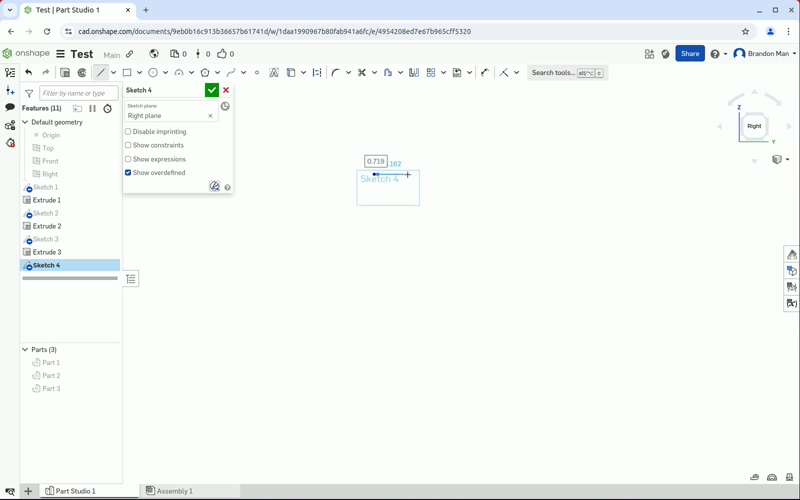
mouse_move(416, 174)
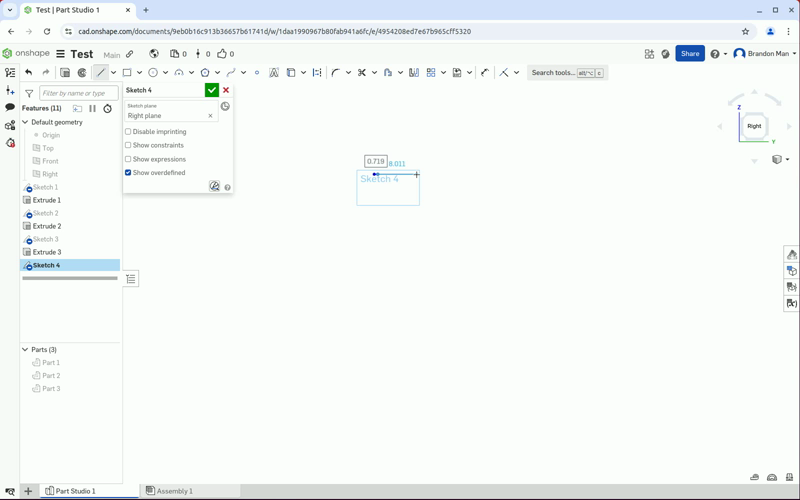
click(416, 174)
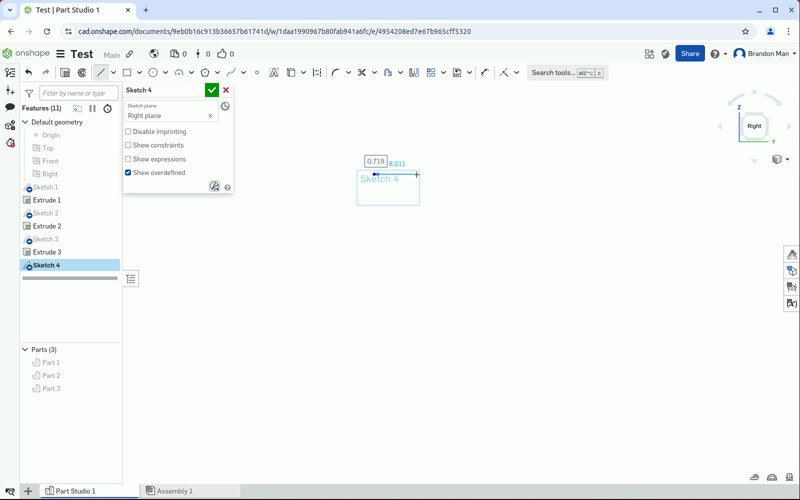
key_up(shift)
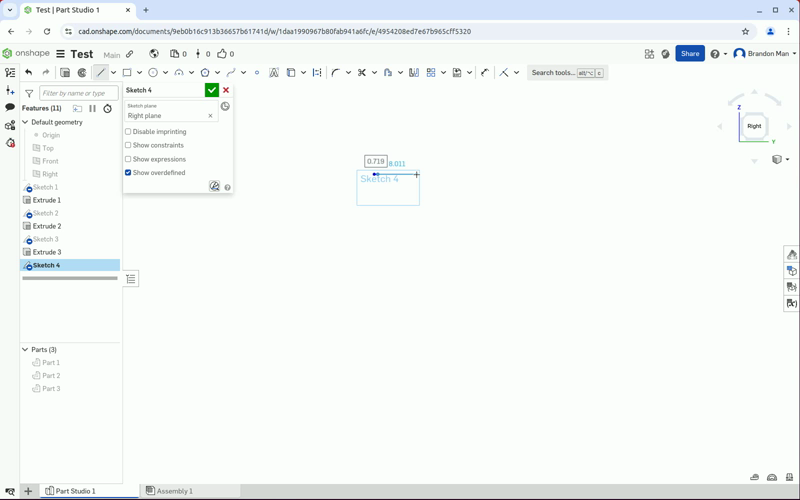
key_down(shift)
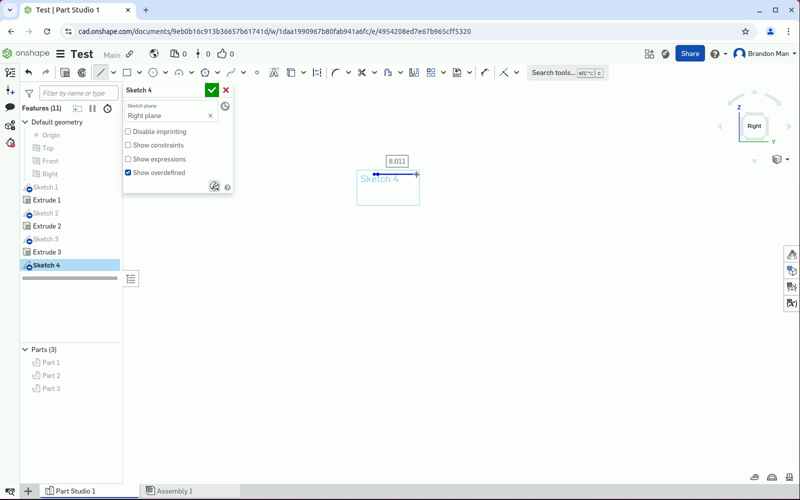
mouse_move(446, 174)
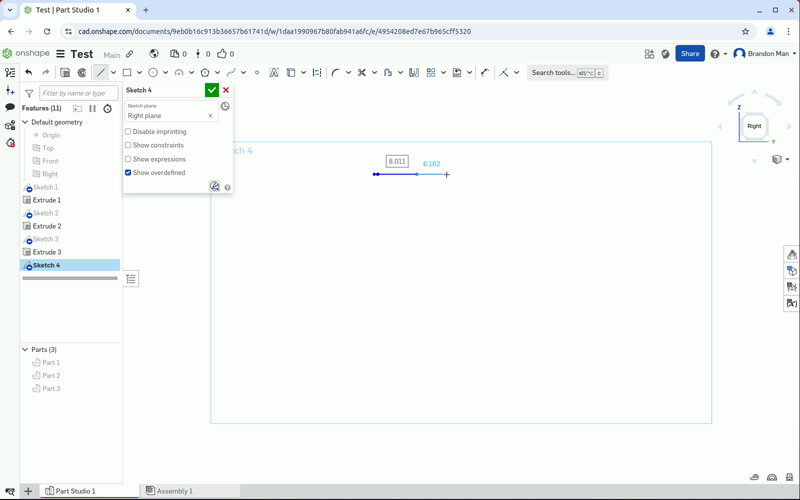
mouse_move(419, 174)
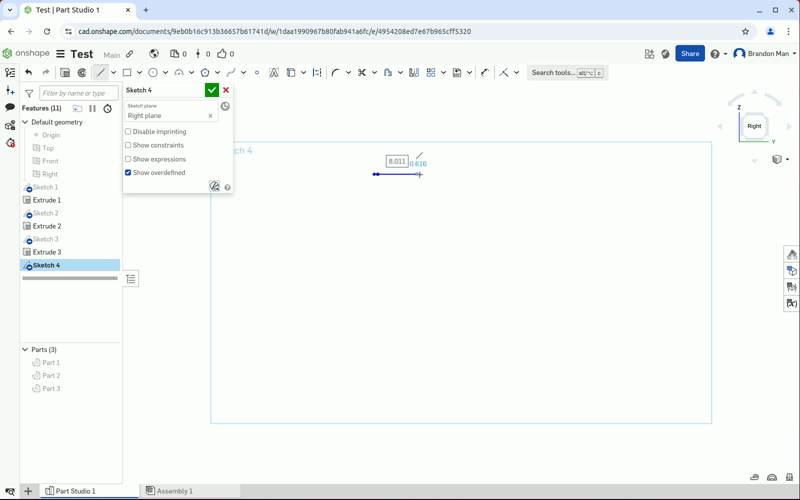
scroll(6)
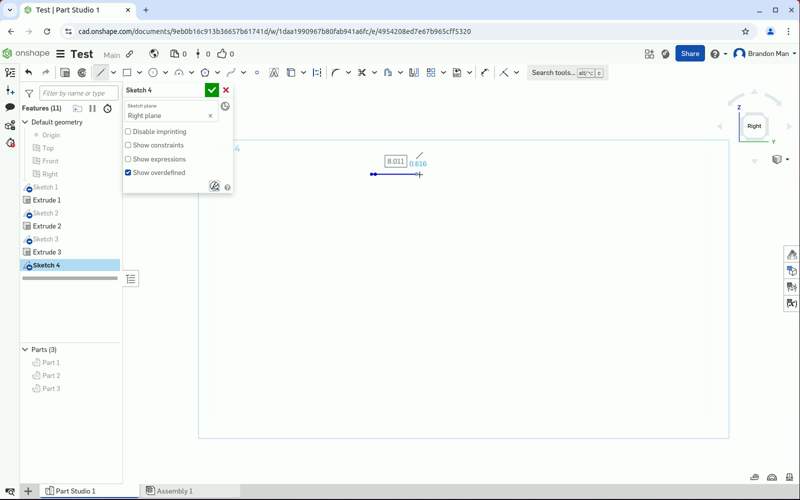
scroll(6)
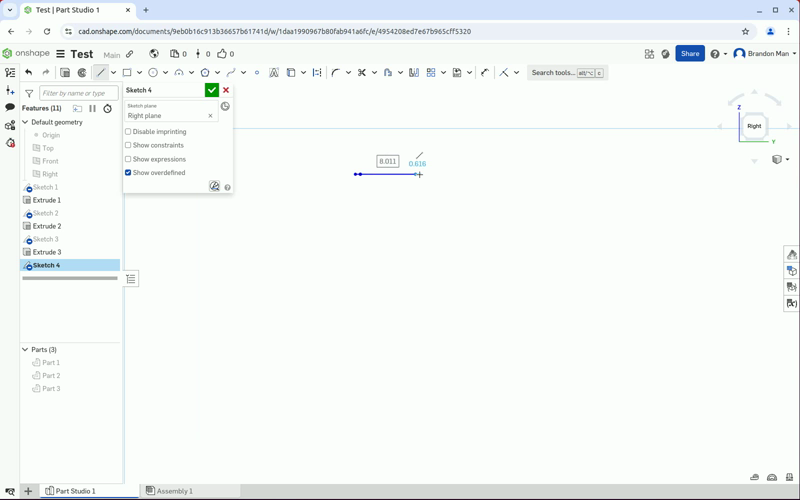
scroll(6)
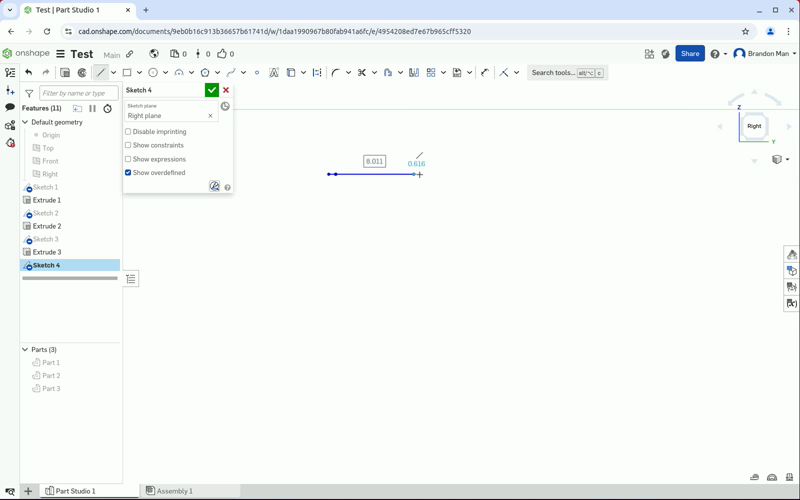
scroll(6)
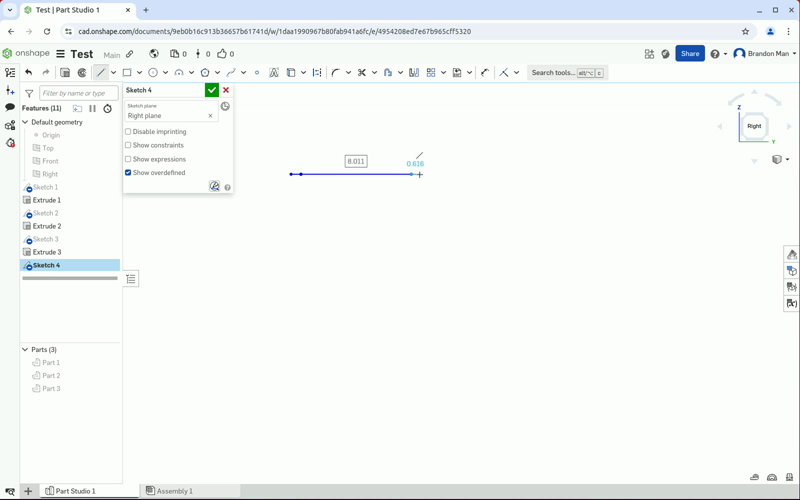
scroll(6)
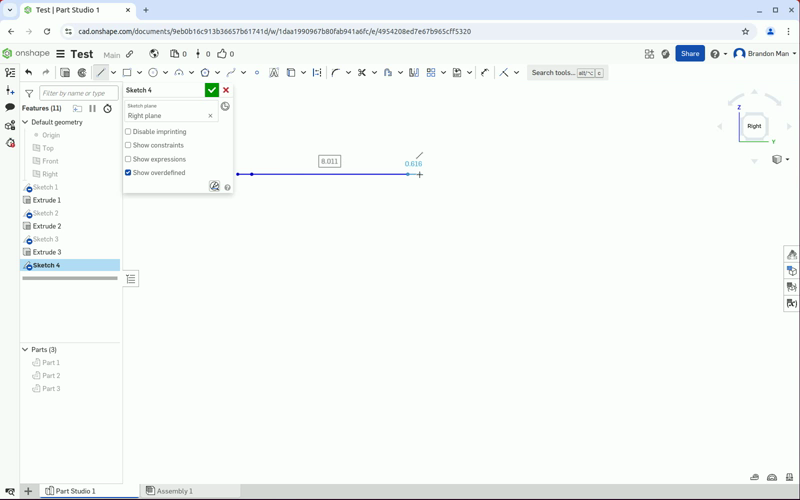
scroll(6)
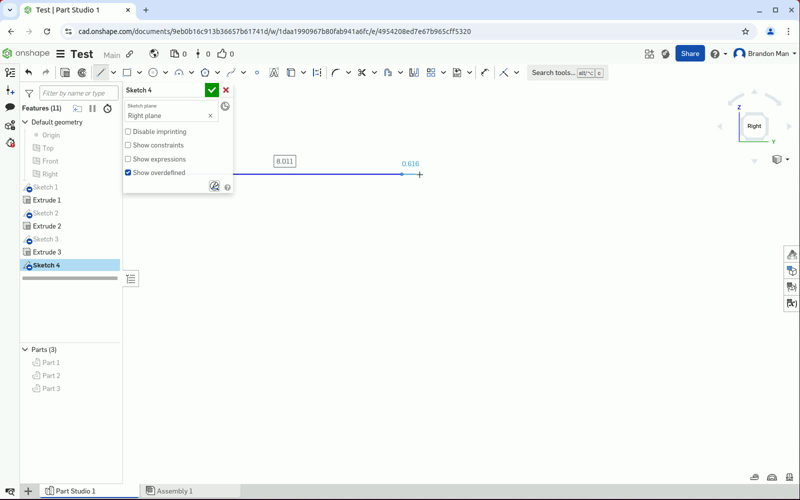
scroll(6)
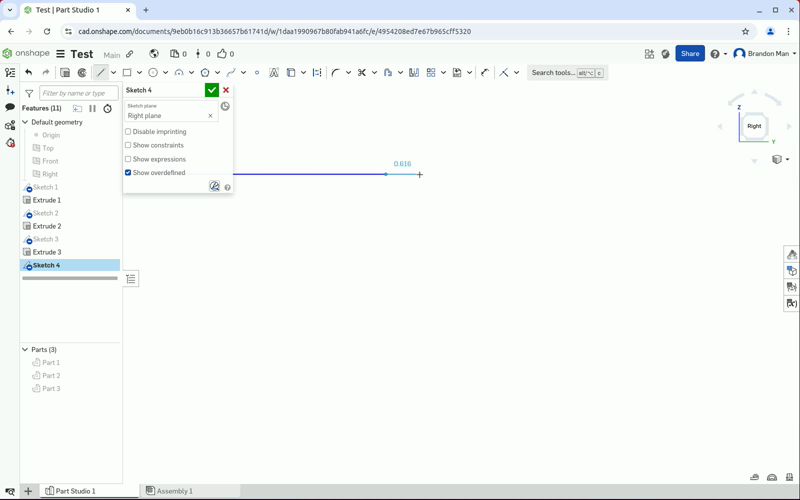
click(419, 174)
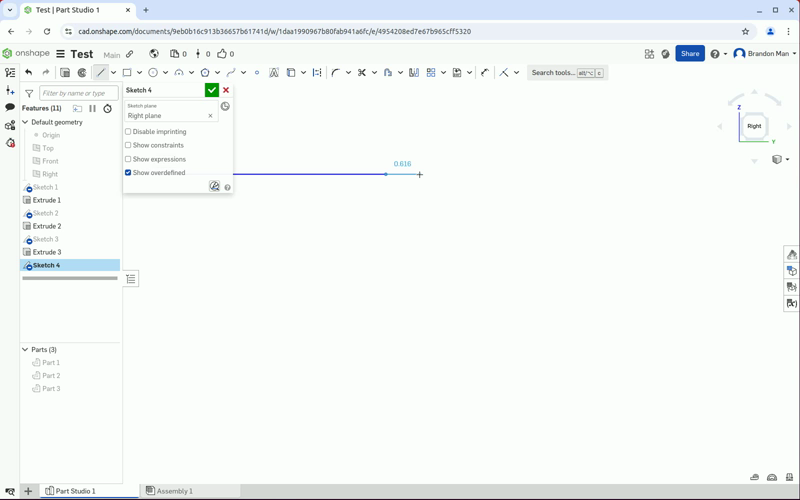
scroll(-6)
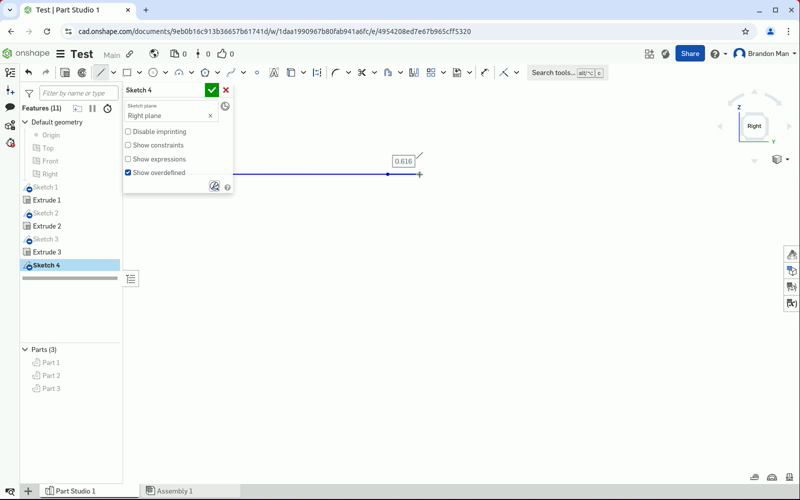
scroll(-6)
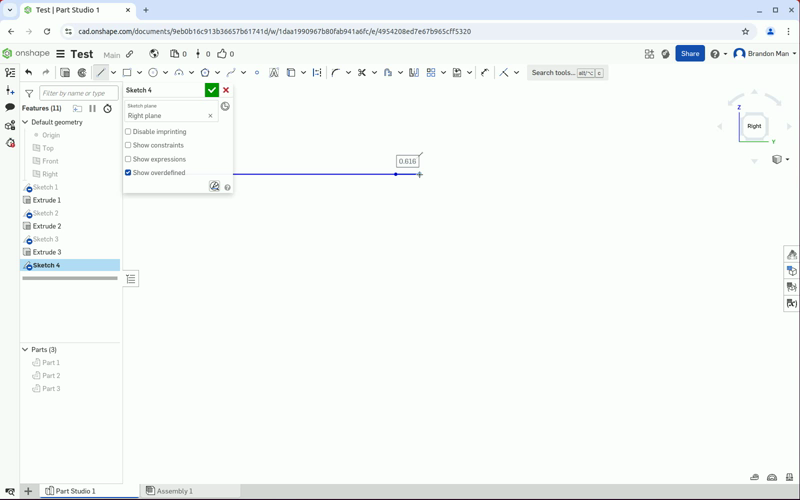
scroll(-6)
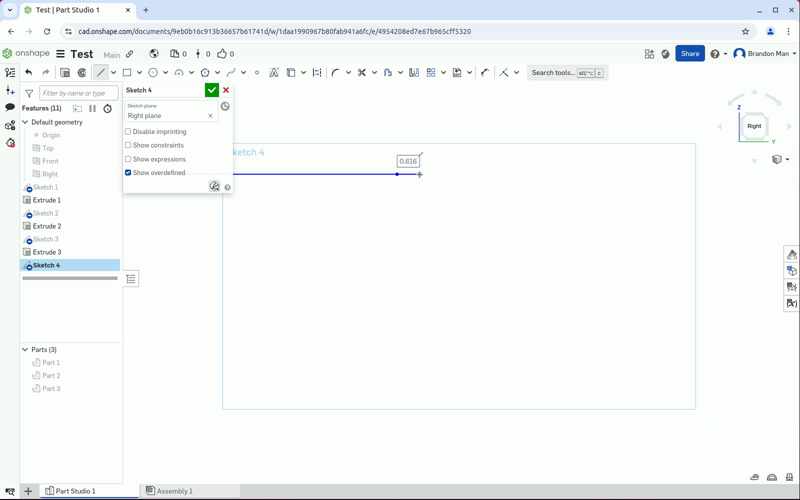
scroll(-6)
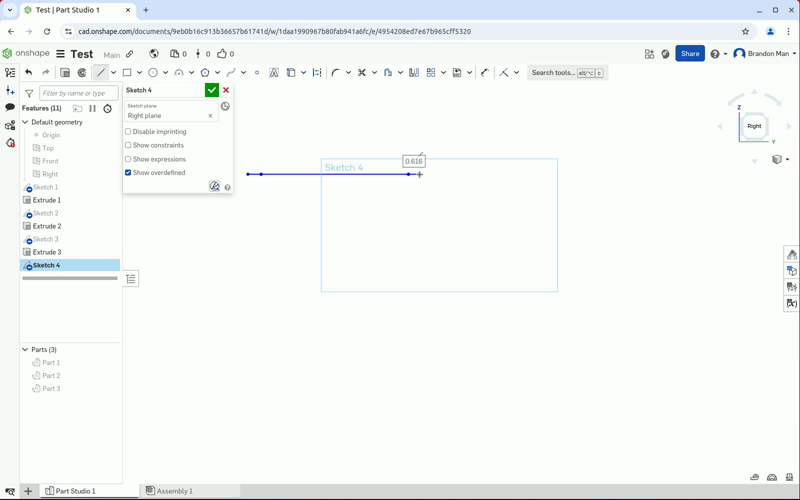
scroll(-6)
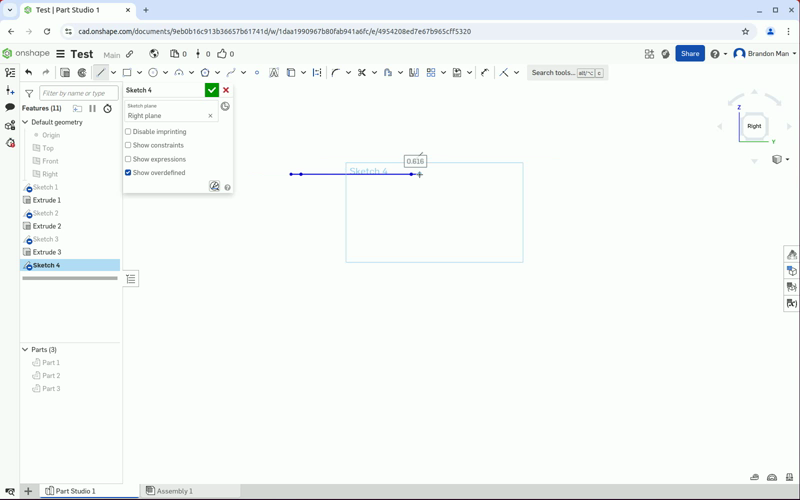
scroll(-6)
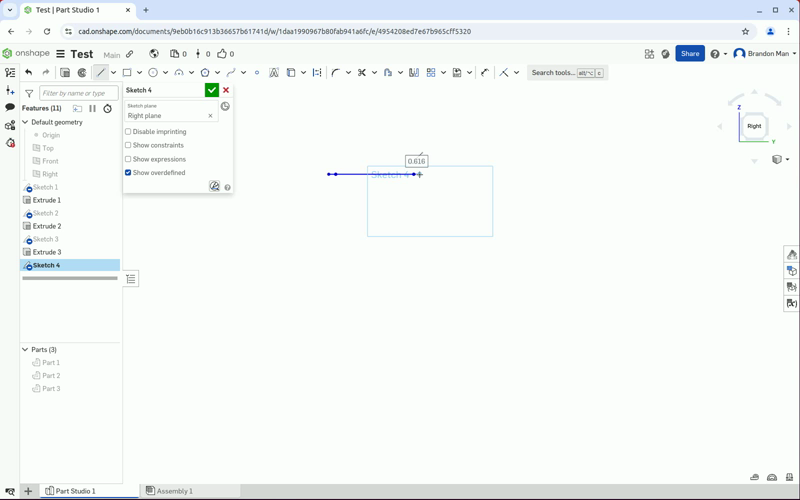
scroll(-6)
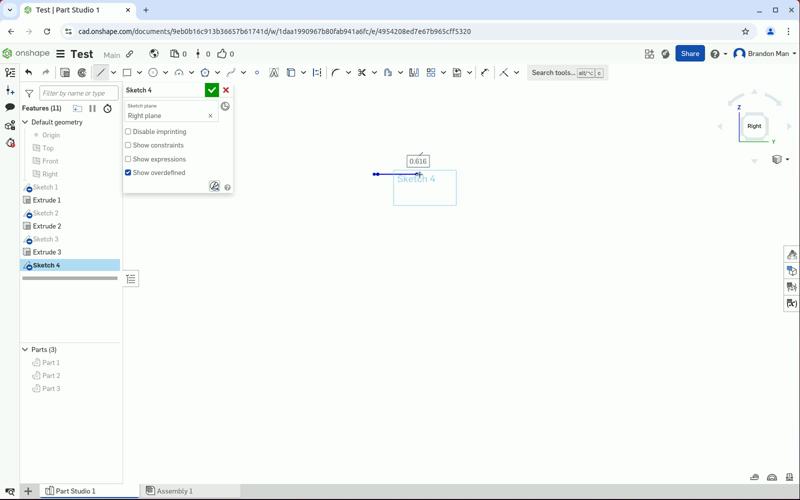
key_up(shift)
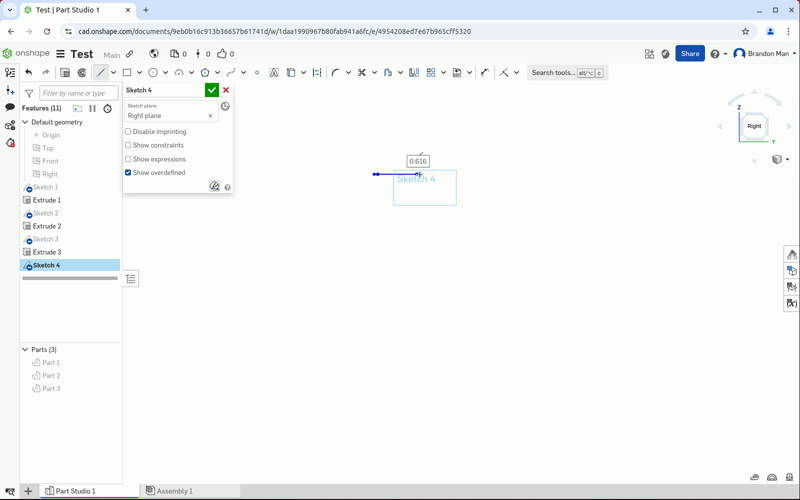
key_down(shift)
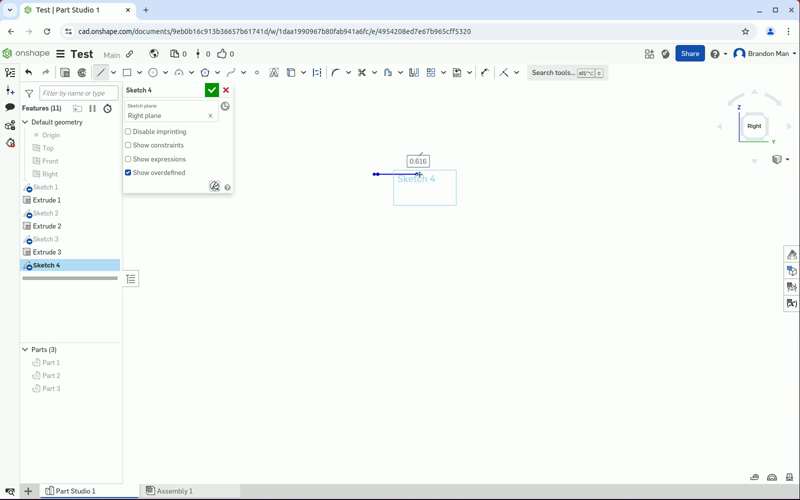
mouse_move(450, 174)
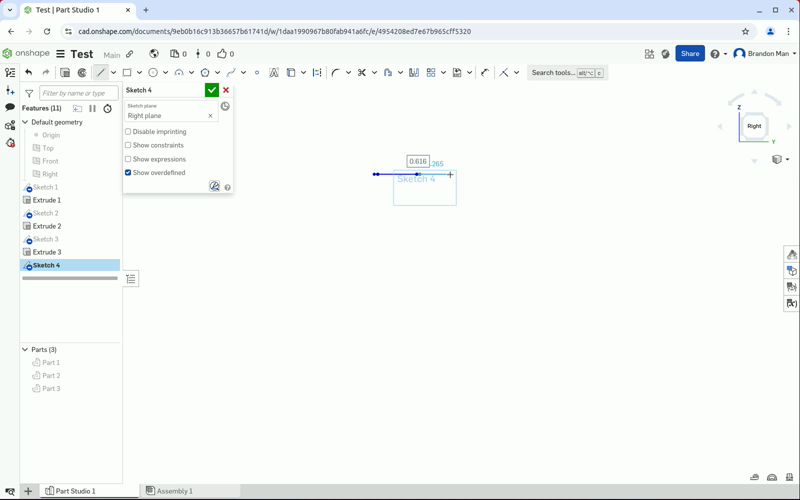
mouse_move(458, 174)
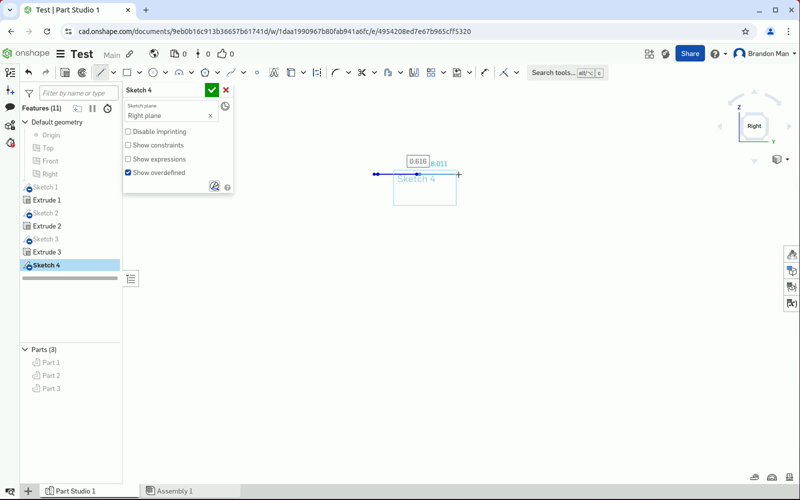
click(458, 174)
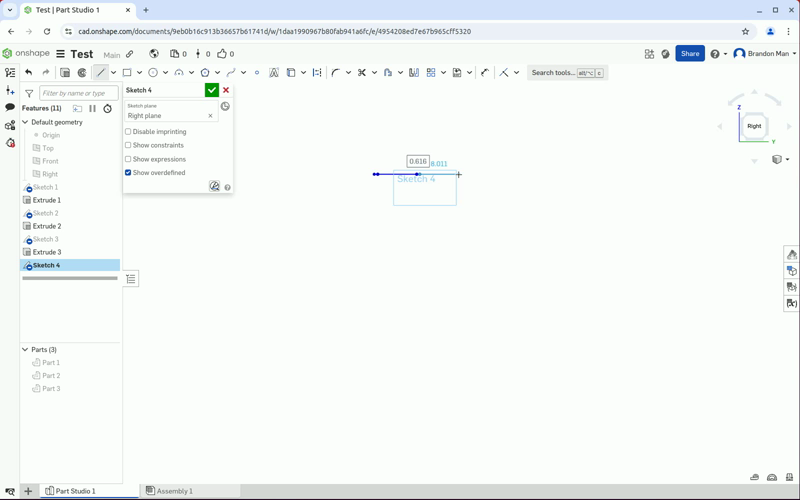
key_up(shift)
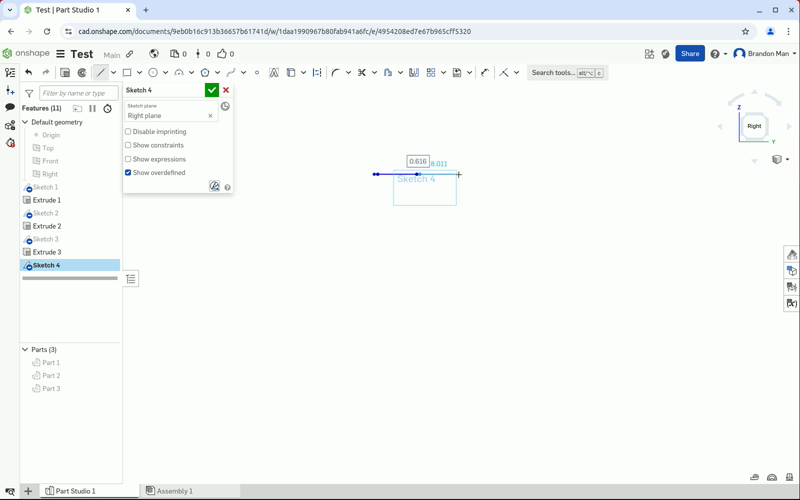
key_down(shift)
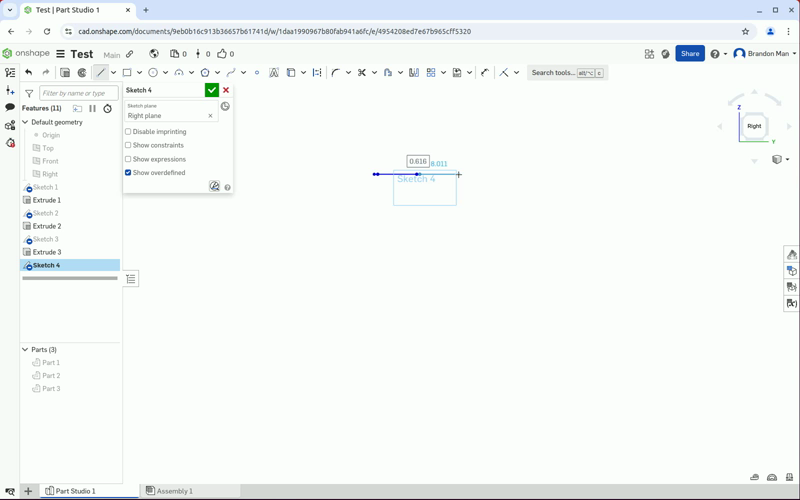
mouse_move(489, 174)
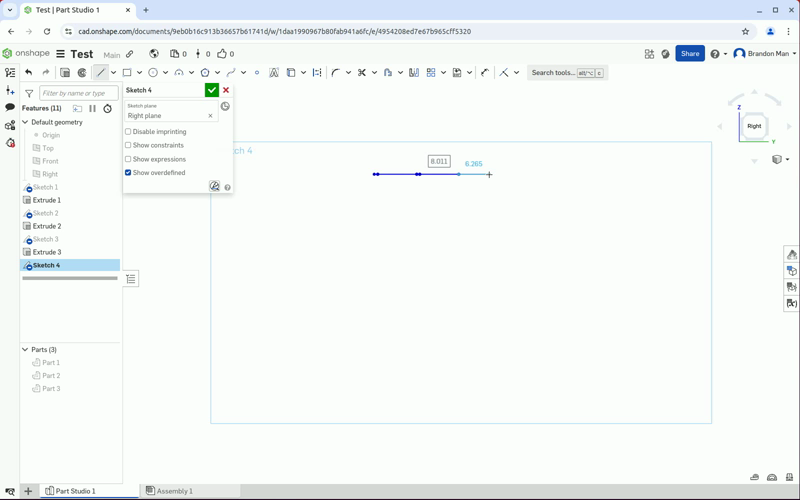
mouse_move(462, 174)
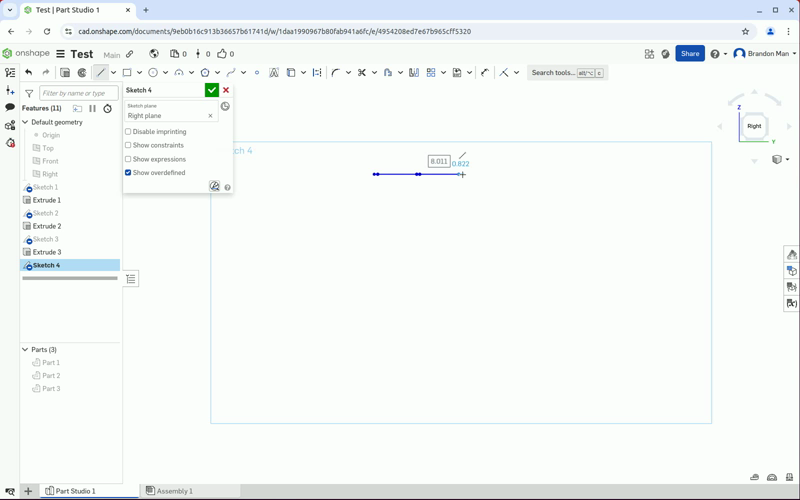
scroll(6)
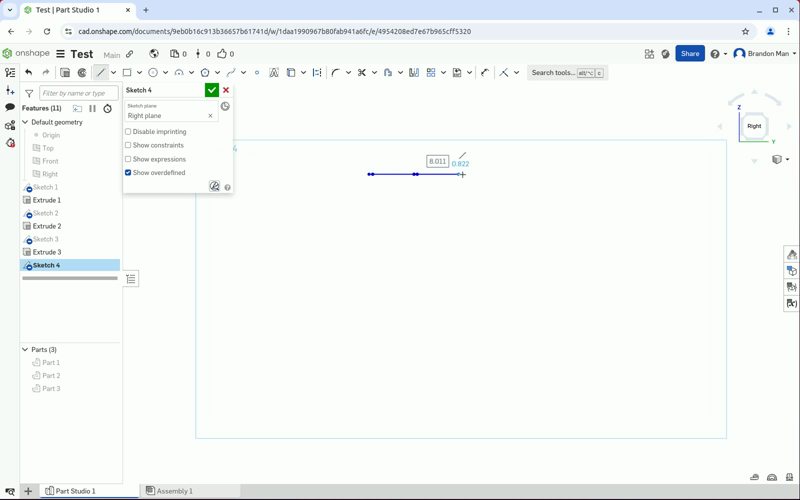
scroll(6)
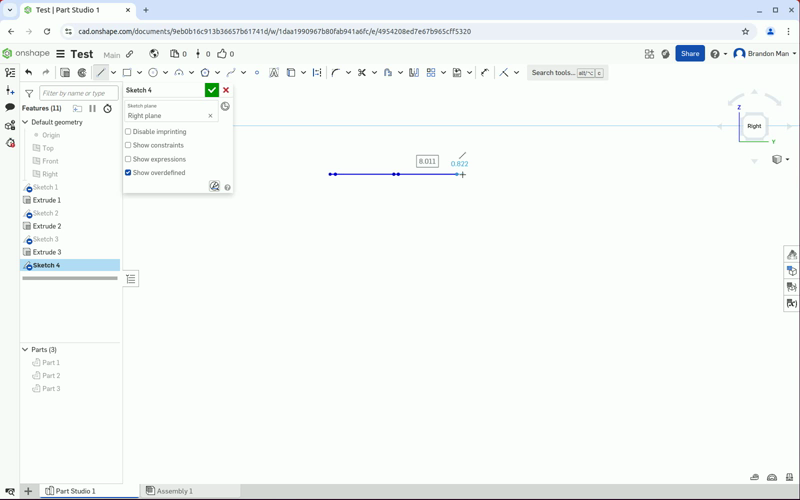
scroll(6)
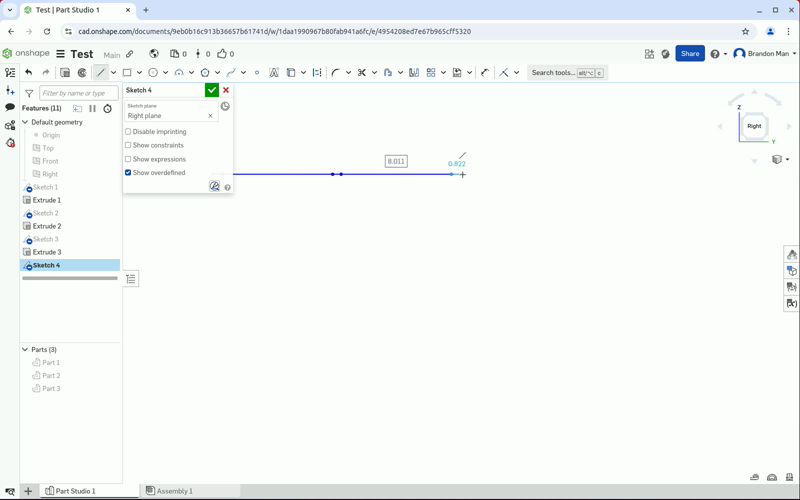
scroll(6)
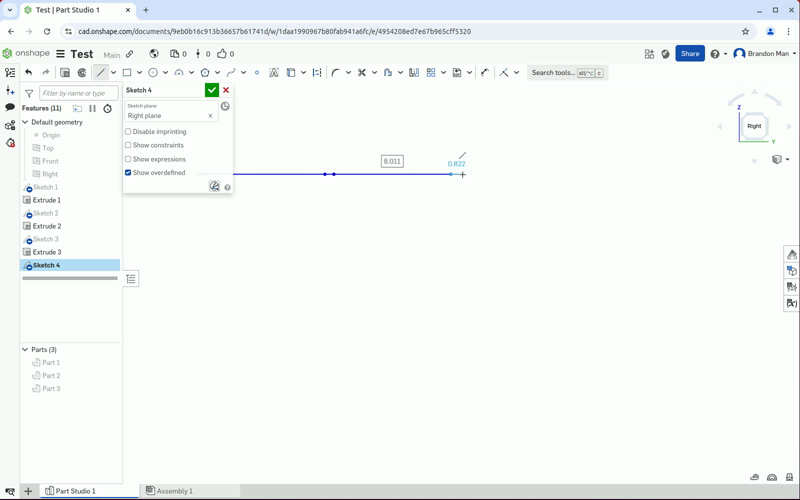
scroll(6)
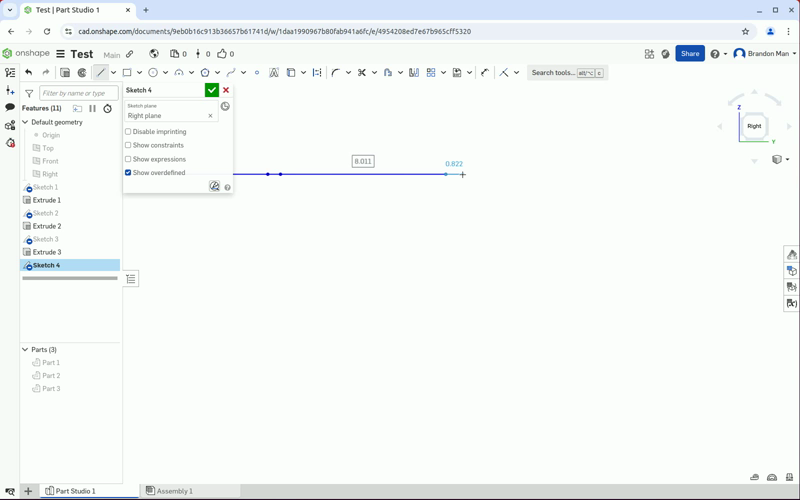
scroll(6)
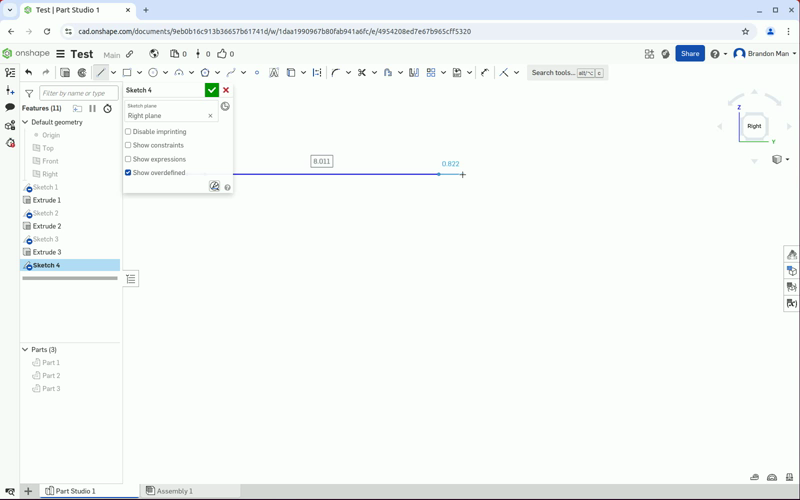
scroll(6)
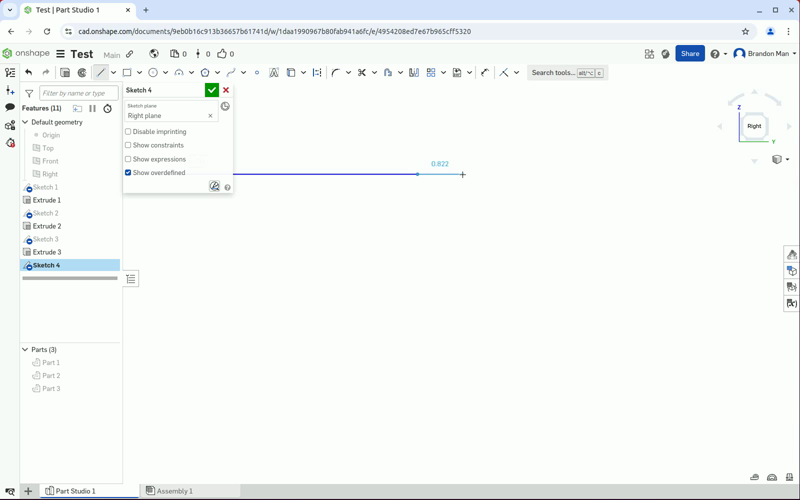
click(462, 174)
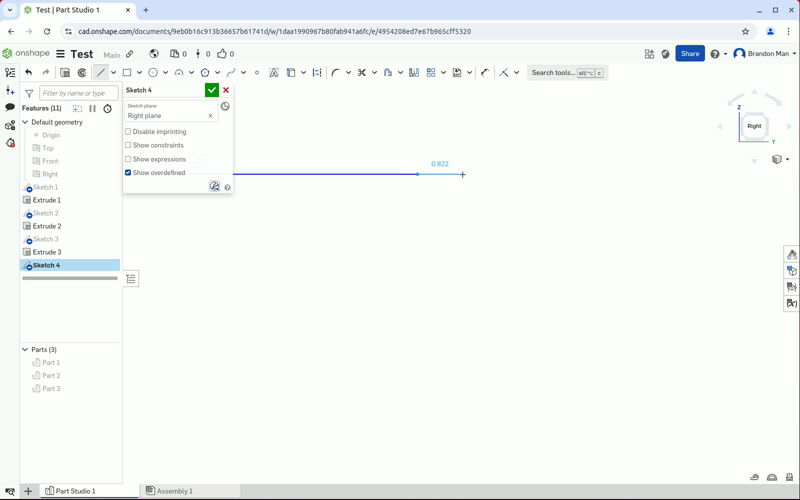
scroll(-6)
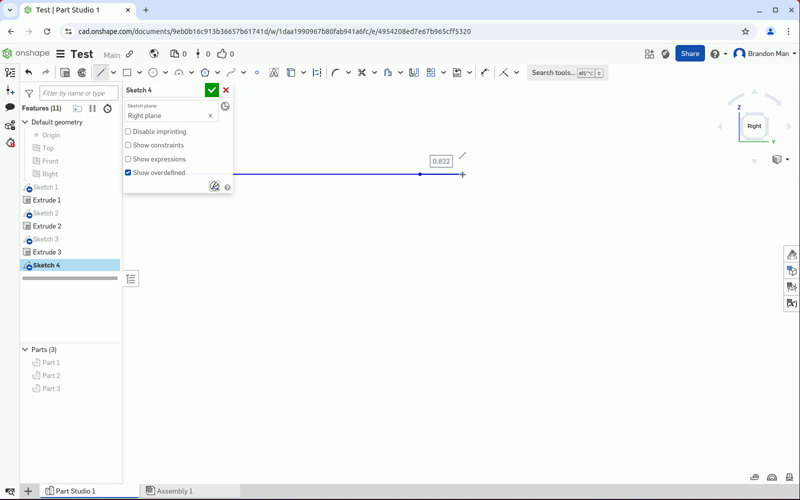
scroll(-6)
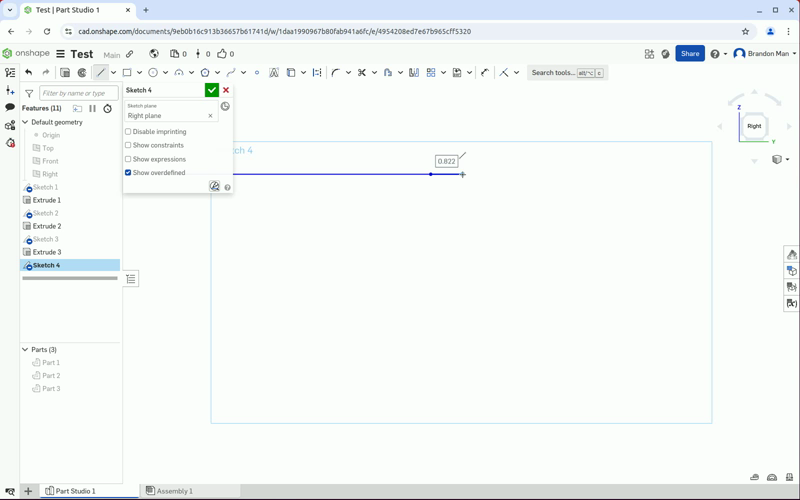
scroll(-6)
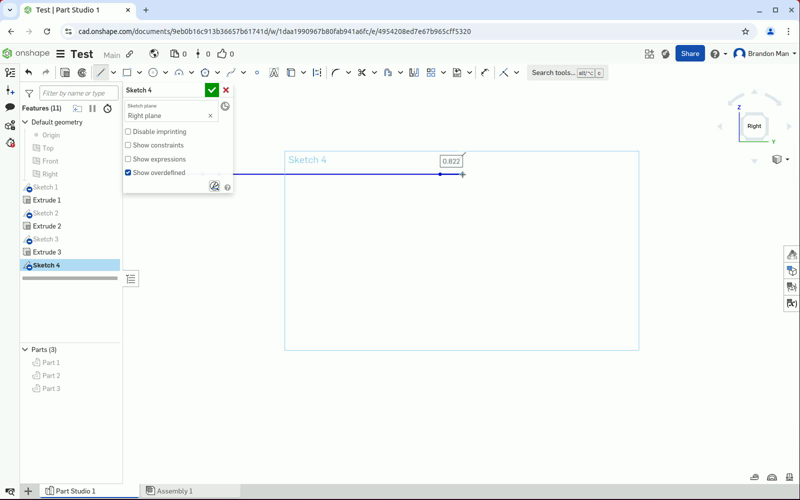
scroll(-6)
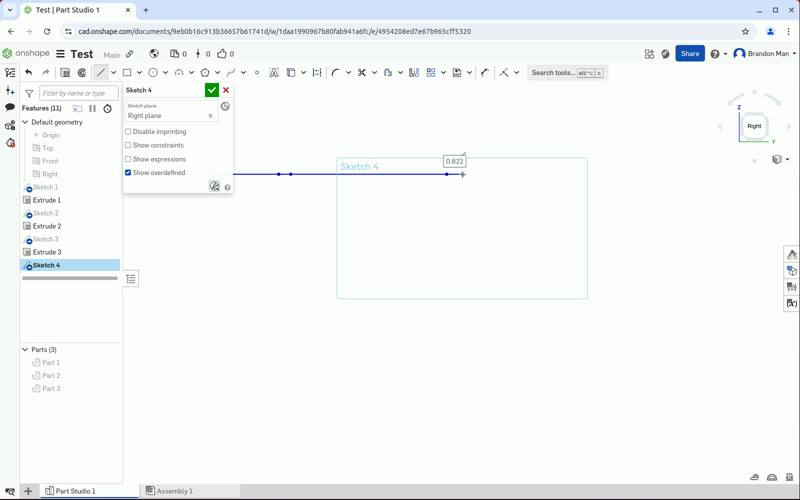
scroll(-6)
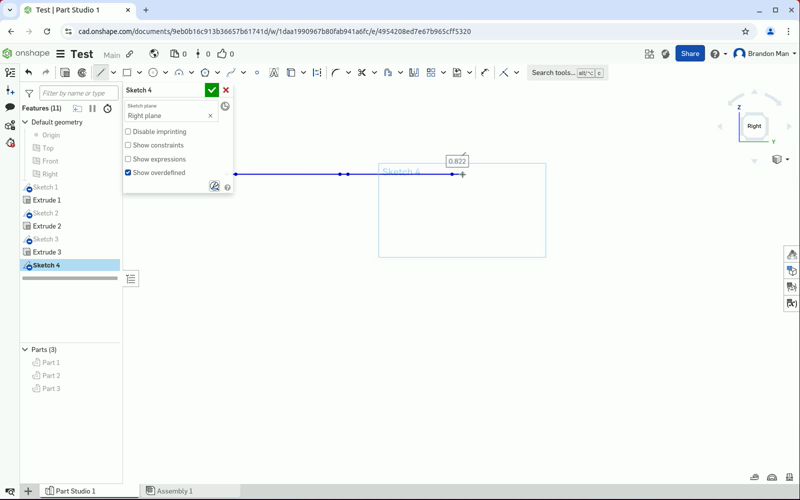
scroll(-6)
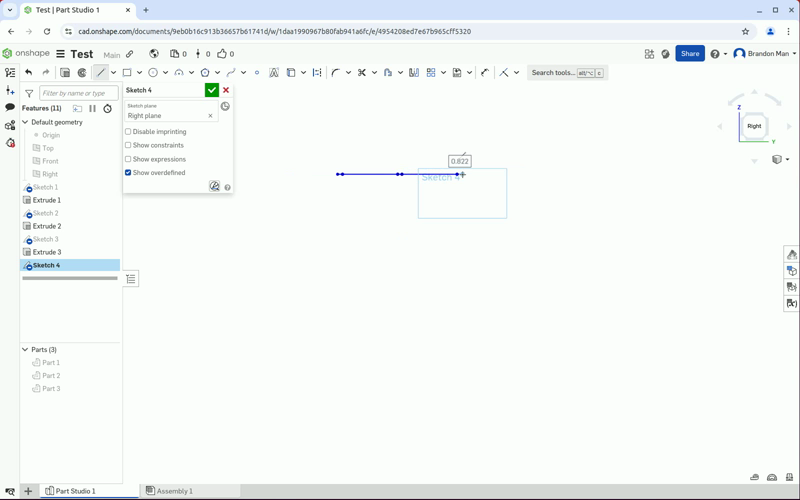
scroll(-6)
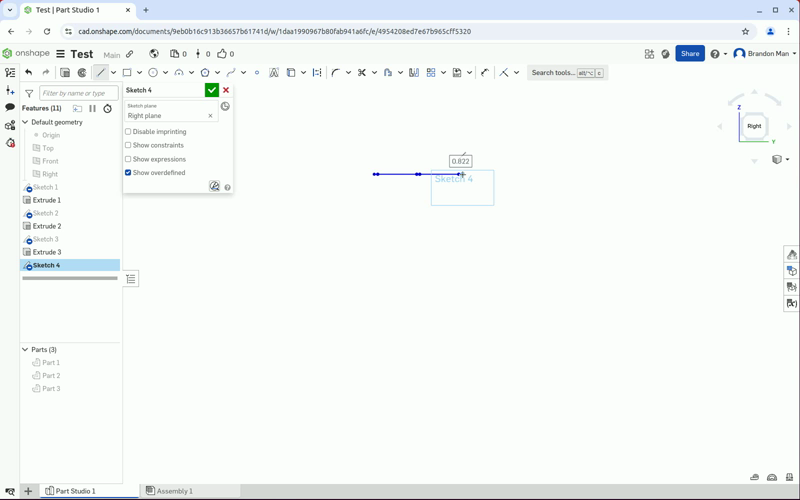
key_up(shift)
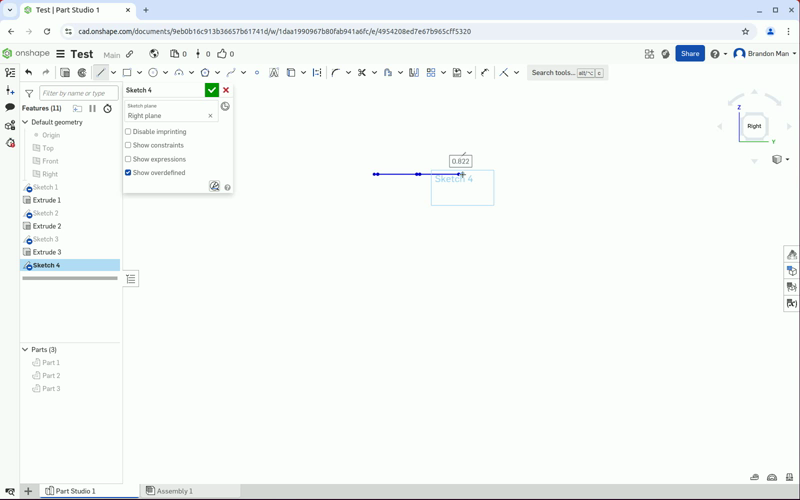
key_down(shift)
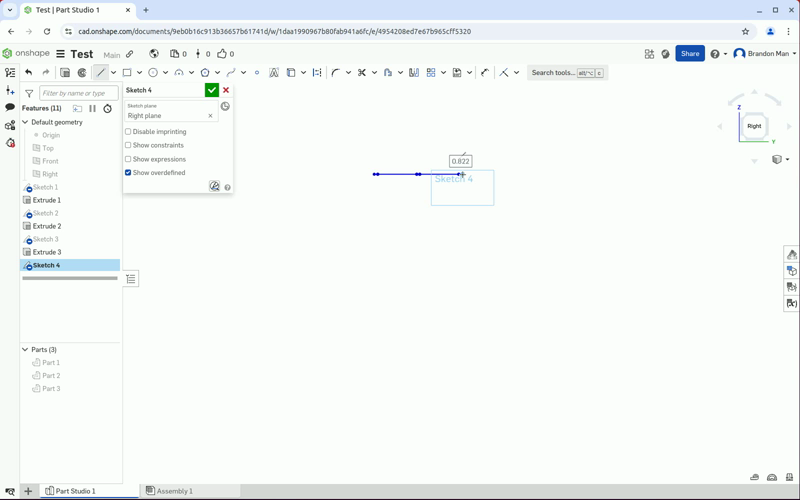
mouse_move(492, 174)
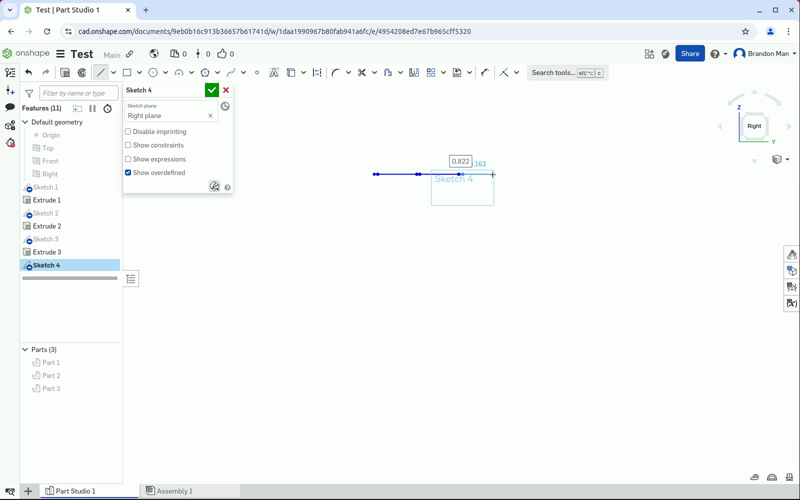
mouse_move(499, 174)
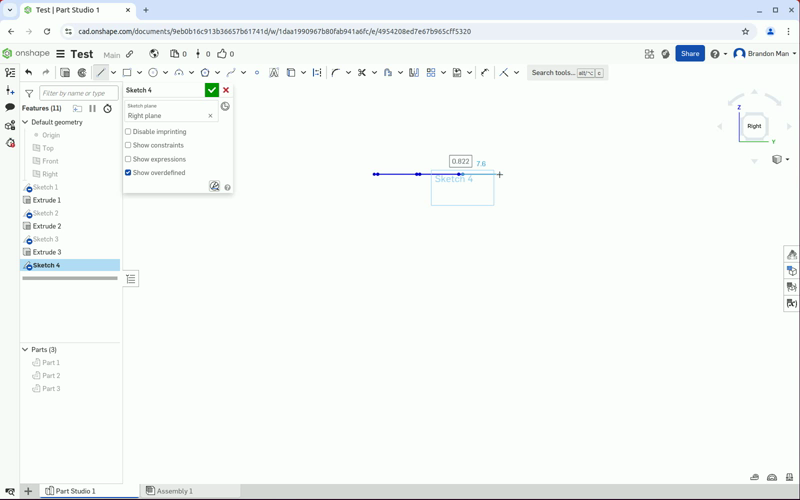
click(499, 174)
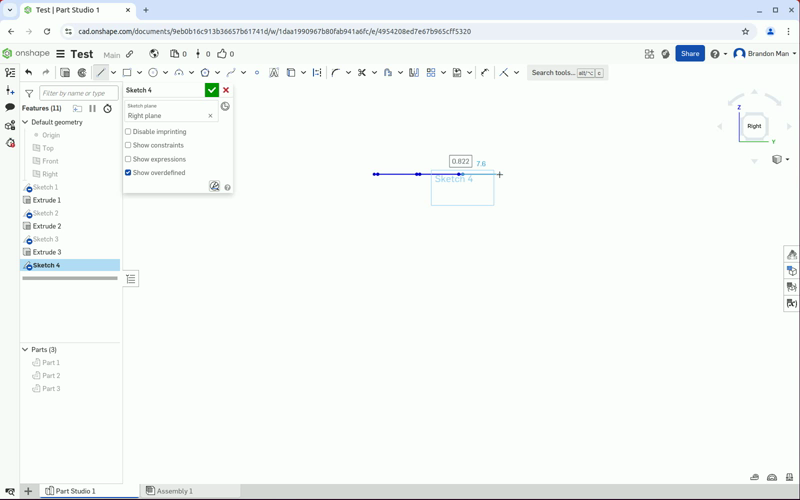
key_up(shift)
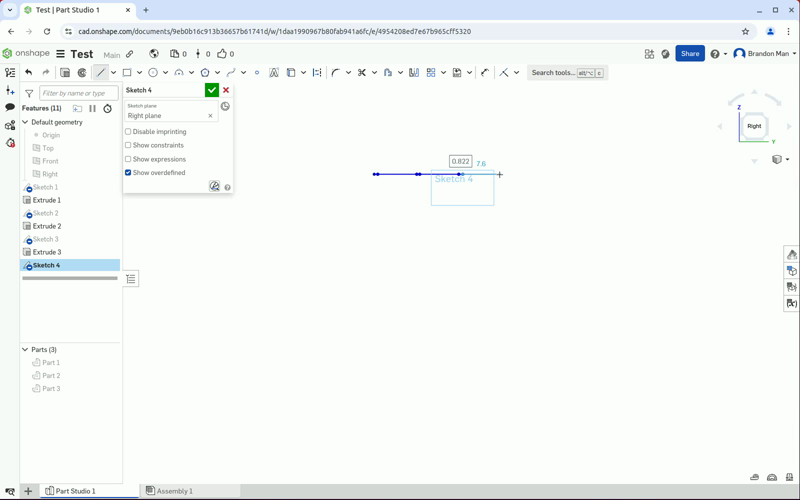
key_down(shift)
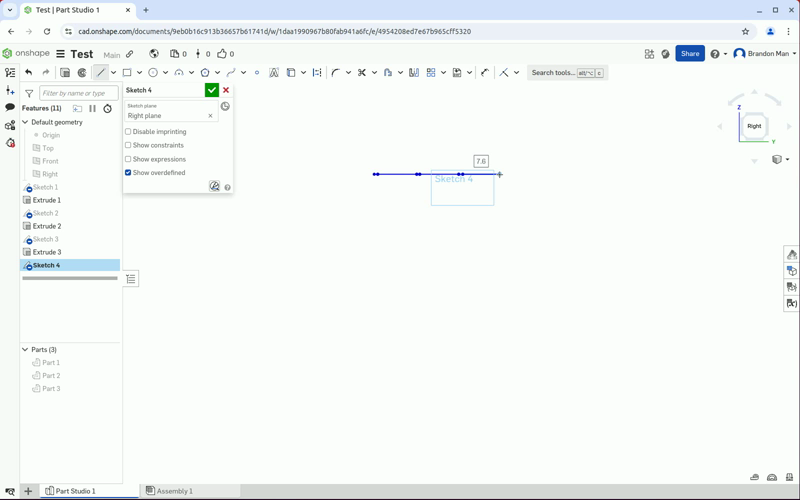
mouse_move(529, 174)
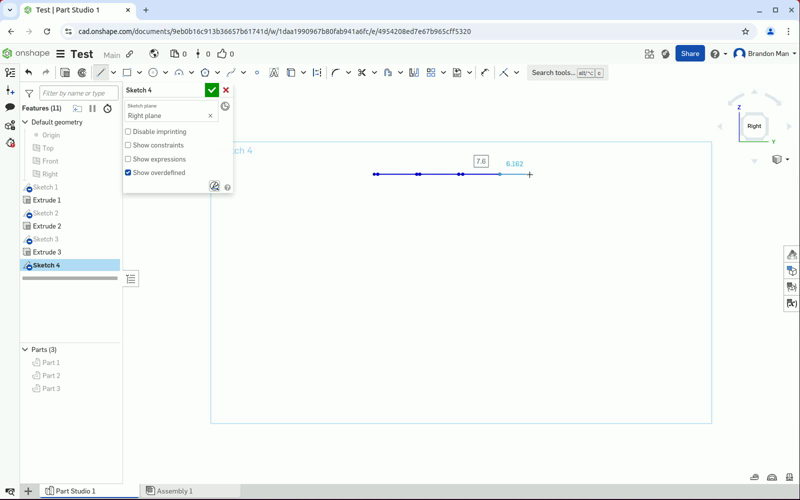
mouse_move(503, 174)
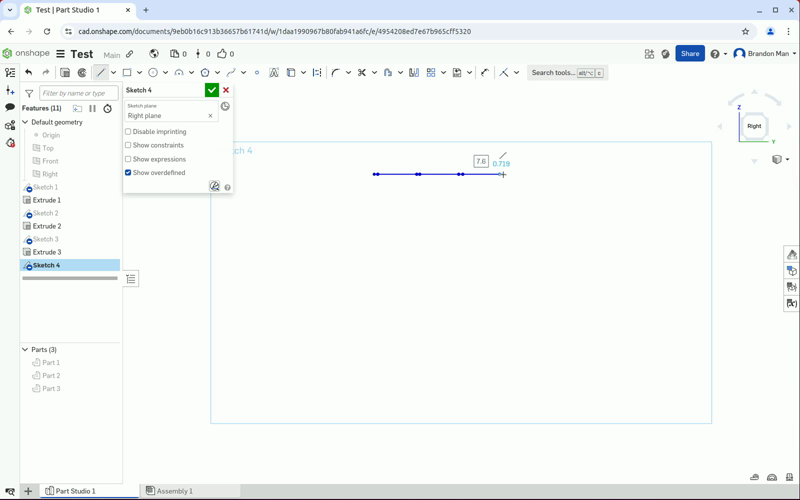
scroll(6)
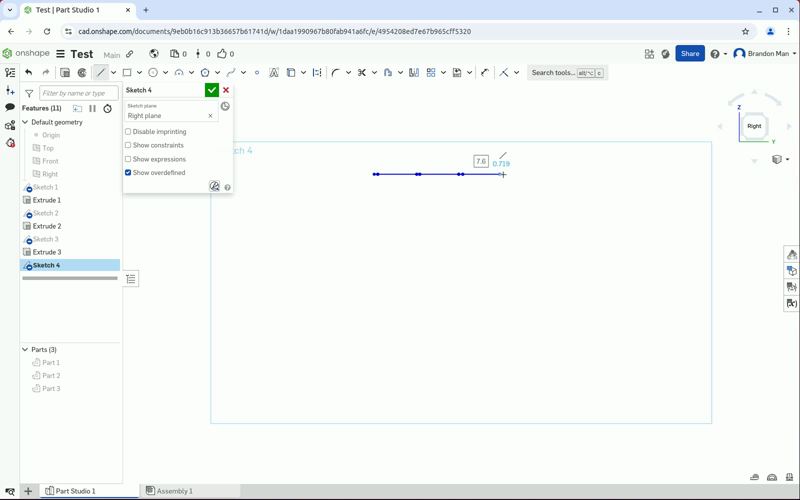
scroll(6)
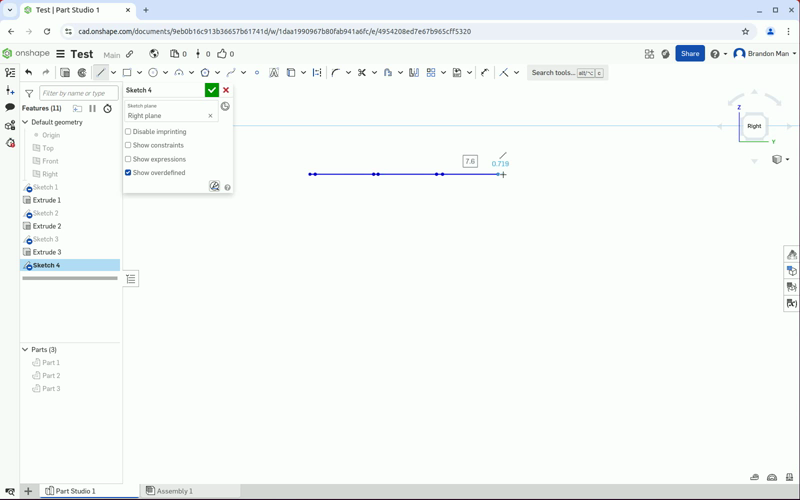
scroll(6)
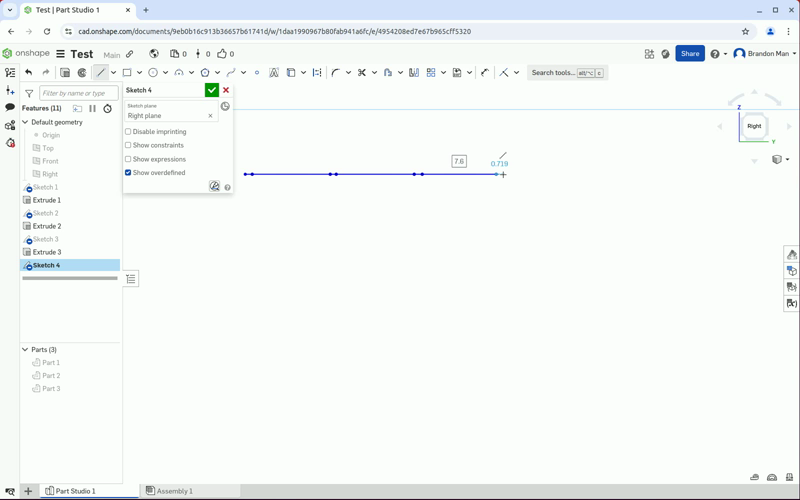
scroll(6)
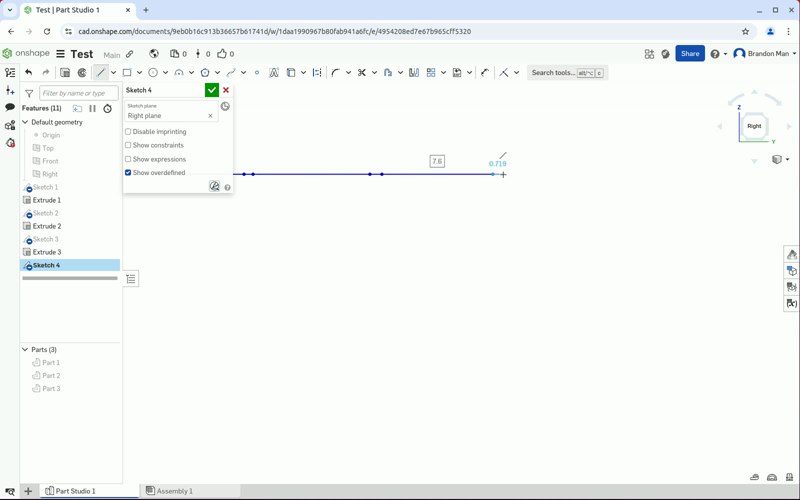
scroll(6)
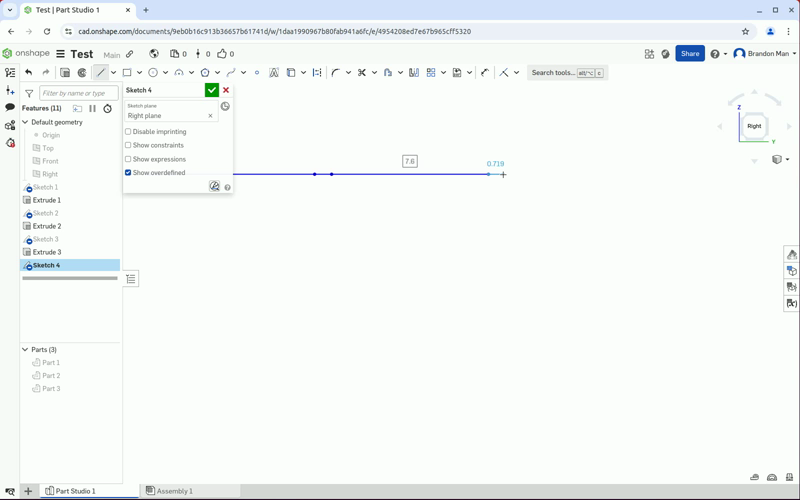
scroll(6)
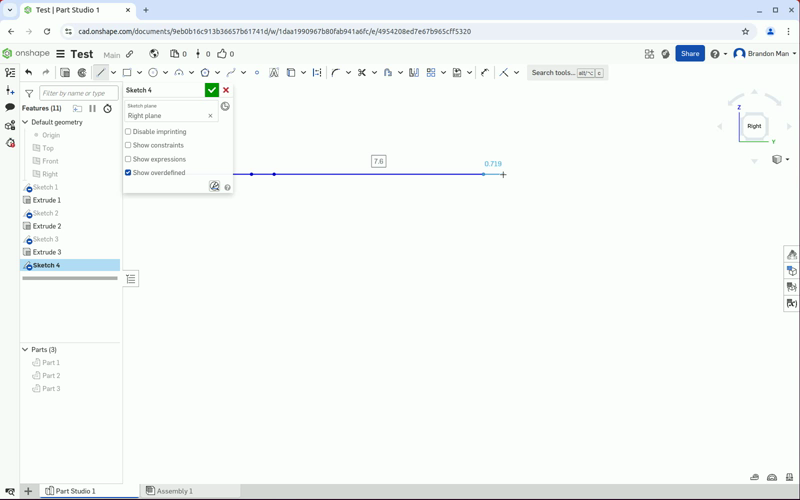
scroll(6)
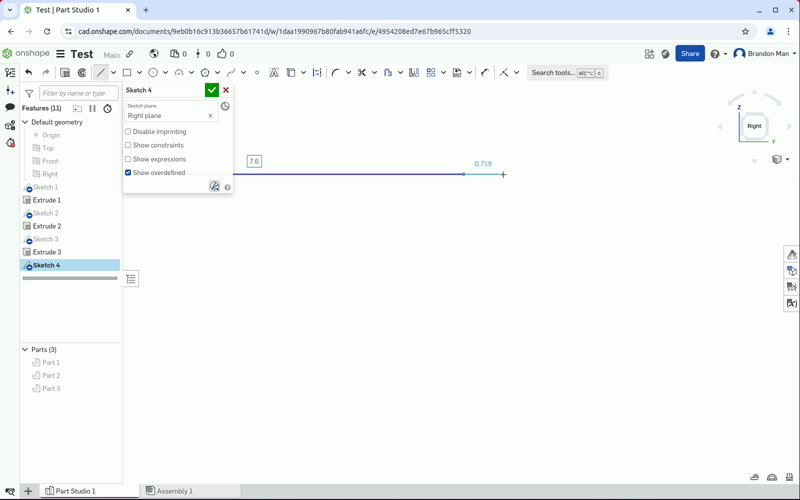
click(503, 174)
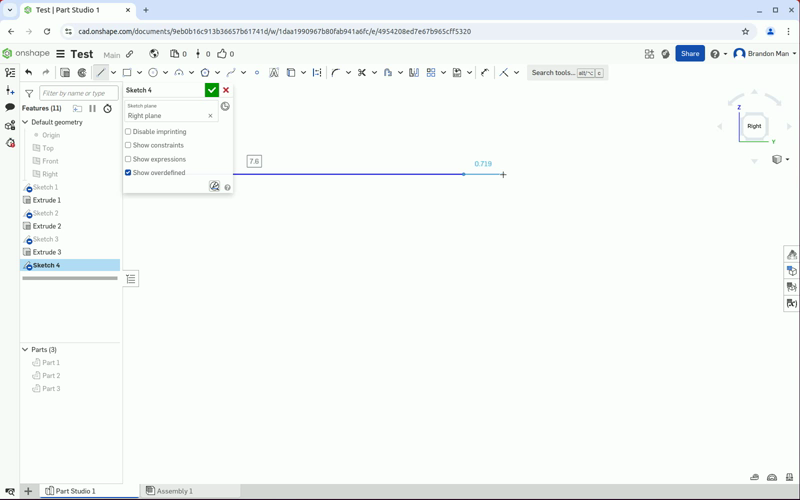
scroll(-6)
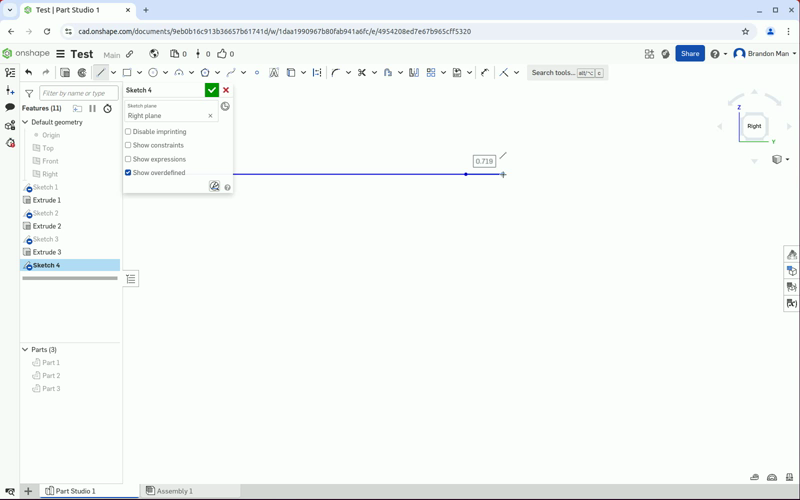
scroll(-6)
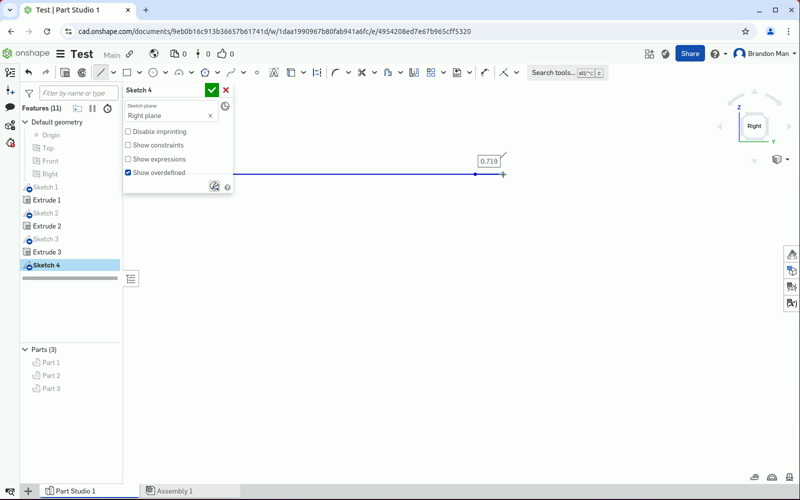
scroll(-6)
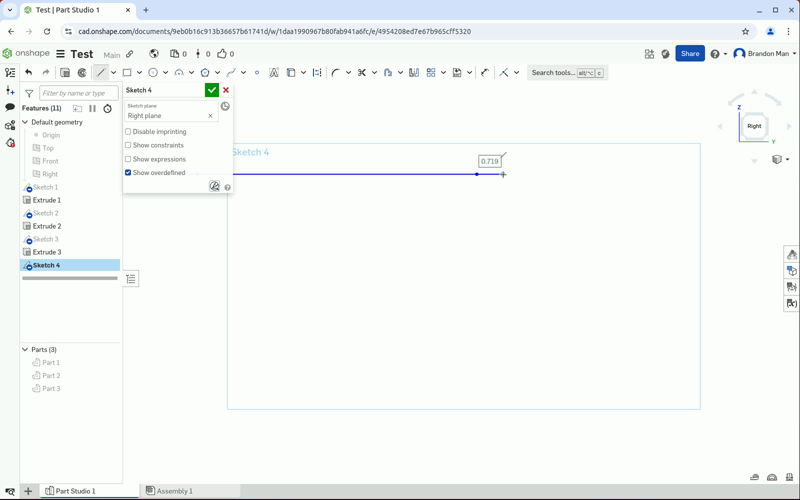
scroll(-6)
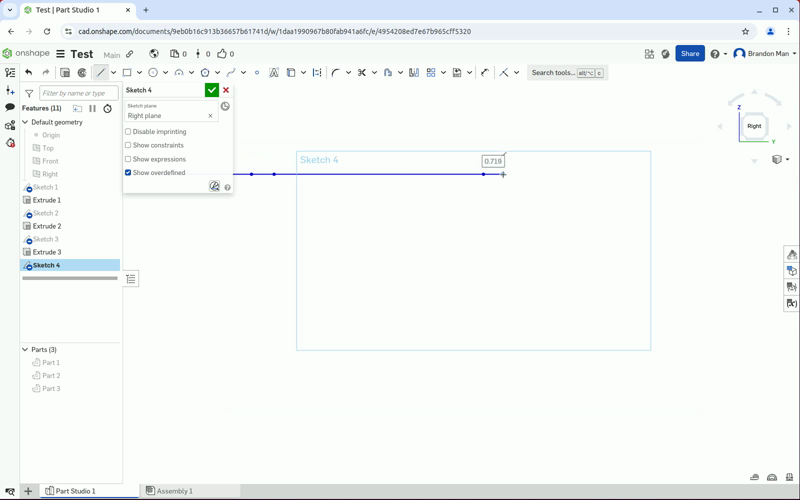
scroll(-6)
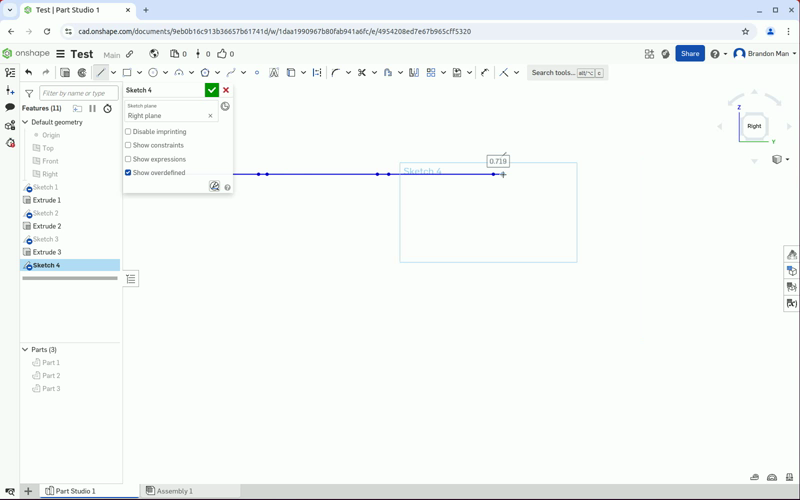
scroll(-6)
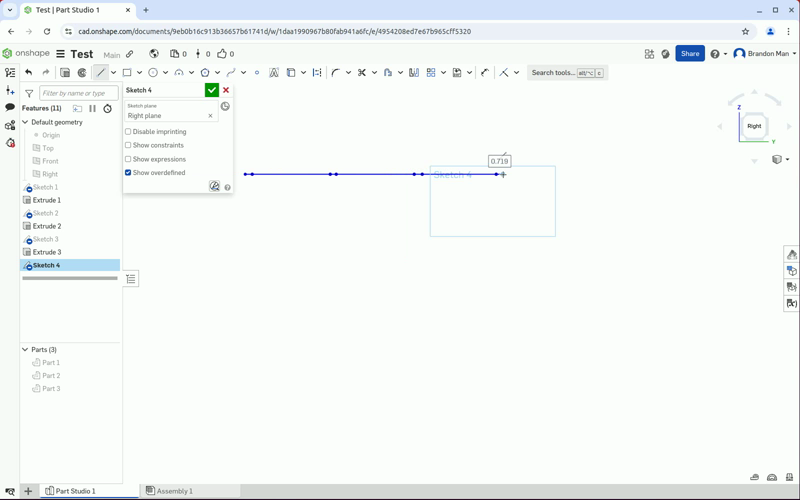
scroll(-6)
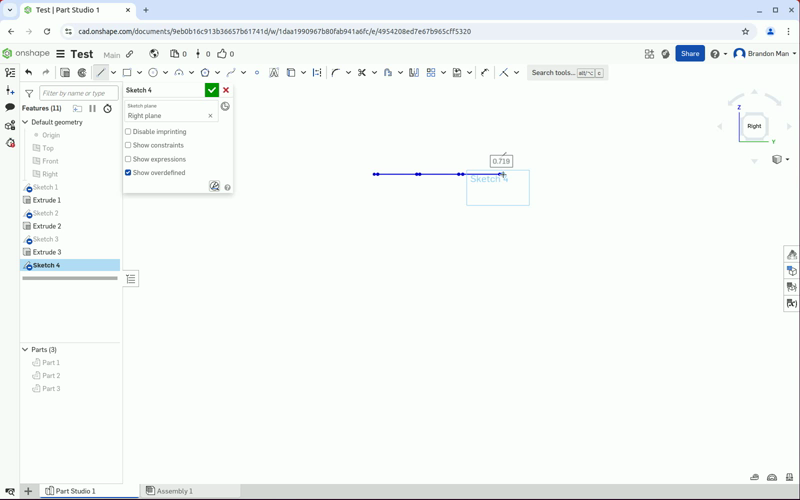
key_up(shift)
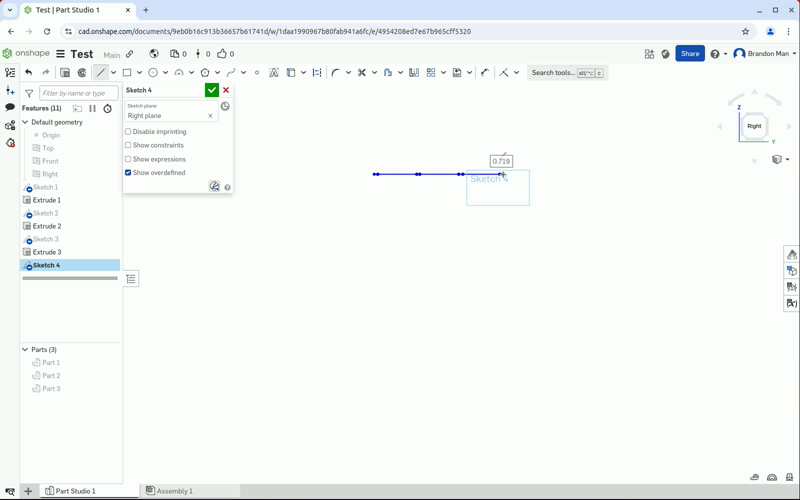
key_down(shift)
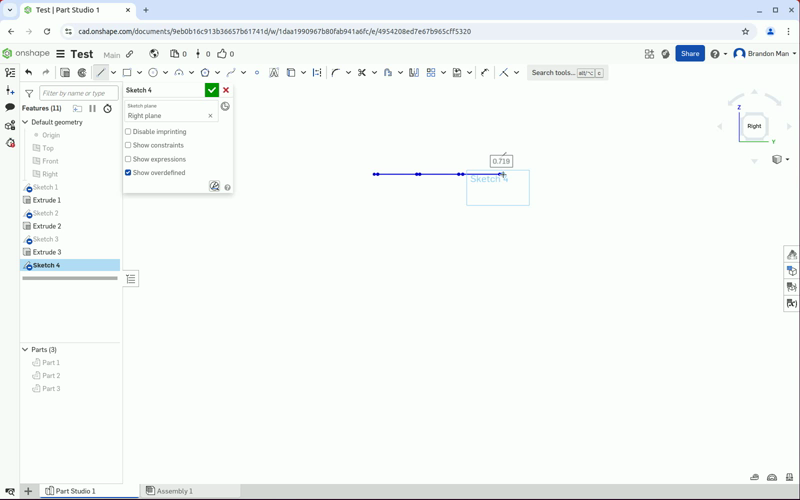
mouse_move(533, 174)
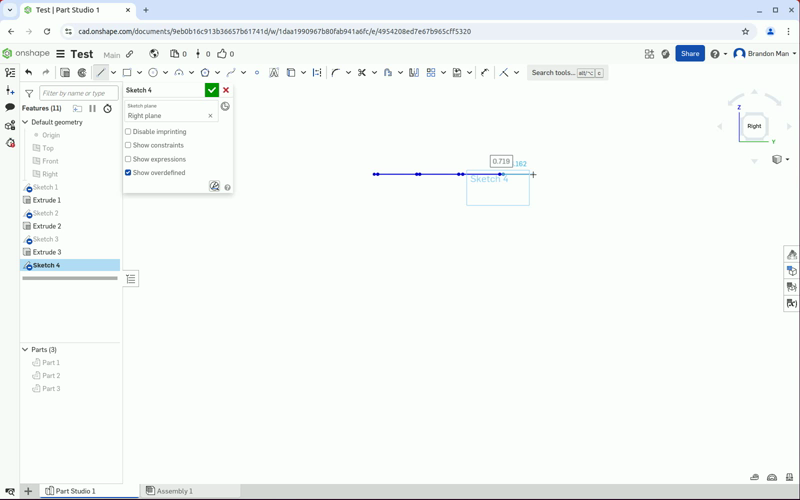
mouse_move(538, 174)
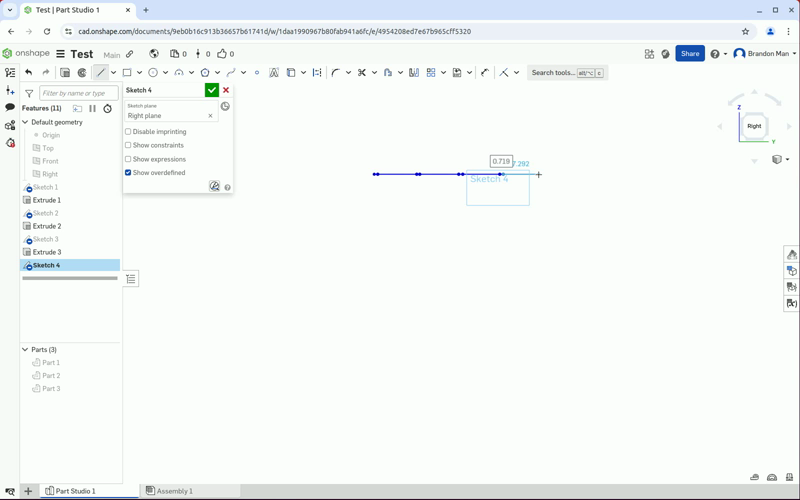
click(538, 174)
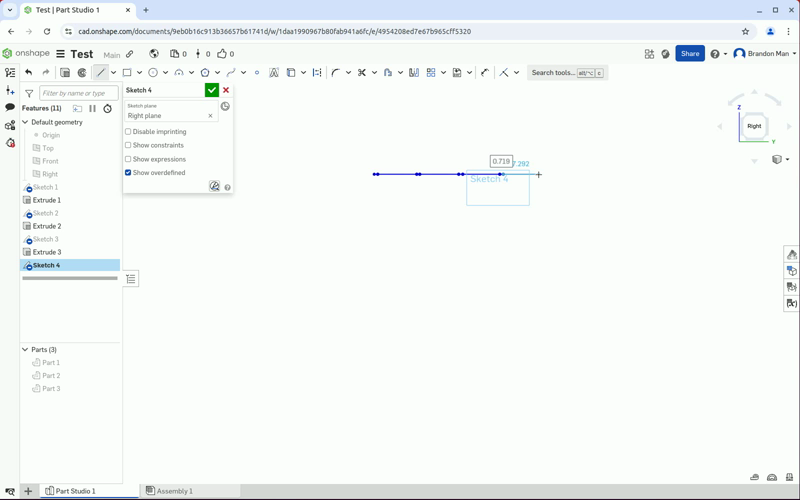
key_up(shift)
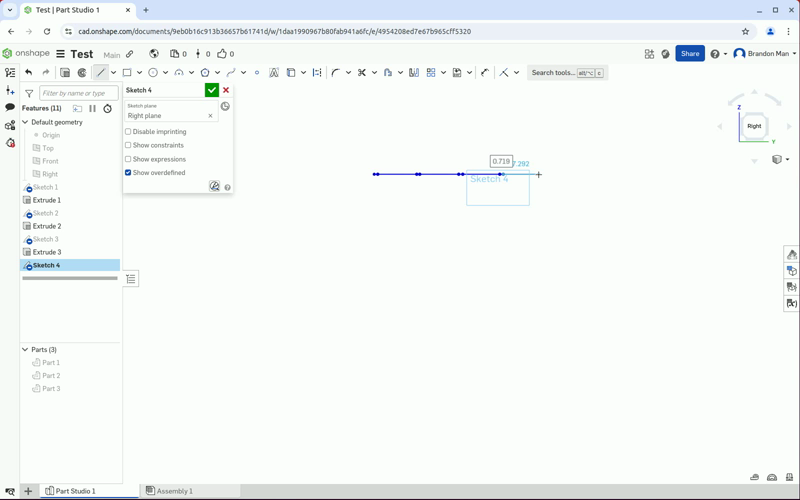
key_down(shift)
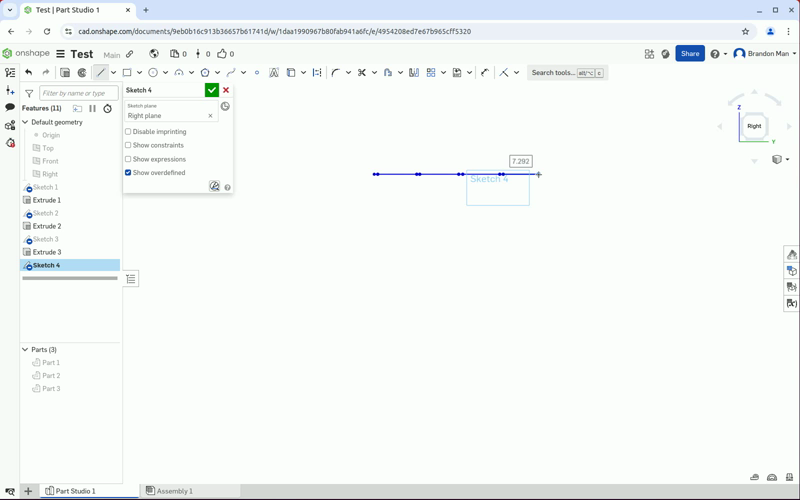
mouse_move(568, 174)
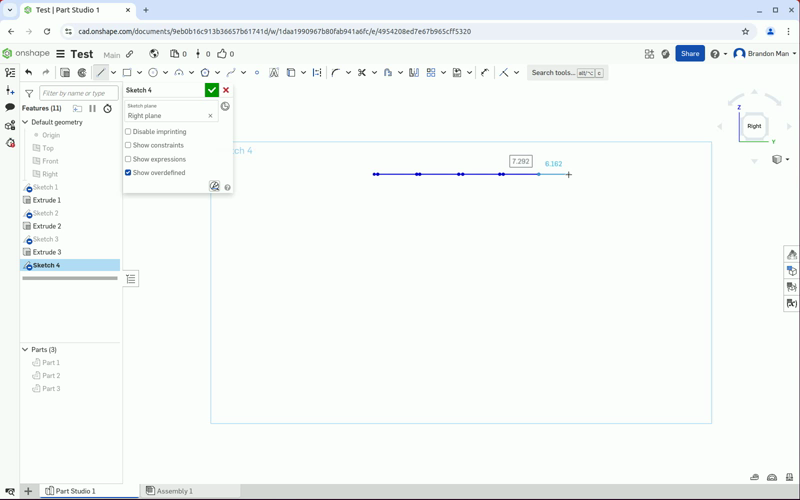
mouse_move(542, 174)
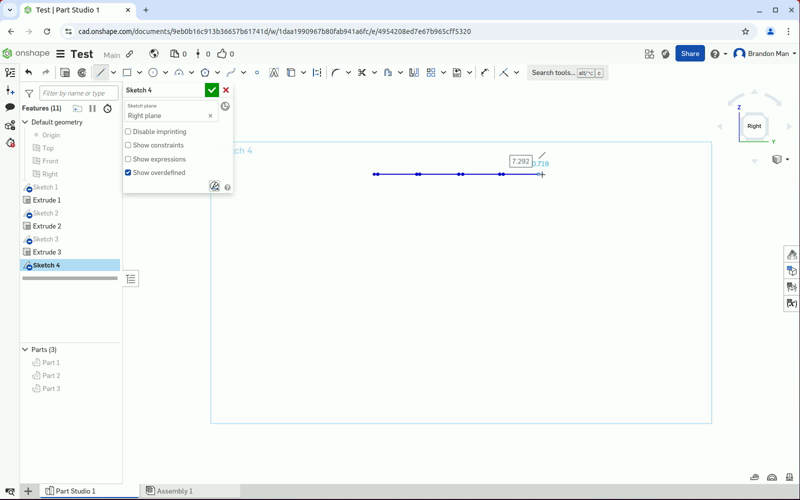
scroll(6)
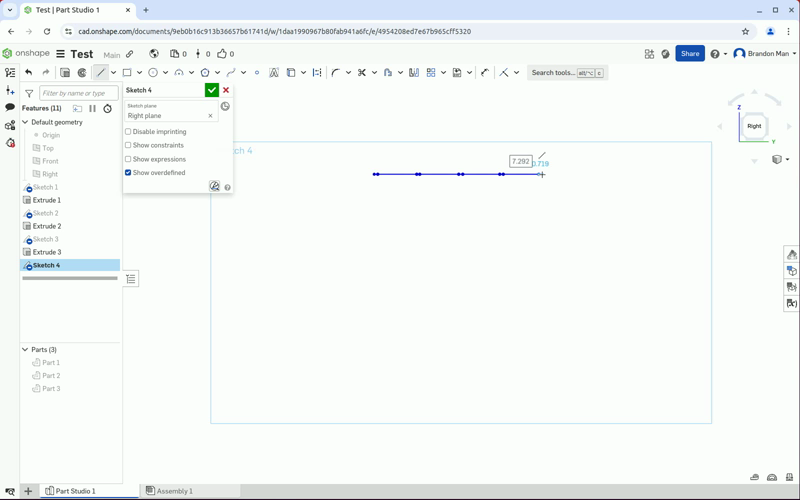
scroll(6)
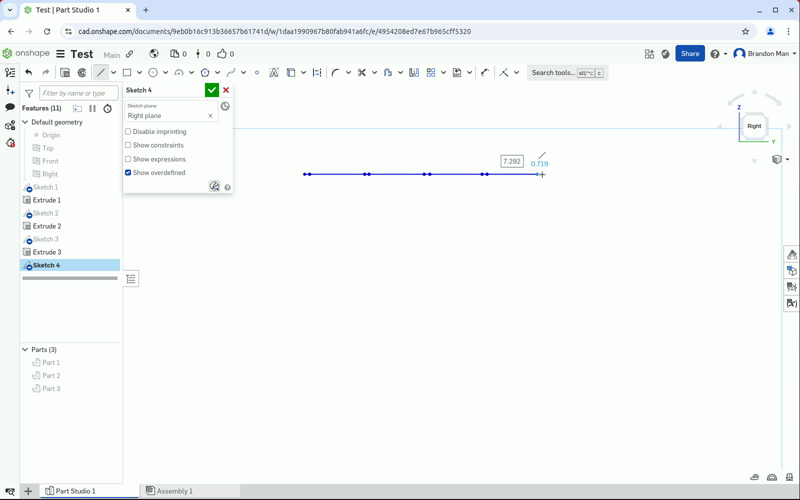
scroll(6)
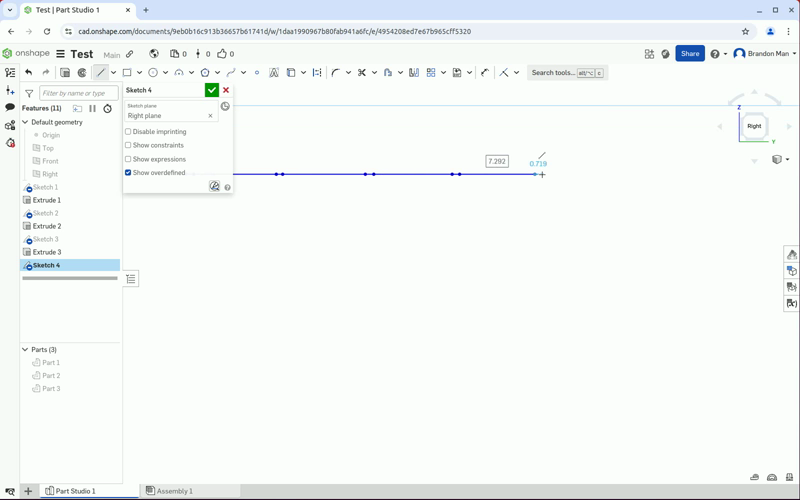
scroll(6)
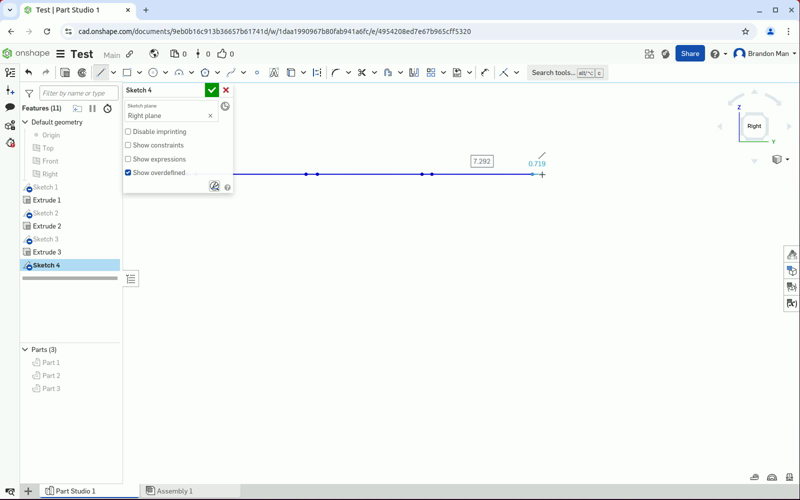
scroll(6)
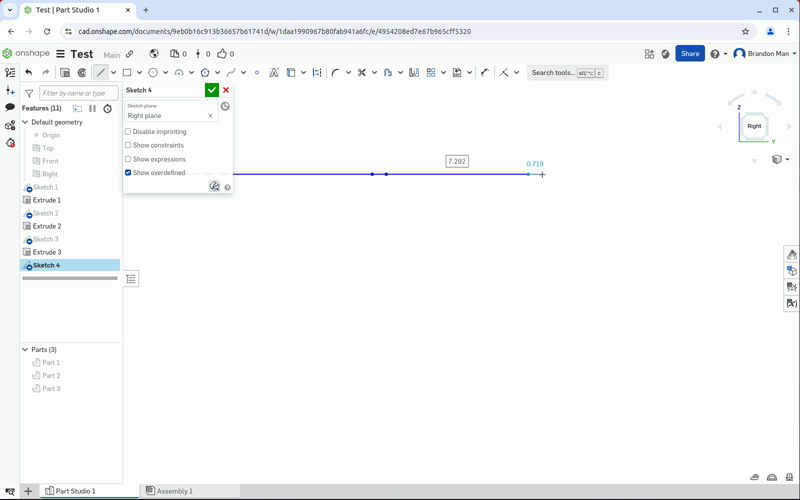
scroll(6)
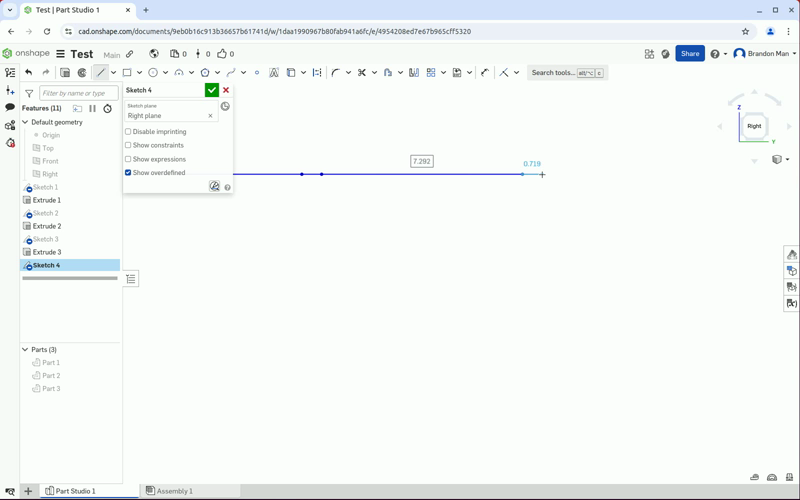
scroll(6)
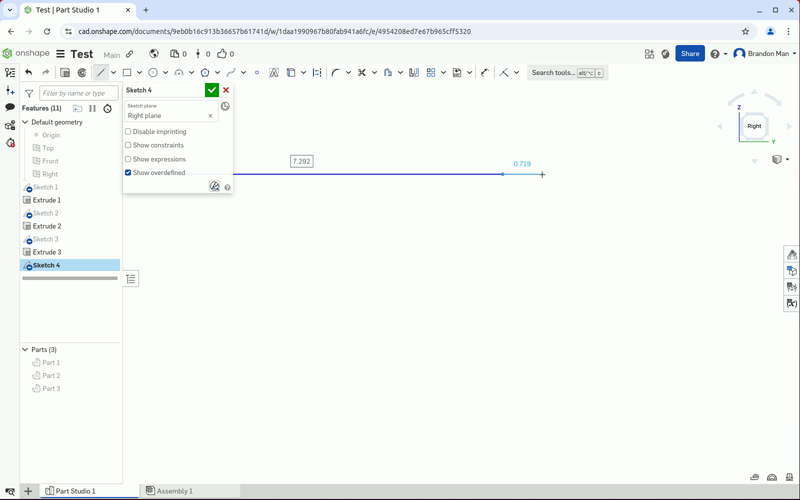
click(542, 174)
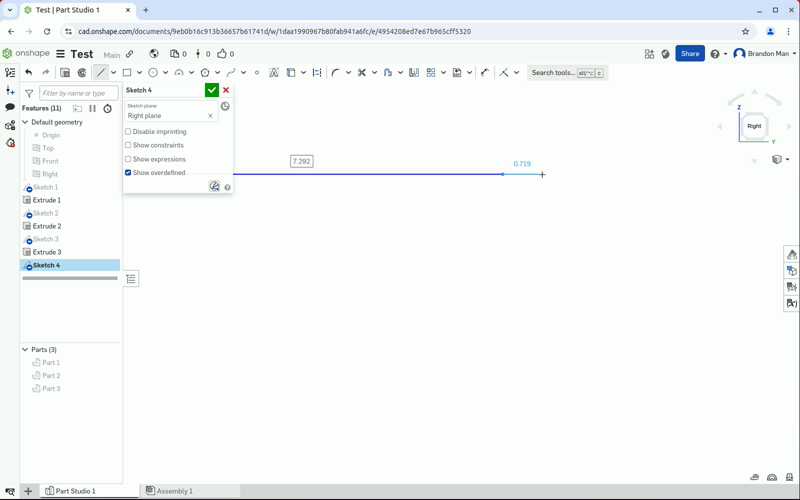
scroll(-6)
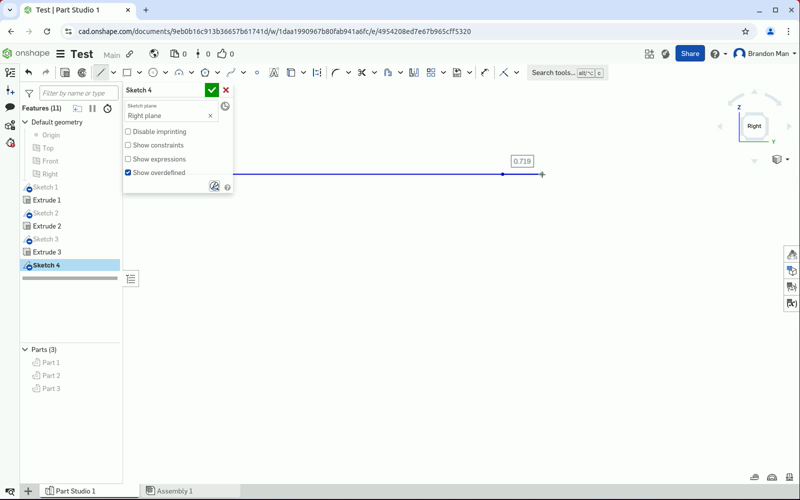
scroll(-6)
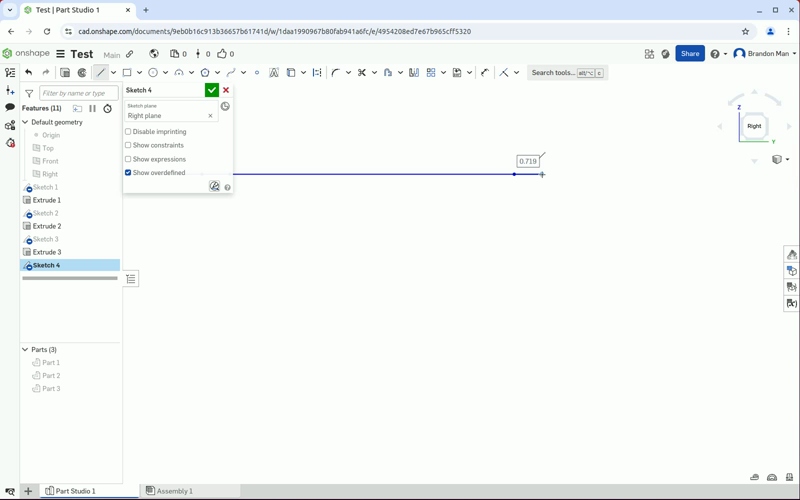
scroll(-6)
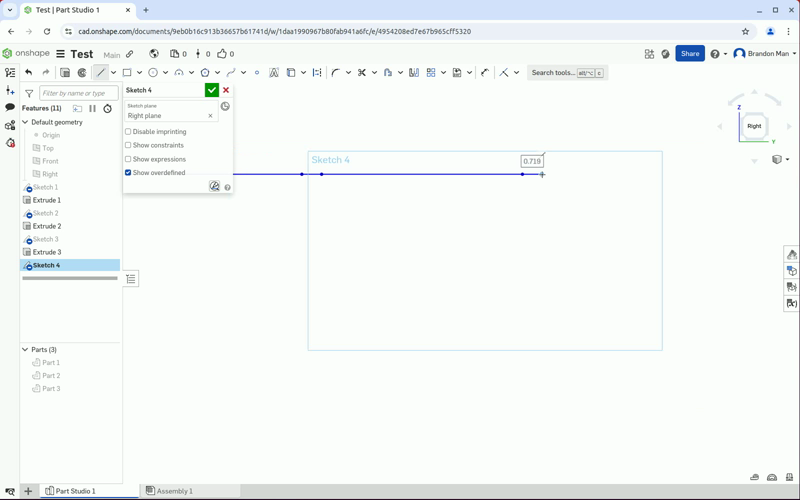
scroll(-6)
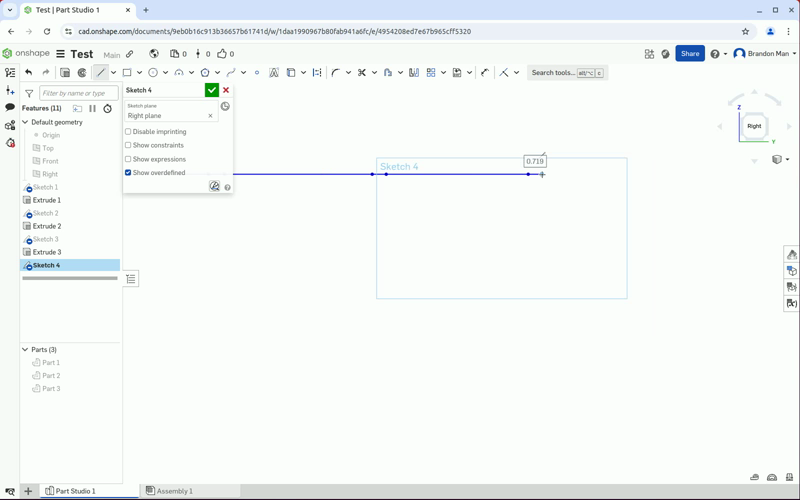
scroll(-6)
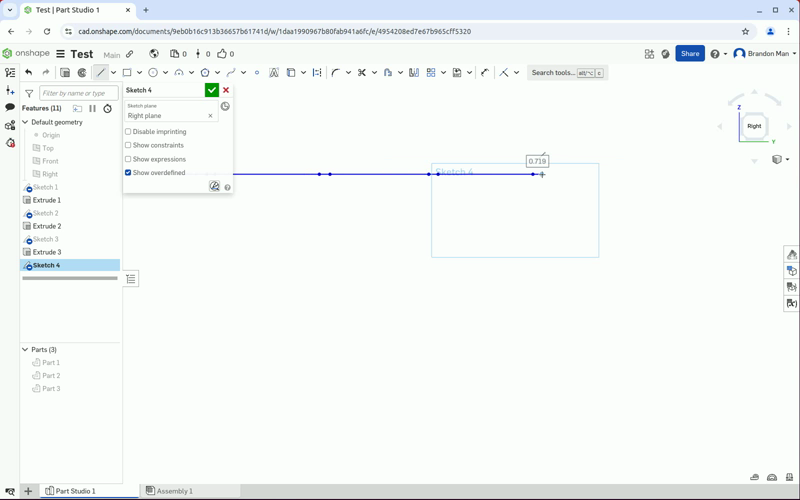
scroll(-6)
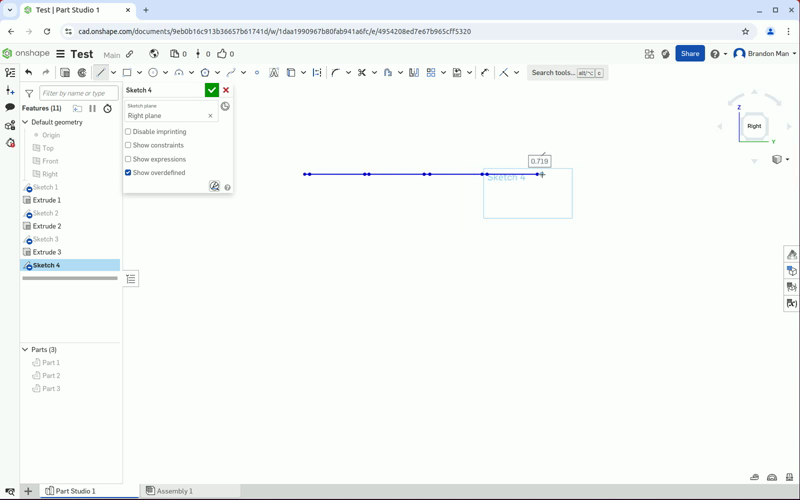
scroll(-6)
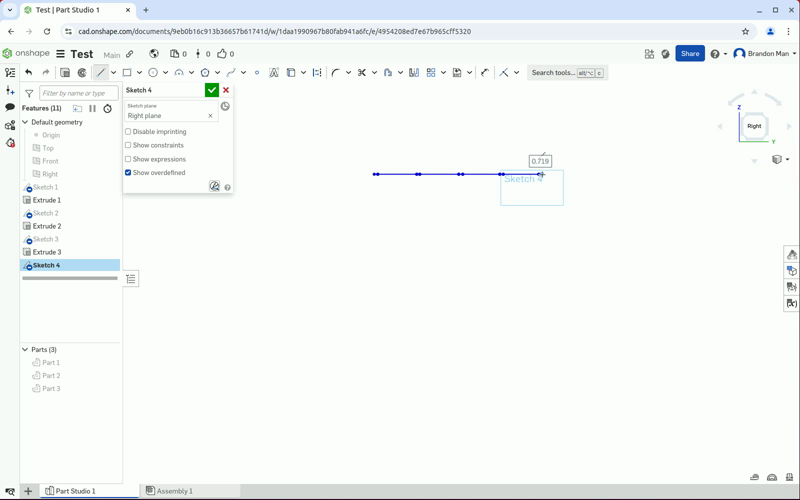
key_up(shift)
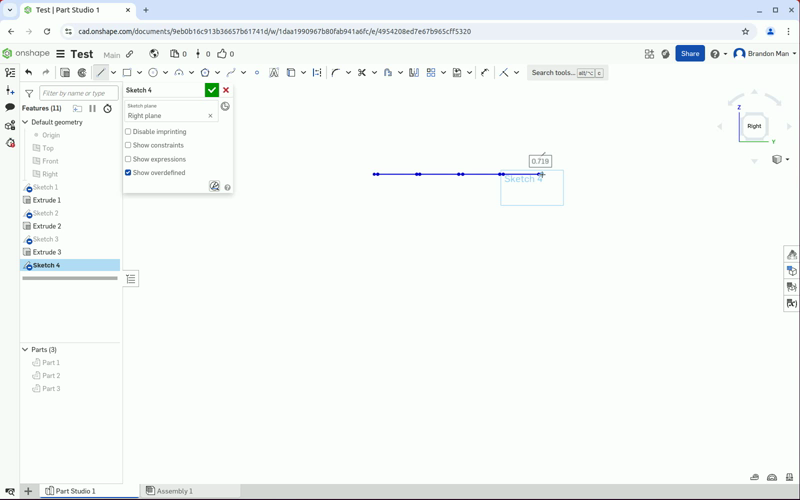
key_down(shift)
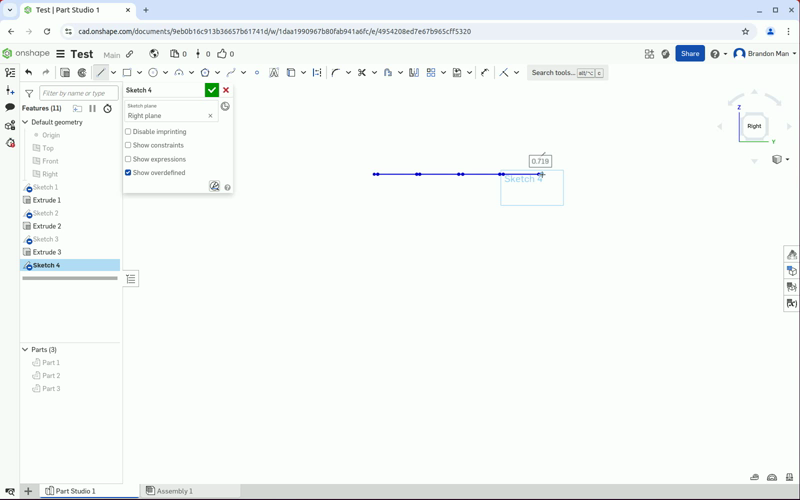
mouse_move(572, 174)
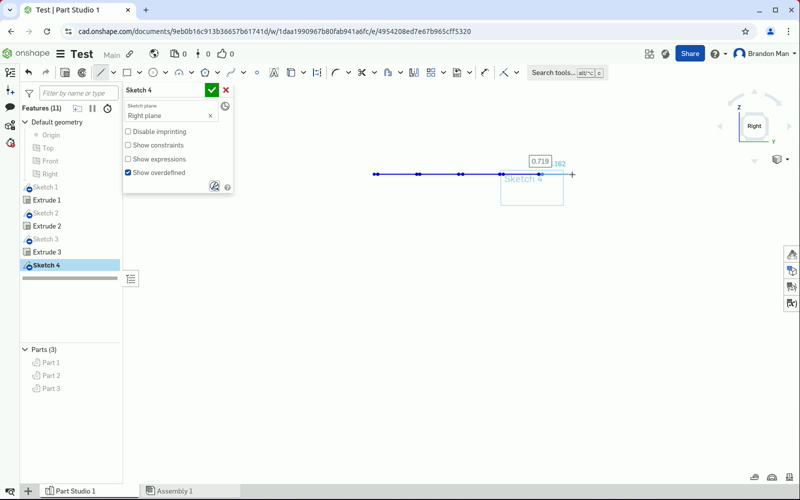
mouse_move(542, 170)
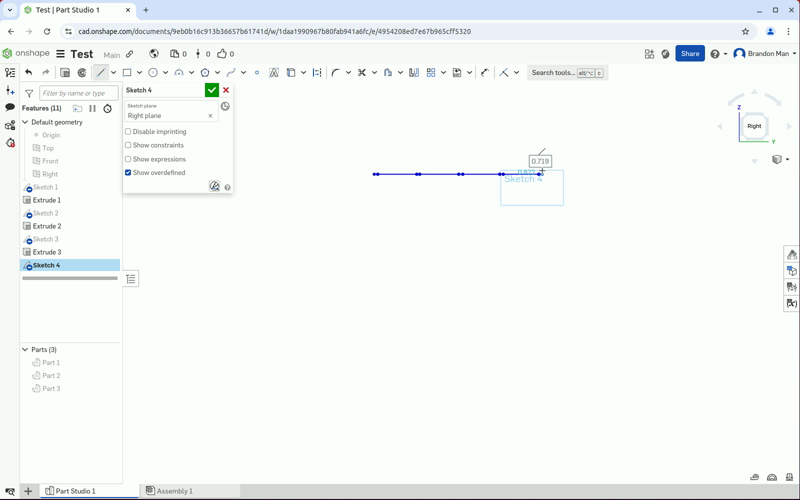
scroll(6)
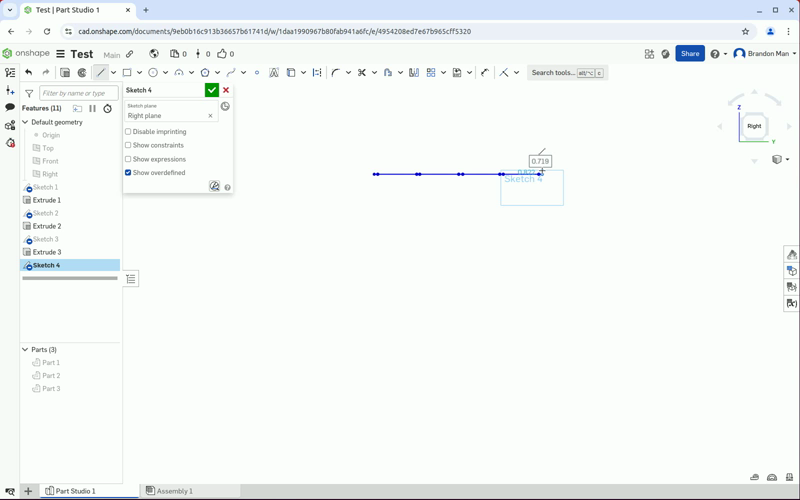
scroll(6)
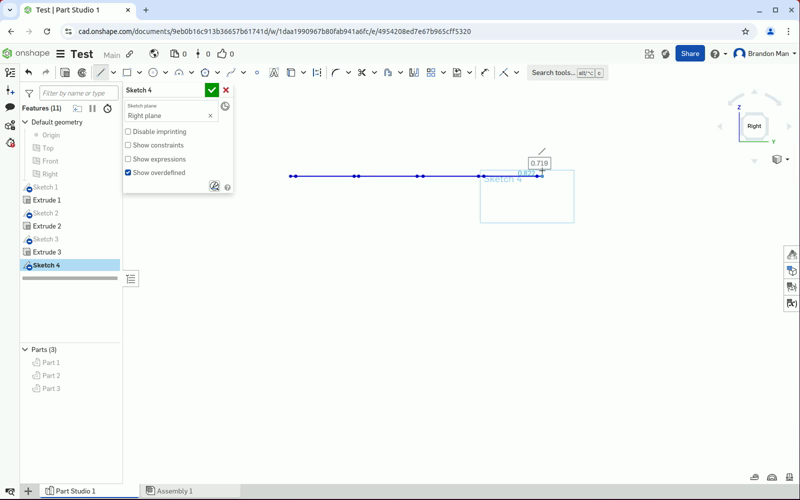
scroll(6)
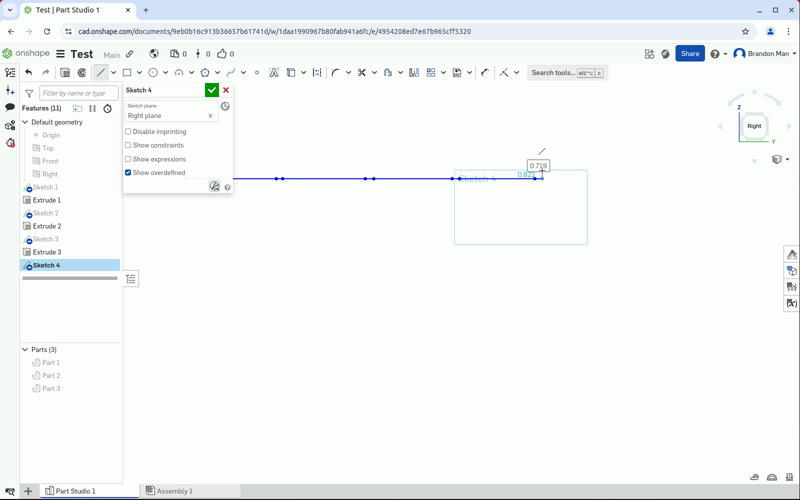
scroll(6)
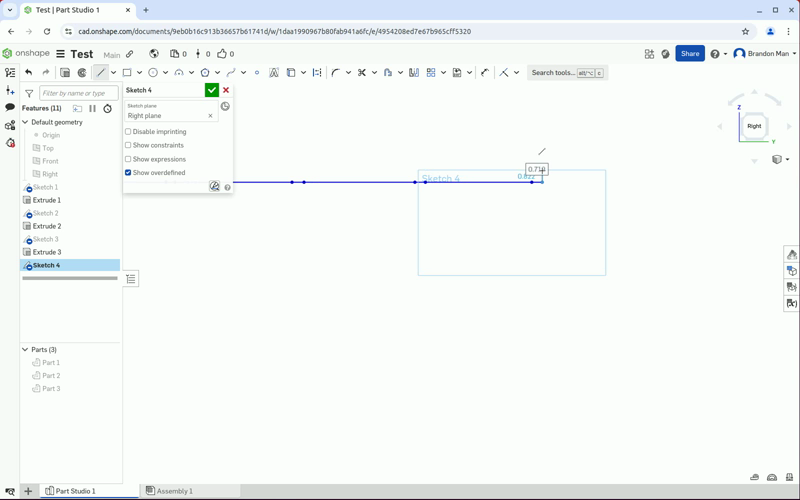
scroll(6)
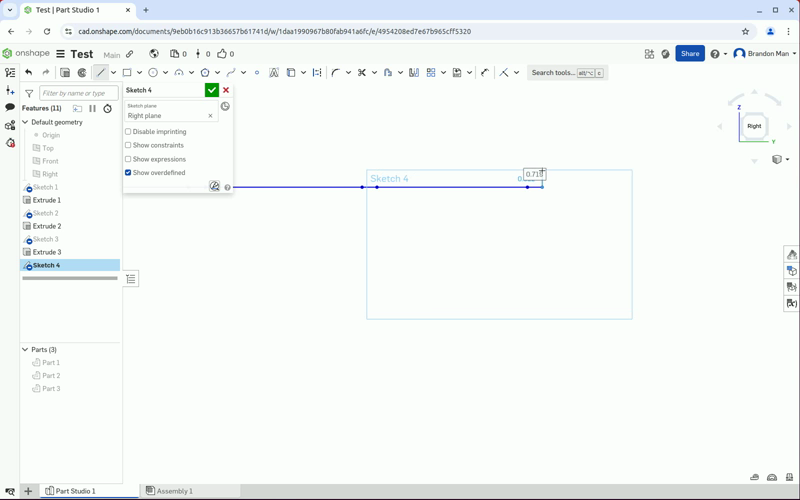
scroll(6)
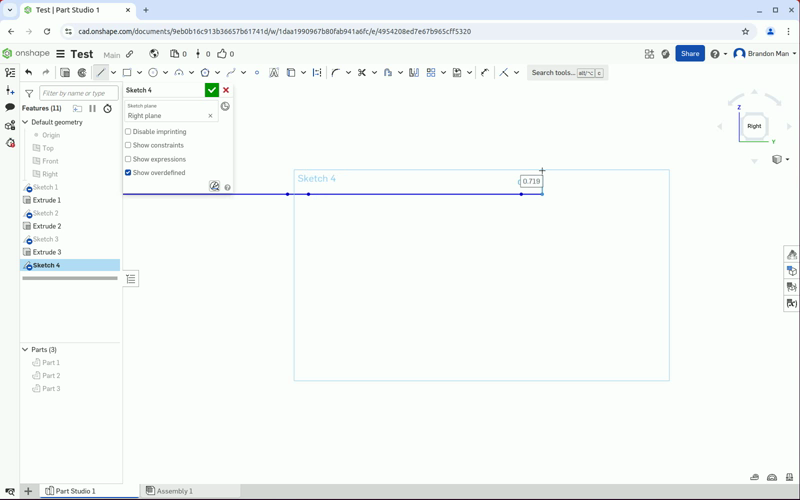
scroll(6)
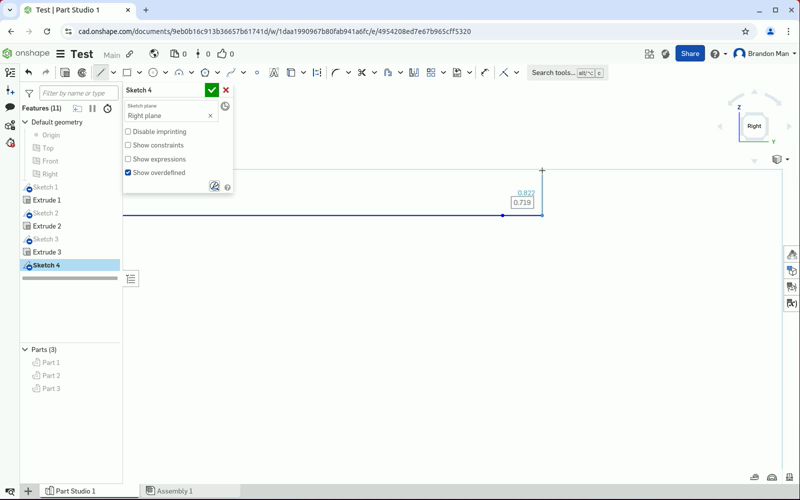
click(542, 170)
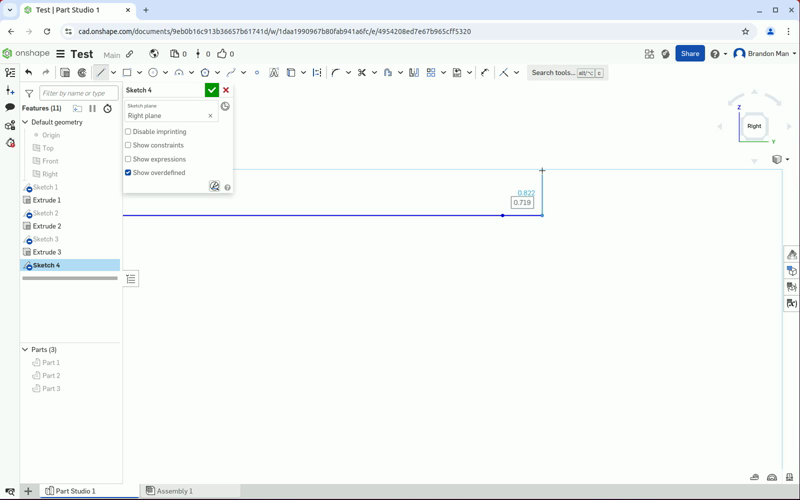
scroll(-6)
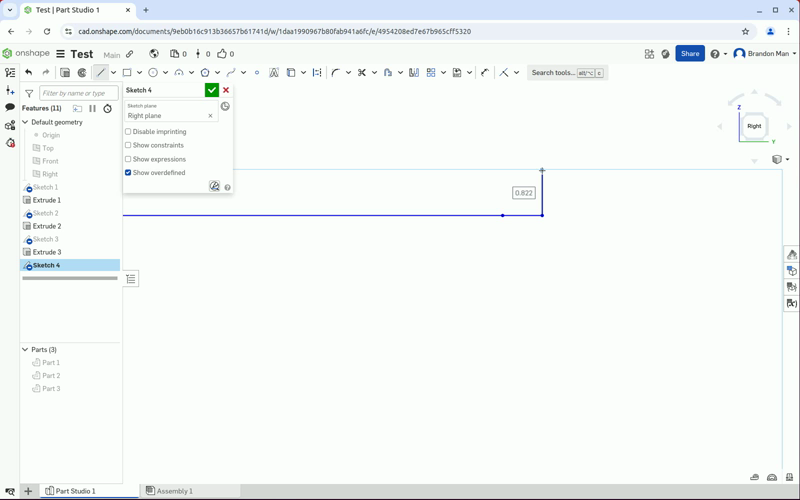
scroll(-6)
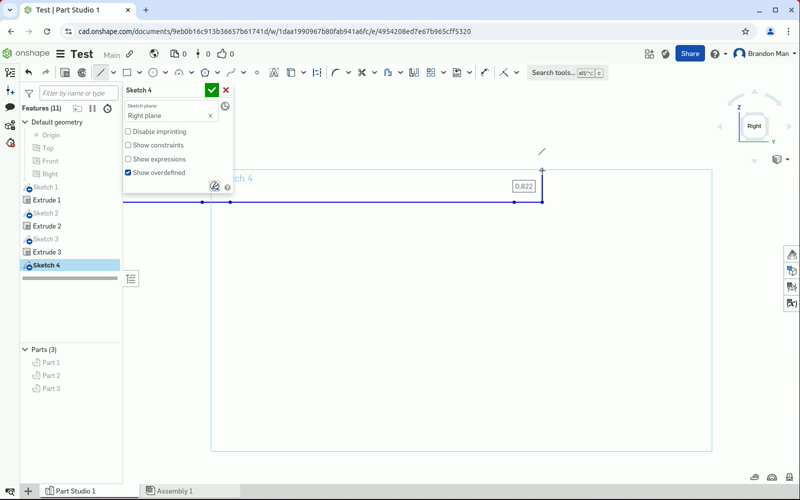
scroll(-6)
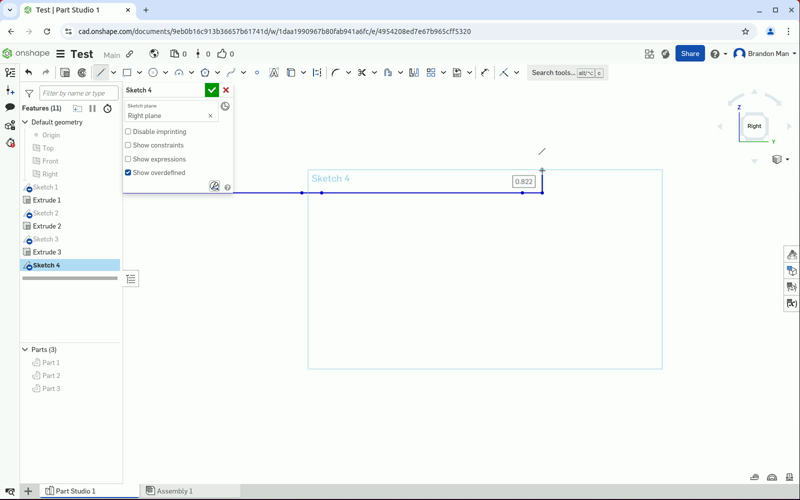
scroll(-6)
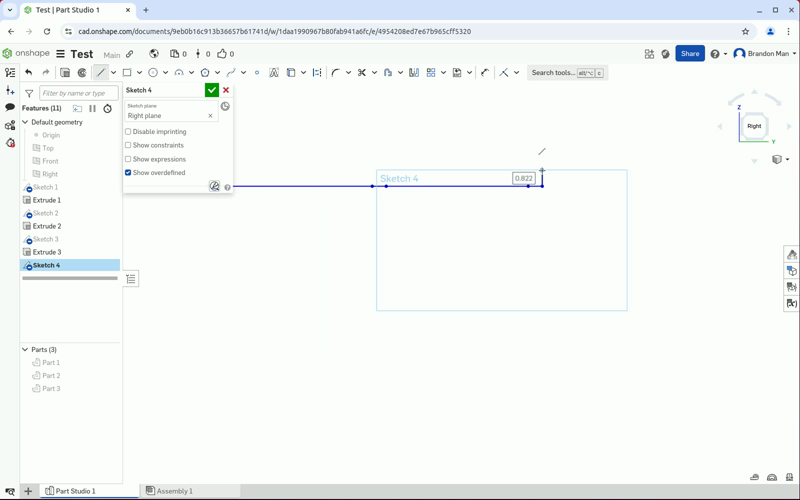
scroll(-6)
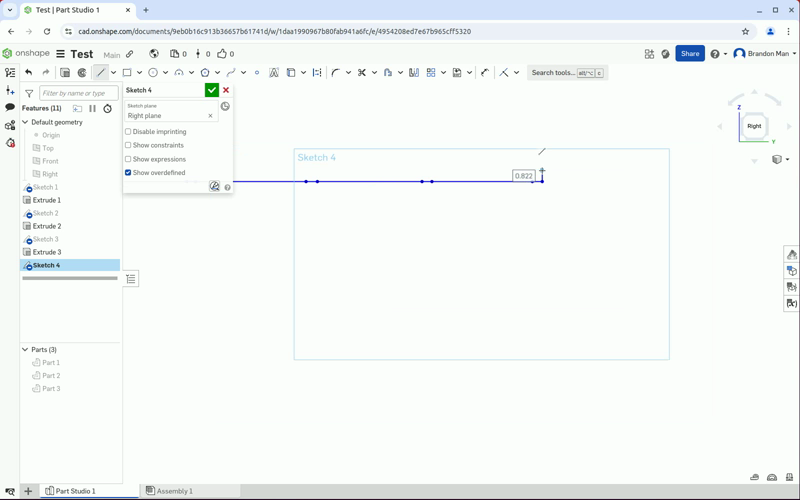
scroll(-6)
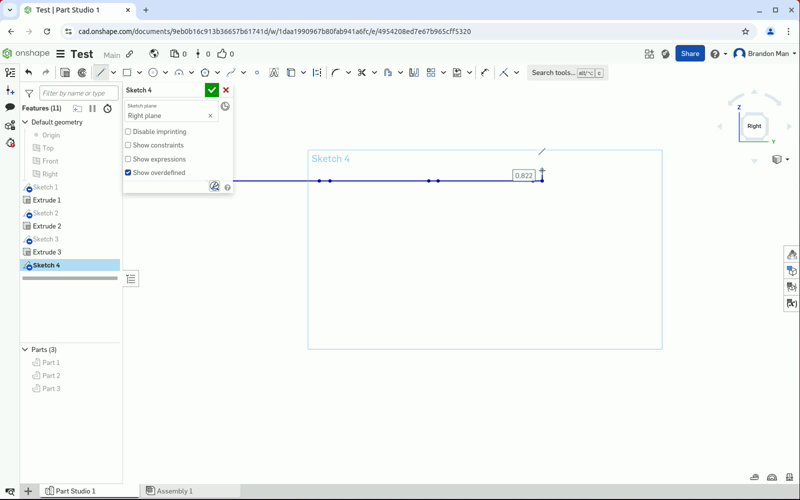
scroll(-6)
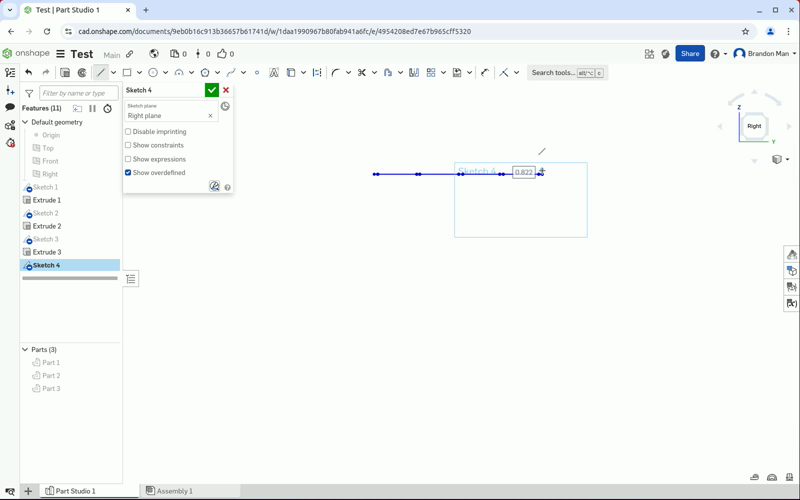
key_up(shift)
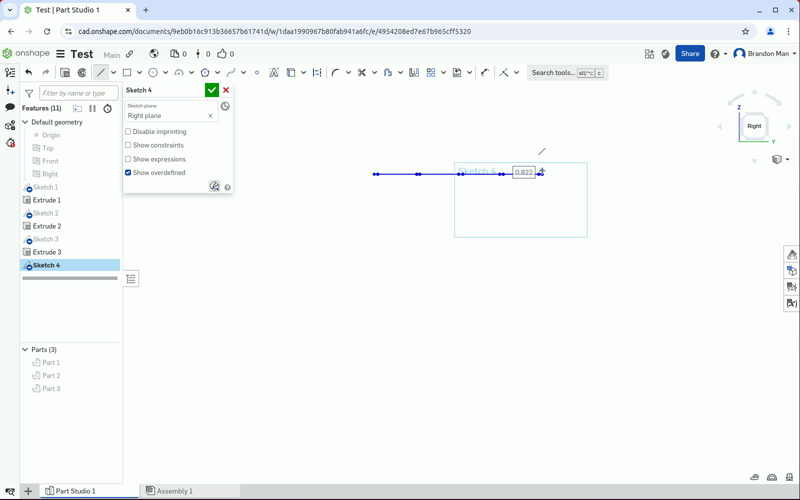
key_down(shift)
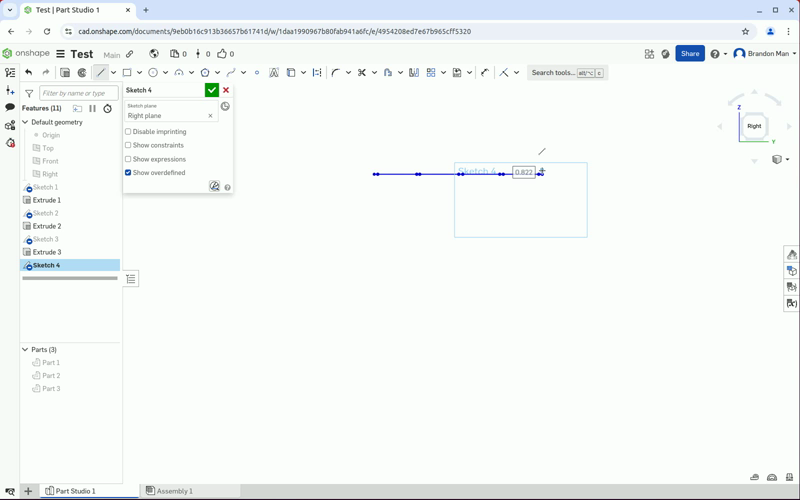
mouse_move(374, 170)
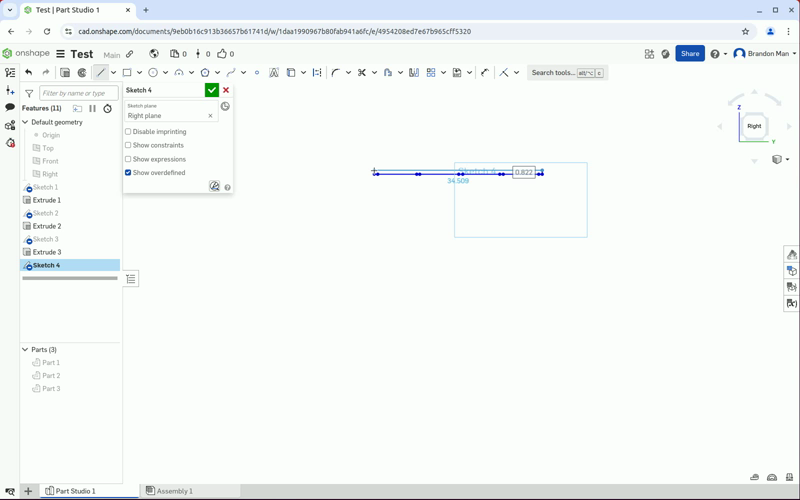
scroll(6)
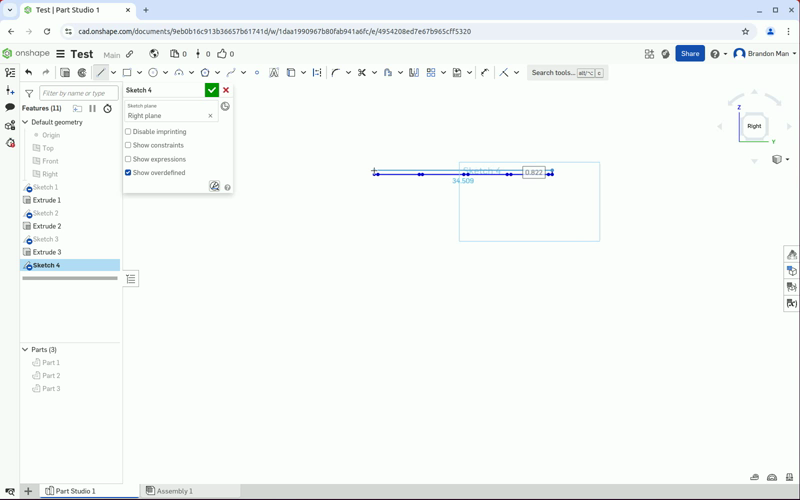
scroll(6)
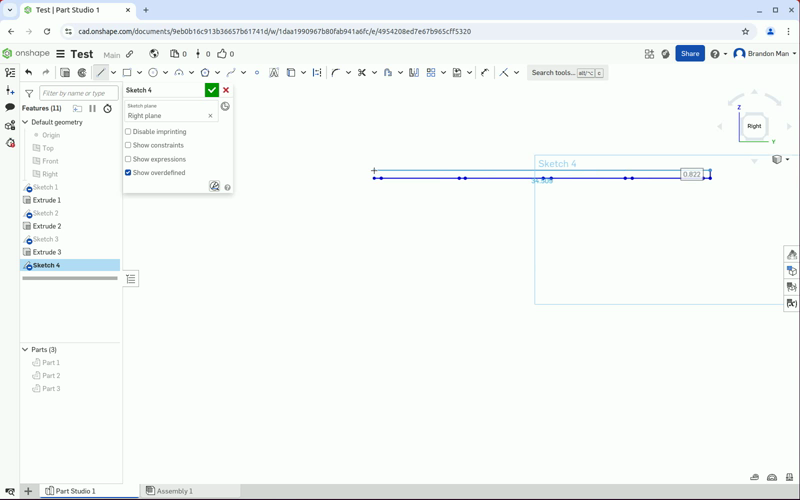
scroll(6)
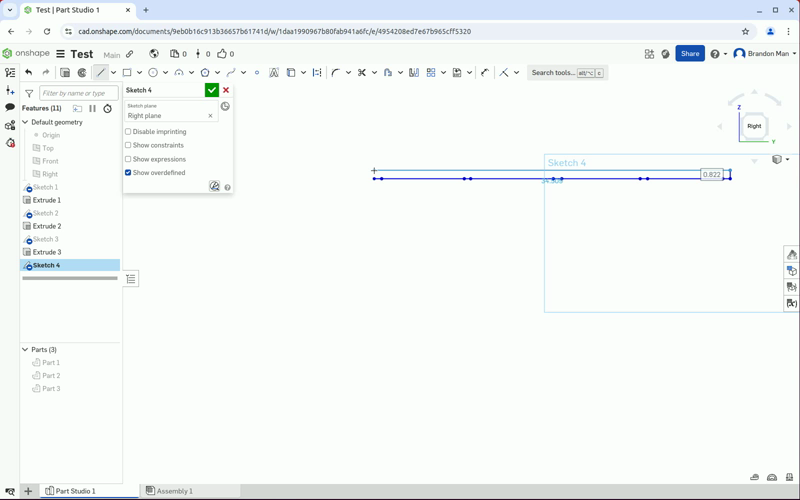
scroll(6)
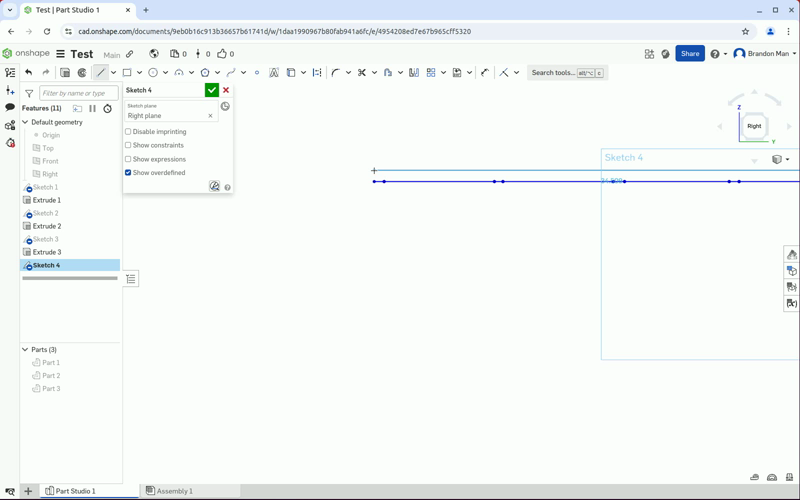
scroll(6)
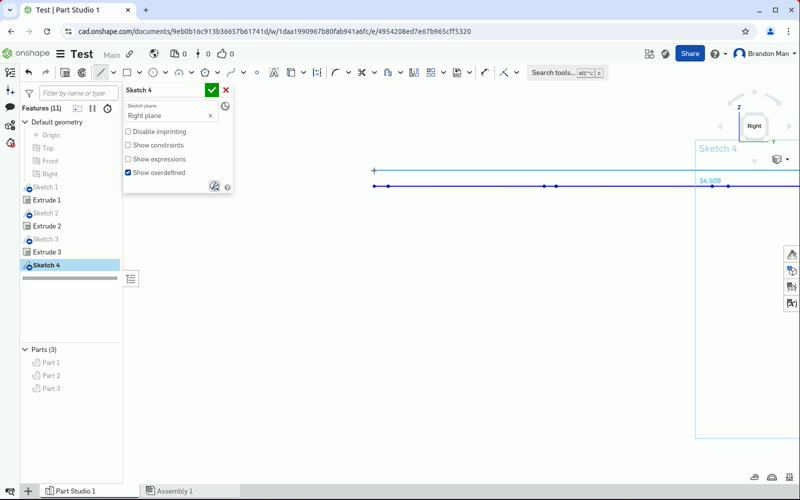
scroll(6)
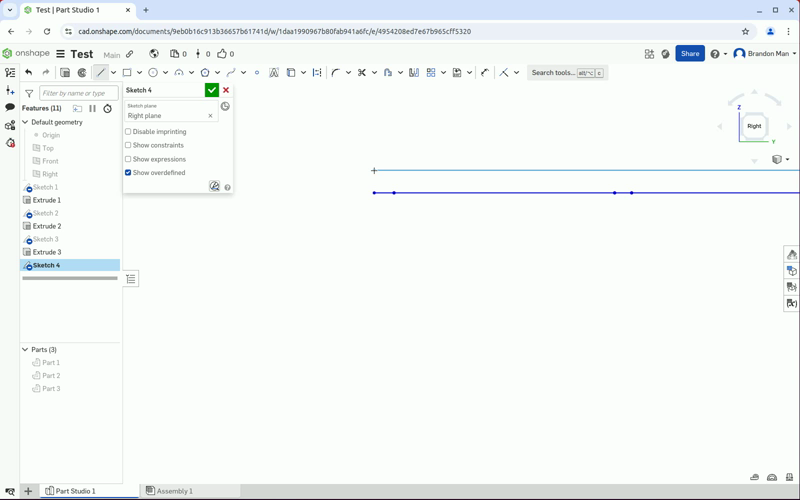
scroll(6)
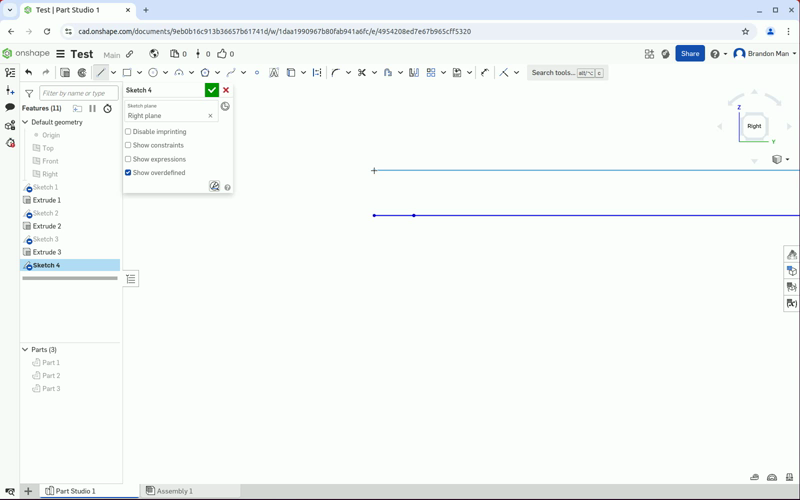
click(374, 170)
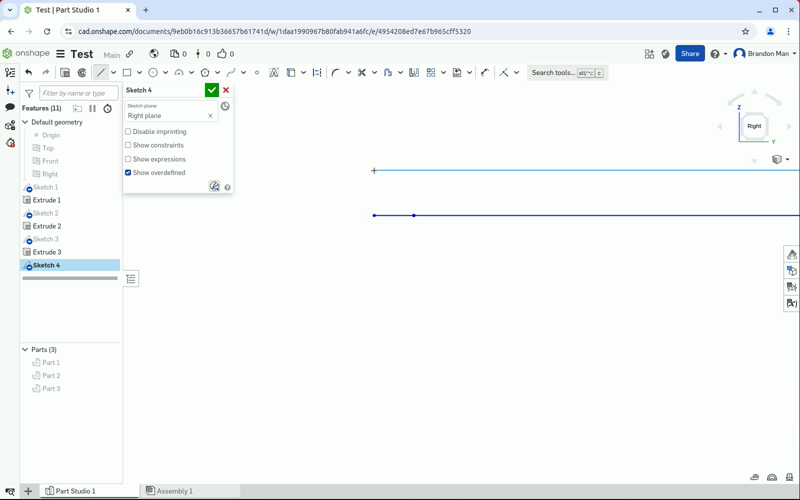
scroll(-6)
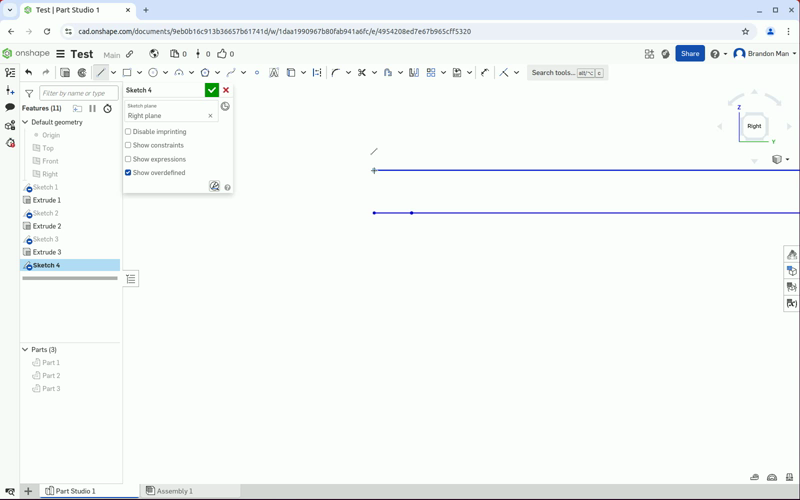
scroll(-6)
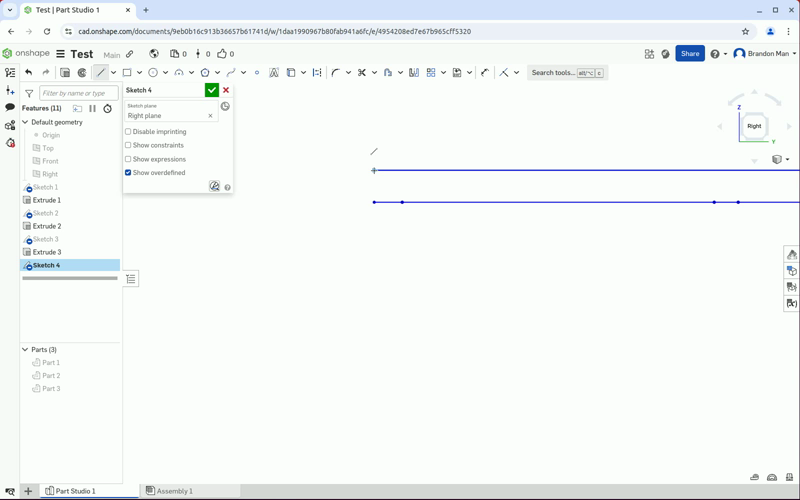
scroll(-6)
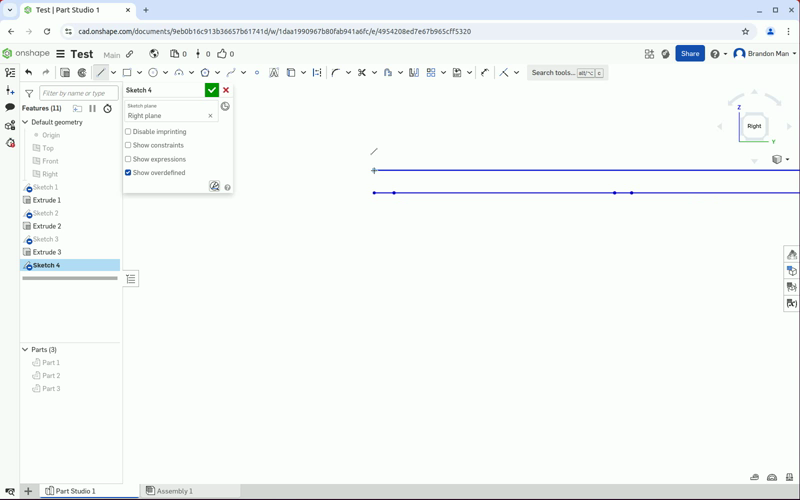
scroll(-6)
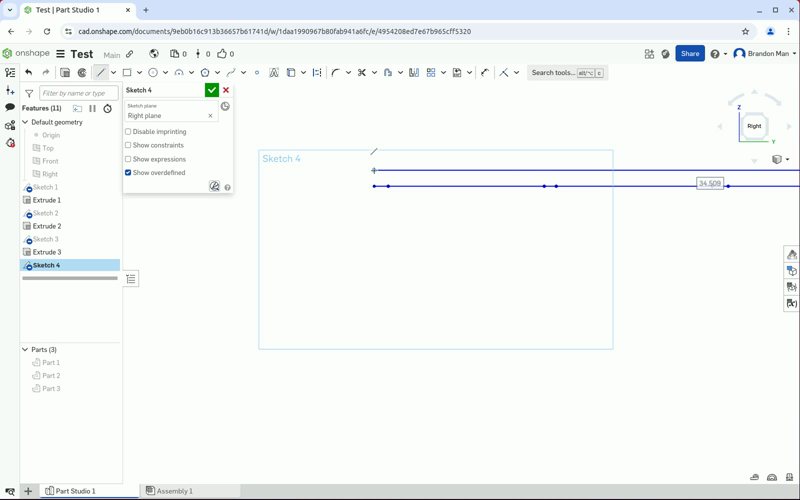
scroll(-6)
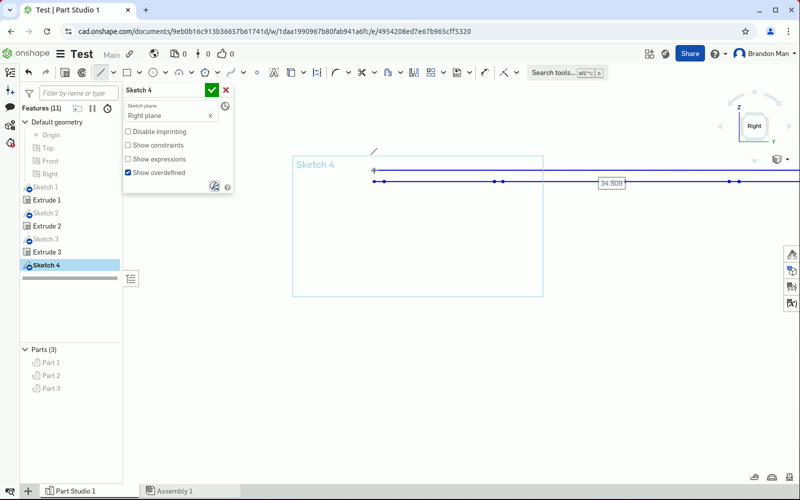
scroll(-6)
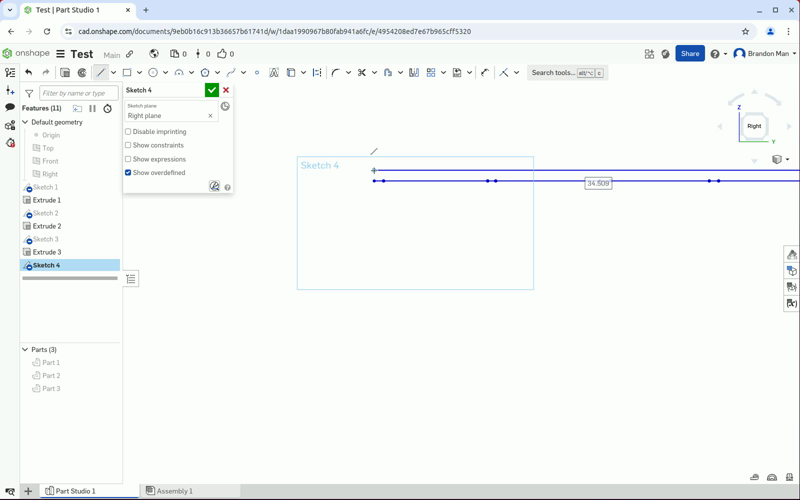
scroll(-6)
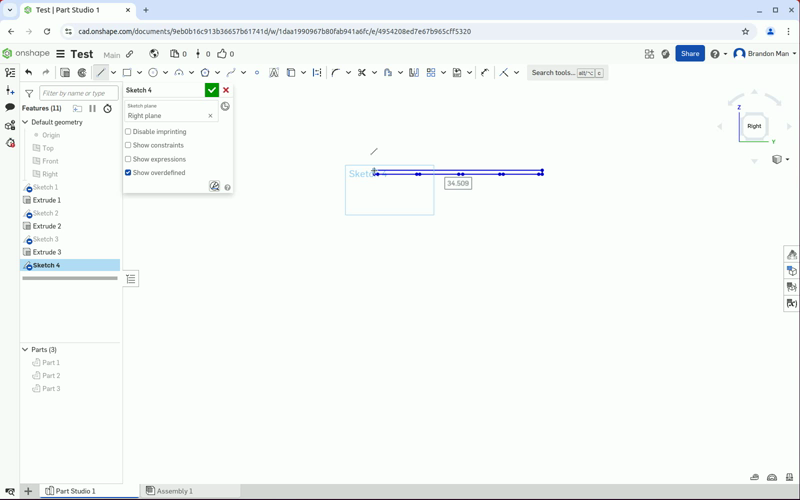
key_up(shift)
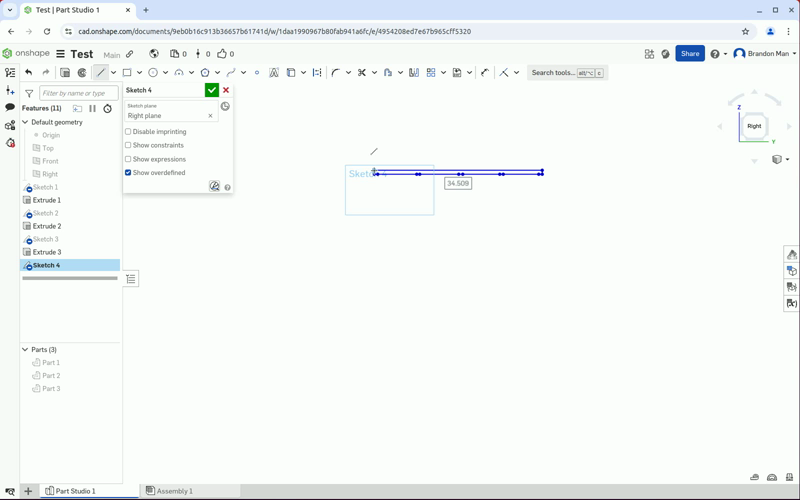
mouse_move(404, 170)
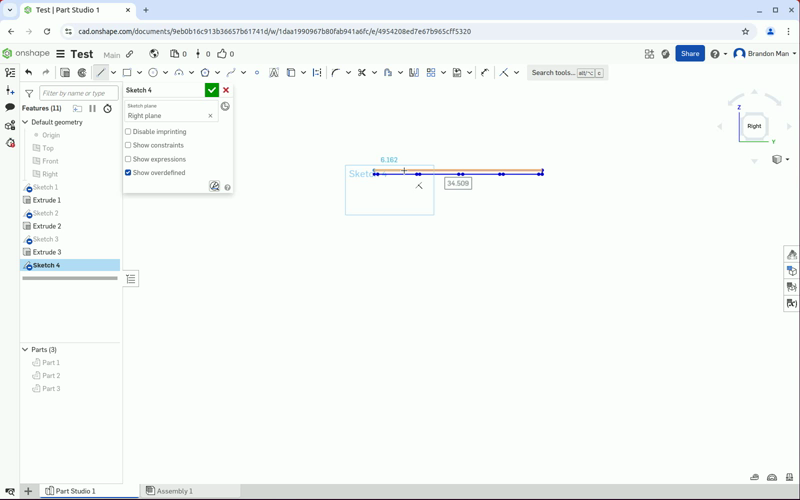
key_down(shift)
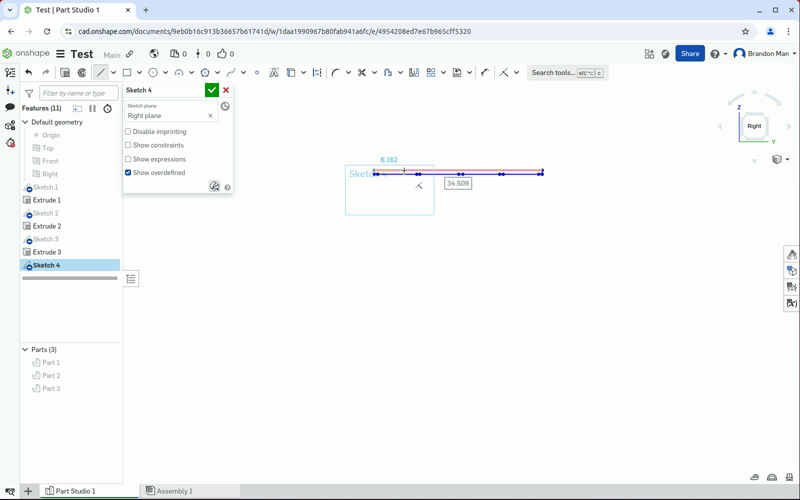
mouse_move(374, 174)
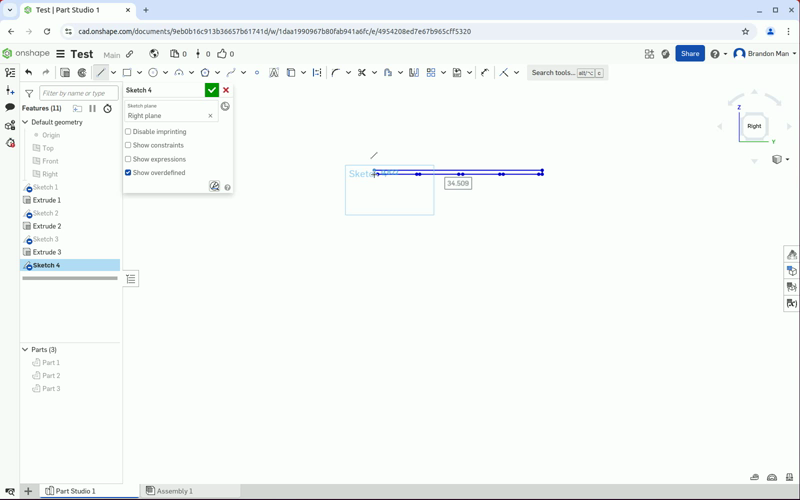
scroll(6)
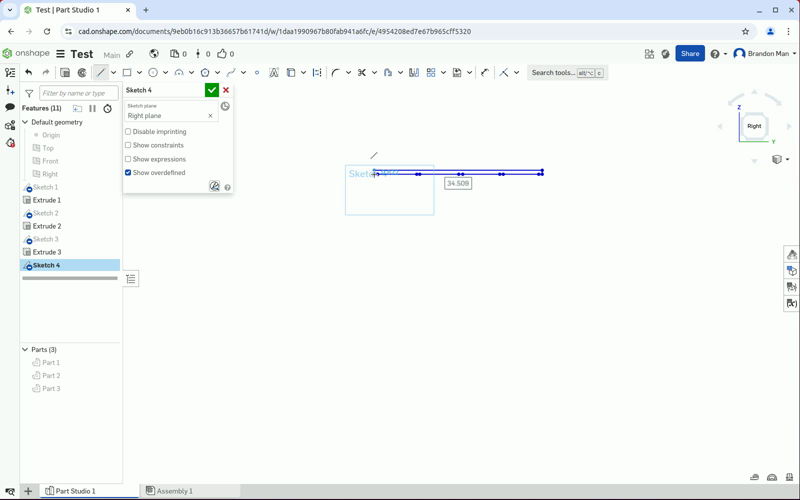
scroll(6)
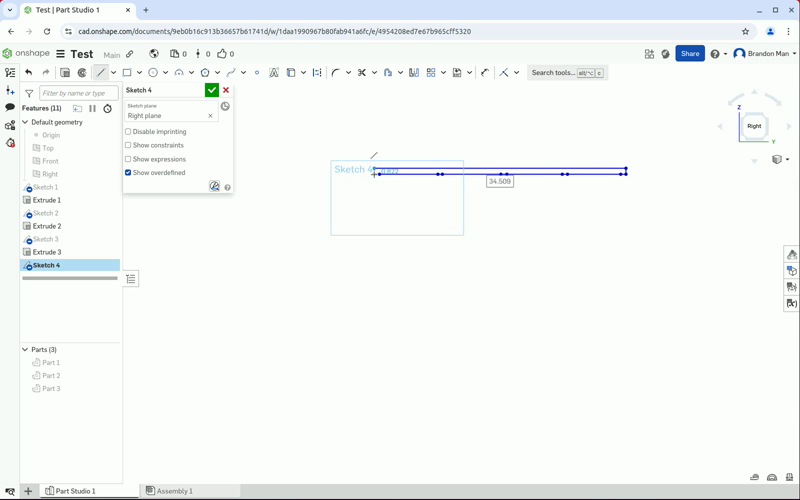
scroll(6)
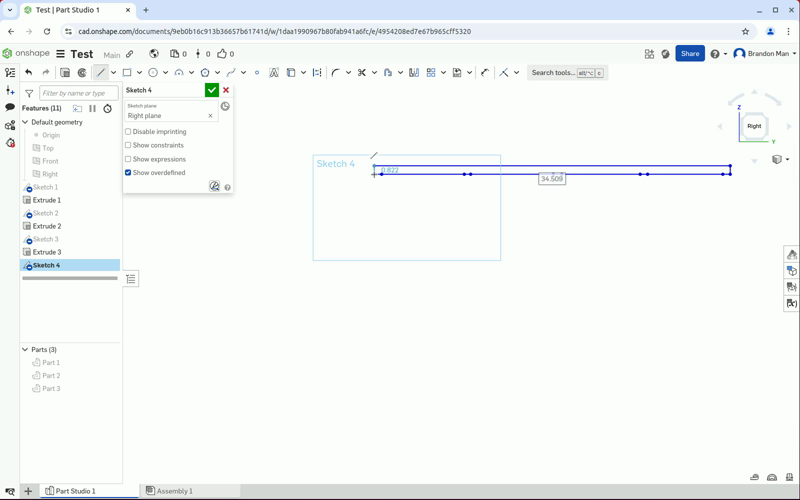
scroll(6)
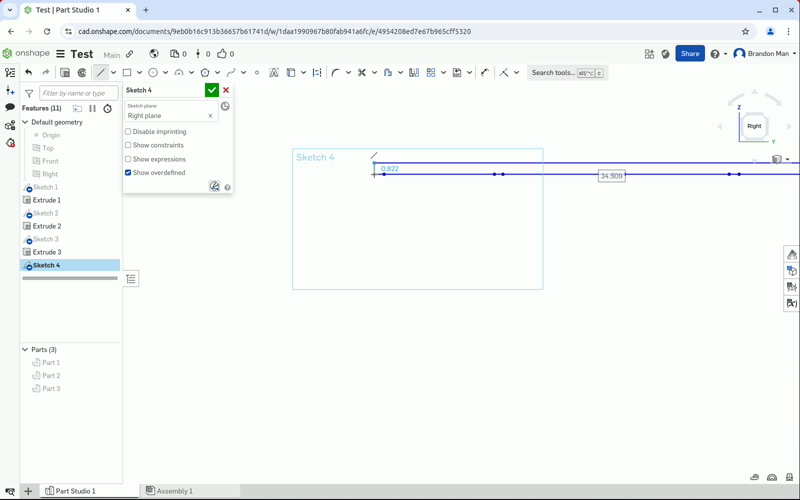
scroll(6)
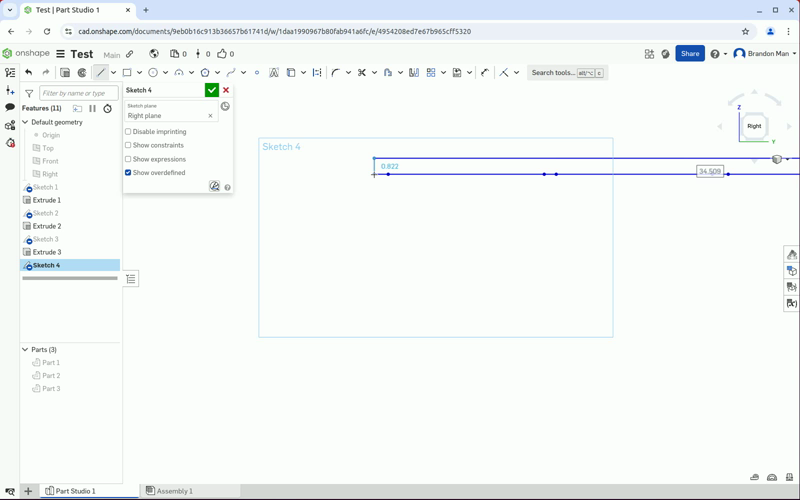
scroll(6)
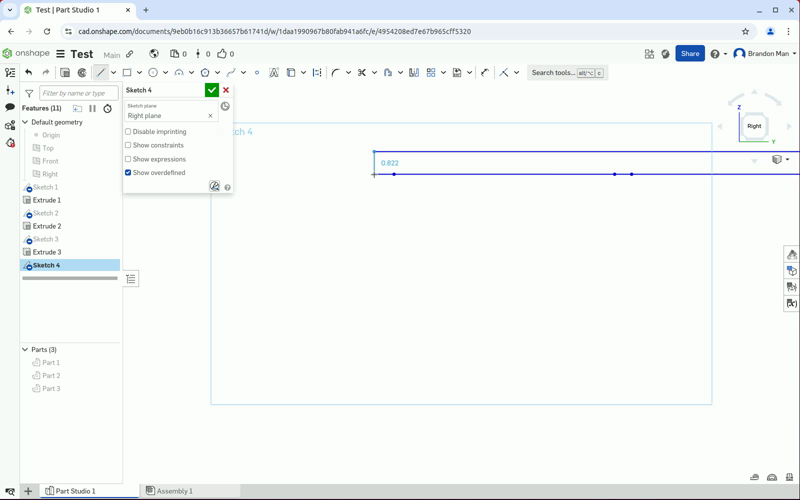
scroll(6)
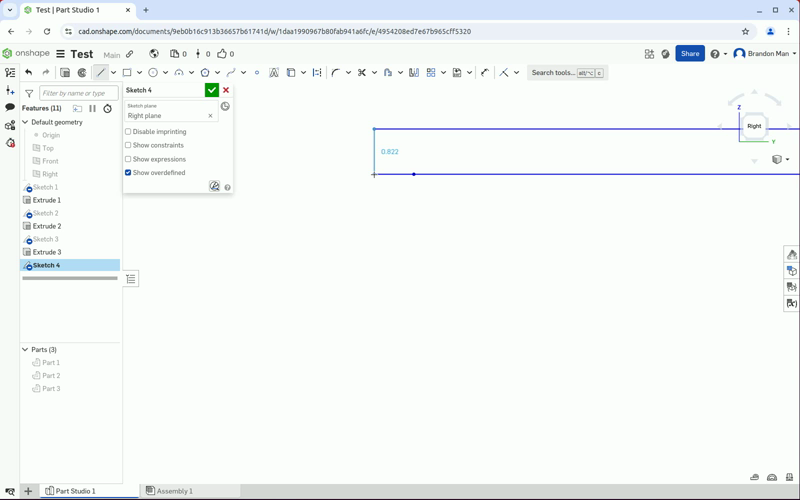
key_up(shift)
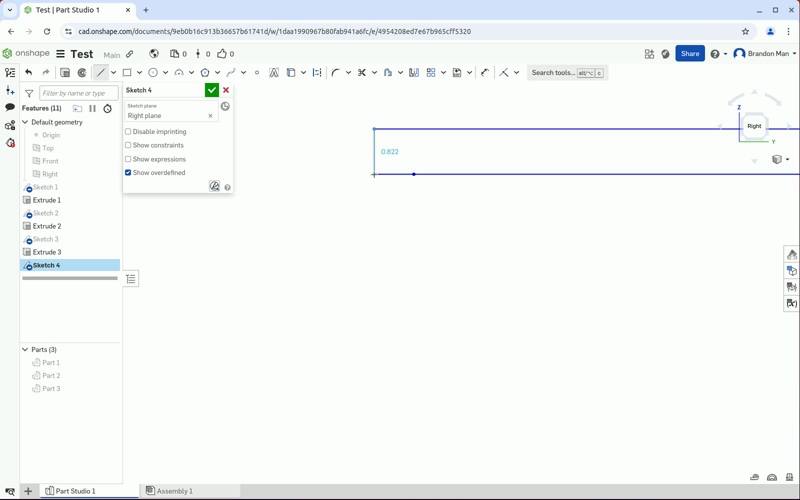
click(374, 174)
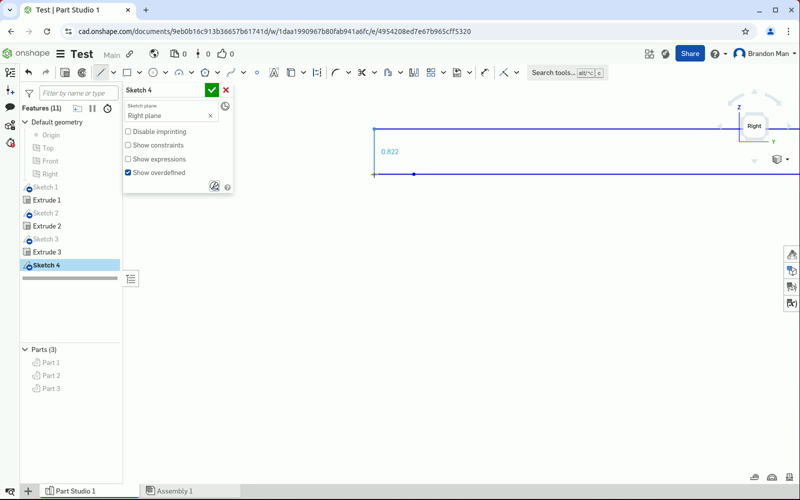
scroll(-6)
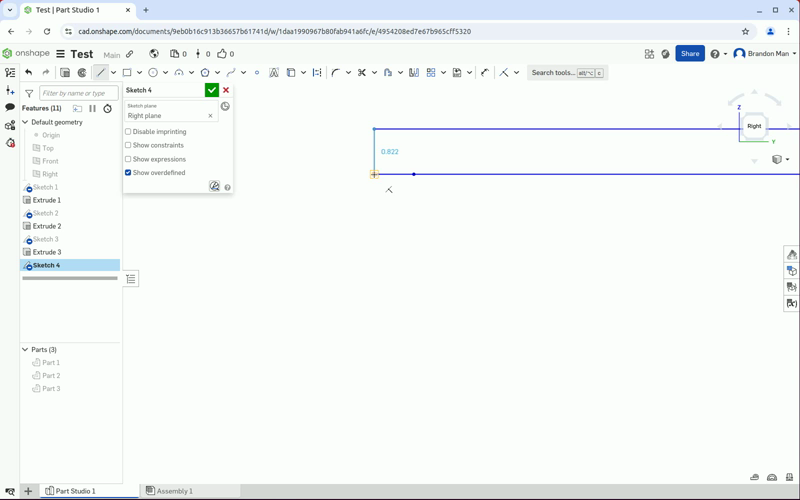
scroll(-6)
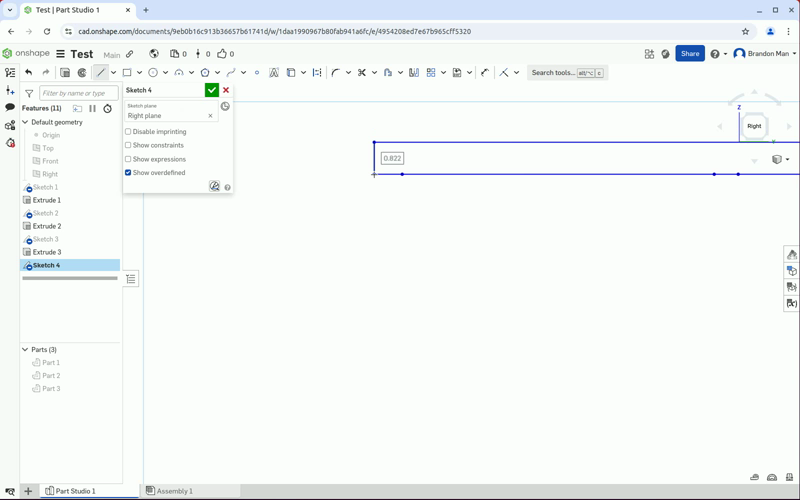
scroll(-6)
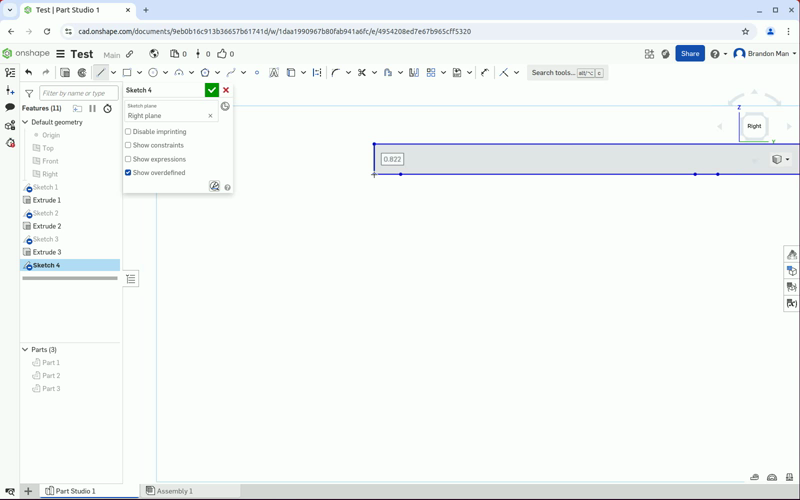
scroll(-6)
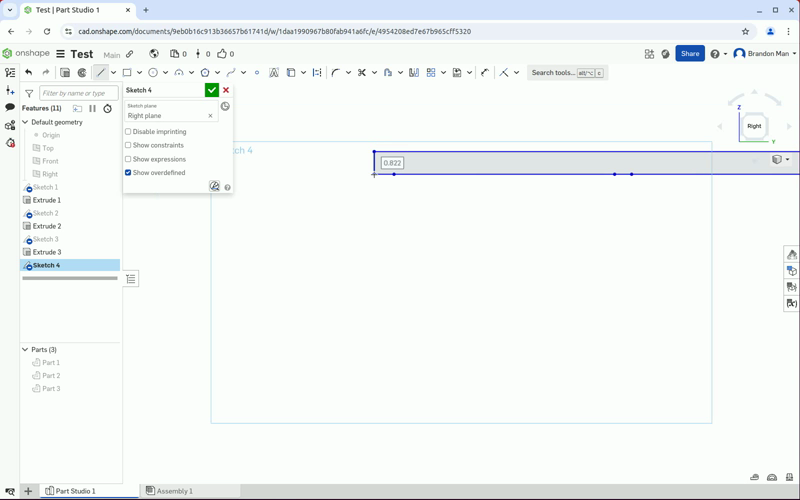
scroll(-6)
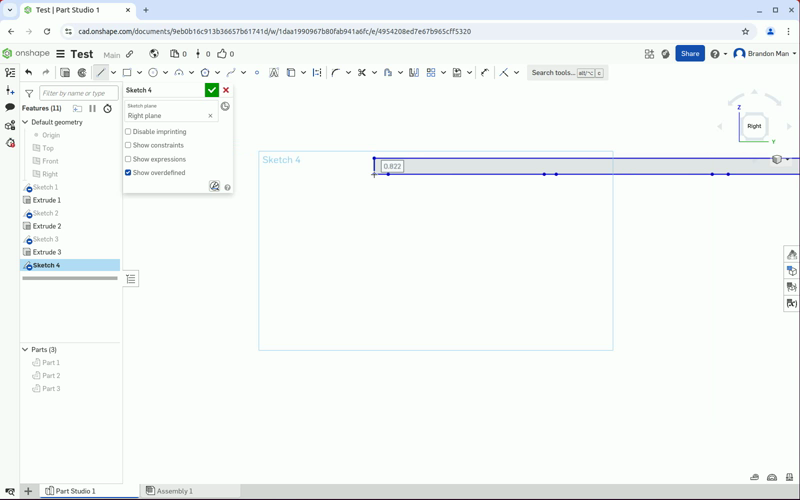
scroll(-6)
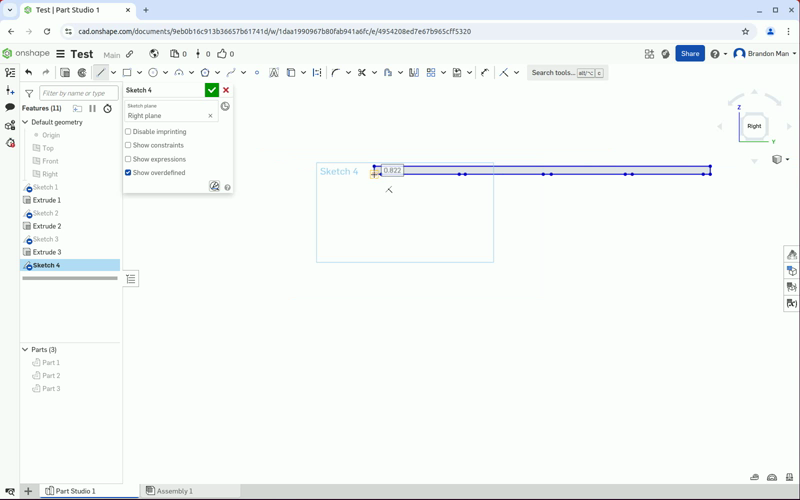
scroll(-6)
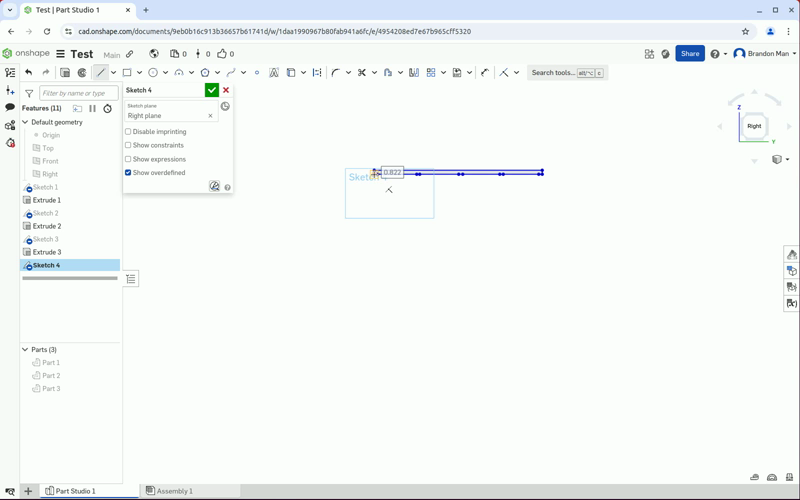
key(esc)
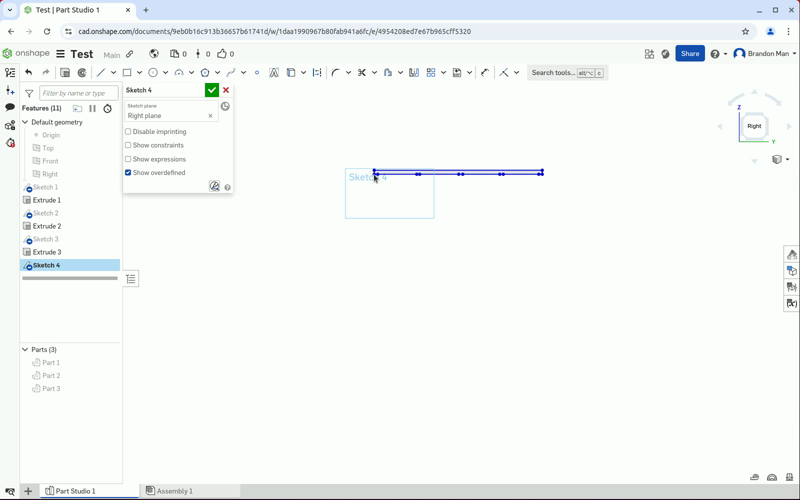
mouse_move(438, 172)
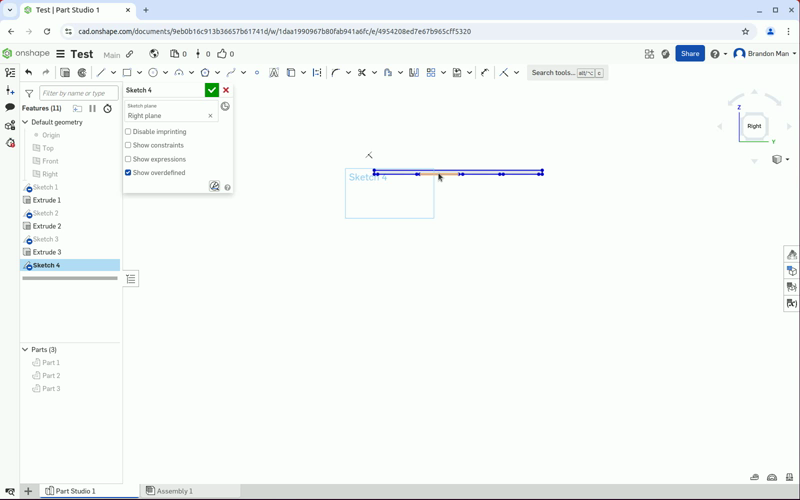
scroll(6)
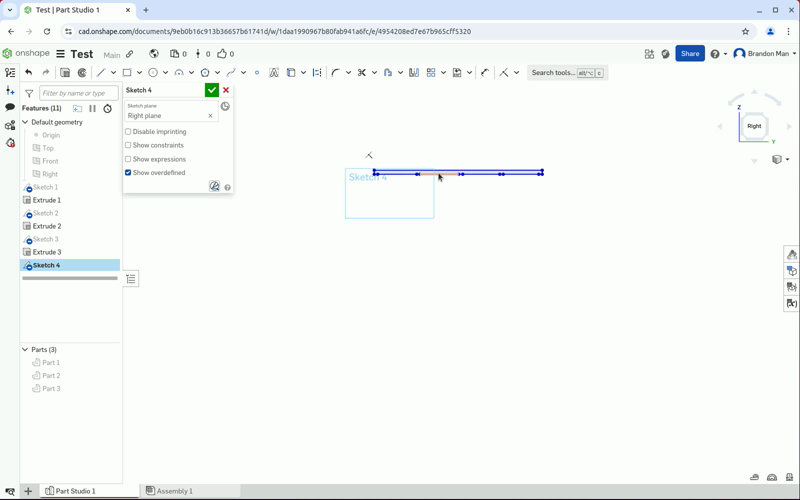
scroll(6)
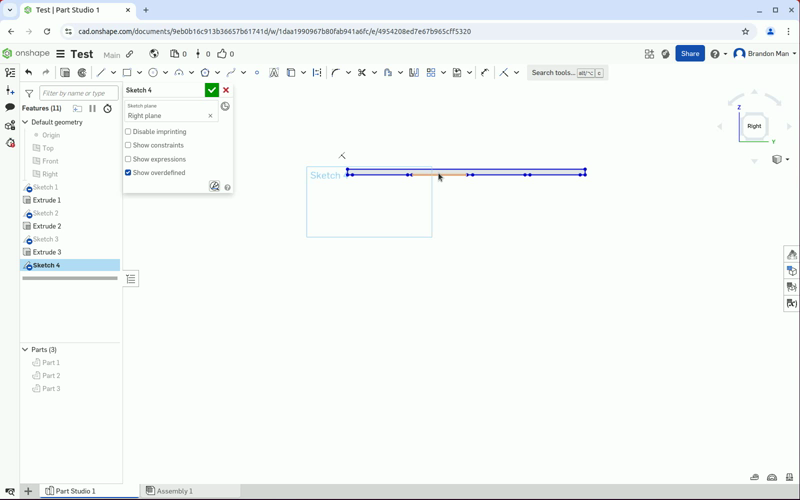
scroll(6)
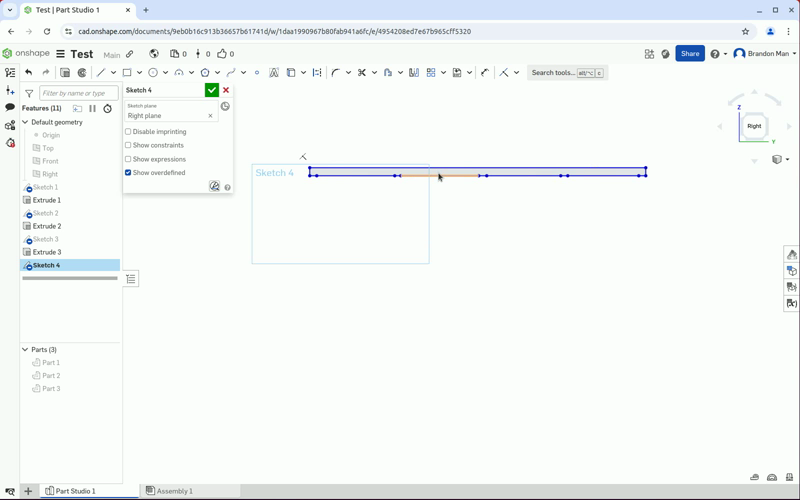
scroll(6)
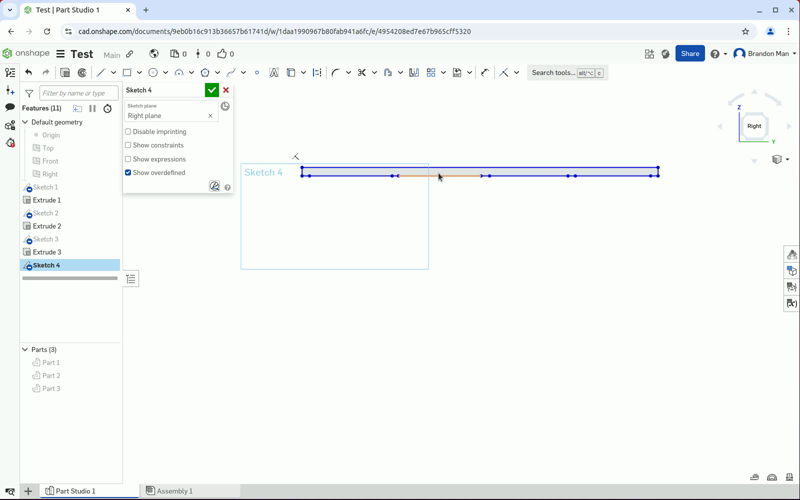
scroll(6)
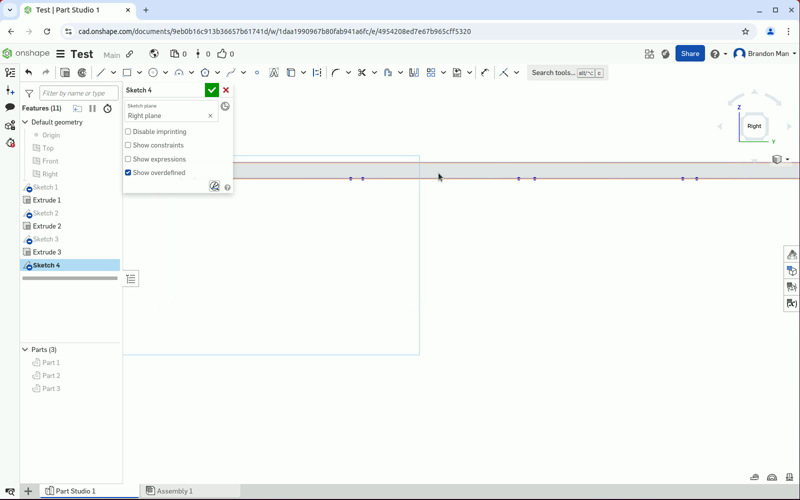
scroll(6)
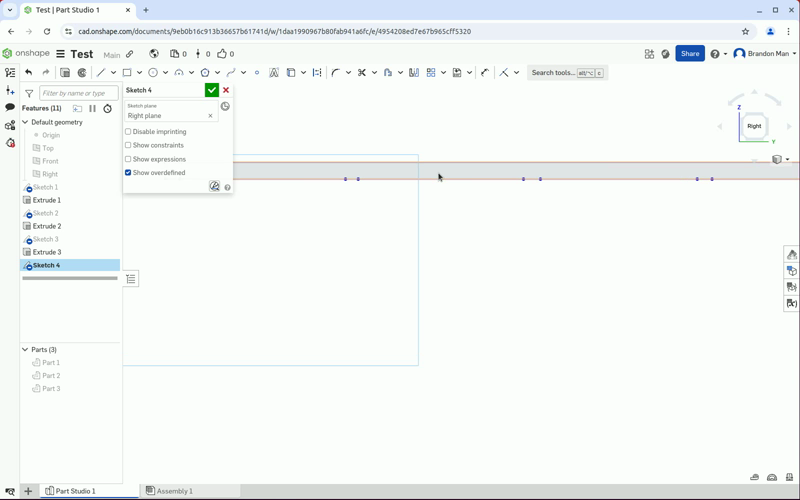
scroll(6)
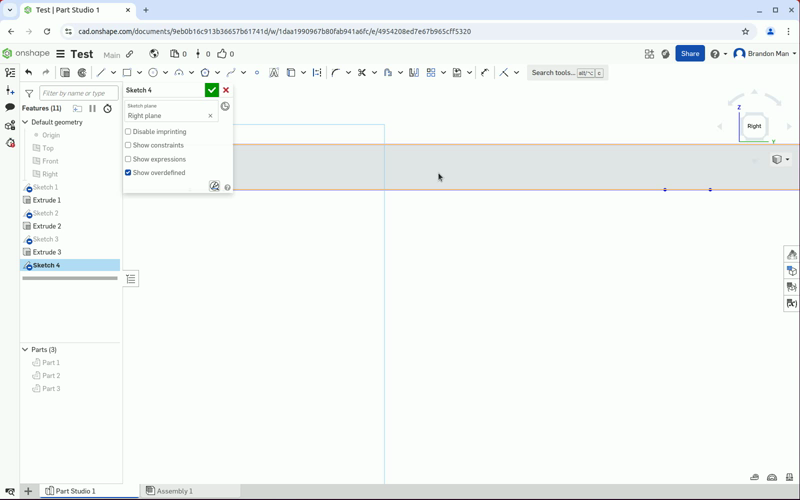
click(438, 172)
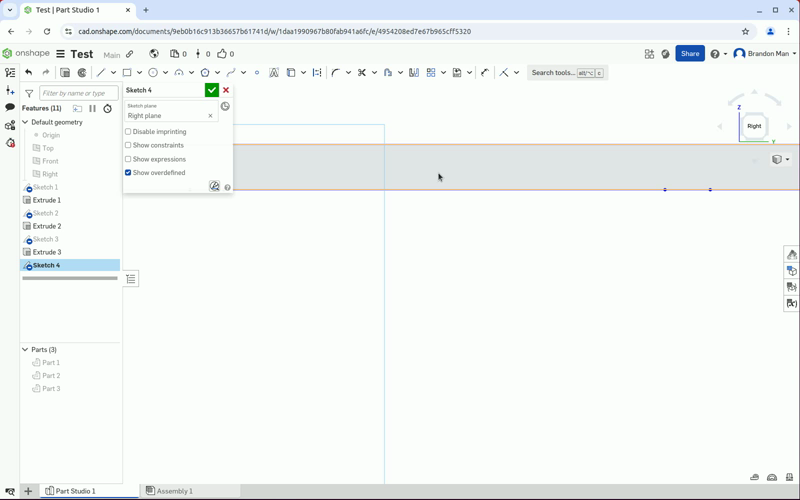
scroll(-6)
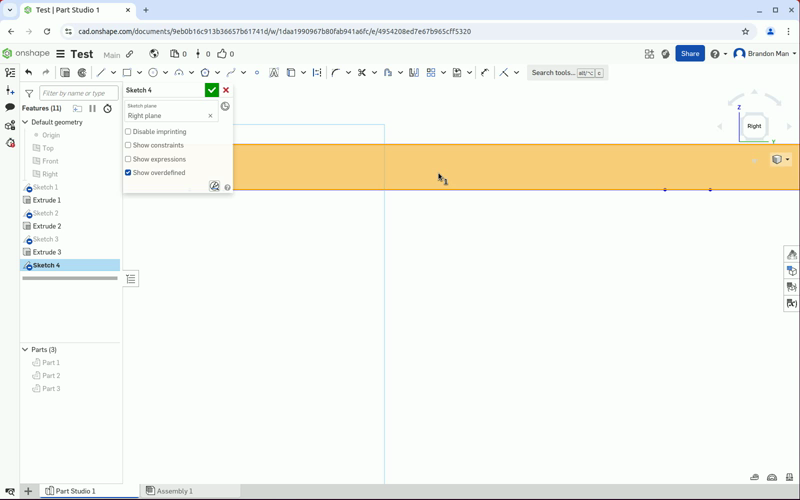
scroll(-6)
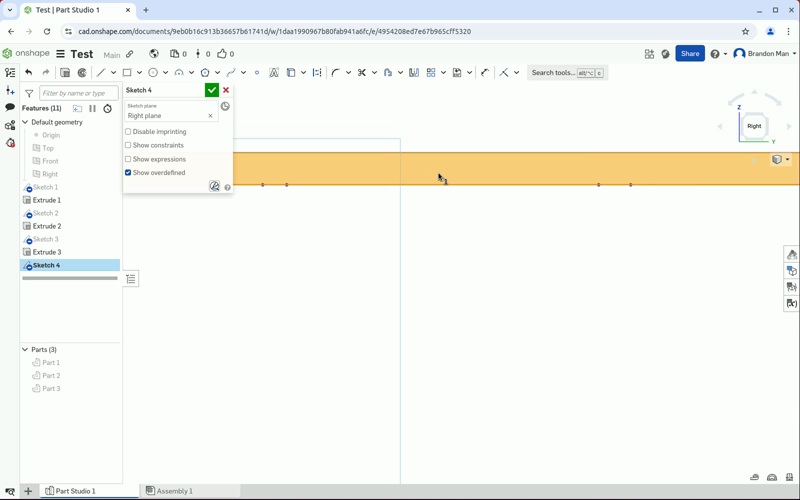
scroll(-6)
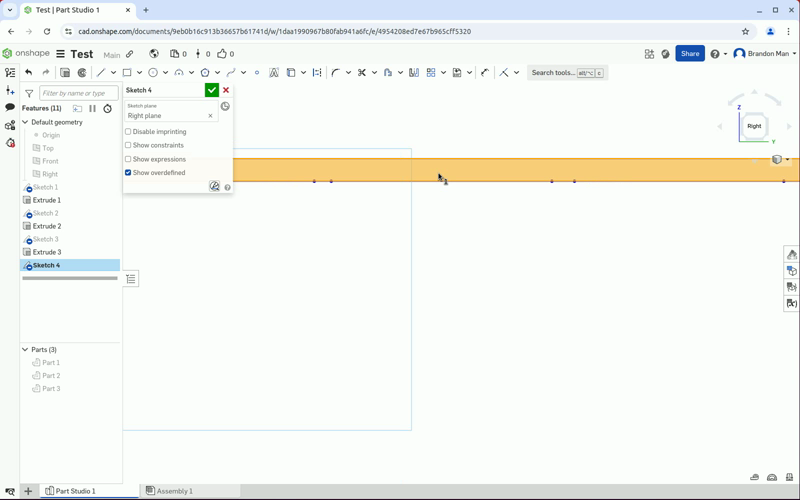
scroll(-6)
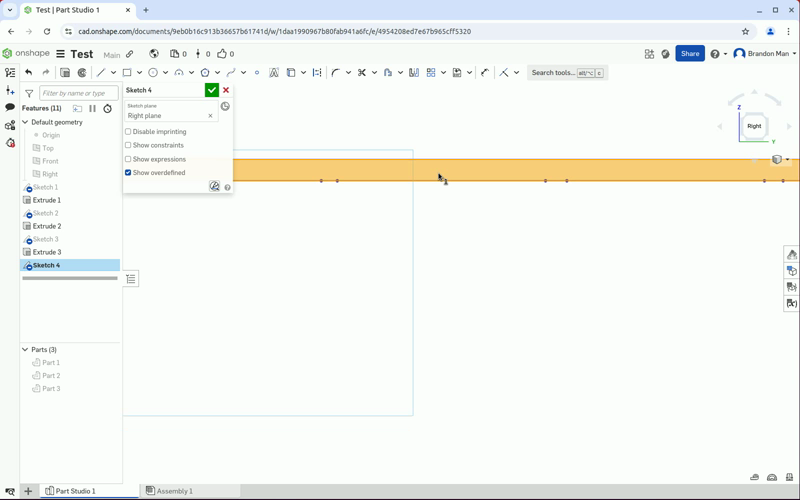
scroll(-6)
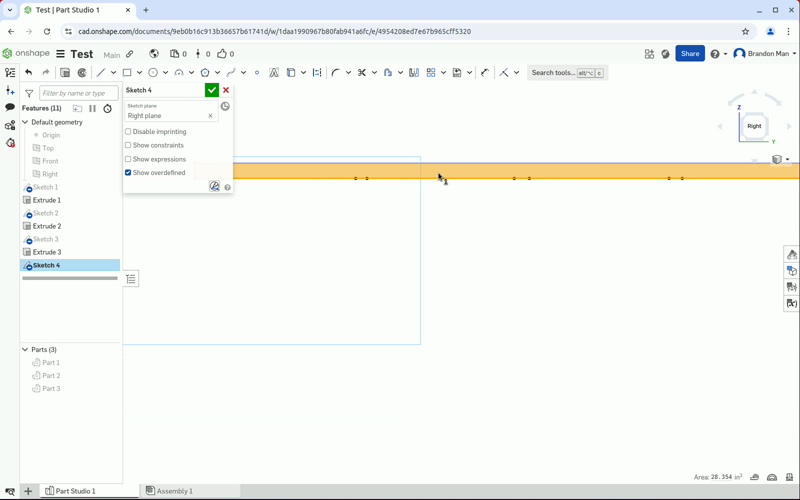
scroll(-6)
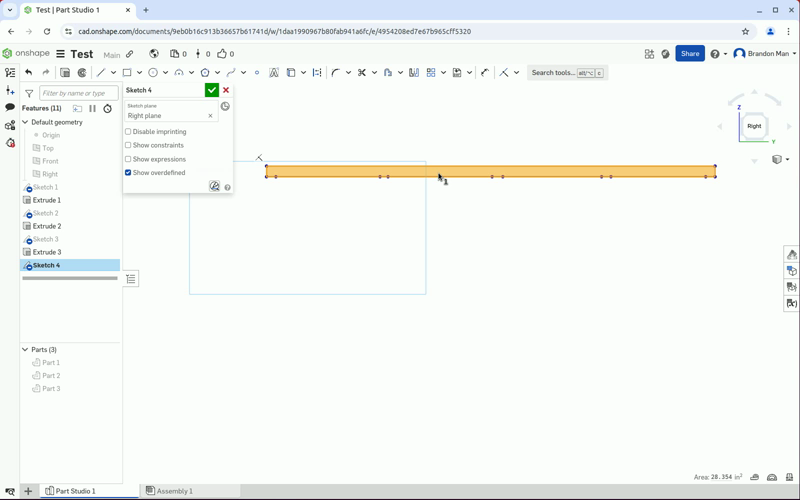
scroll(-6)
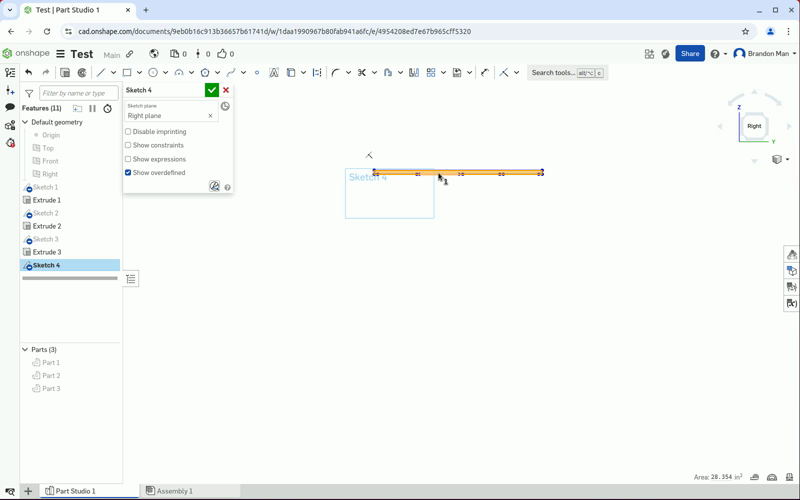
mouse_move(73, 352)
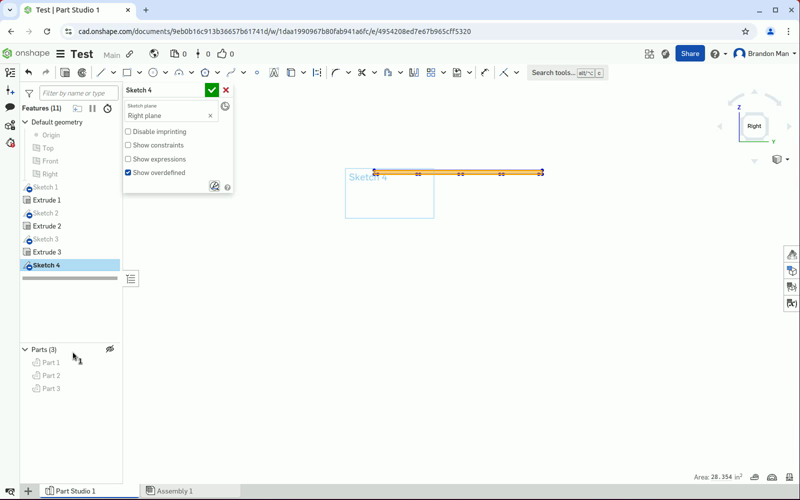
key(shift+y)
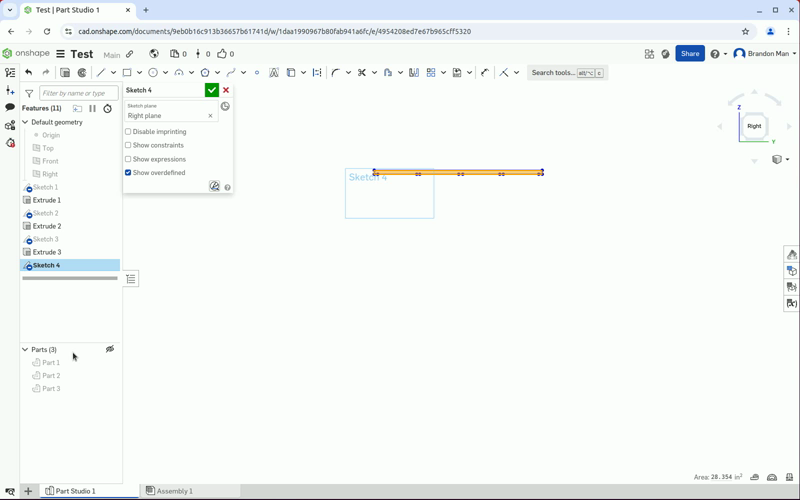
key(shift+e)
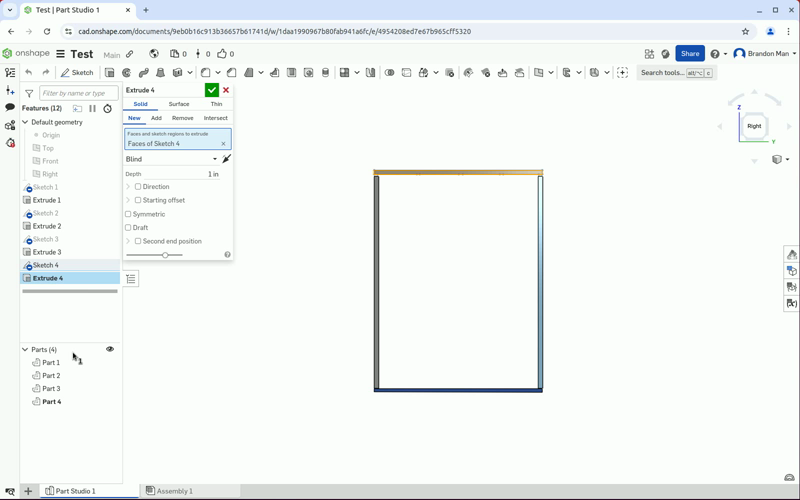
mouse_move(143, 106)
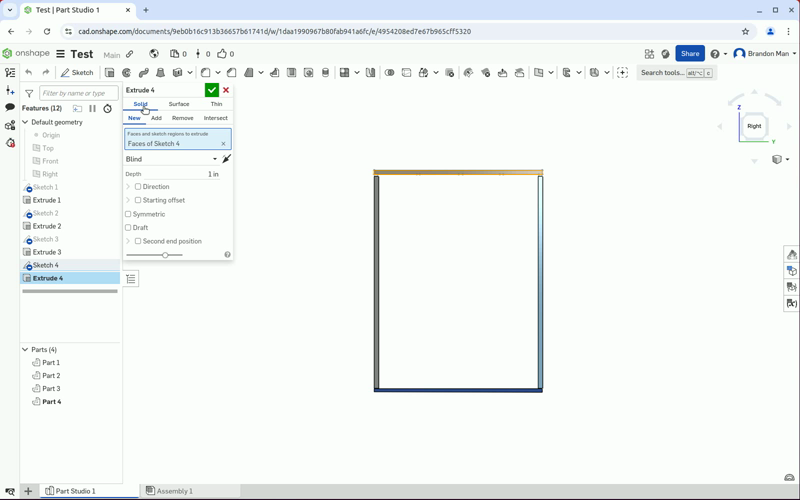
click(143, 106)
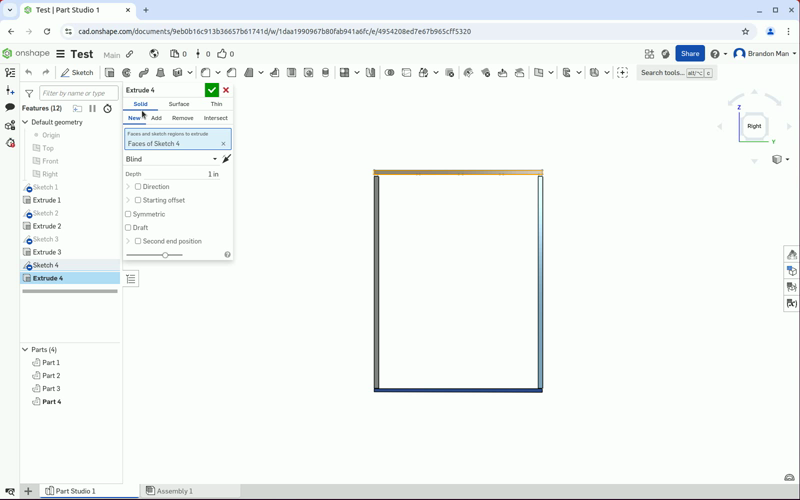
mouse_move(137, 120)
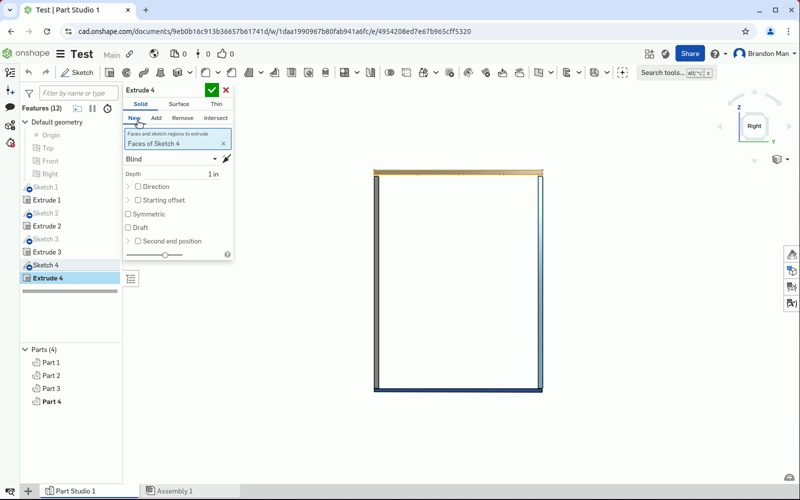
click(137, 120)
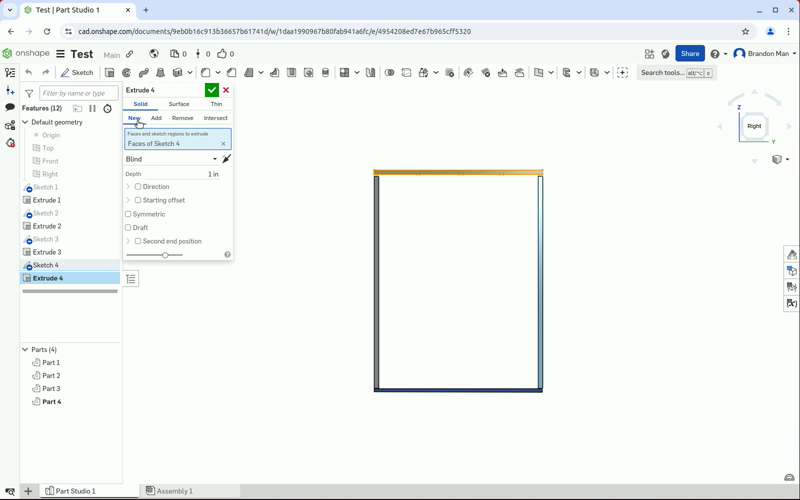
key(tab, 4)
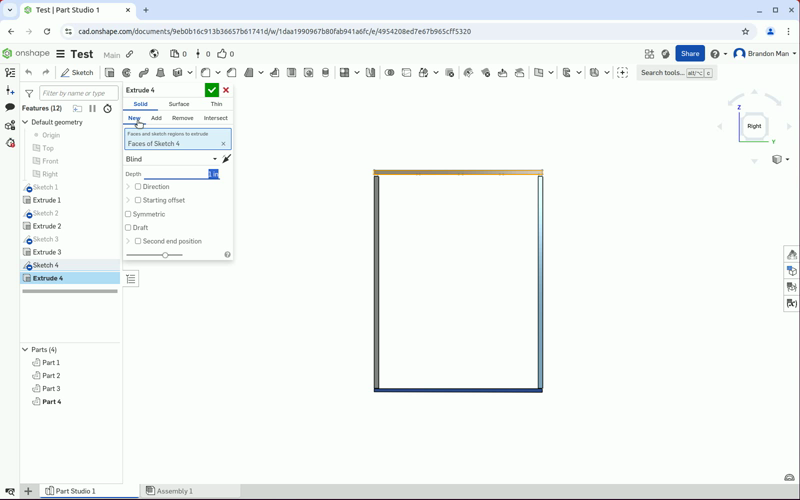
text(1.926)
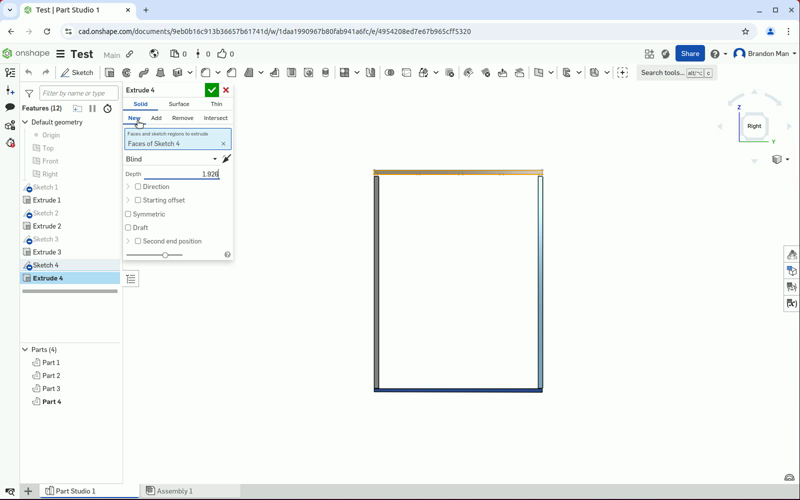
key(enter)
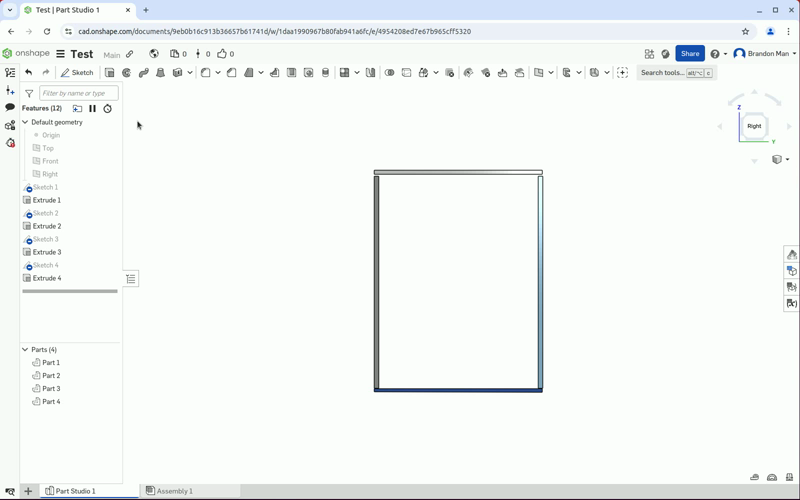
key(shift+h)
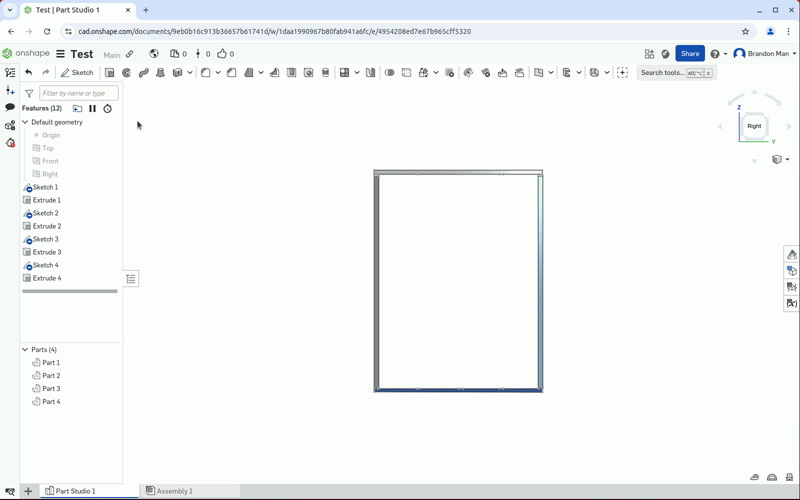
key(shift+h)
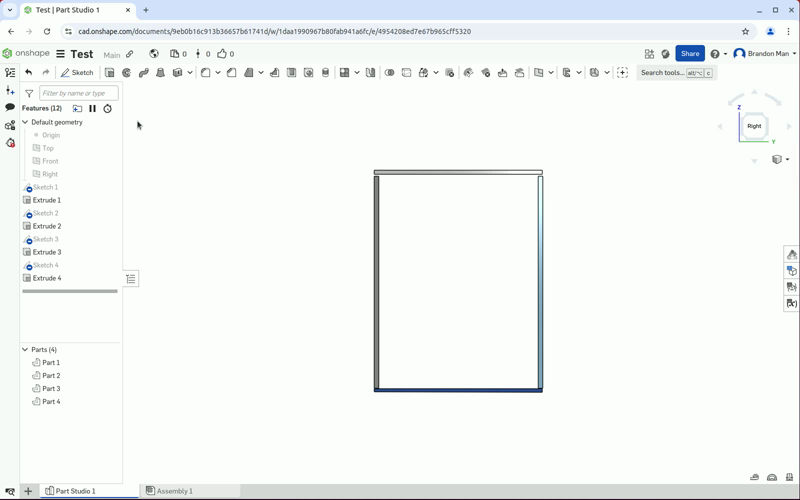
mouse_move(73, 189)
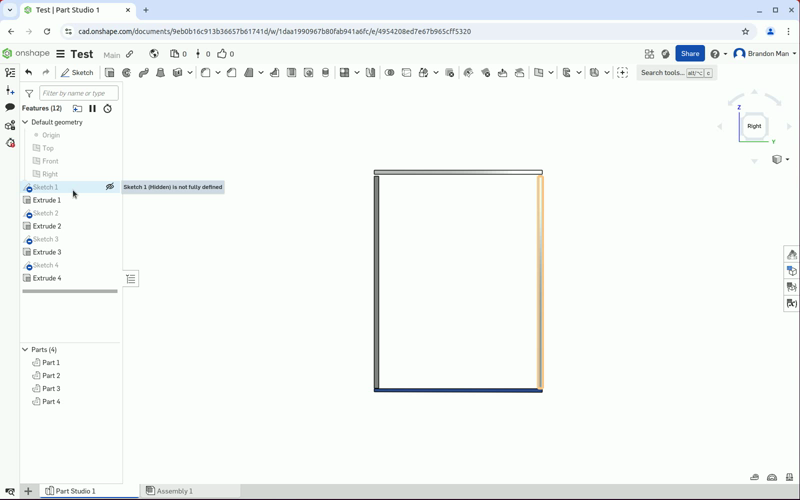
click(73, 189)
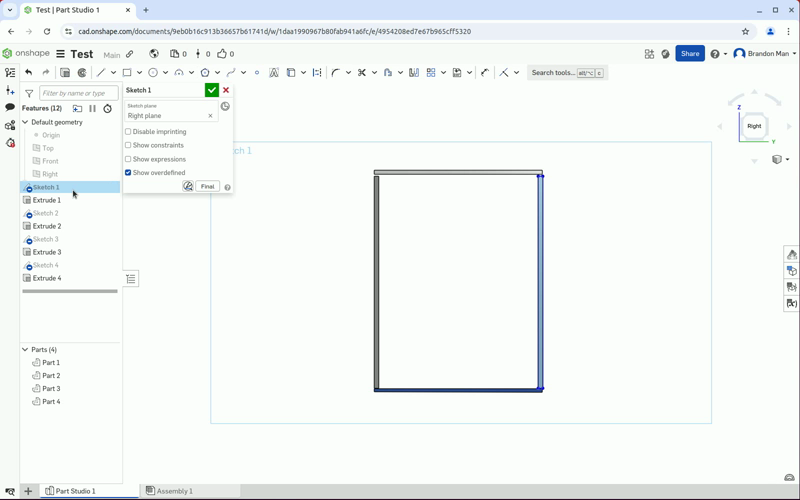
mouse_move(229, 92)
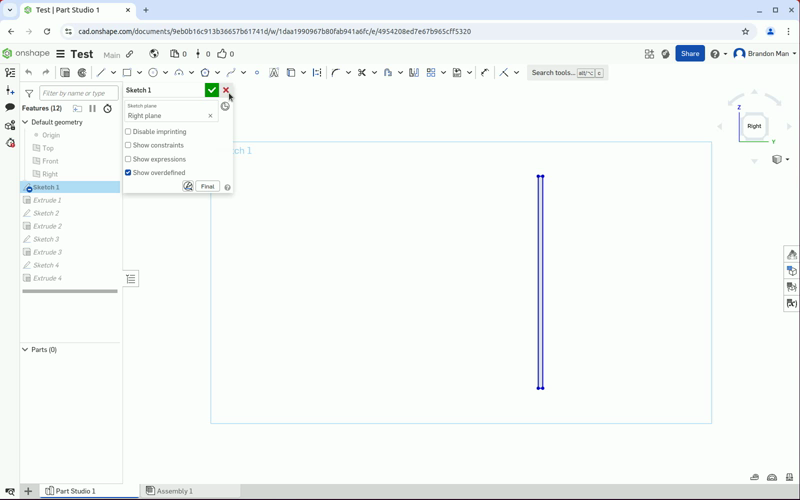
click(229, 92)
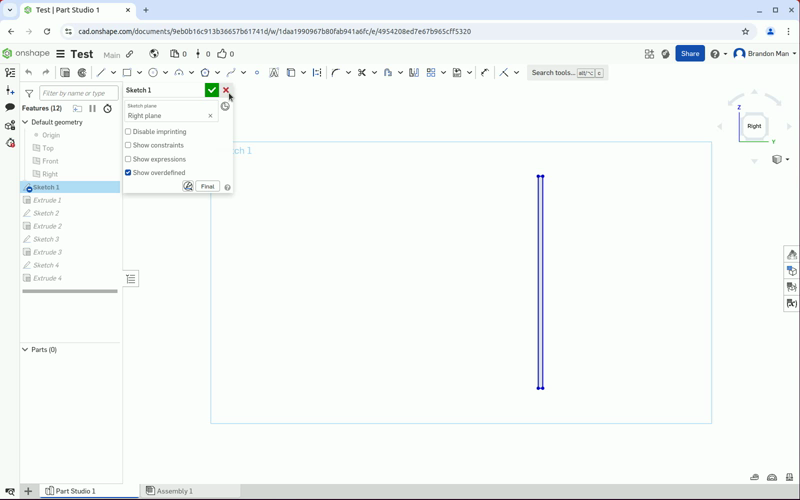
key(shift+s)
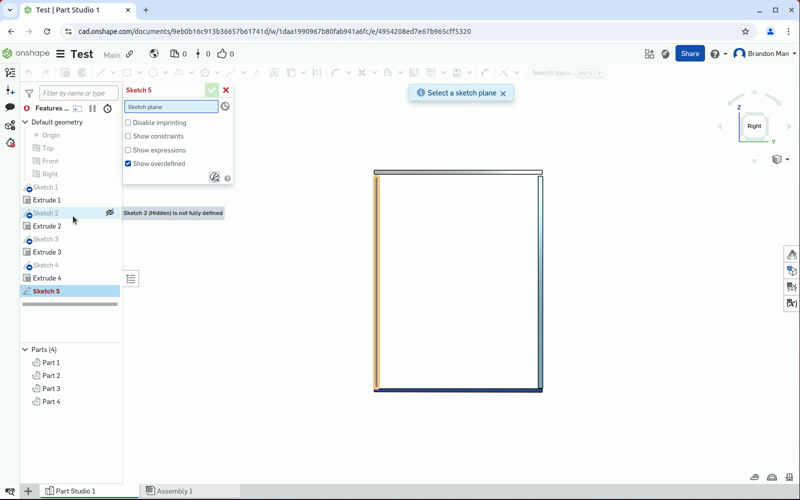
scroll(3)
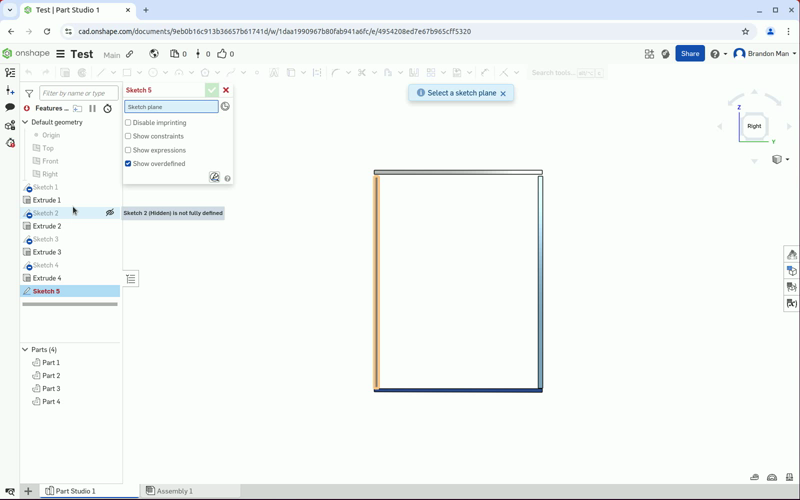
mouse_move(73, 176)
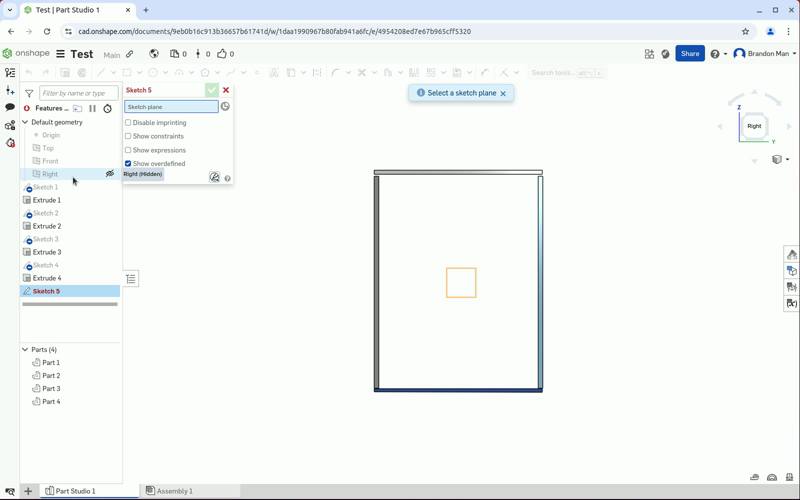
click(73, 176)
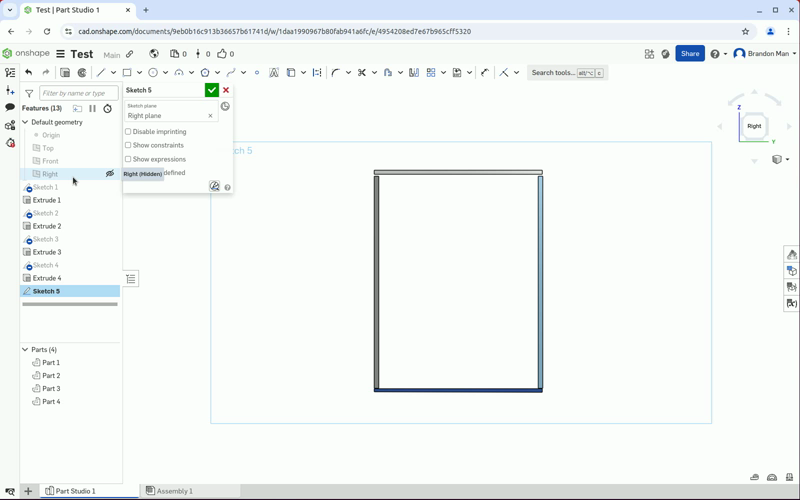
mouse_move(73, 352)
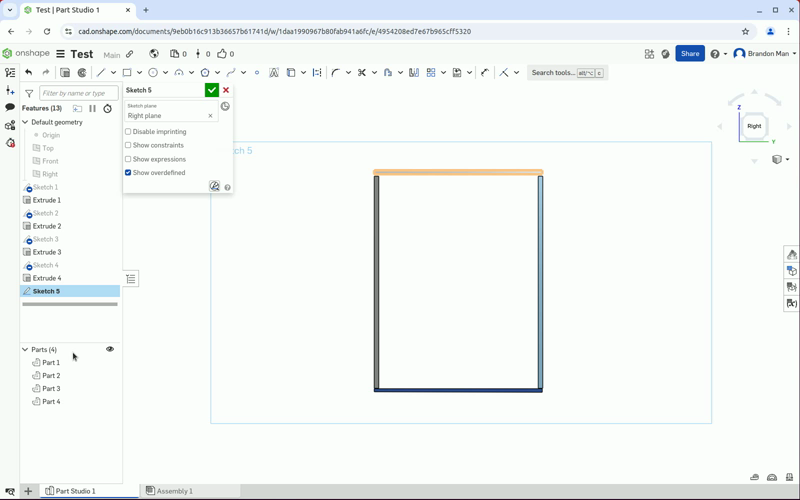
key(y)
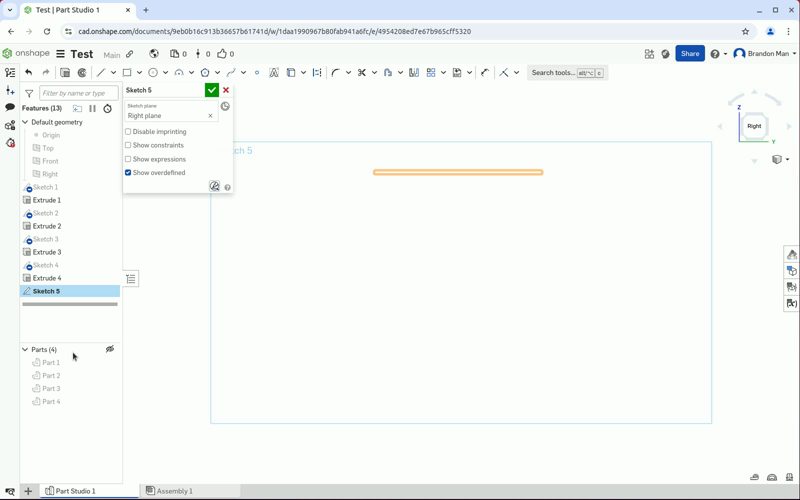
key(l)
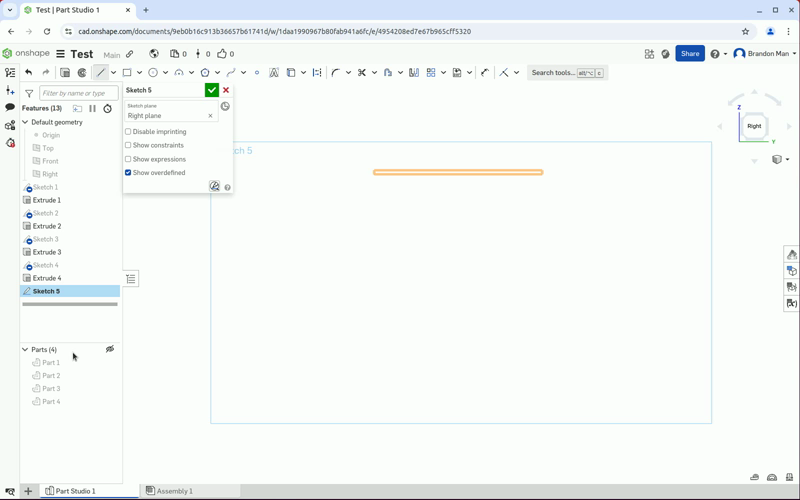
key_down(shift)
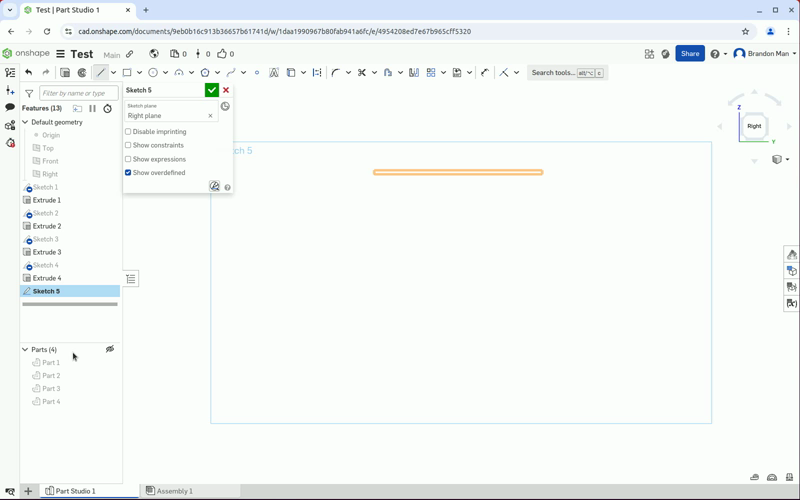
mouse_move(416, 388)
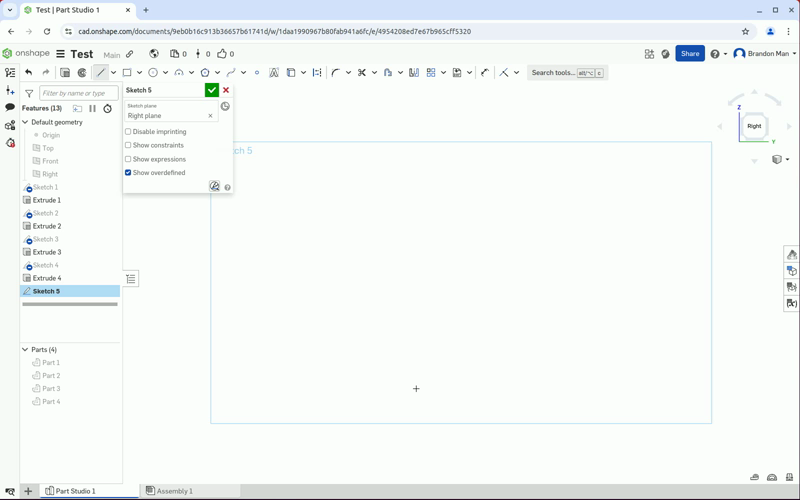
click(416, 388)
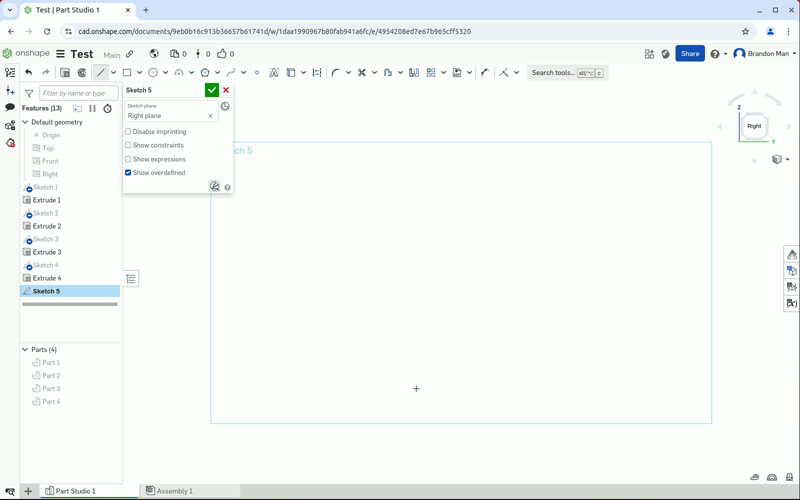
key_up(shift)
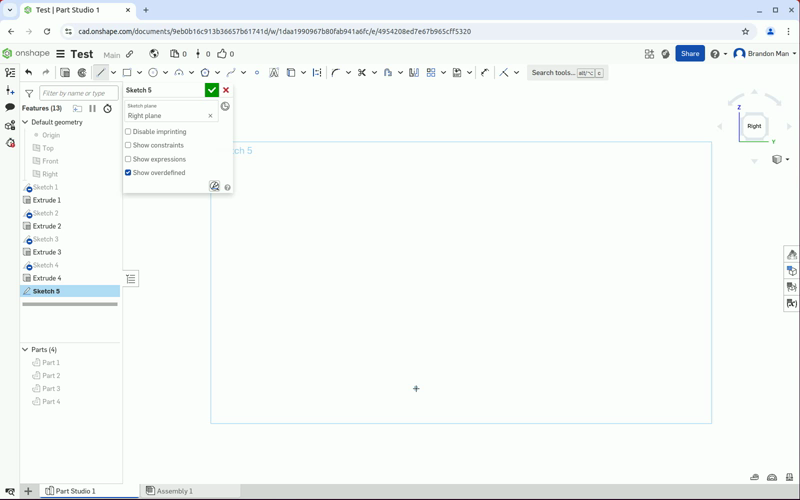
key_down(shift)
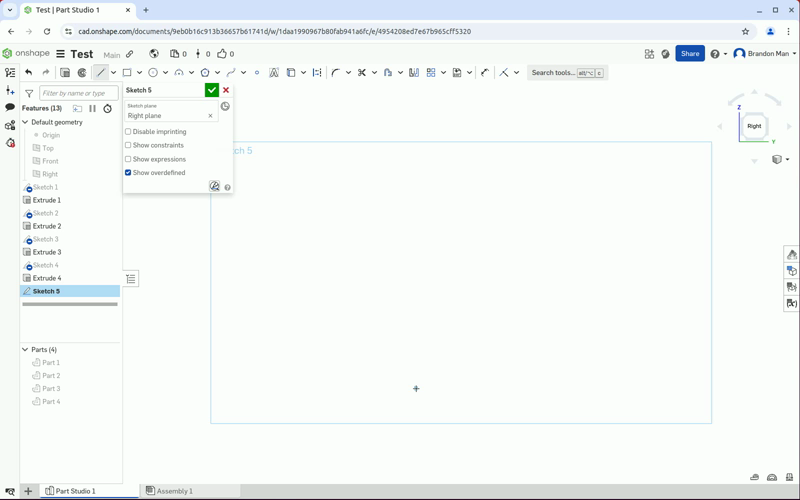
mouse_move(446, 388)
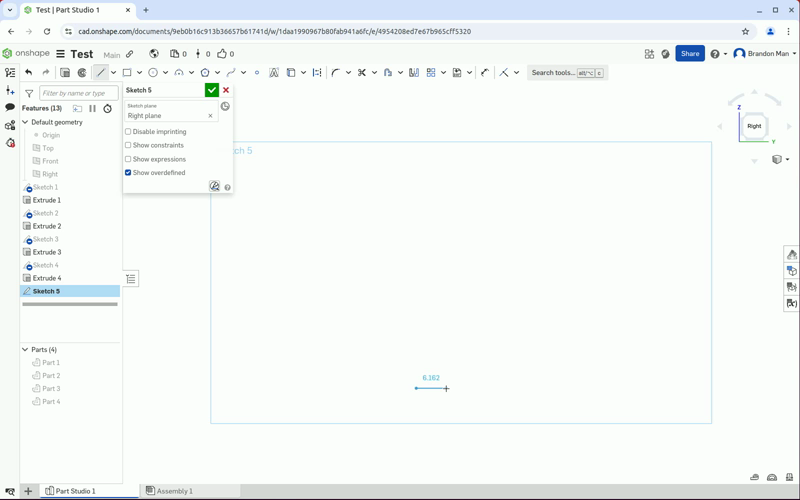
mouse_move(420, 388)
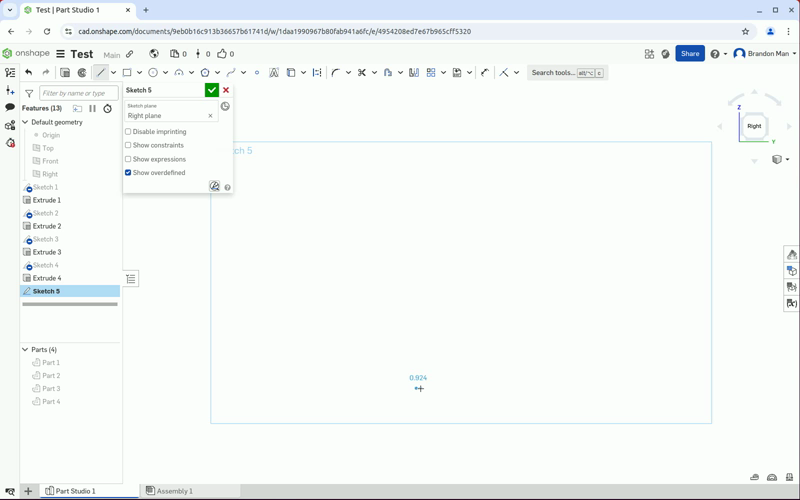
scroll(6)
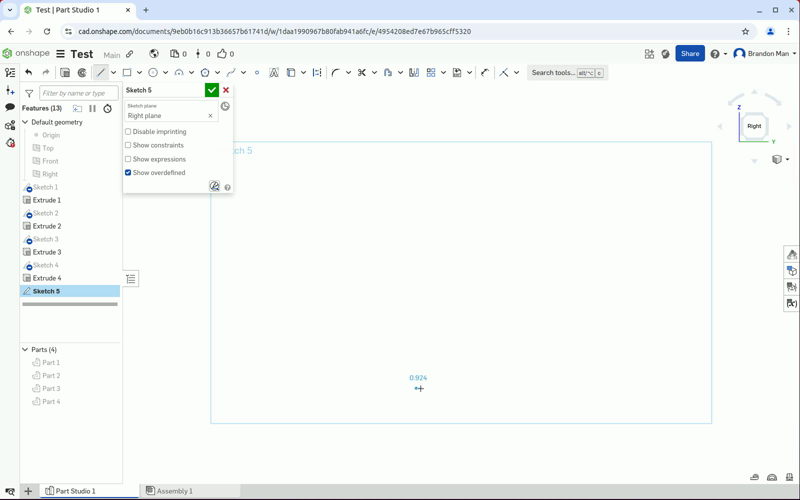
scroll(6)
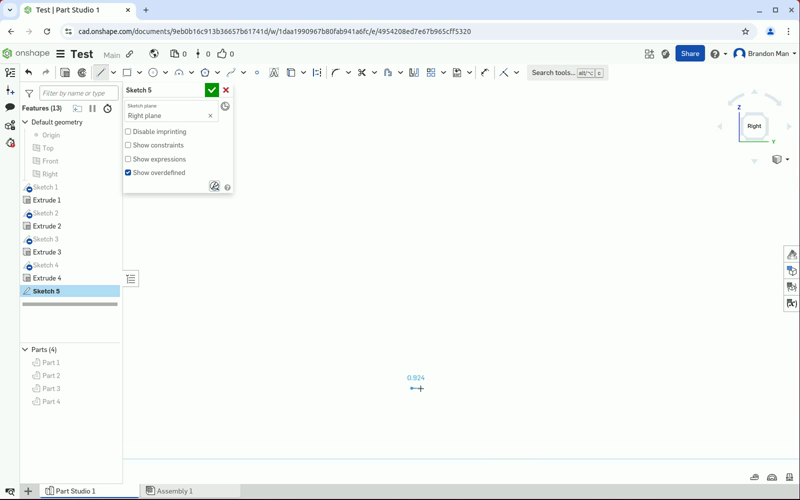
scroll(6)
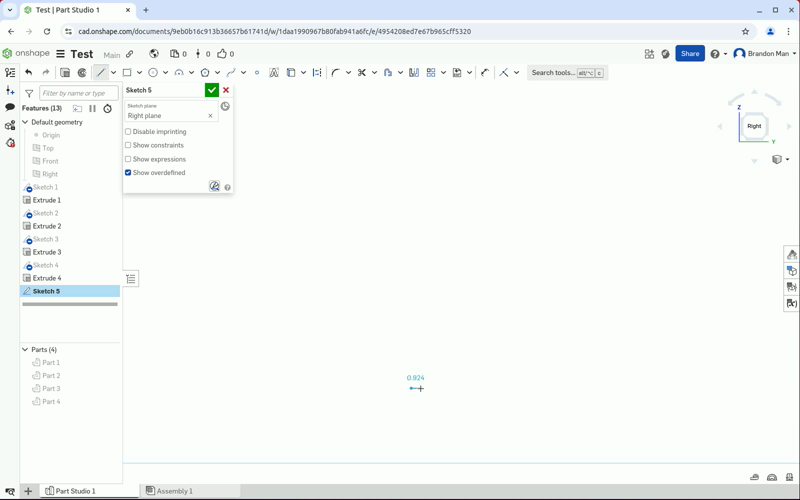
scroll(6)
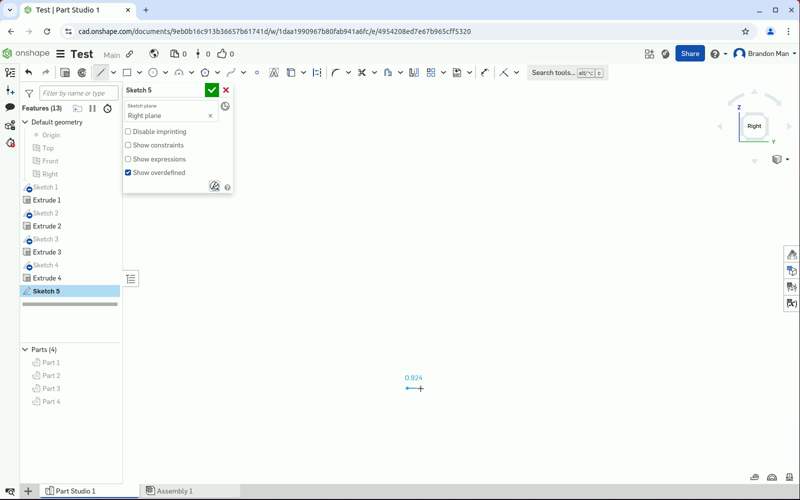
scroll(6)
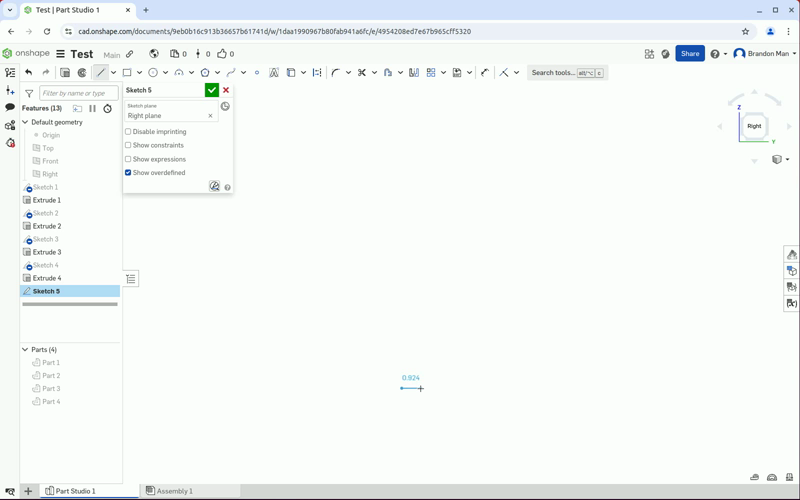
scroll(6)
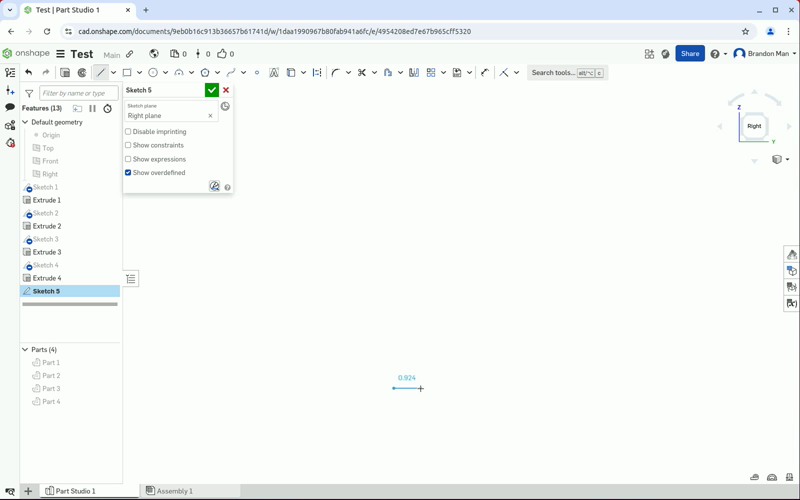
scroll(6)
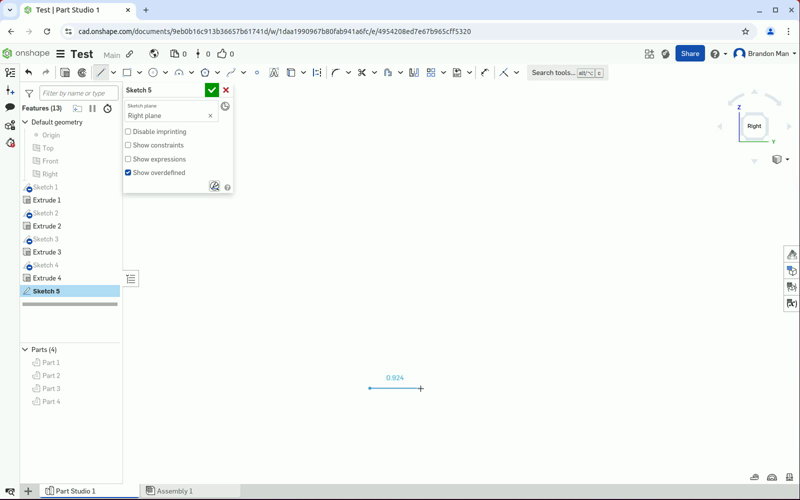
click(420, 388)
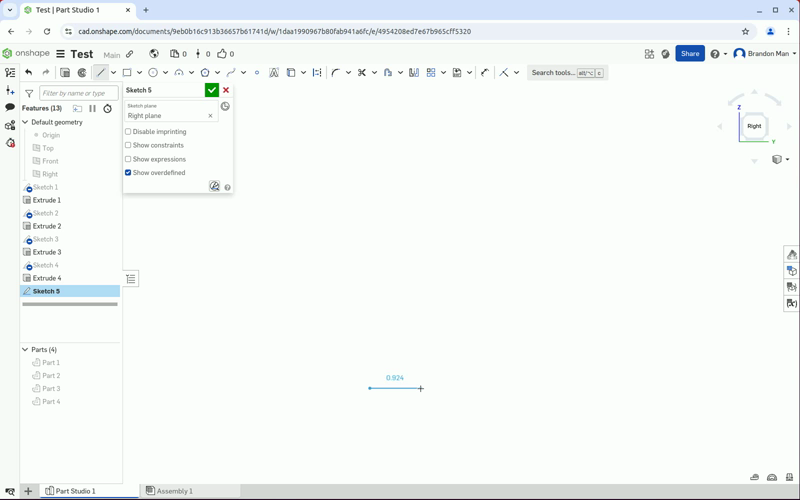
scroll(-6)
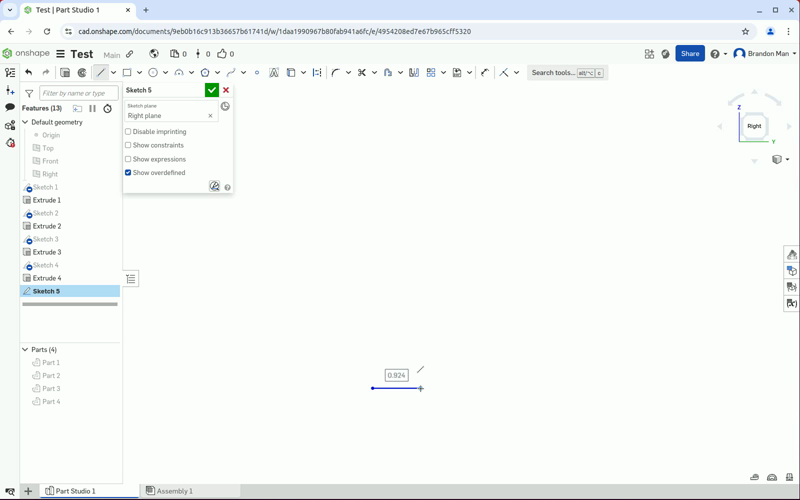
scroll(-6)
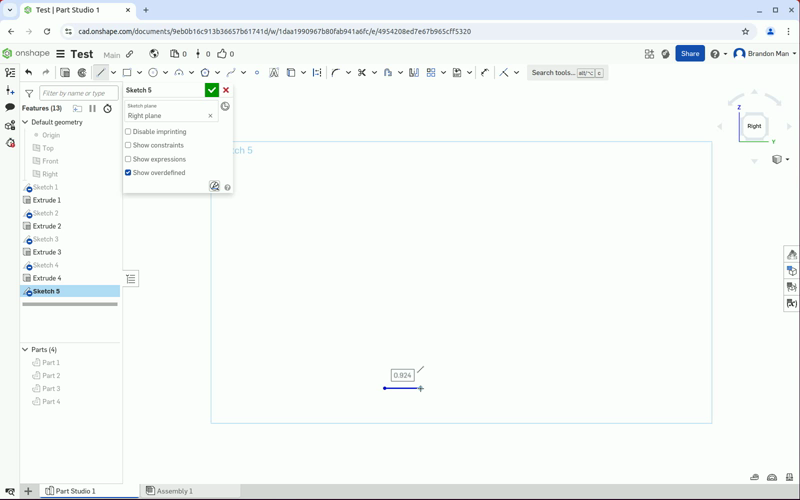
scroll(-6)
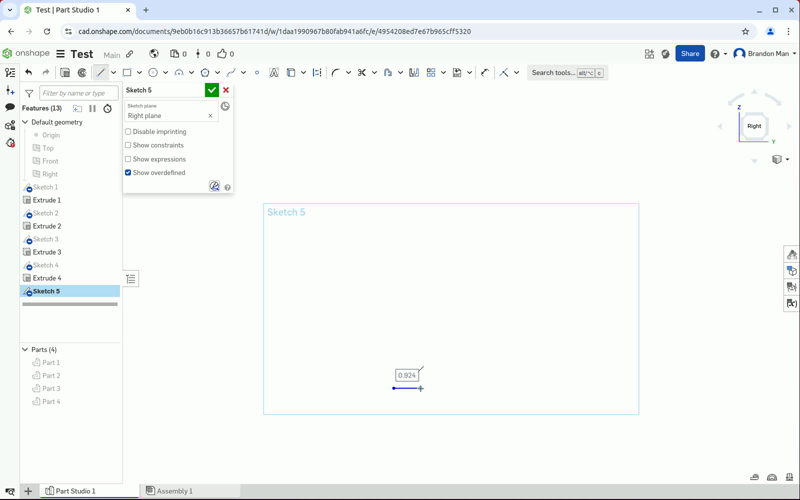
scroll(-6)
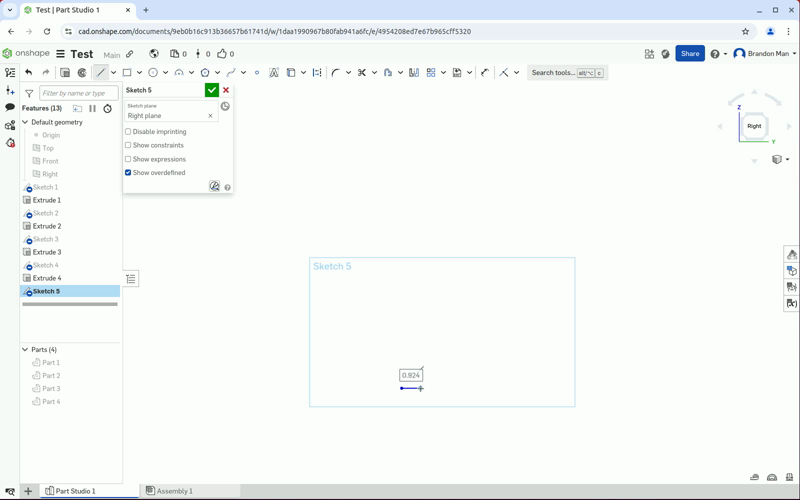
scroll(-6)
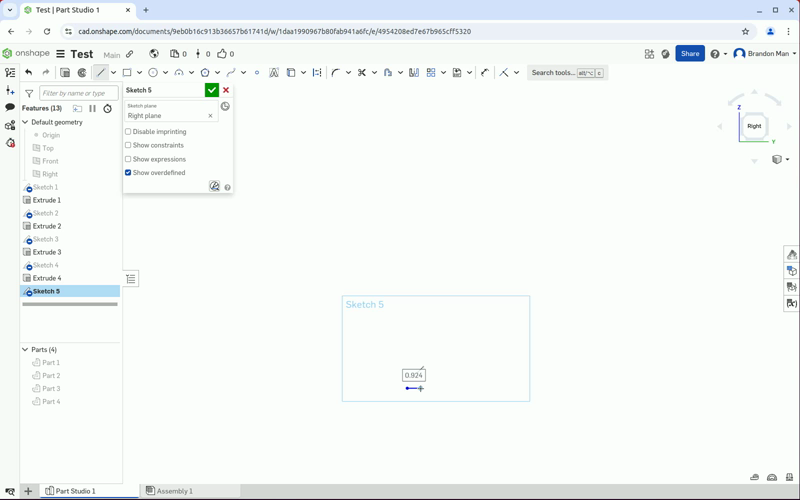
scroll(-6)
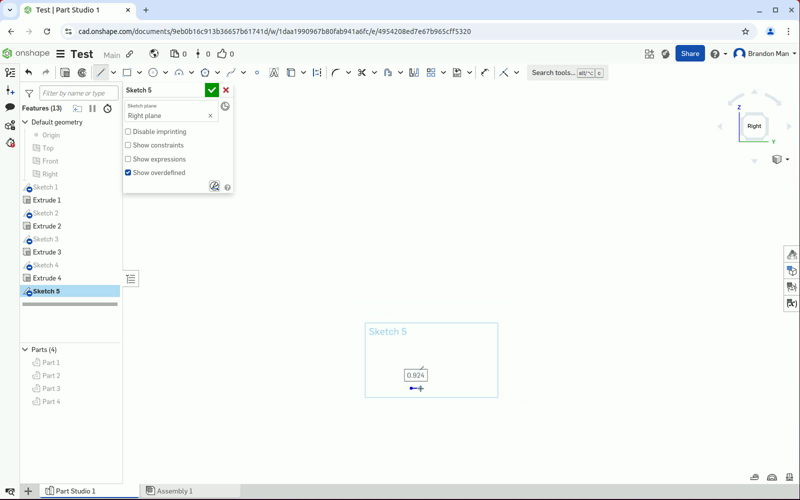
scroll(-6)
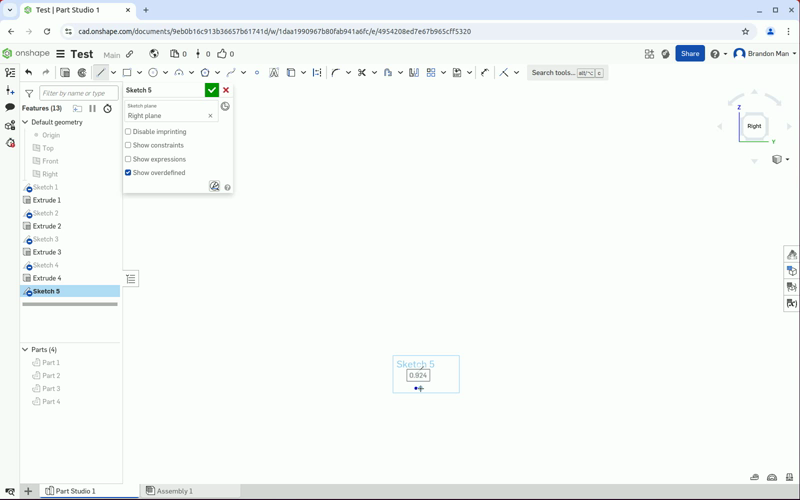
key_up(shift)
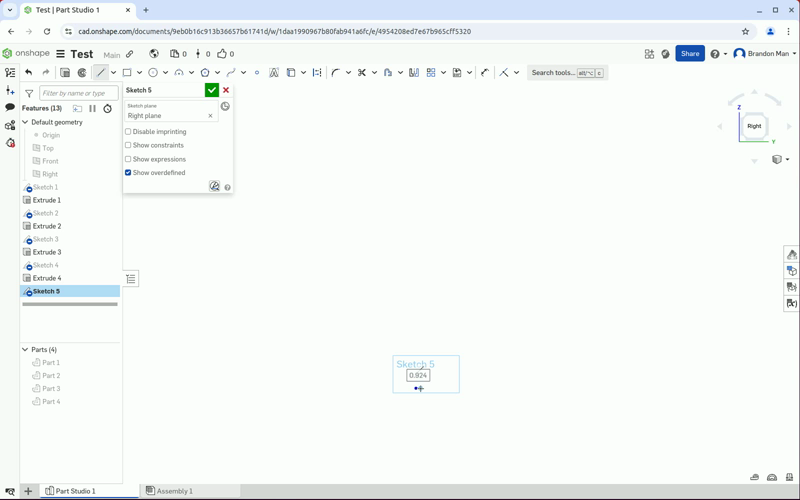
key_down(shift)
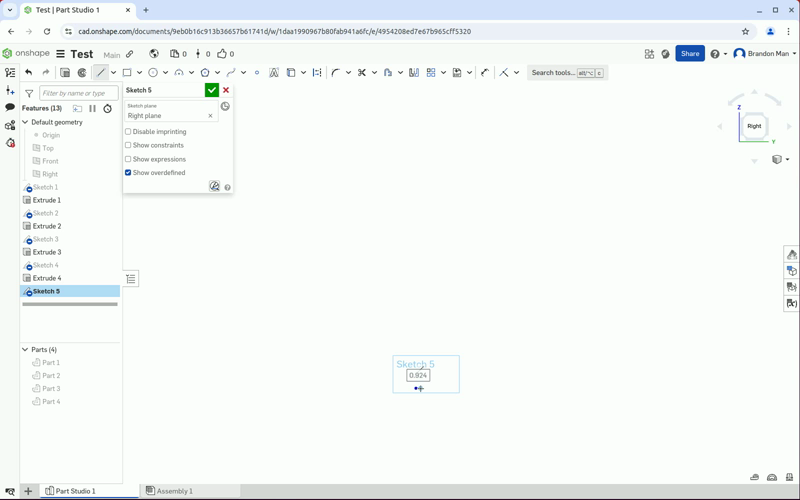
mouse_move(420, 176)
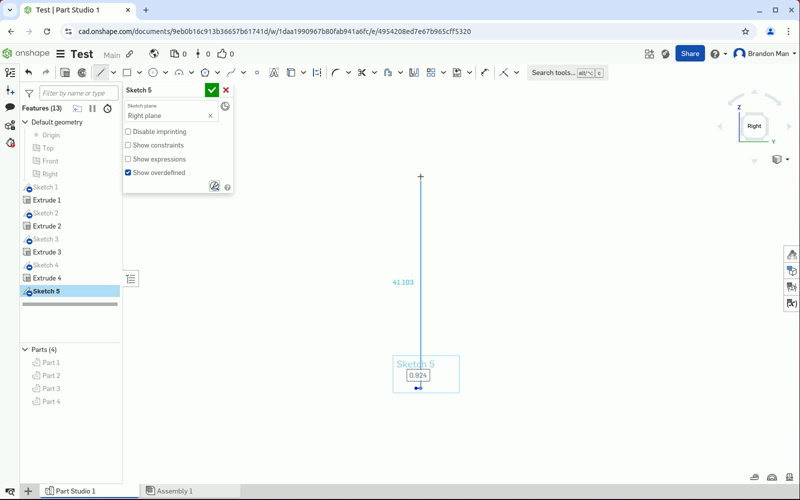
click(420, 176)
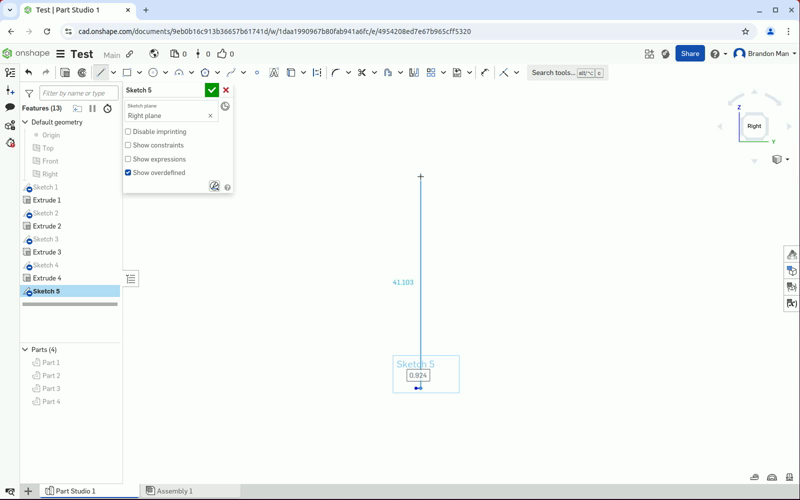
key_up(shift)
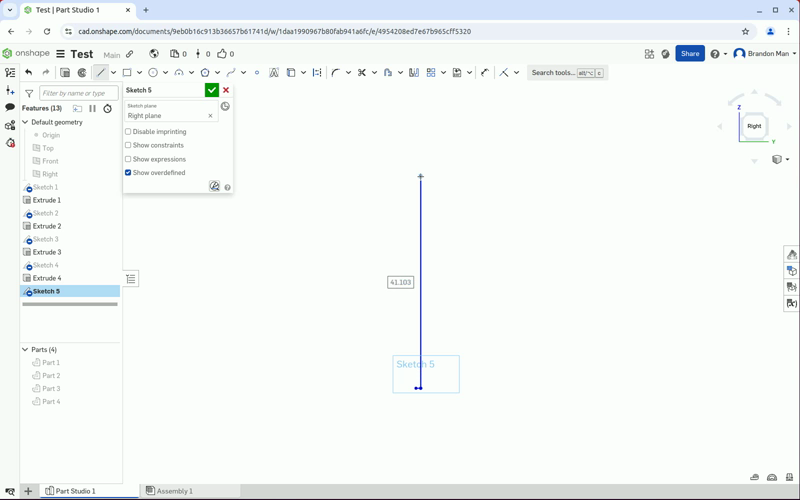
key_down(shift)
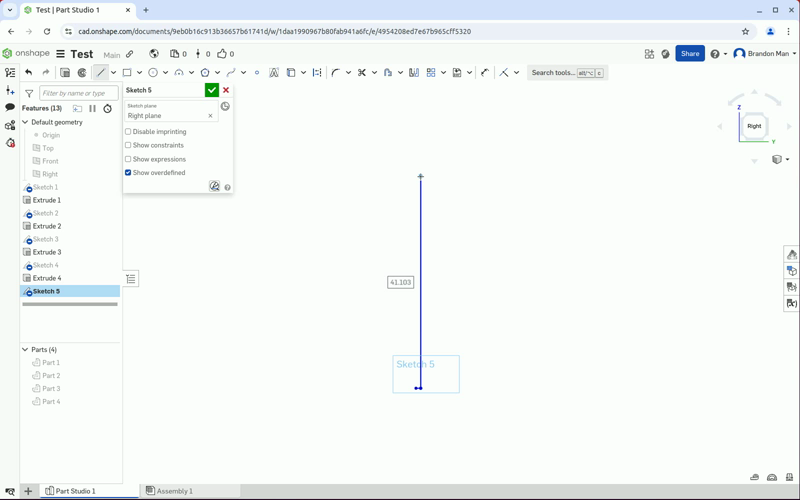
mouse_move(450, 176)
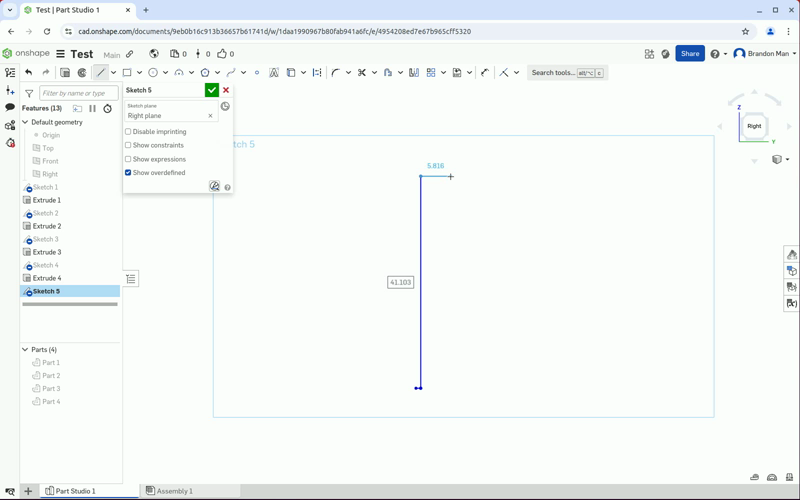
mouse_move(416, 176)
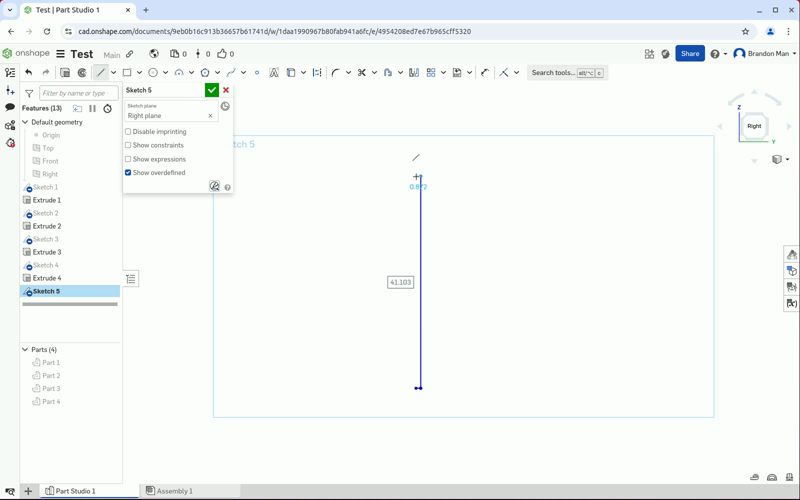
scroll(6)
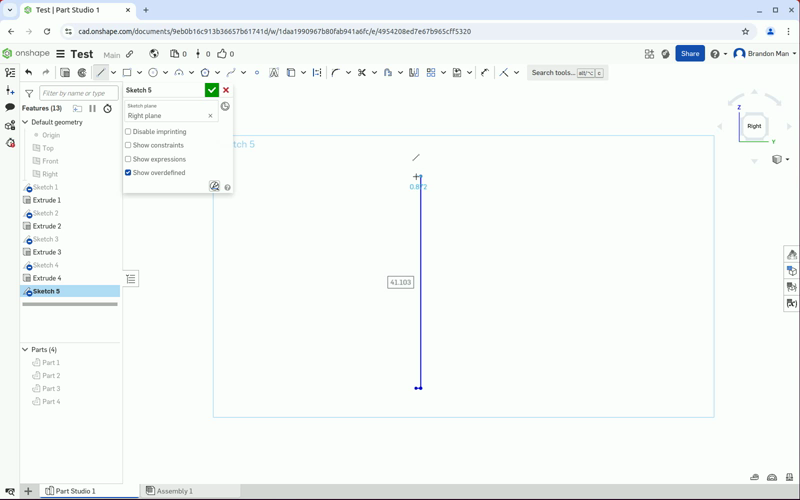
scroll(6)
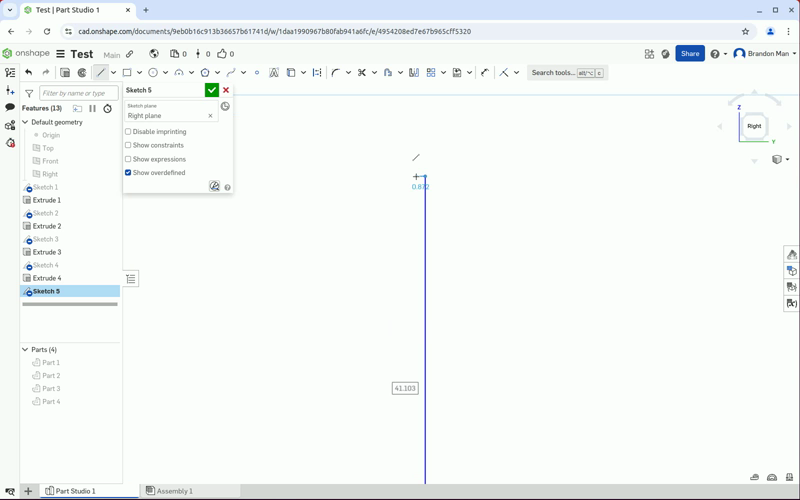
scroll(6)
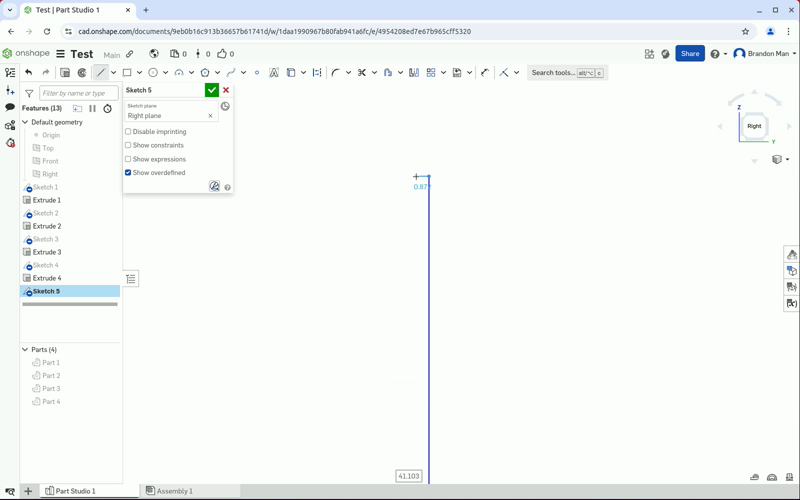
scroll(6)
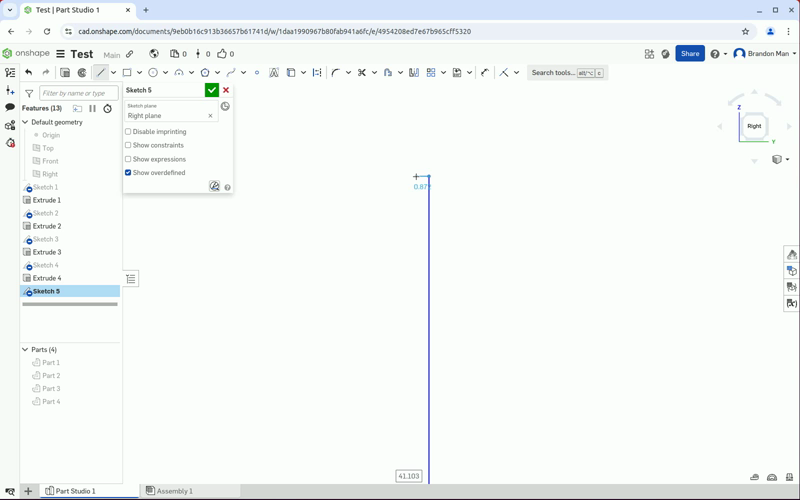
scroll(6)
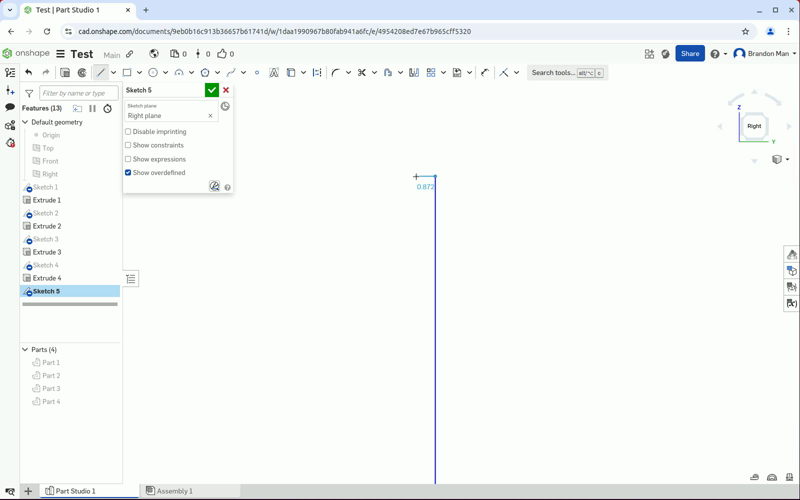
scroll(6)
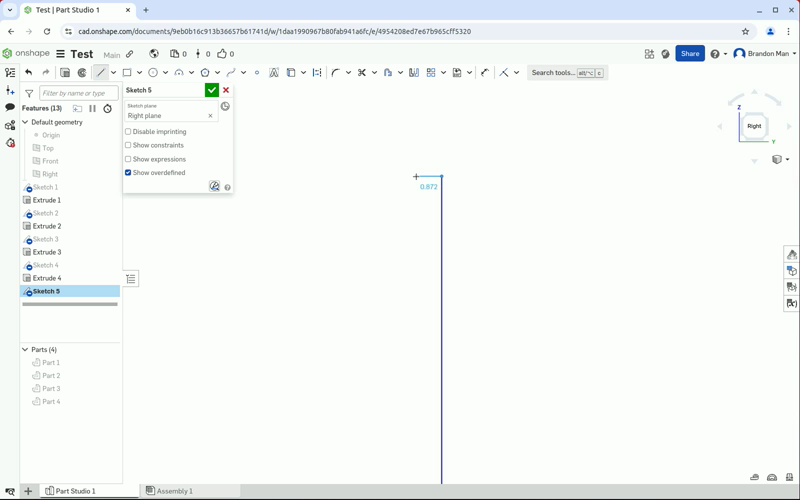
scroll(6)
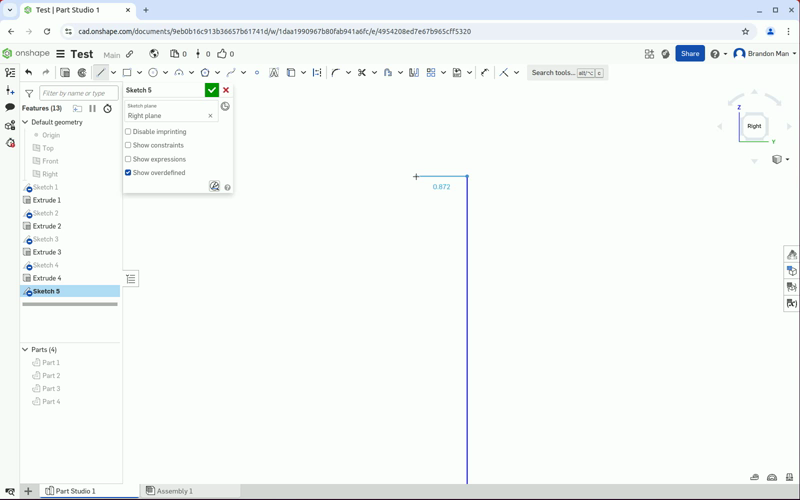
click(416, 176)
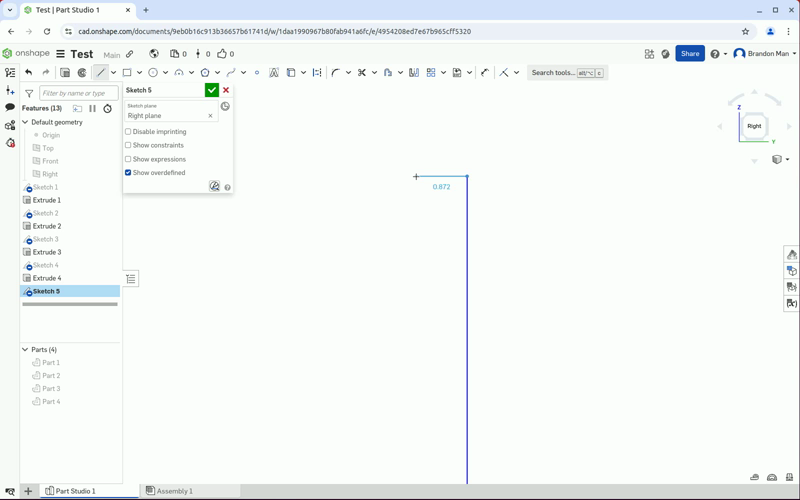
scroll(-6)
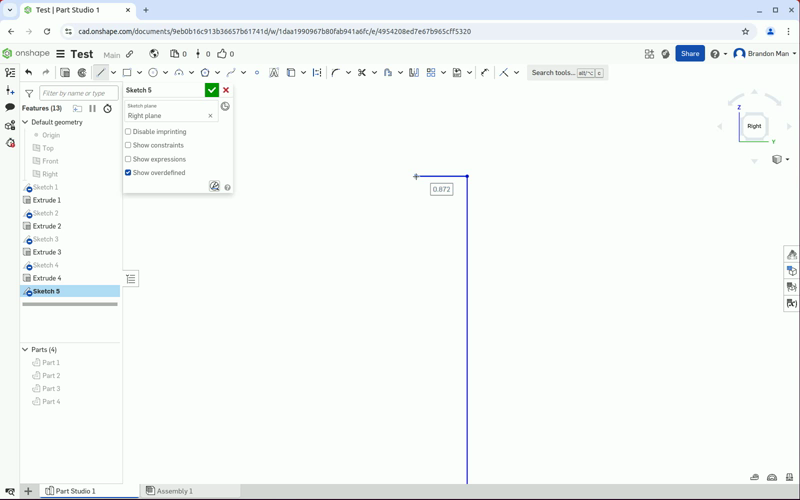
scroll(-6)
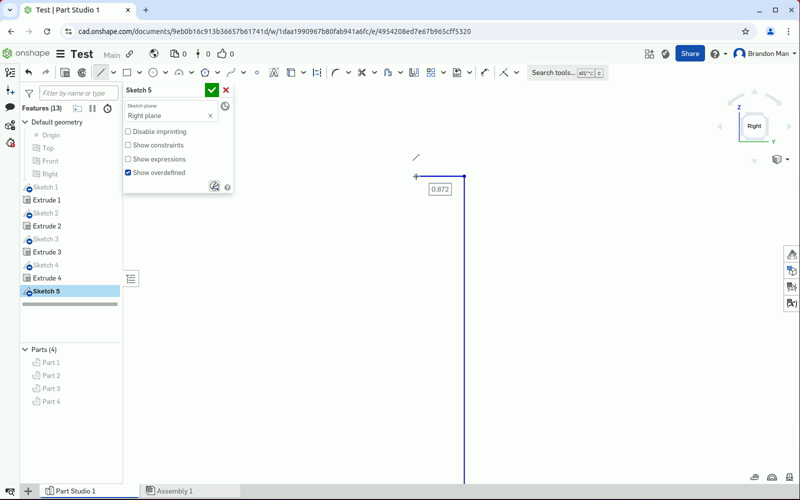
scroll(-6)
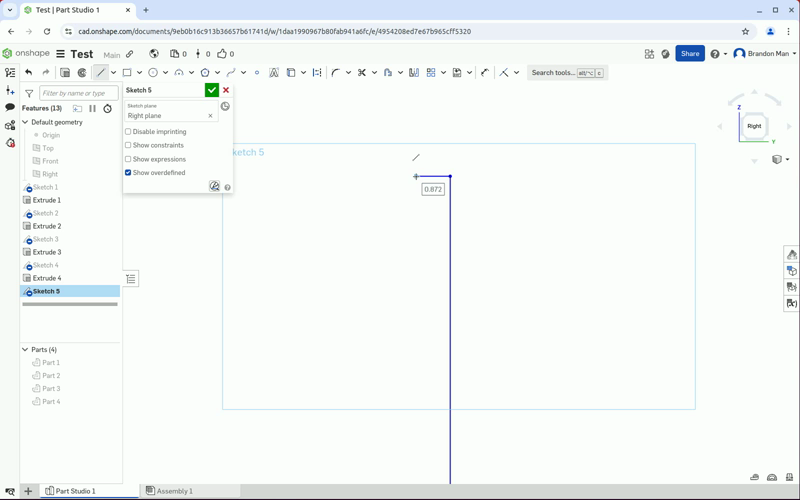
scroll(-6)
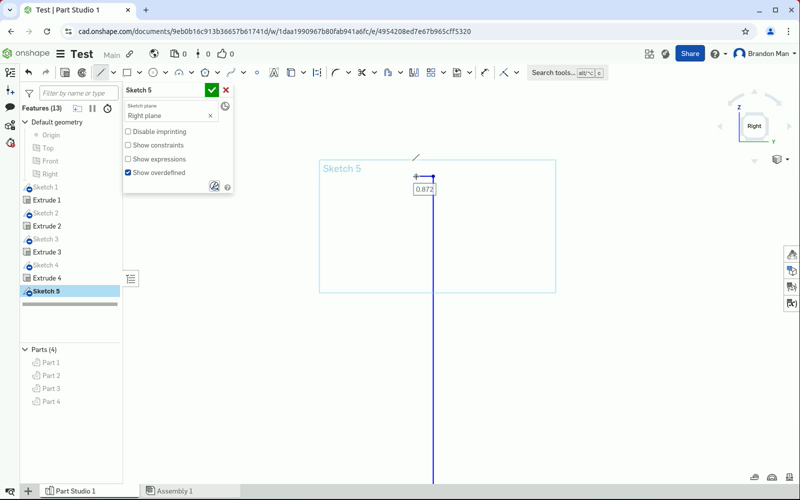
scroll(-6)
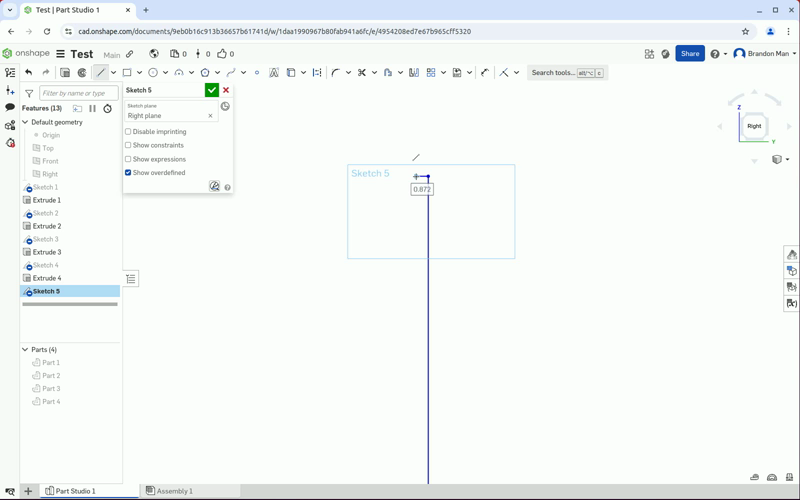
scroll(-6)
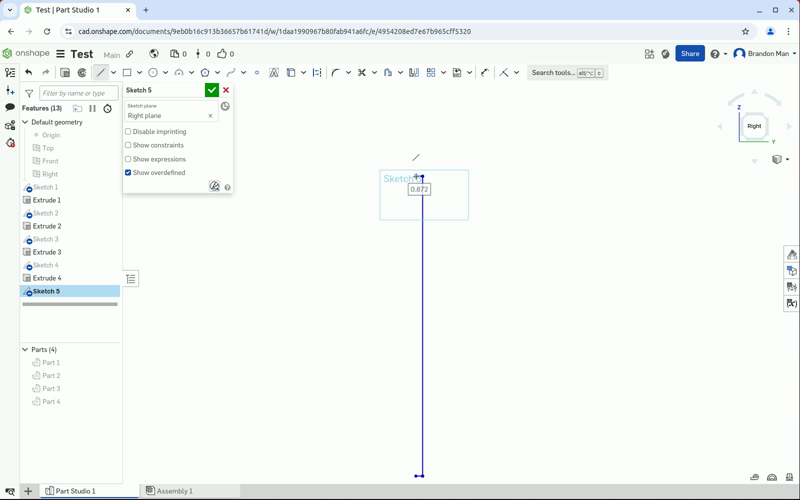
scroll(-6)
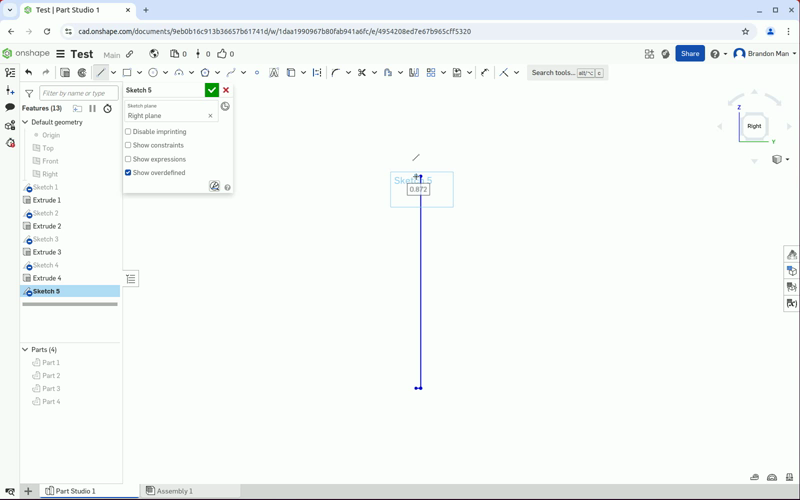
key_up(shift)
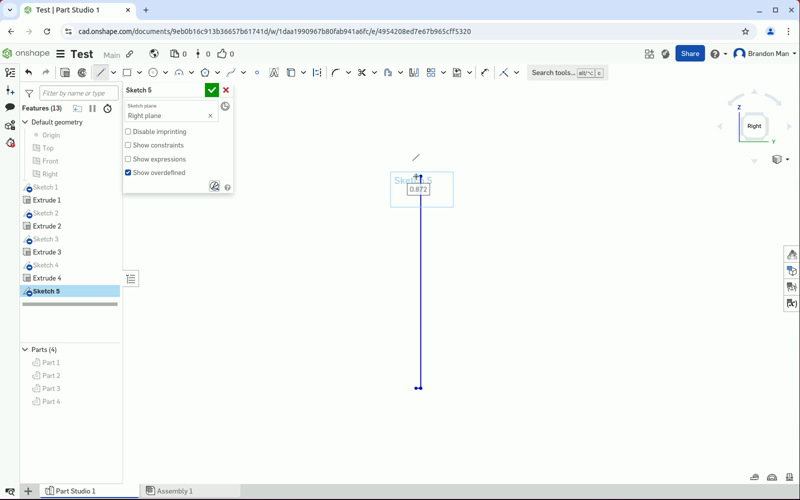
key_down(shift)
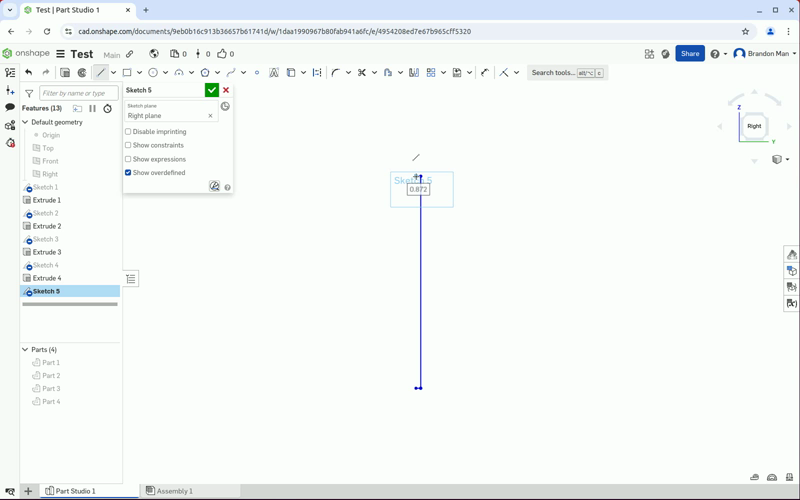
mouse_move(416, 388)
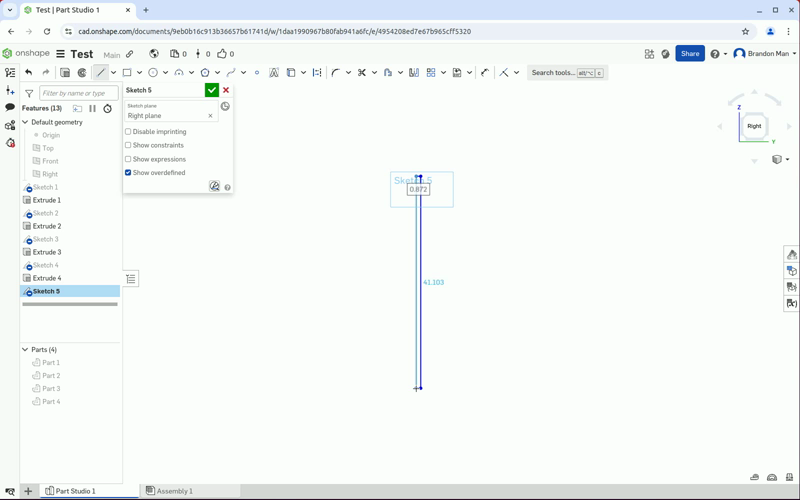
key_up(shift)
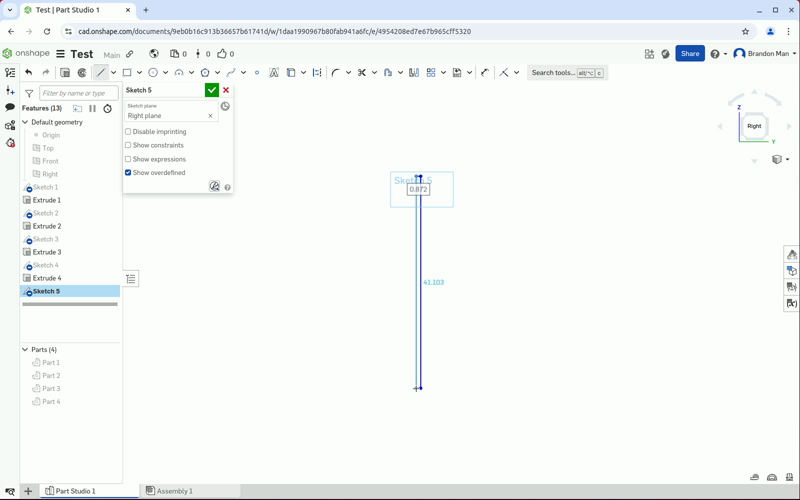
click(416, 388)
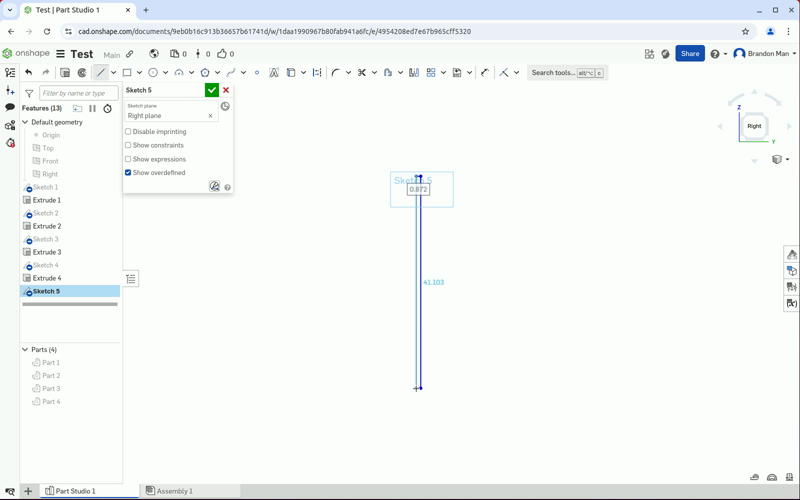
key(esc)
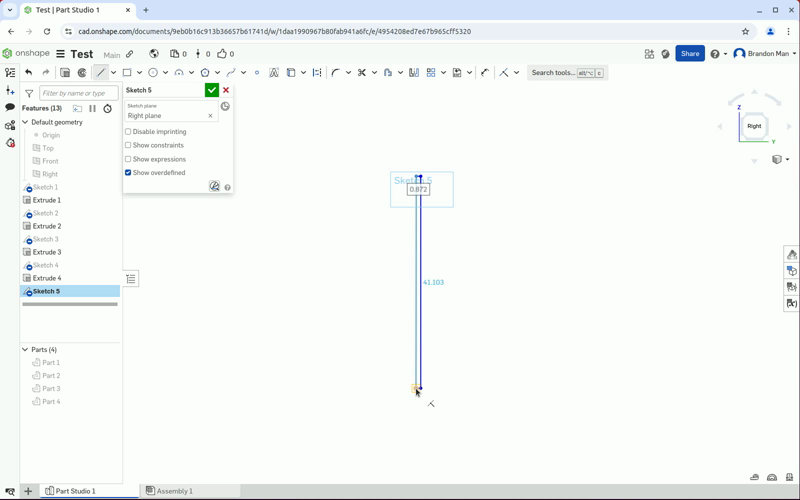
mouse_move(416, 205)
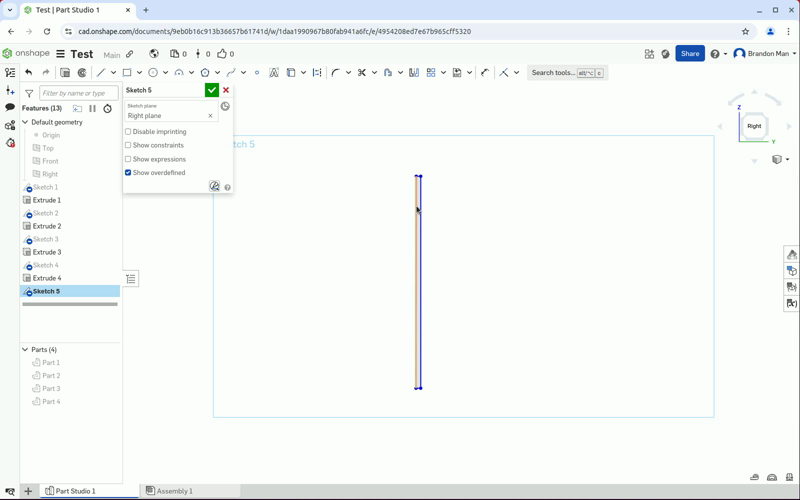
scroll(6)
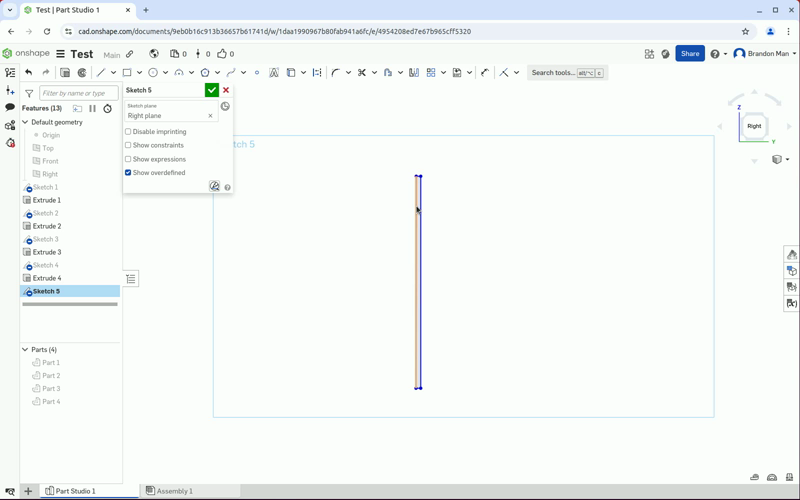
scroll(6)
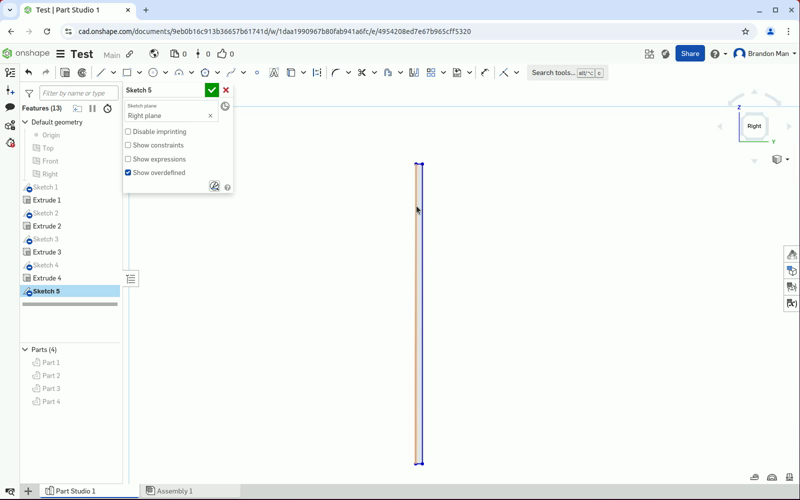
scroll(6)
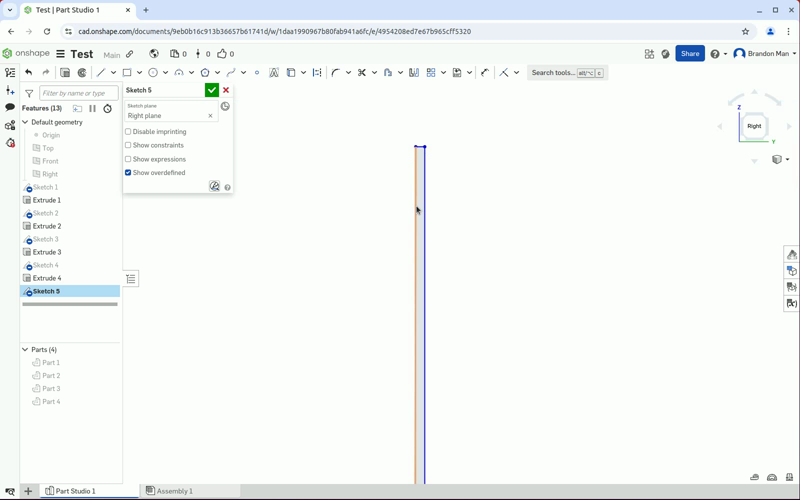
scroll(6)
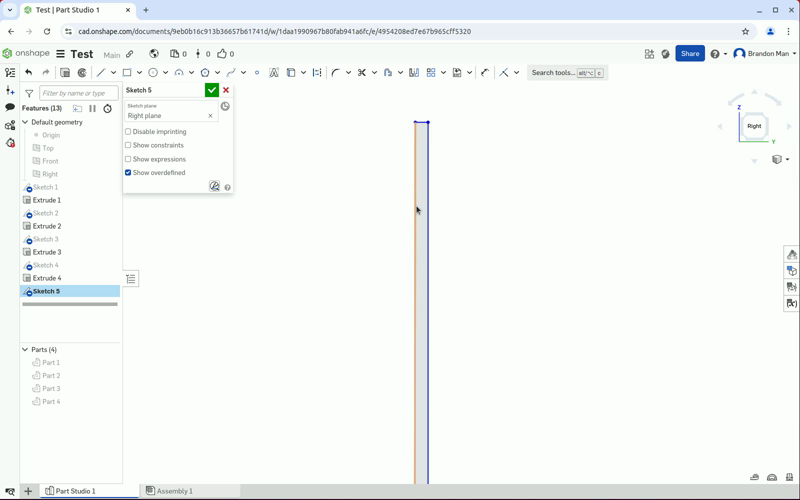
scroll(6)
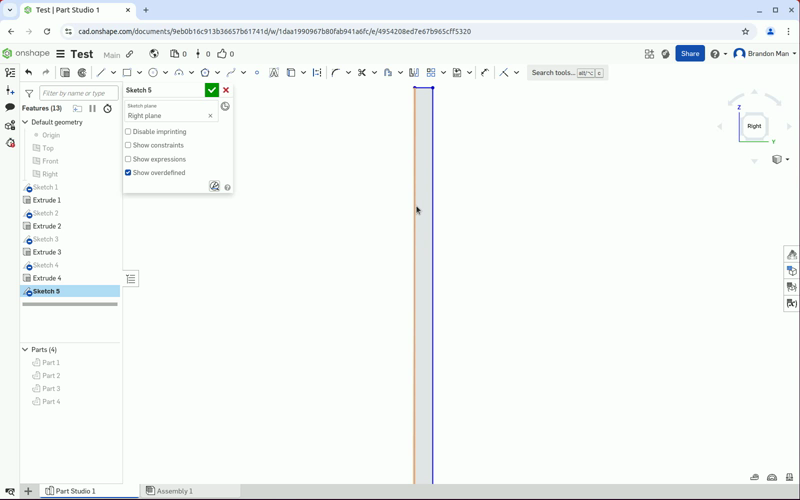
scroll(6)
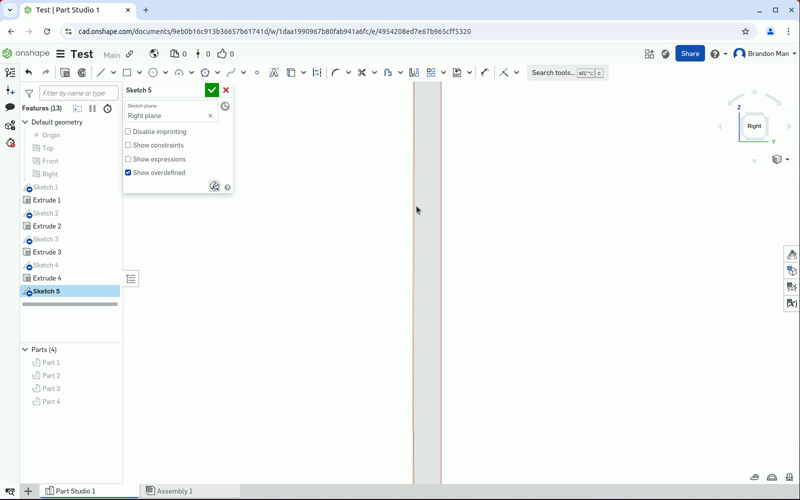
scroll(6)
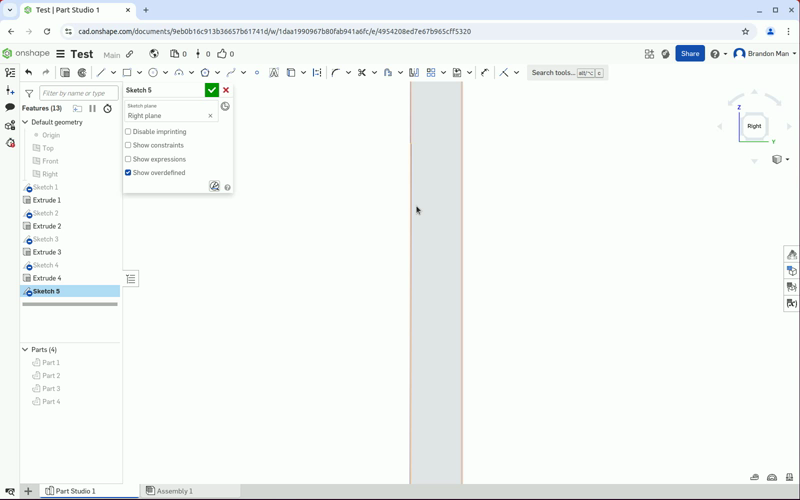
click(416, 205)
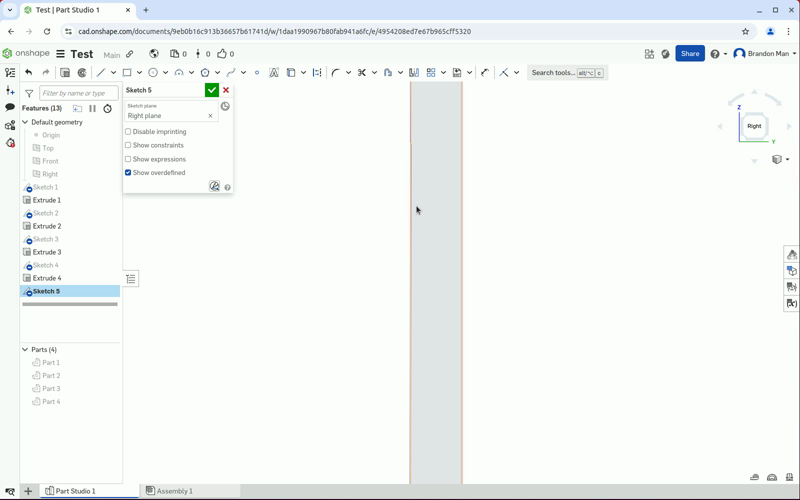
scroll(-6)
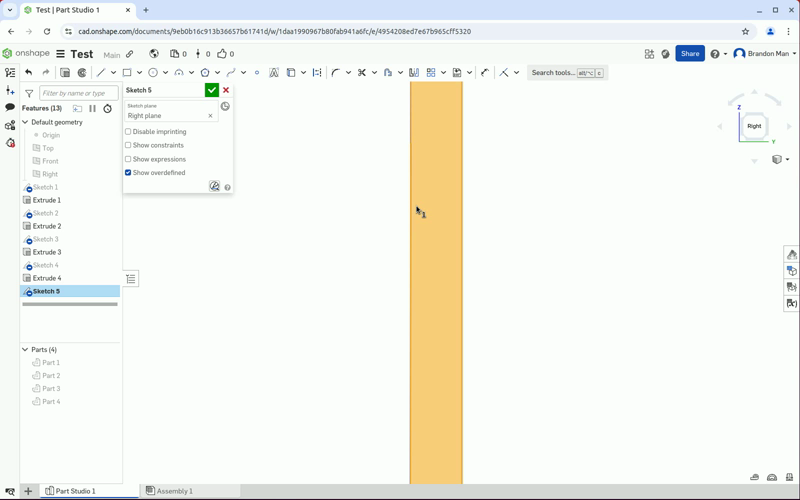
scroll(-6)
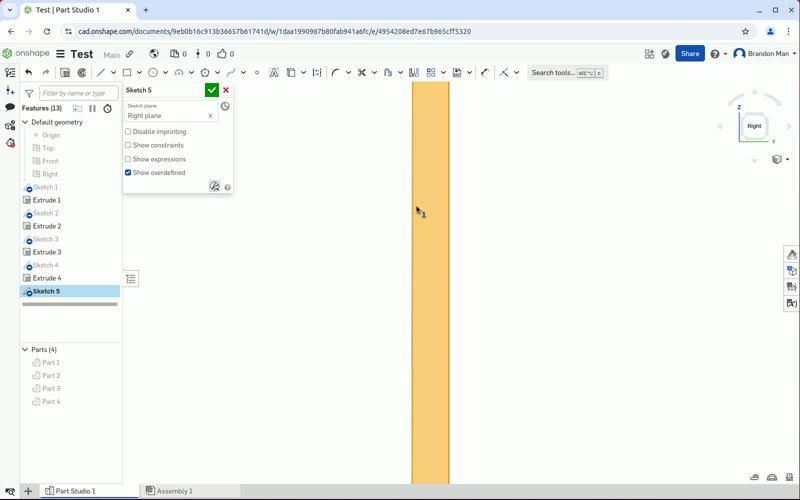
scroll(-6)
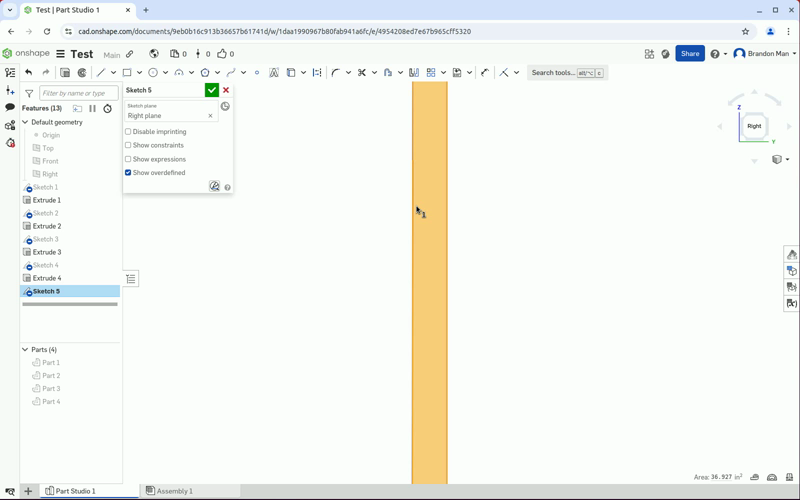
scroll(-6)
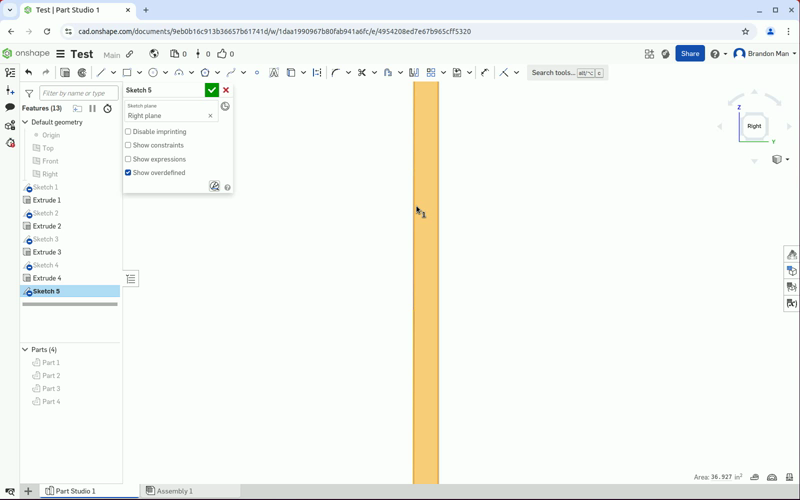
scroll(-6)
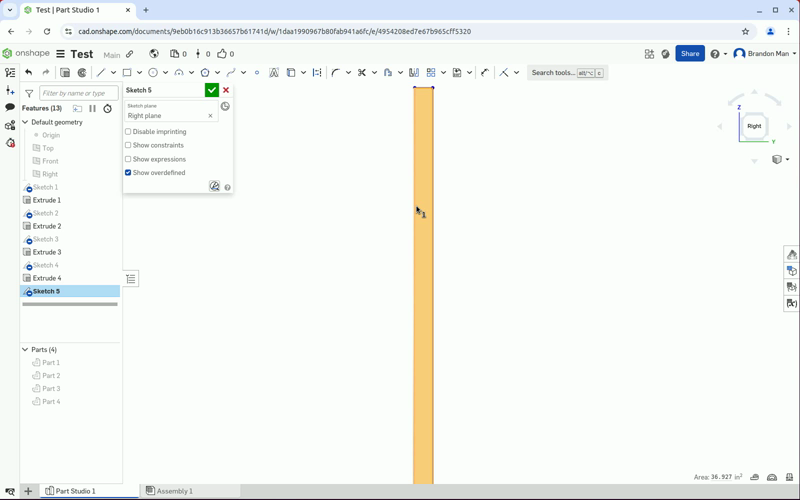
scroll(-6)
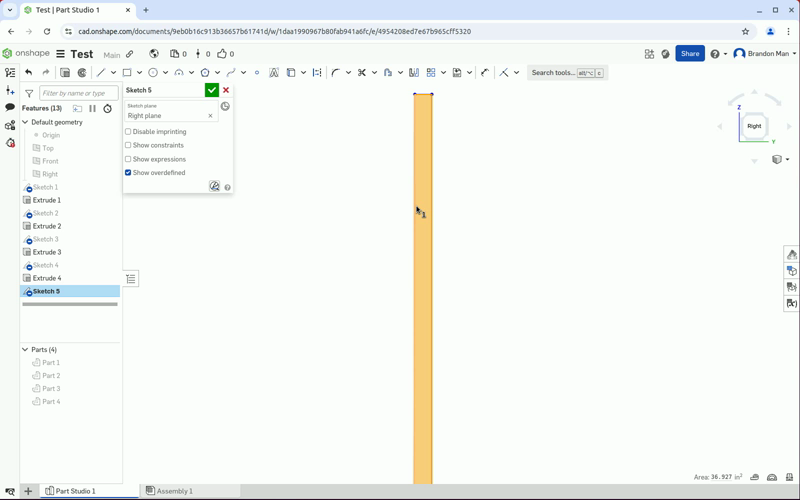
scroll(-6)
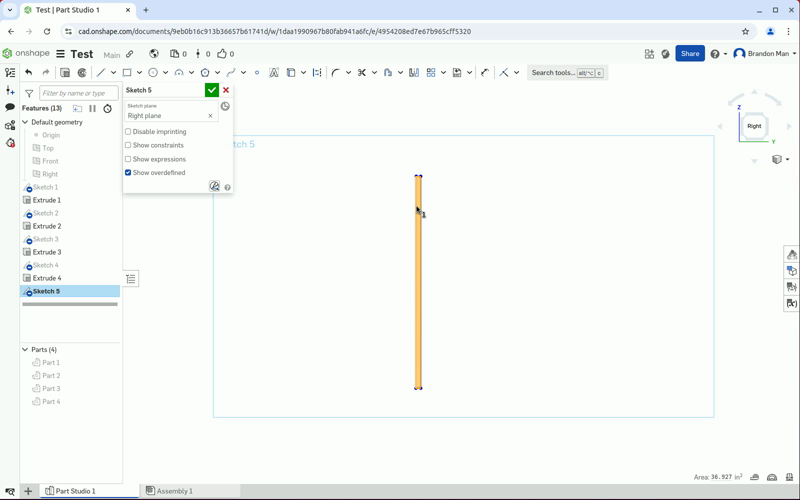
mouse_move(73, 352)
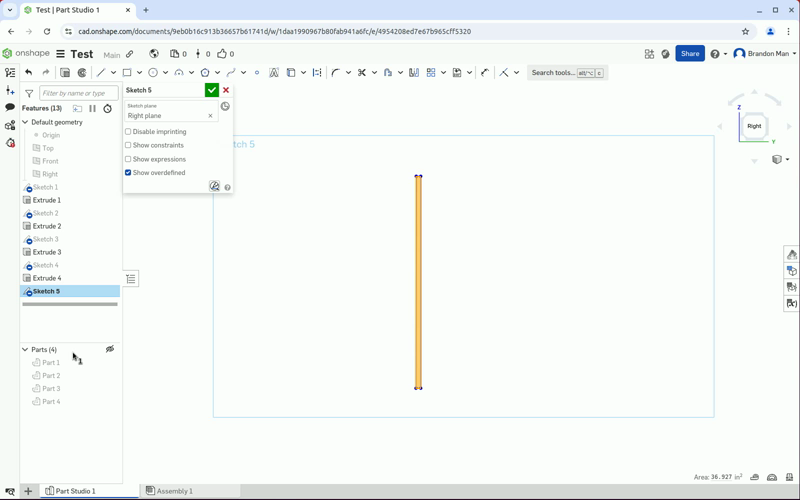
key(shift+y)
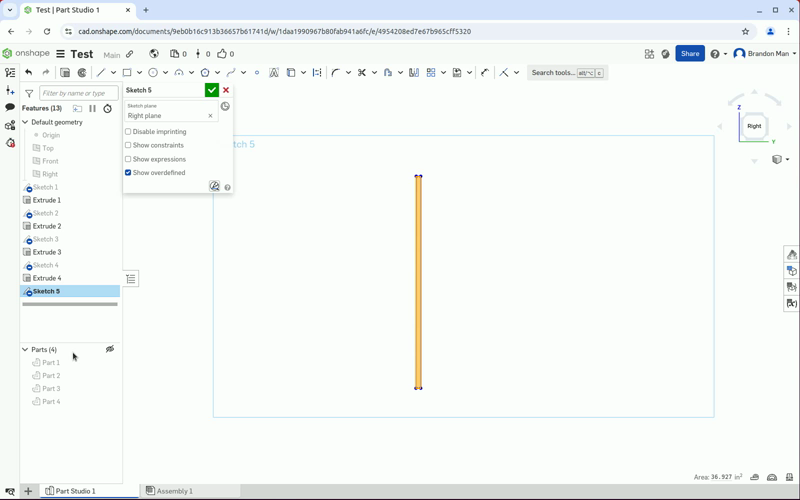
key(shift+e)
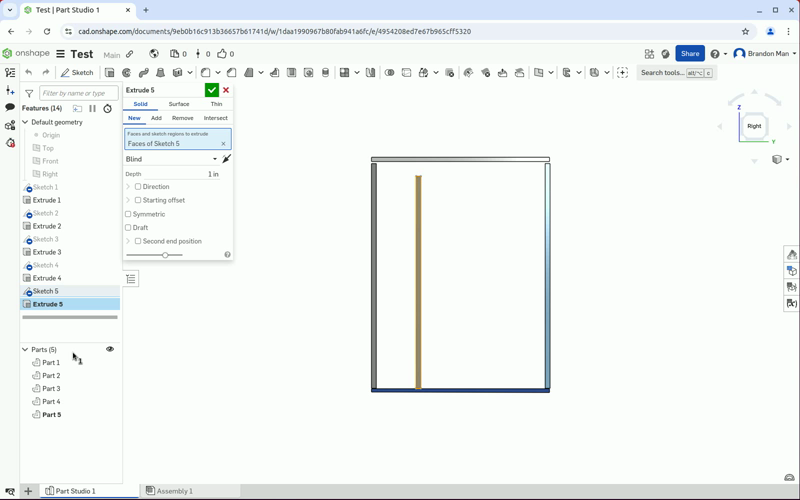
mouse_move(143, 106)
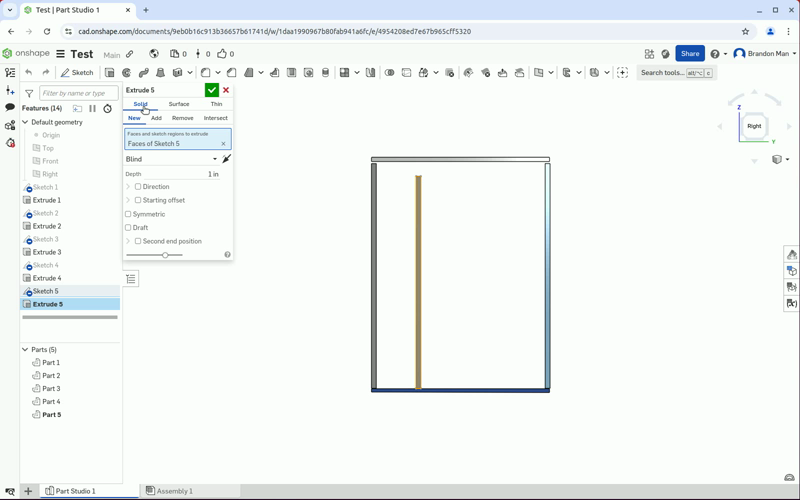
click(143, 106)
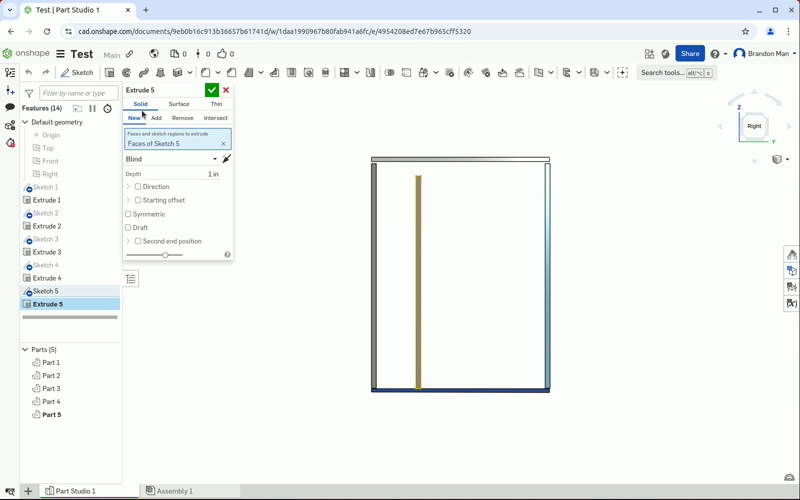
mouse_move(137, 120)
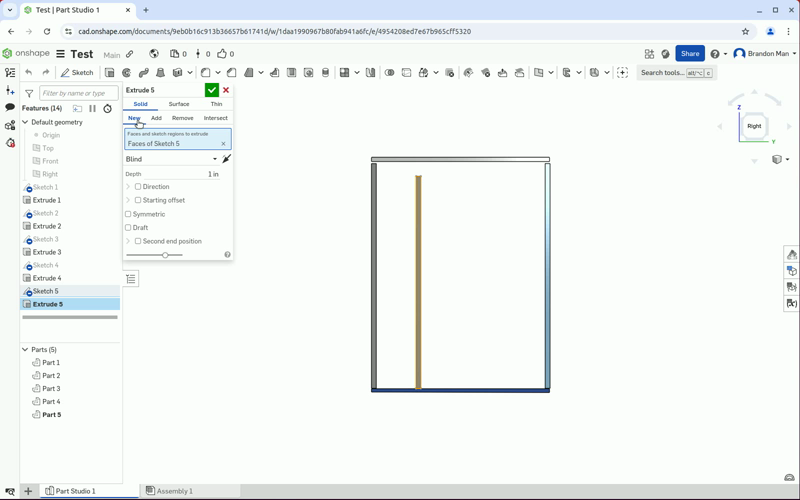
click(137, 120)
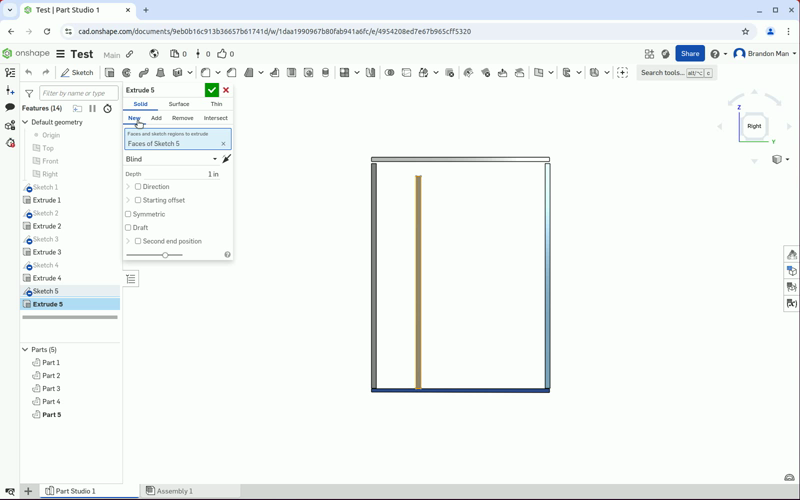
key(tab, 4)
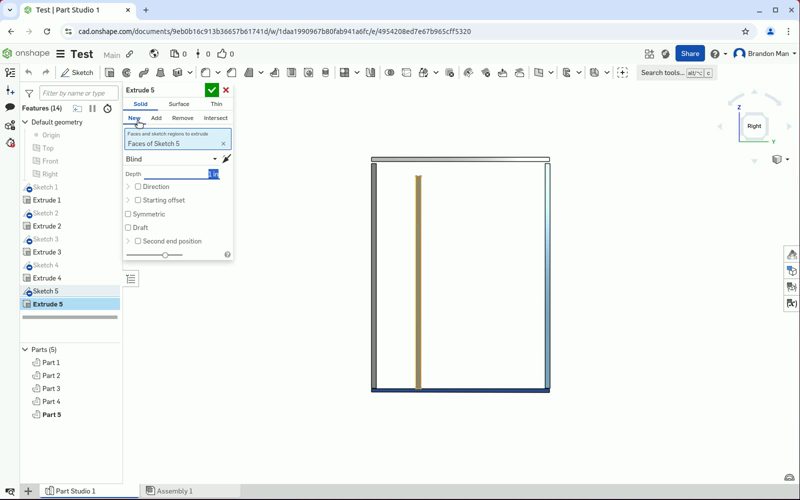
text(1.926)
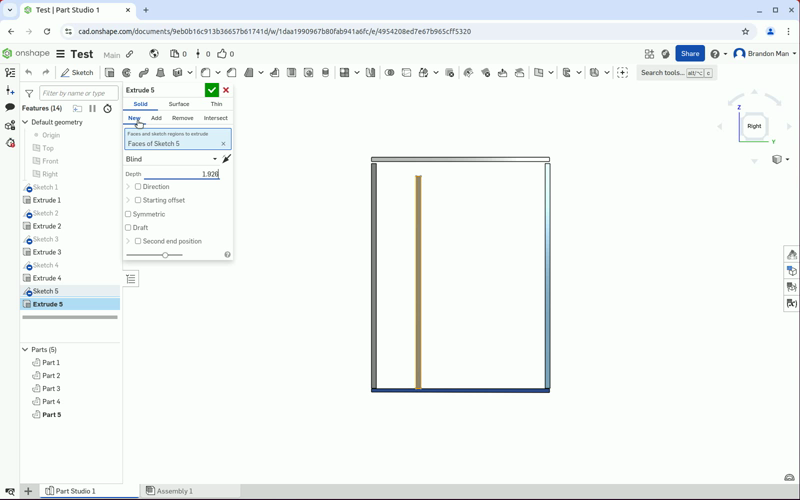
key(enter)
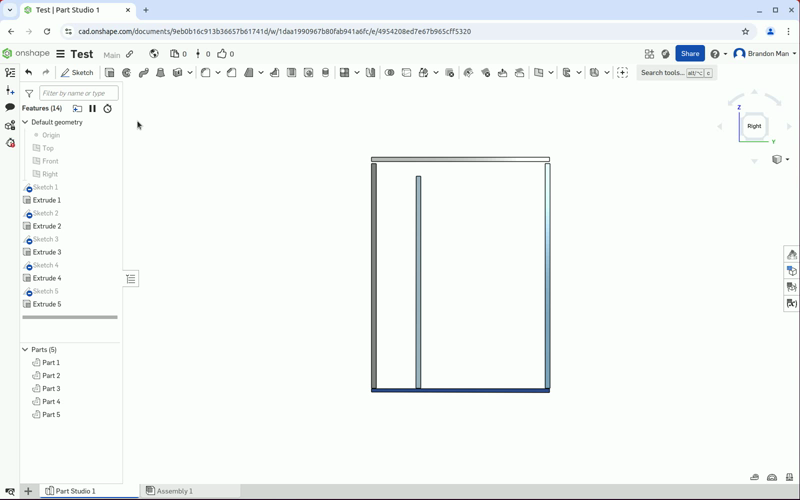
key(shift+h)
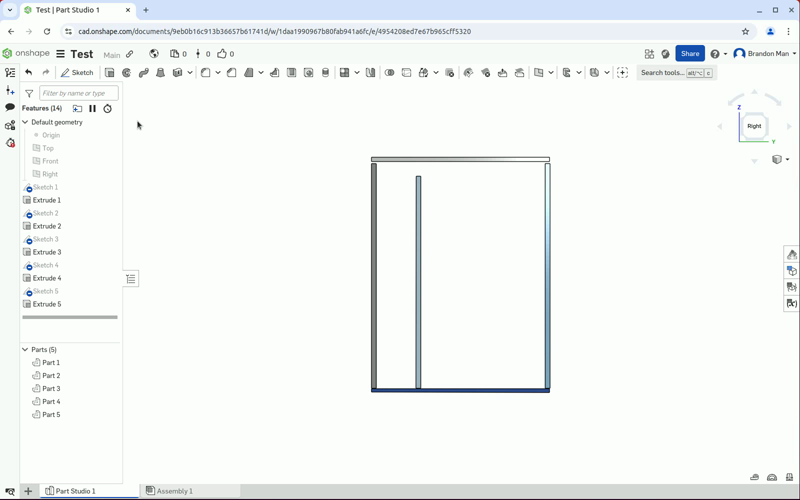
key(shift+h)
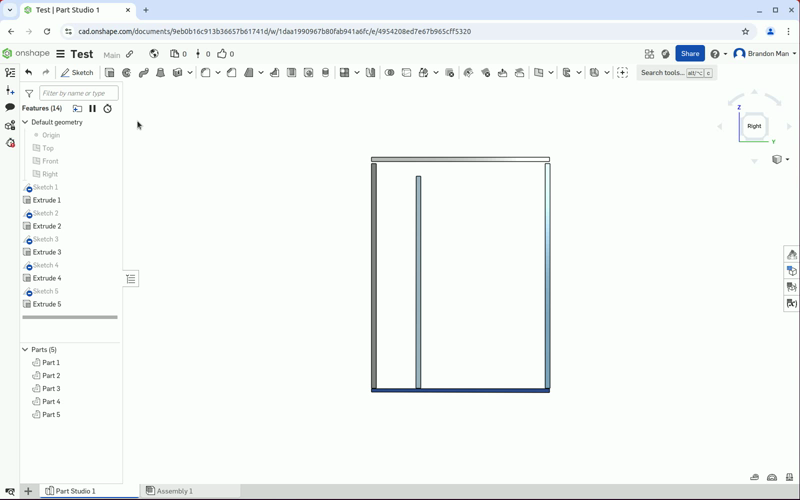
mouse_move(73, 189)
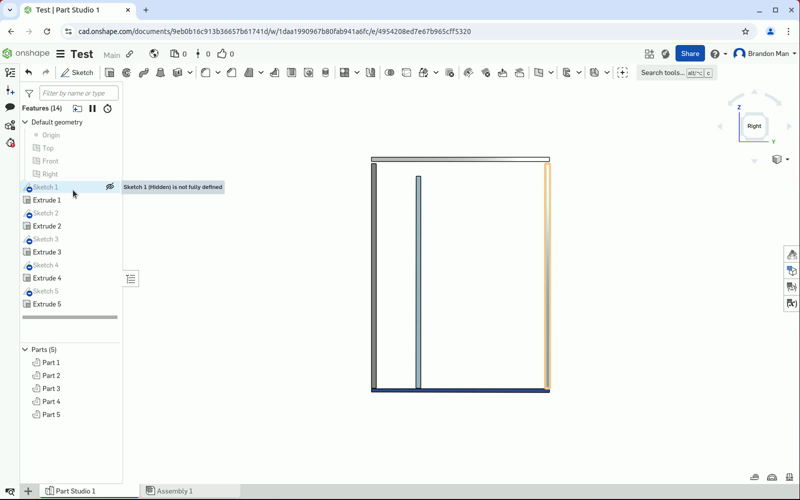
click(73, 189)
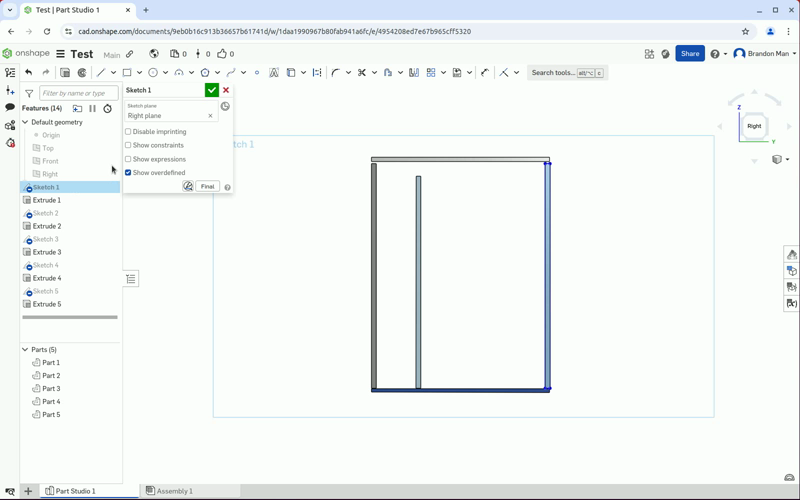
mouse_move(229, 92)
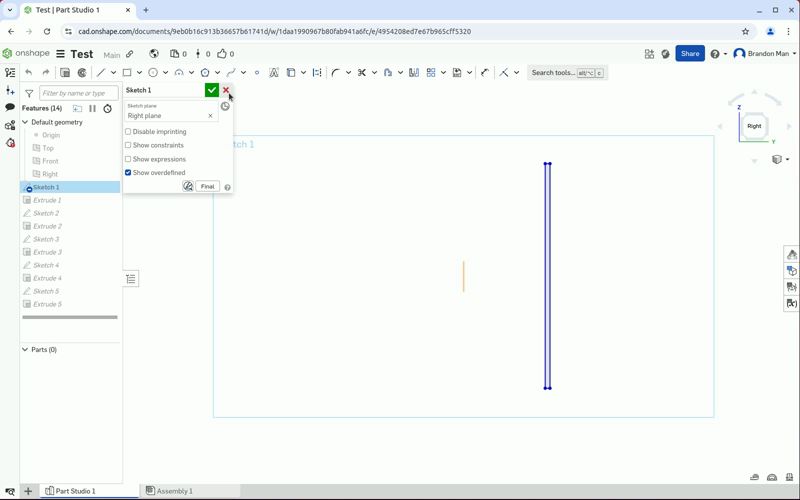
click(229, 92)
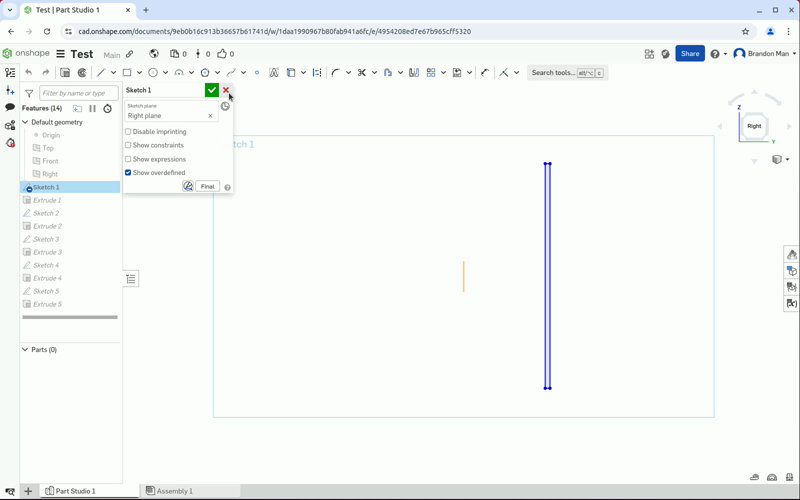
key(shift+s)
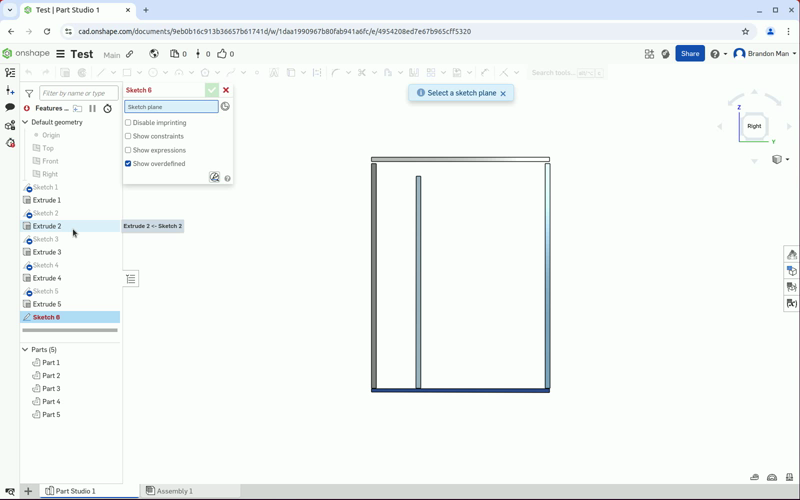
scroll(3)
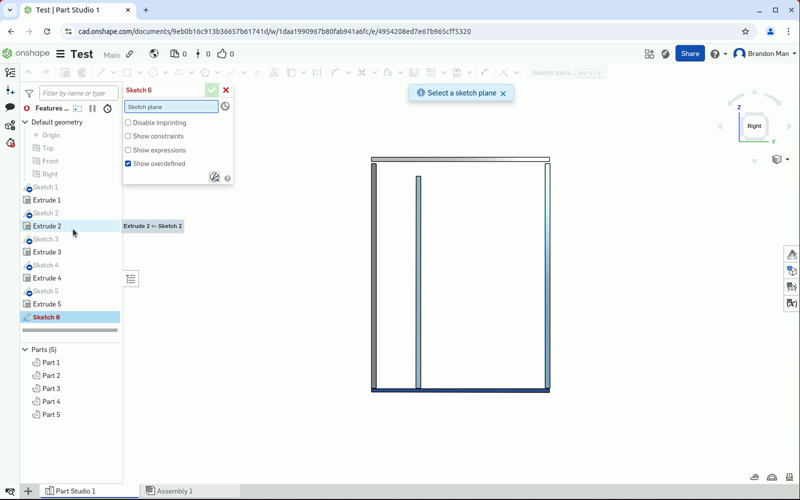
mouse_move(73, 176)
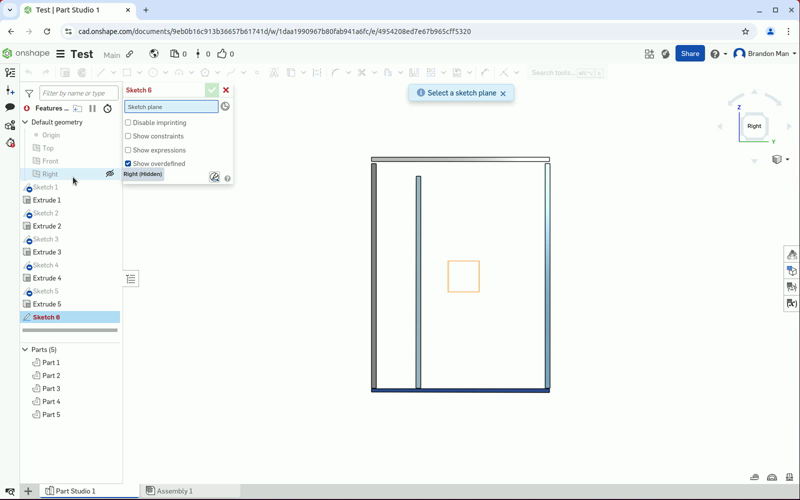
click(73, 176)
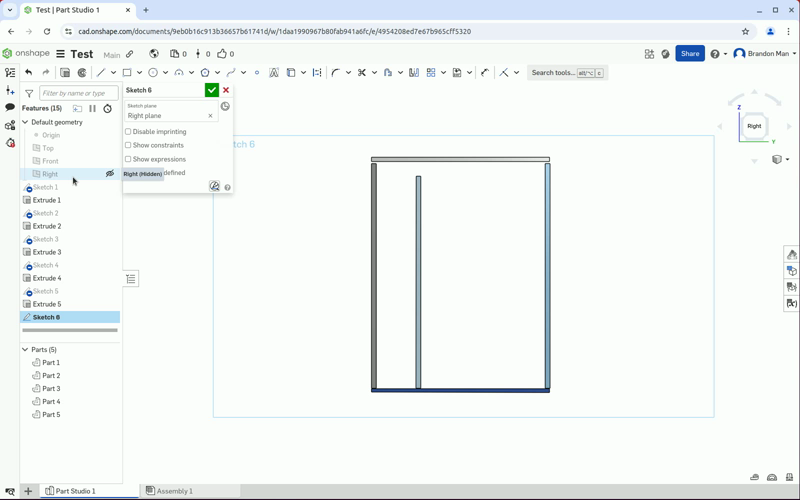
mouse_move(73, 352)
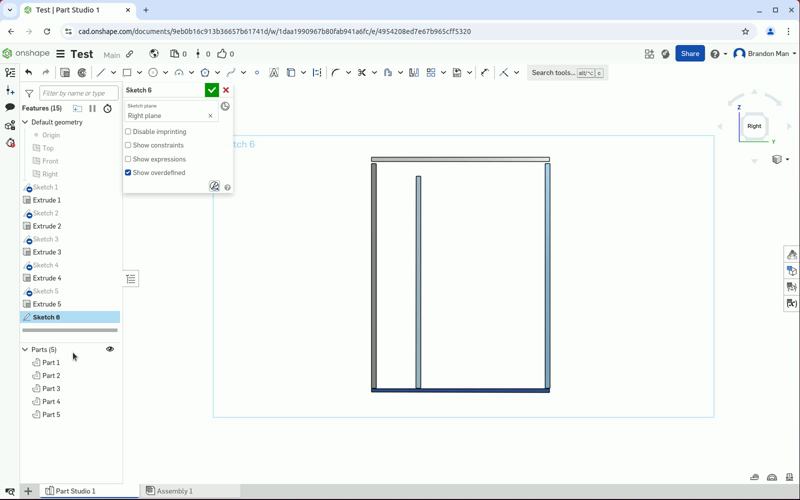
key(y)
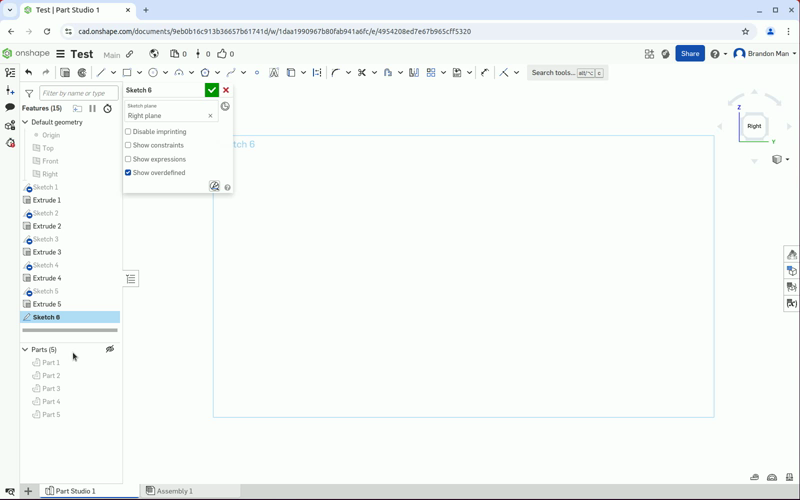
key(l)
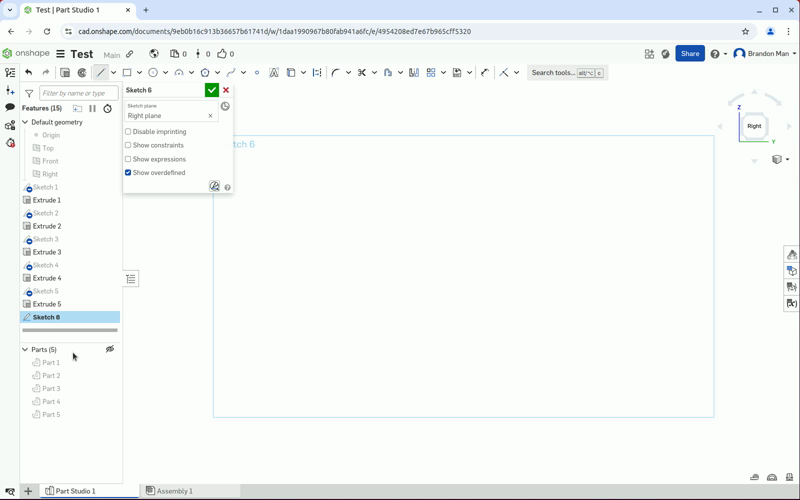
key_down(shift)
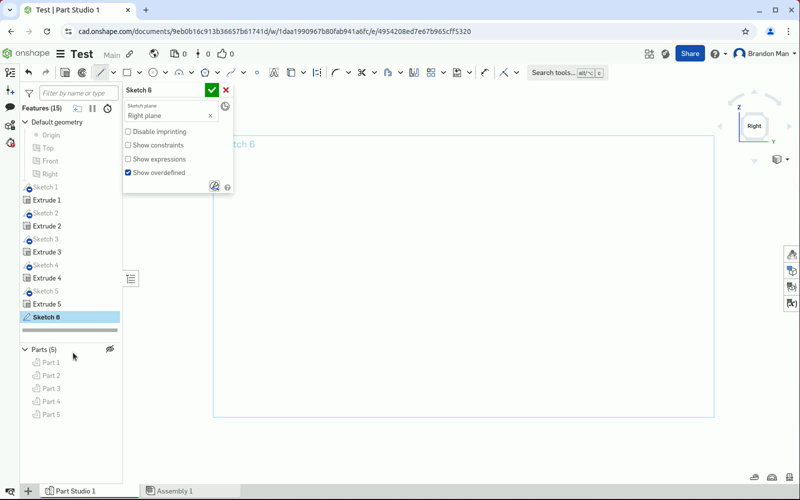
mouse_move(458, 388)
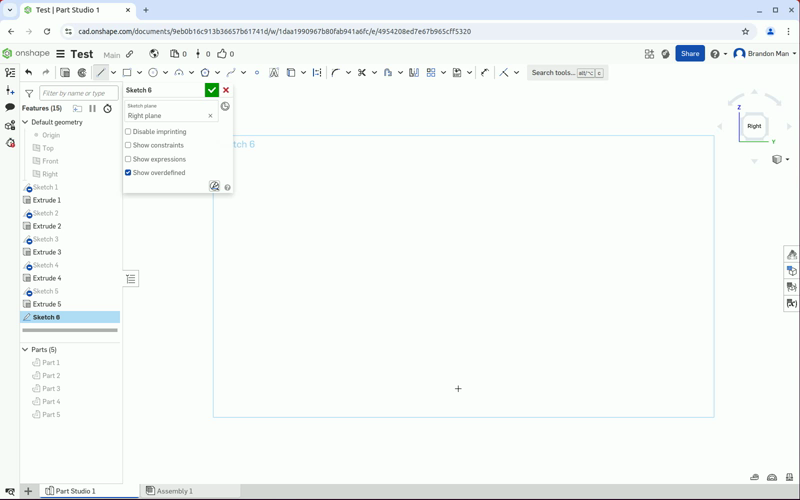
click(458, 388)
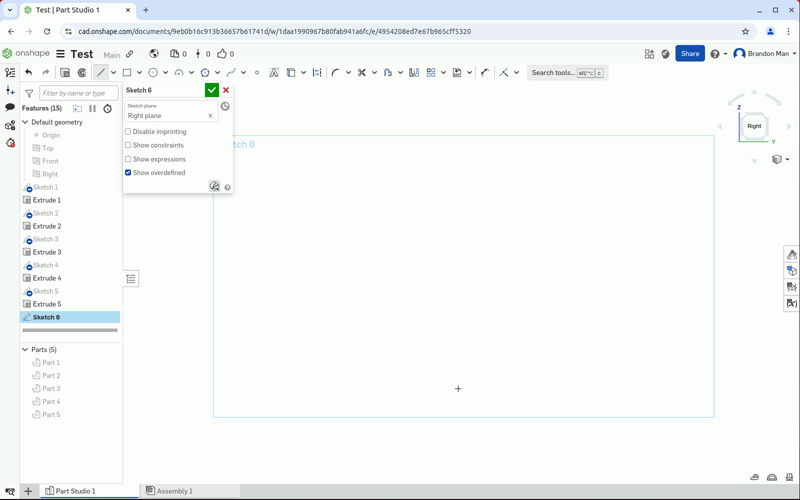
key_up(shift)
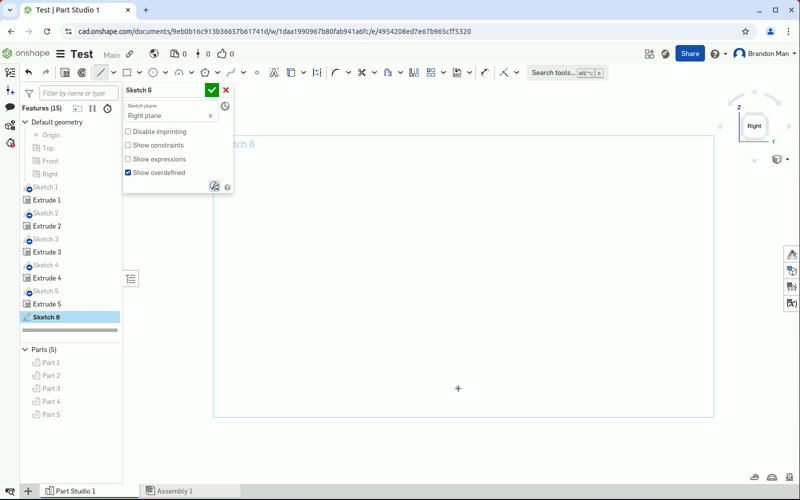
key_down(shift)
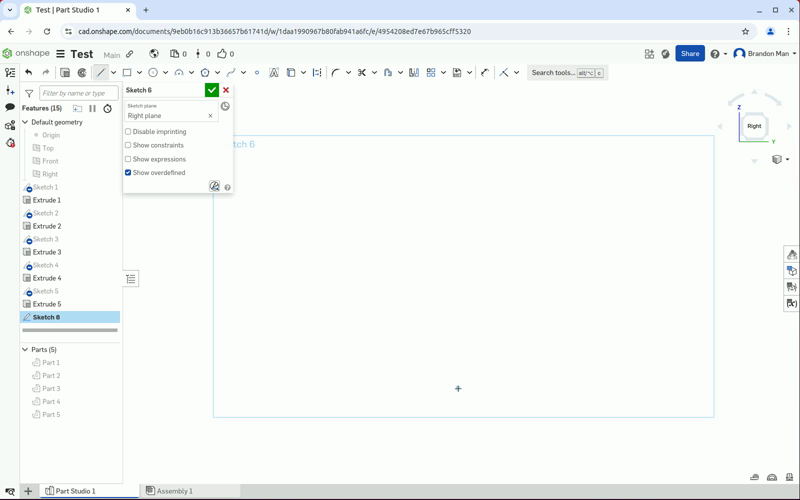
mouse_move(488, 388)
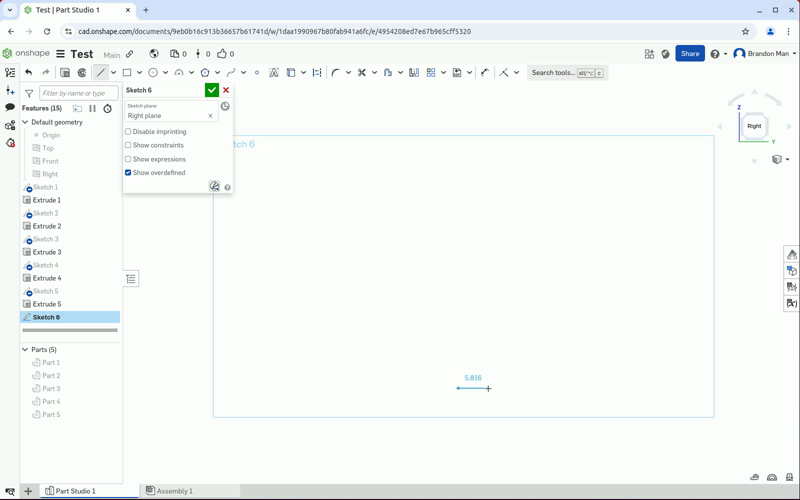
mouse_move(462, 388)
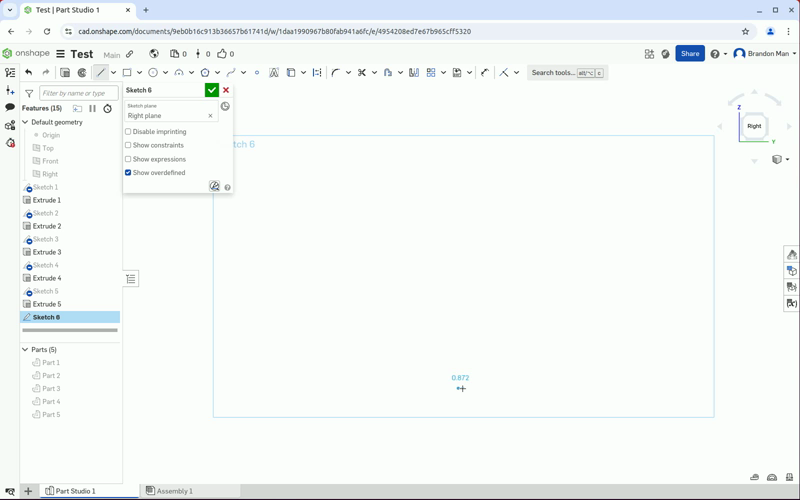
scroll(6)
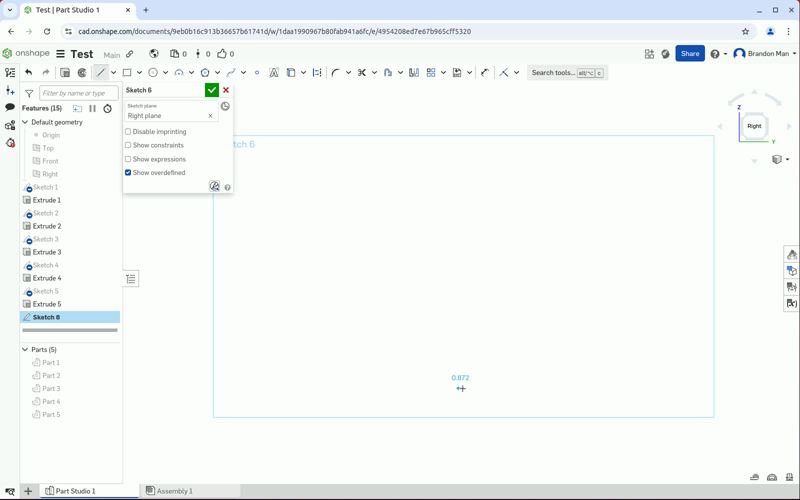
scroll(6)
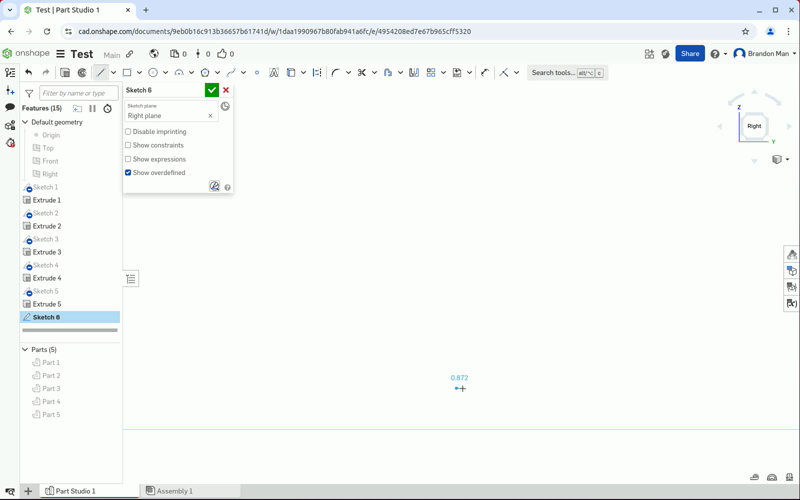
scroll(6)
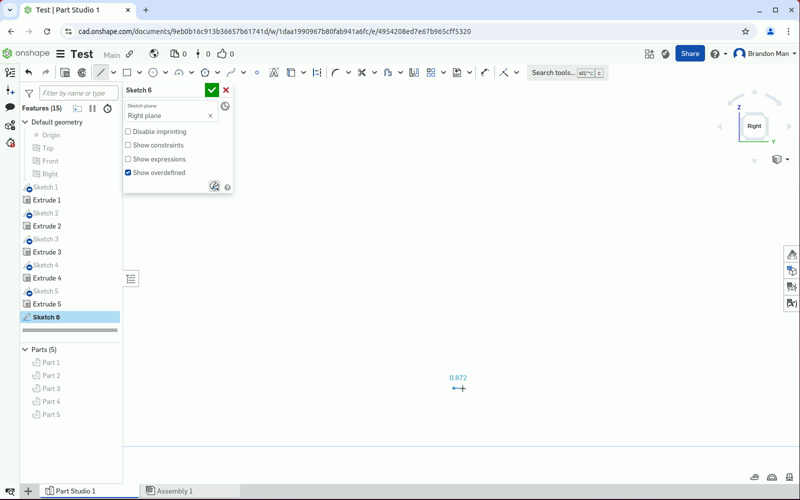
scroll(6)
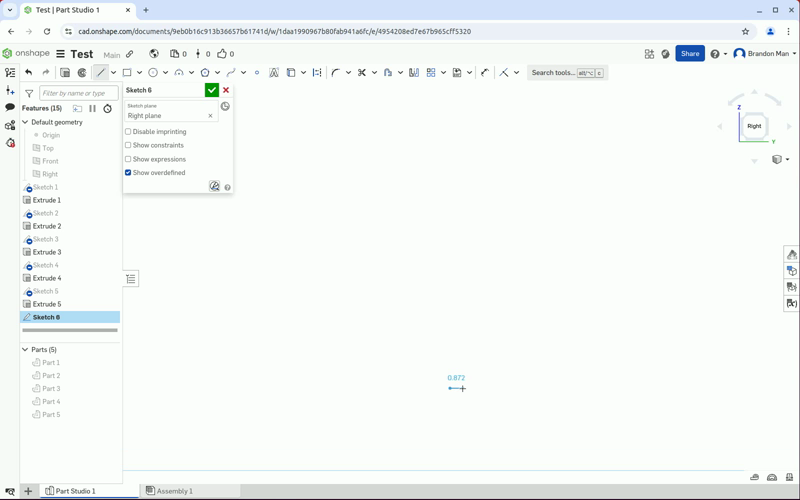
scroll(6)
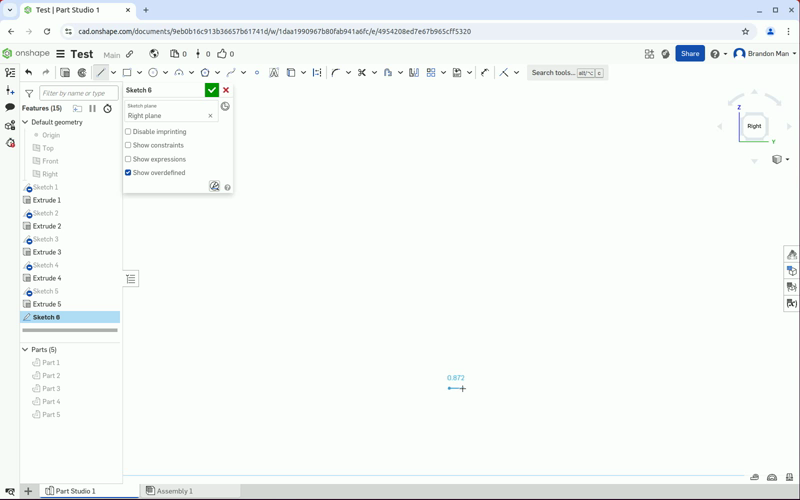
scroll(6)
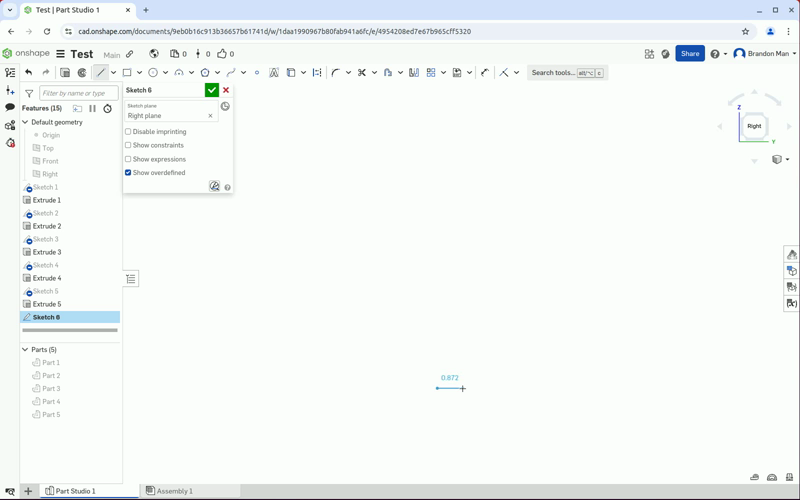
scroll(6)
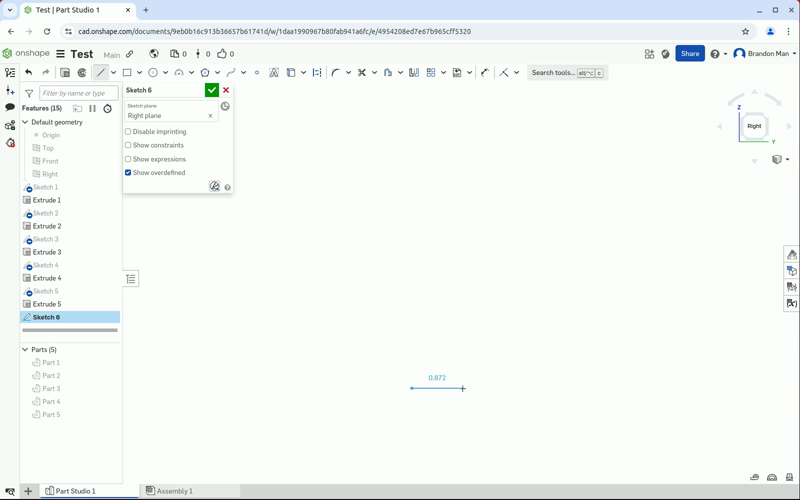
click(462, 388)
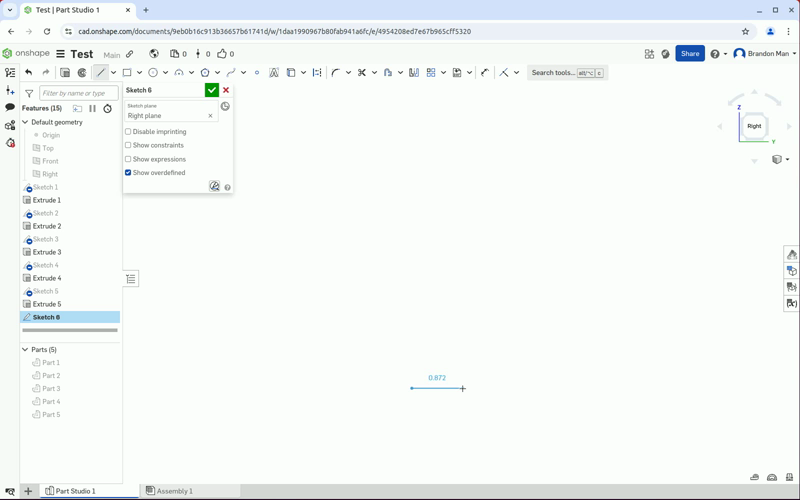
scroll(-6)
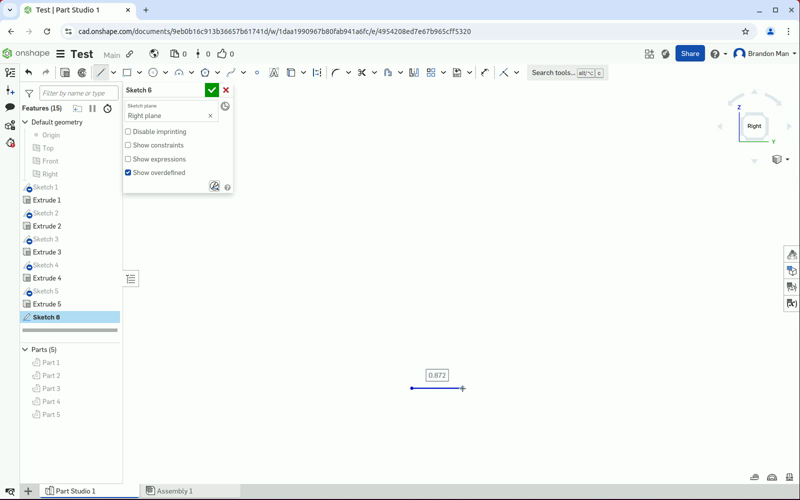
scroll(-6)
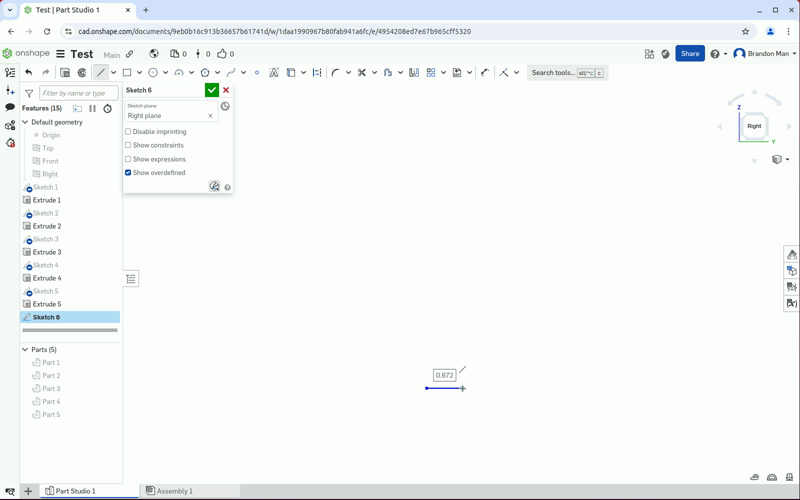
scroll(-6)
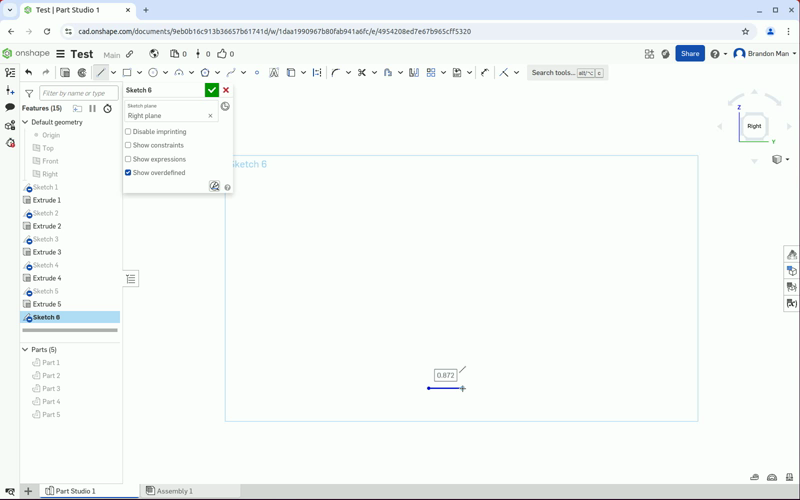
scroll(-6)
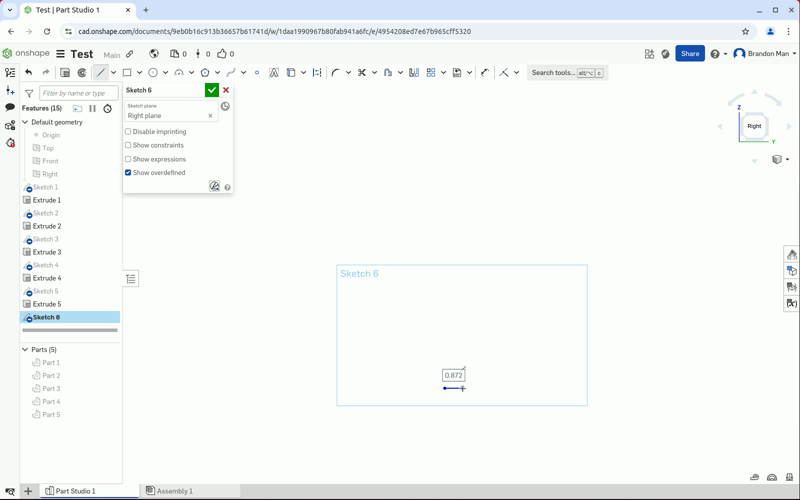
scroll(-6)
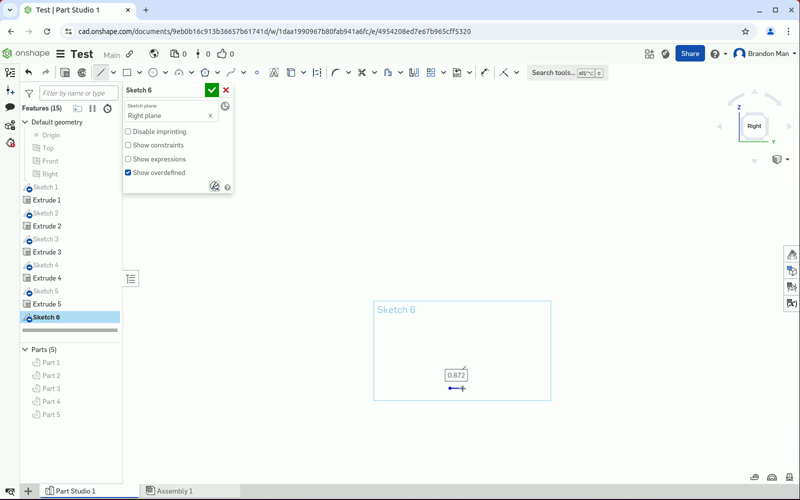
scroll(-6)
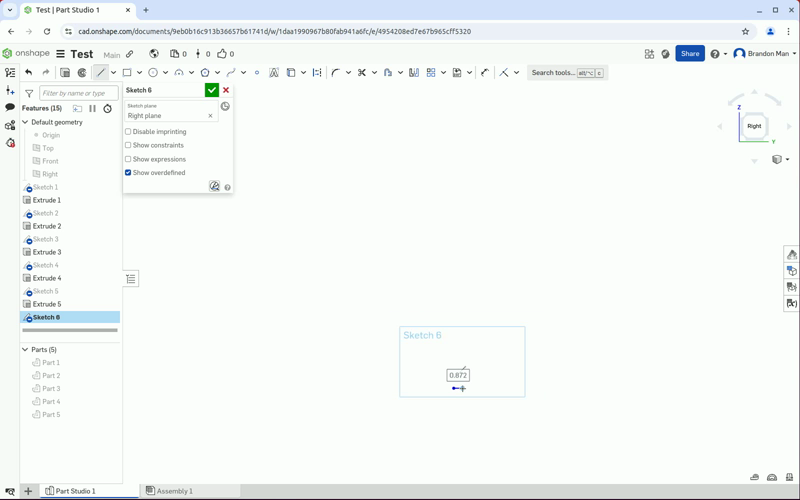
scroll(-6)
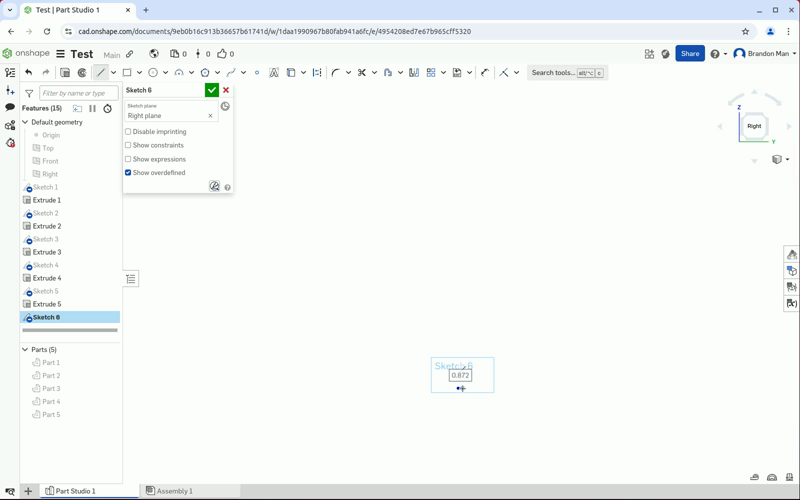
key_up(shift)
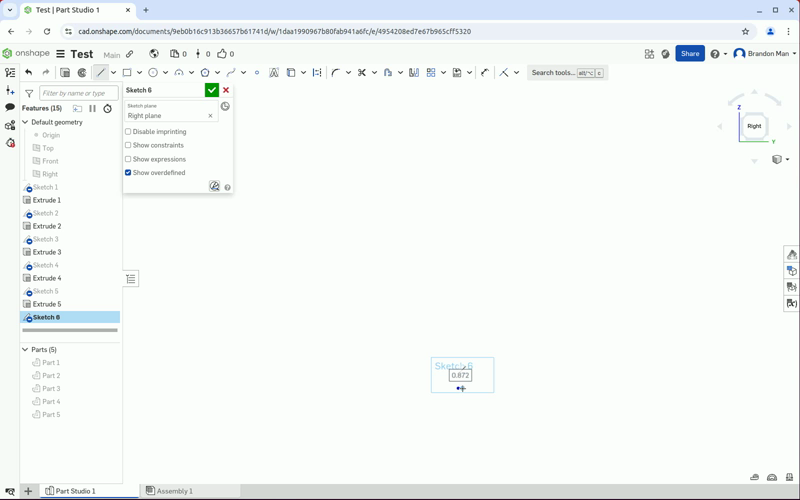
key_down(shift)
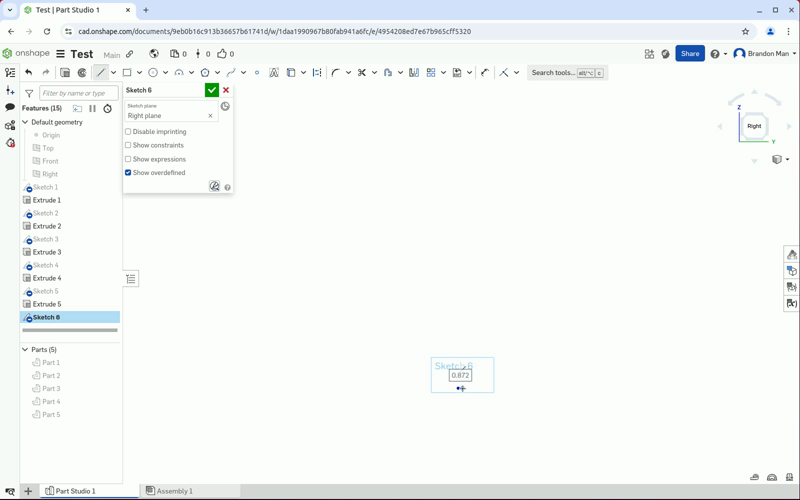
mouse_move(462, 176)
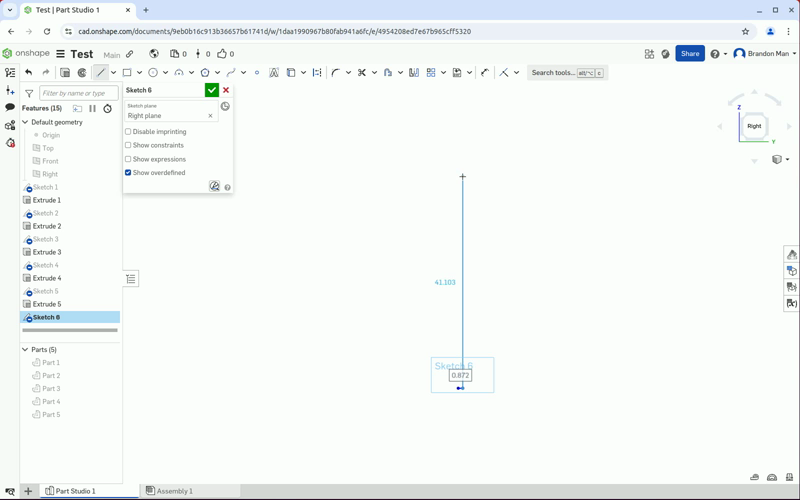
click(462, 176)
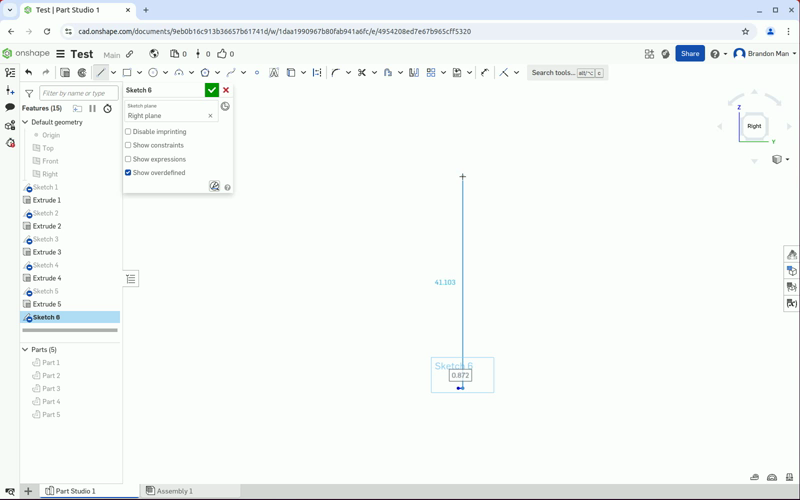
key_up(shift)
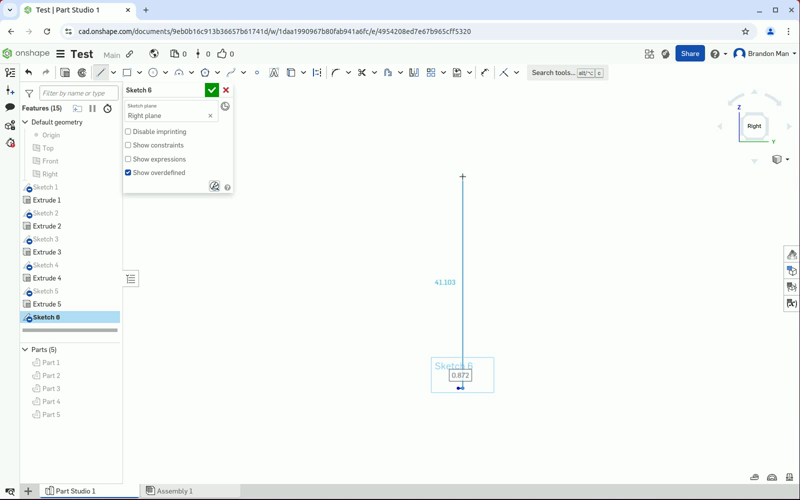
key_down(shift)
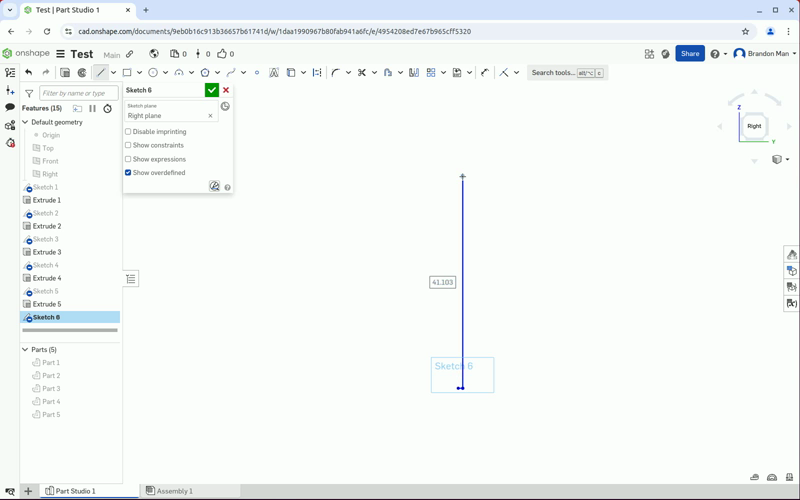
mouse_move(492, 176)
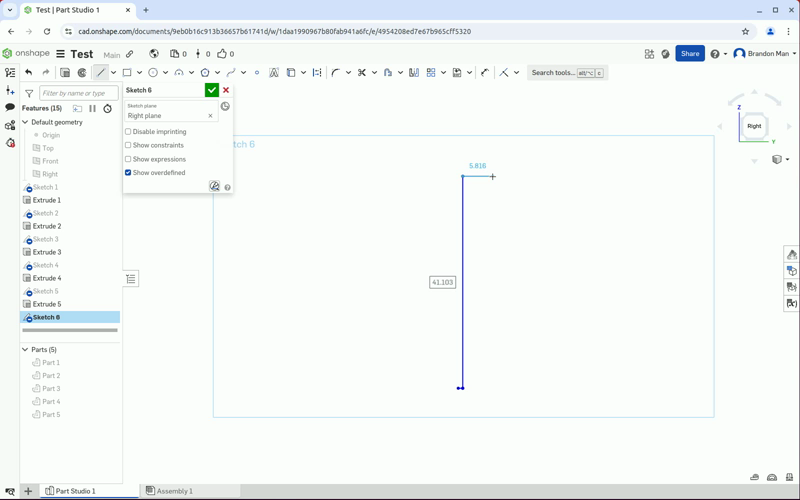
mouse_move(458, 176)
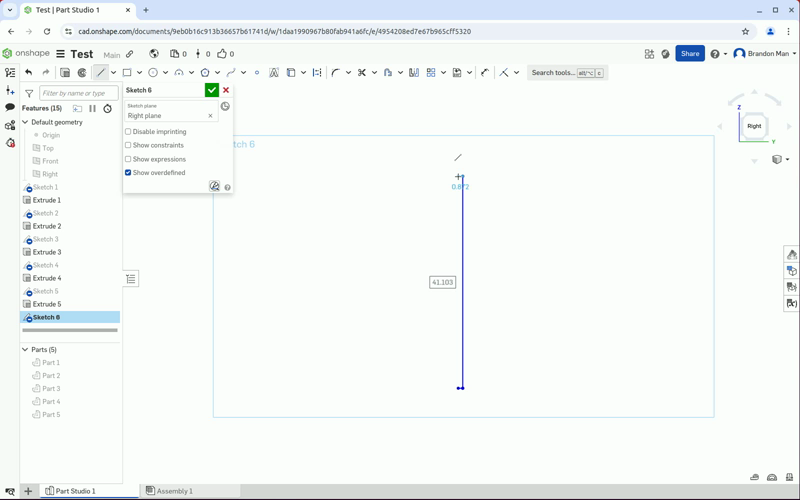
scroll(6)
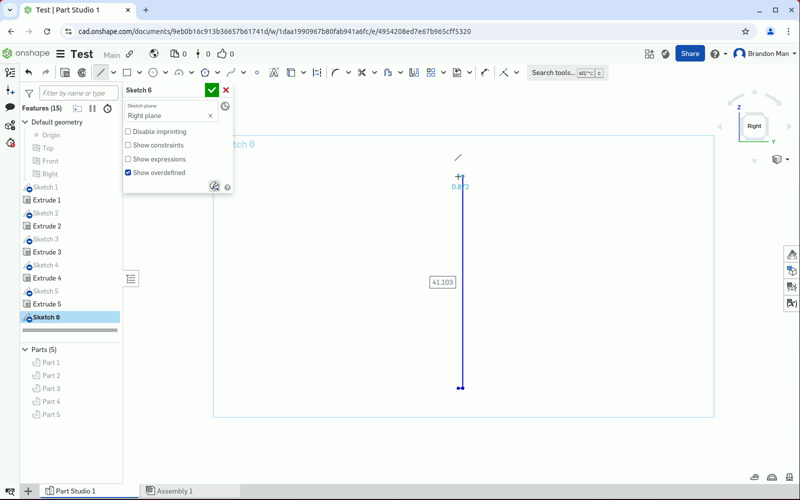
scroll(6)
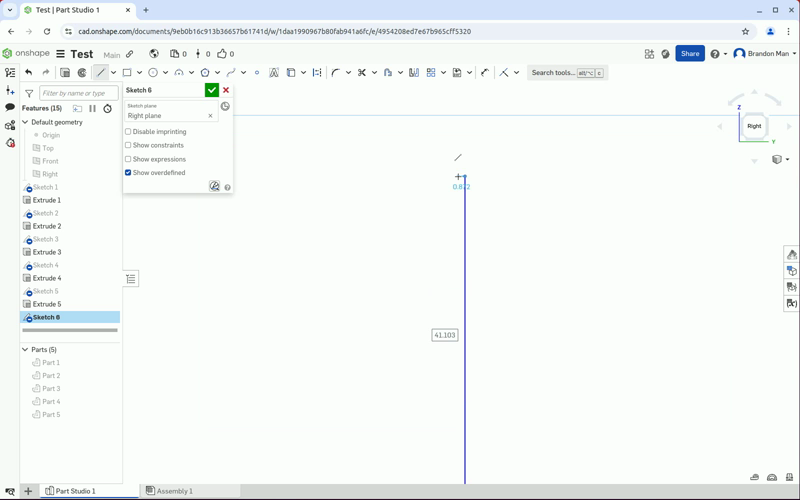
scroll(6)
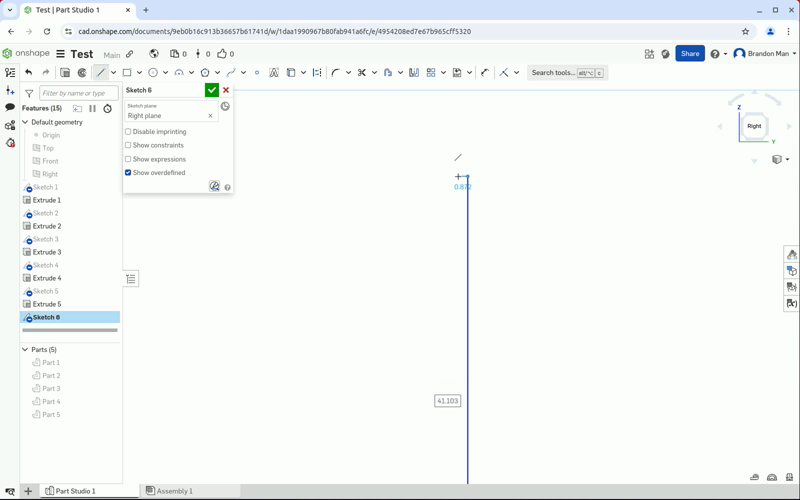
scroll(6)
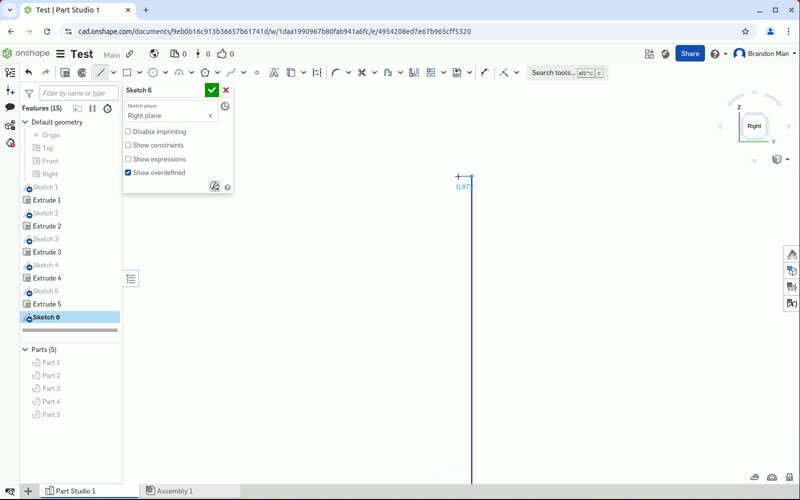
scroll(6)
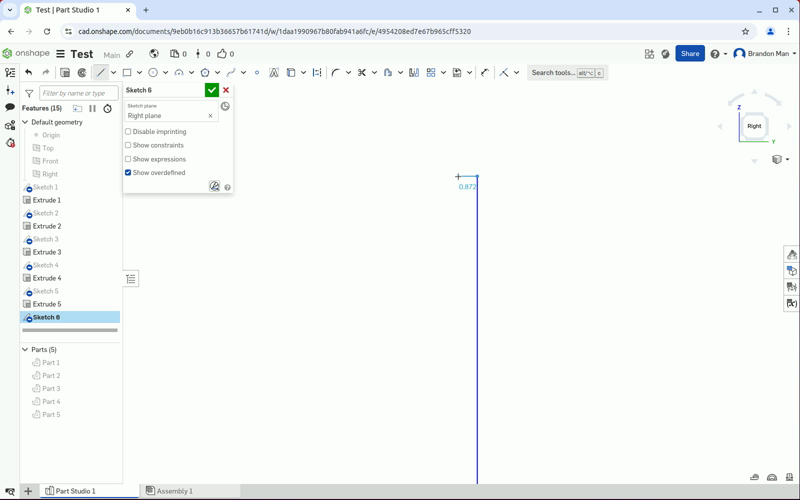
scroll(6)
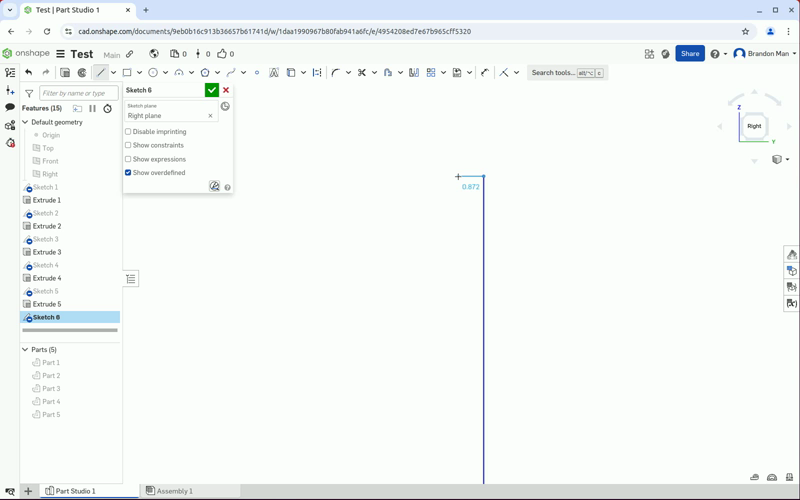
scroll(6)
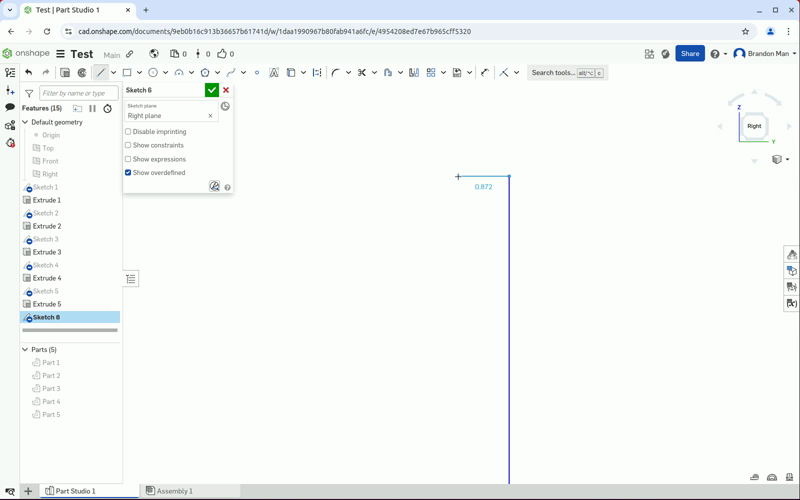
click(458, 176)
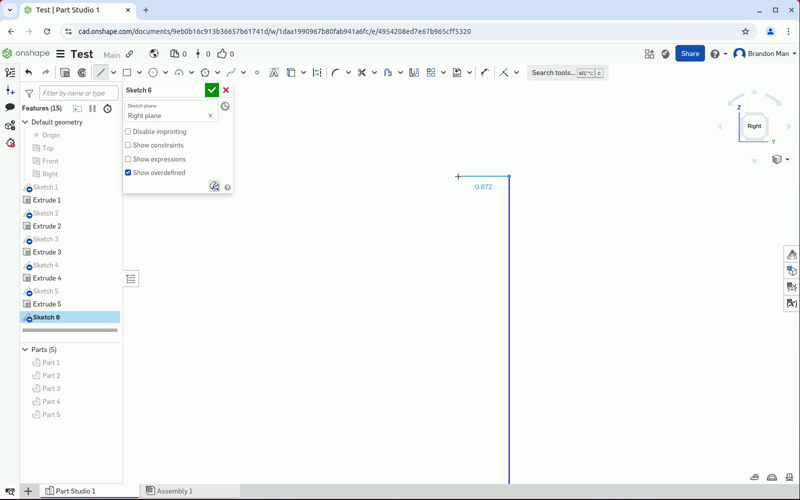
scroll(-6)
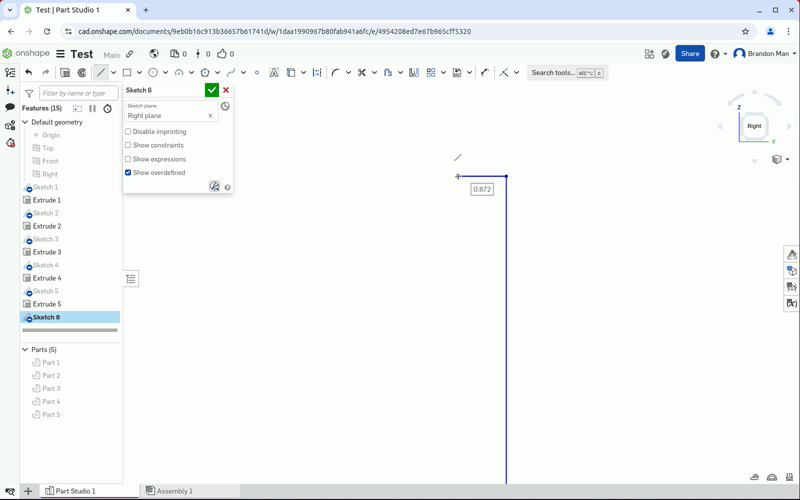
scroll(-6)
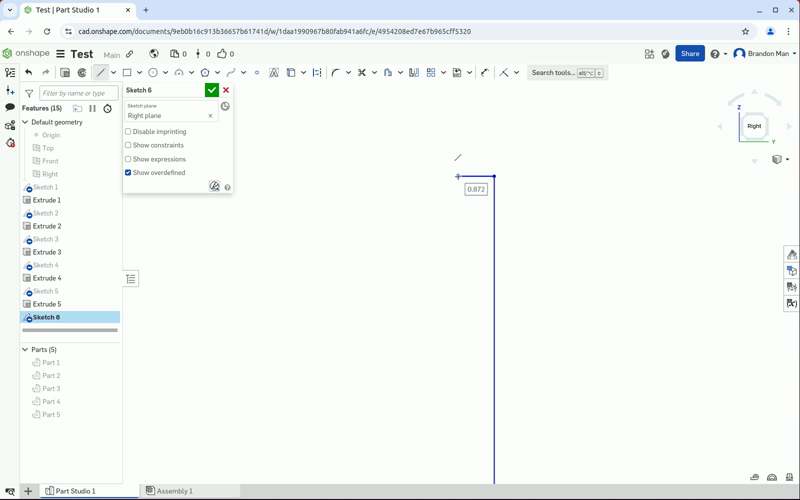
scroll(-6)
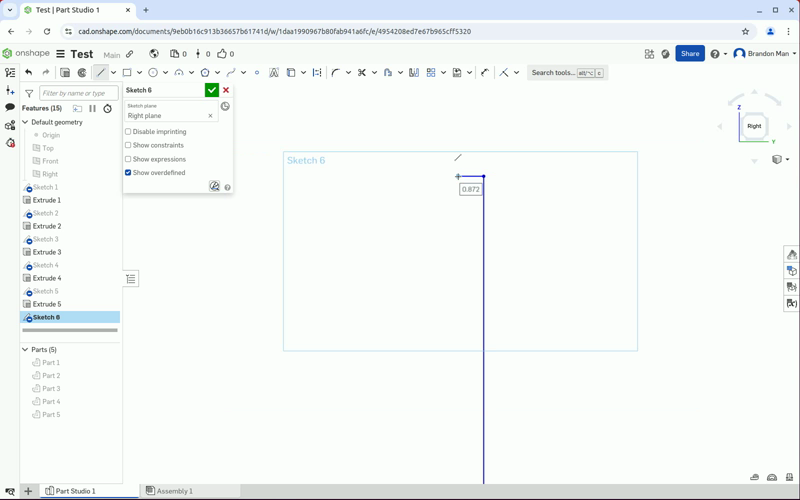
scroll(-6)
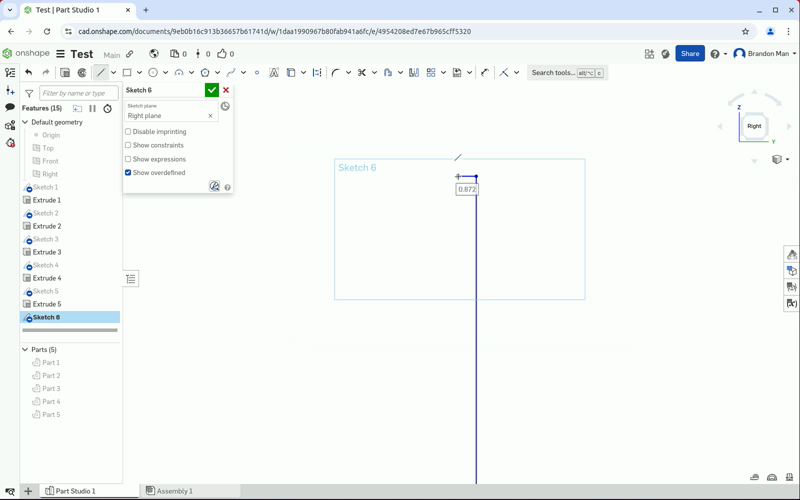
scroll(-6)
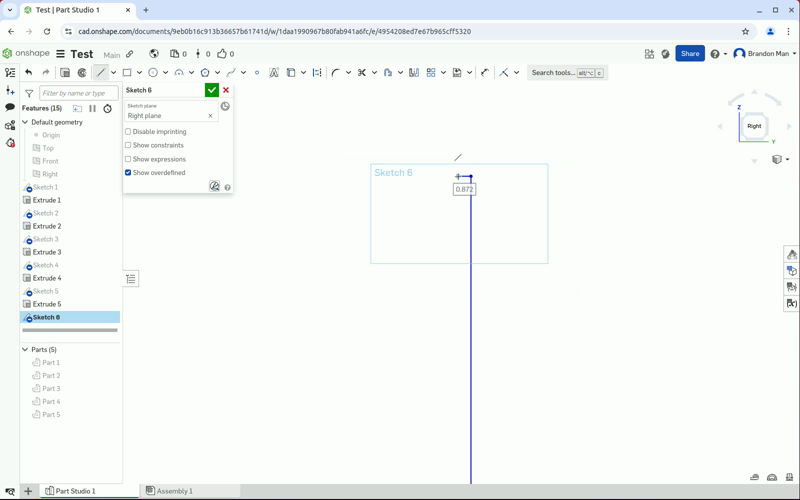
scroll(-6)
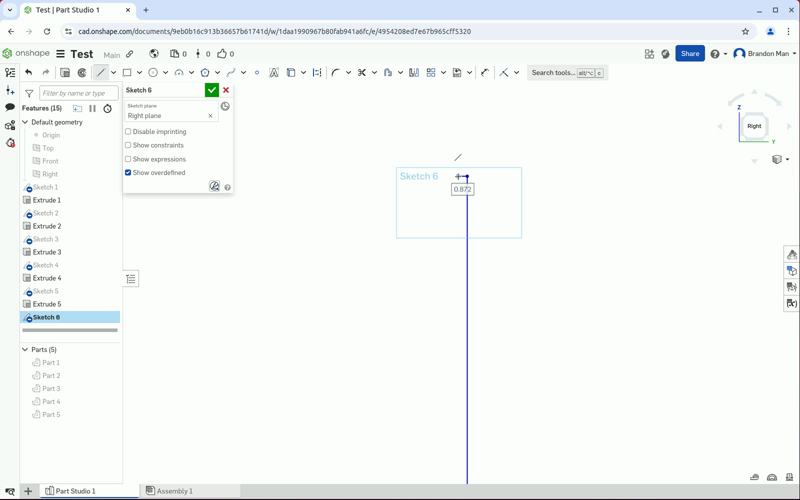
scroll(-6)
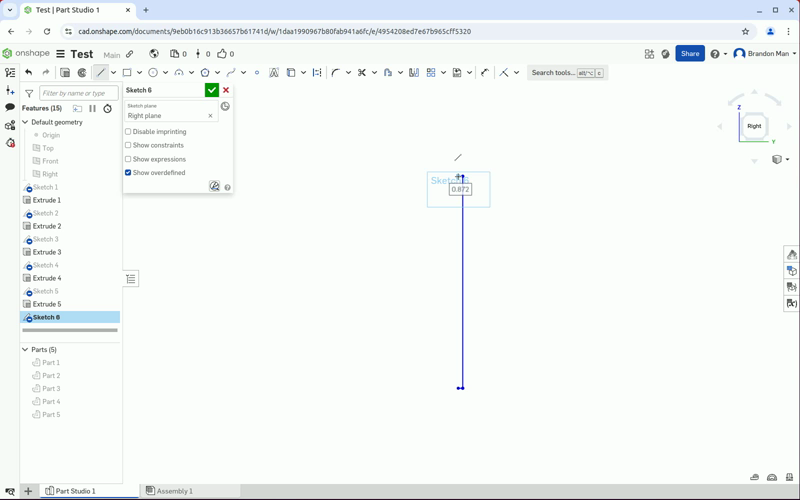
key_up(shift)
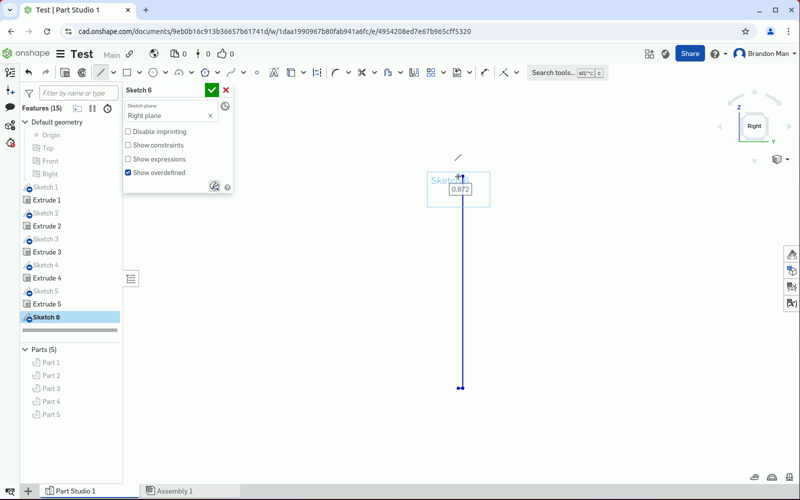
key_down(shift)
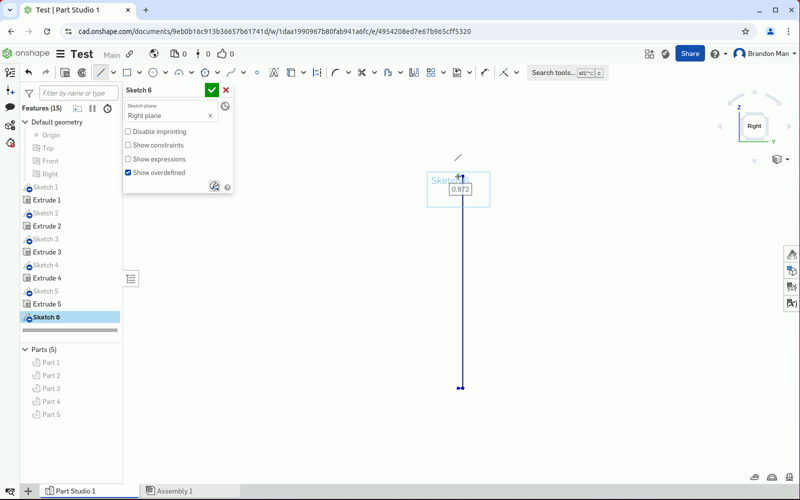
mouse_move(458, 388)
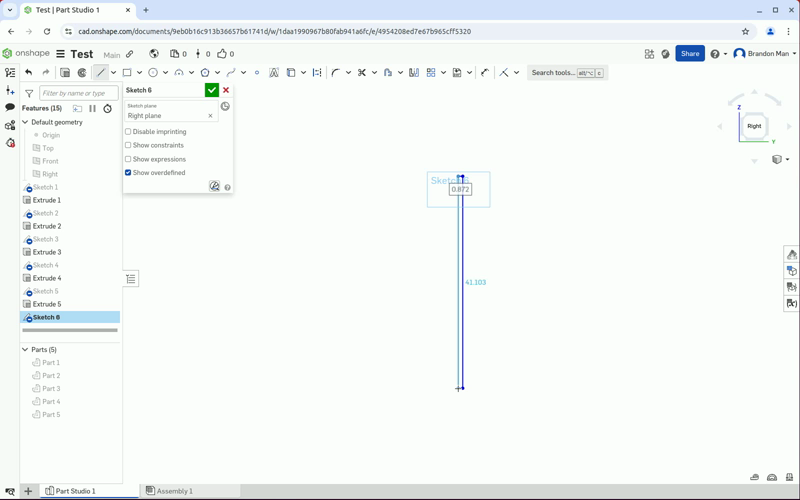
scroll(6)
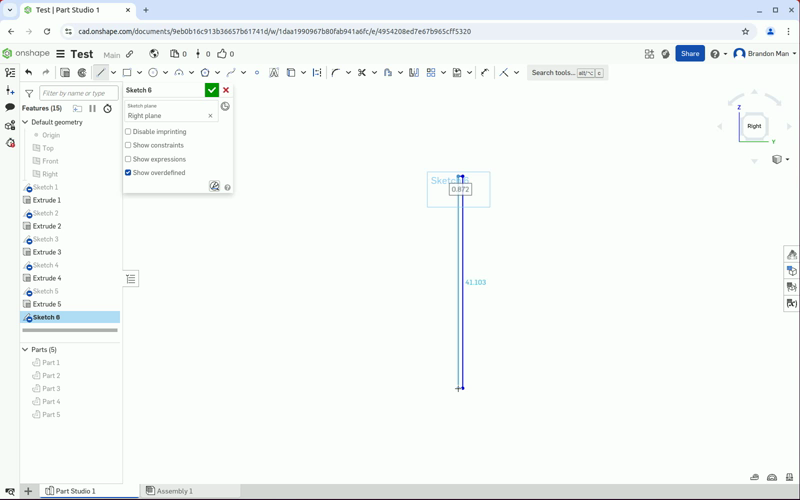
scroll(6)
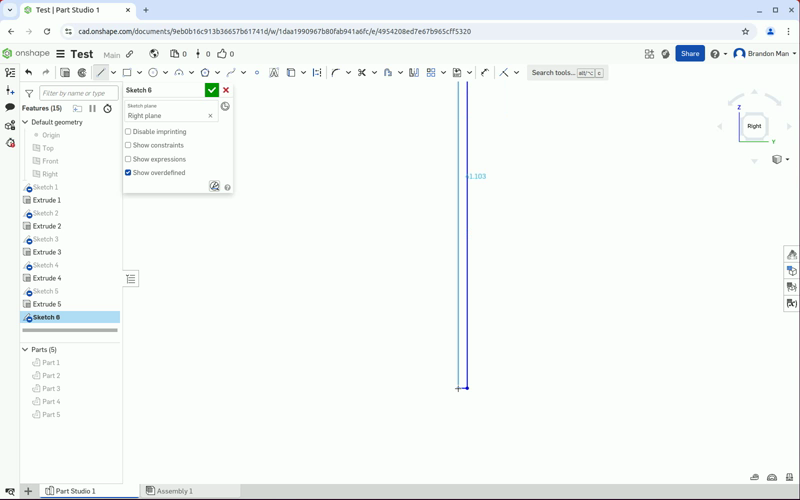
scroll(6)
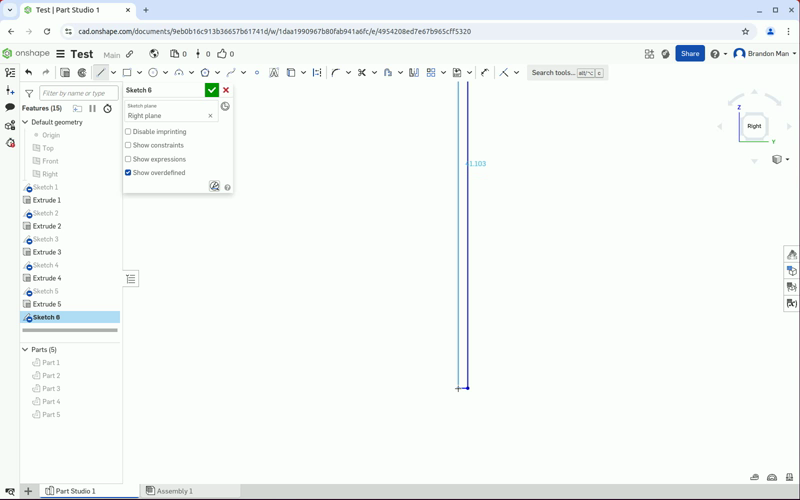
scroll(6)
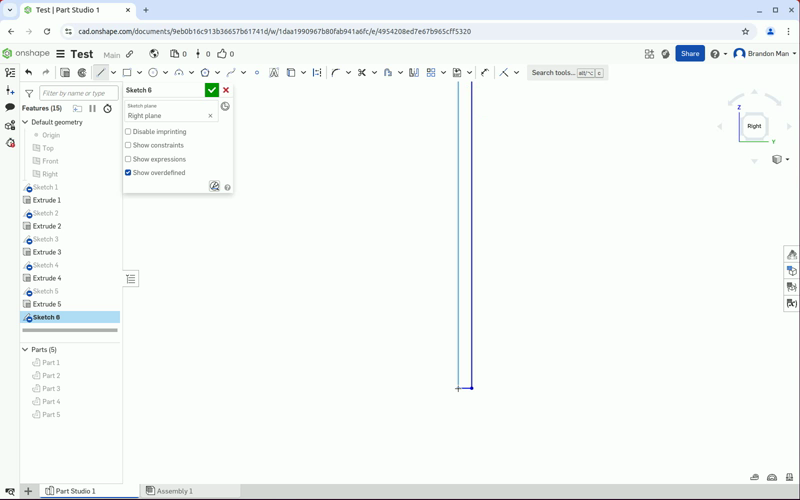
scroll(6)
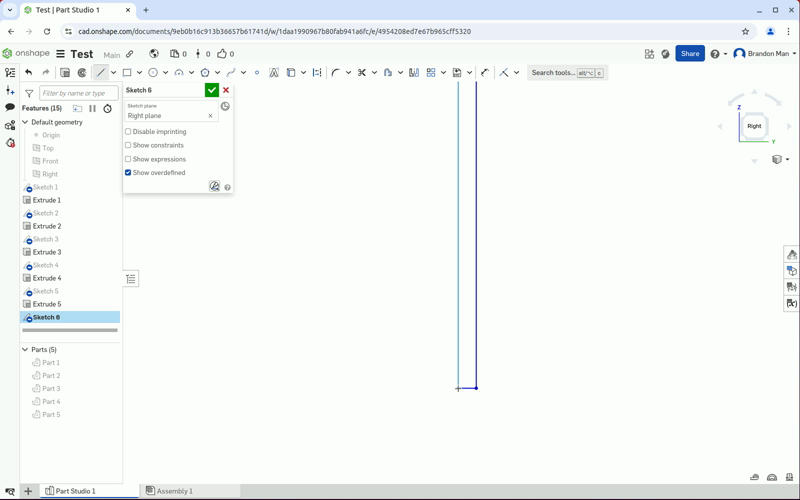
scroll(6)
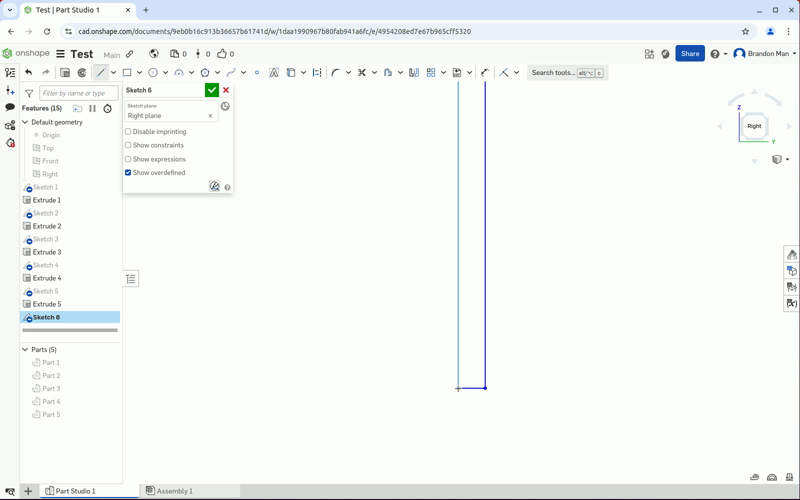
scroll(6)
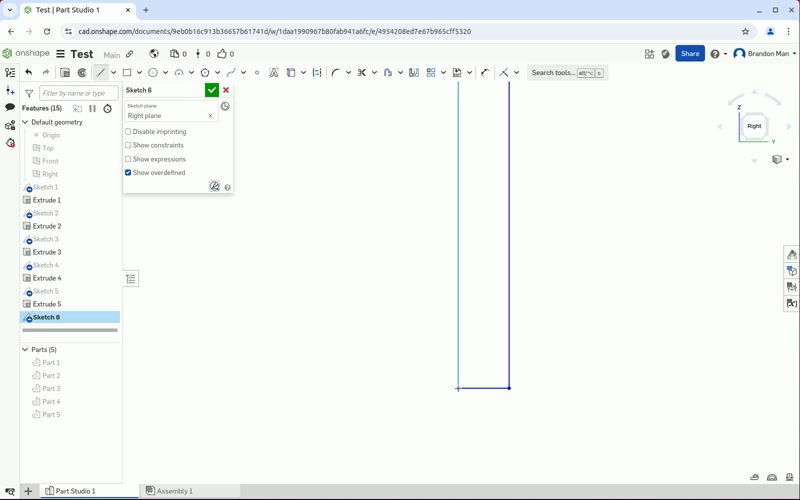
key_up(shift)
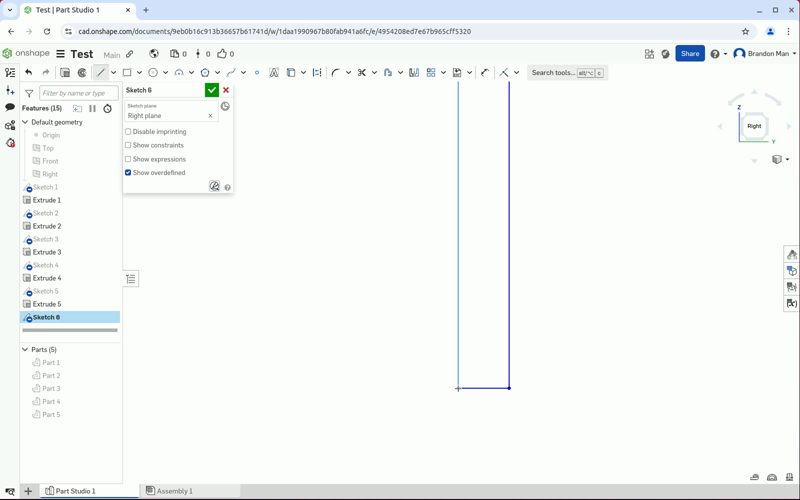
click(458, 388)
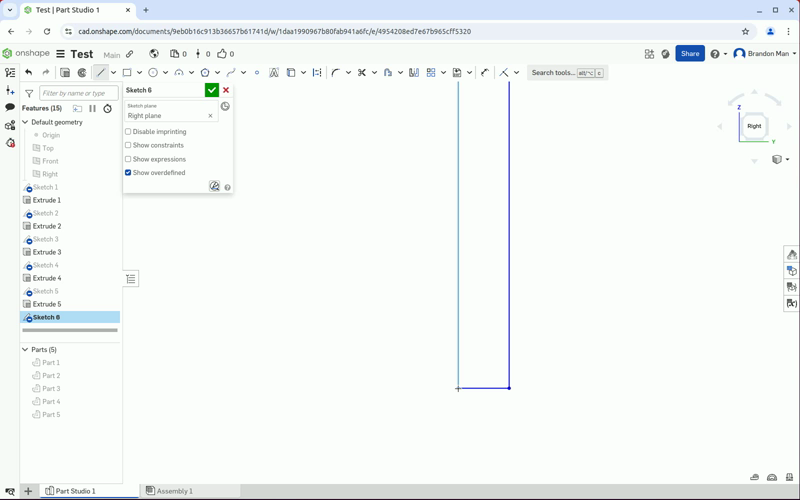
scroll(-6)
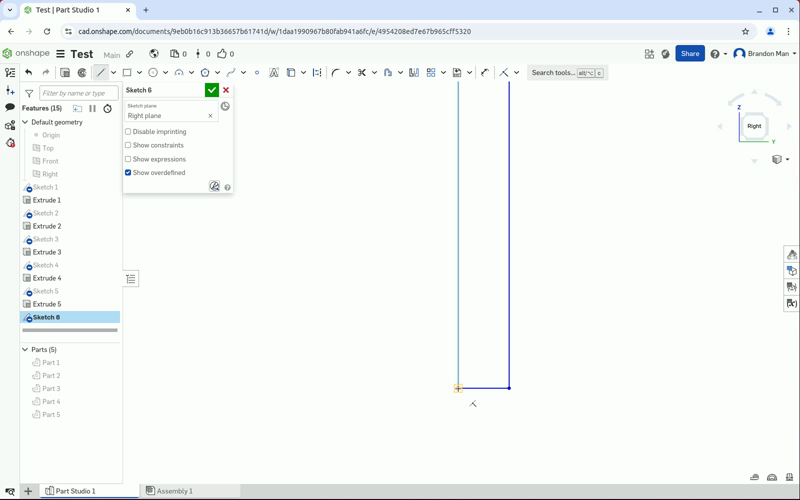
scroll(-6)
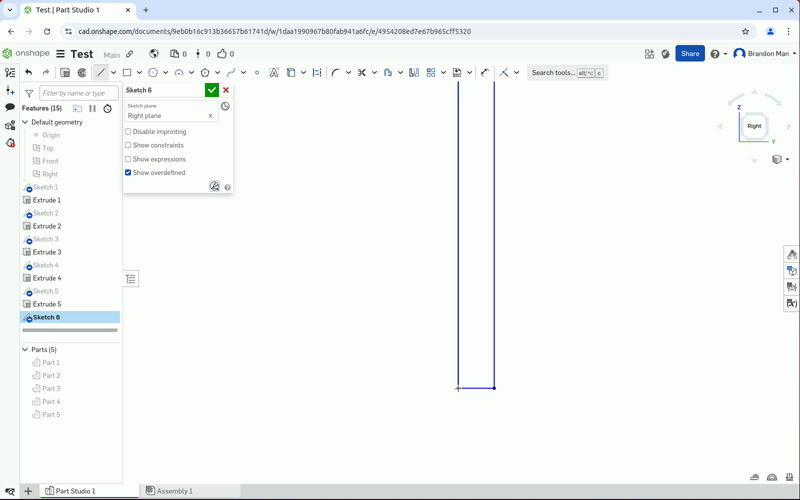
scroll(-6)
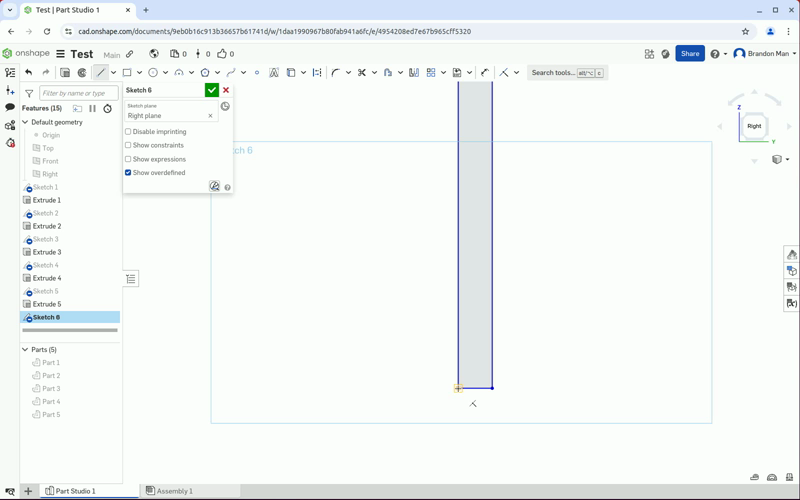
scroll(-6)
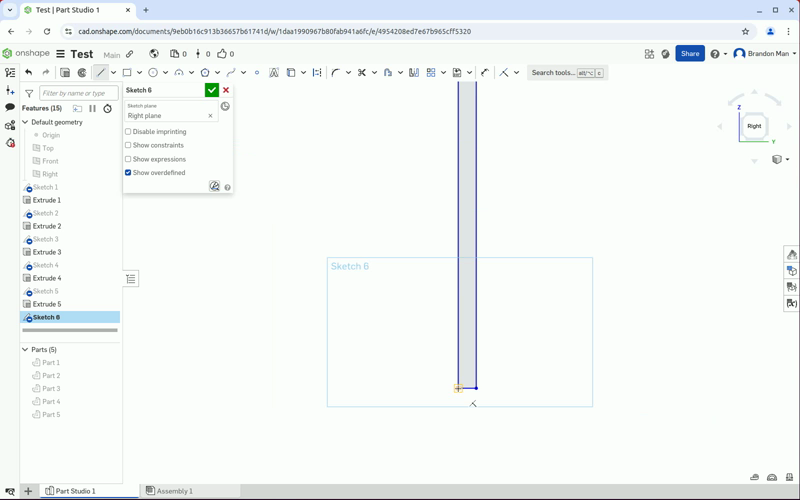
scroll(-6)
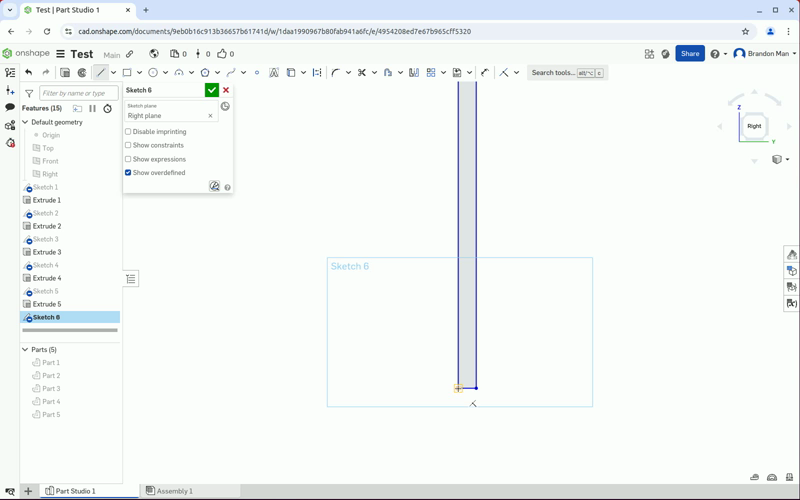
scroll(-6)
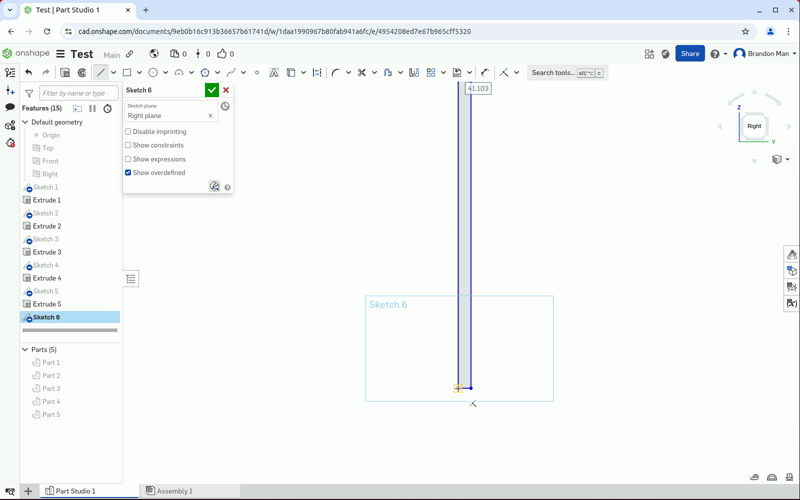
scroll(-6)
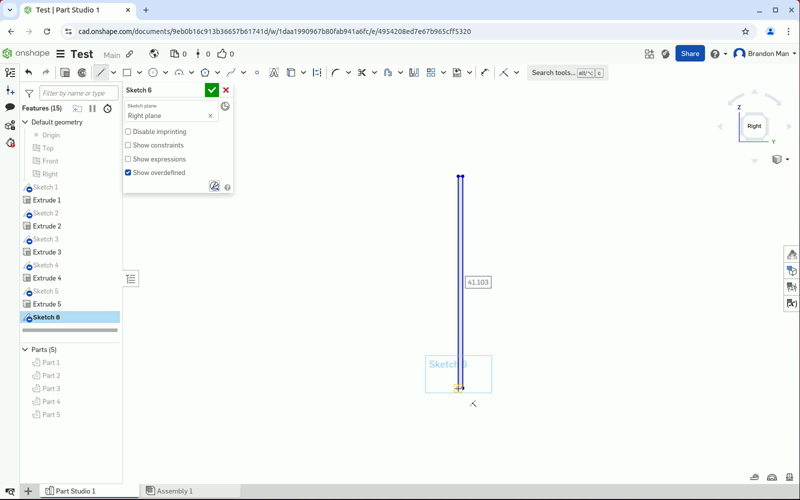
key(esc)
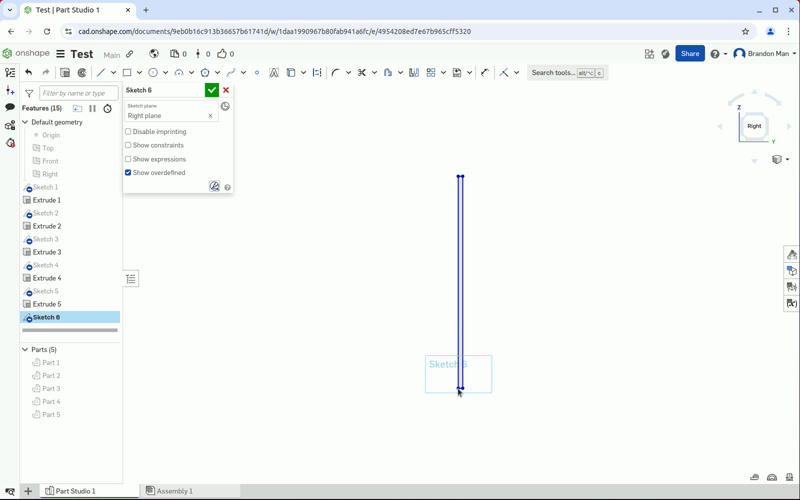
mouse_move(460, 331)
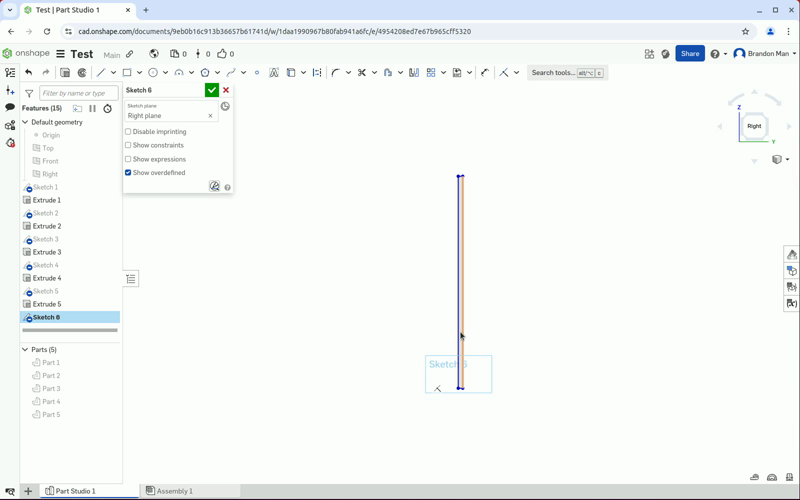
scroll(6)
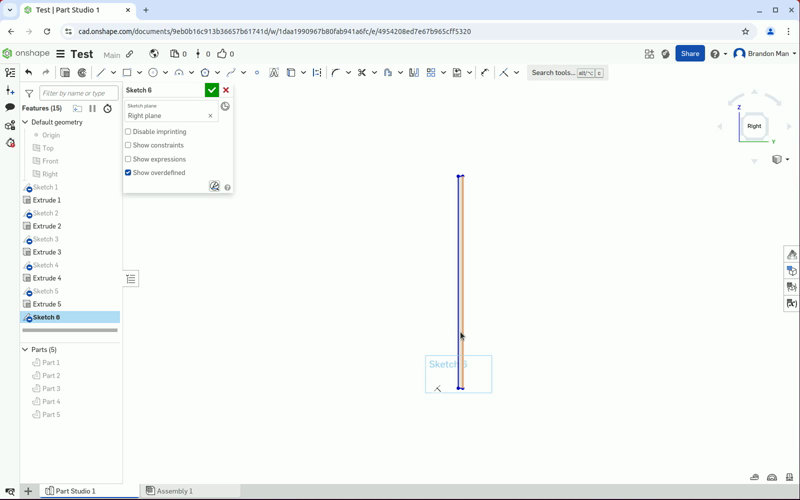
scroll(6)
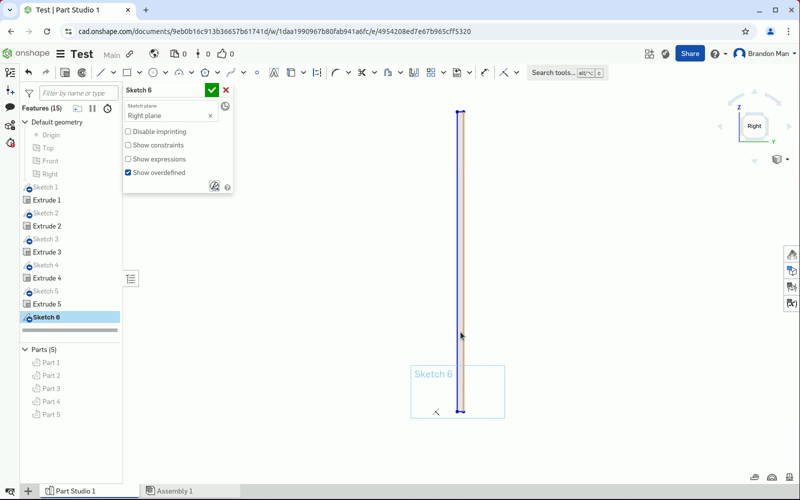
scroll(6)
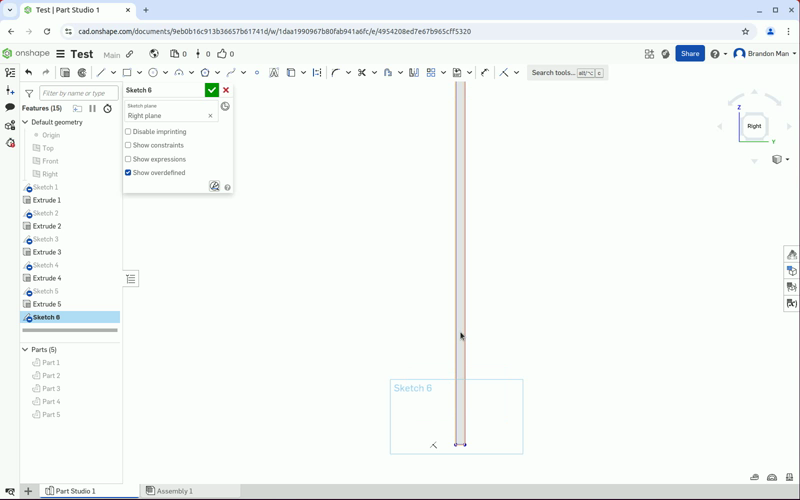
scroll(6)
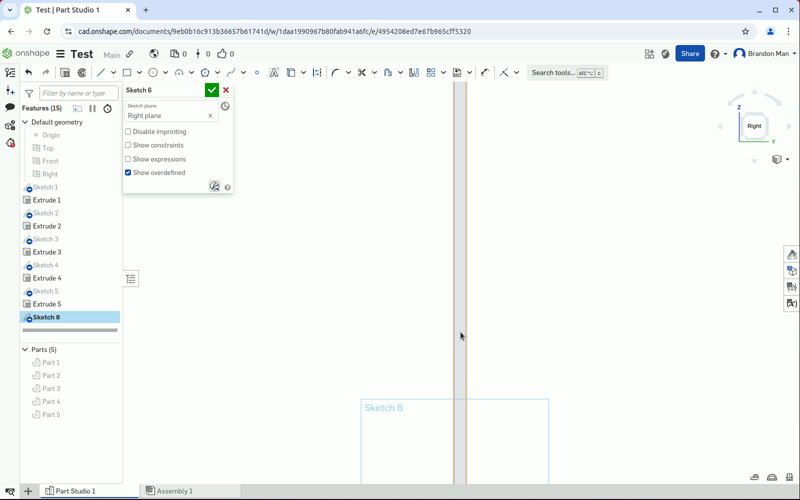
scroll(6)
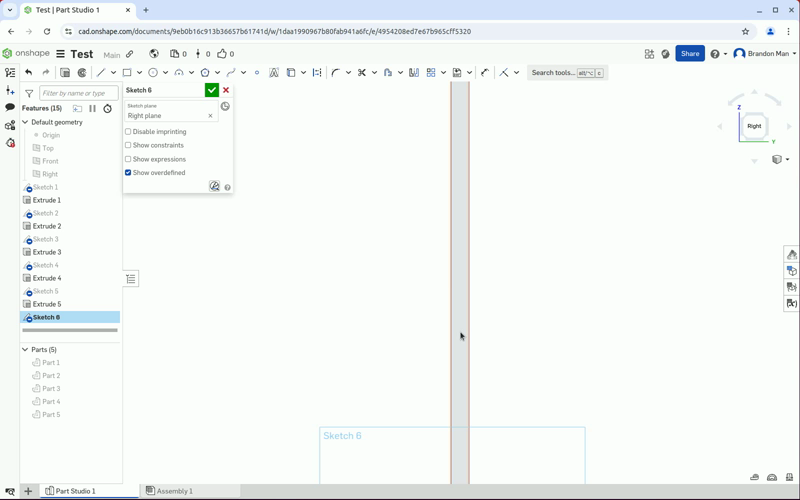
scroll(6)
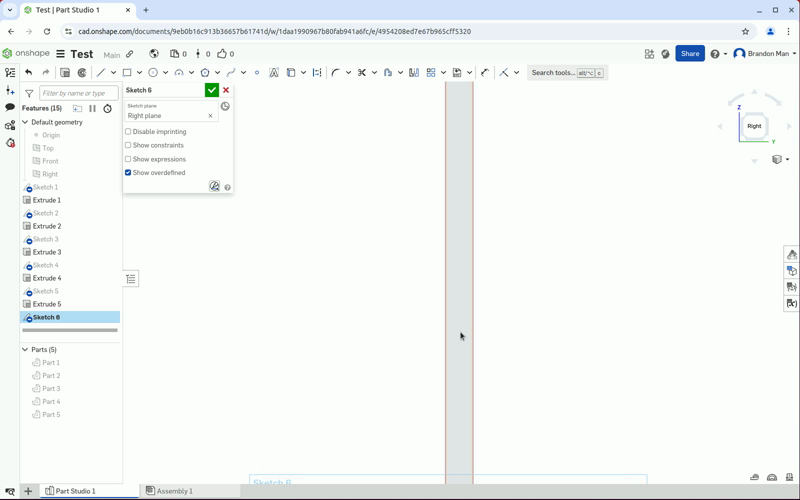
scroll(6)
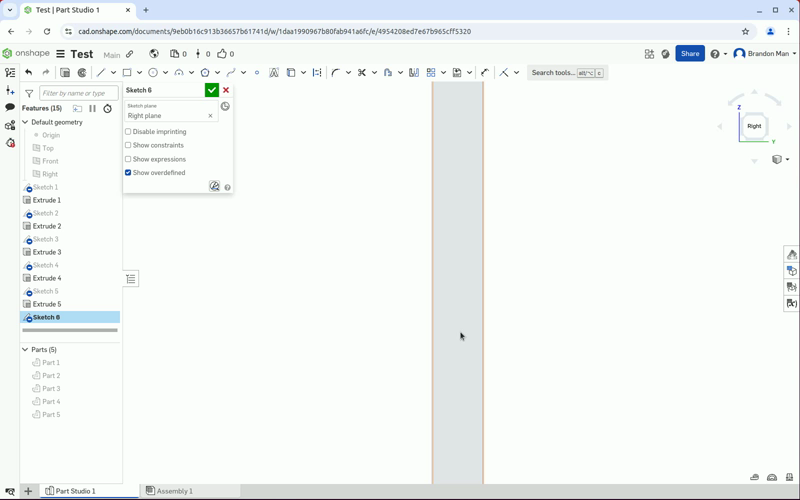
click(460, 331)
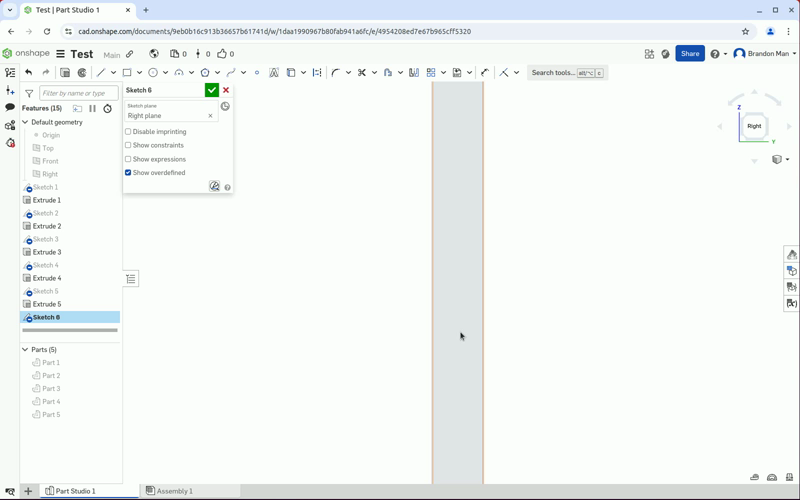
scroll(-6)
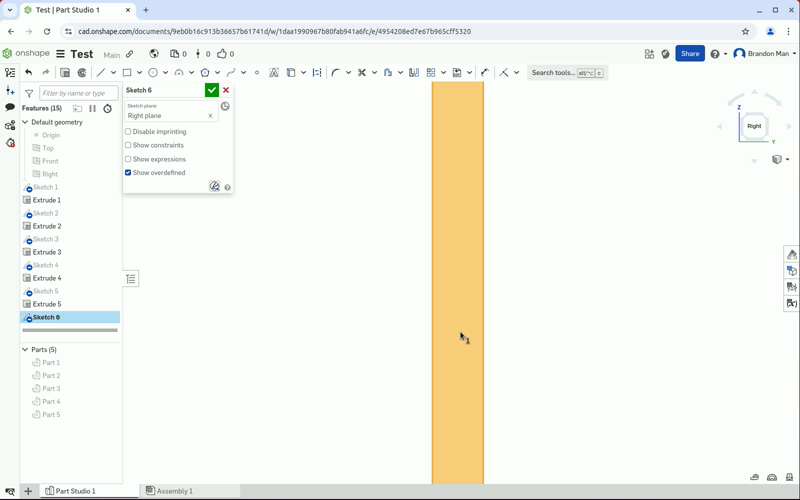
scroll(-6)
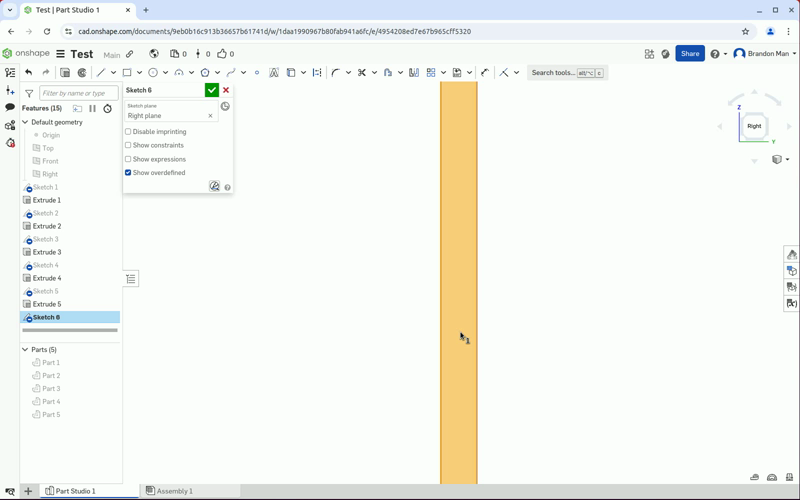
scroll(-6)
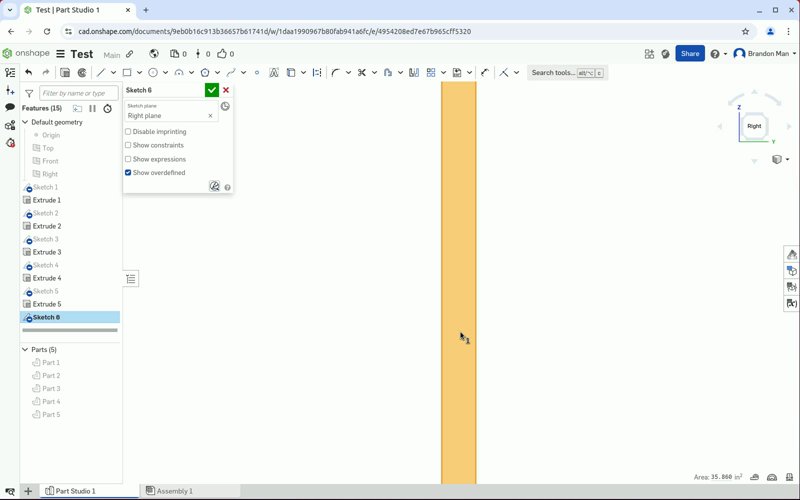
scroll(-6)
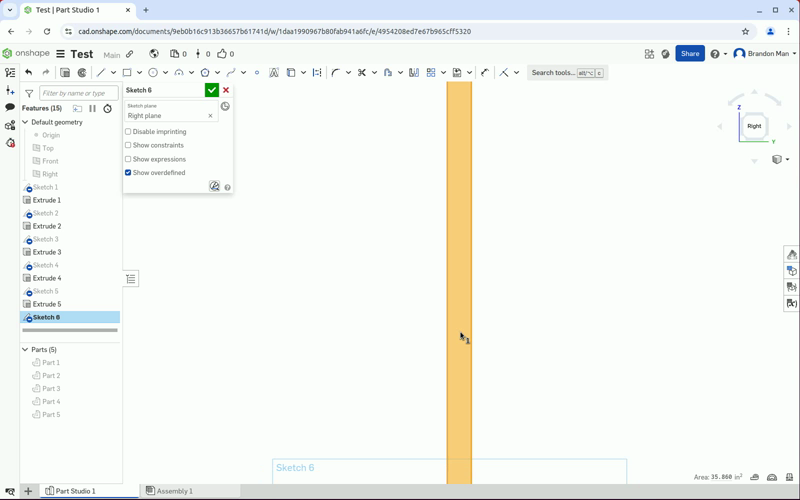
scroll(-6)
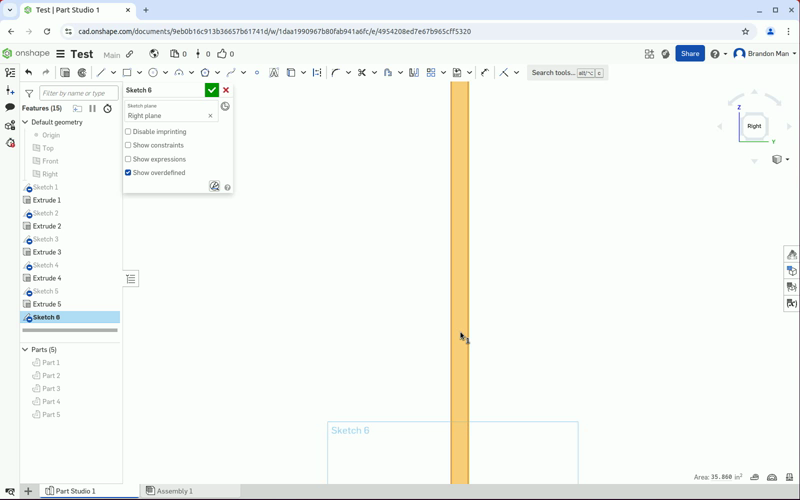
scroll(-6)
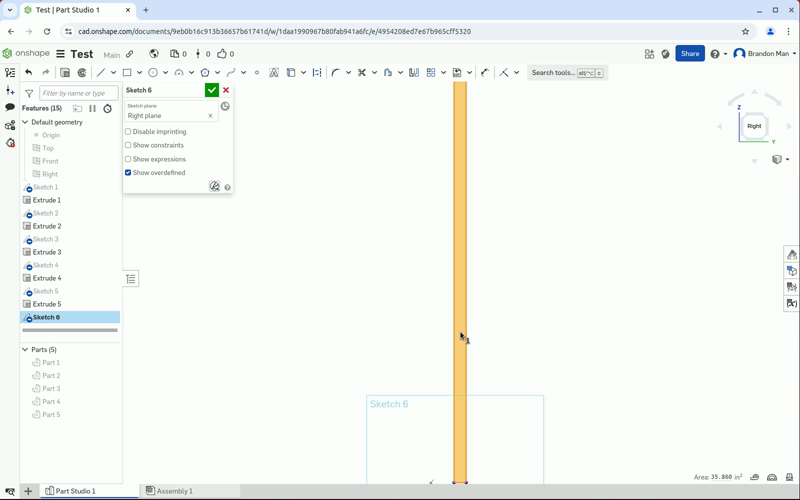
scroll(-6)
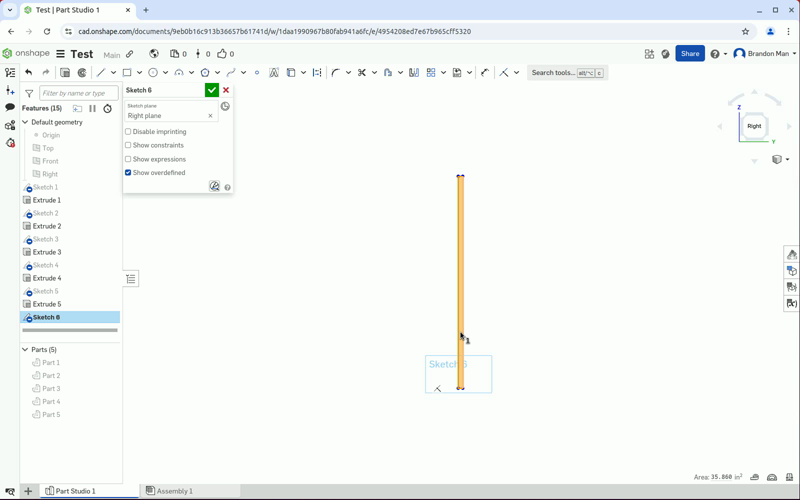
mouse_move(73, 352)
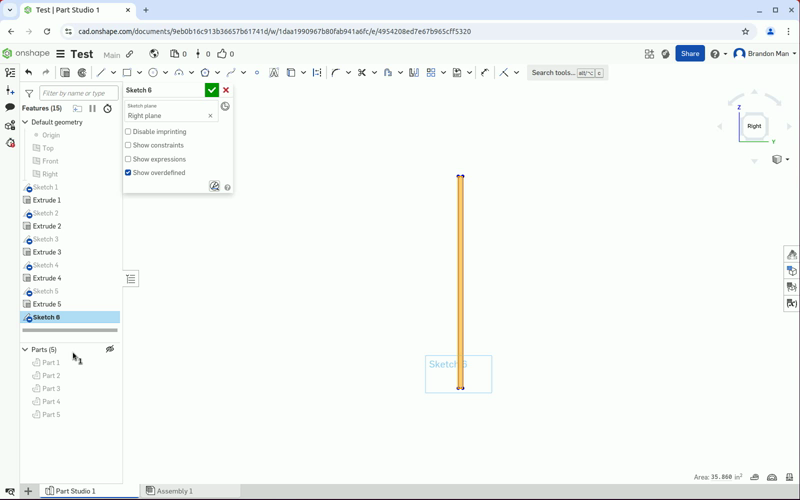
key(shift+y)
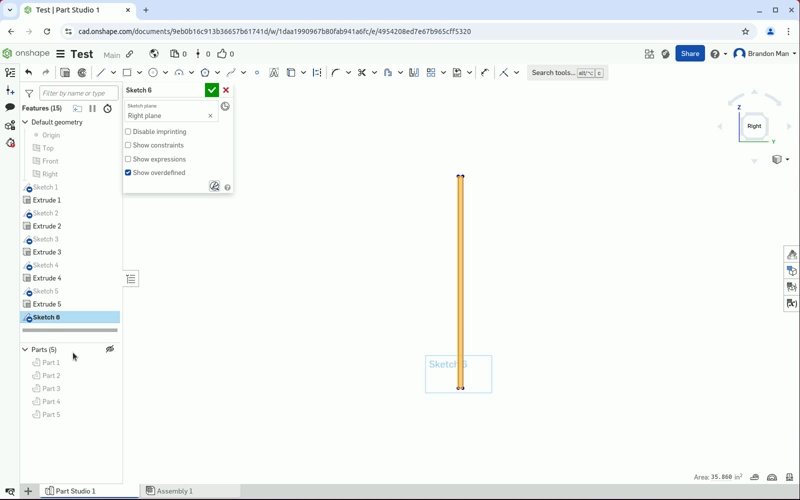
key(shift+e)
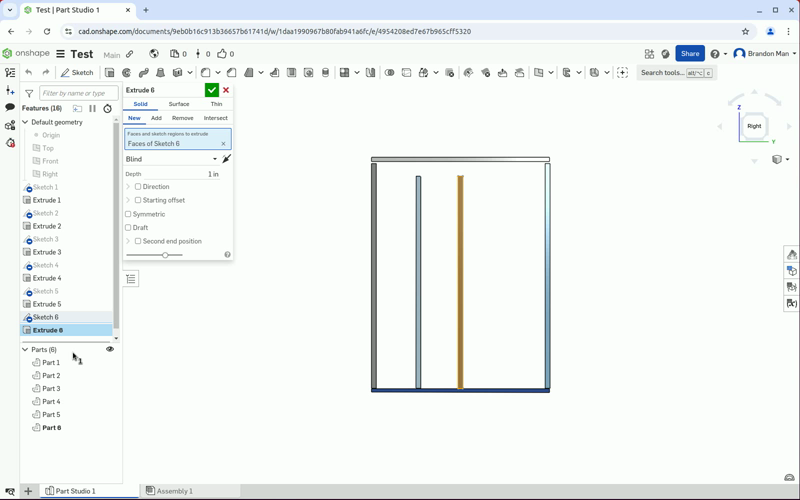
mouse_move(143, 106)
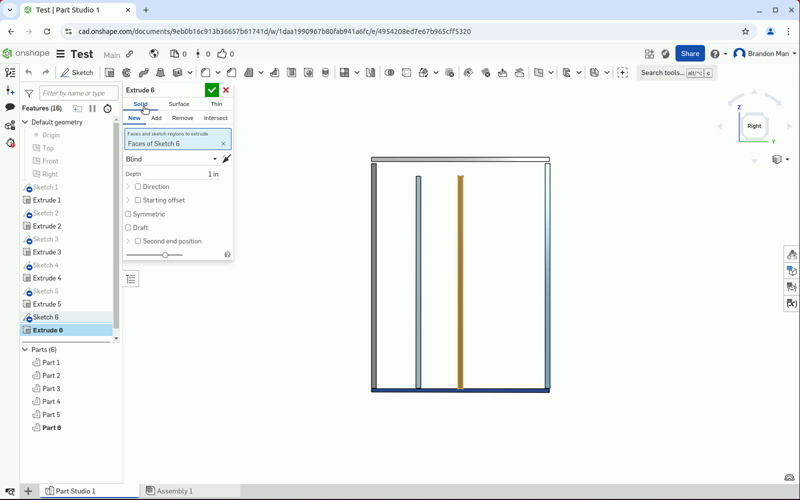
click(143, 106)
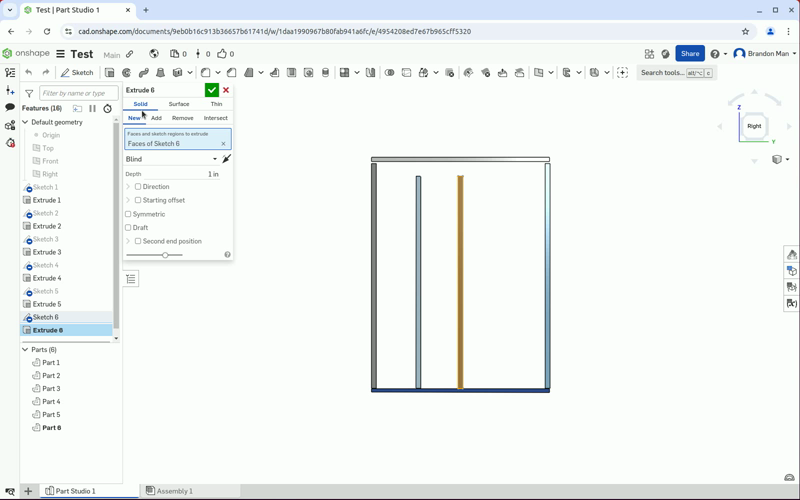
mouse_move(137, 120)
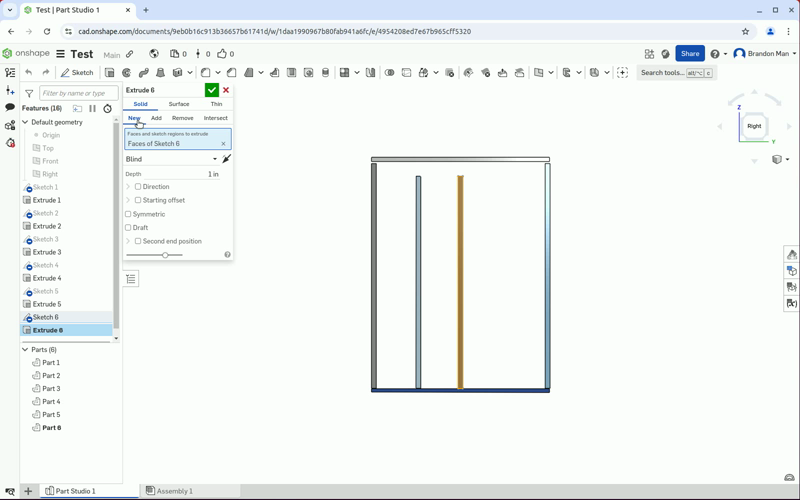
click(137, 120)
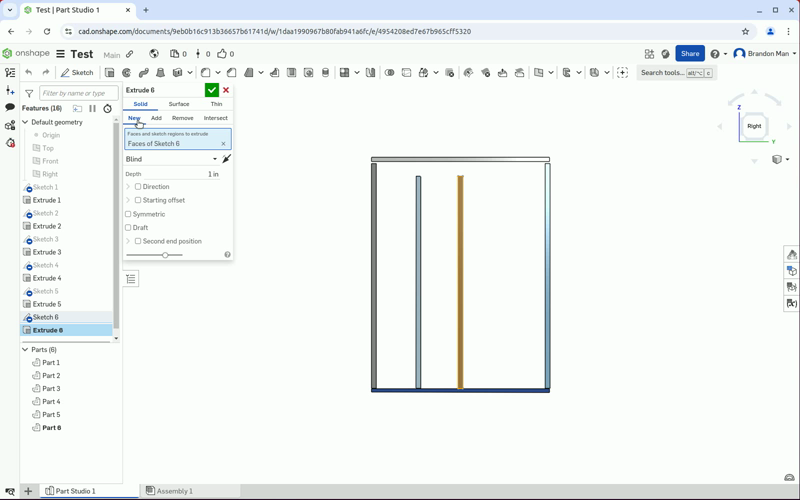
key(tab, 4)
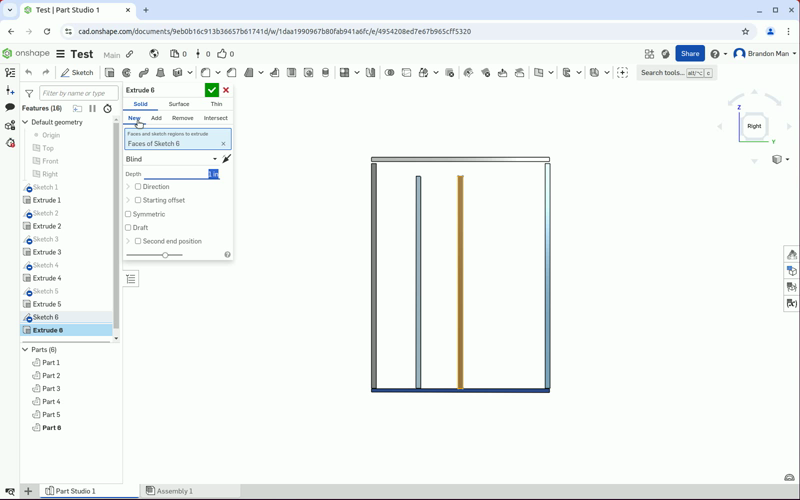
text(1.926)
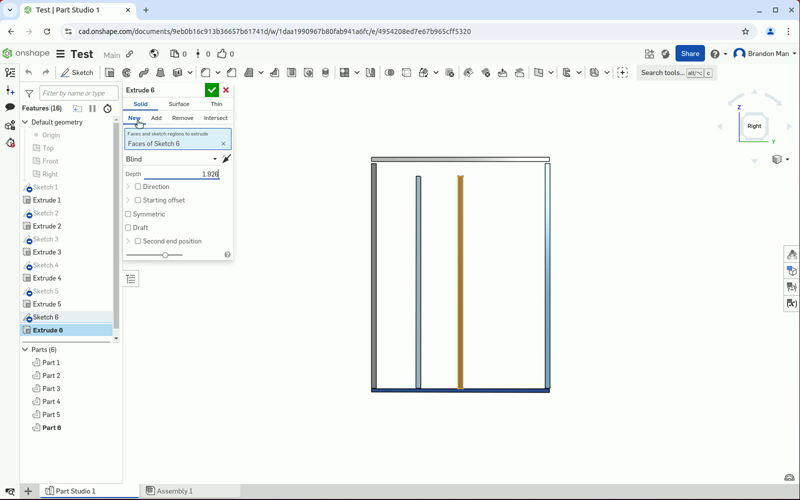
key(enter)
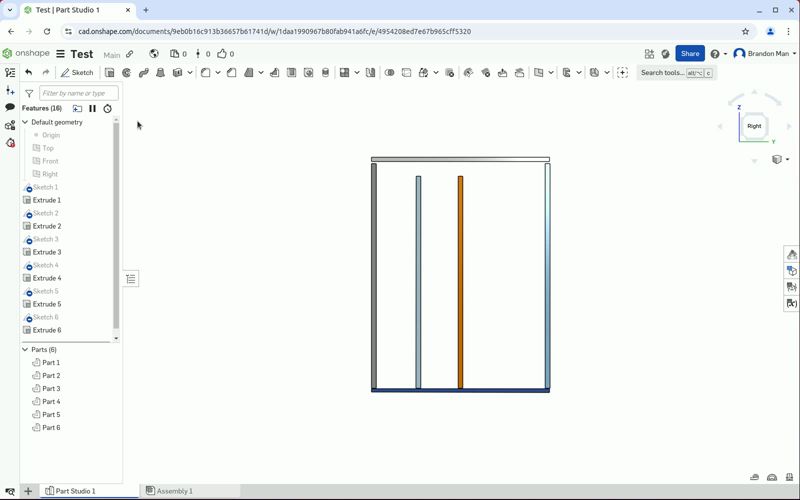
key(shift+h)
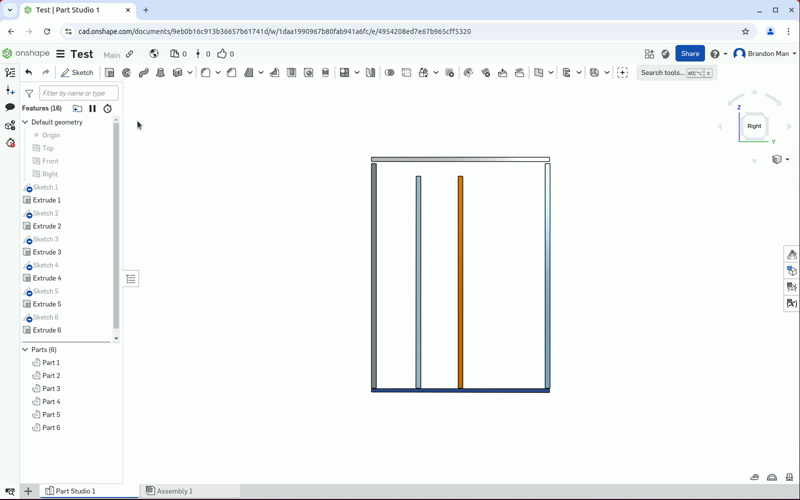
key(shift+h)
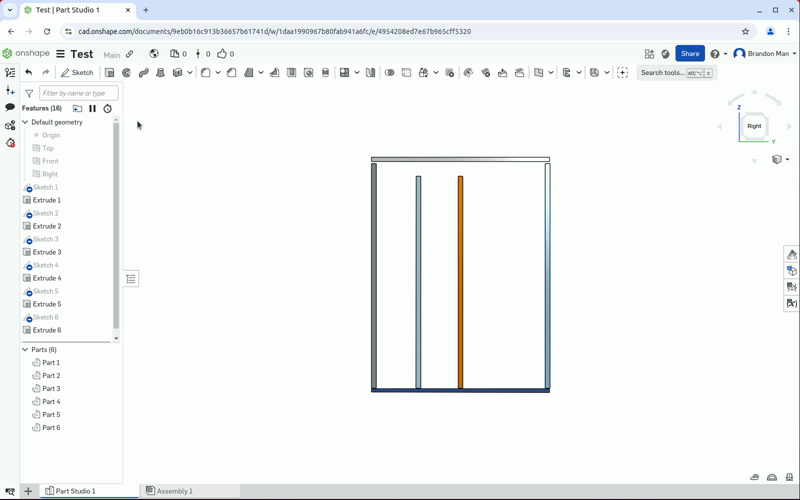
mouse_move(69, 189)
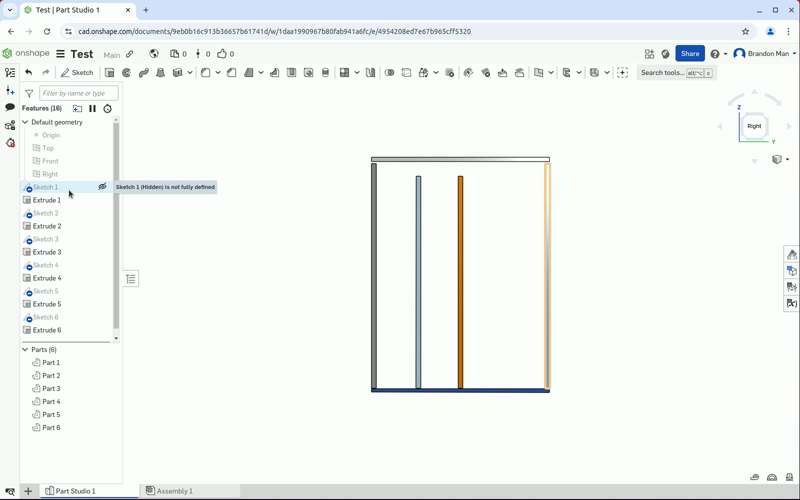
click(69, 189)
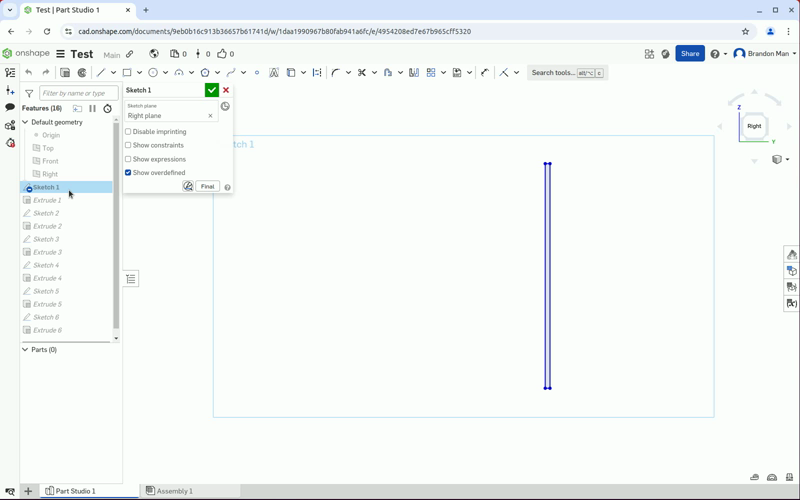
mouse_move(229, 92)
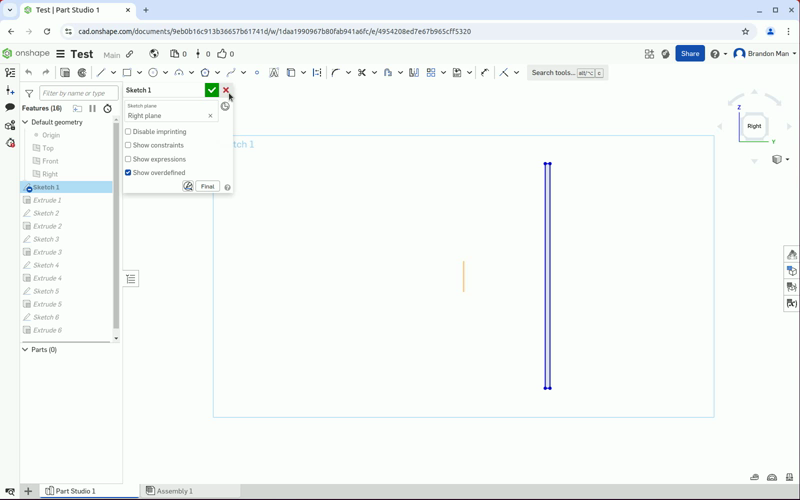
click(229, 92)
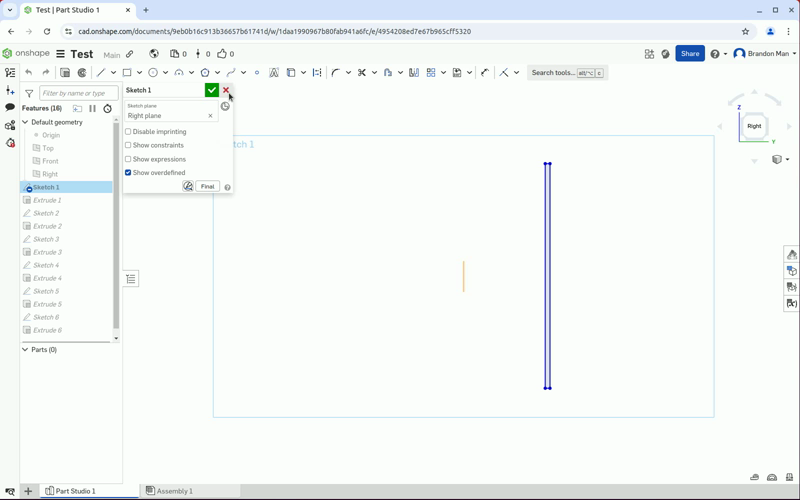
key(shift+s)
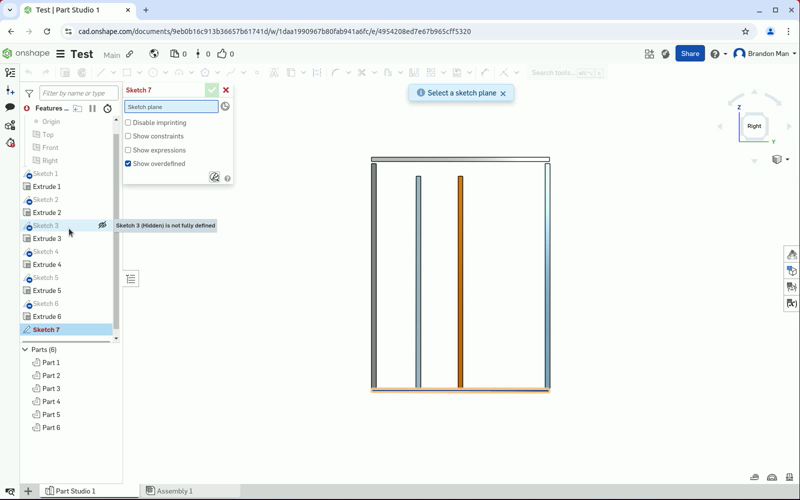
scroll(3)
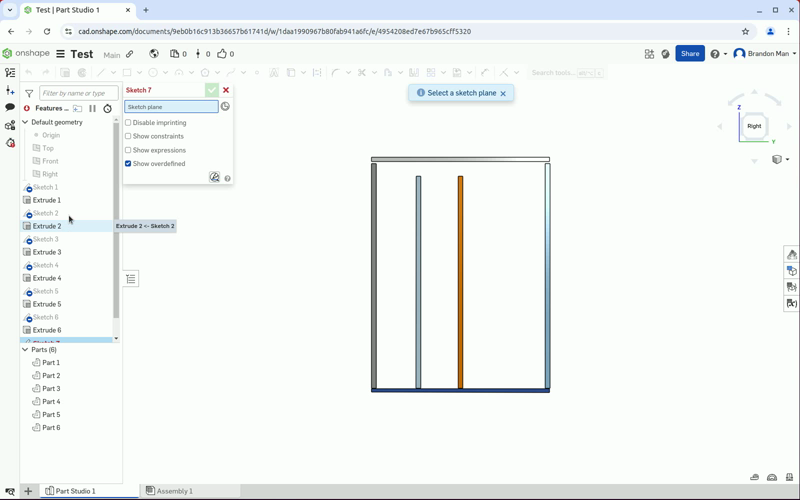
mouse_move(69, 176)
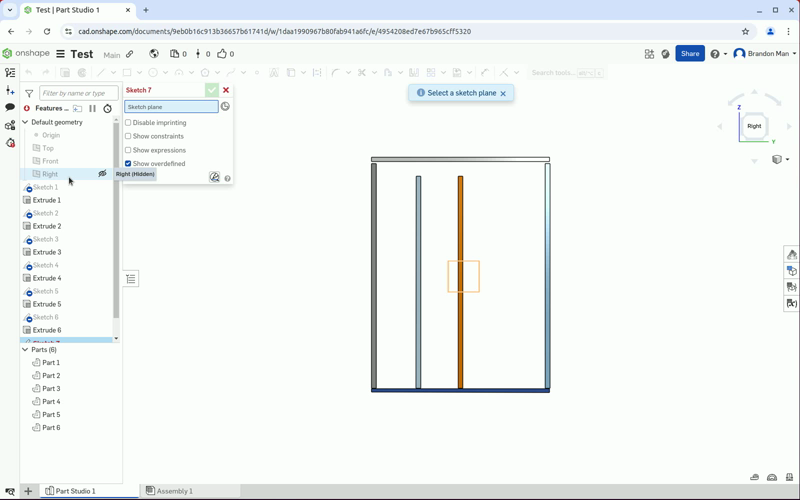
click(69, 176)
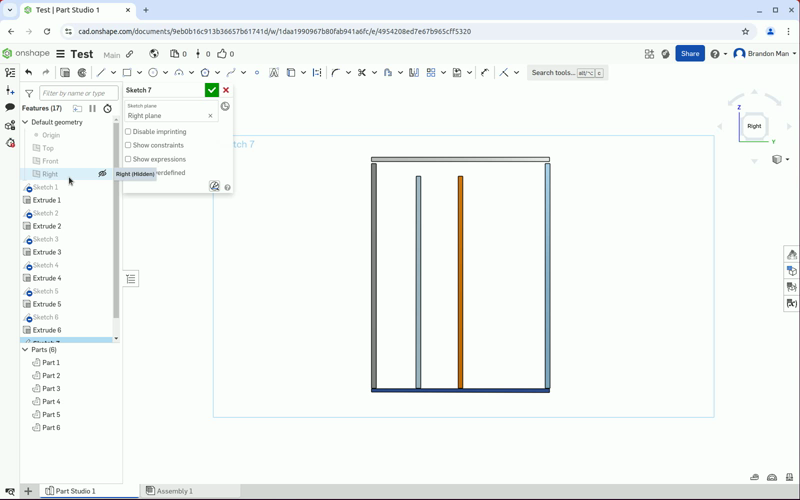
mouse_move(73, 352)
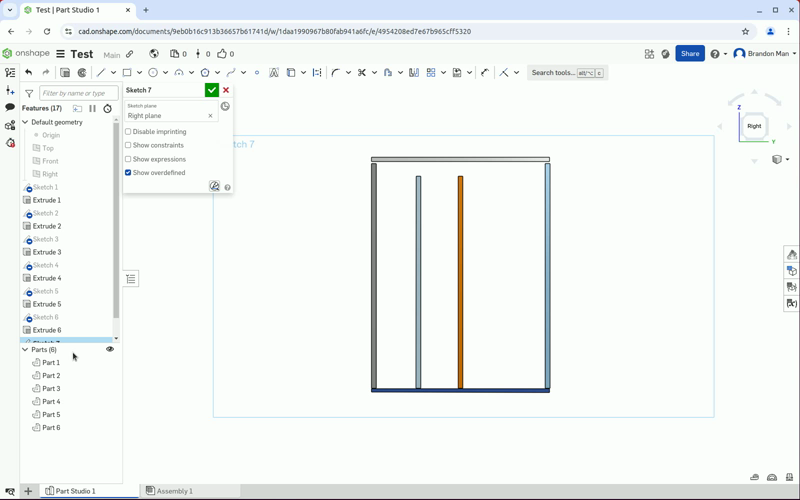
key(y)
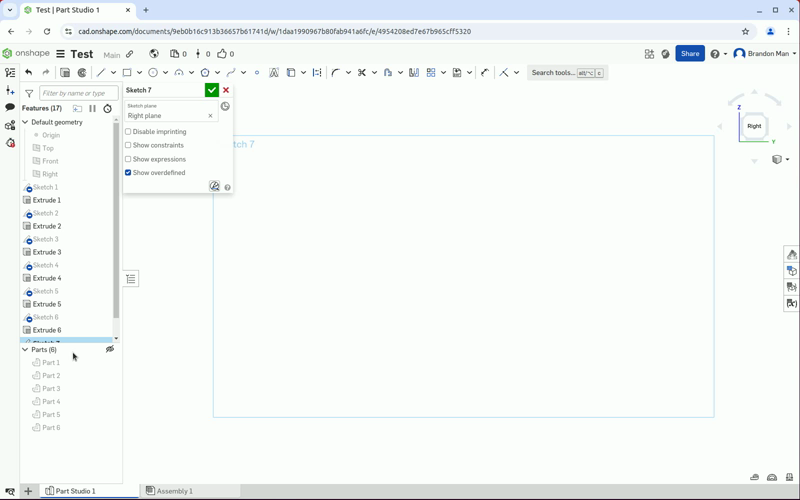
key(l)
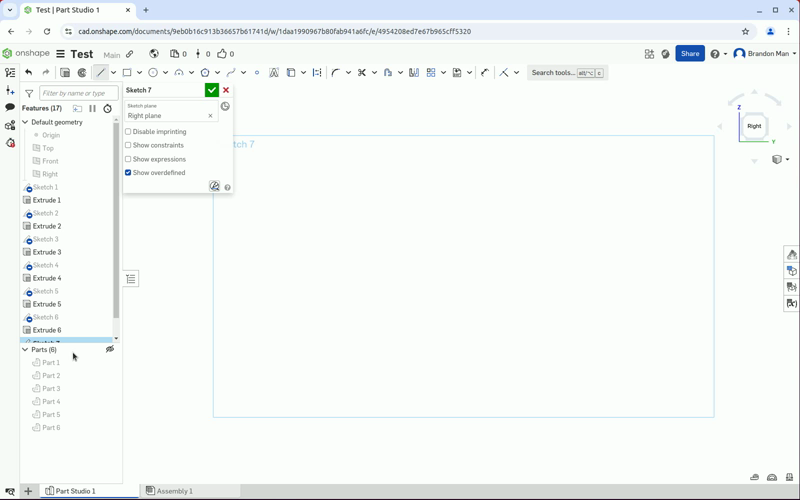
key_down(shift)
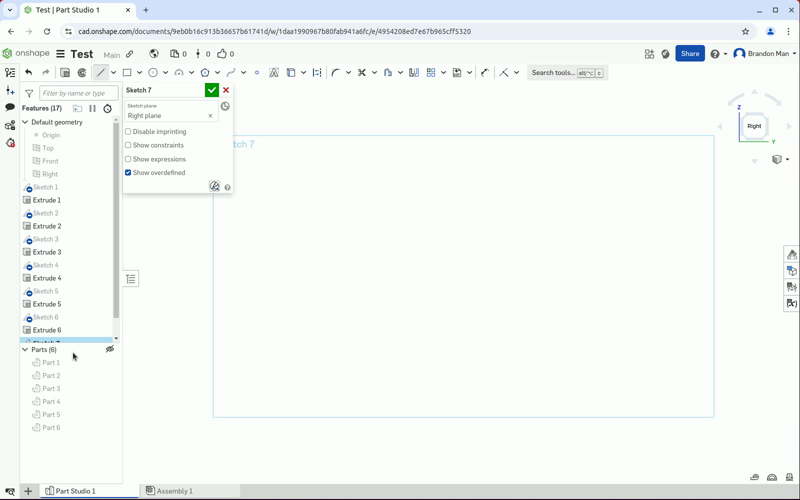
mouse_move(500, 388)
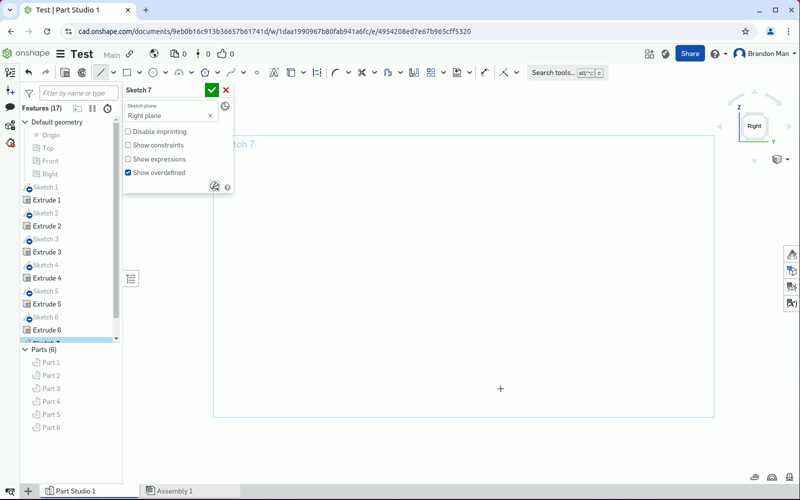
click(500, 388)
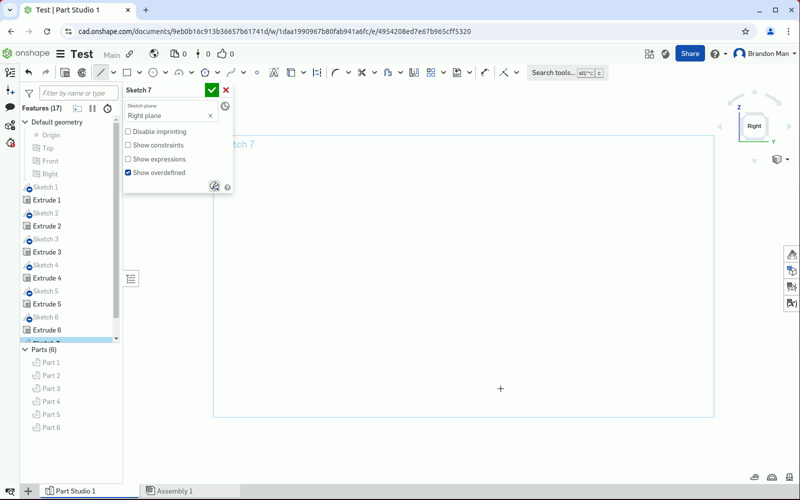
key_up(shift)
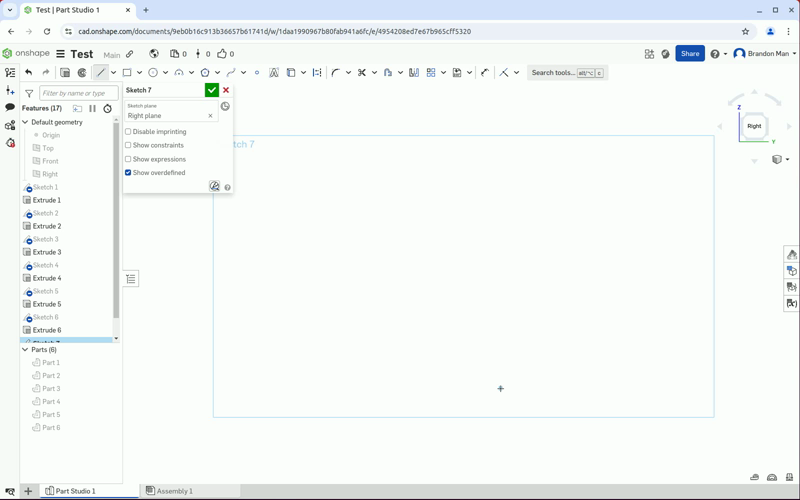
key_down(shift)
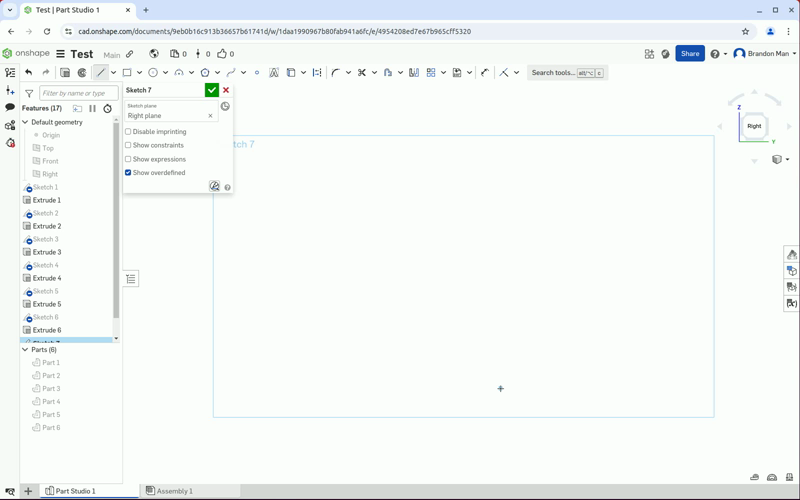
mouse_move(530, 388)
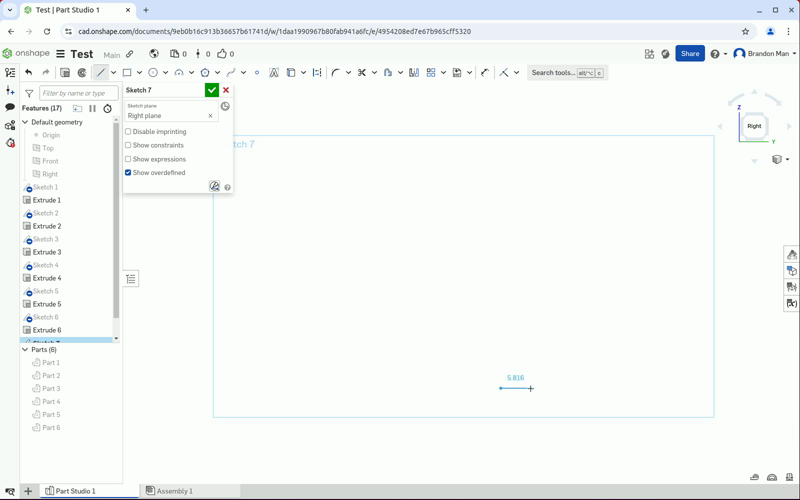
mouse_move(505, 388)
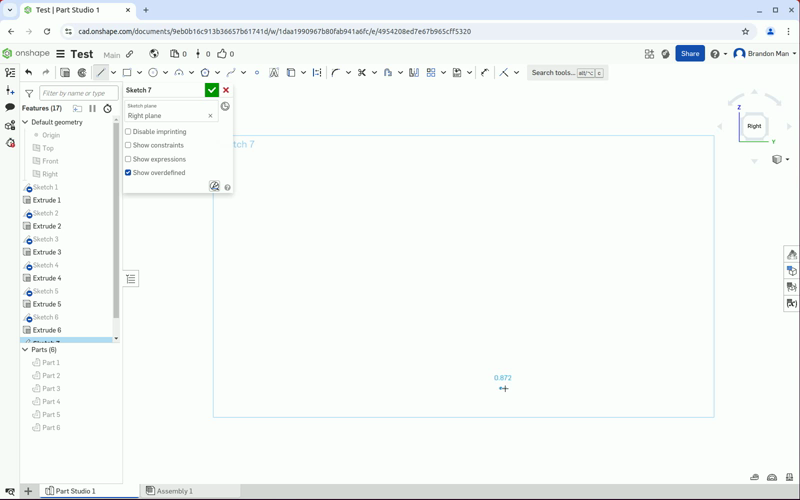
scroll(6)
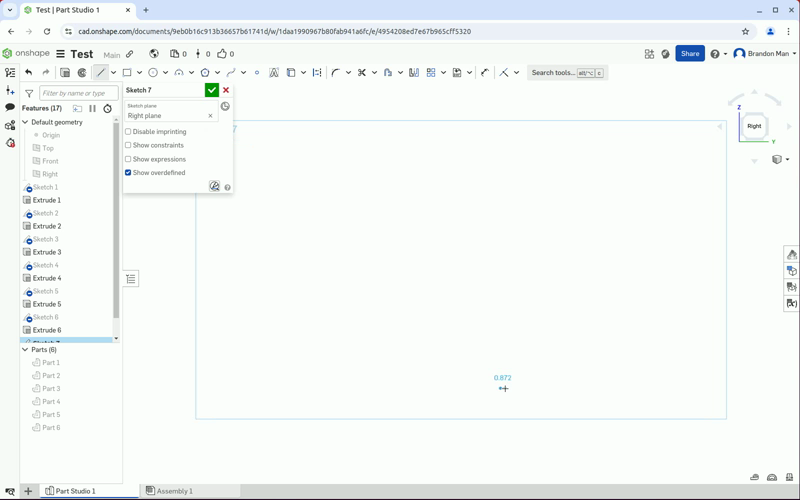
scroll(6)
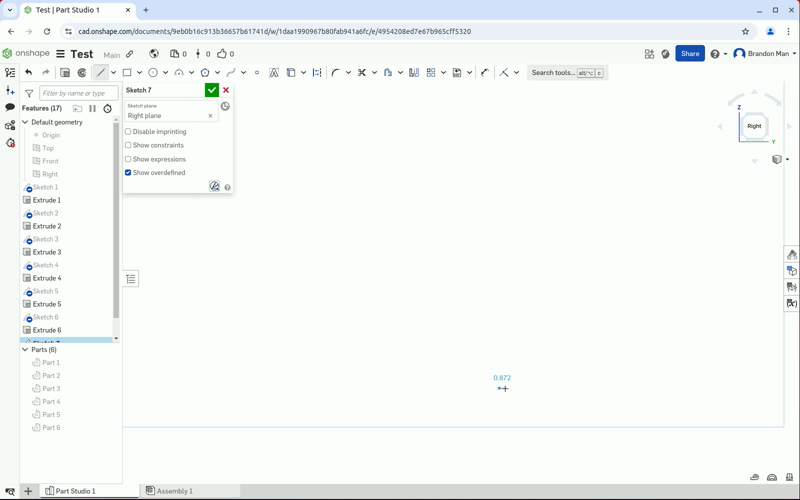
scroll(6)
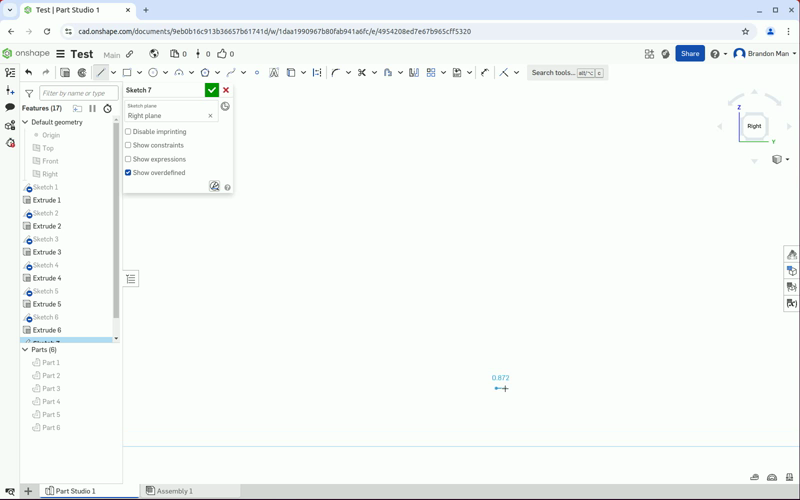
scroll(6)
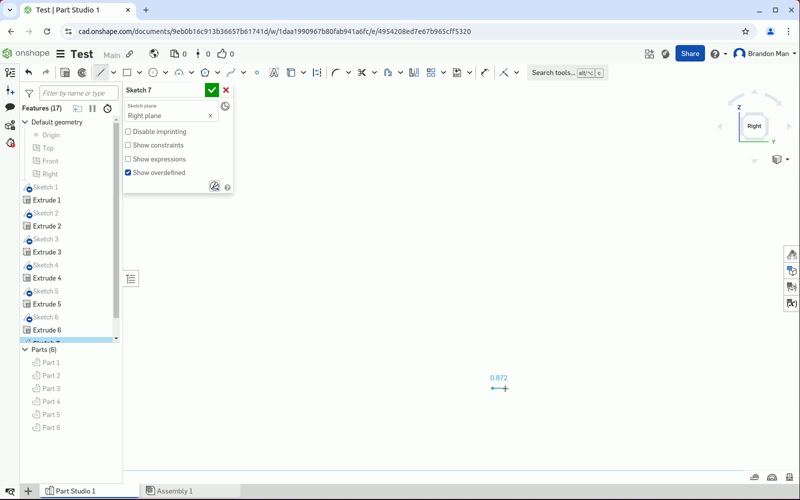
scroll(6)
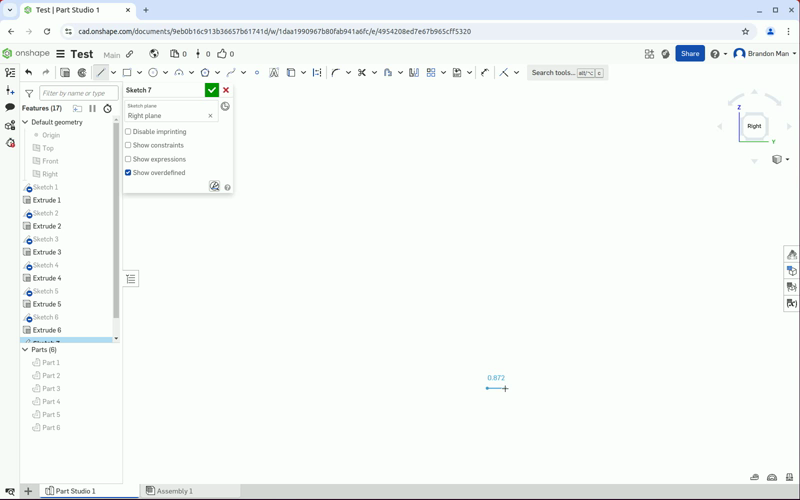
scroll(6)
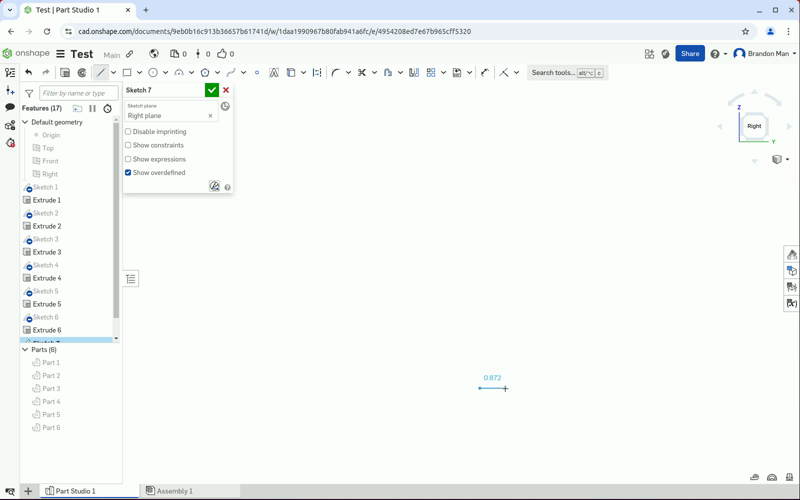
scroll(6)
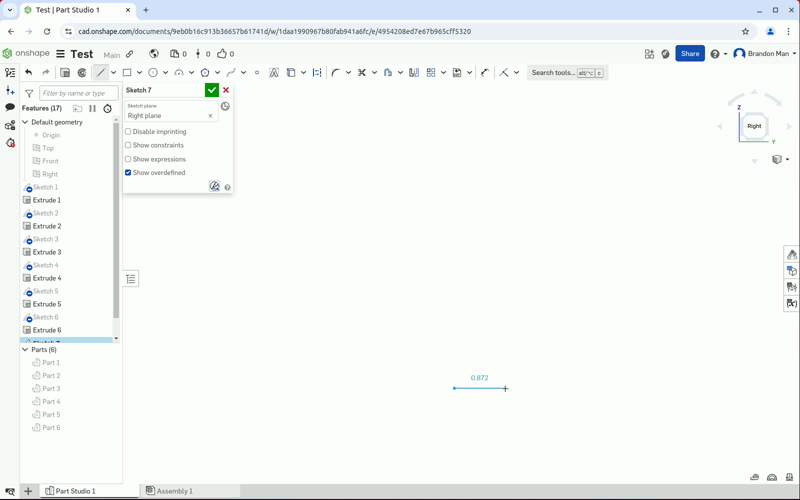
click(505, 388)
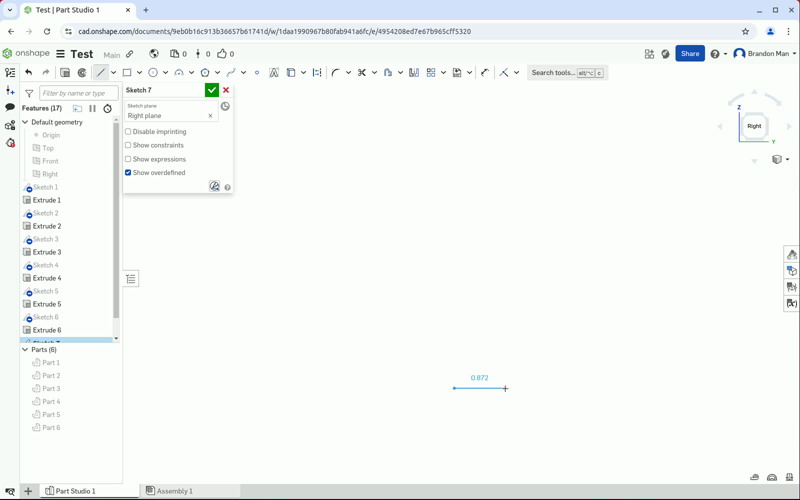
scroll(-6)
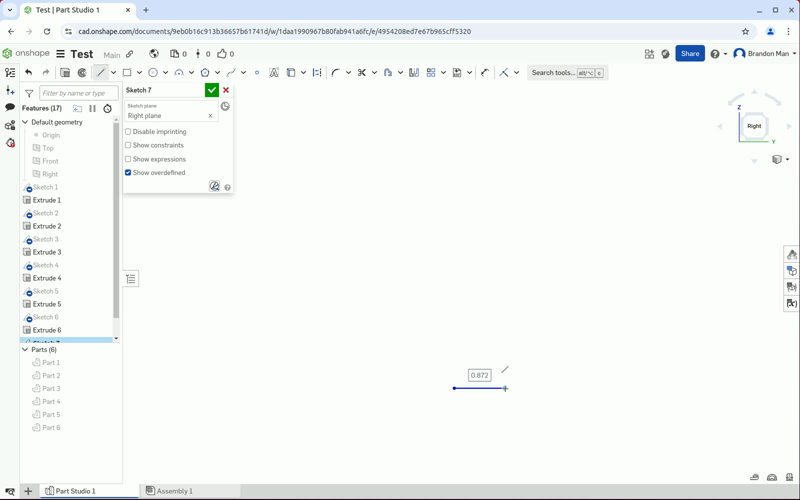
scroll(-6)
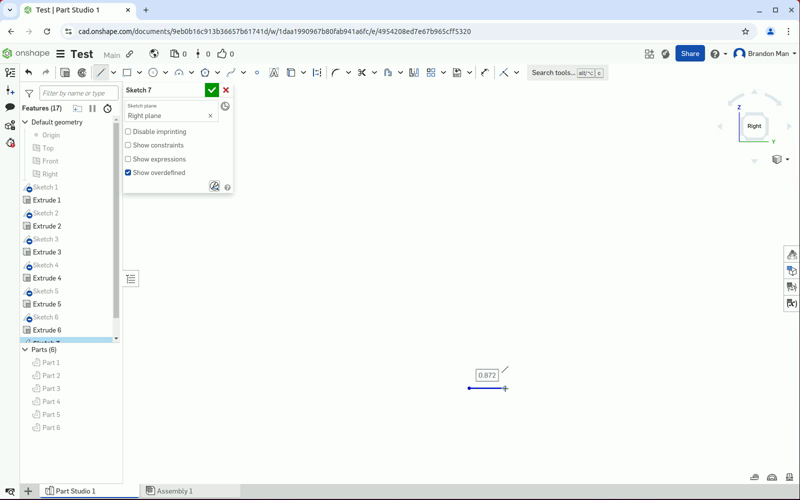
scroll(-6)
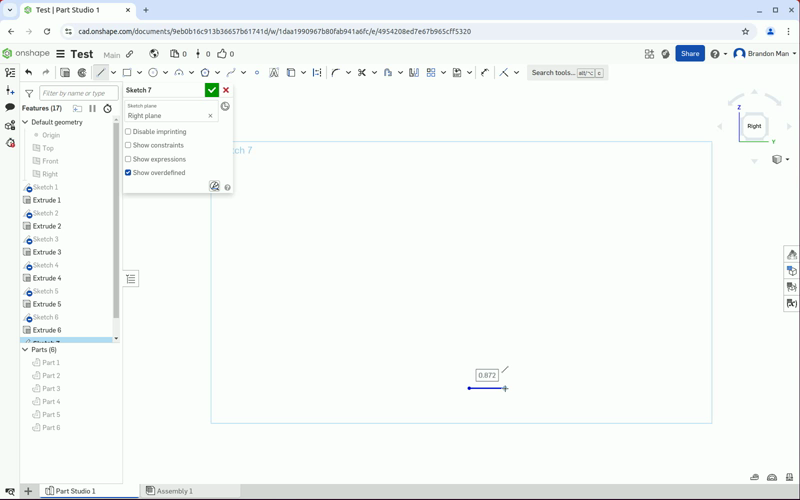
scroll(-6)
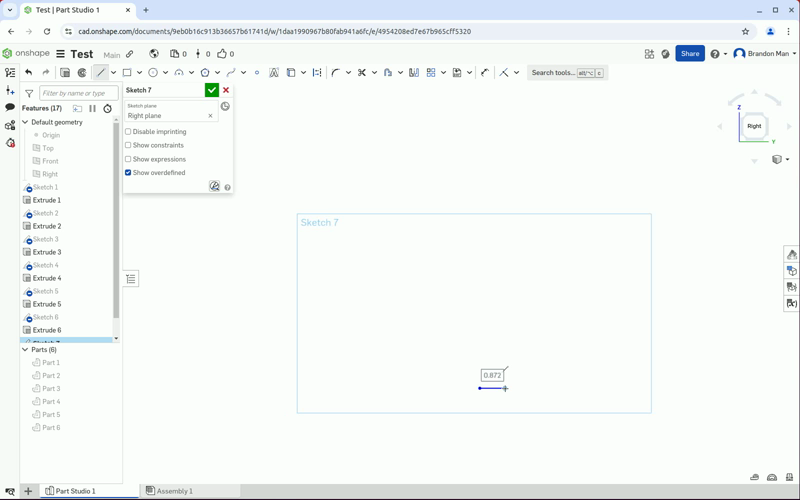
scroll(-6)
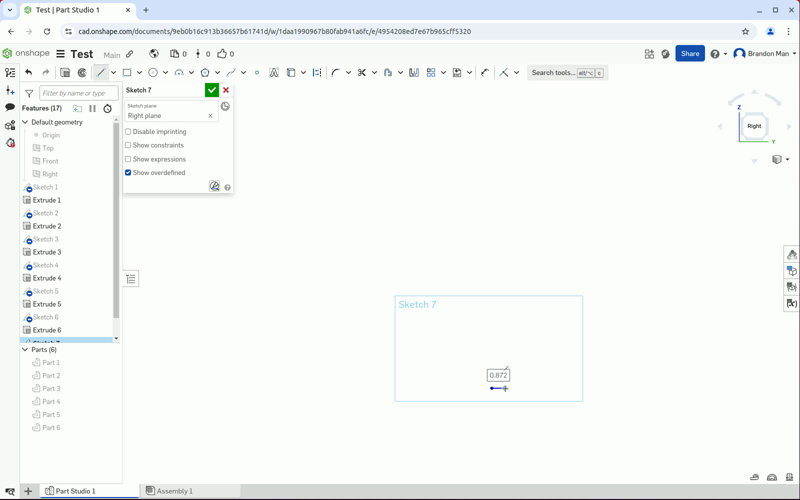
scroll(-6)
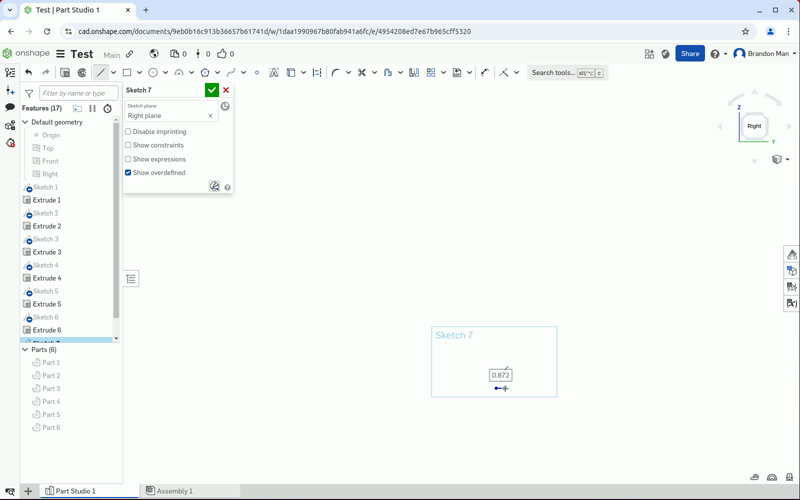
scroll(-6)
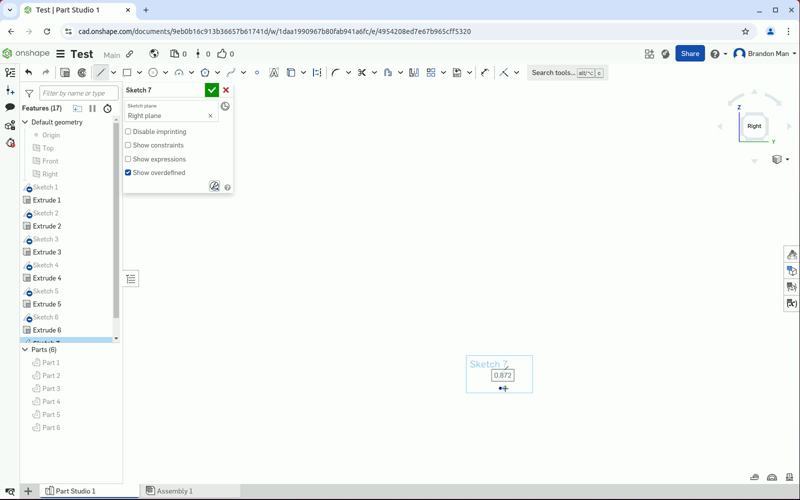
key_up(shift)
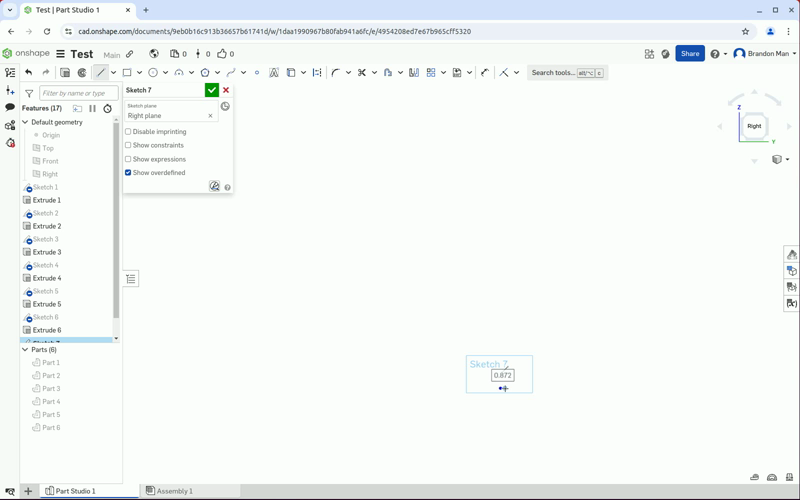
key_down(shift)
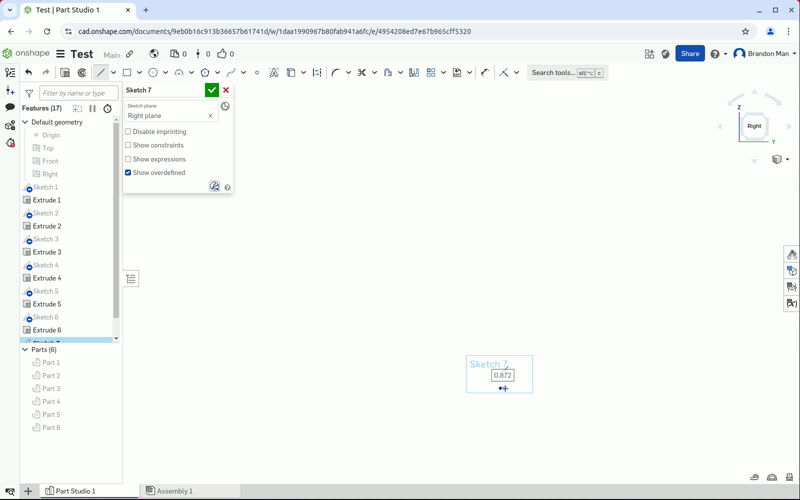
mouse_move(505, 176)
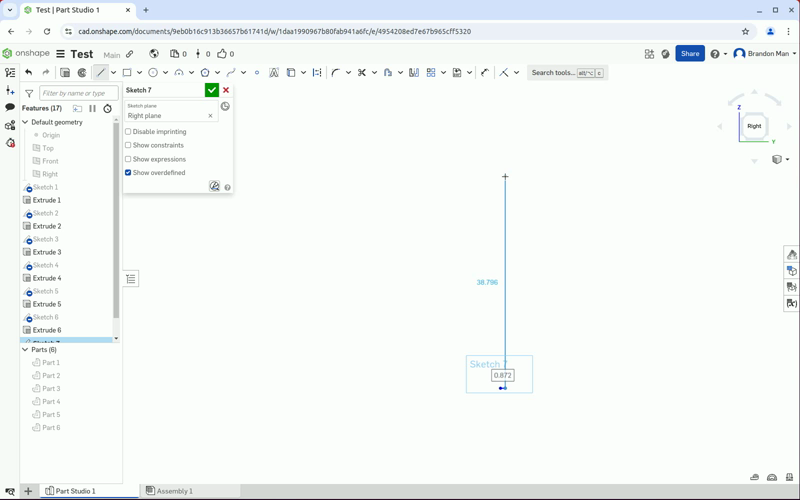
click(505, 176)
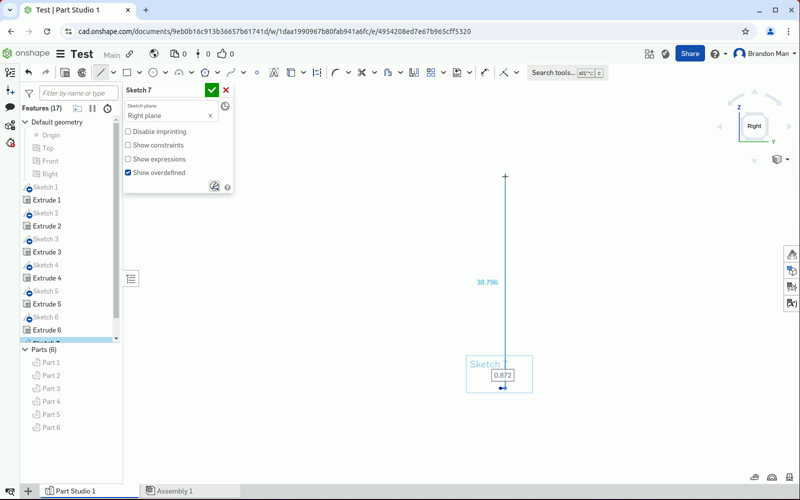
key_up(shift)
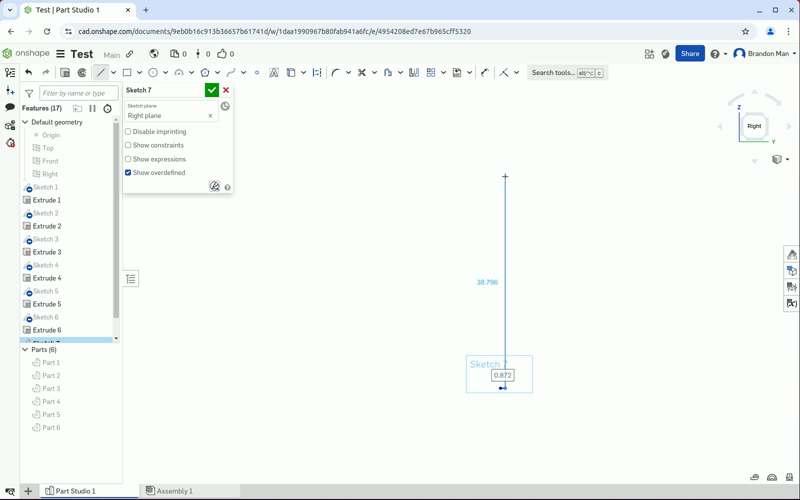
key_down(shift)
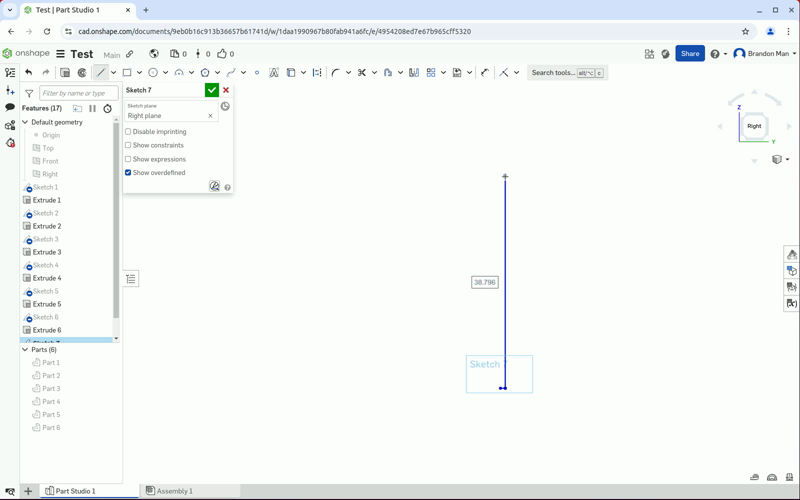
mouse_move(535, 176)
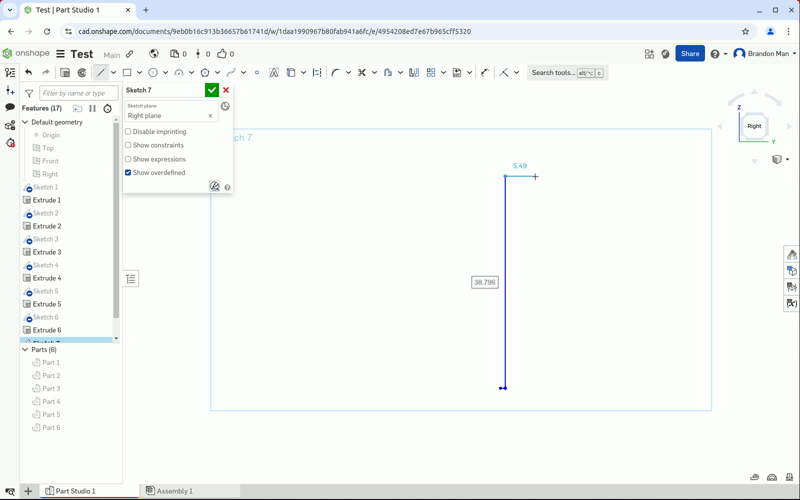
mouse_move(500, 176)
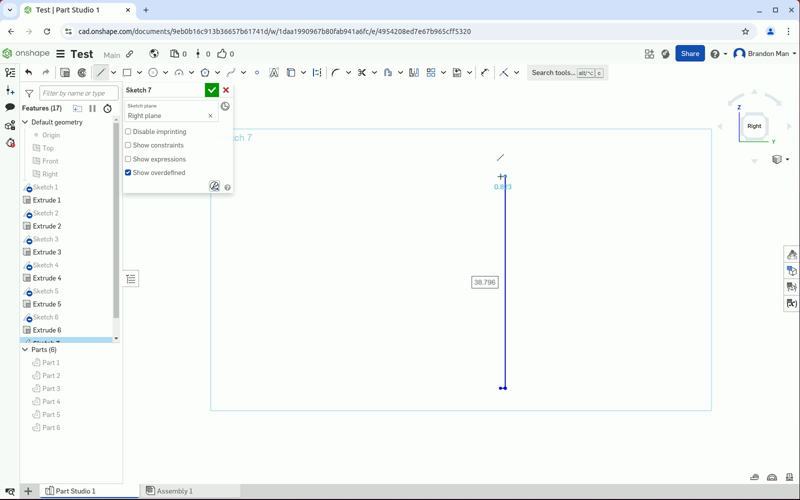
scroll(6)
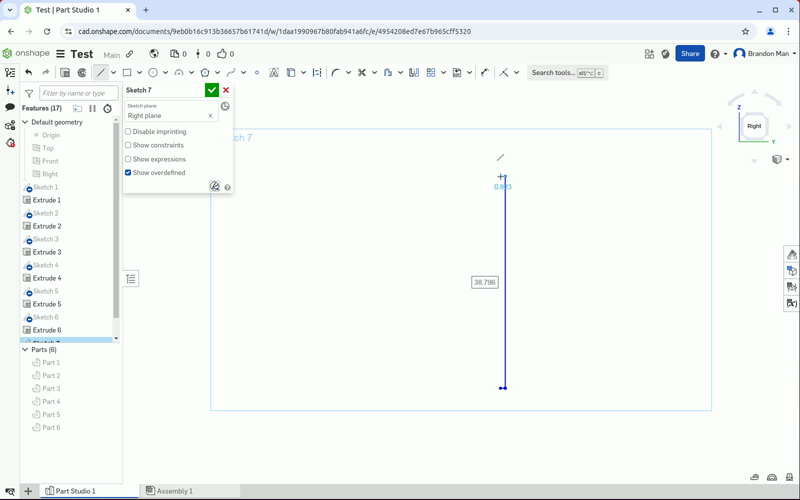
scroll(6)
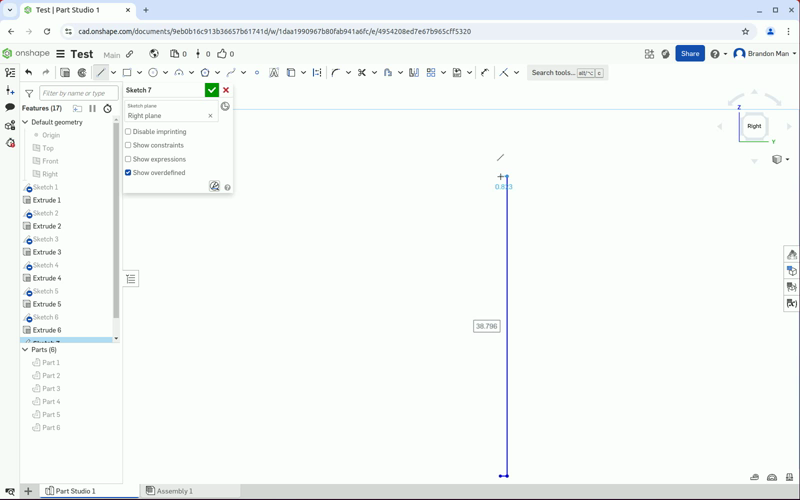
scroll(6)
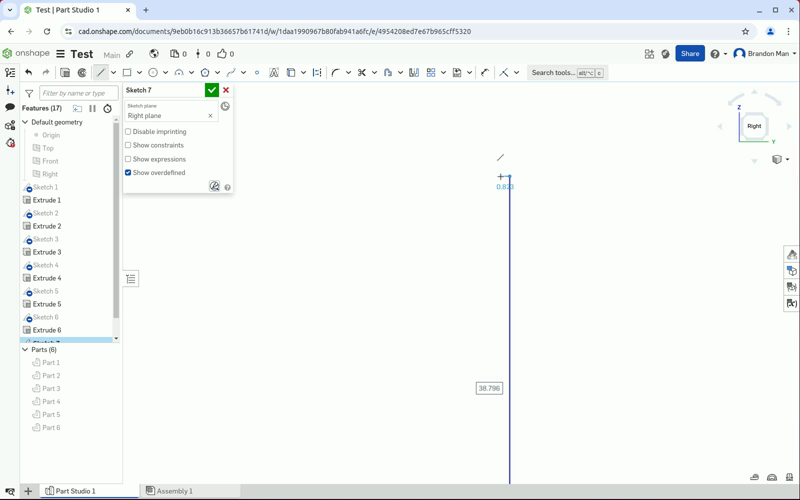
scroll(6)
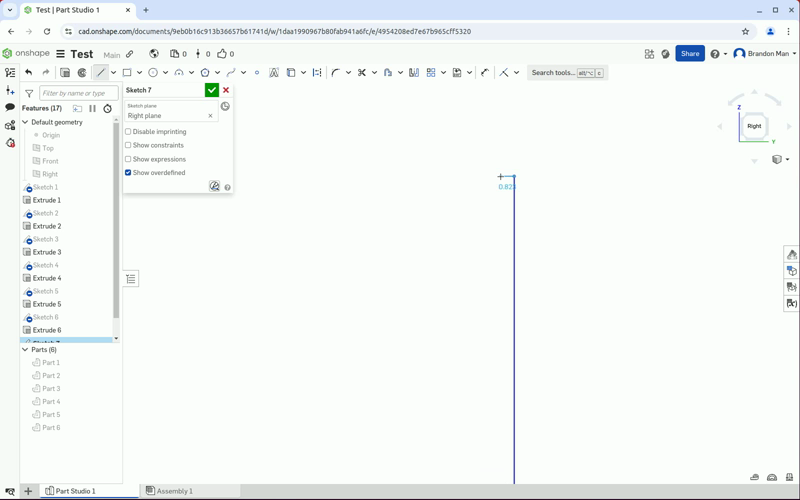
scroll(6)
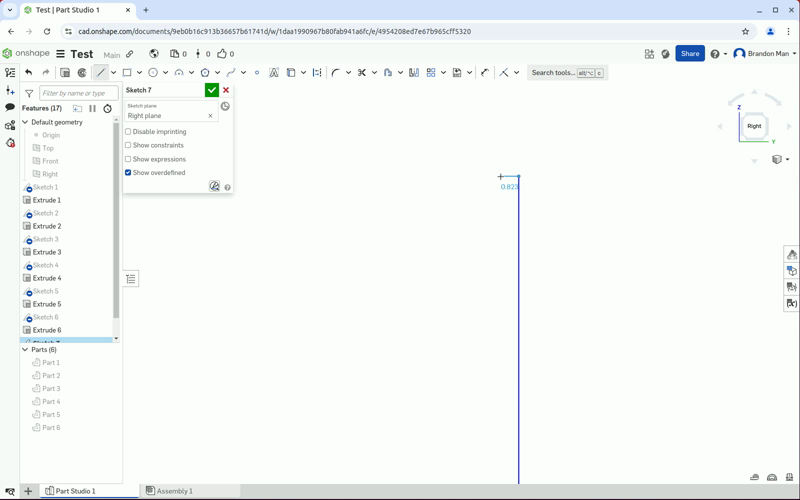
scroll(6)
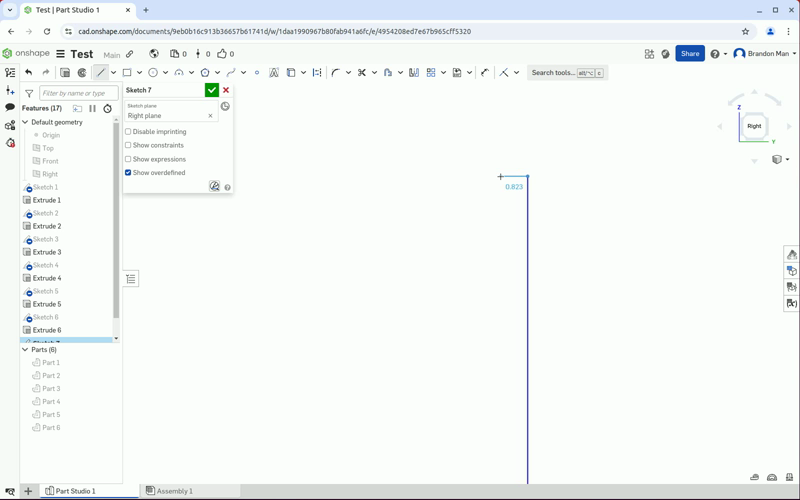
scroll(6)
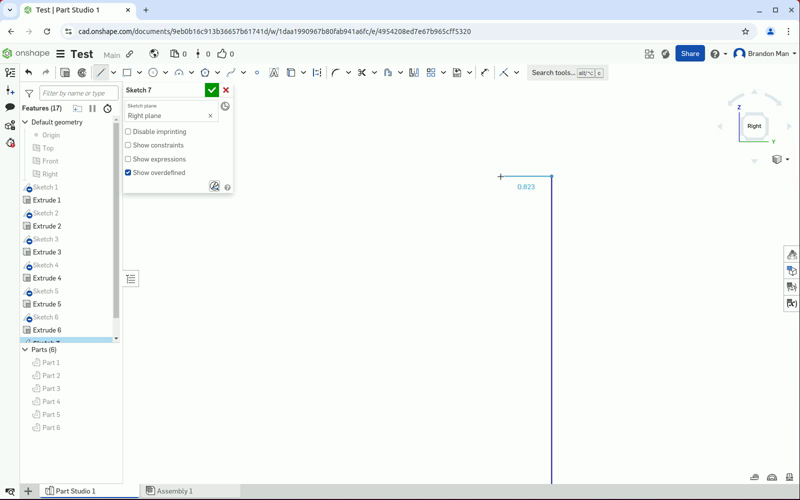
click(500, 176)
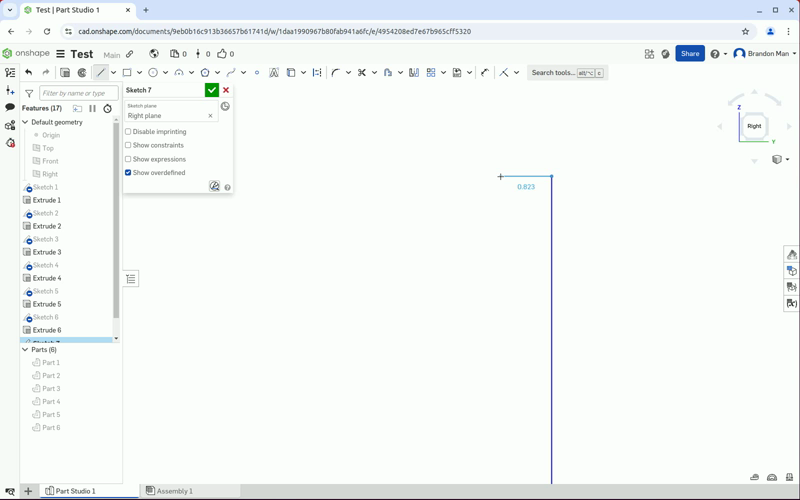
scroll(-6)
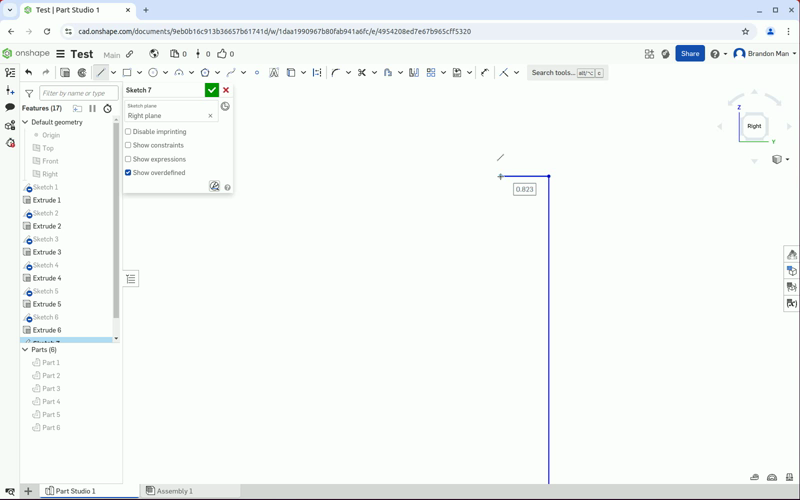
scroll(-6)
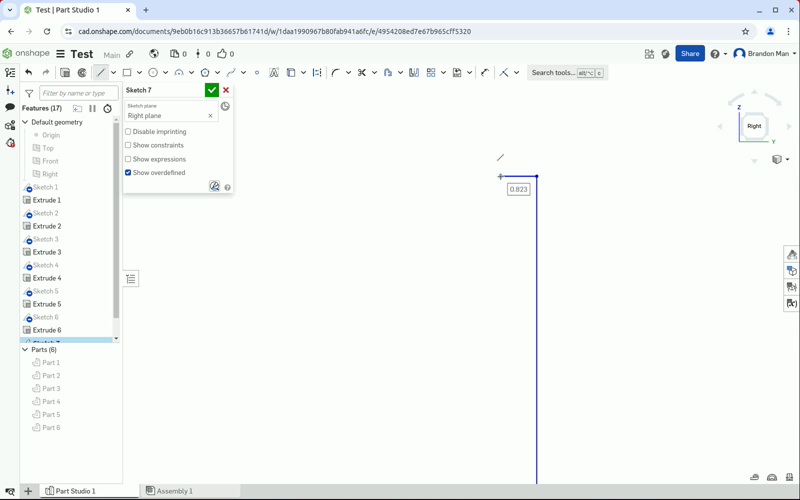
scroll(-6)
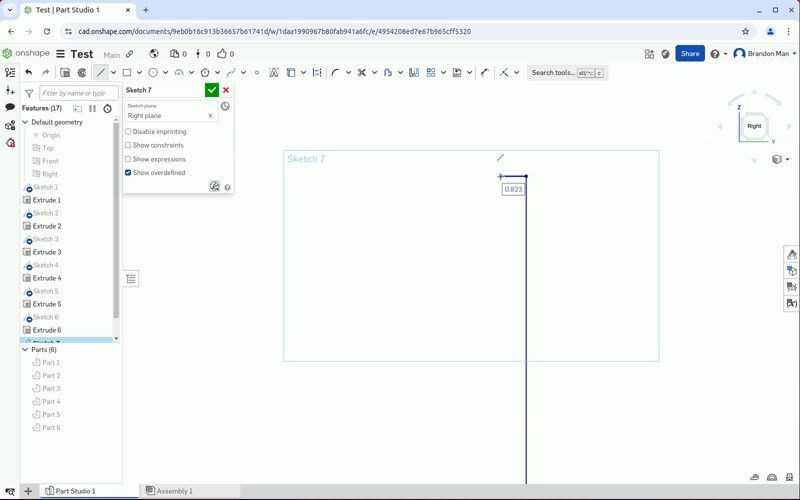
scroll(-6)
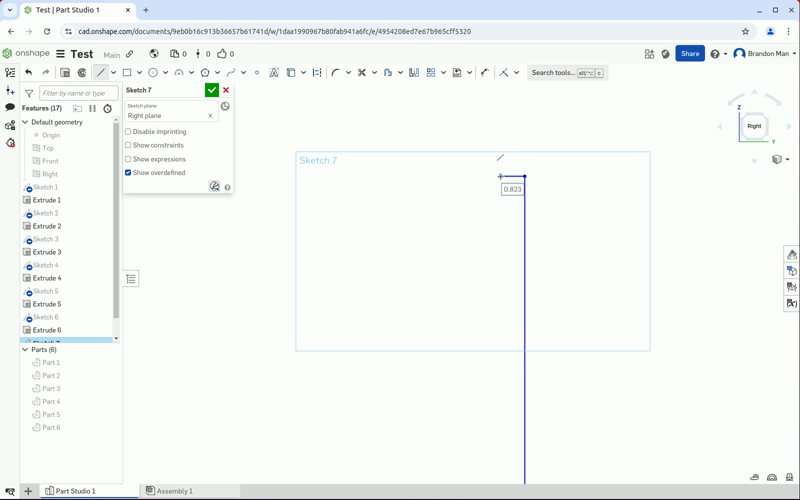
scroll(-6)
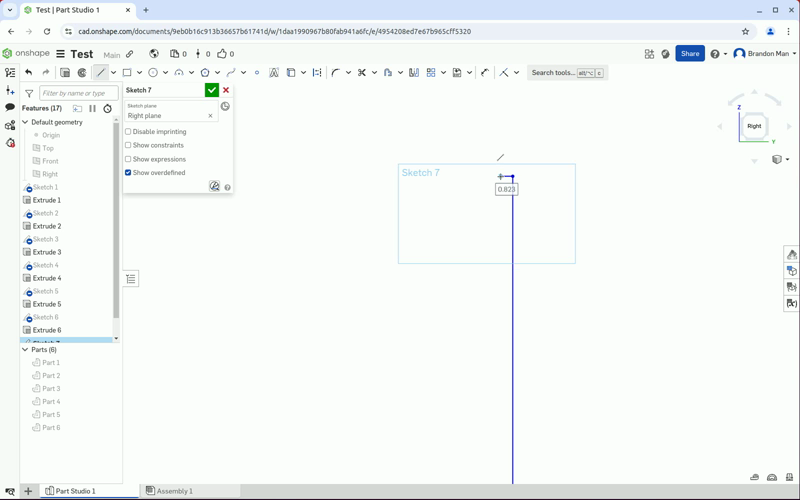
scroll(-6)
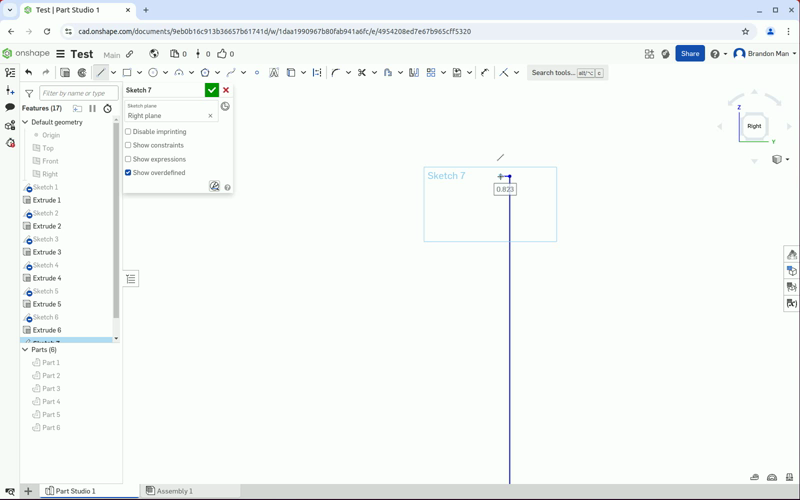
scroll(-6)
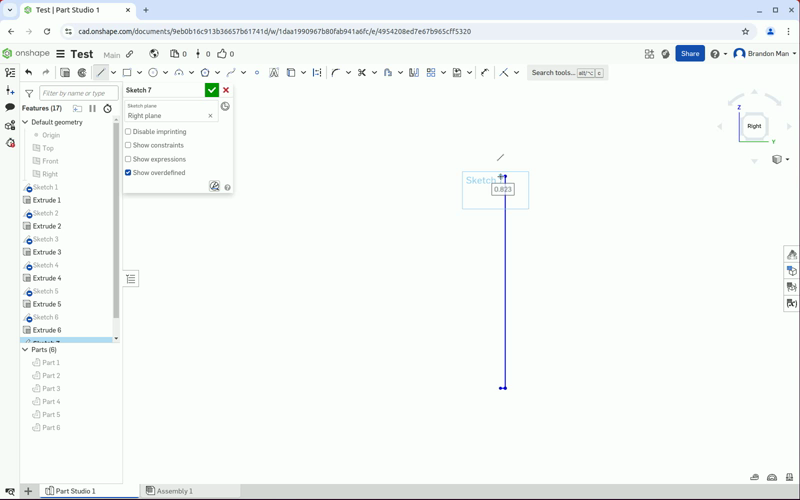
key_up(shift)
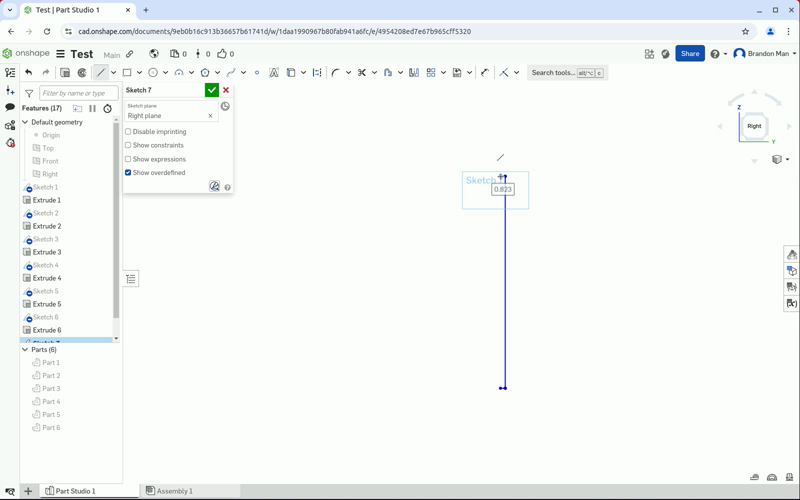
key_down(shift)
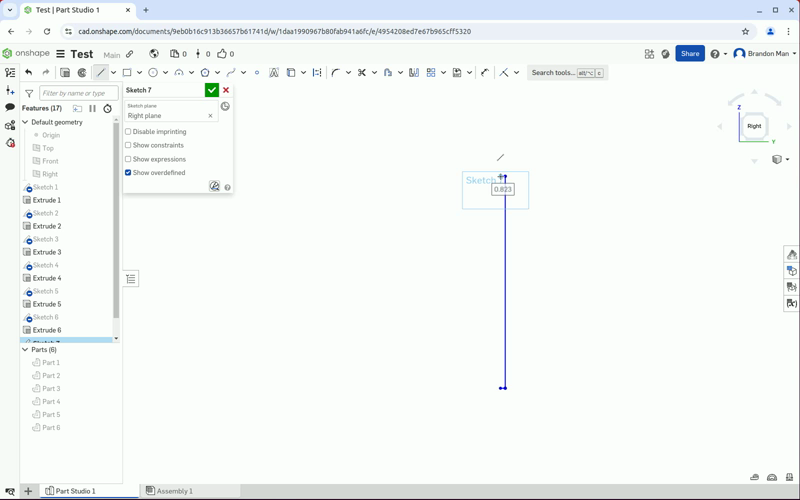
mouse_move(500, 388)
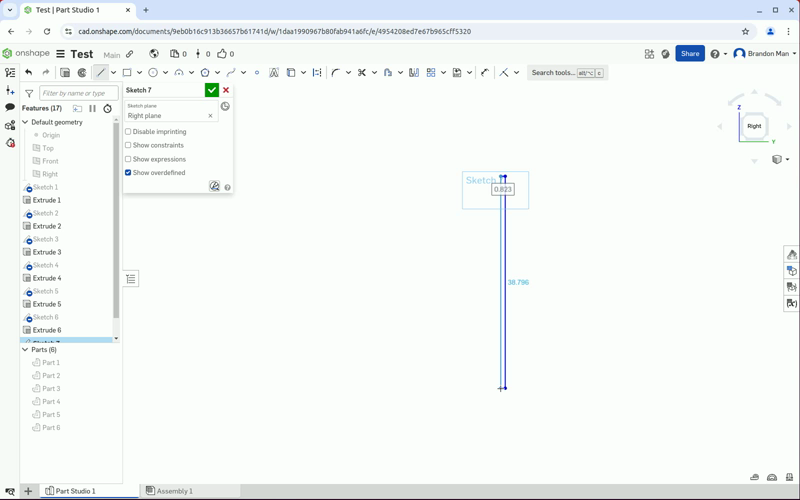
key_up(shift)
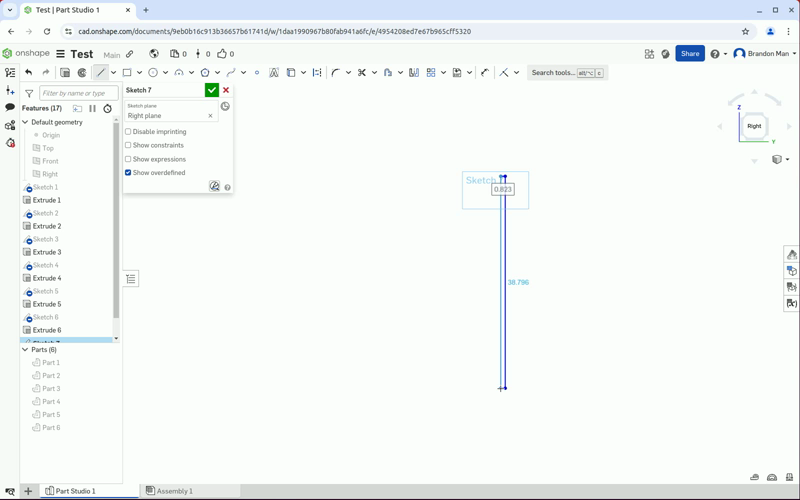
click(500, 388)
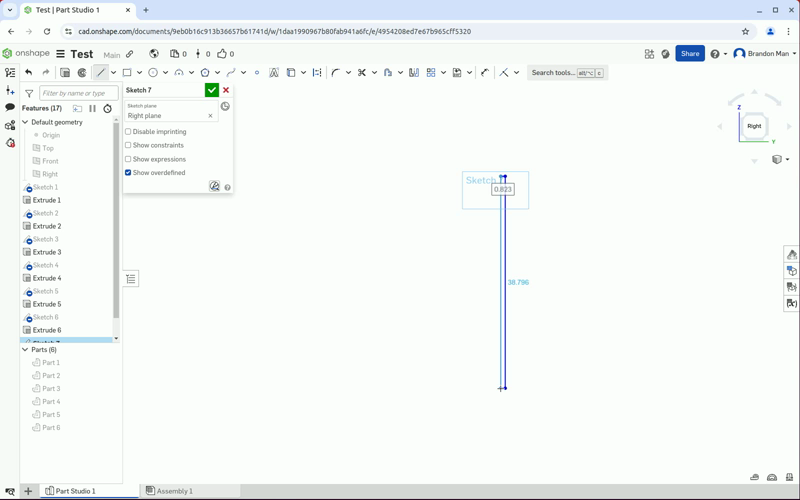
key(esc)
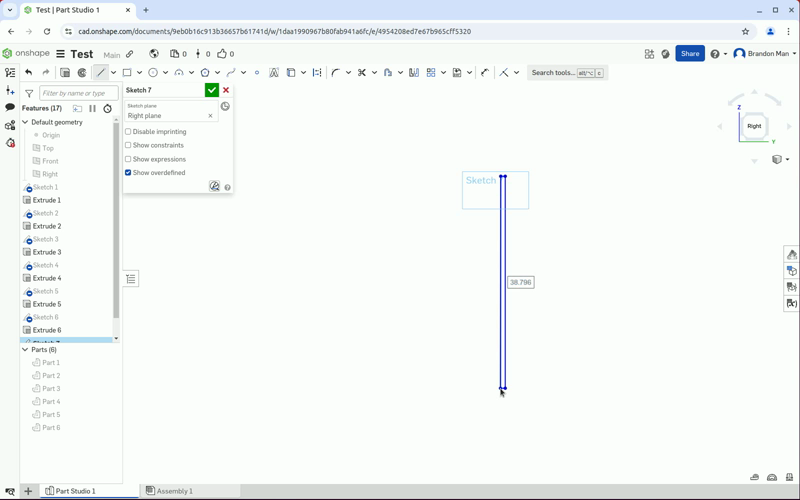
mouse_move(503, 317)
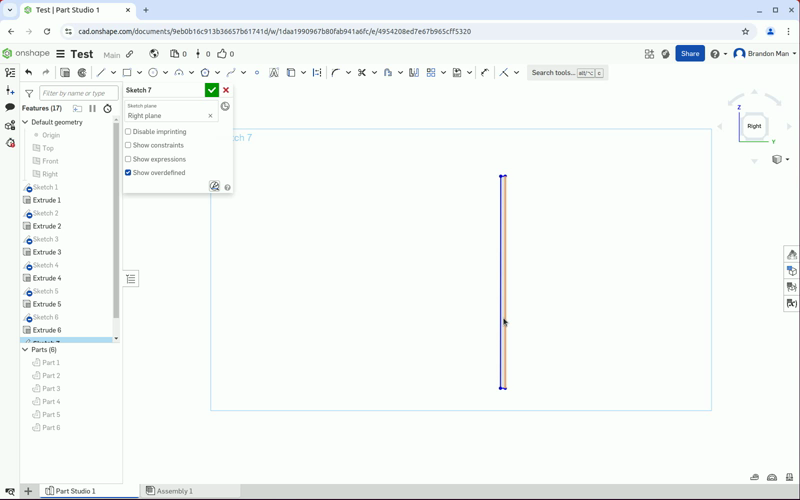
scroll(6)
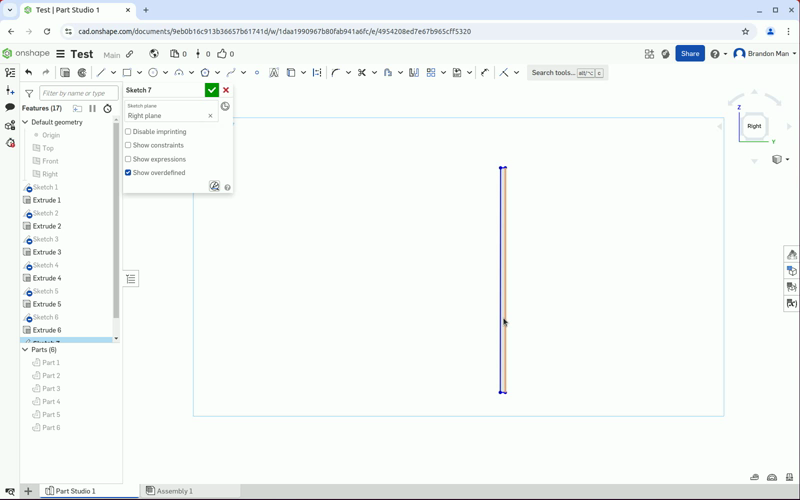
scroll(6)
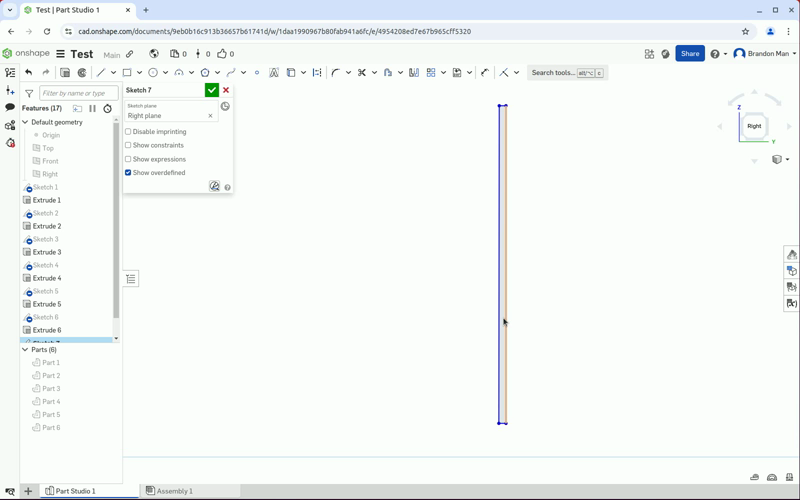
scroll(6)
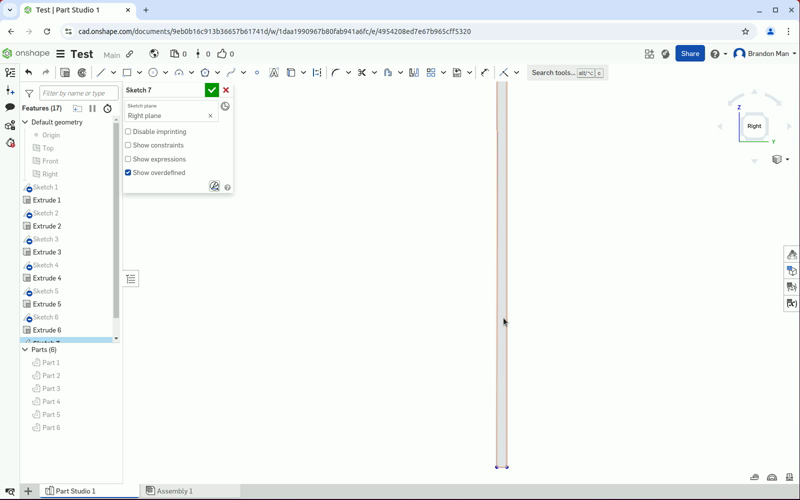
scroll(6)
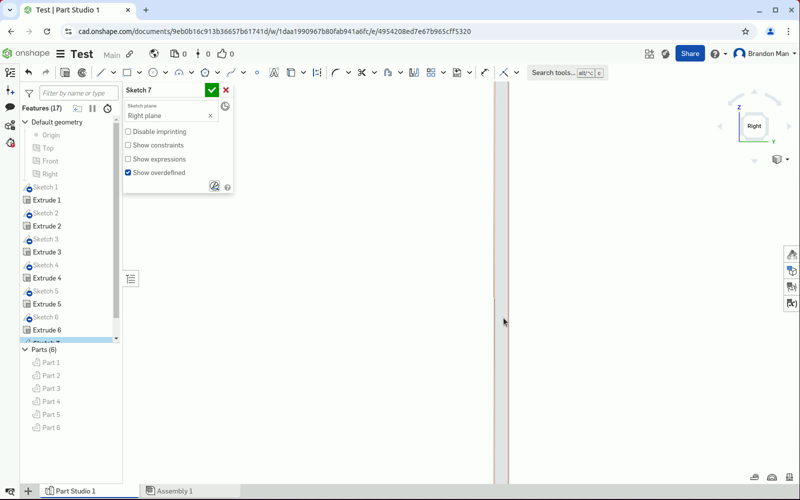
scroll(6)
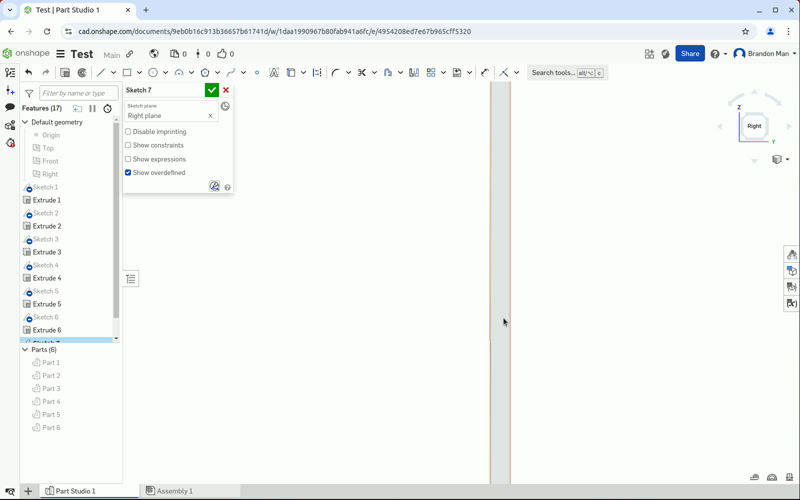
scroll(6)
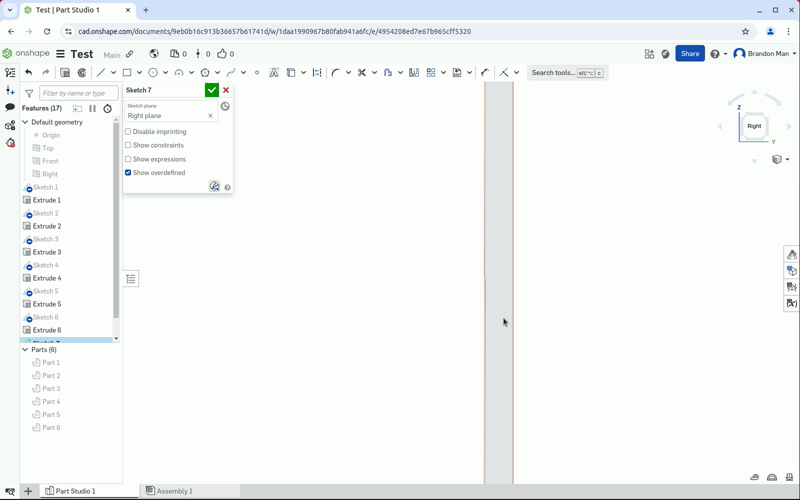
scroll(6)
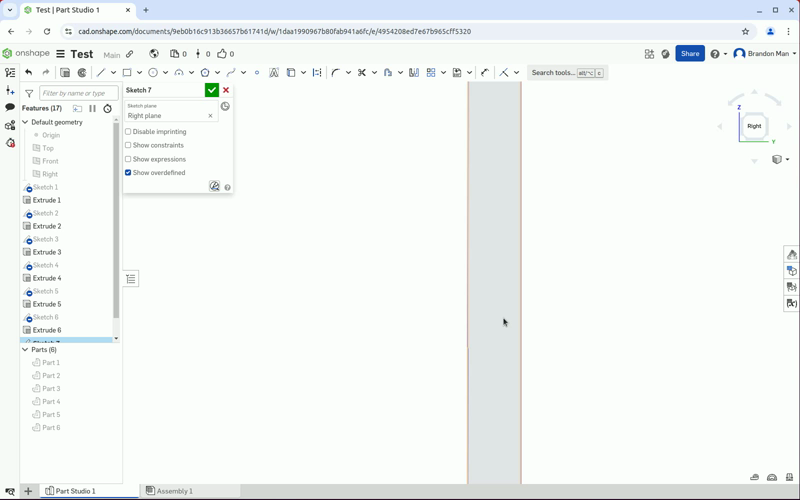
click(503, 317)
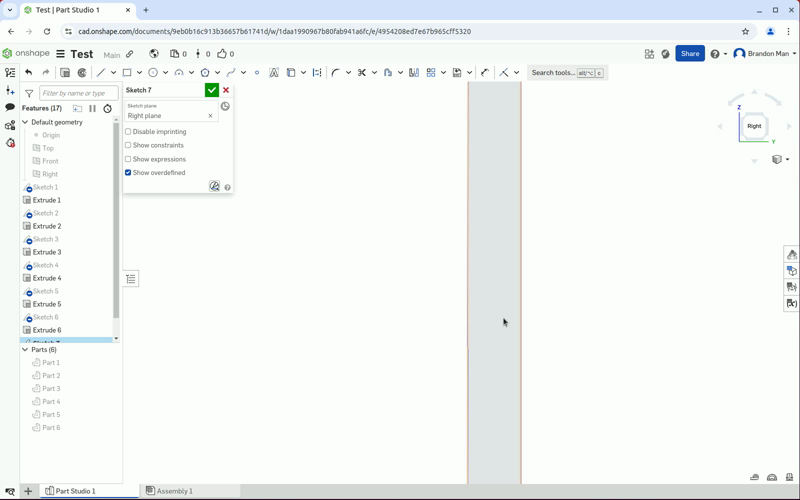
scroll(-6)
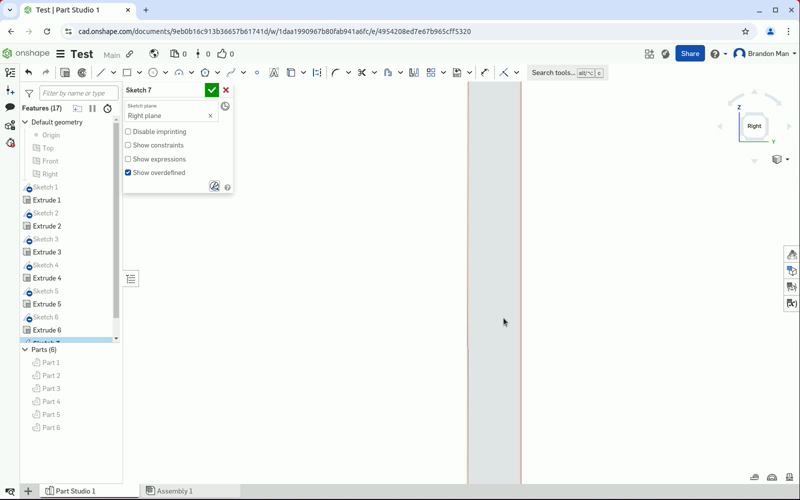
scroll(-6)
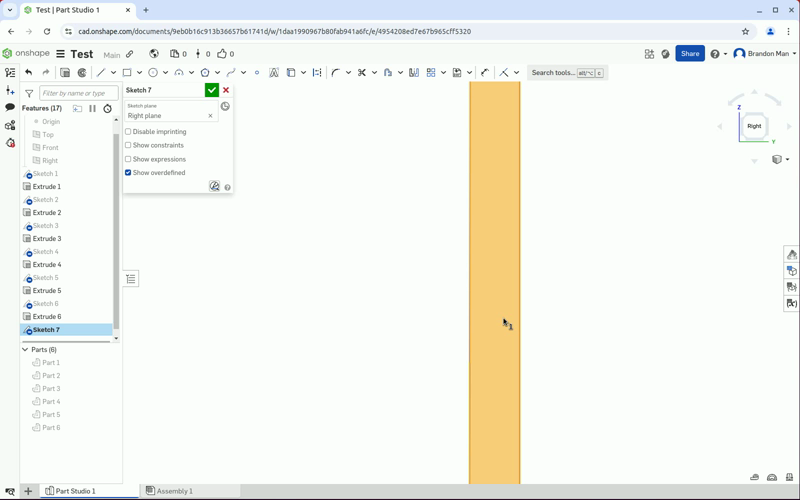
scroll(-6)
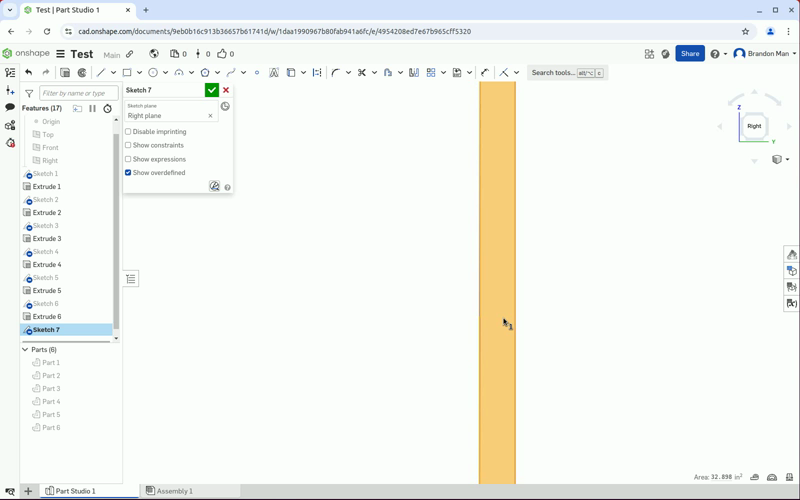
scroll(-6)
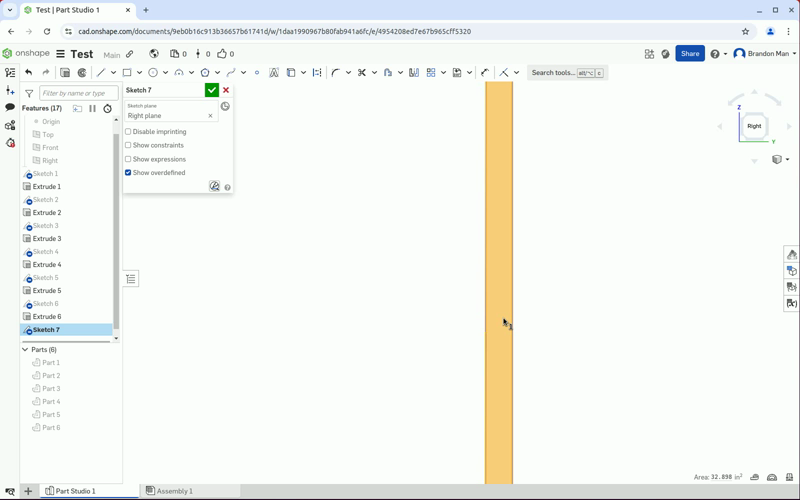
scroll(-6)
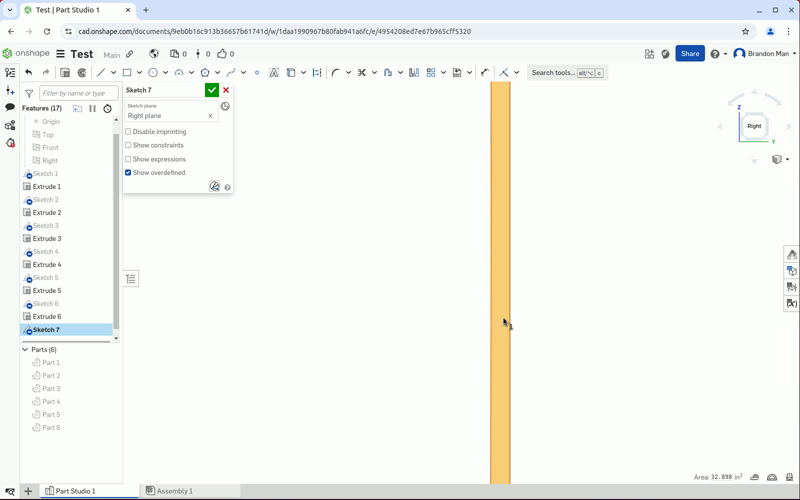
scroll(-6)
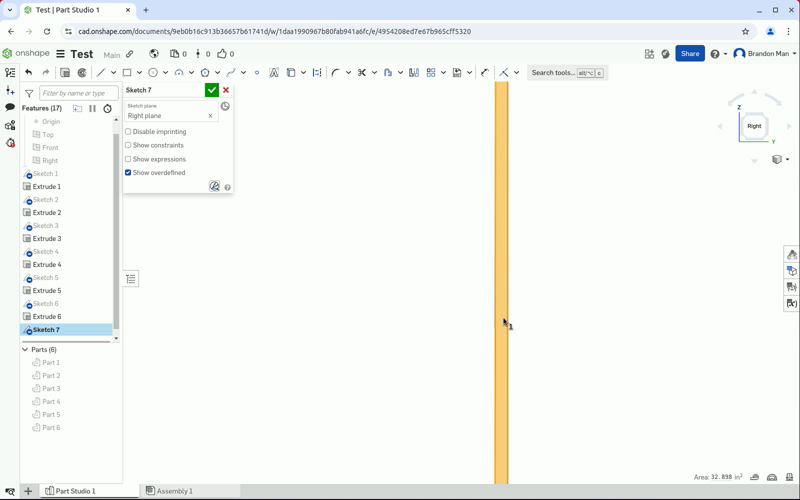
scroll(-6)
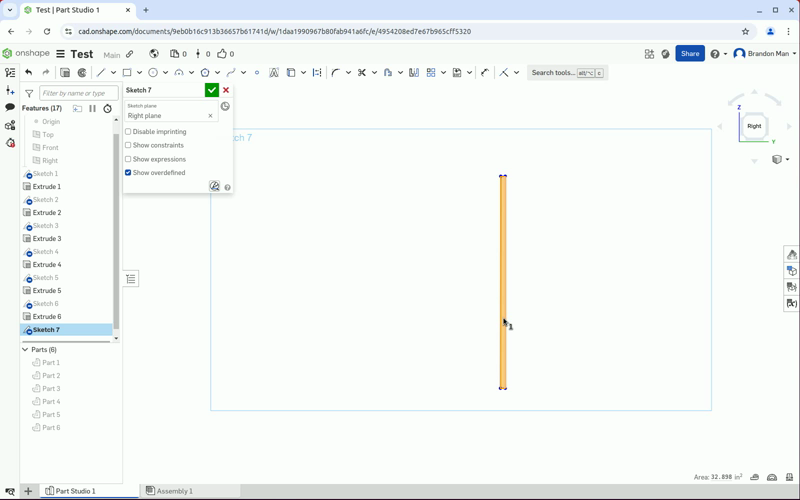
mouse_move(73, 352)
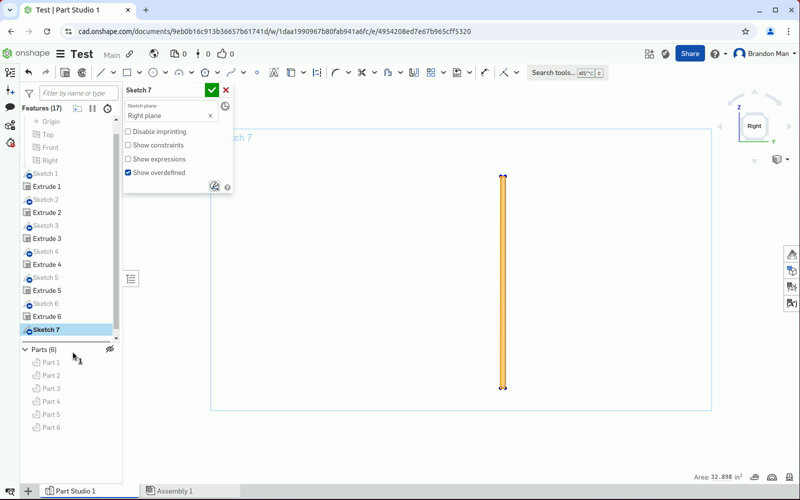
key(shift+y)
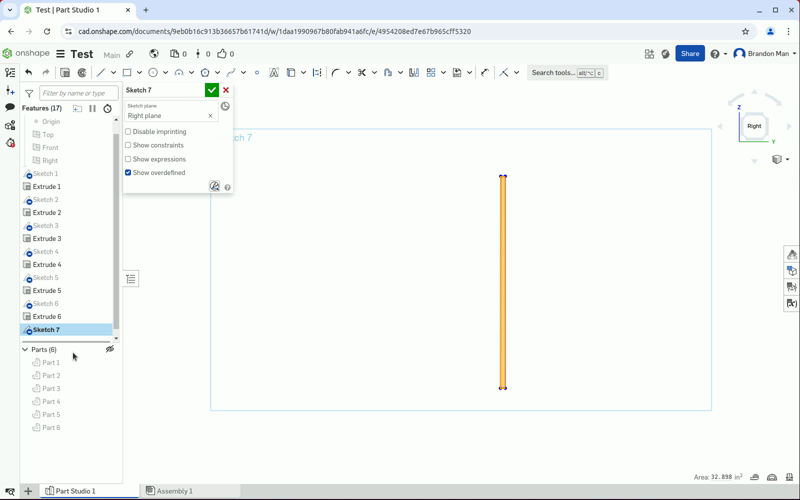
key(shift+e)
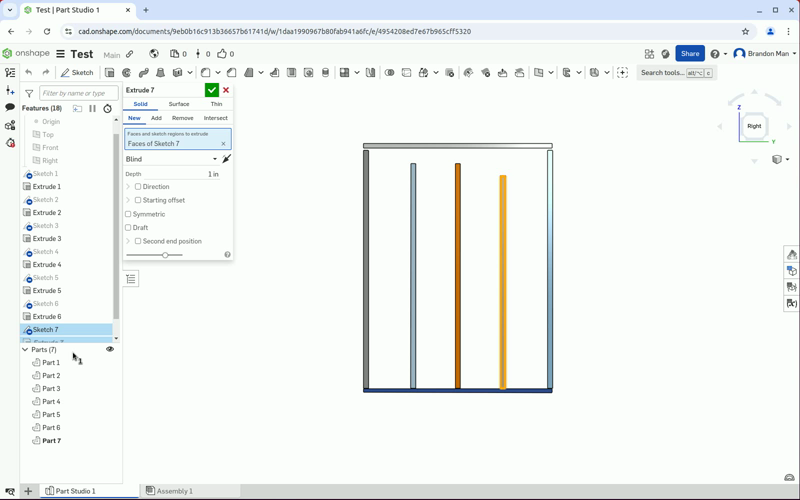
mouse_move(143, 106)
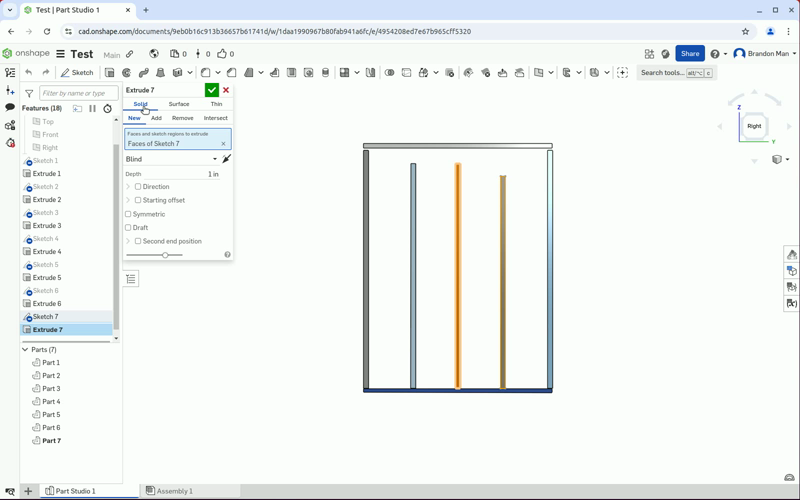
click(143, 106)
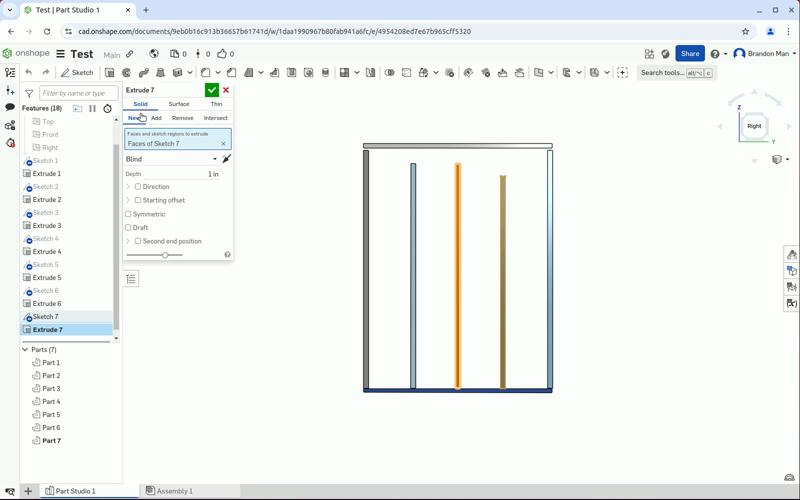
mouse_move(137, 120)
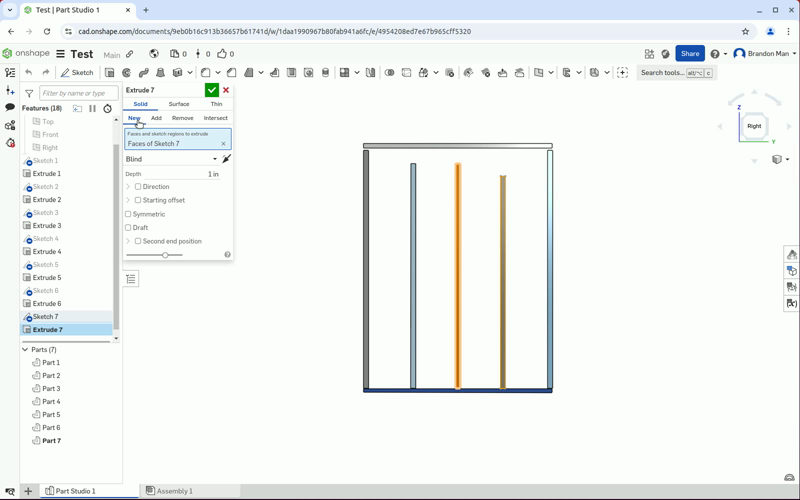
click(137, 120)
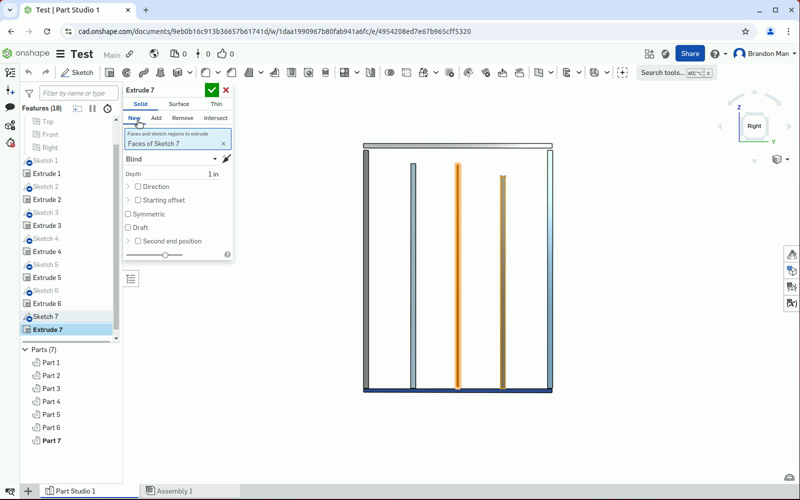
key(tab, 4)
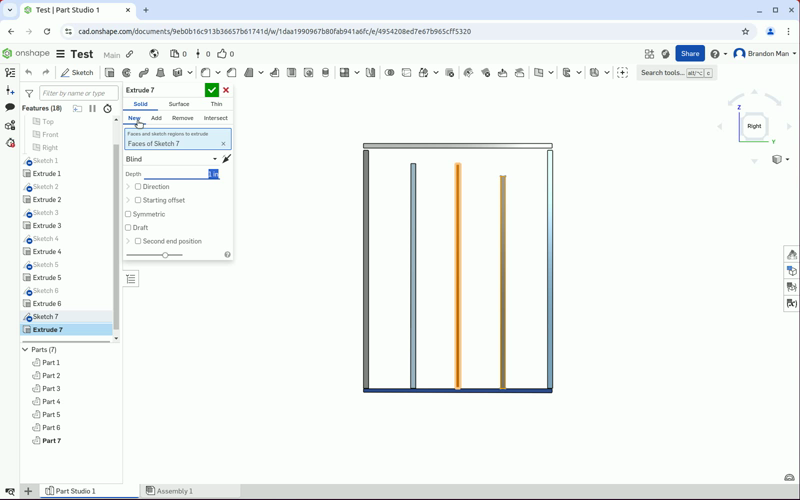
text(1.926)
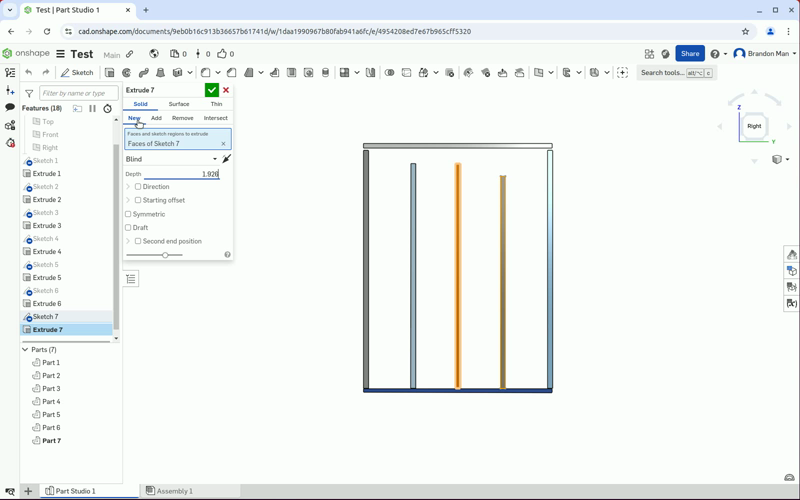
key(enter)
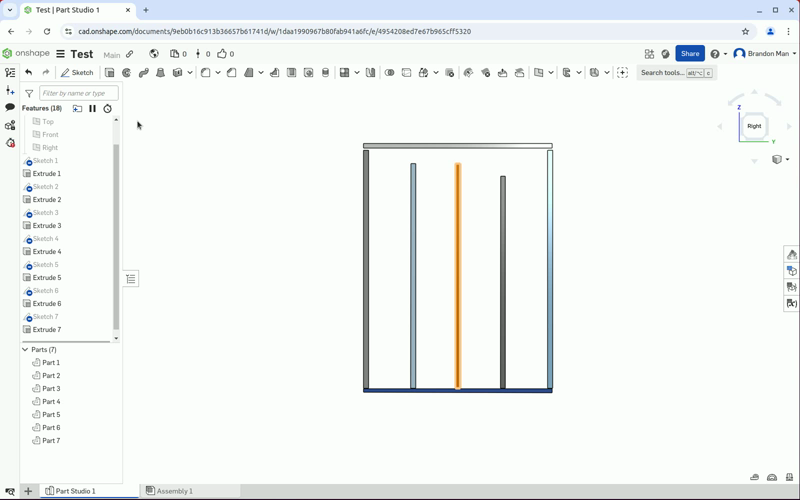
key(shift+h)
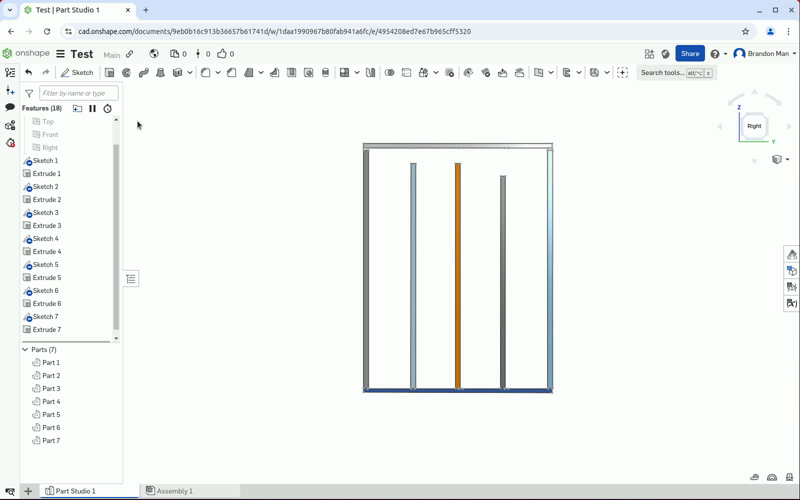
key(shift+h)
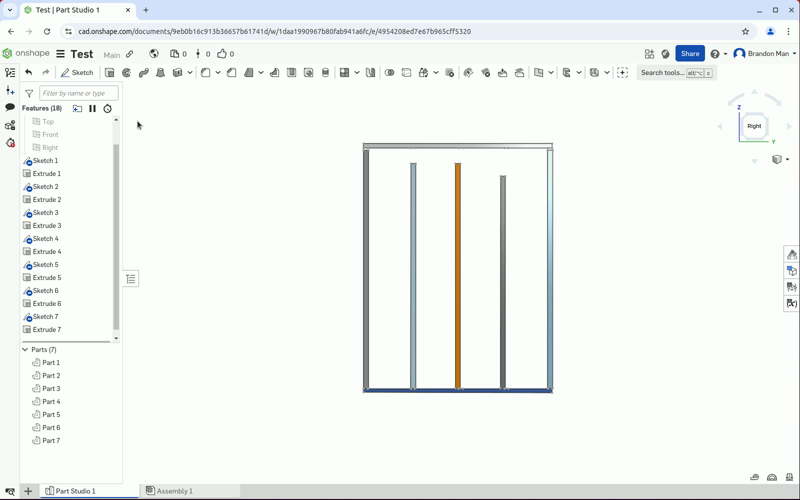
key(shift+7)
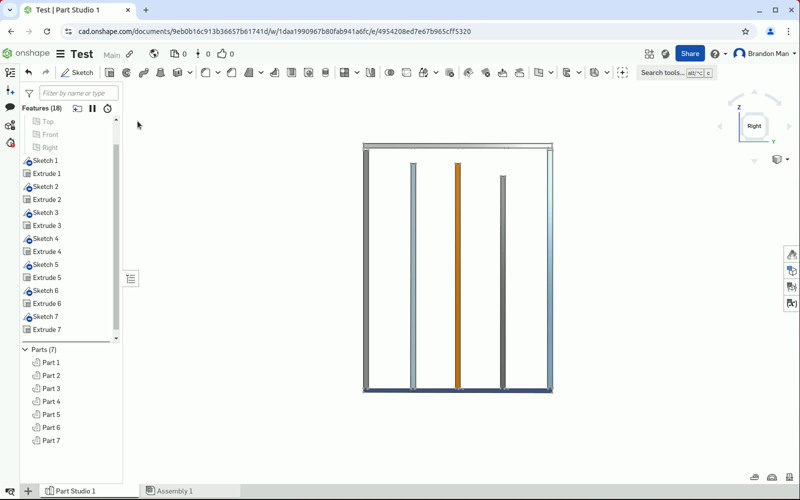
key(right, 2)
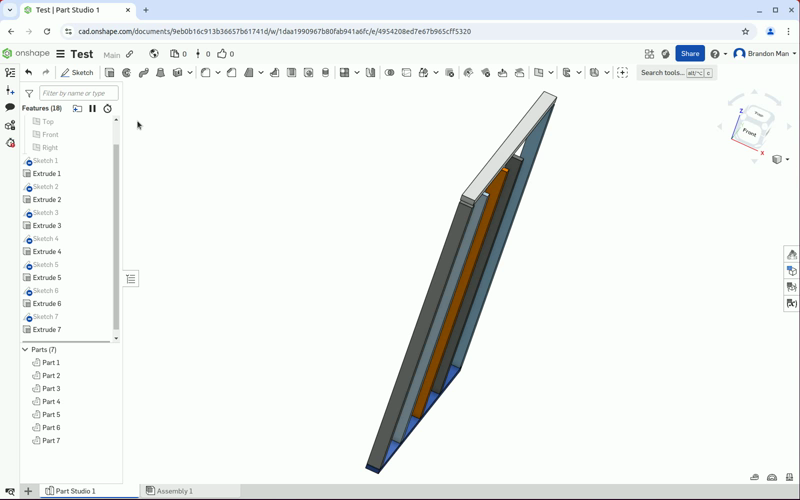
key(down, 2)
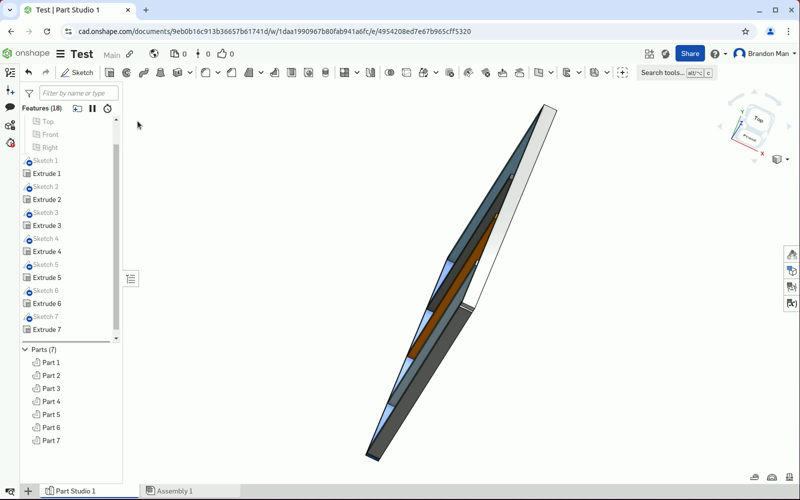
key(up, 2)
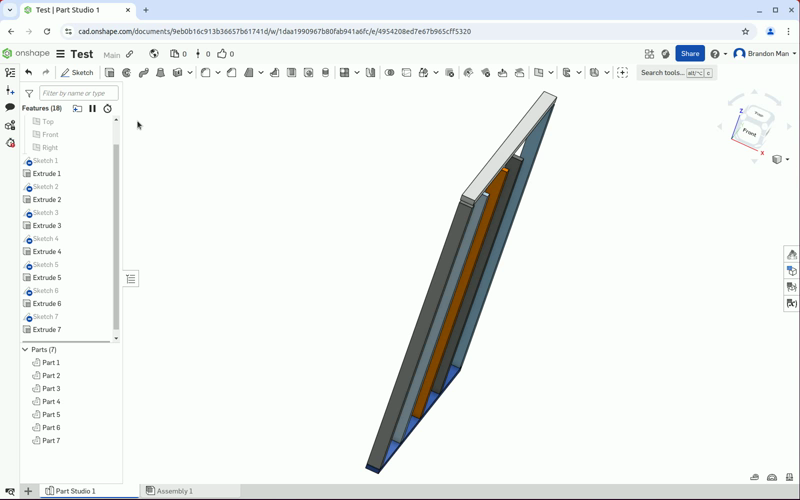
key(left, 2)
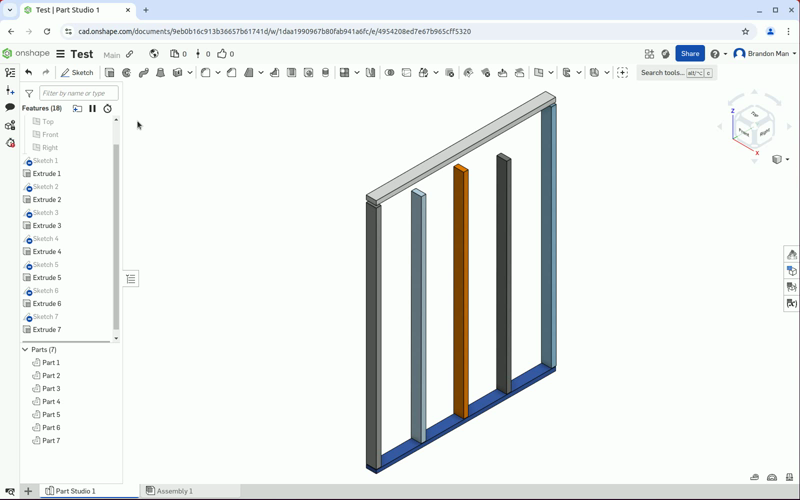
mouse_move(69, 163)
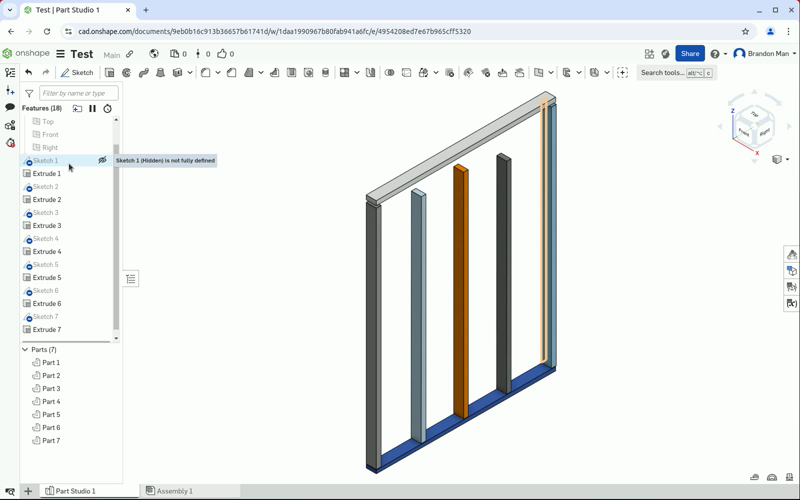
click(69, 163)